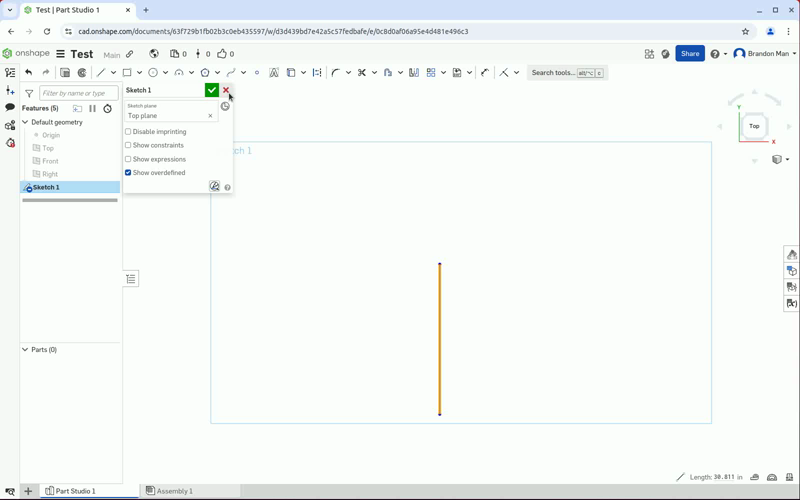
key(shift+h)
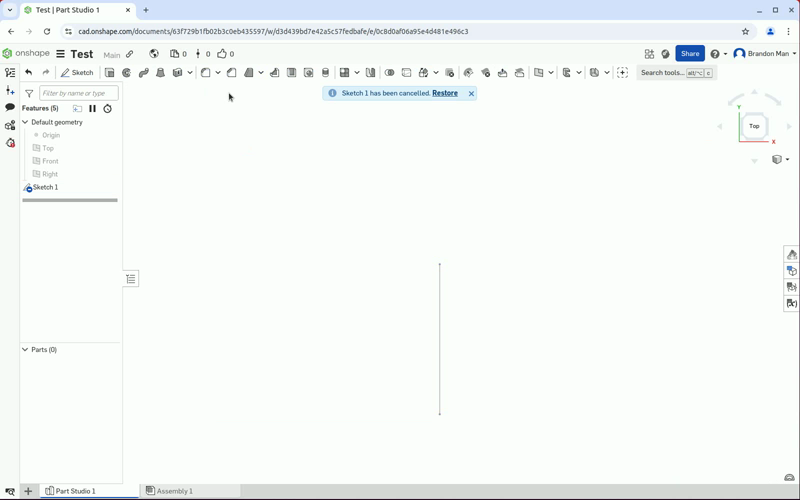
key(shift+s)
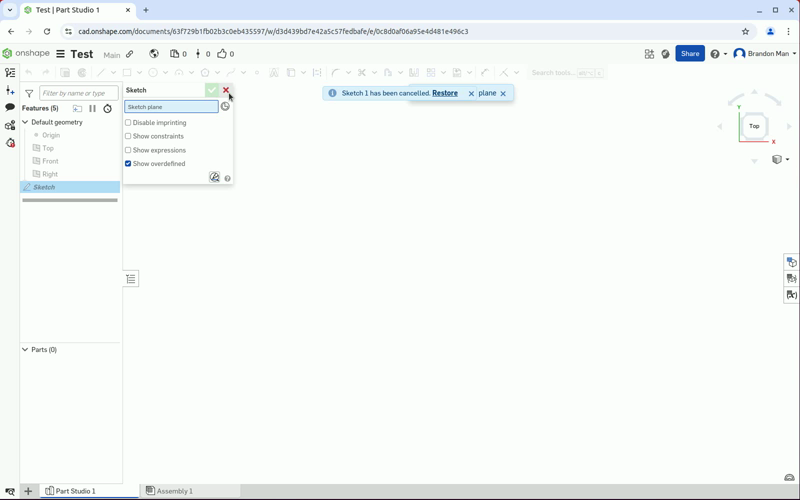
mouse_move(73, 150)
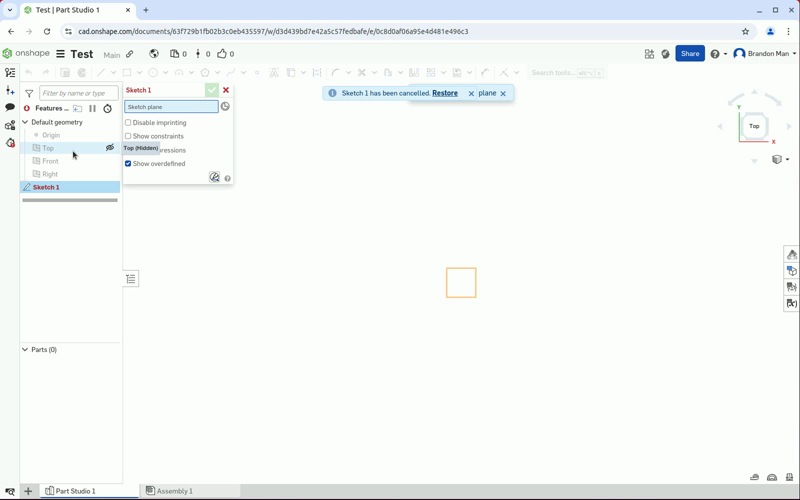
click(73, 150)
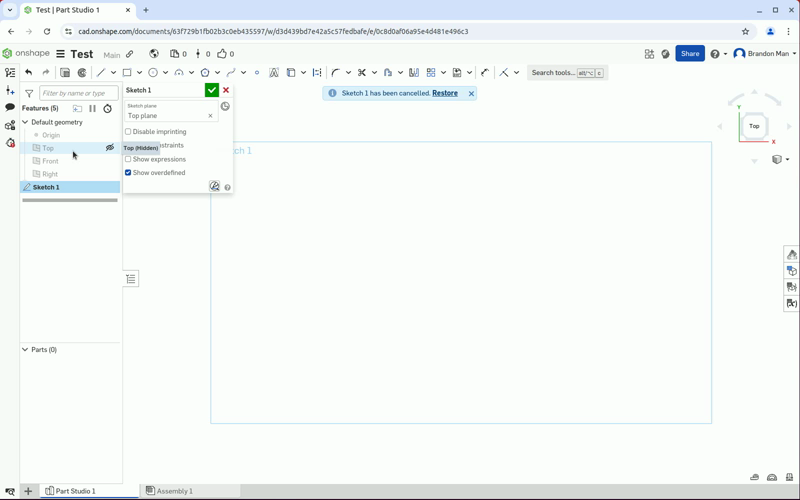
mouse_move(73, 352)
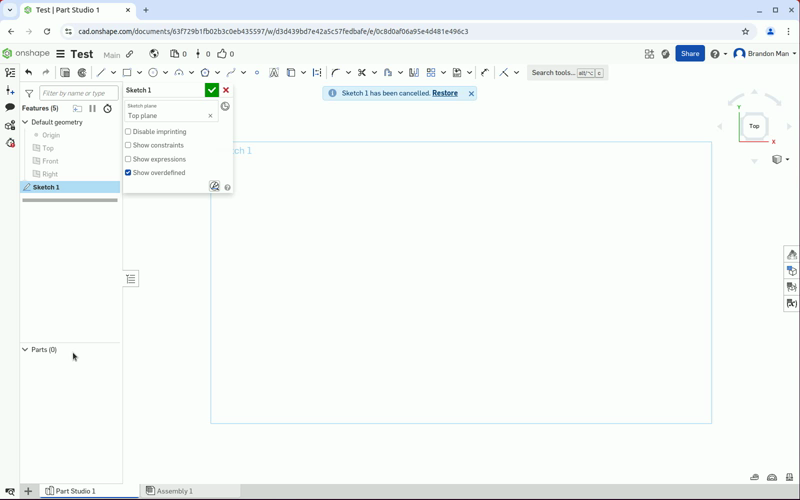
key(y)
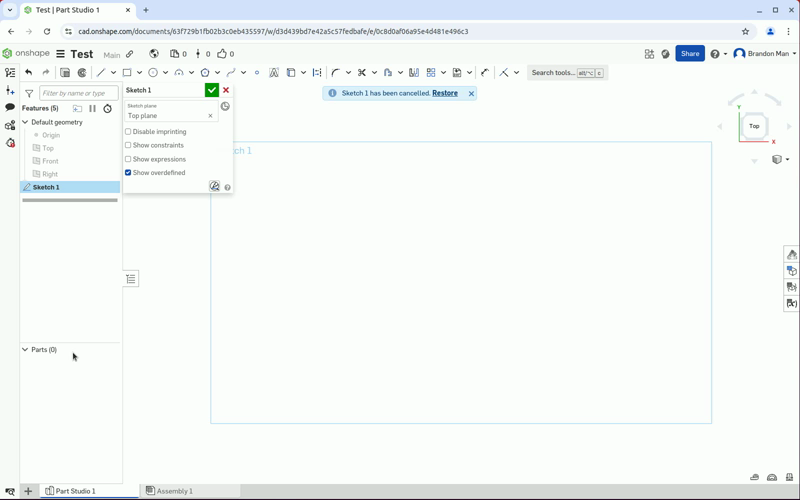
key(l)
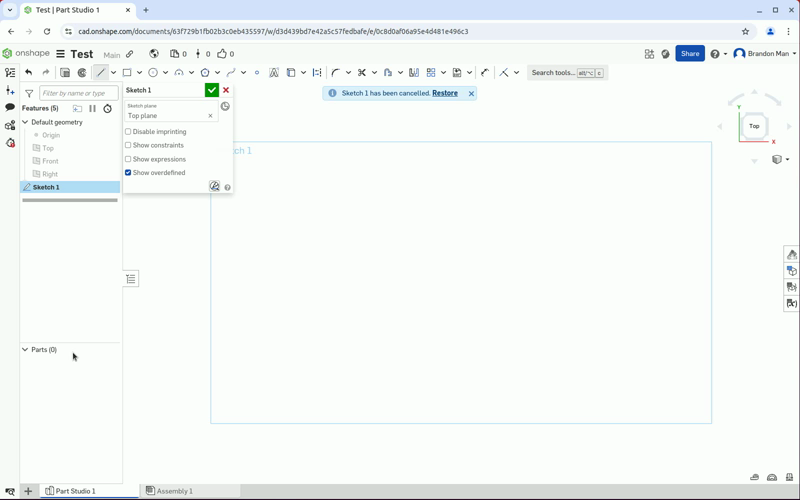
key_down(shift)
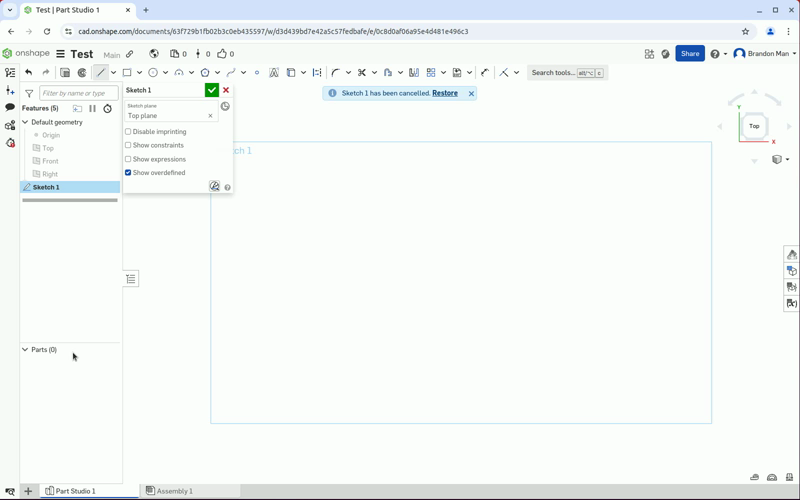
mouse_move(348, 282)
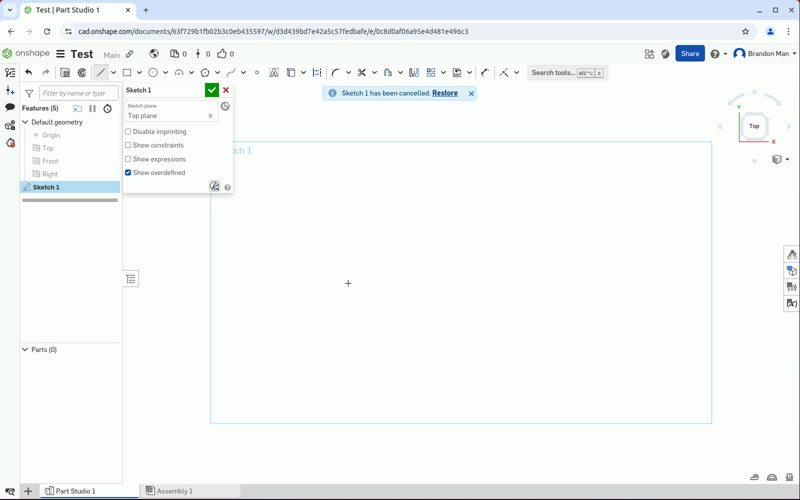
click(348, 282)
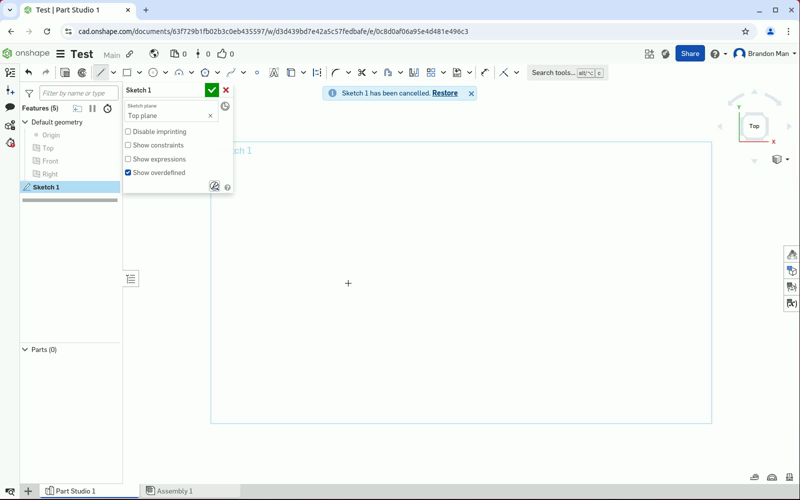
key_up(shift)
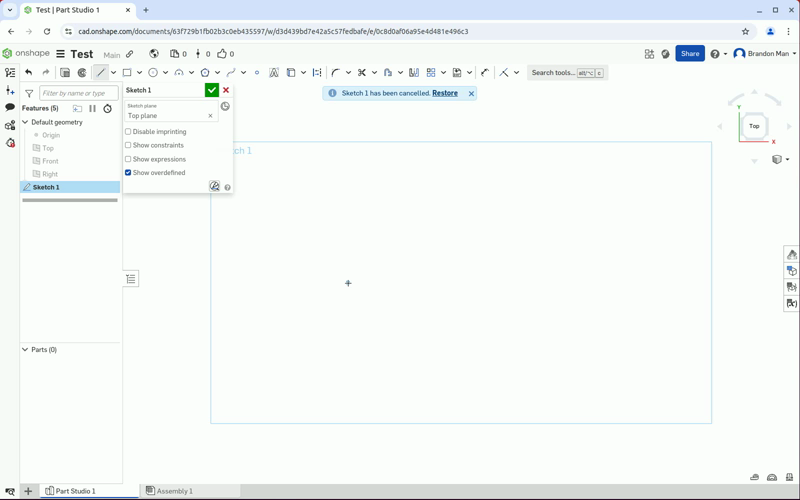
key_down(shift)
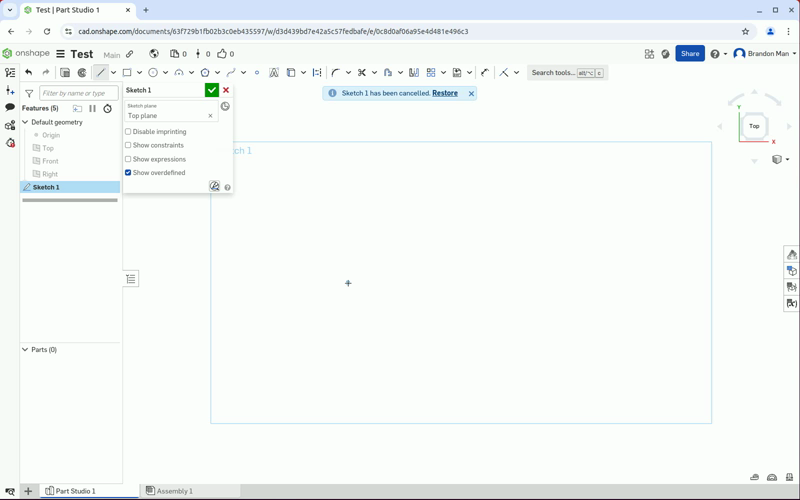
mouse_move(378, 282)
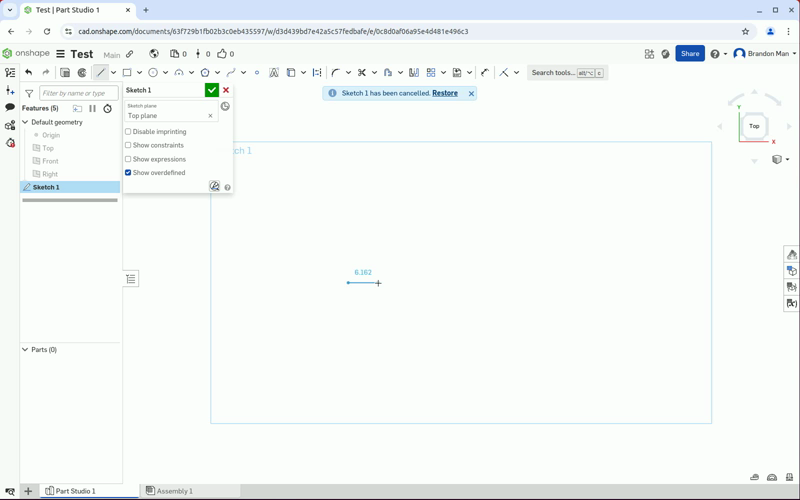
mouse_move(353, 282)
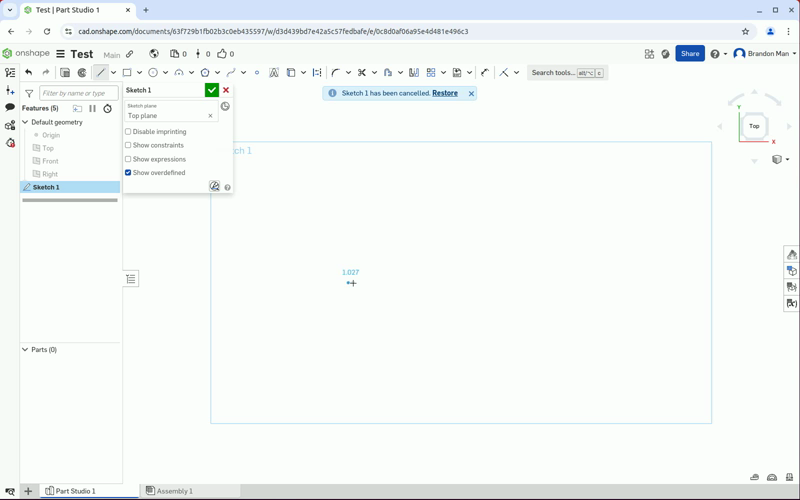
scroll(6)
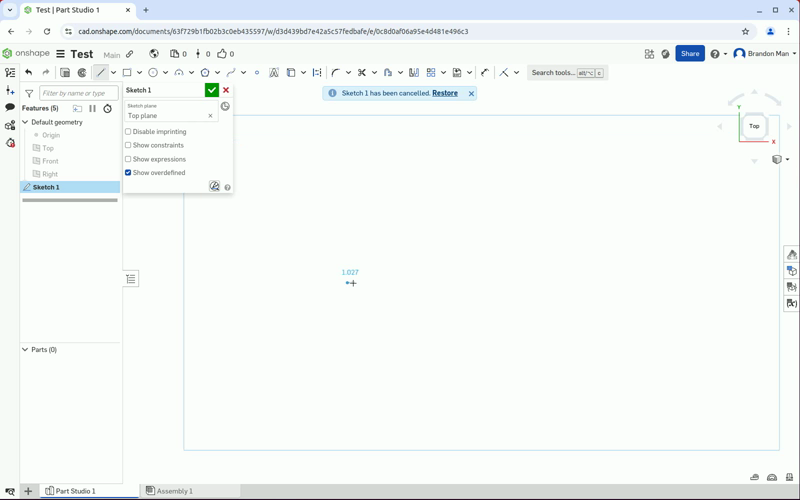
scroll(6)
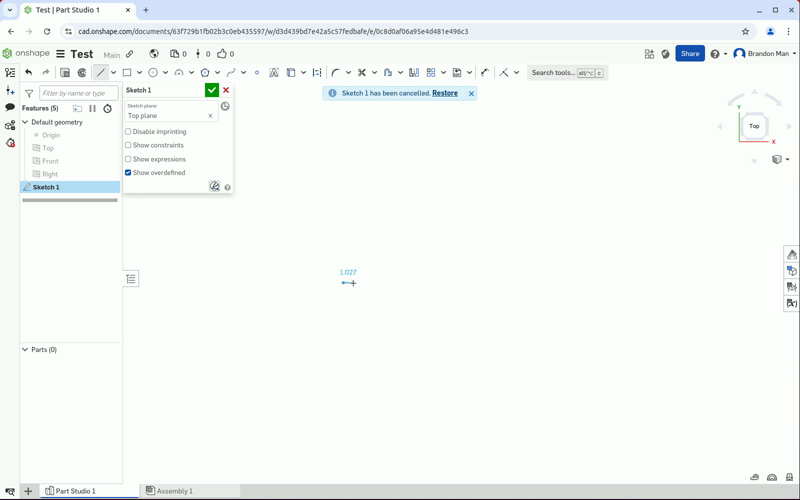
scroll(6)
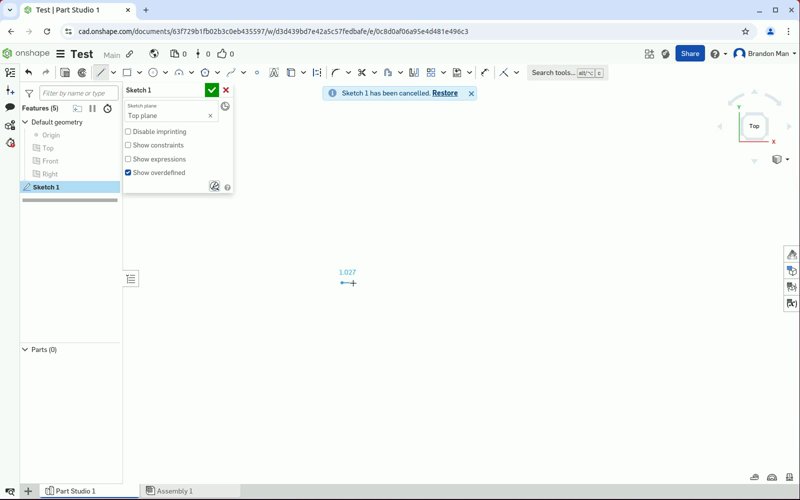
scroll(6)
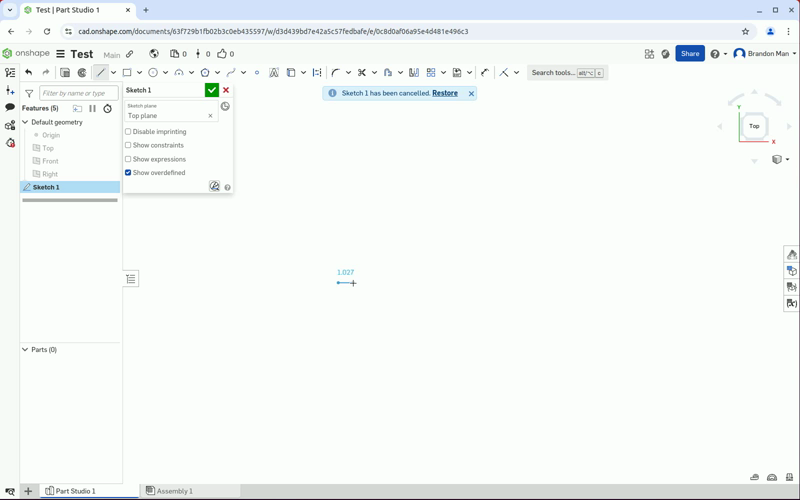
scroll(6)
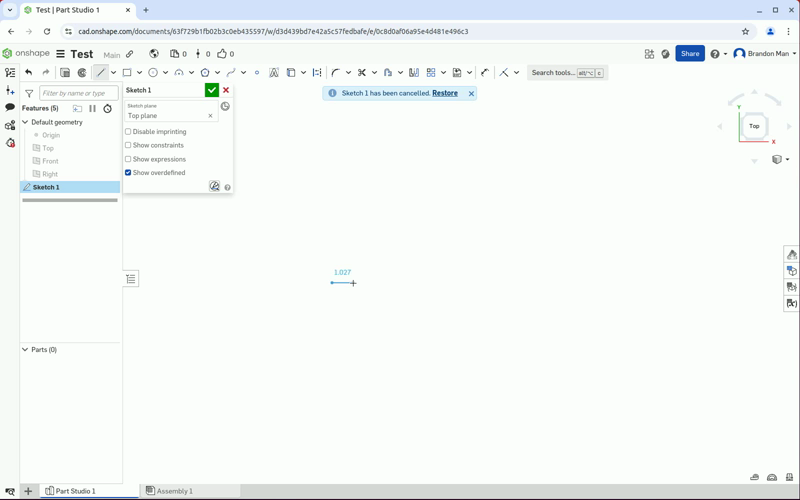
scroll(6)
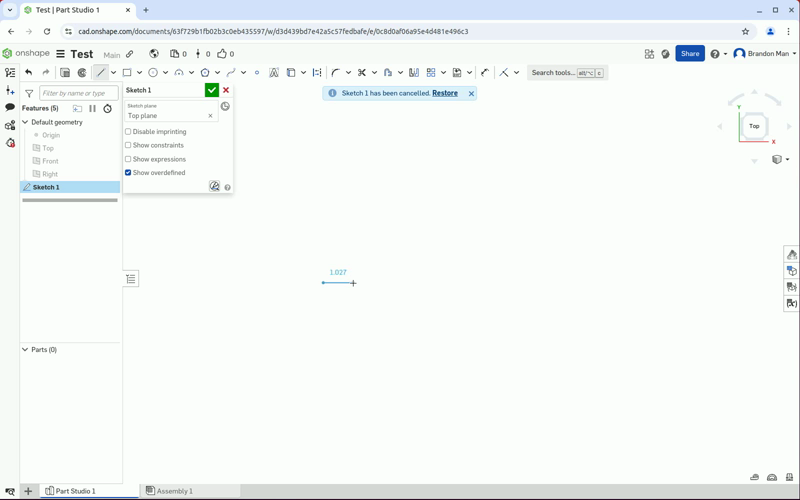
scroll(6)
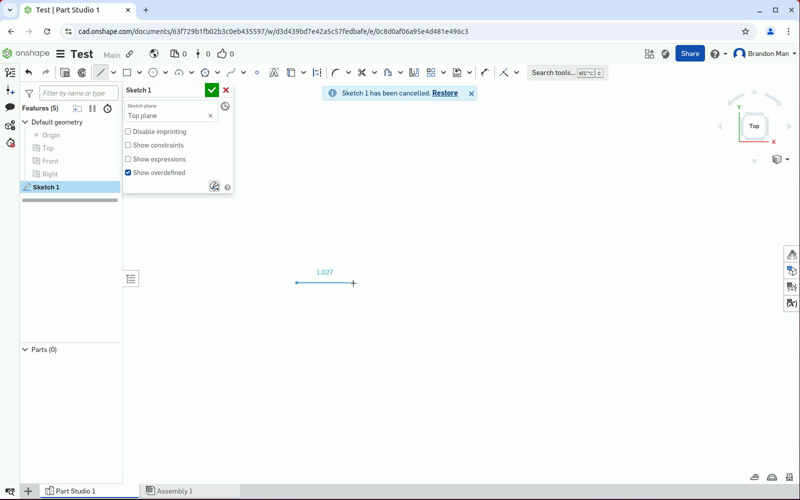
click(353, 282)
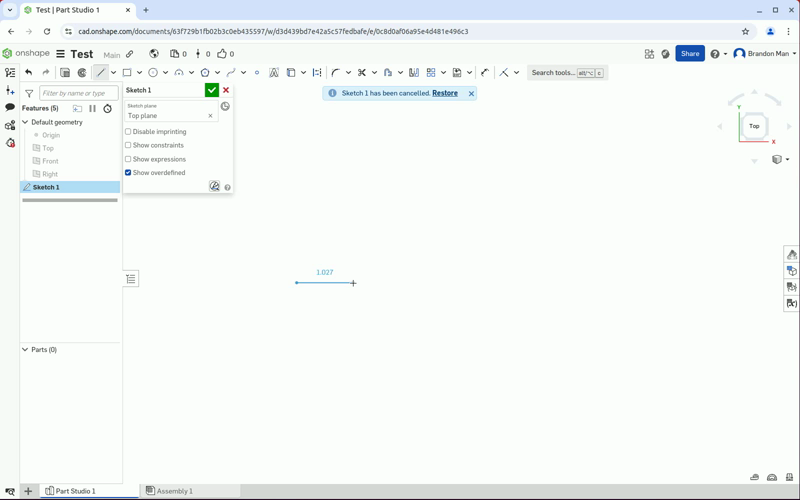
scroll(-6)
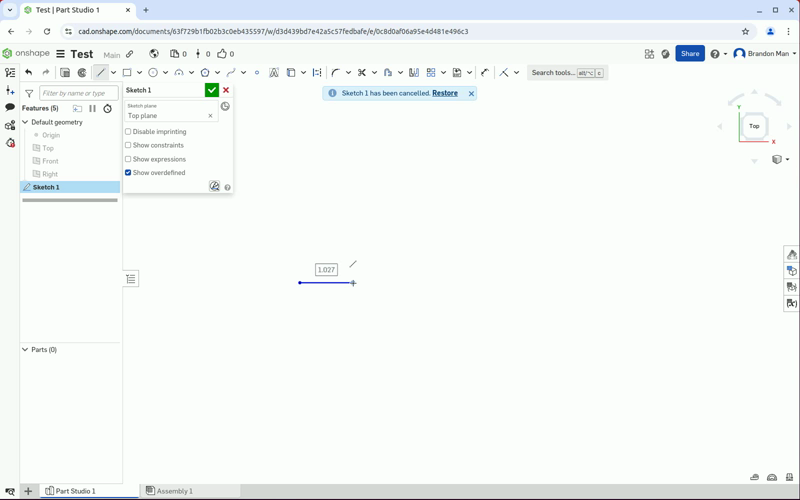
scroll(-6)
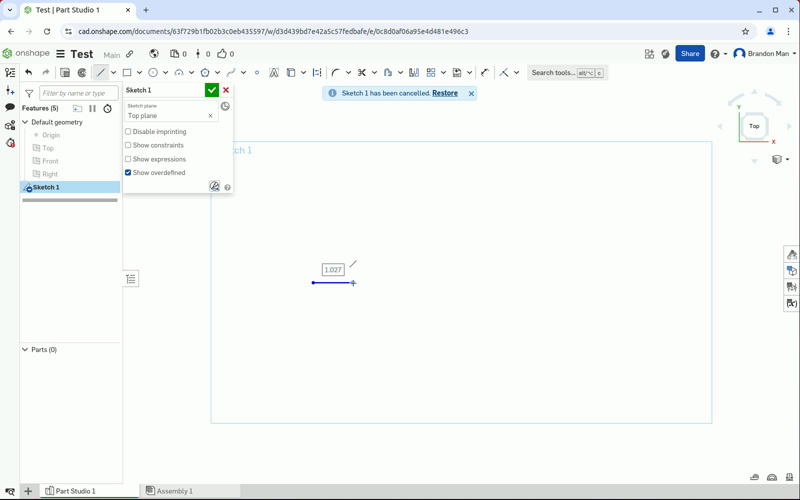
scroll(-6)
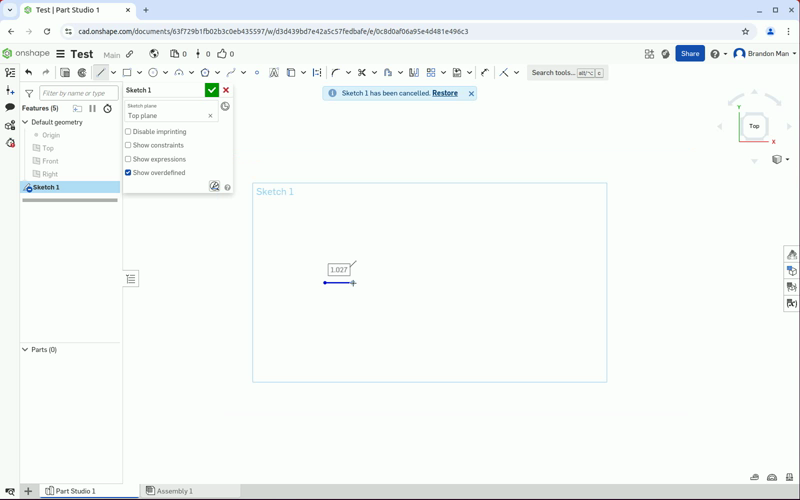
scroll(-6)
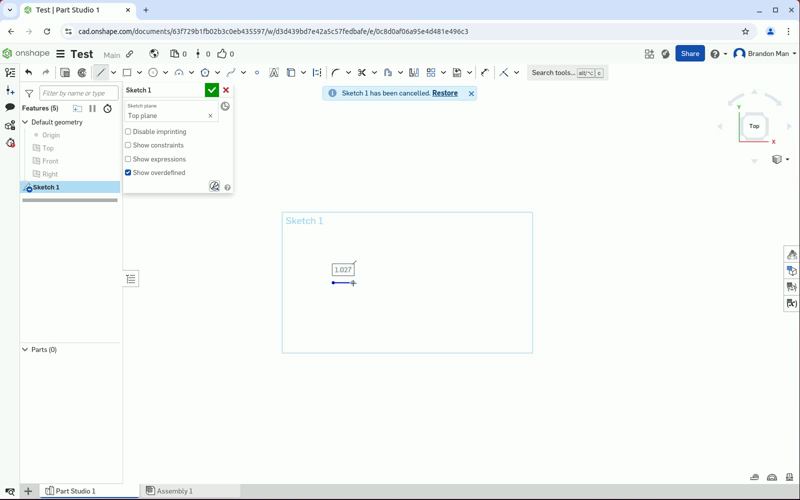
scroll(-6)
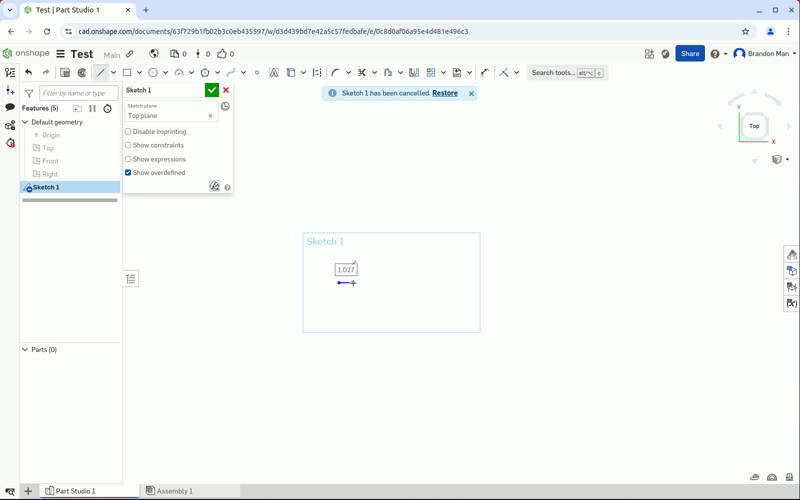
scroll(-6)
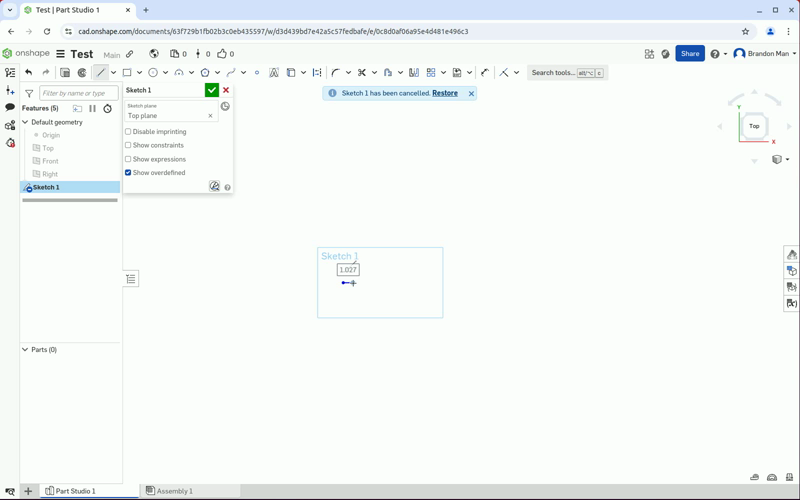
scroll(-6)
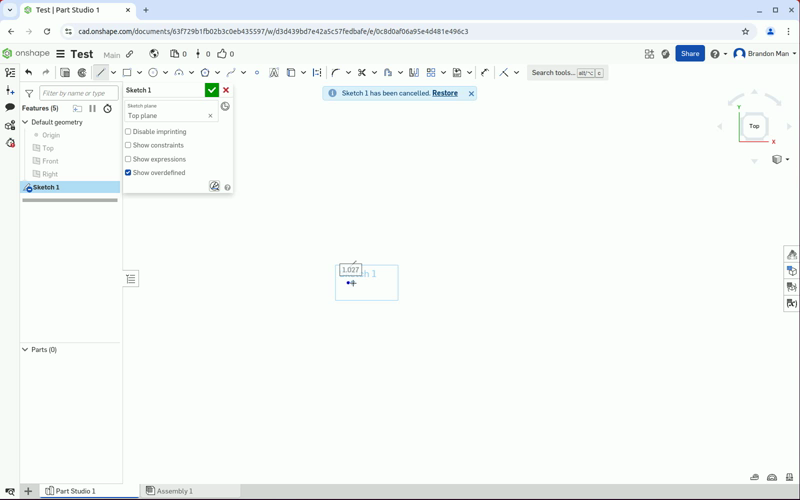
key_up(shift)
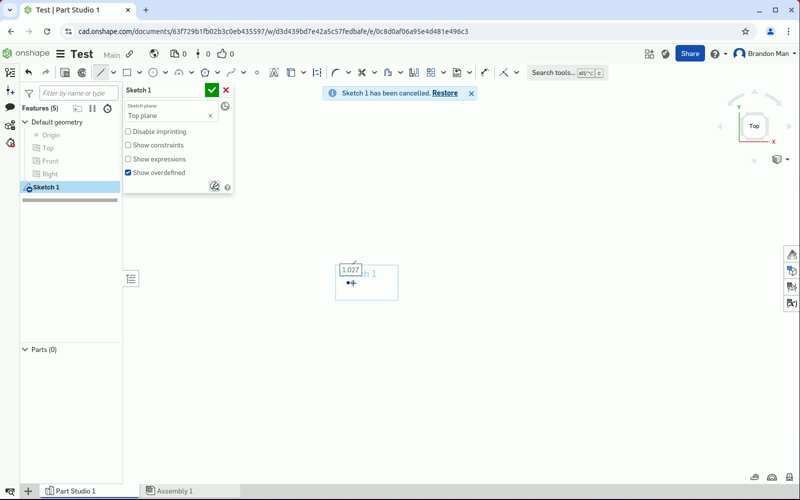
key(esc)
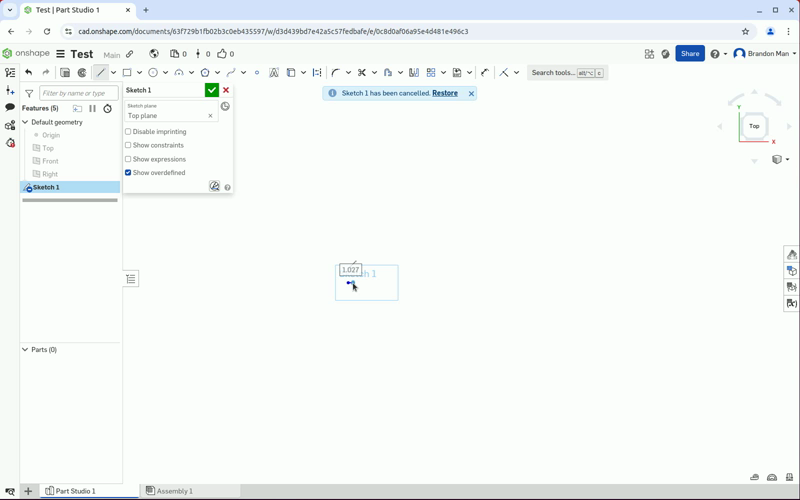
key(a)
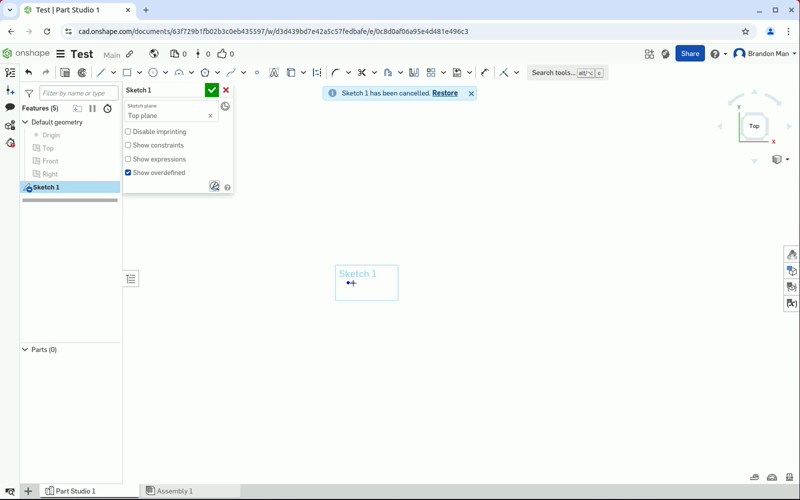
mouse_move(353, 282)
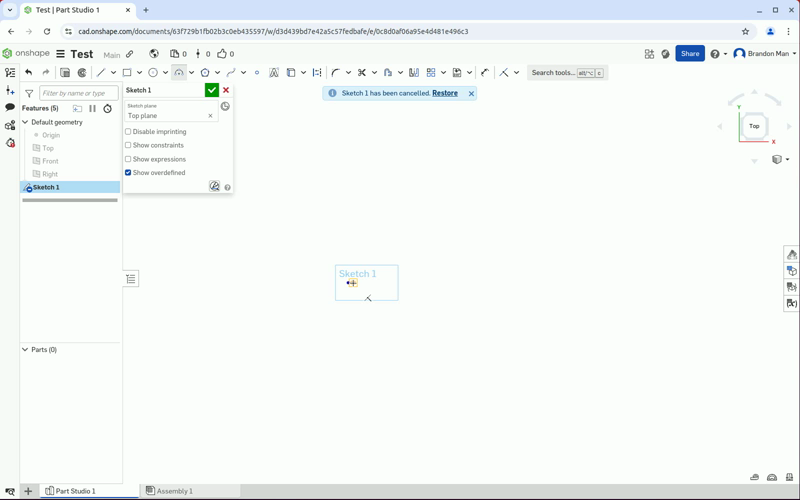
click(353, 282)
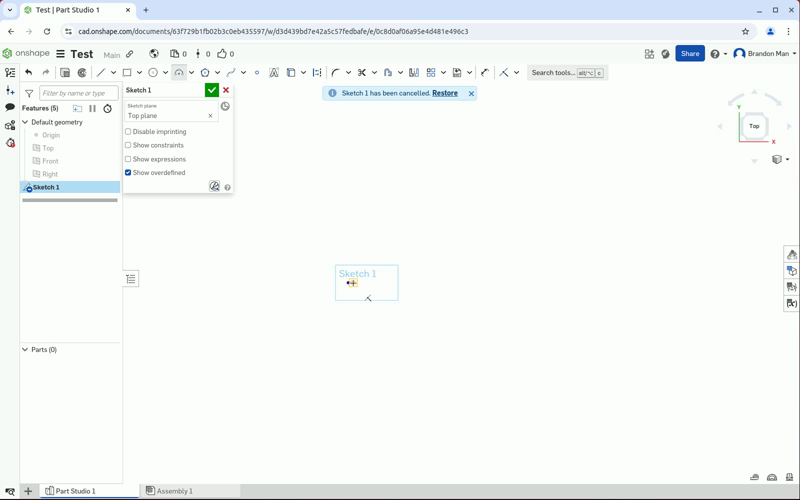
key_down(shift)
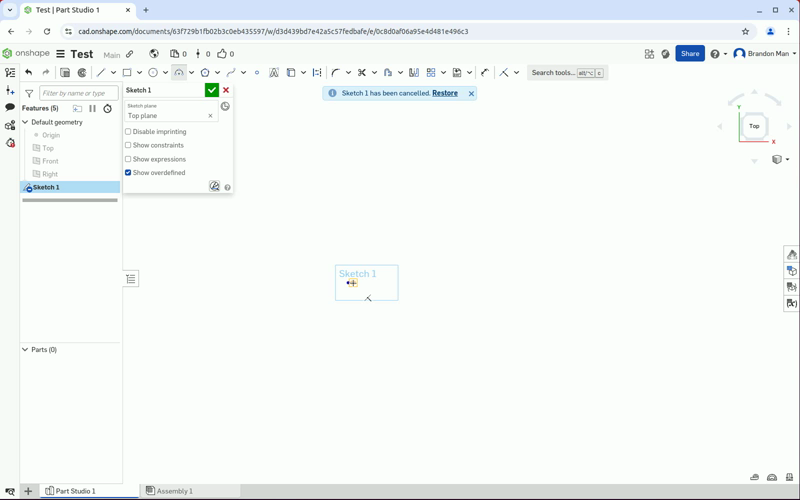
mouse_move(454, 282)
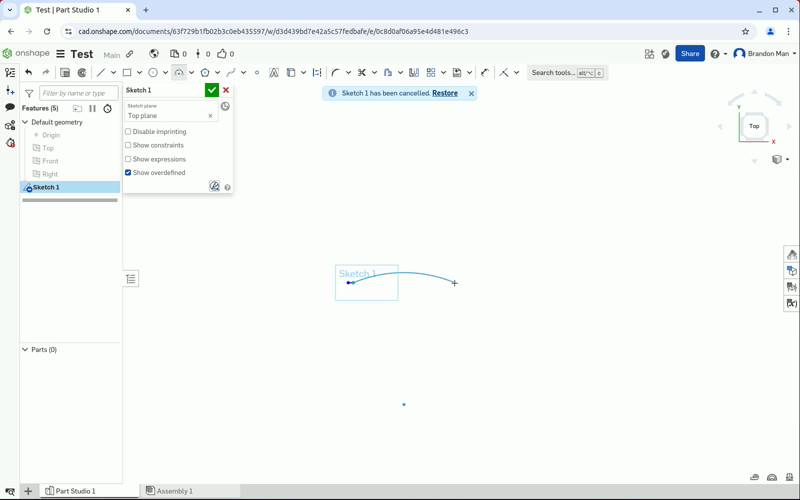
click(454, 282)
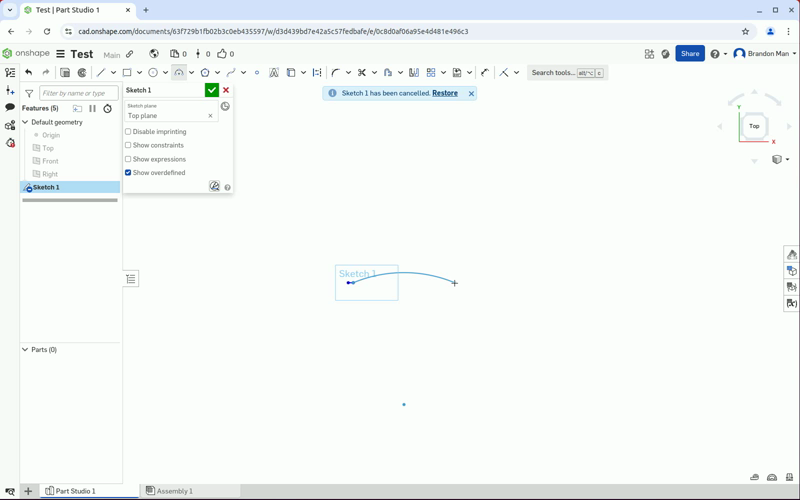
mouse_move(404, 231)
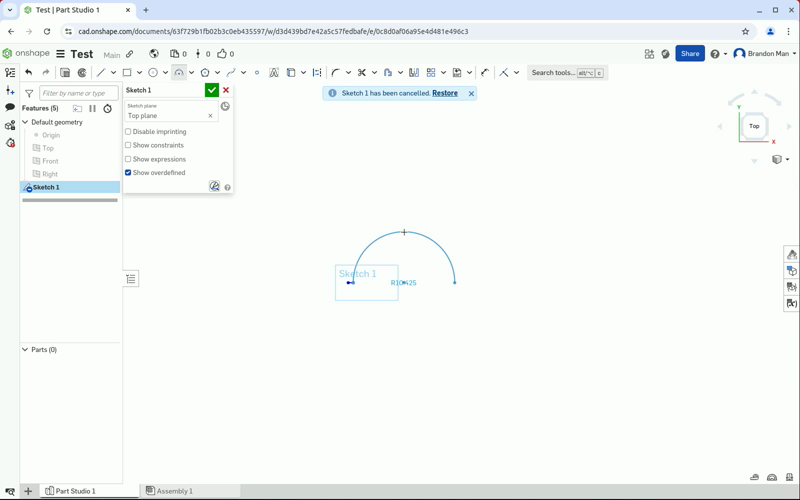
click(404, 231)
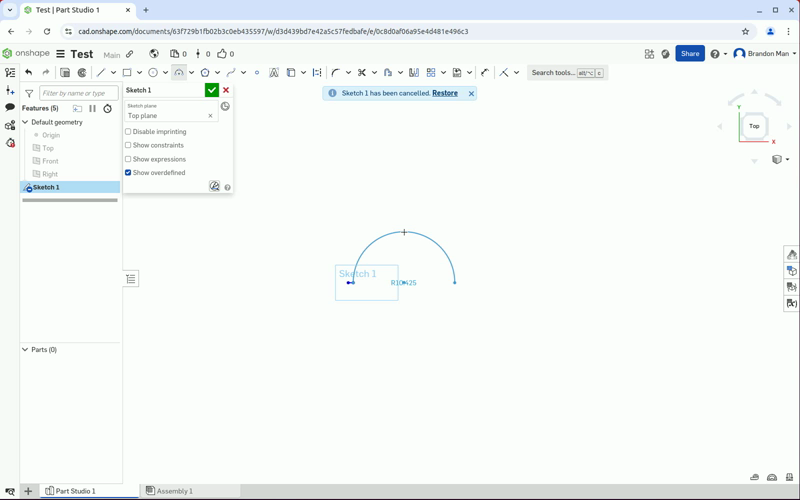
key_up(shift)
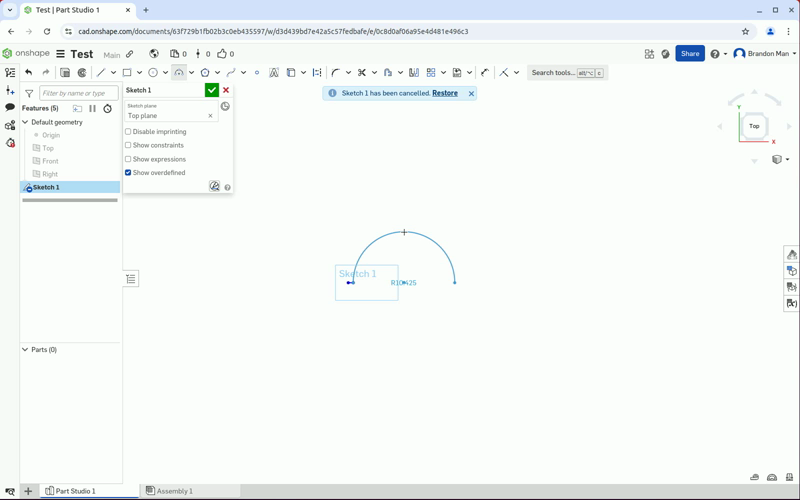
key(esc)
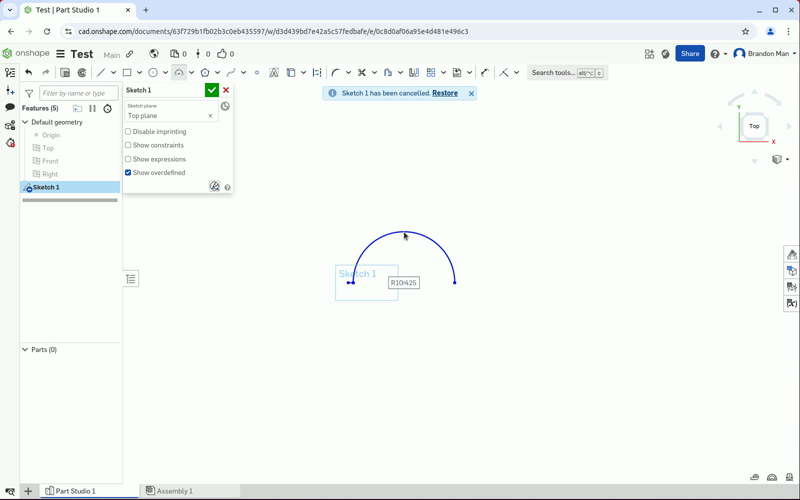
key(l)
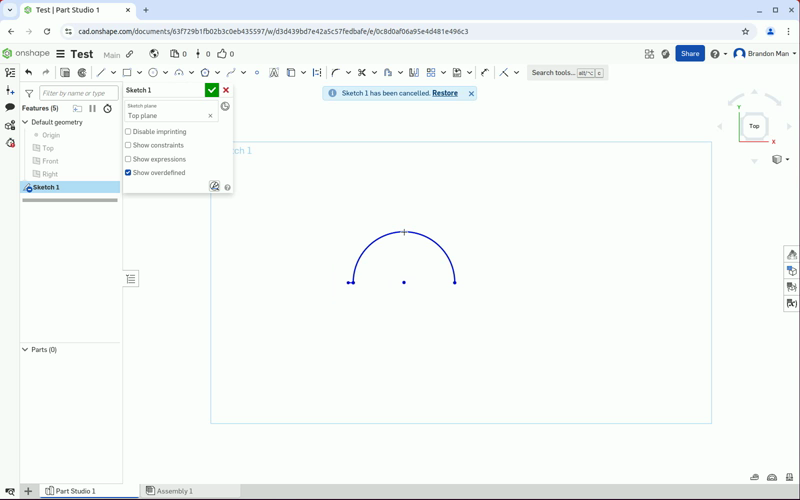
mouse_move(454, 282)
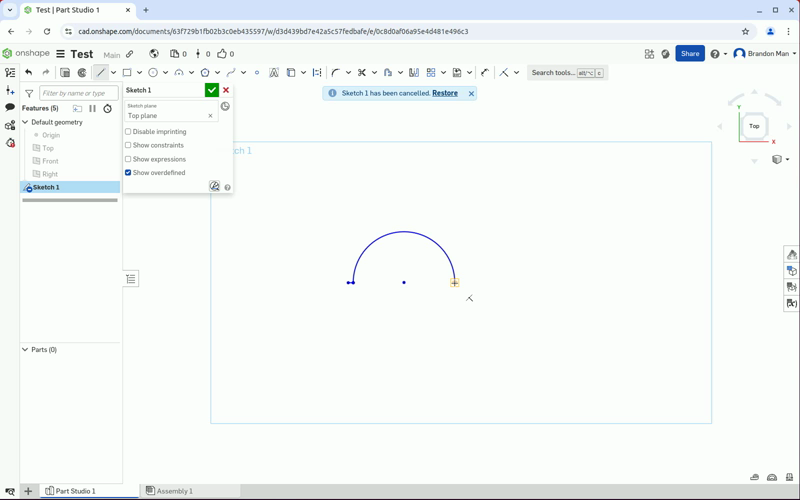
click(454, 282)
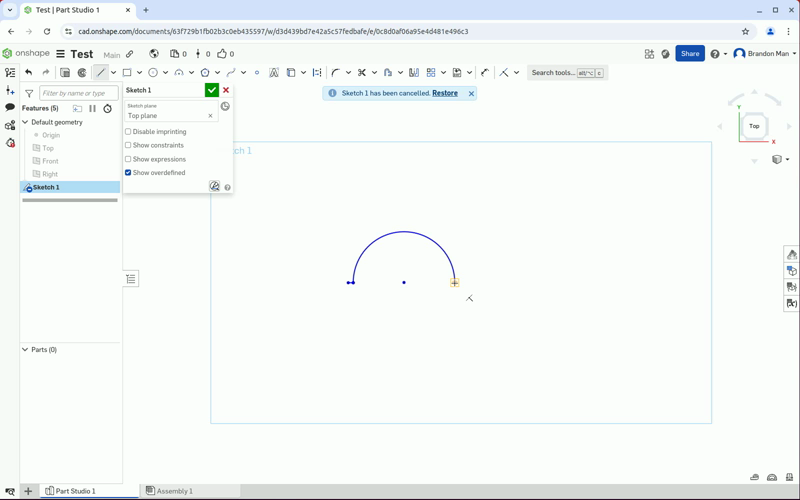
key_down(shift)
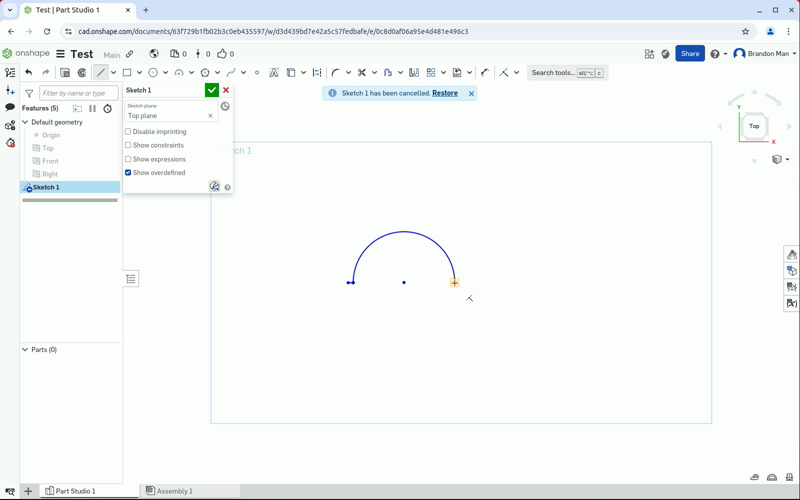
mouse_move(484, 282)
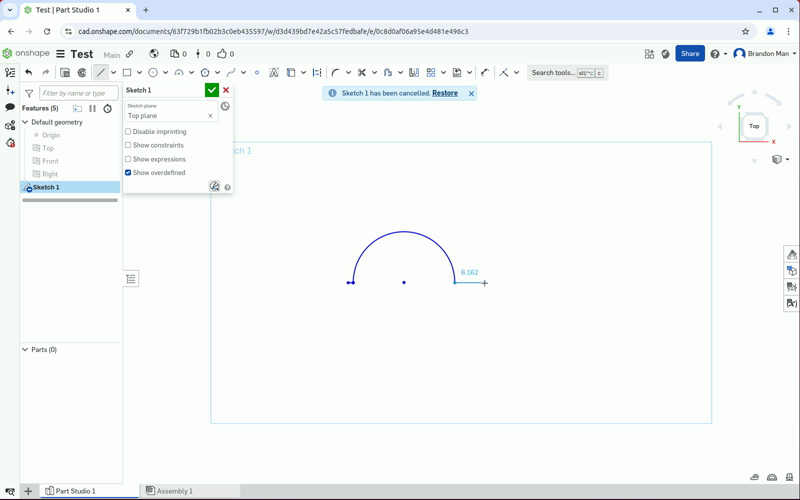
mouse_move(459, 282)
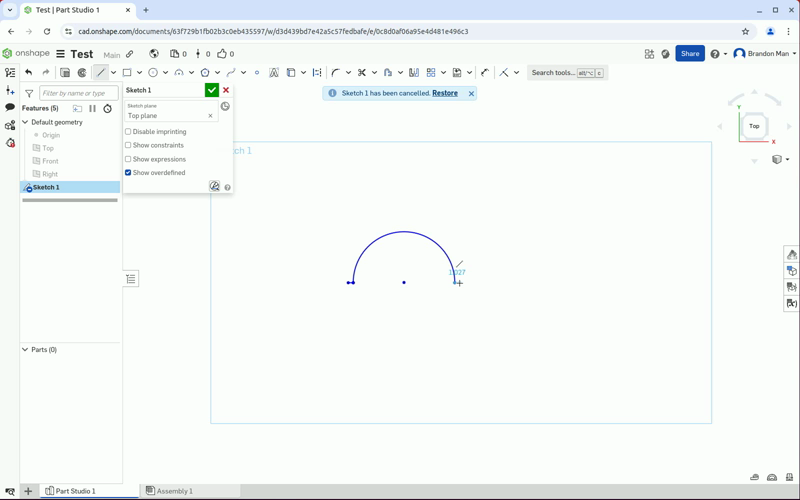
scroll(6)
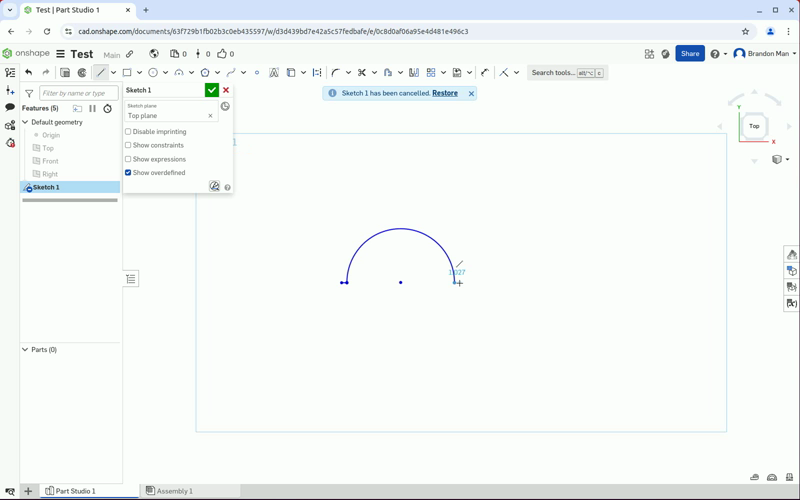
scroll(6)
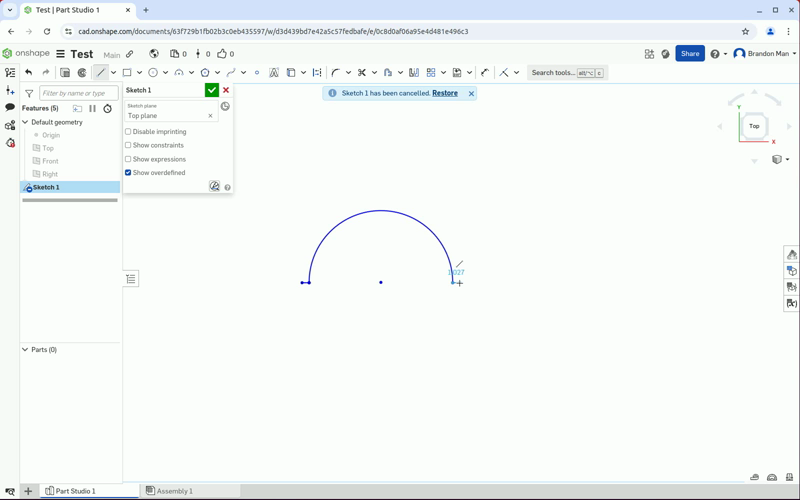
scroll(6)
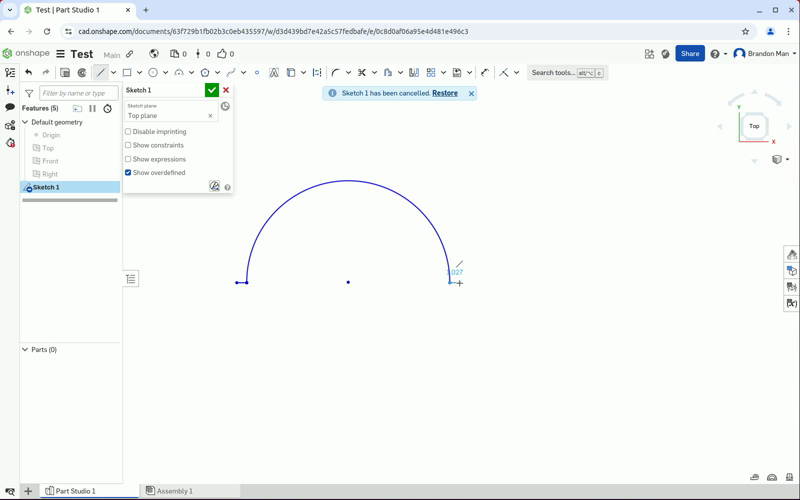
scroll(6)
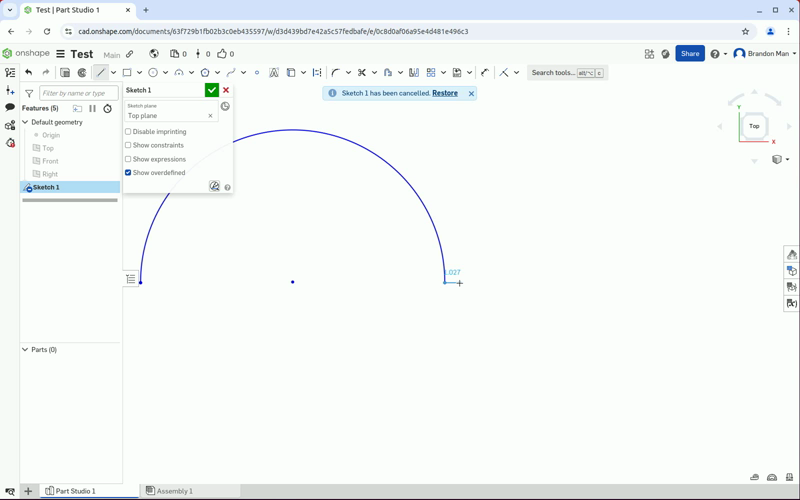
scroll(6)
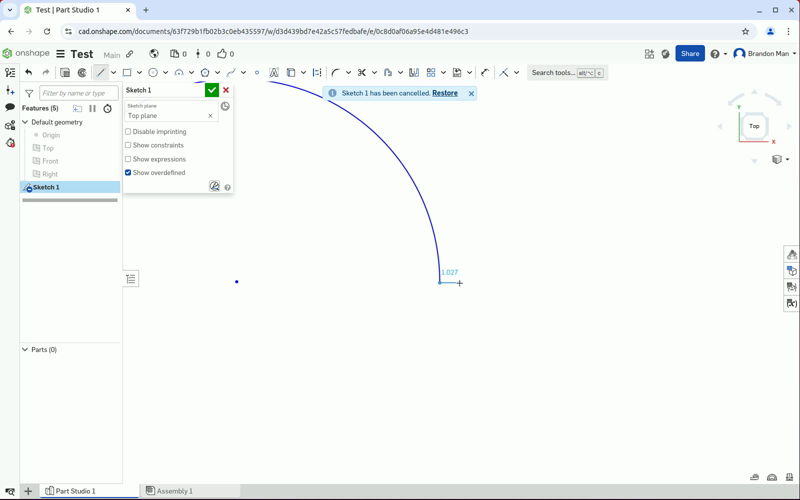
scroll(6)
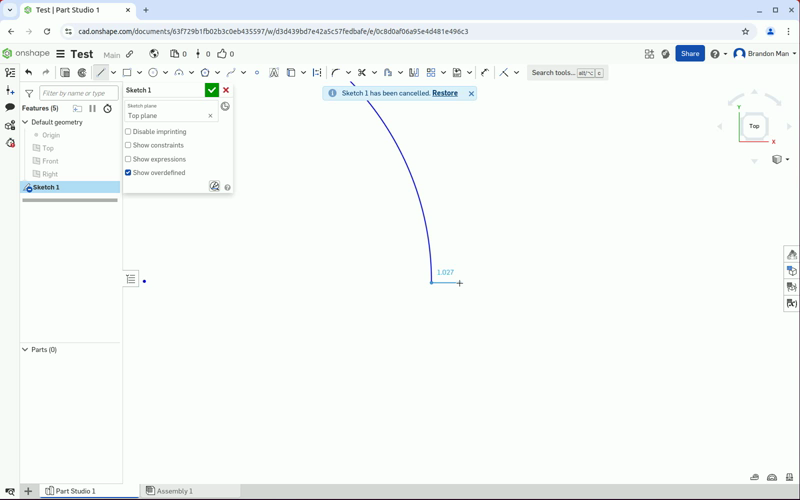
scroll(6)
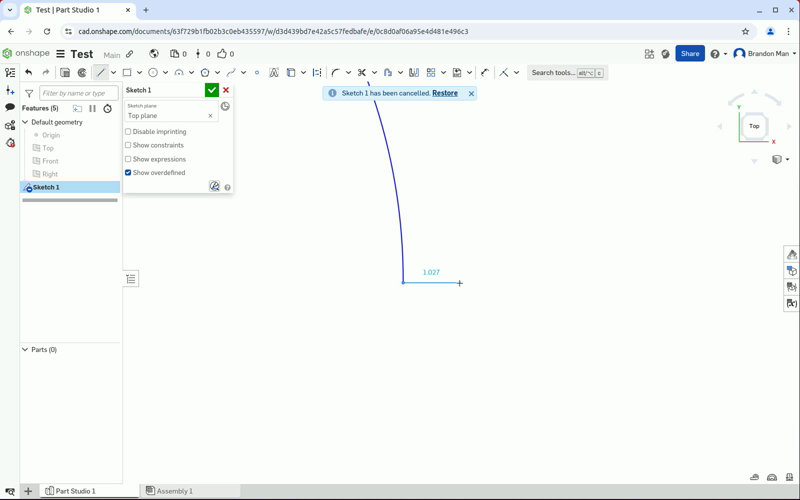
click(459, 282)
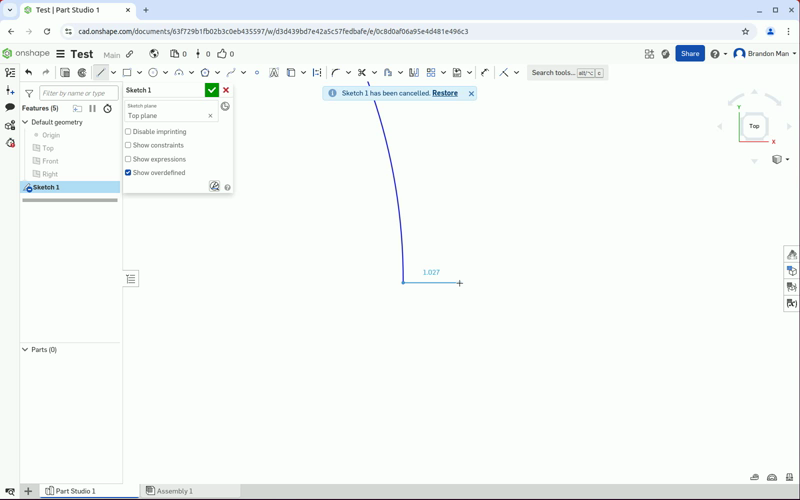
scroll(-6)
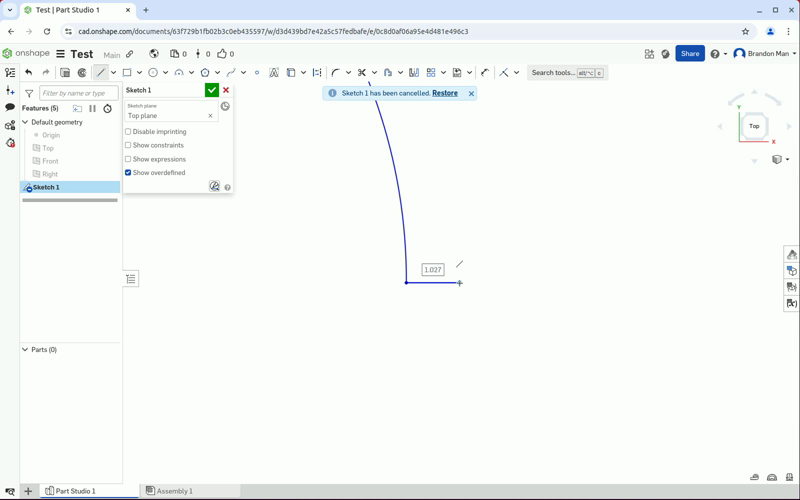
scroll(-6)
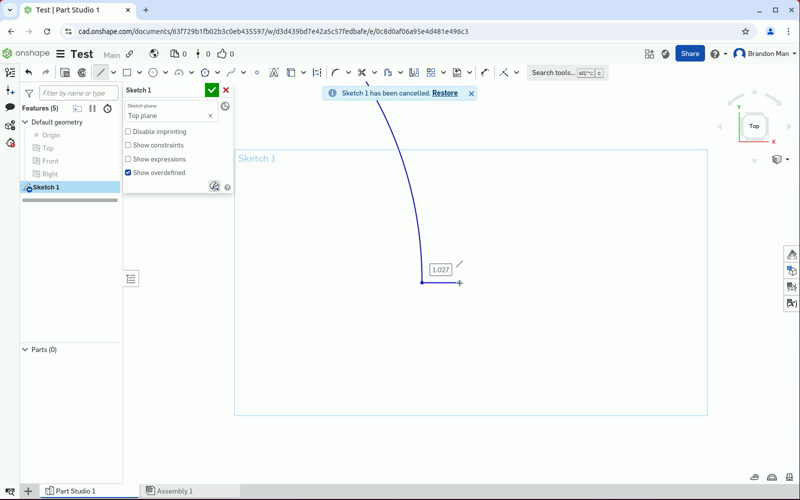
scroll(-6)
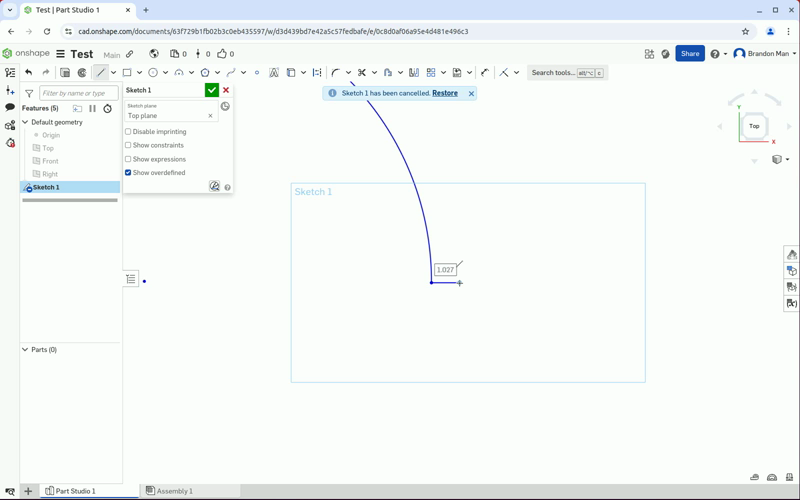
scroll(-6)
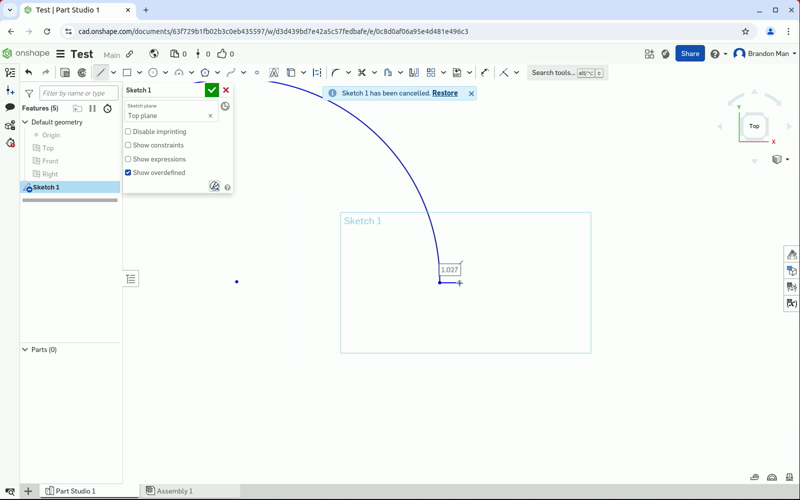
scroll(-6)
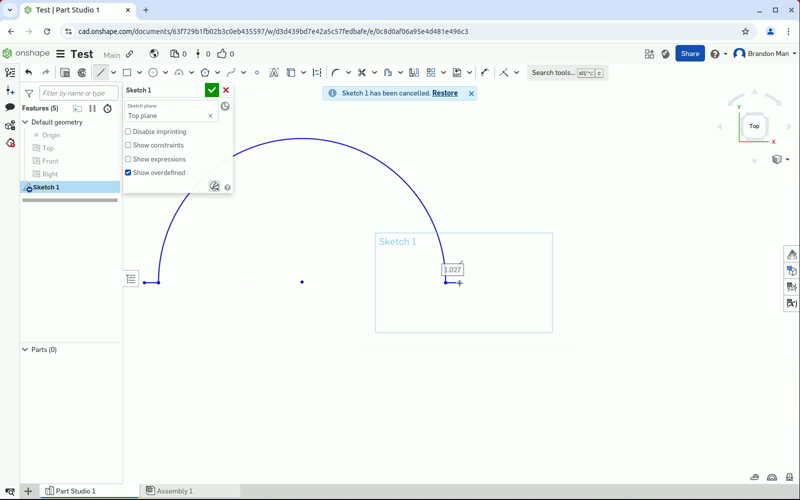
scroll(-6)
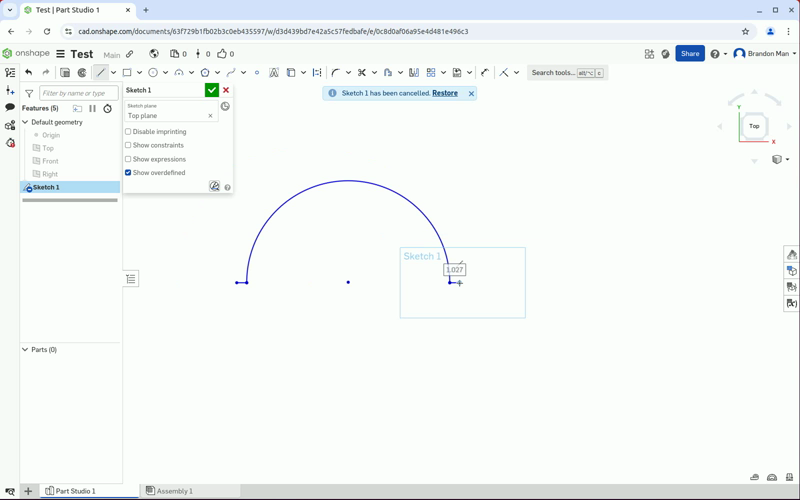
scroll(-6)
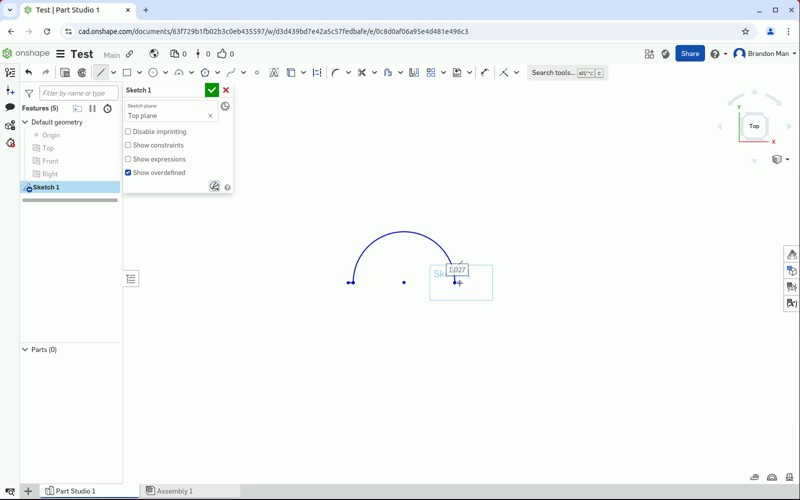
key_up(shift)
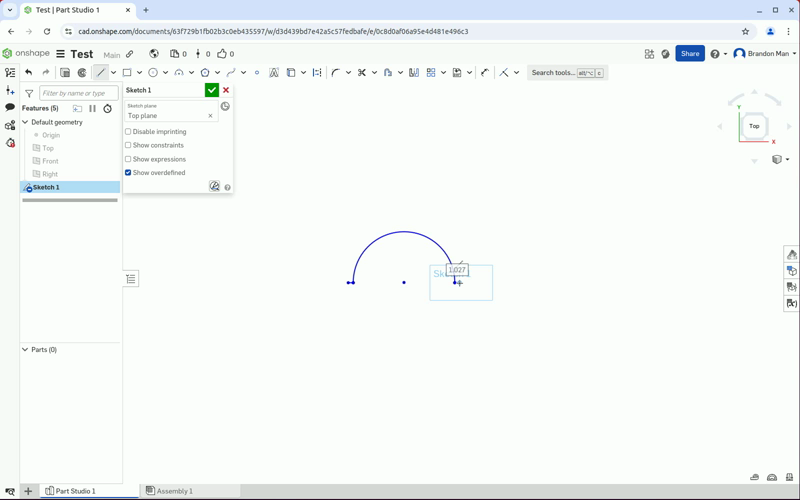
key(esc)
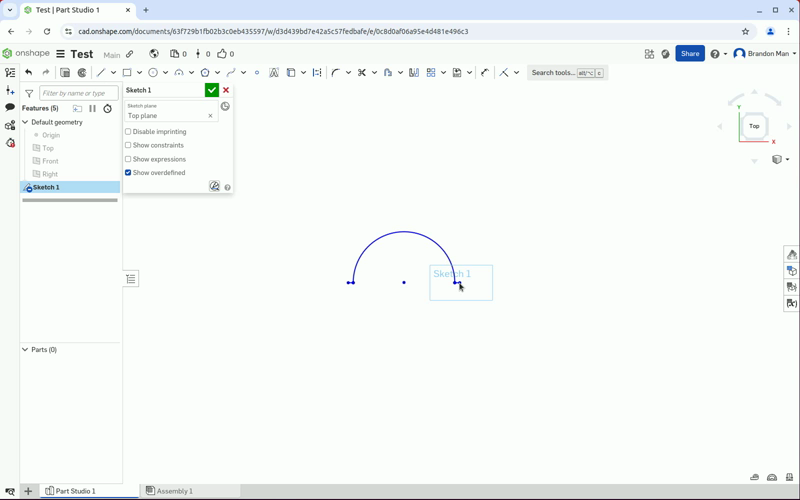
key(a)
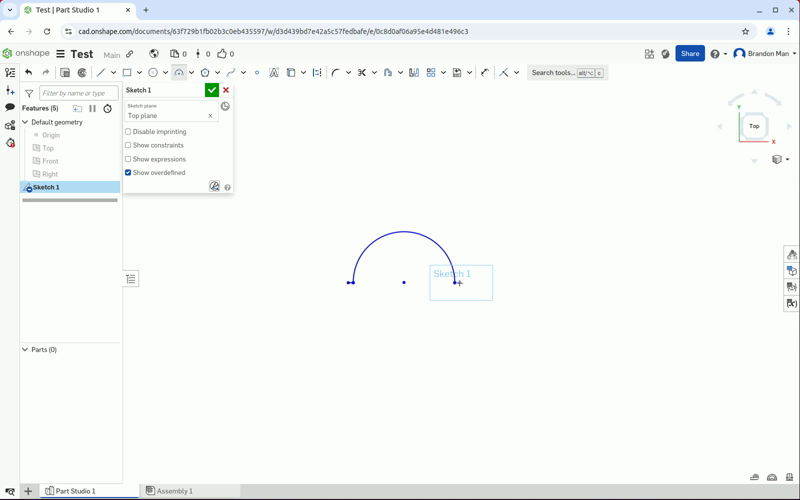
mouse_move(459, 282)
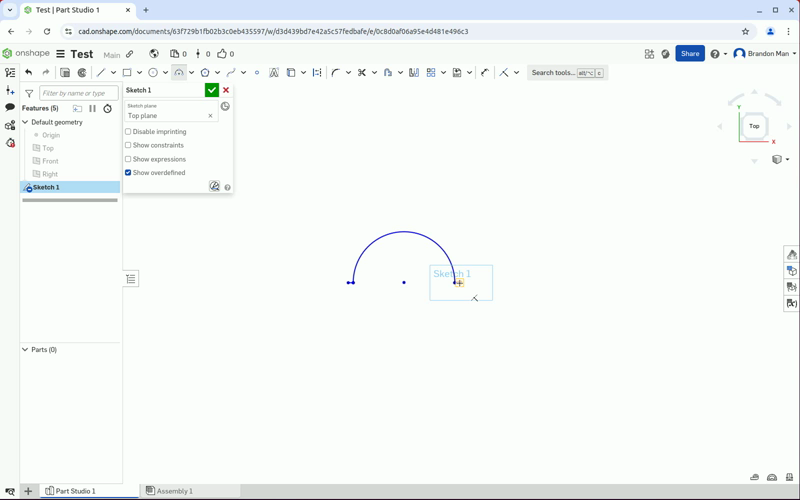
click(459, 282)
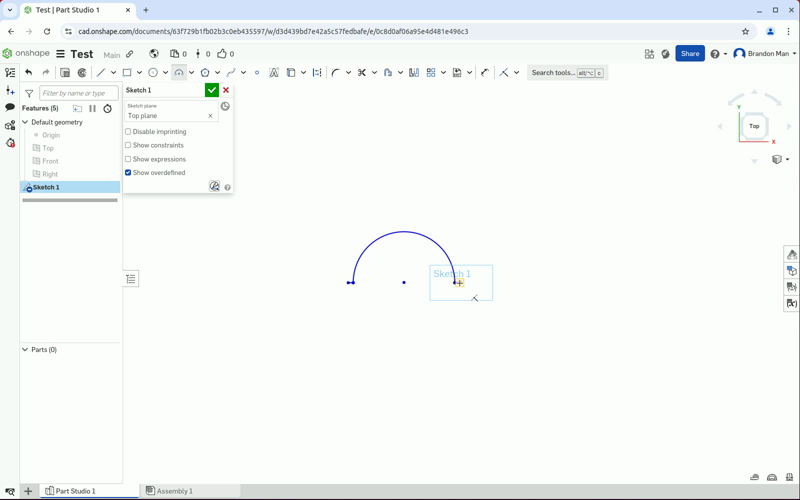
mouse_move(348, 282)
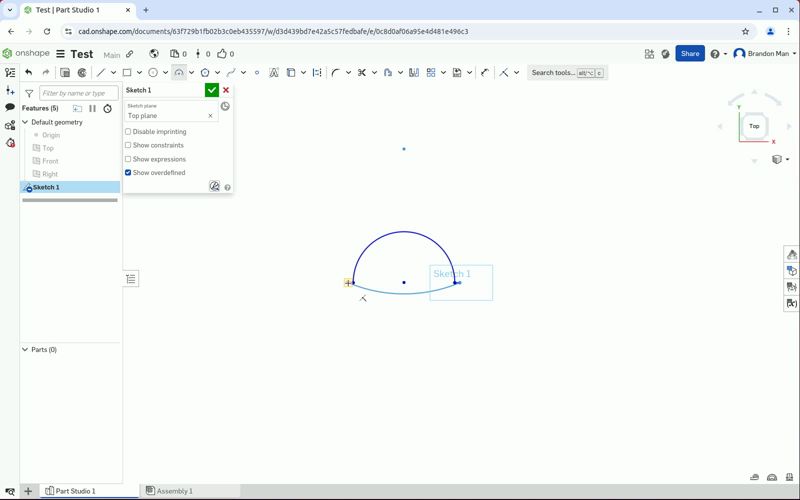
click(348, 282)
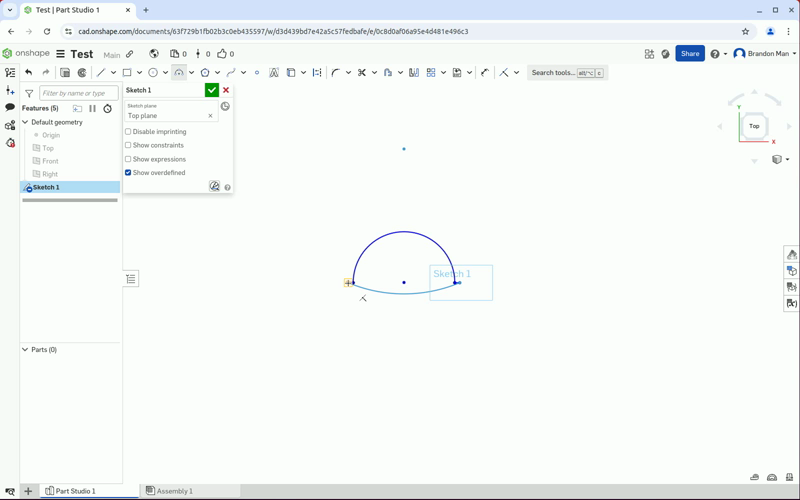
key_down(shift)
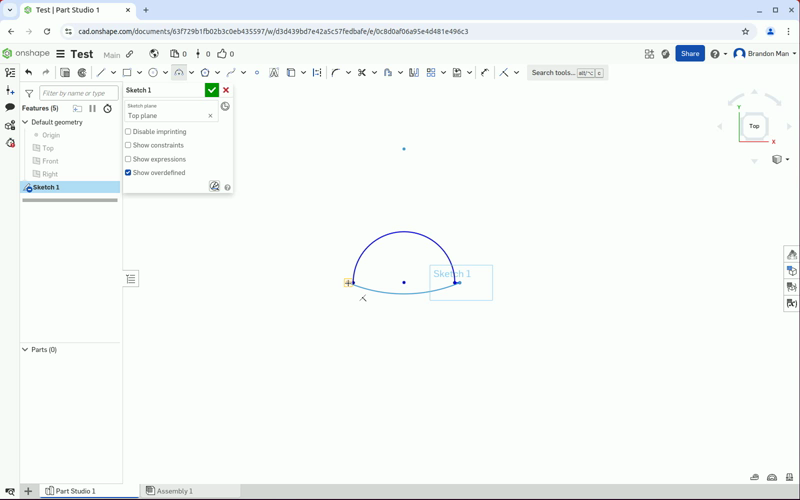
mouse_move(404, 227)
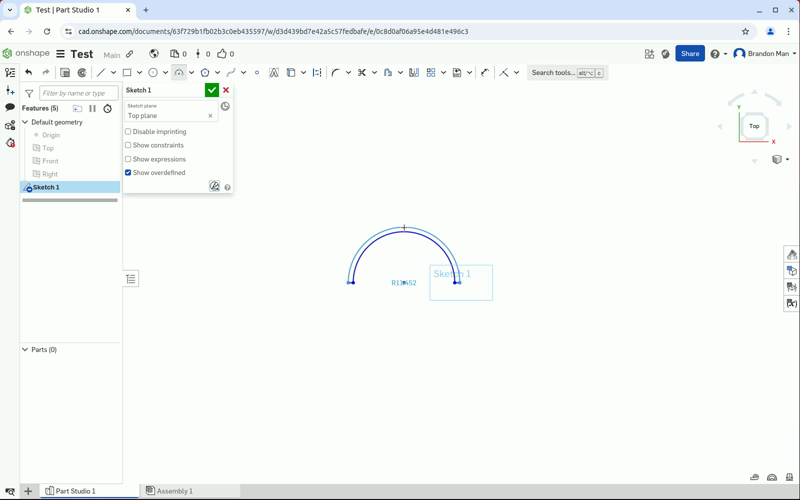
click(404, 227)
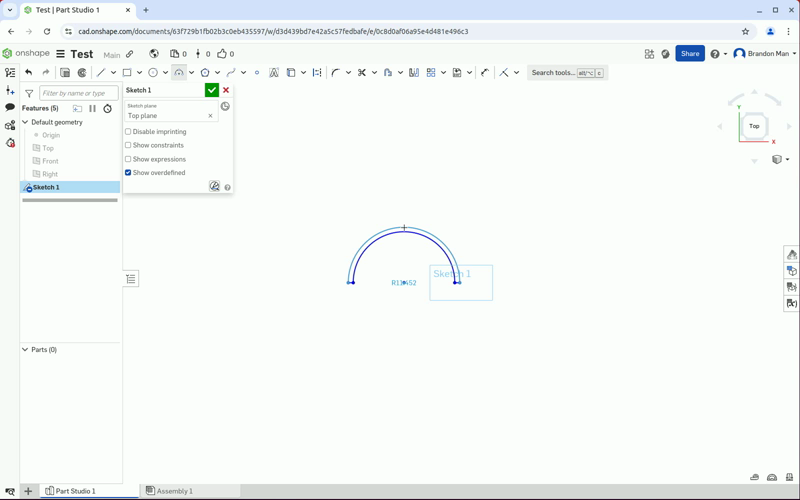
key_up(shift)
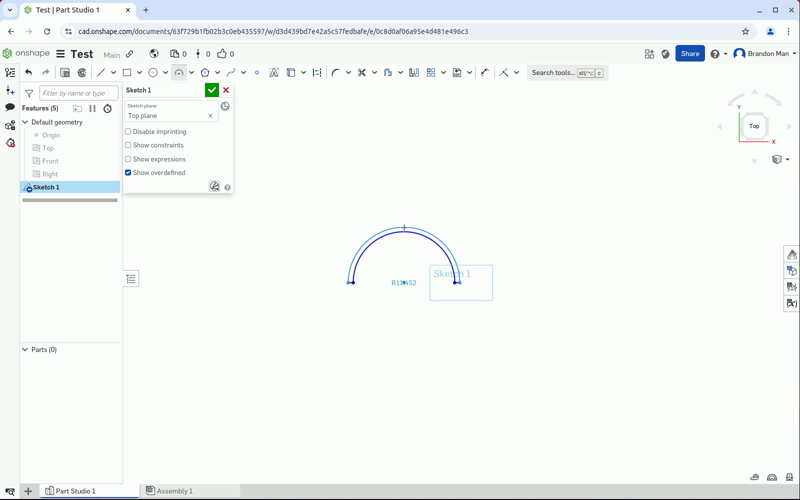
key(esc)
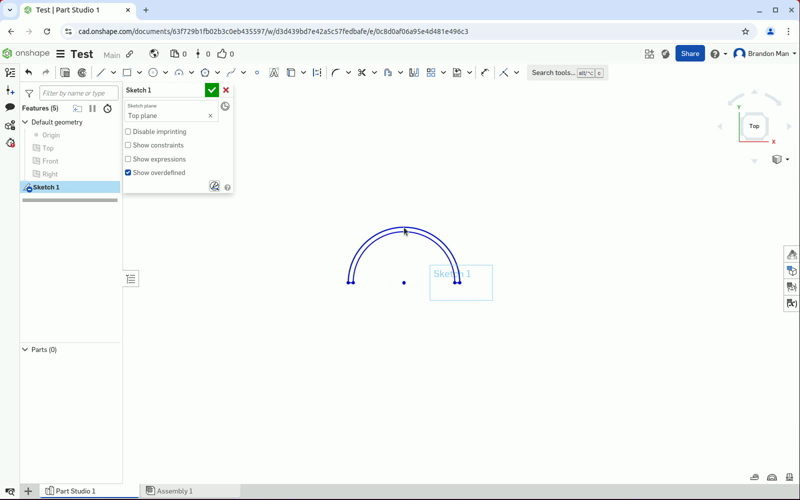
mouse_move(383, 236)
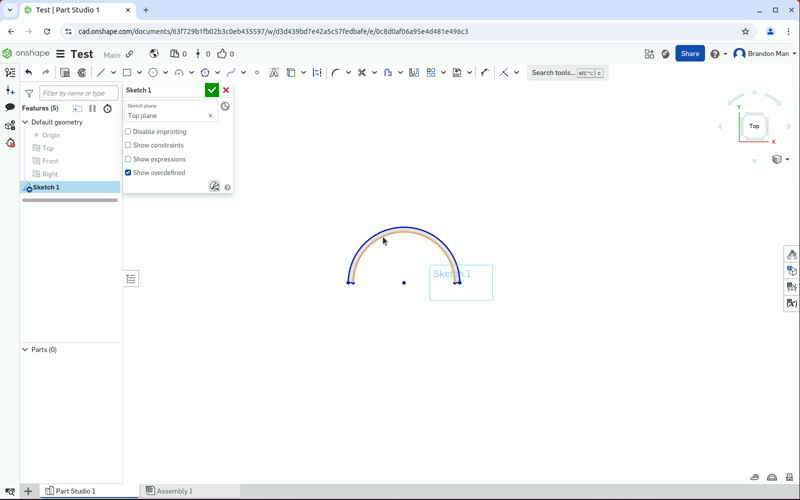
scroll(6)
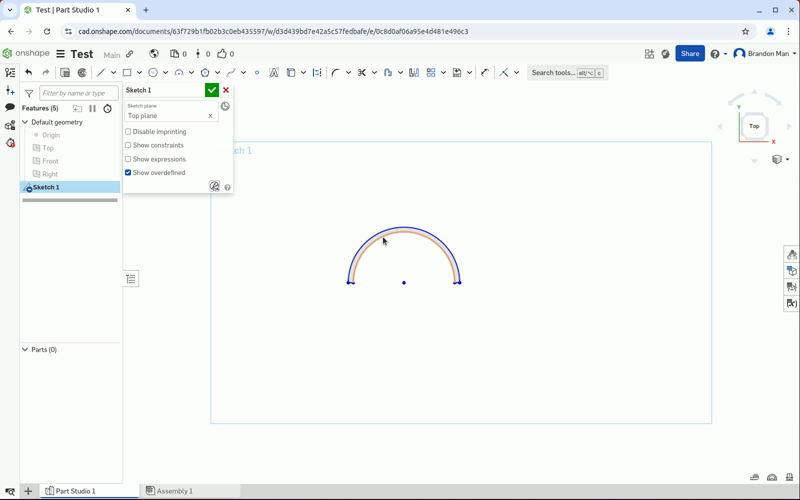
scroll(6)
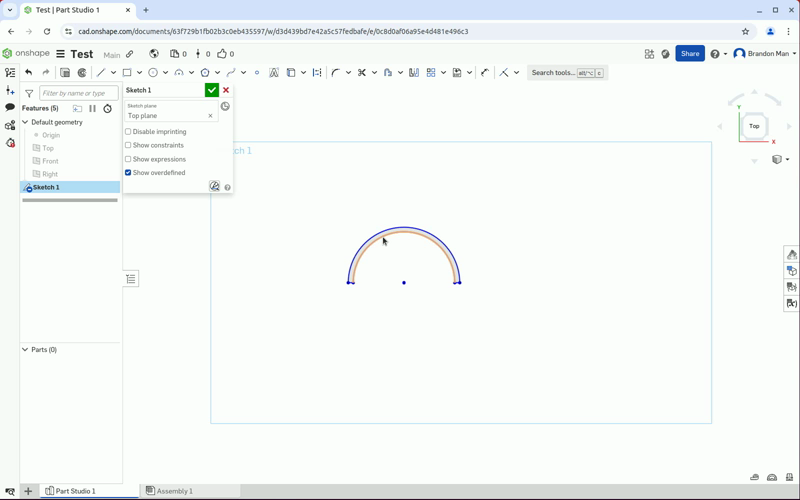
scroll(6)
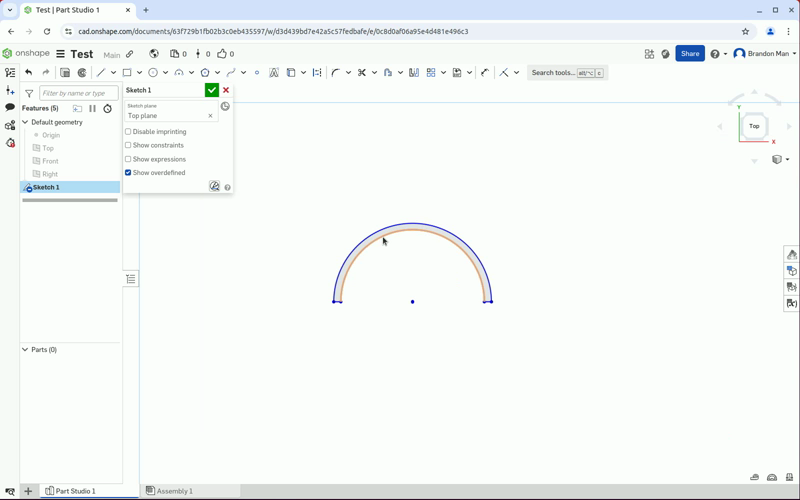
scroll(6)
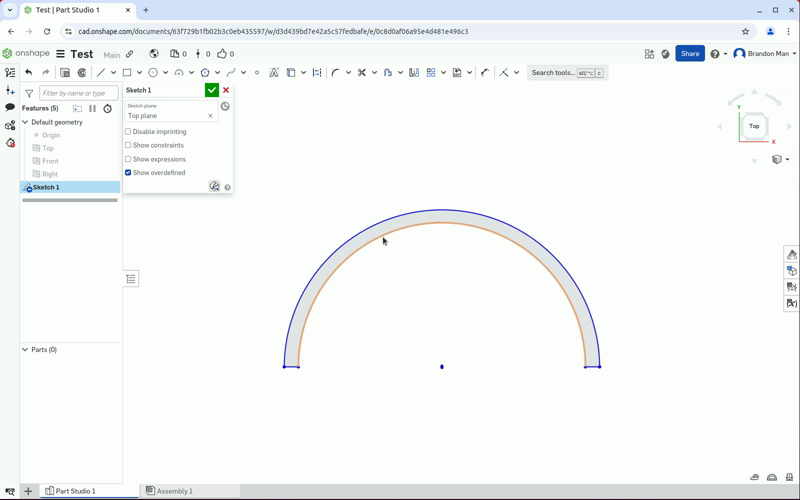
scroll(6)
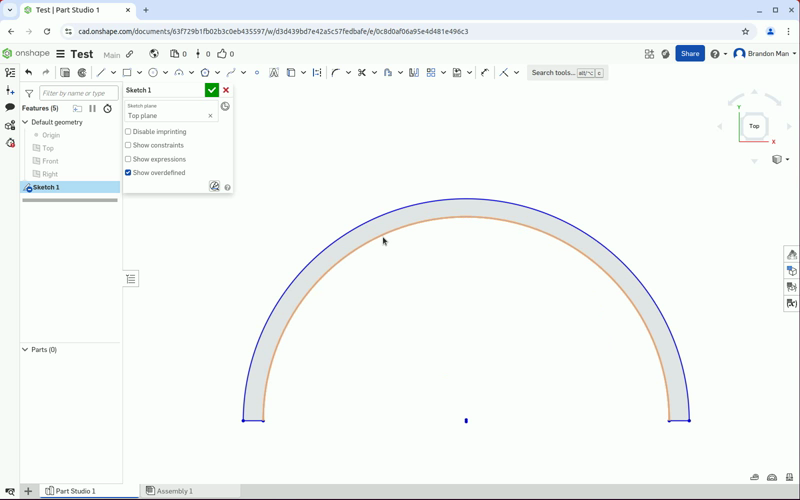
scroll(6)
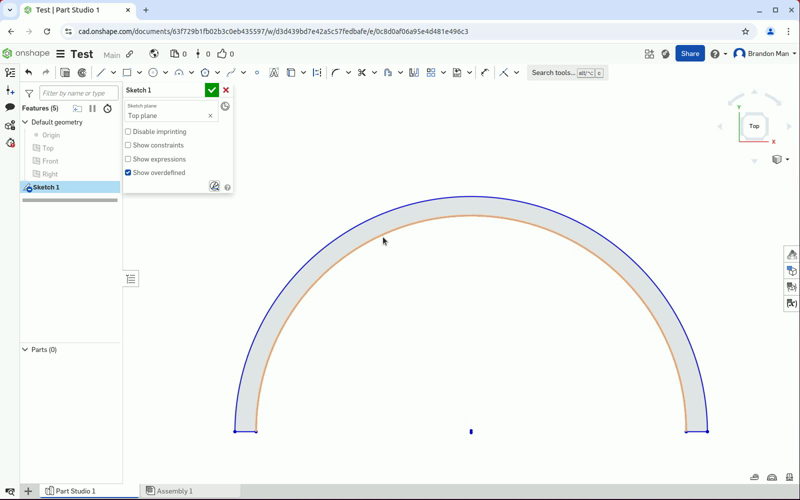
scroll(6)
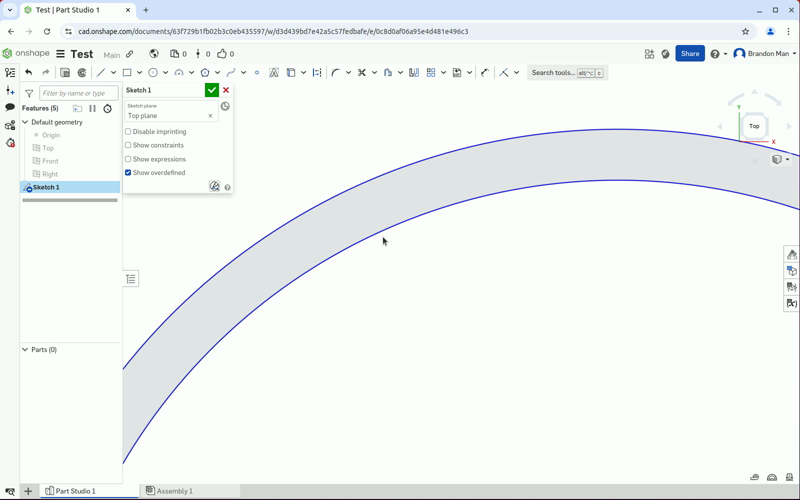
click(383, 236)
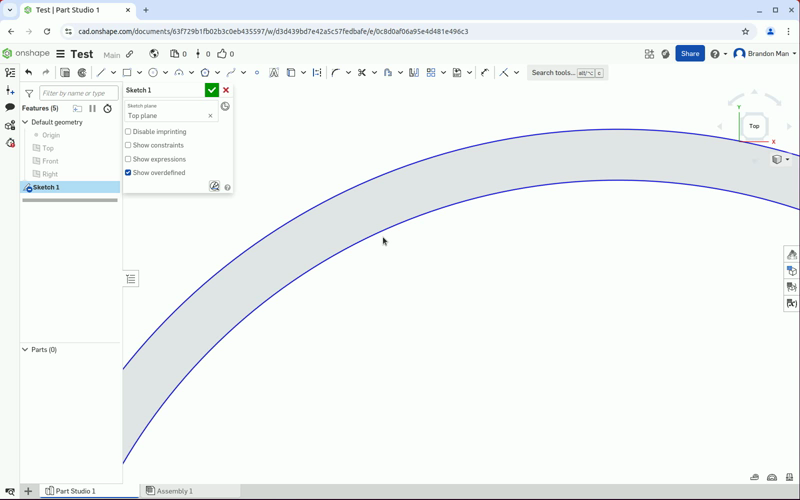
scroll(-6)
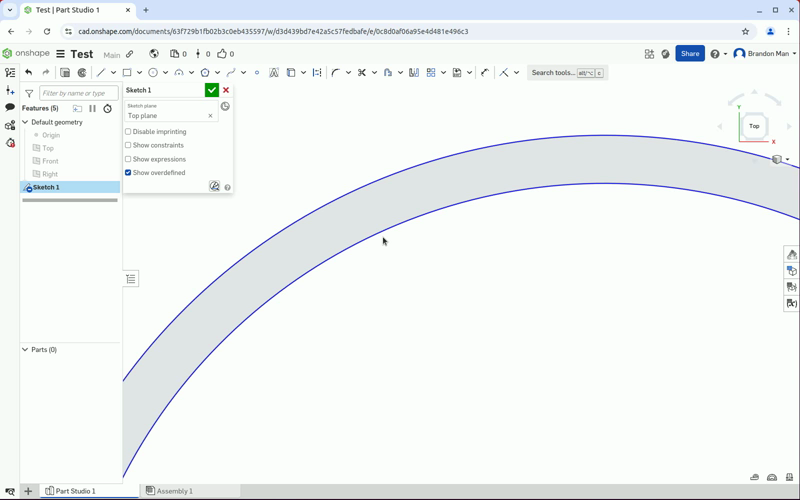
scroll(-6)
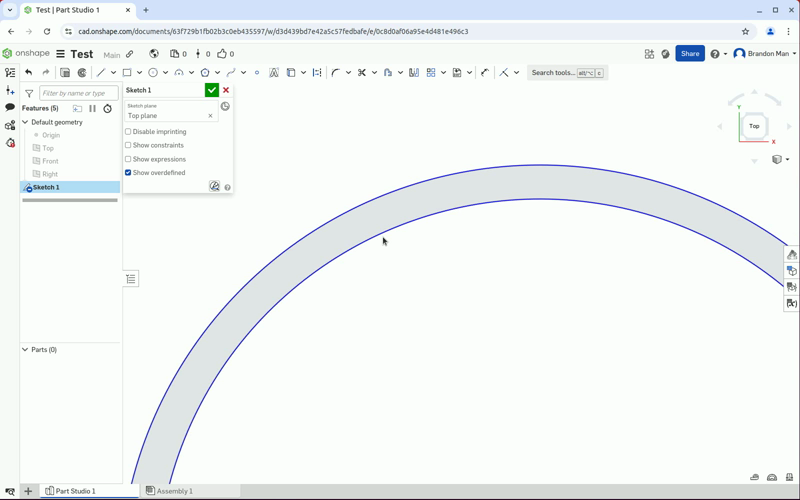
scroll(-6)
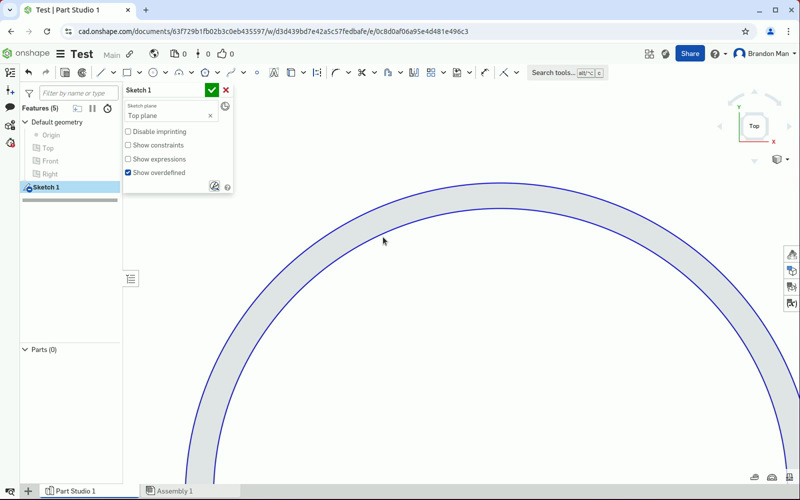
scroll(-6)
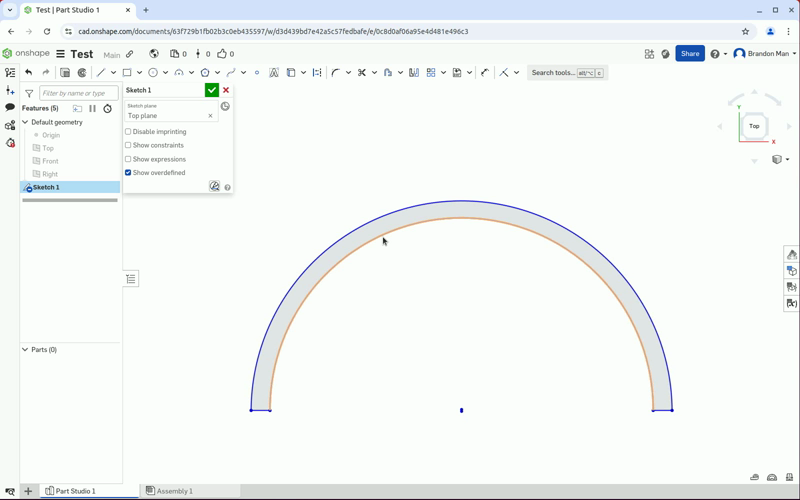
scroll(-6)
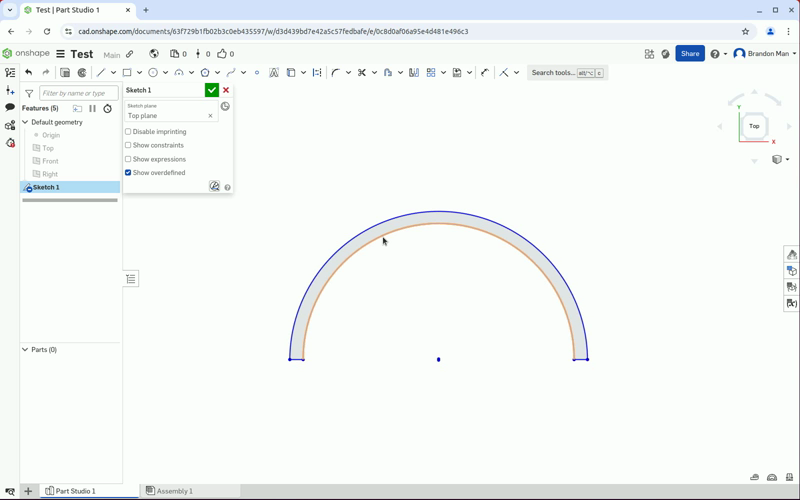
scroll(-6)
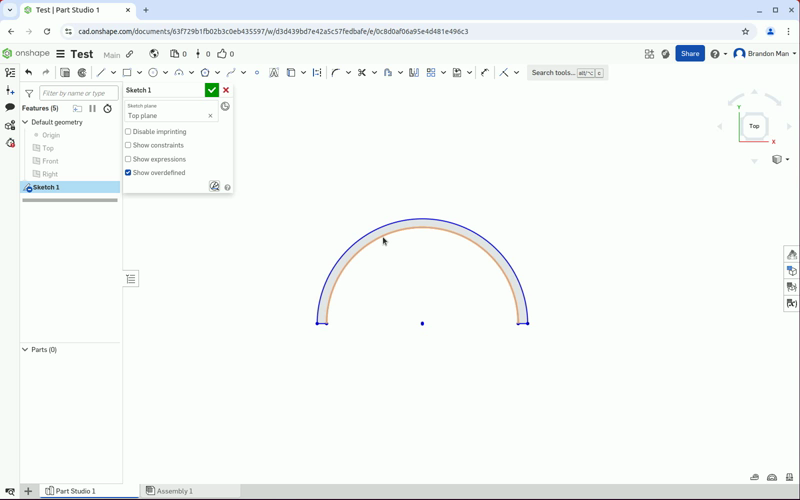
scroll(-6)
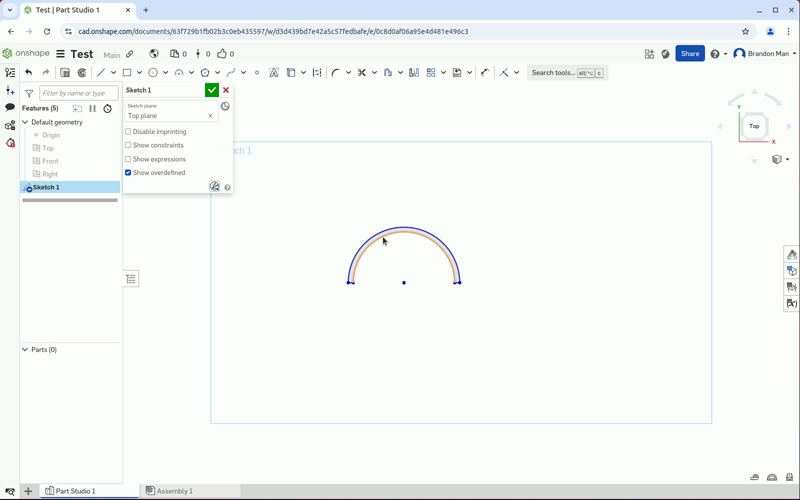
mouse_move(73, 352)
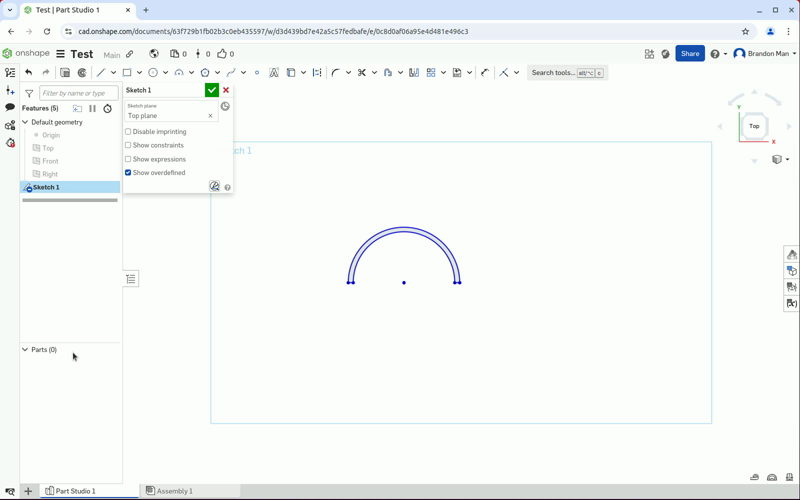
key(shift+y)
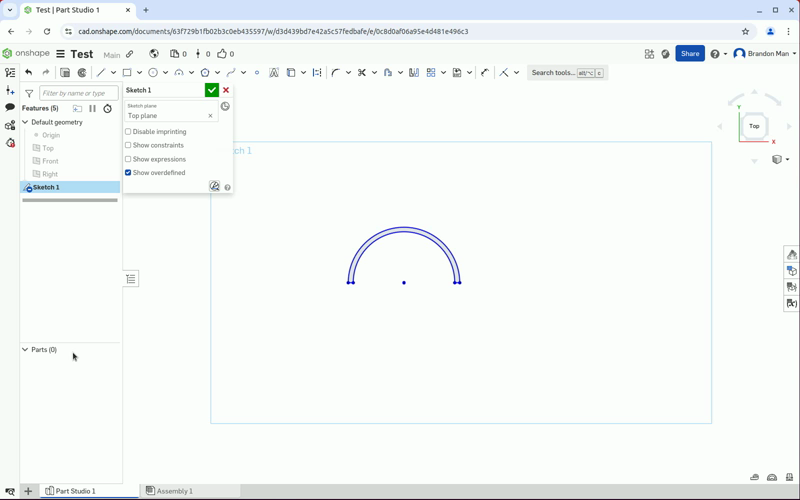
key(shift+e)
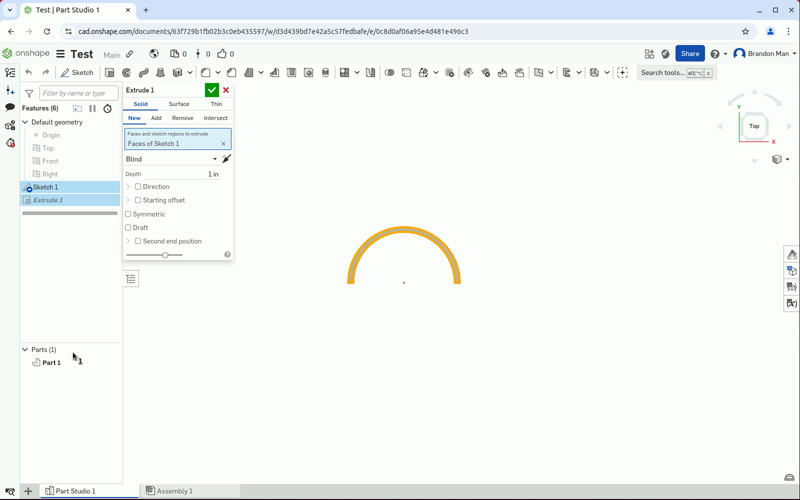
mouse_move(143, 106)
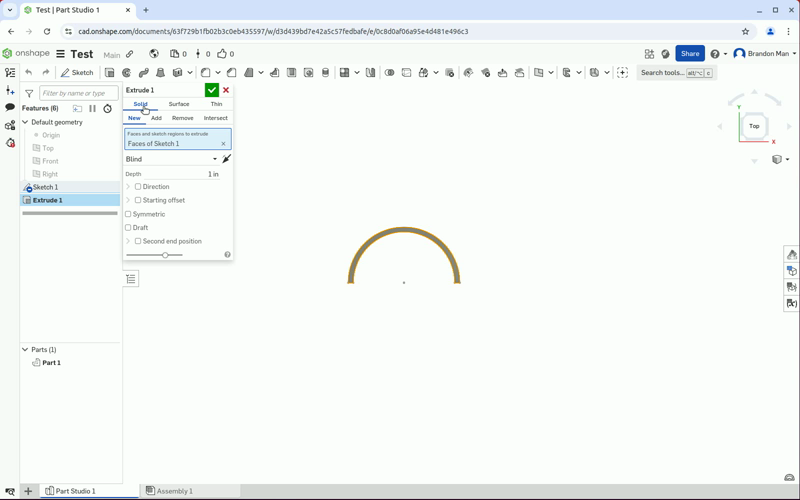
click(143, 106)
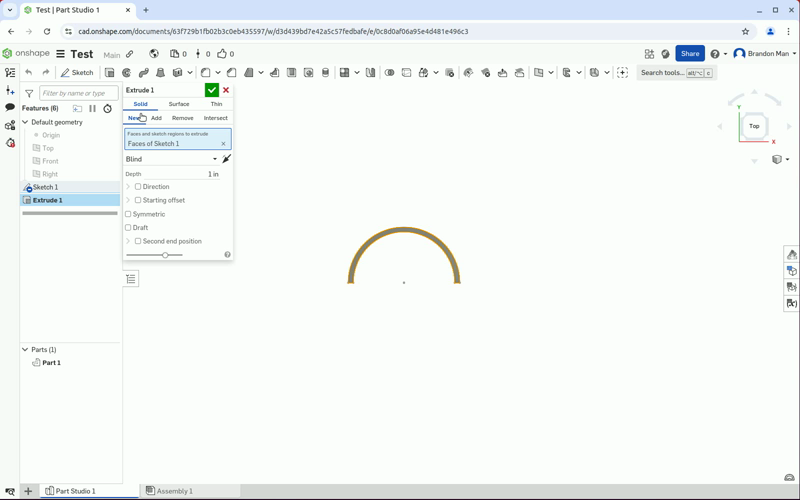
mouse_move(137, 120)
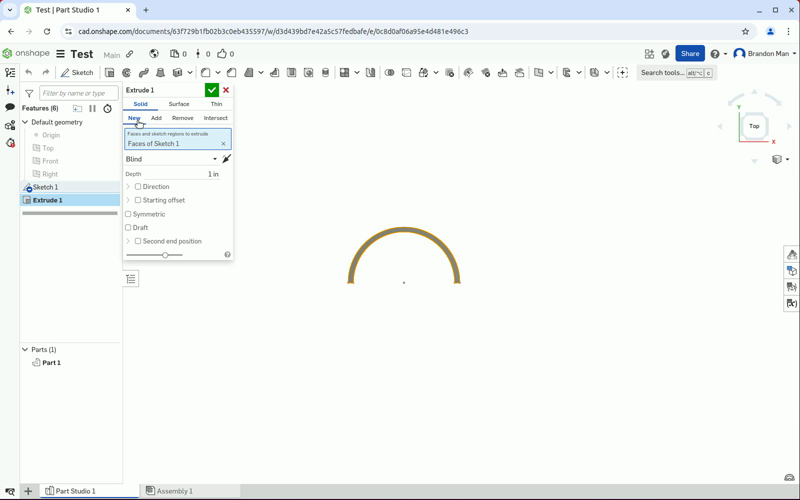
click(137, 120)
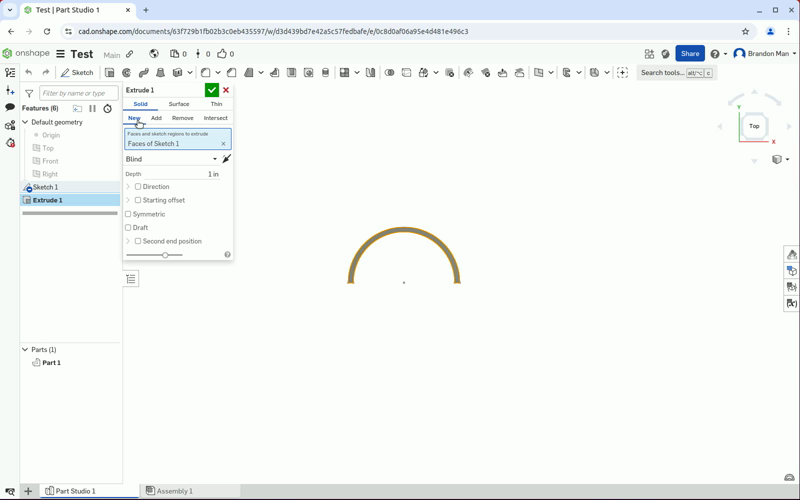
key(tab, 4)
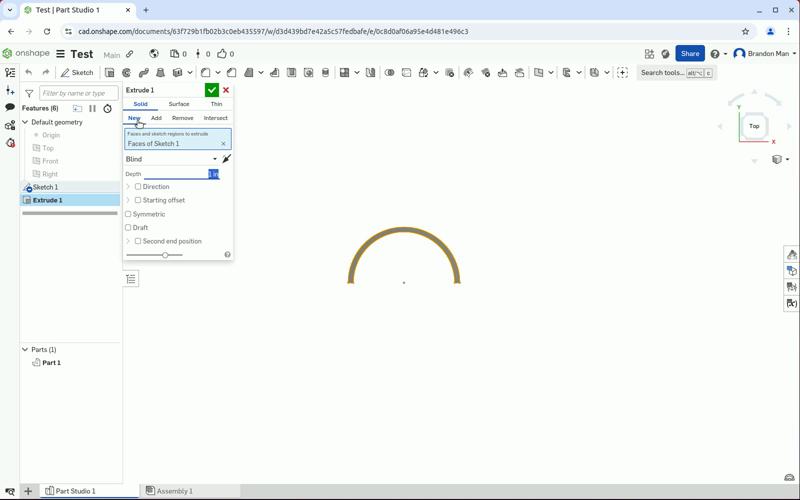
text(0.241)
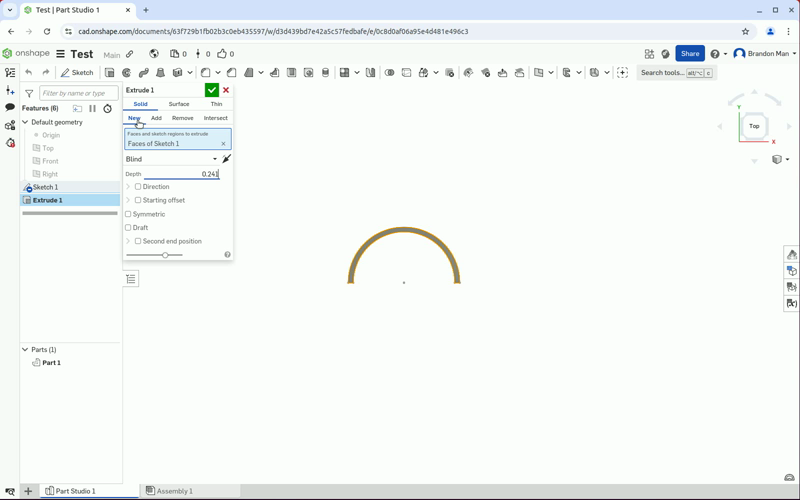
key(enter)
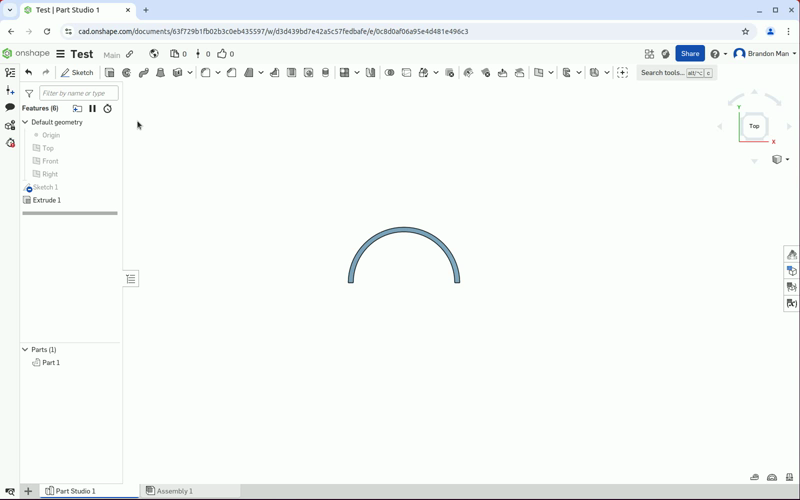
key(shift+h)
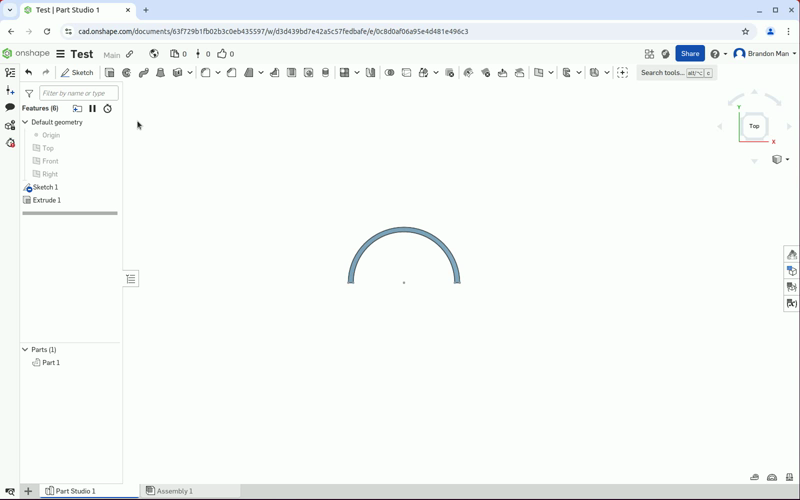
key(shift+h)
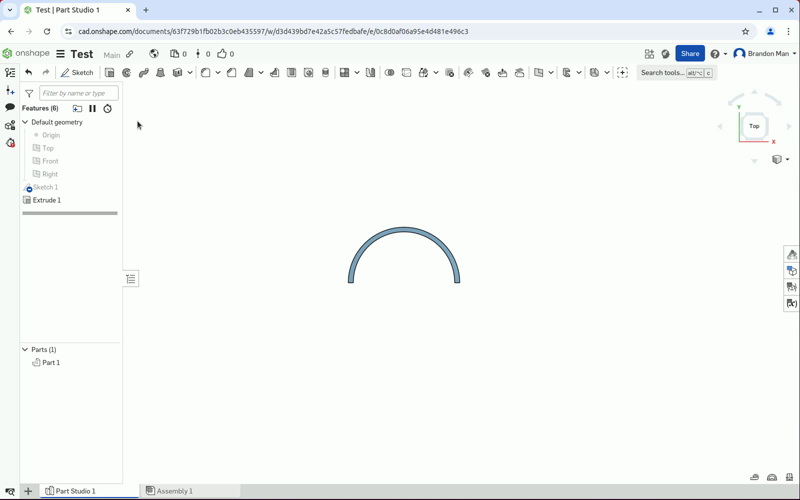
mouse_move(73, 189)
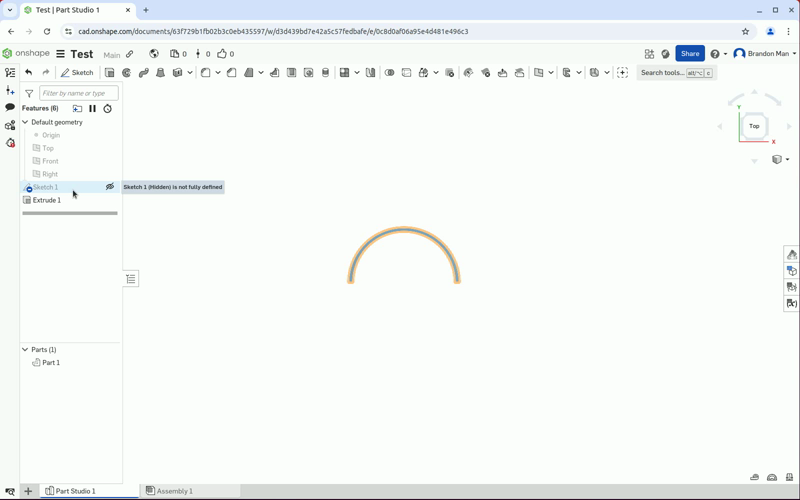
click(73, 189)
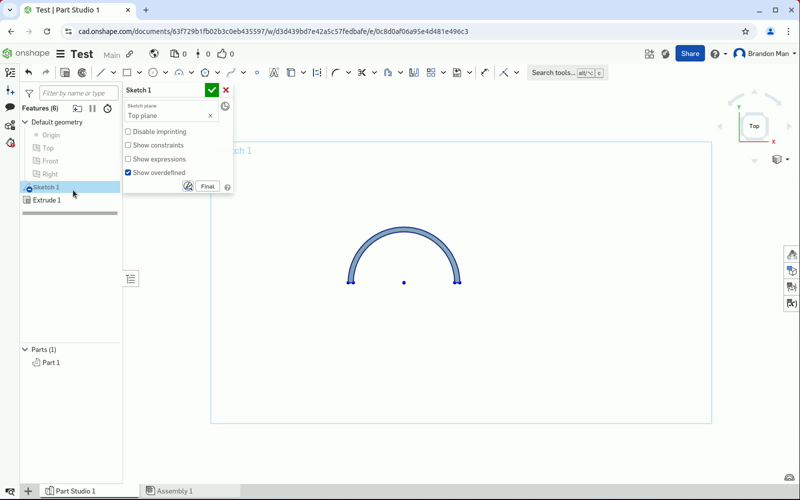
mouse_move(229, 92)
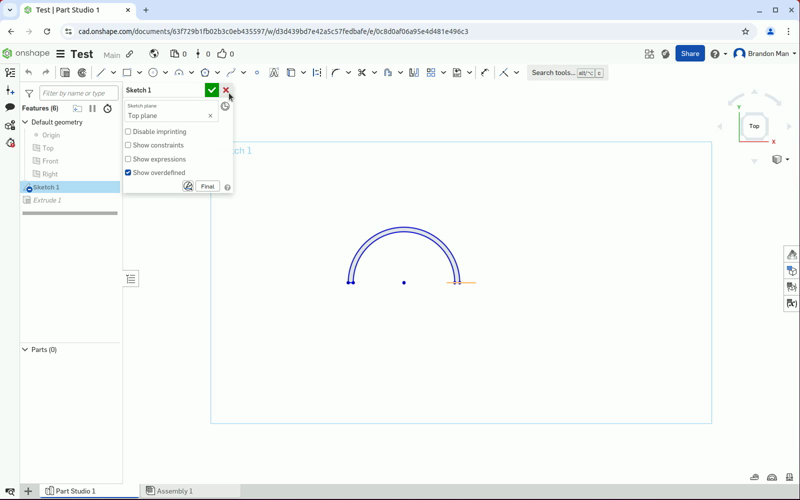
click(229, 92)
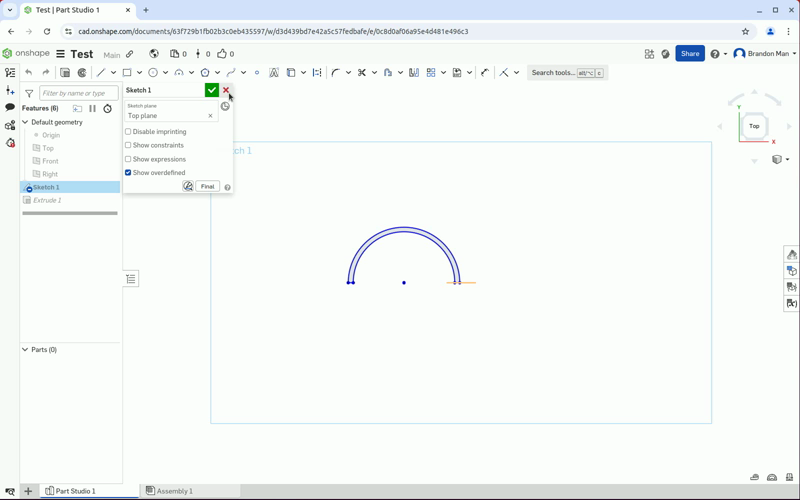
key(shift+s)
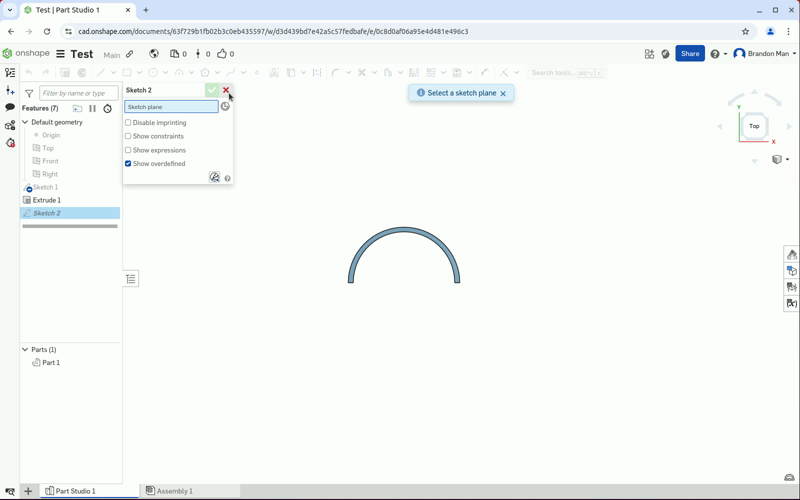
mouse_move(73, 150)
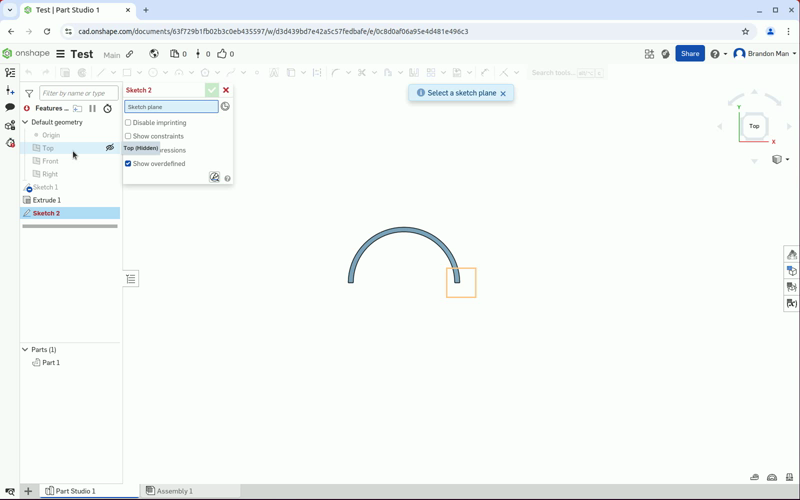
click(73, 150)
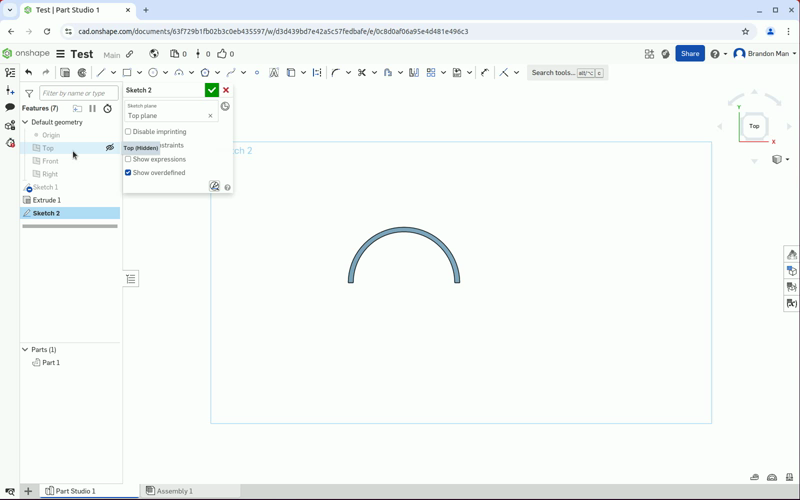
mouse_move(73, 352)
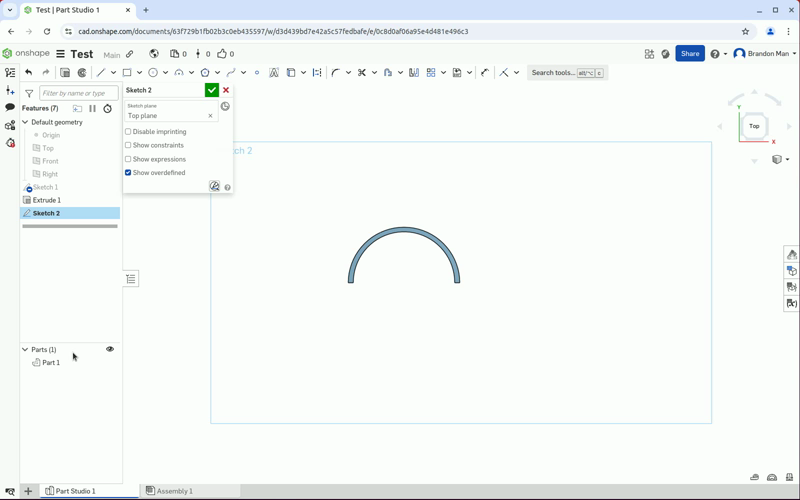
key(y)
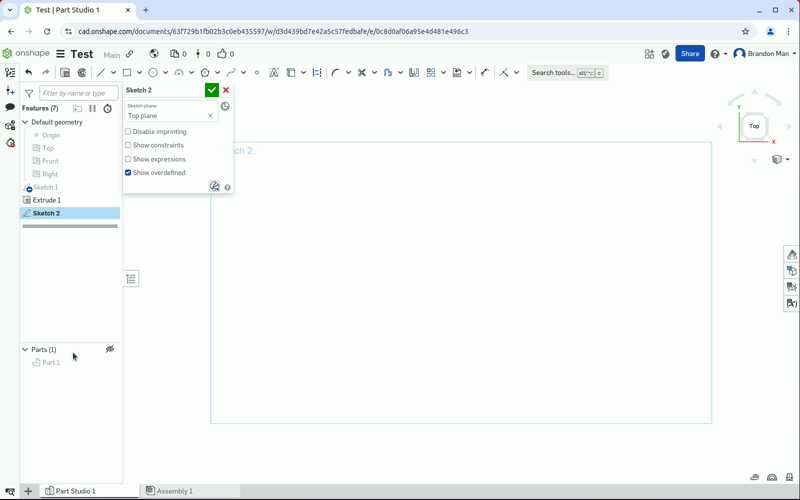
key(a)
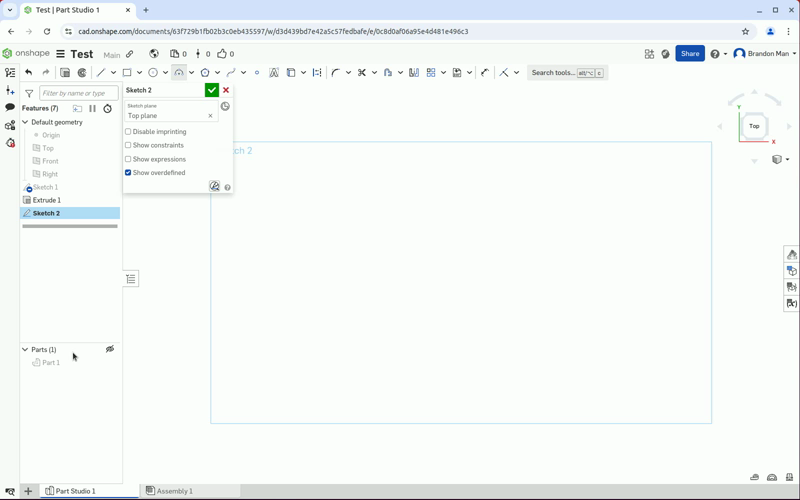
key_down(shift)
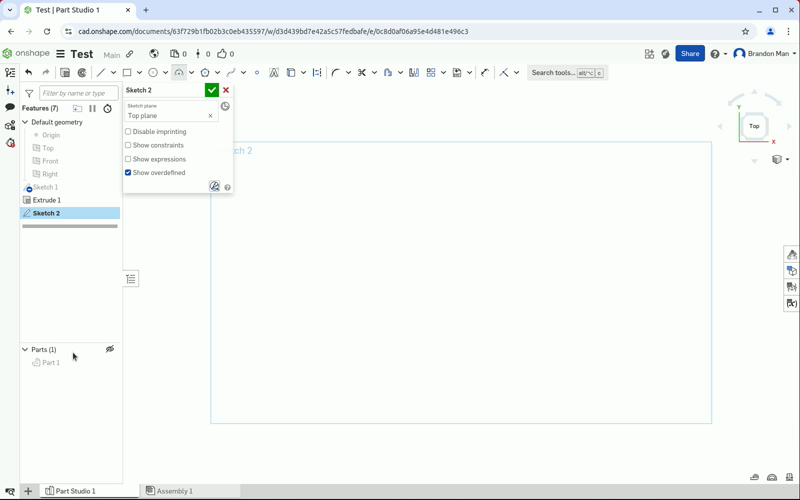
mouse_move(348, 282)
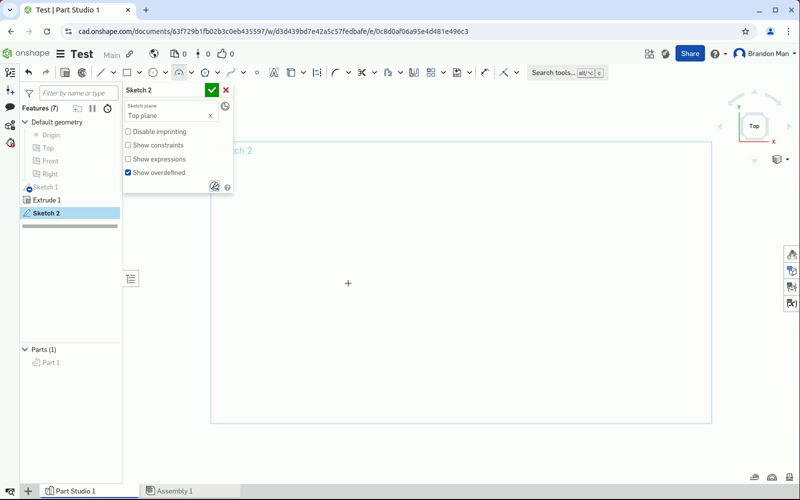
click(348, 282)
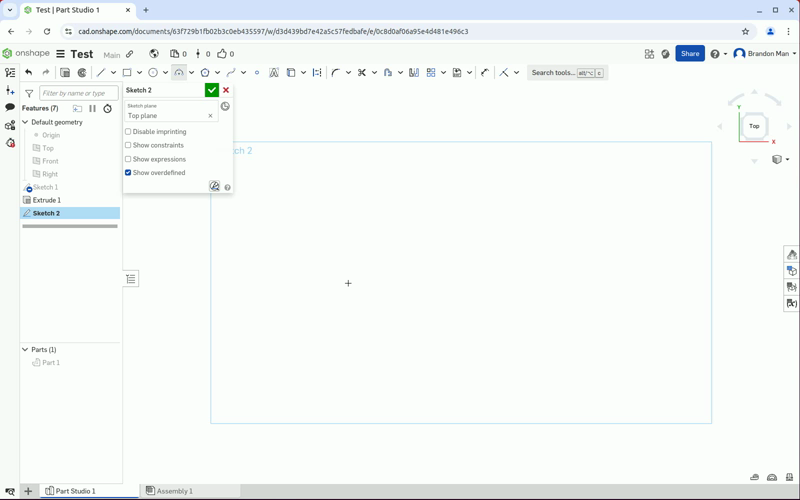
key_up(shift)
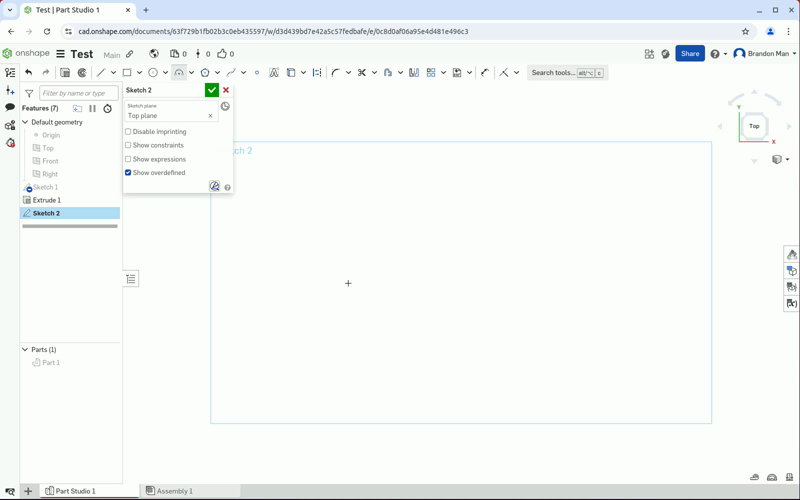
key_down(shift)
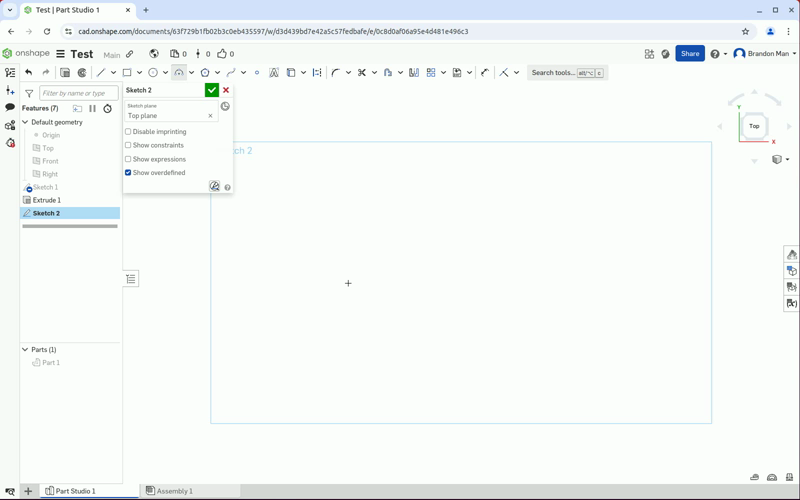
mouse_move(459, 282)
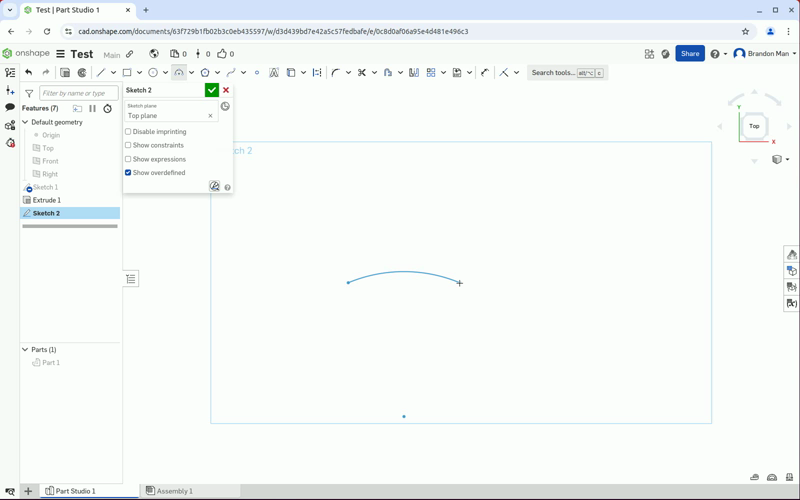
click(459, 282)
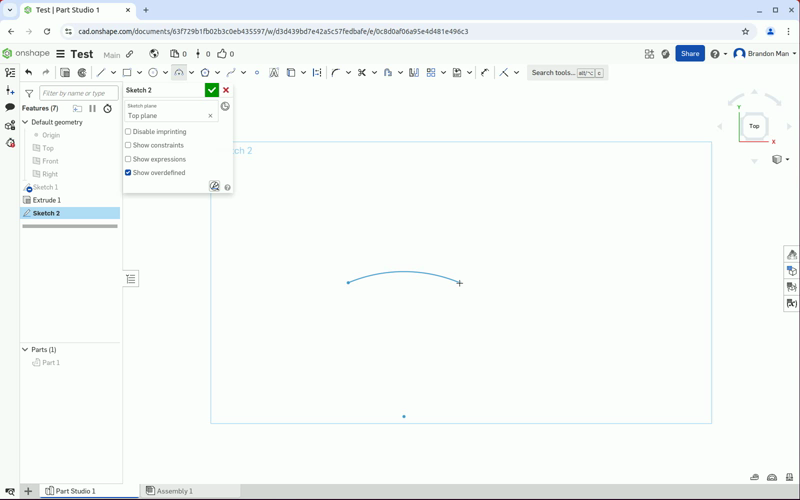
mouse_move(404, 338)
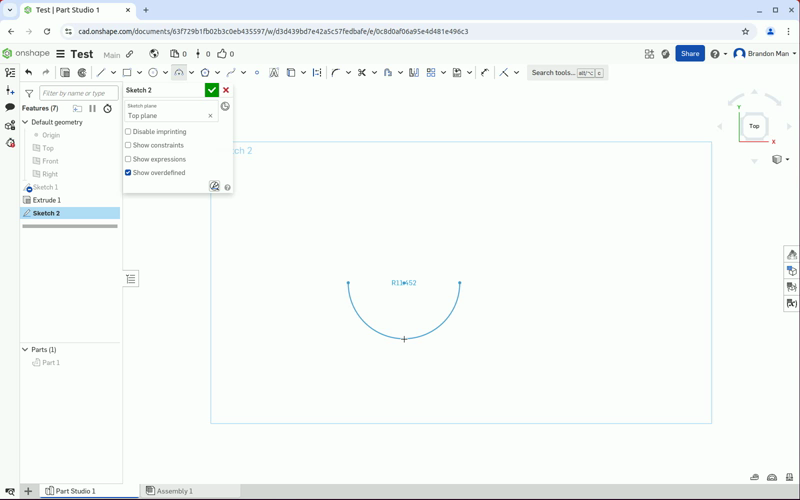
click(404, 338)
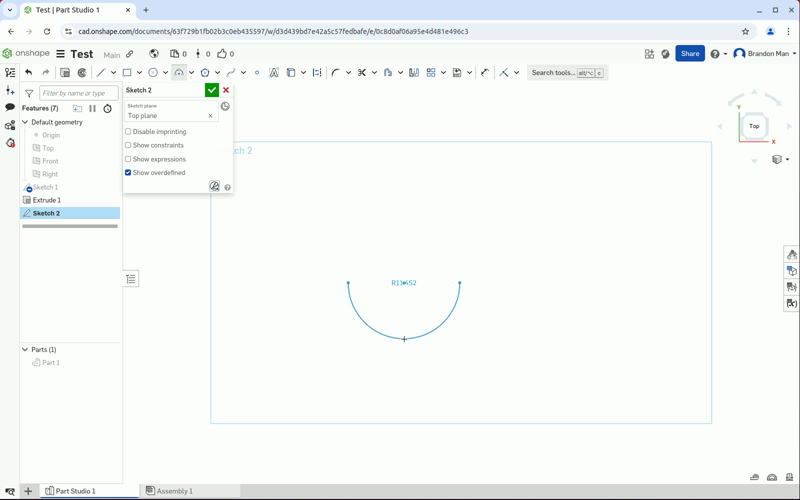
key_up(shift)
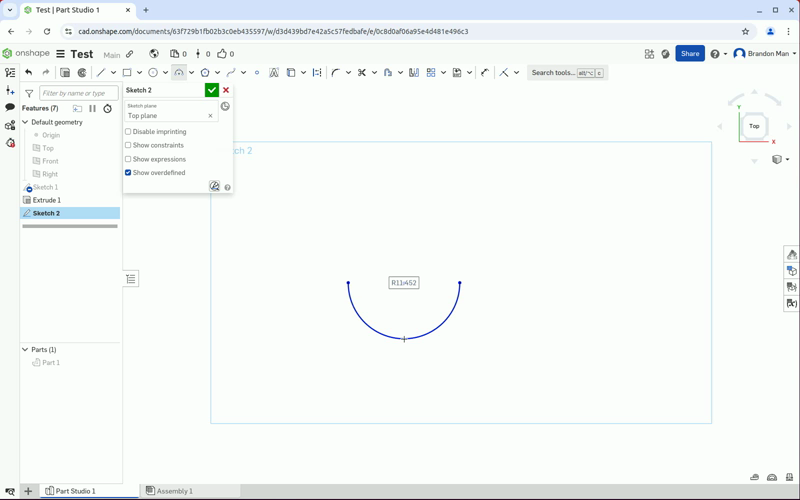
key(esc)
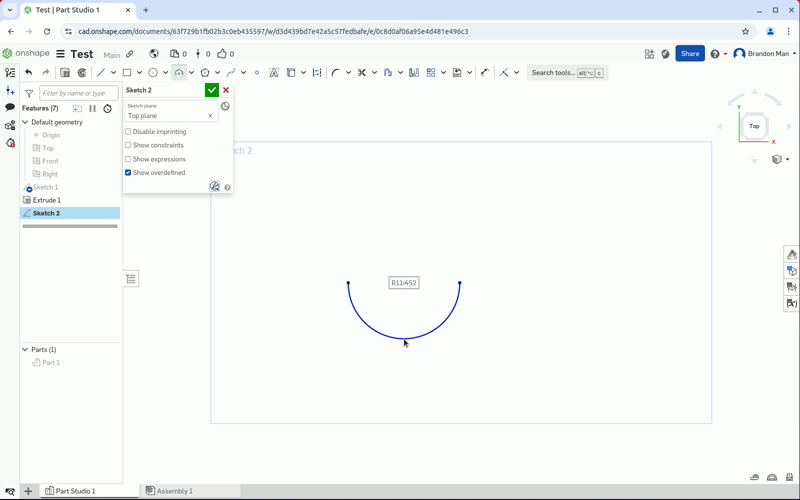
key(l)
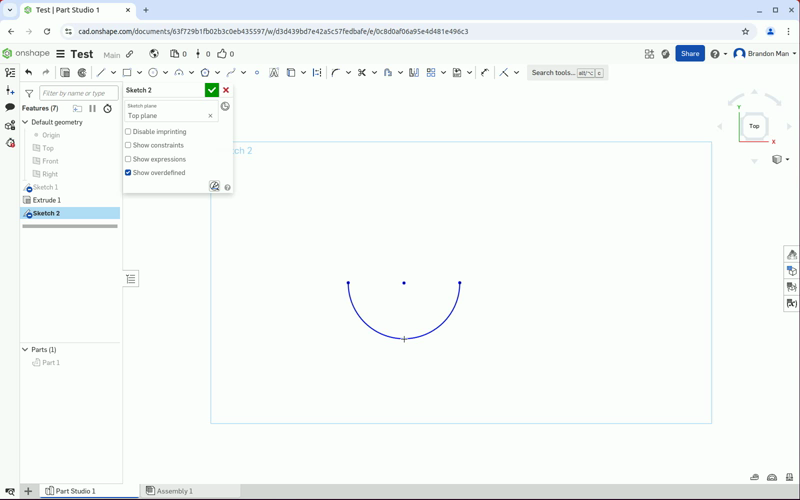
mouse_move(459, 282)
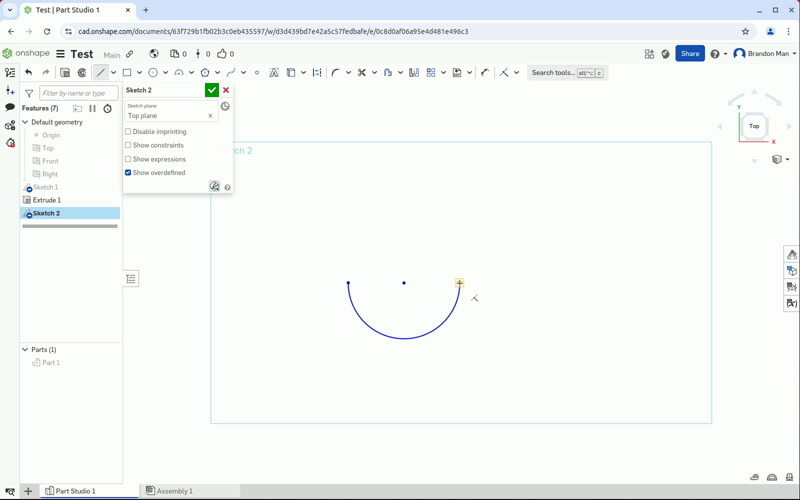
click(459, 282)
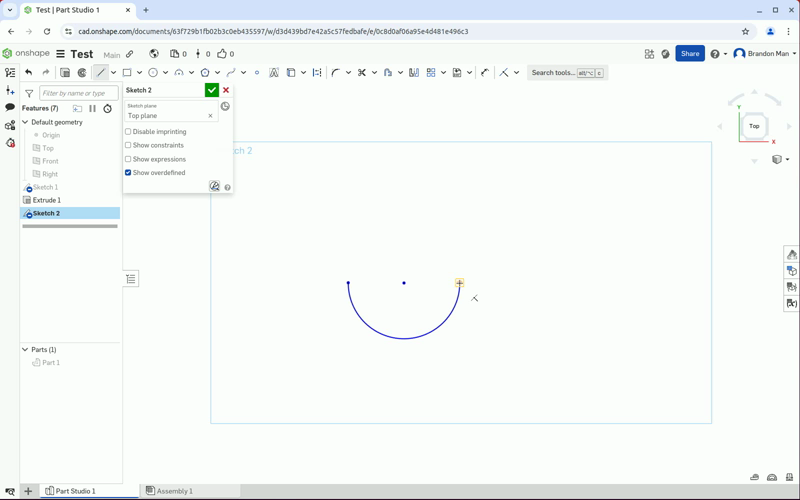
key_down(shift)
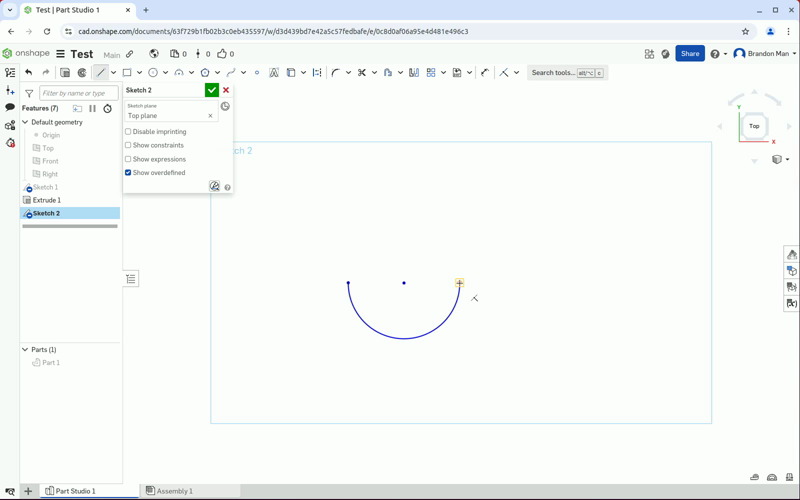
mouse_move(489, 282)
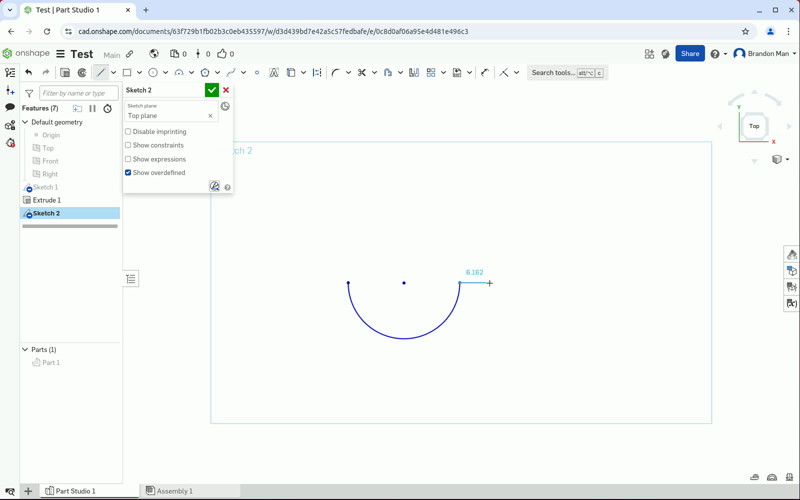
mouse_move(454, 282)
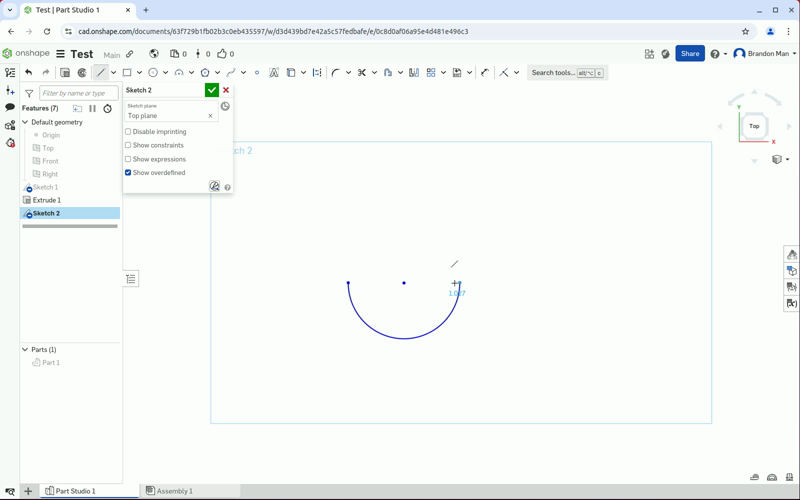
scroll(6)
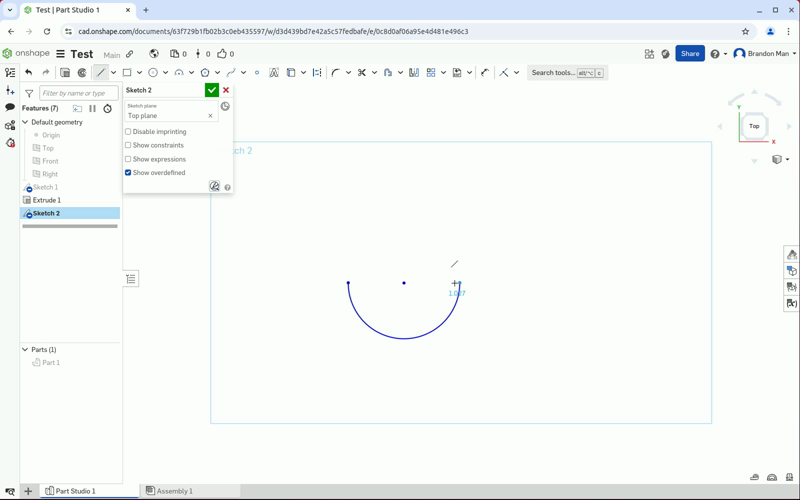
scroll(6)
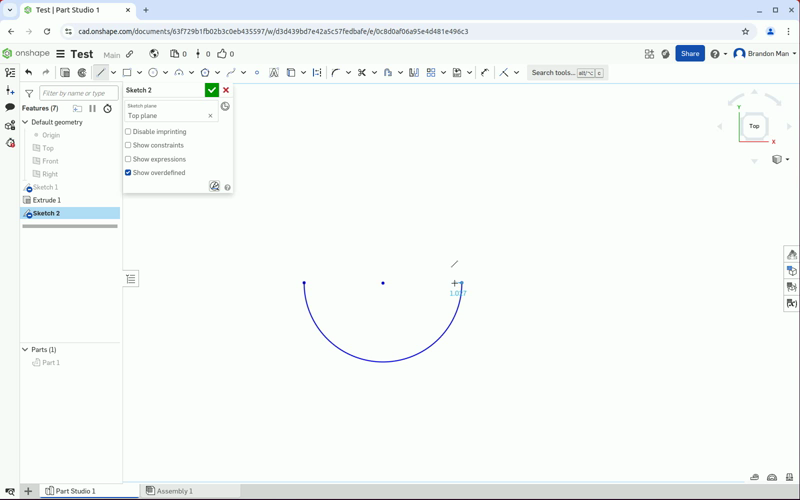
scroll(6)
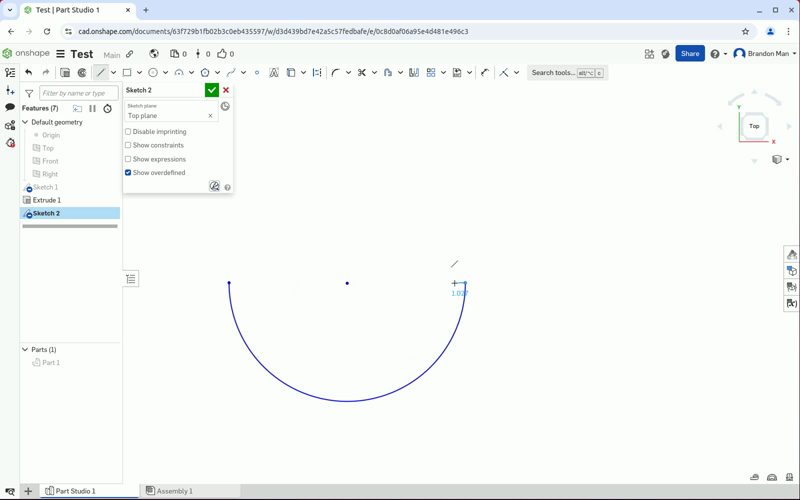
scroll(6)
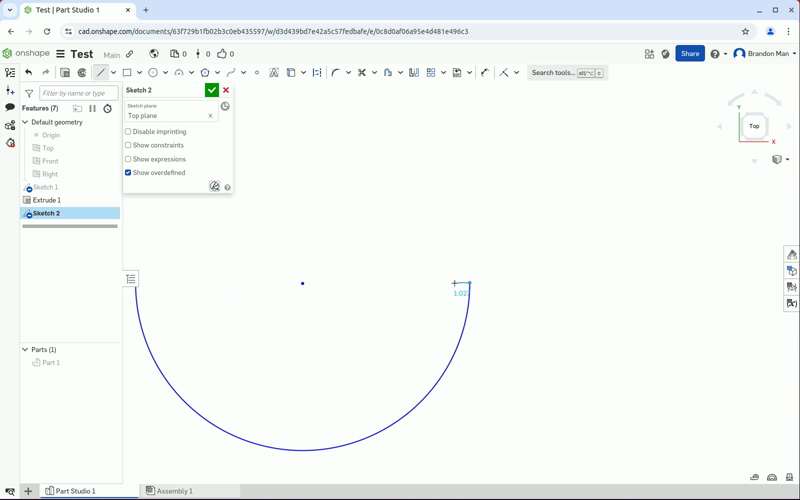
scroll(6)
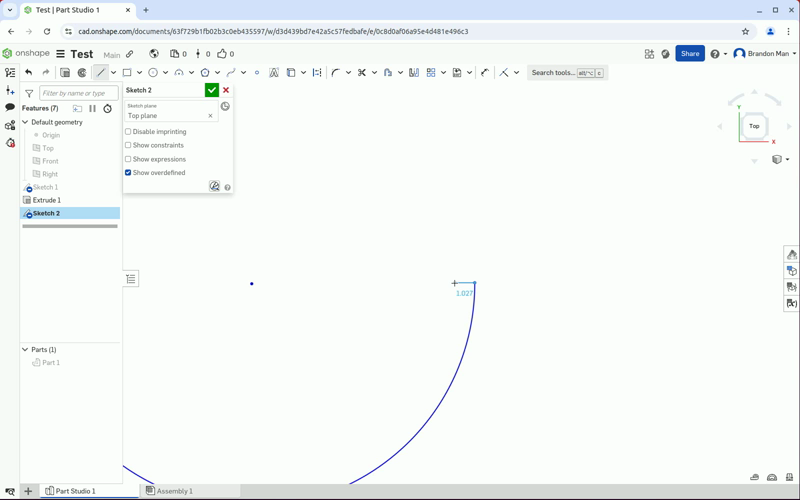
scroll(6)
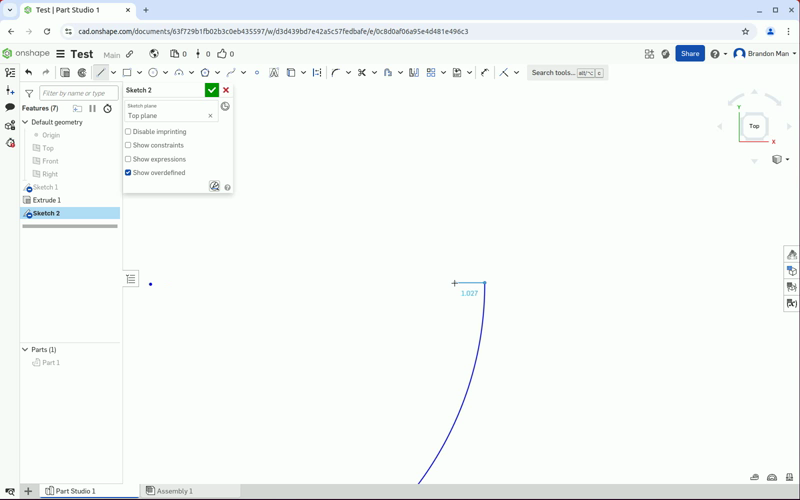
scroll(6)
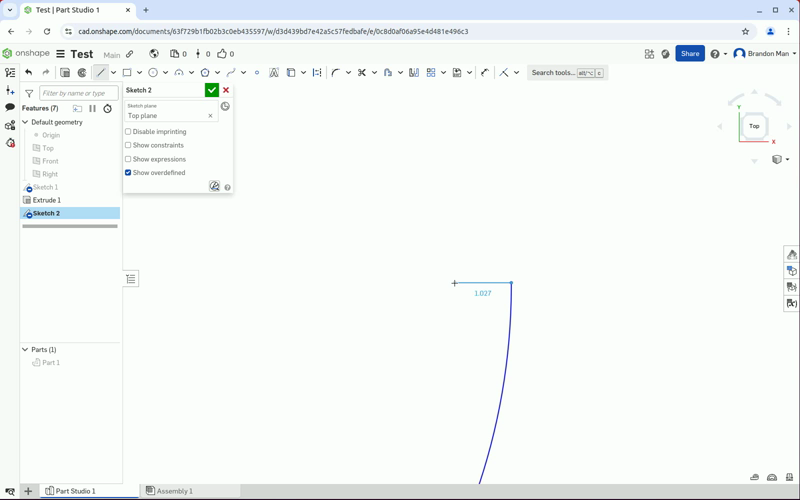
click(454, 282)
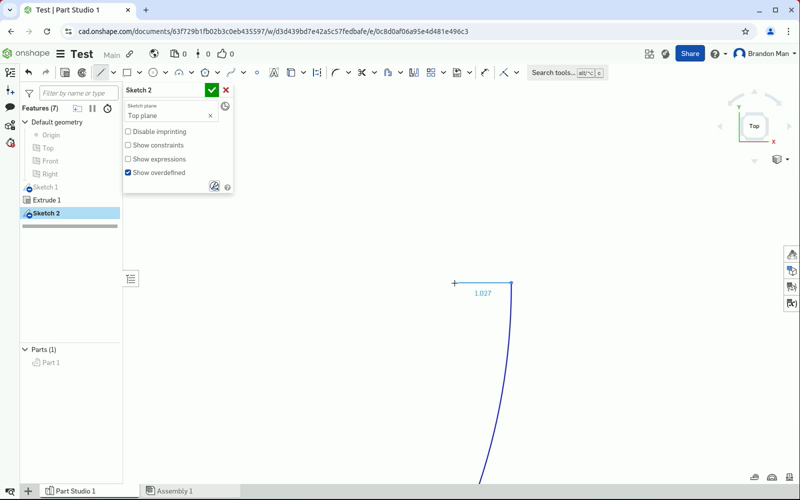
scroll(-6)
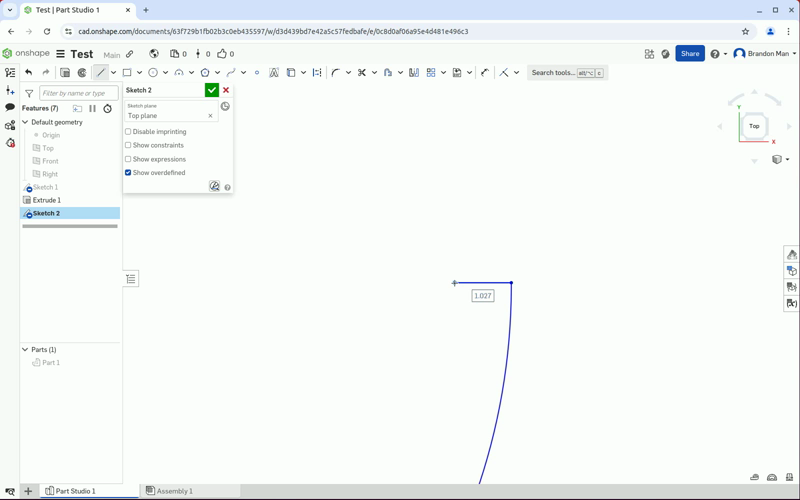
scroll(-6)
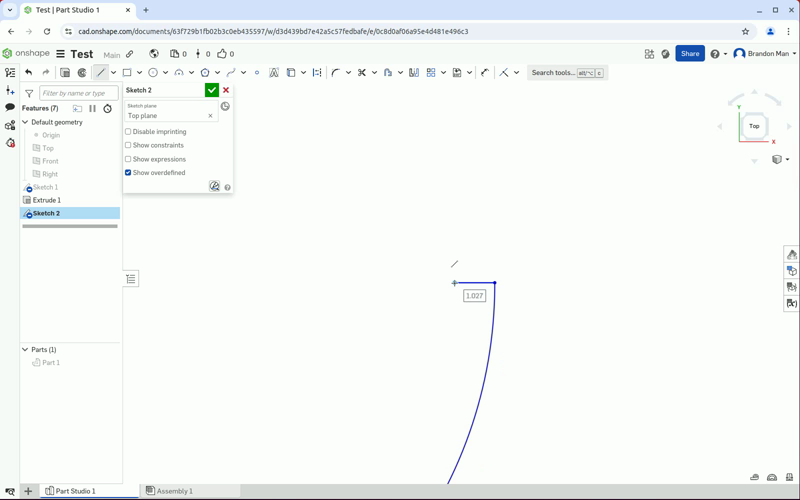
scroll(-6)
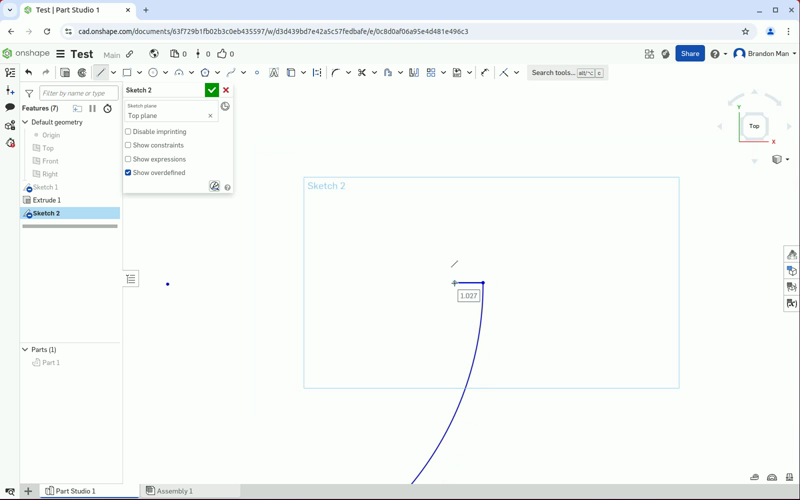
scroll(-6)
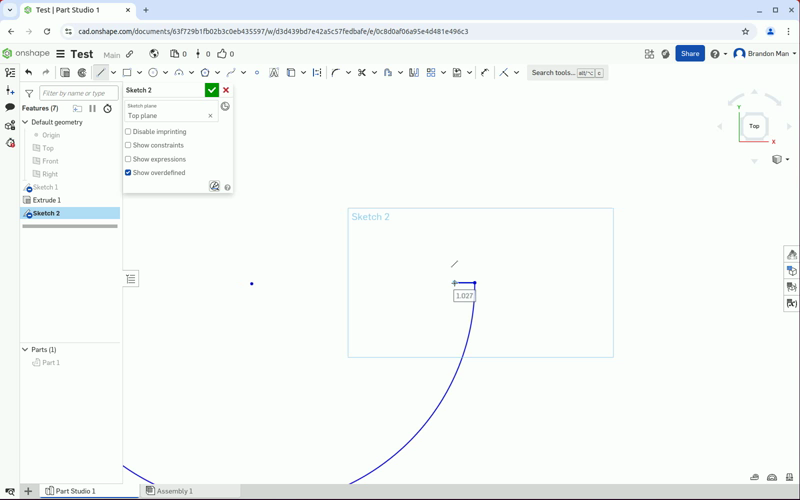
scroll(-6)
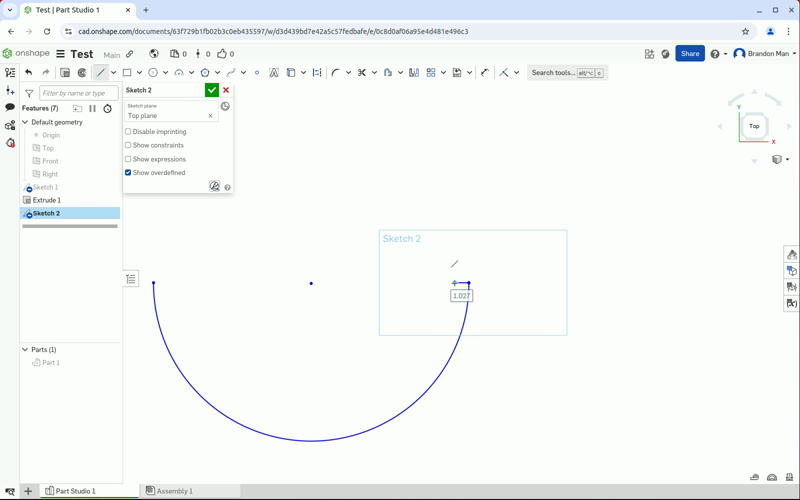
scroll(-6)
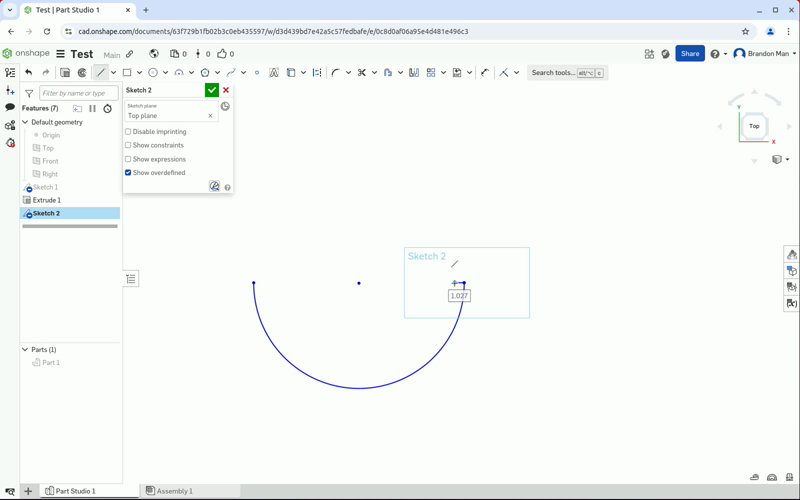
scroll(-6)
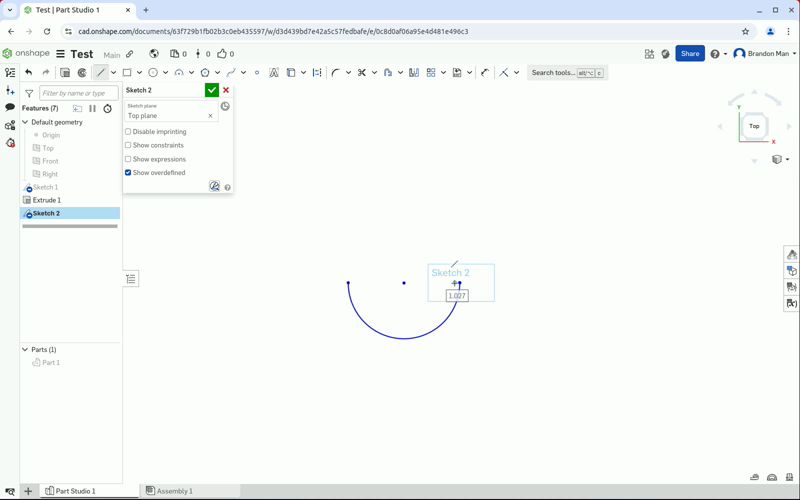
key_up(shift)
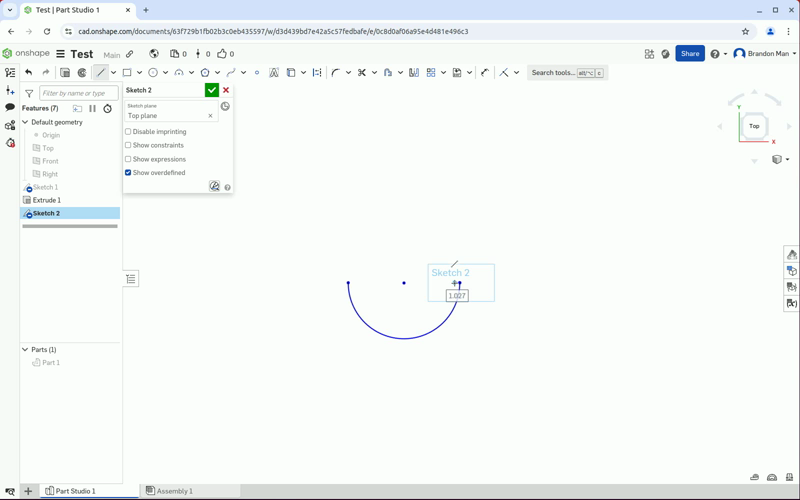
key(esc)
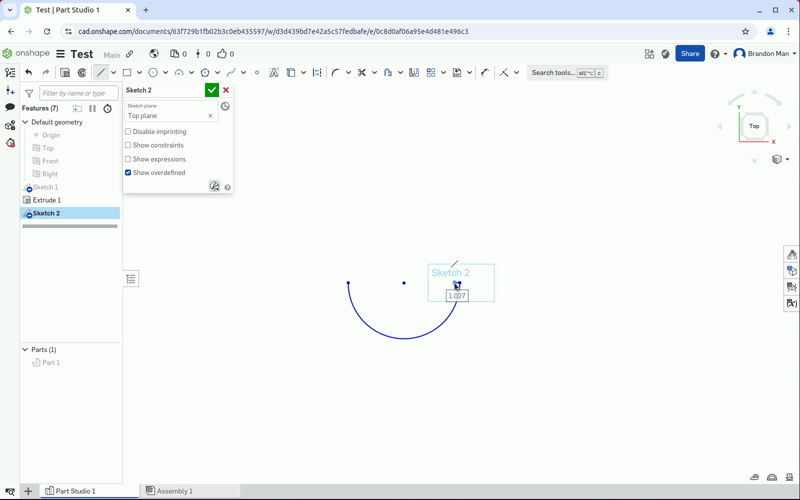
key(a)
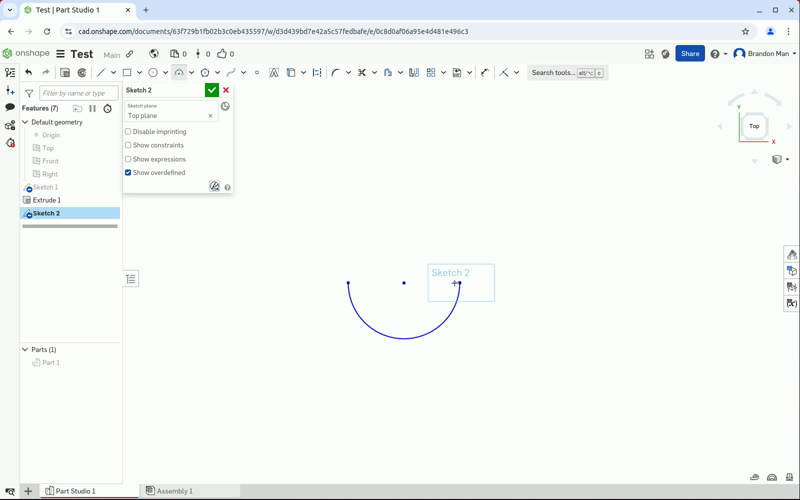
mouse_move(454, 282)
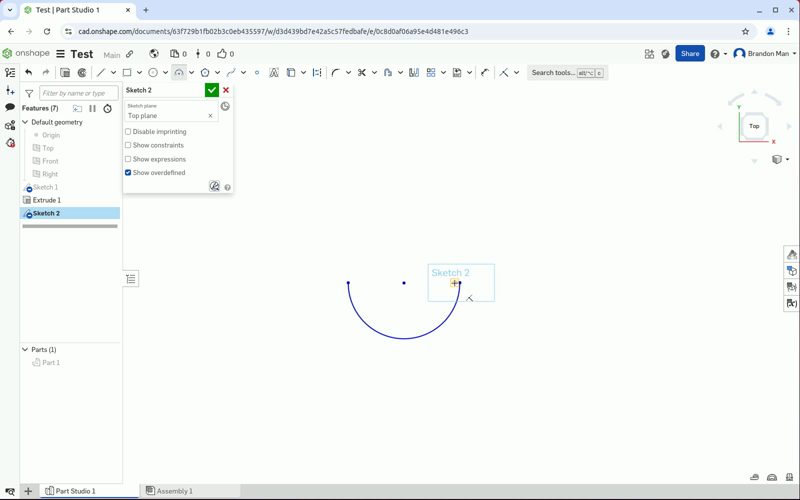
click(454, 282)
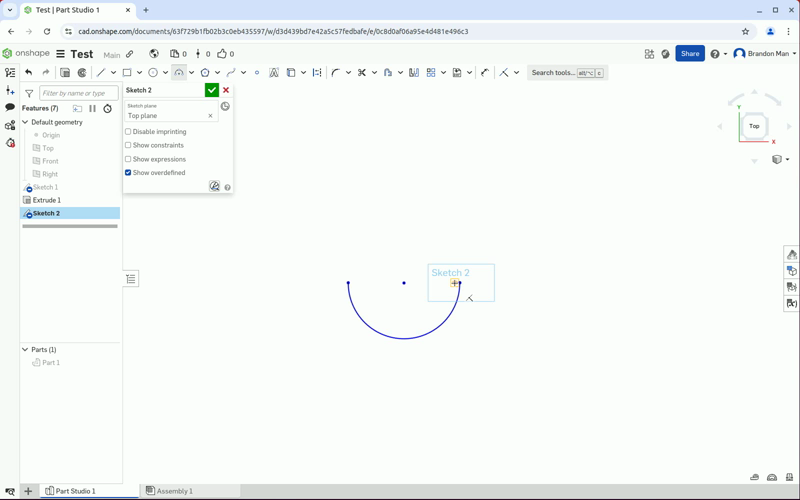
key_down(shift)
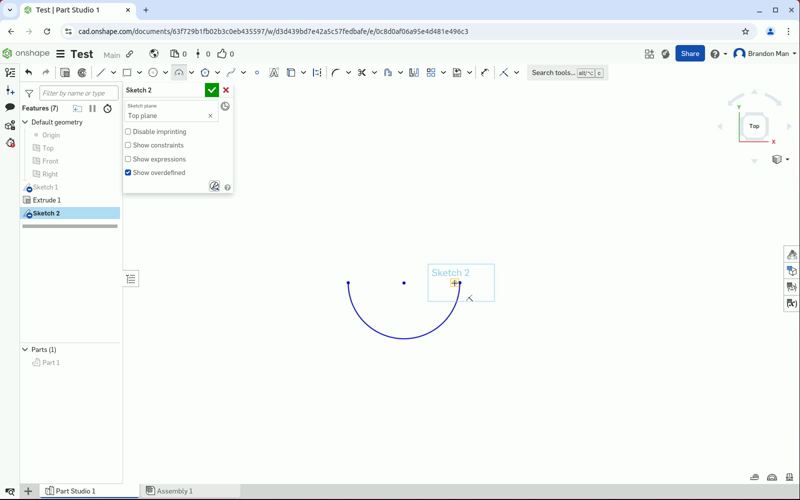
mouse_move(353, 282)
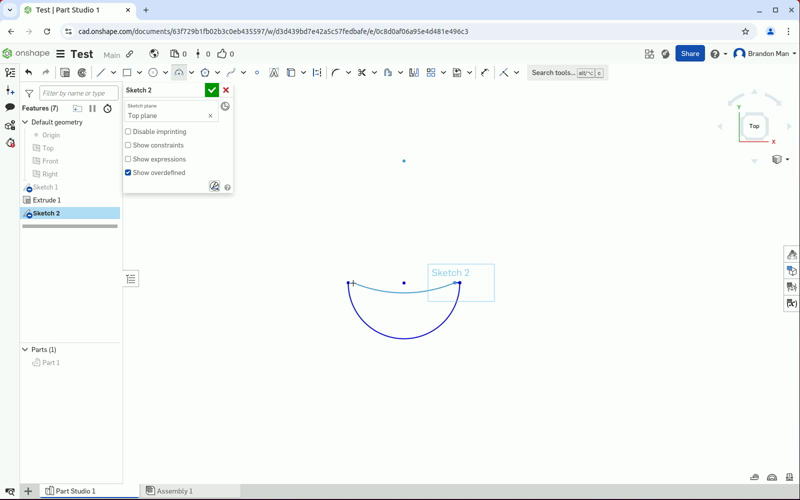
click(353, 282)
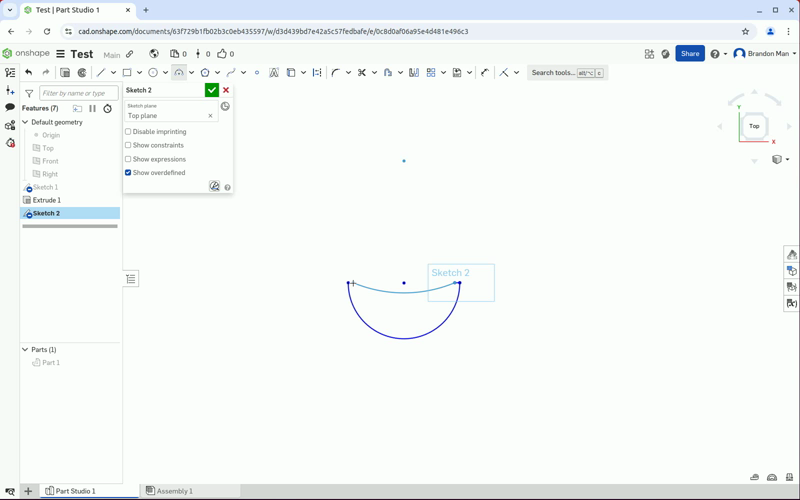
mouse_move(404, 333)
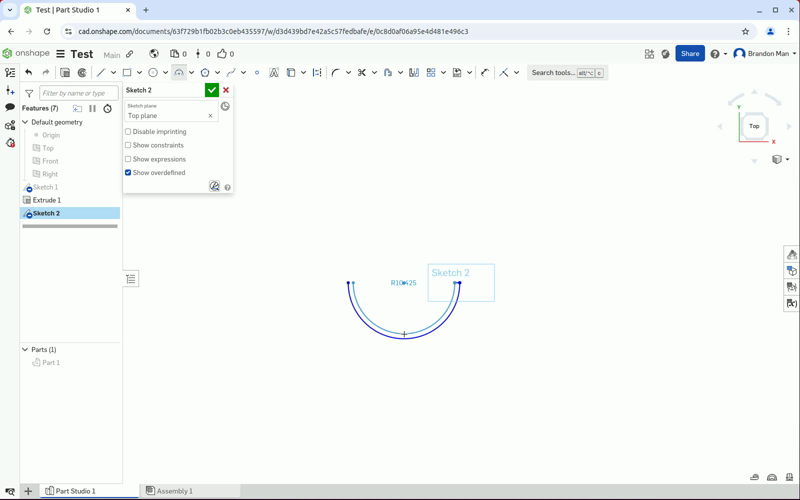
click(404, 333)
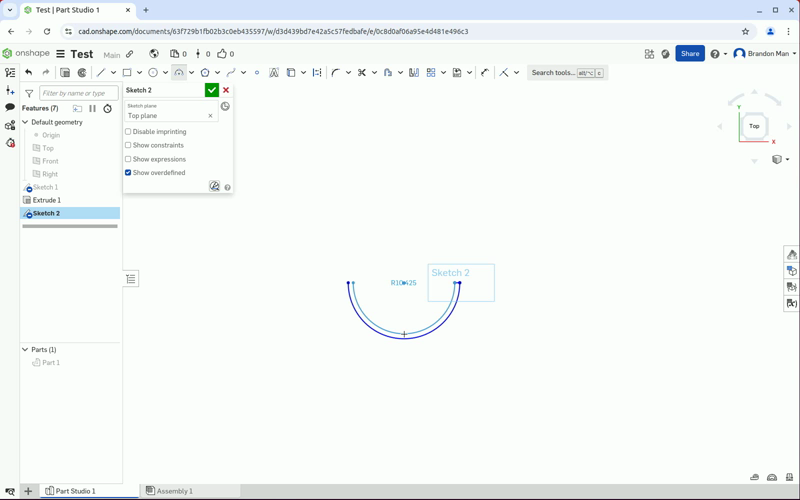
key_up(shift)
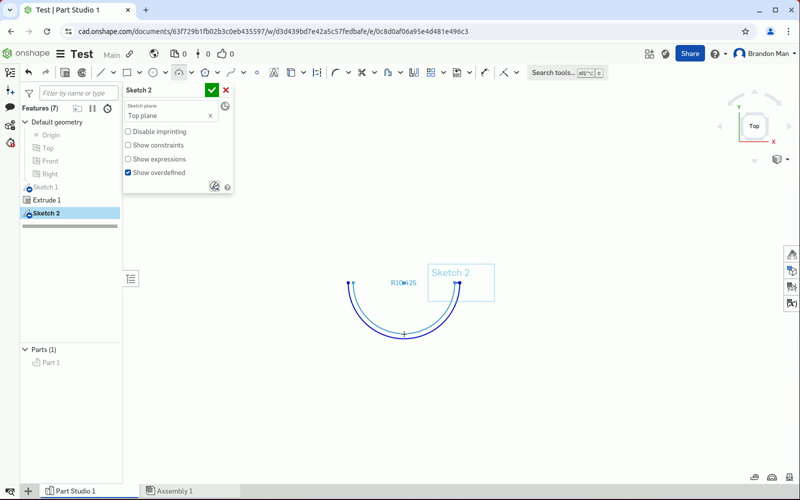
key(esc)
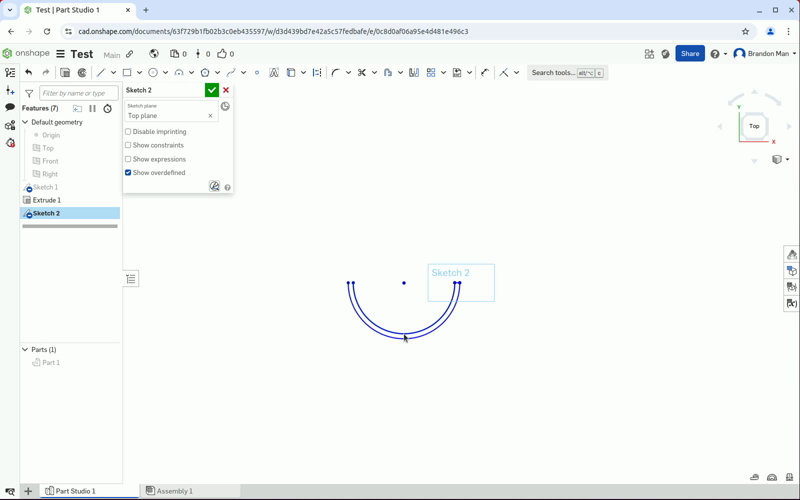
key(l)
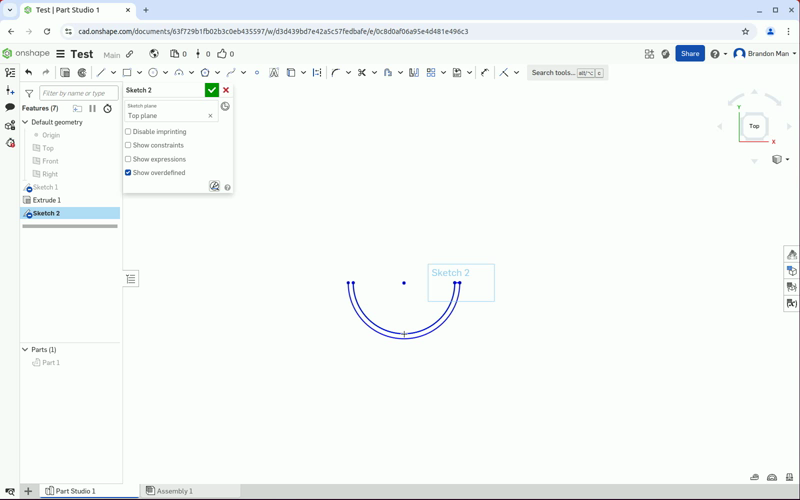
mouse_move(353, 282)
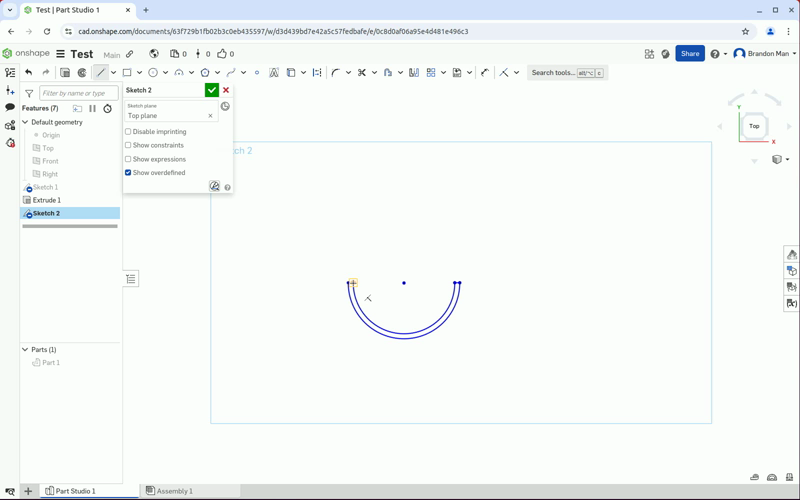
click(353, 282)
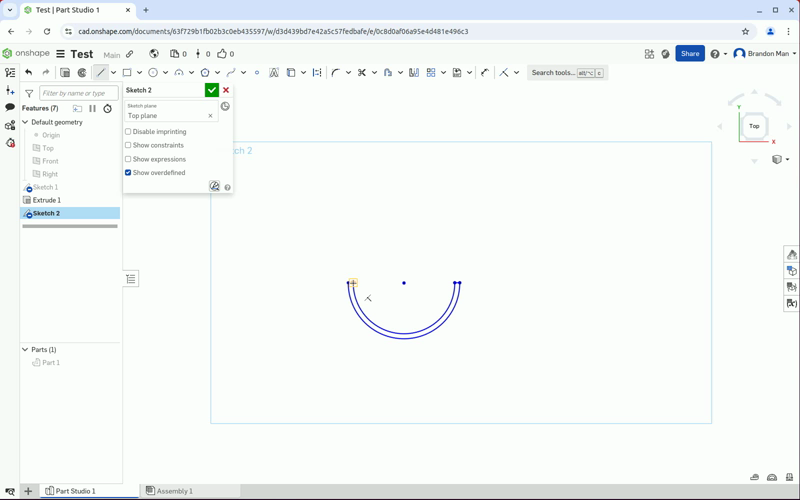
mouse_move(383, 282)
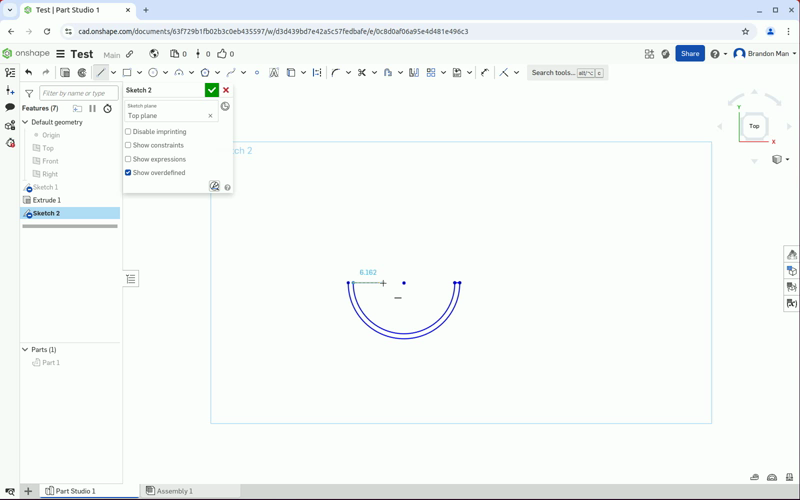
key_down(shift)
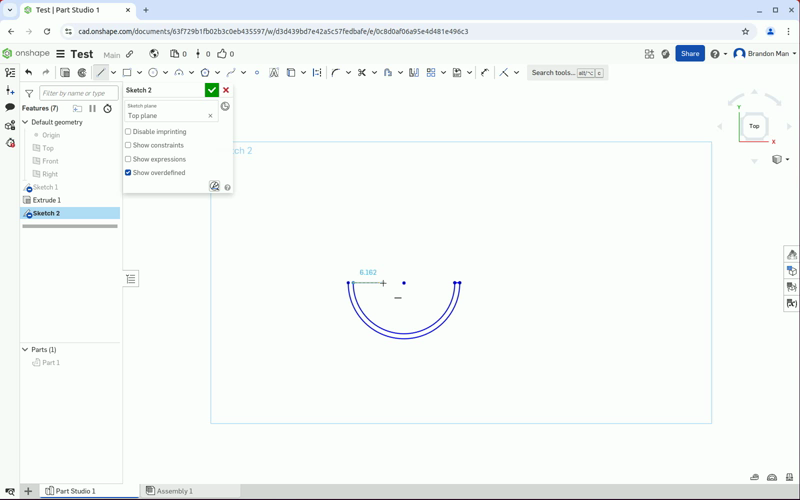
mouse_move(348, 282)
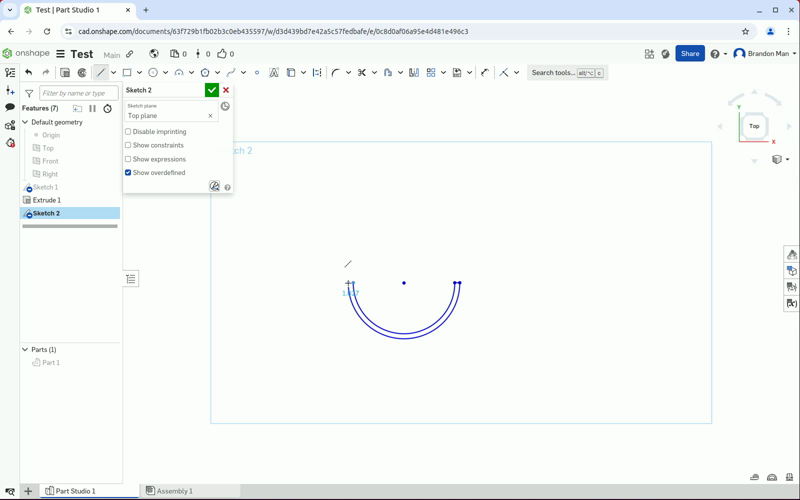
scroll(6)
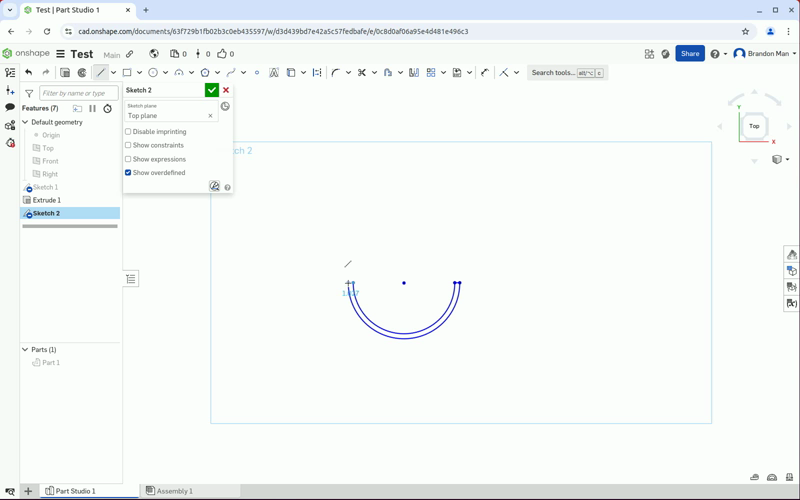
scroll(6)
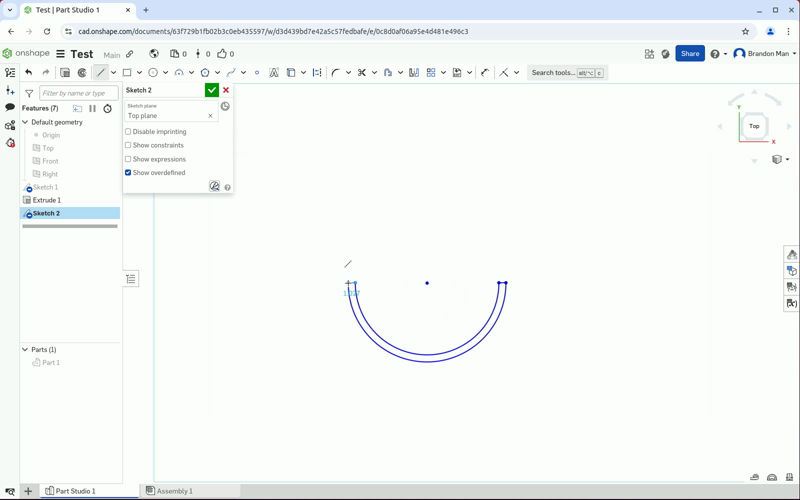
scroll(6)
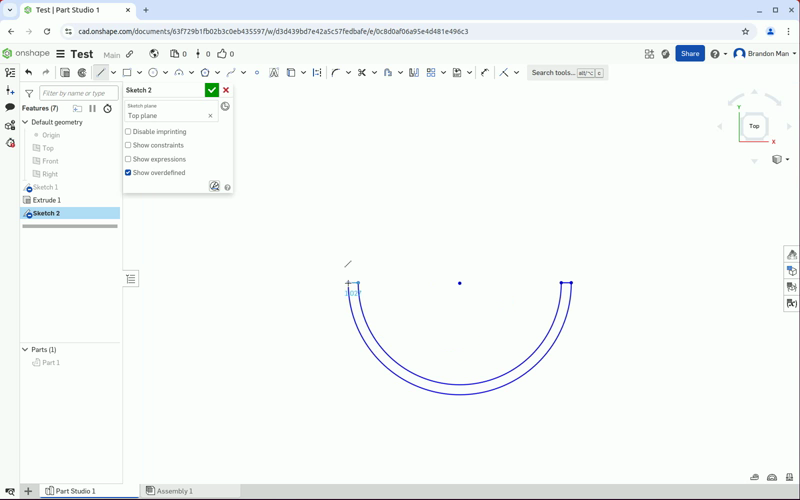
scroll(6)
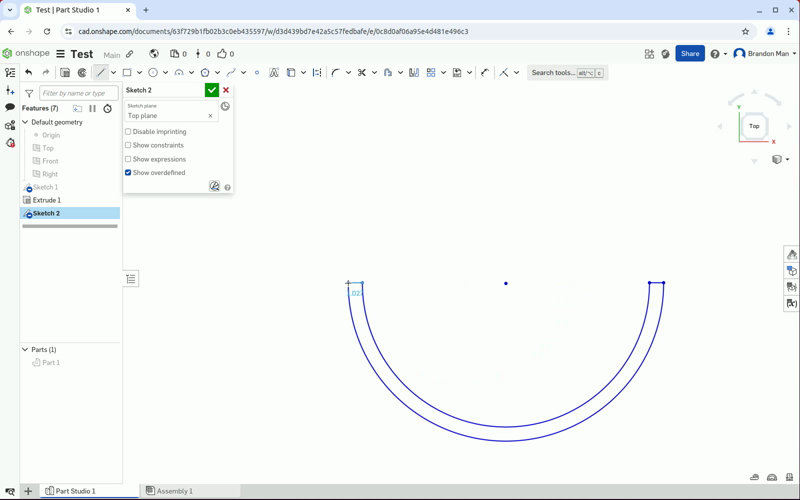
scroll(6)
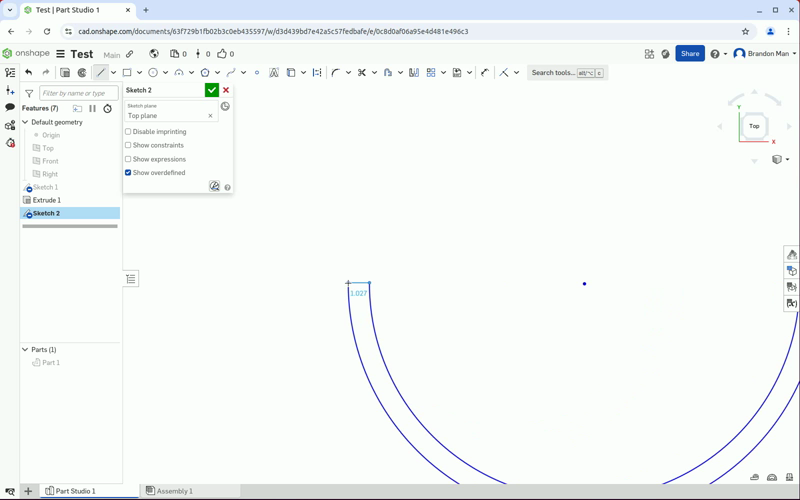
scroll(6)
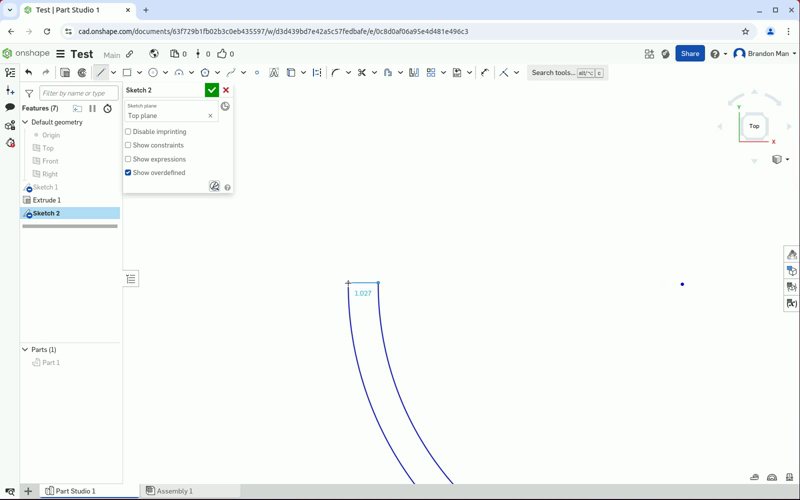
scroll(6)
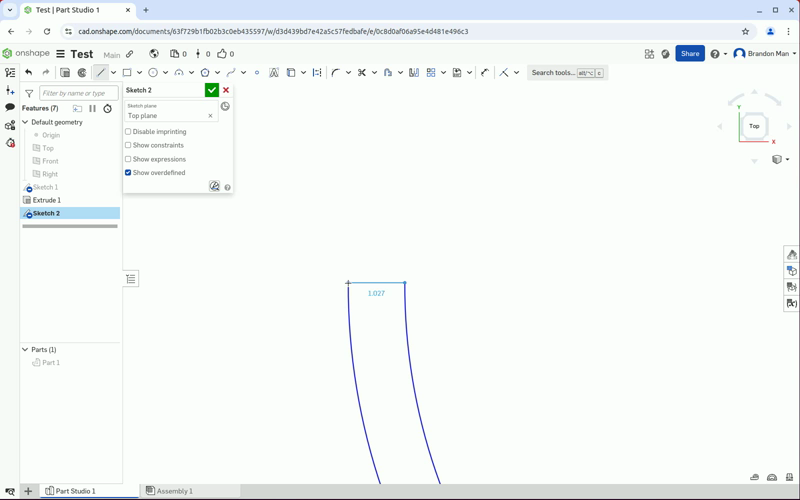
key_up(shift)
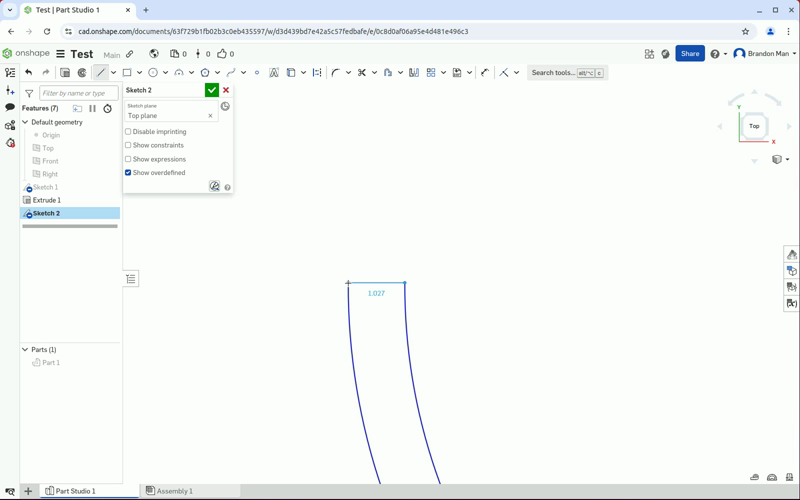
click(348, 282)
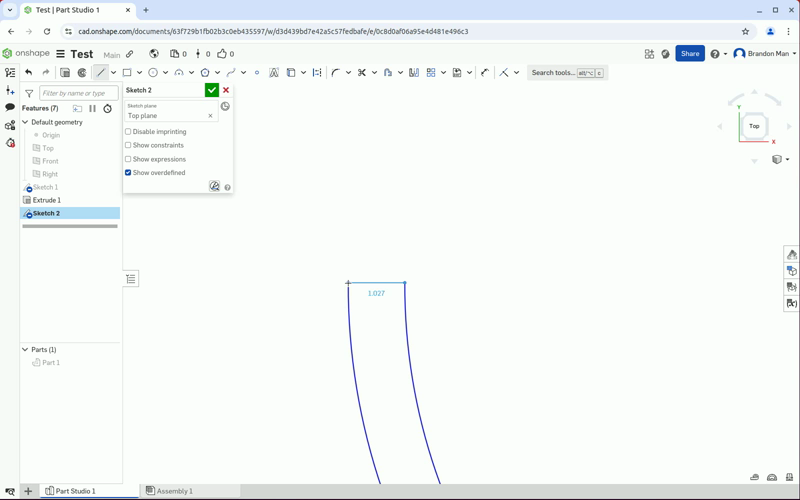
scroll(-6)
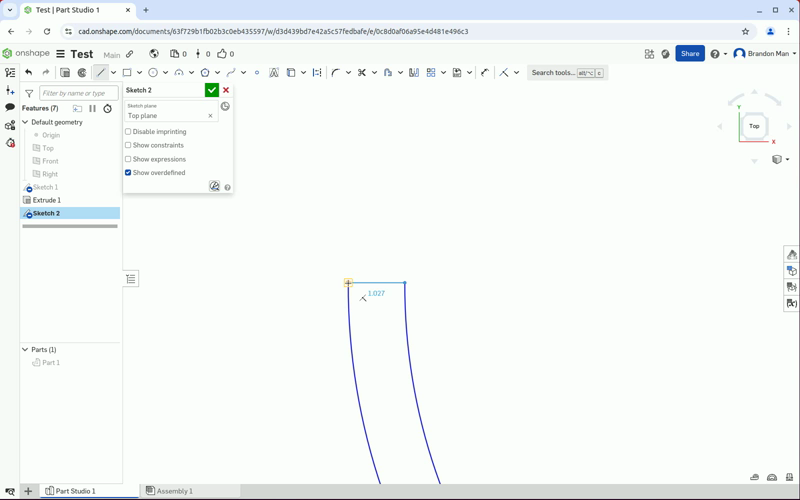
scroll(-6)
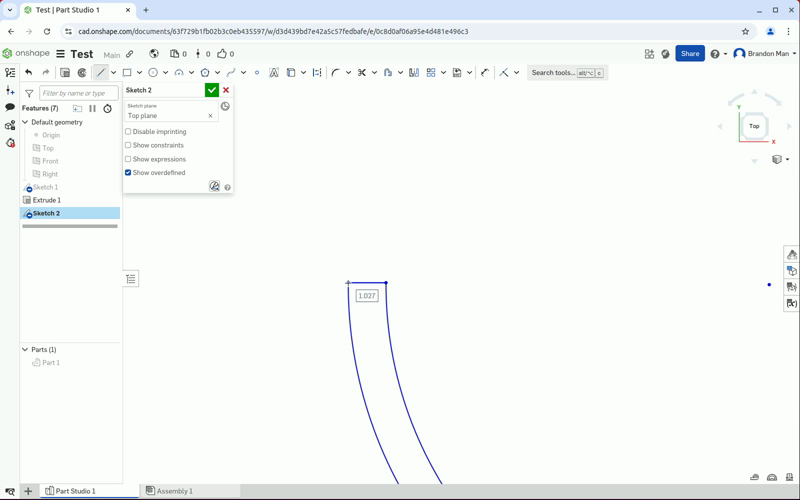
scroll(-6)
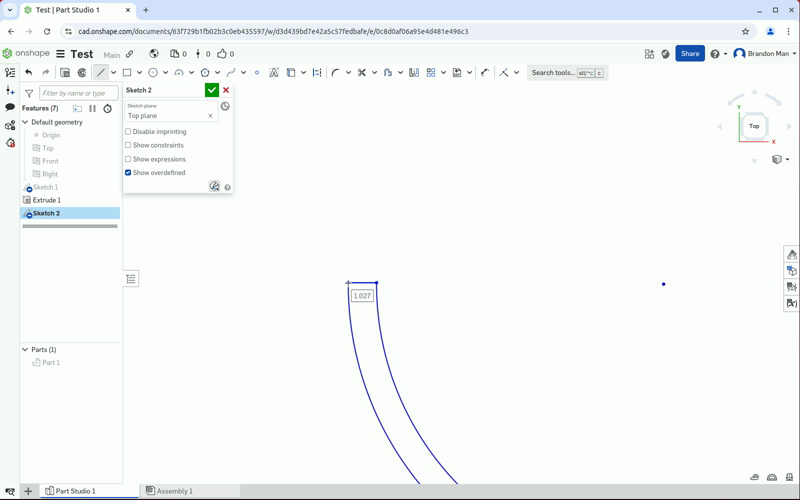
scroll(-6)
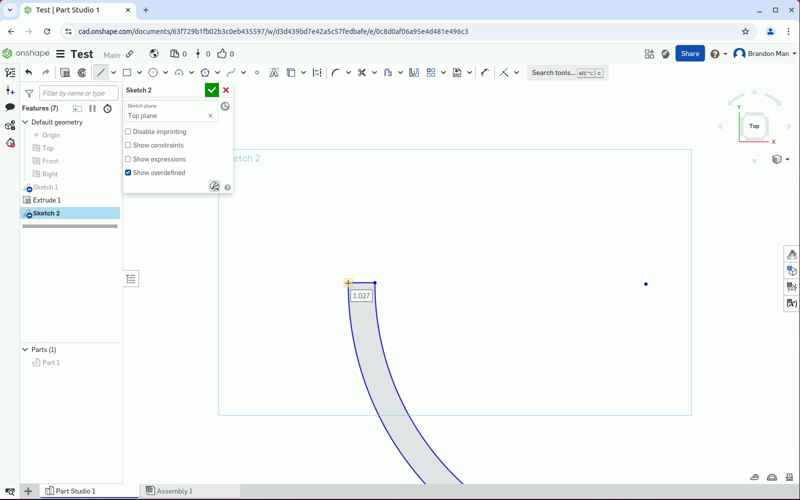
scroll(-6)
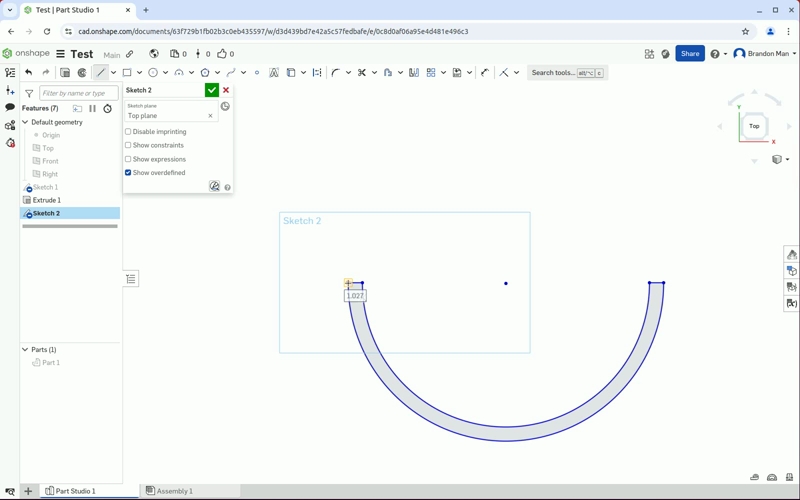
scroll(-6)
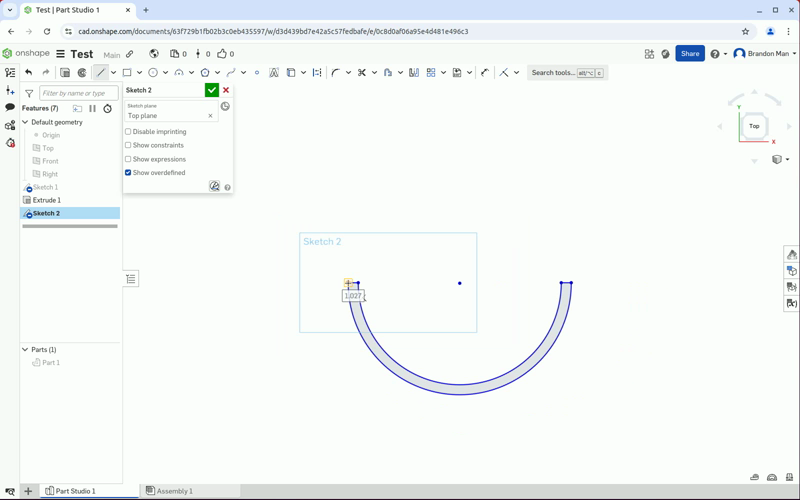
scroll(-6)
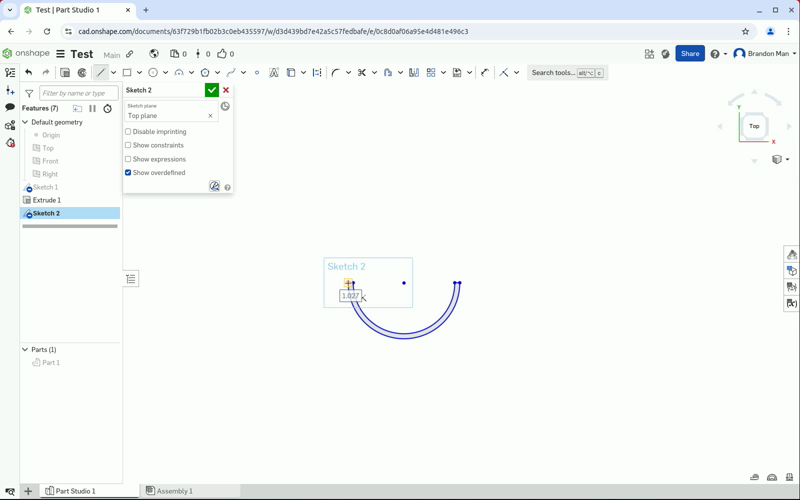
key(esc)
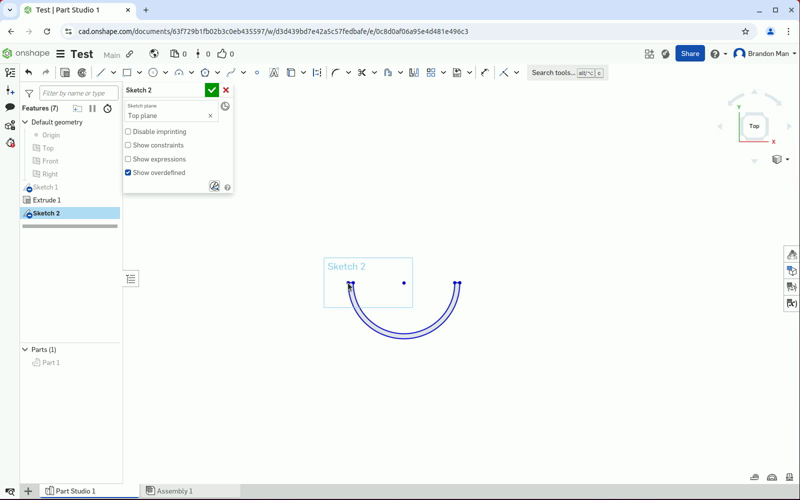
mouse_move(408, 294)
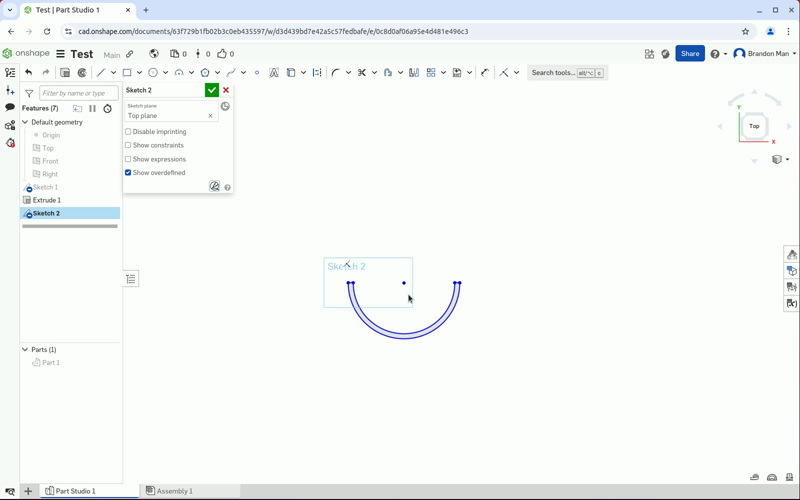
scroll(6)
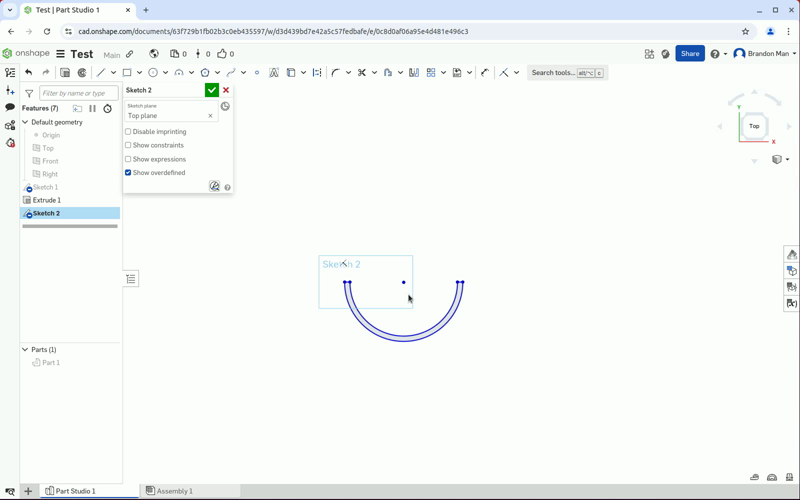
scroll(6)
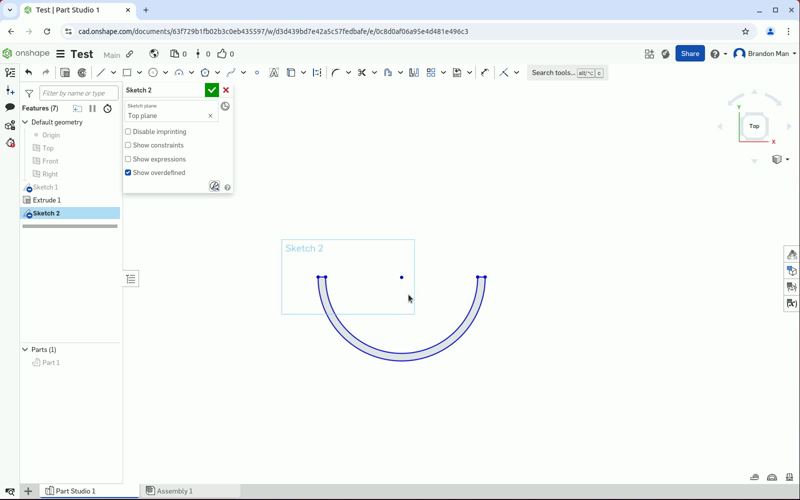
scroll(6)
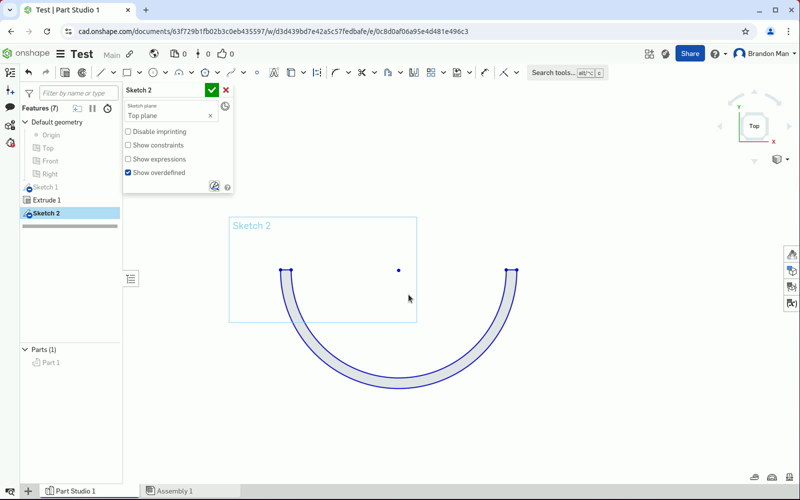
scroll(6)
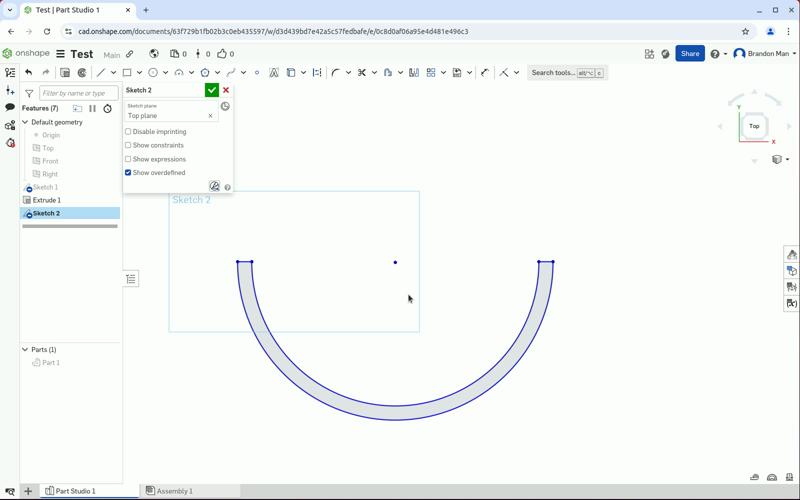
scroll(6)
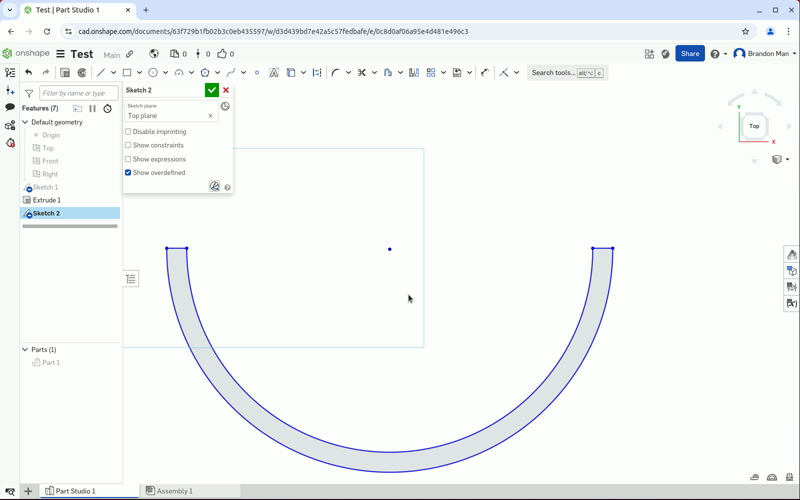
scroll(6)
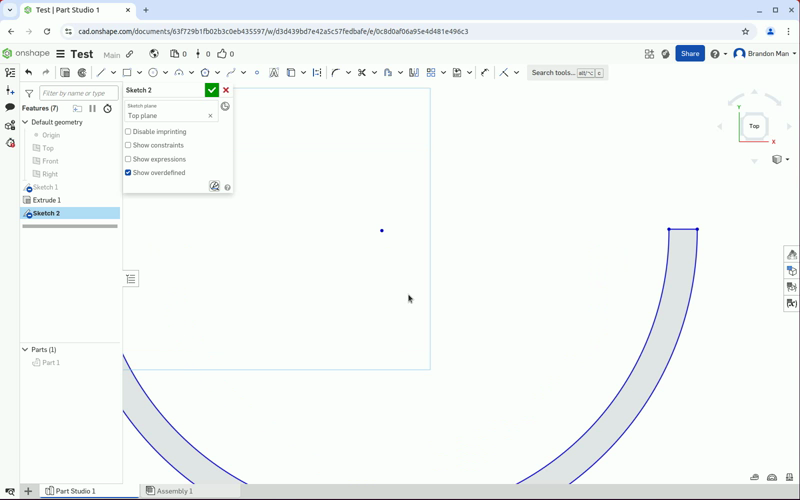
scroll(6)
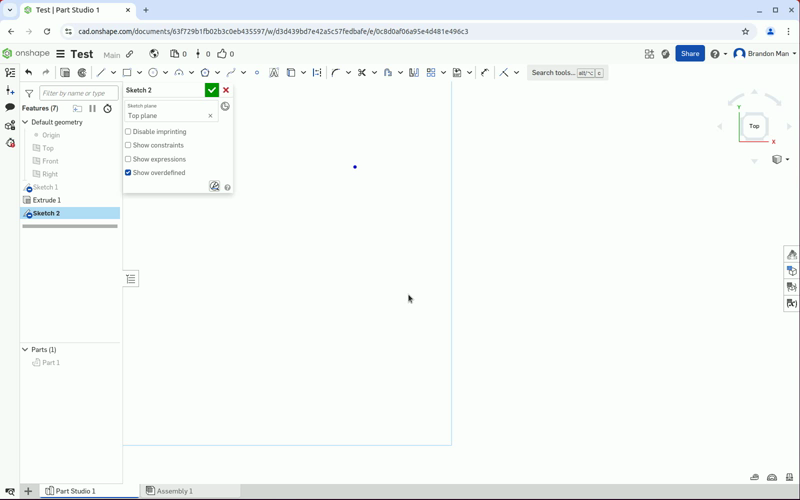
click(408, 294)
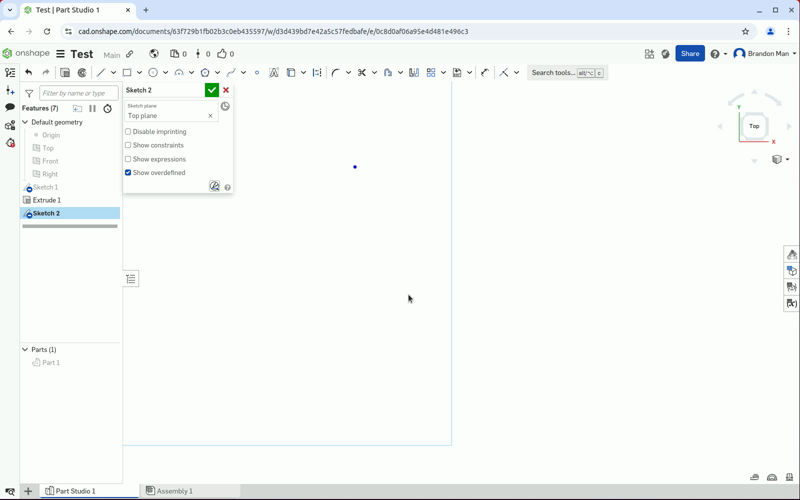
scroll(-6)
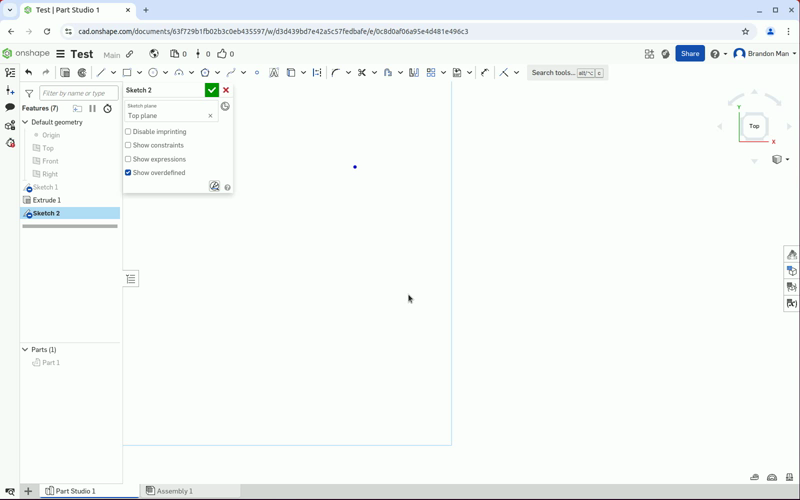
scroll(-6)
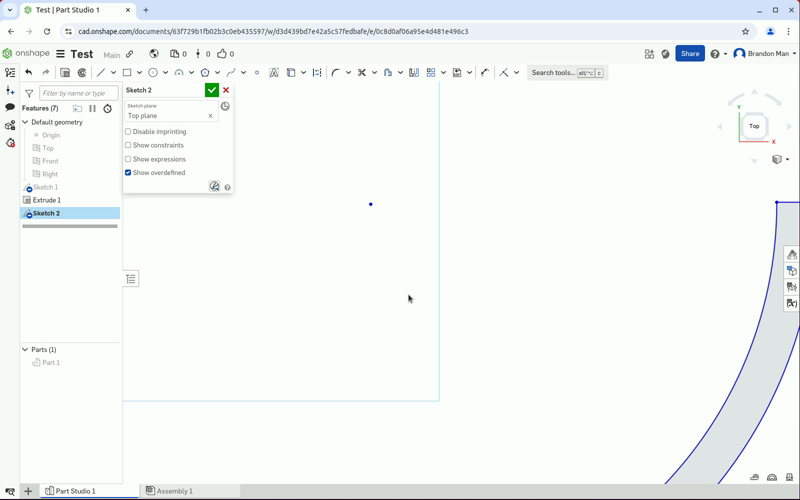
scroll(-6)
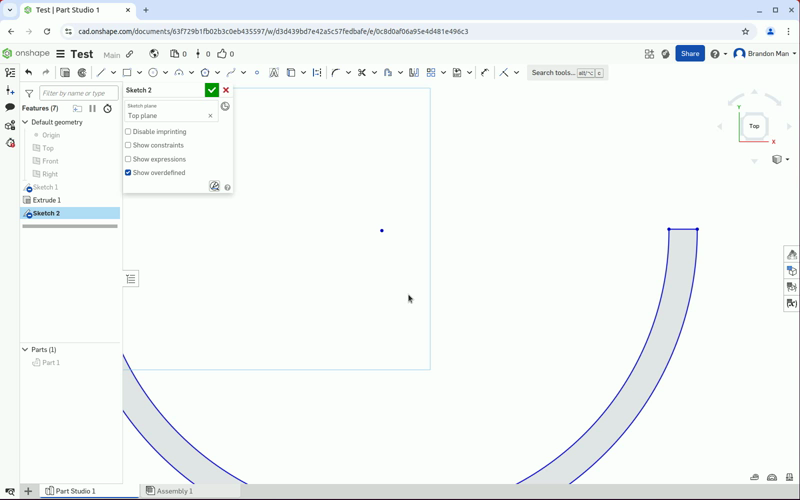
scroll(-6)
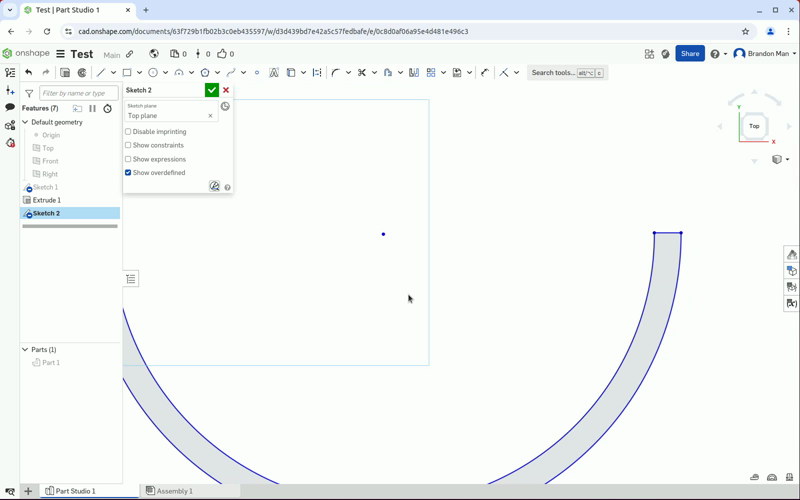
scroll(-6)
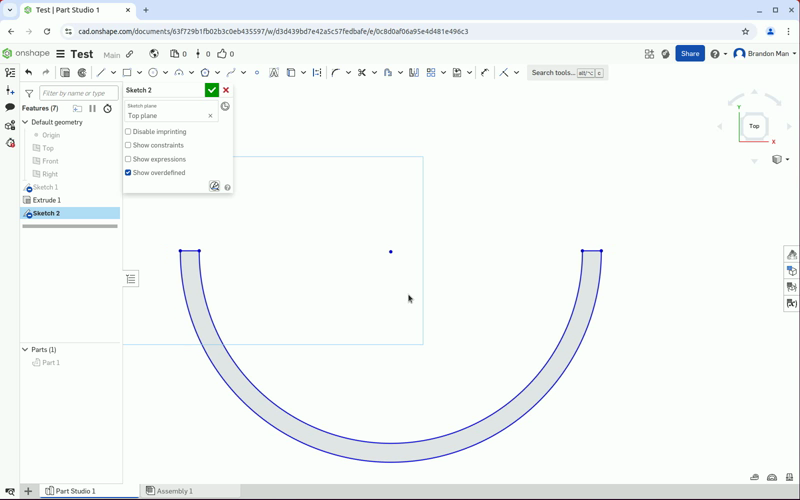
scroll(-6)
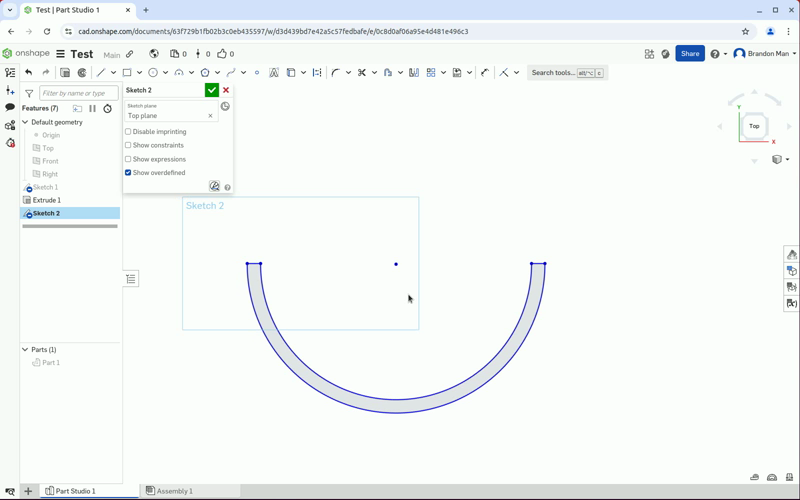
scroll(-6)
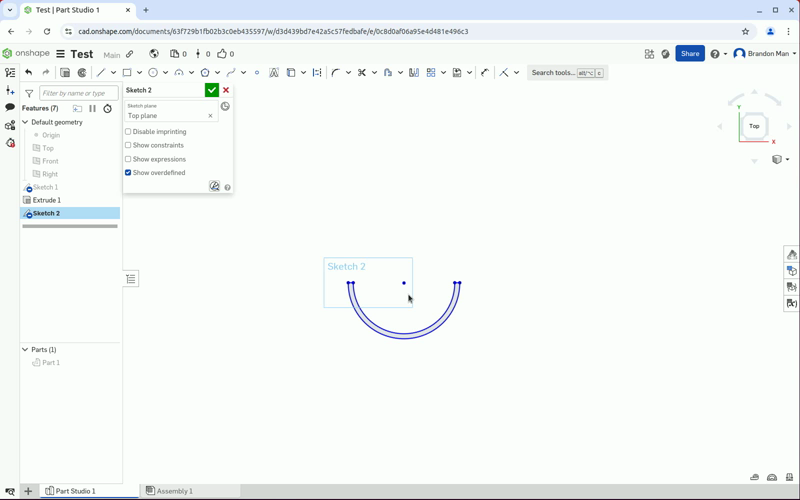
mouse_move(73, 352)
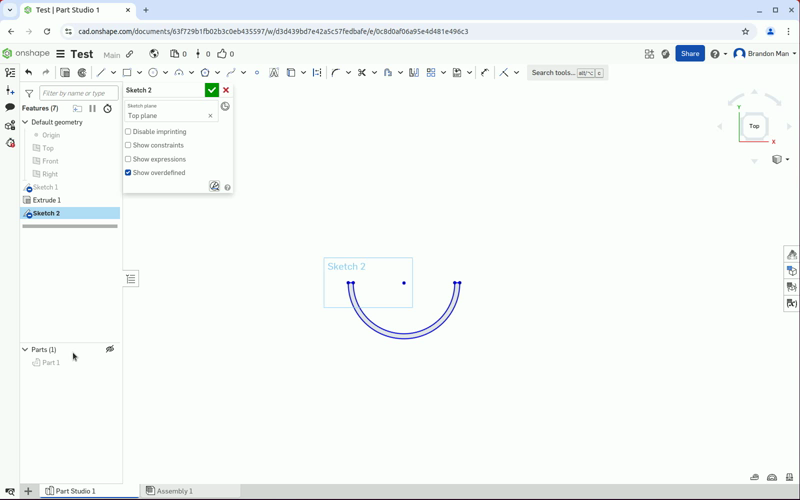
key(shift+y)
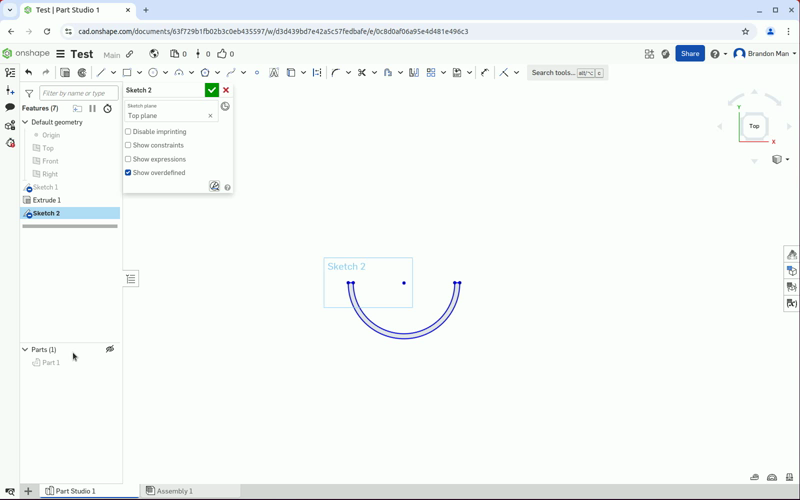
key(shift+e)
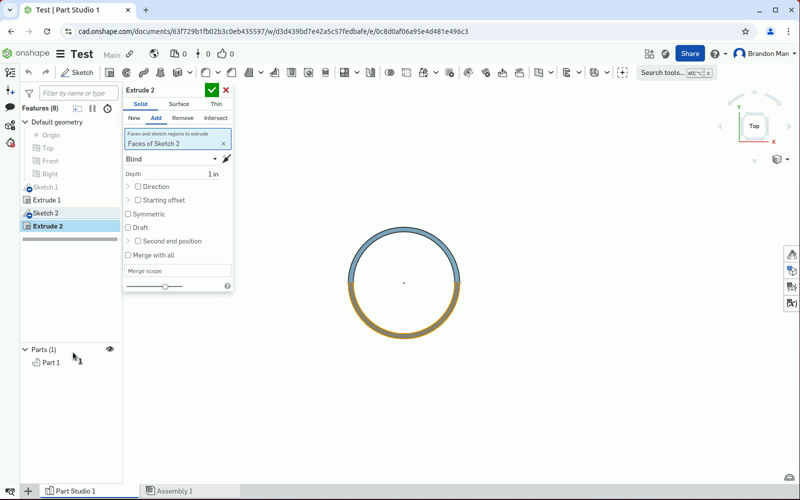
mouse_move(143, 106)
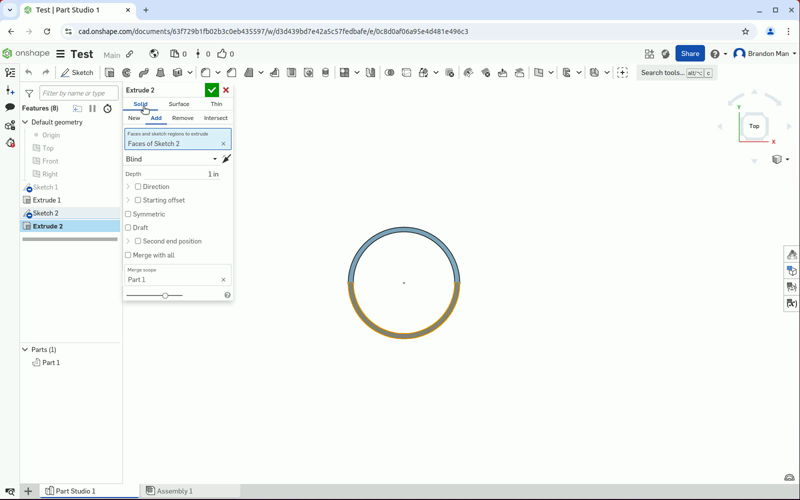
click(143, 106)
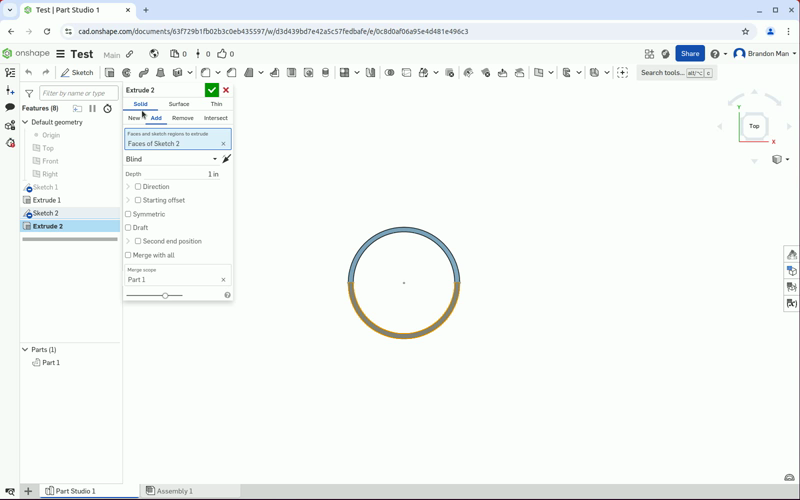
mouse_move(137, 120)
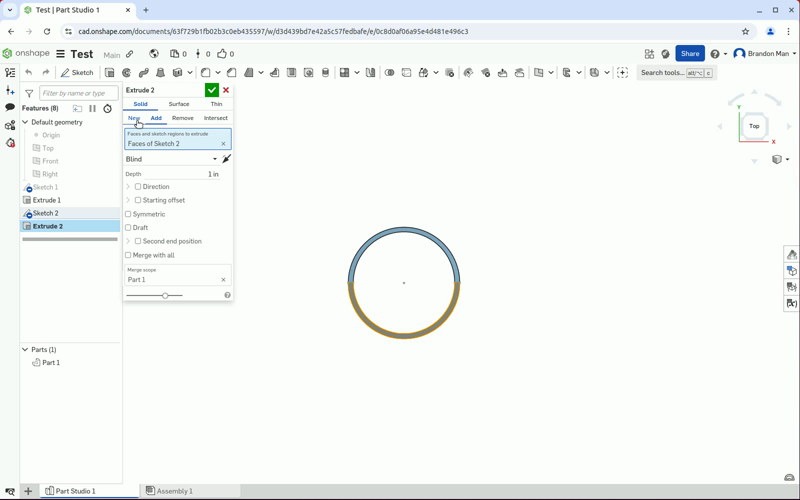
click(137, 120)
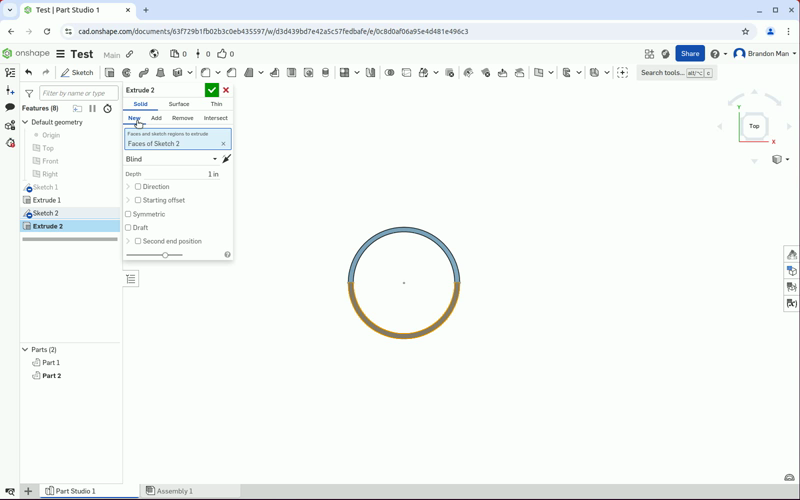
key(tab, 4)
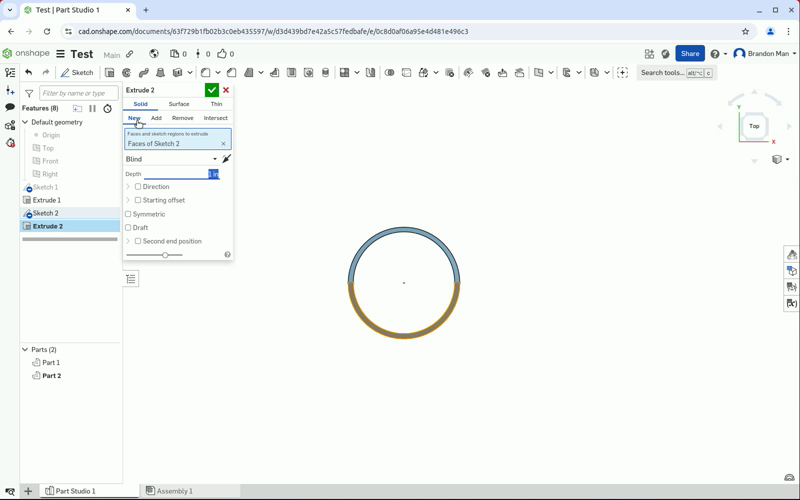
text(0.241)
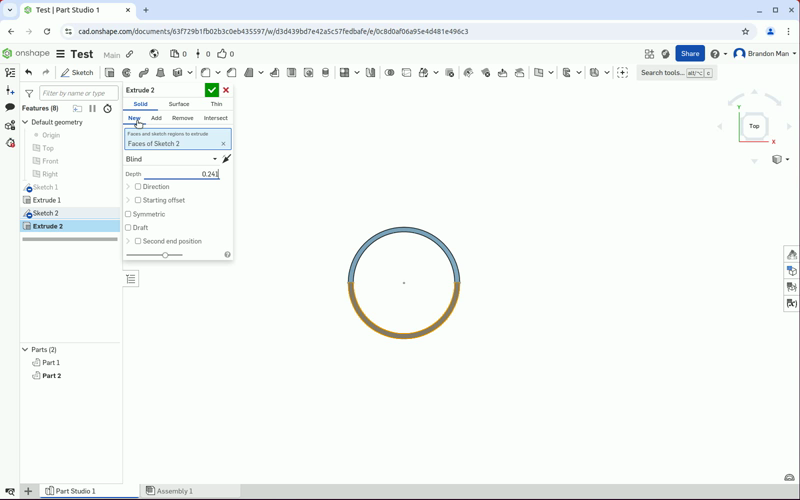
key(enter)
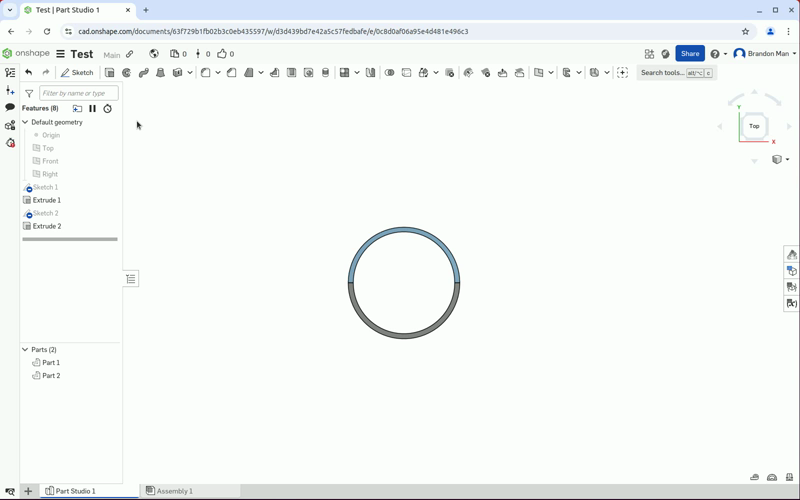
key(shift+h)
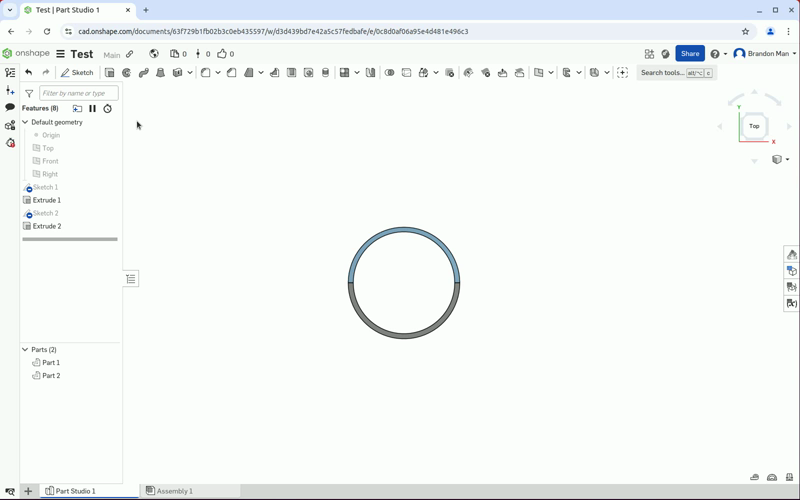
key(shift+h)
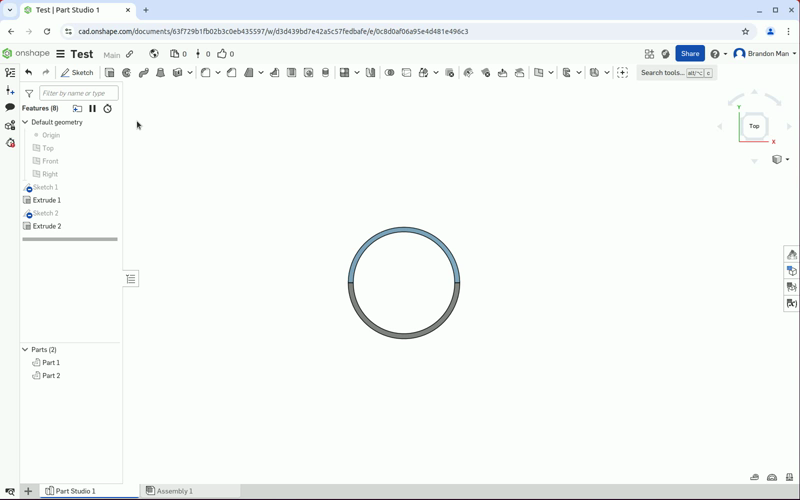
mouse_move(73, 189)
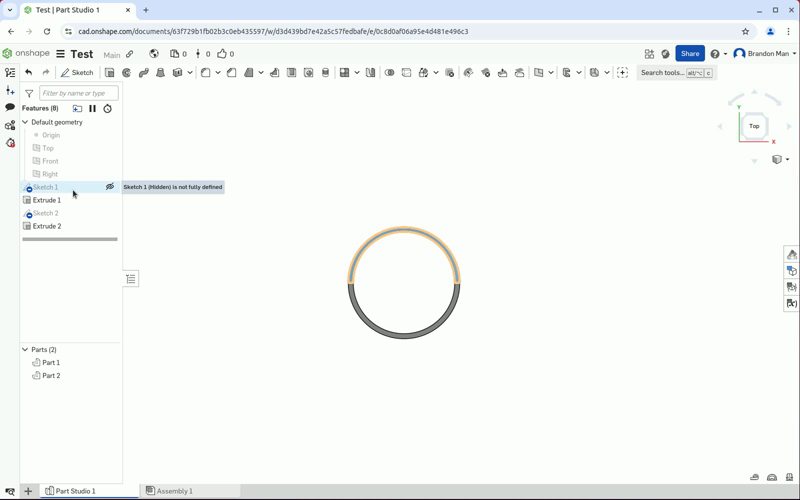
click(73, 189)
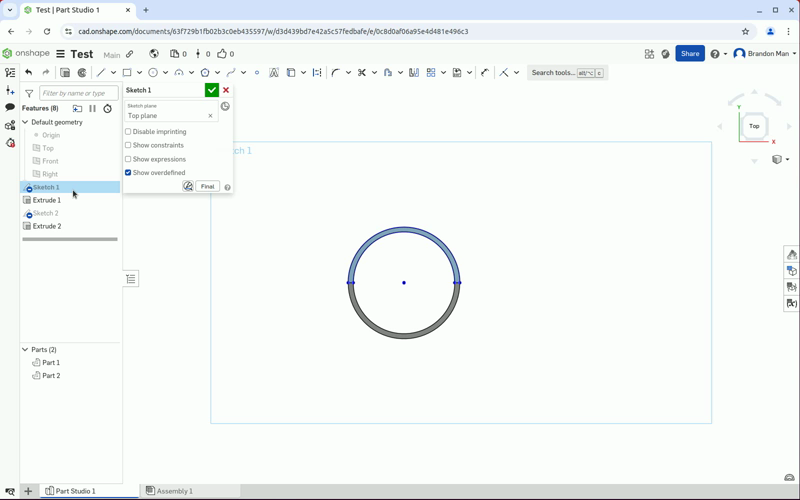
mouse_move(229, 92)
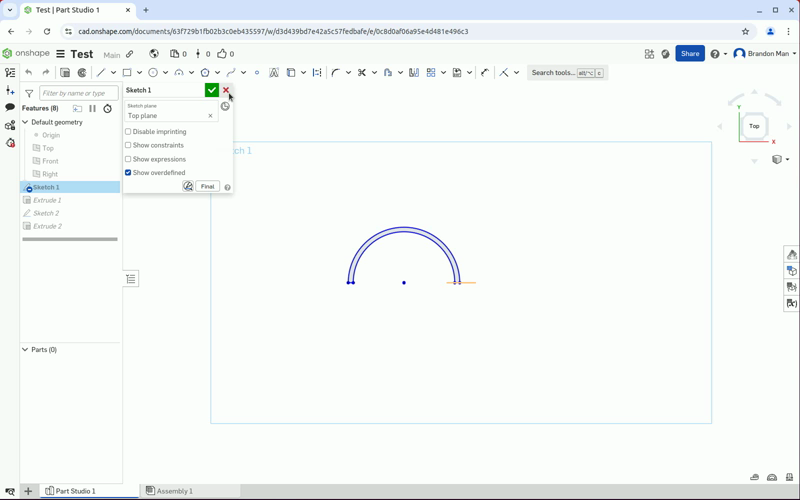
click(229, 92)
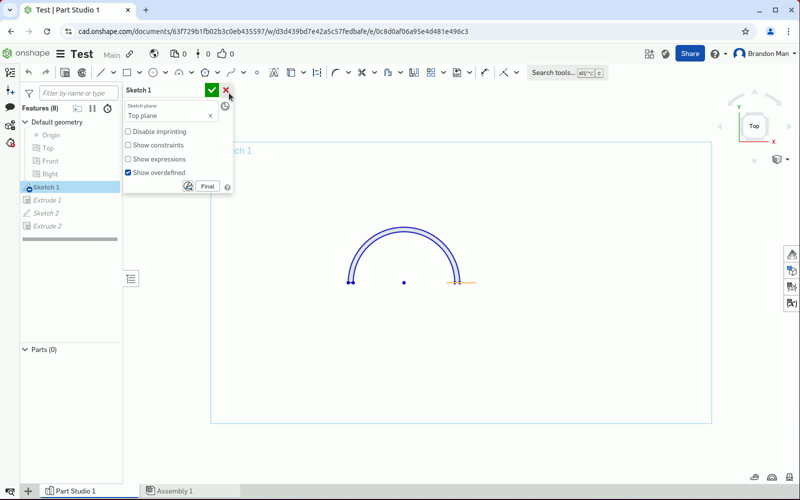
key(shift+s)
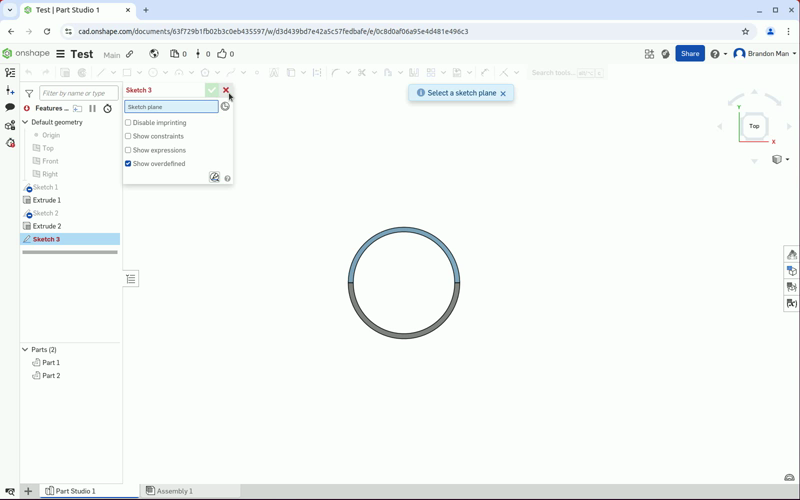
mouse_move(73, 150)
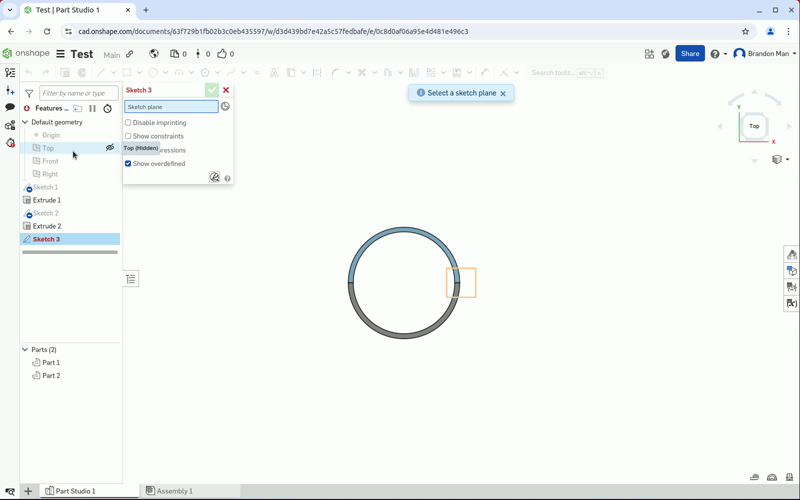
click(73, 150)
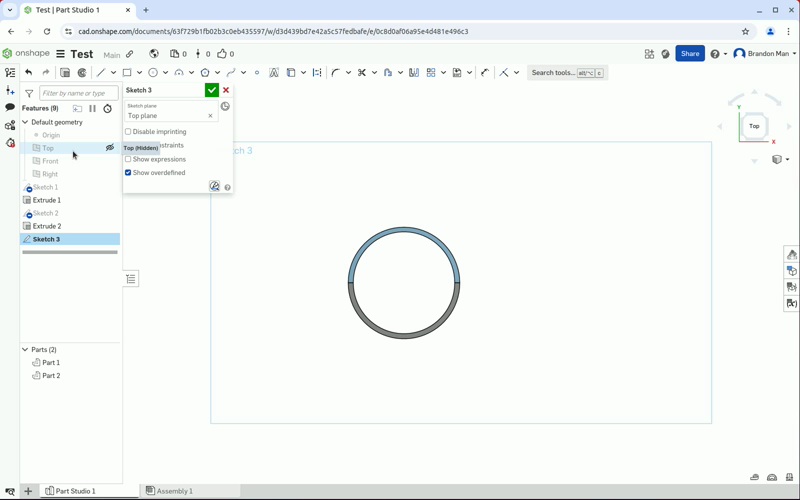
mouse_move(73, 352)
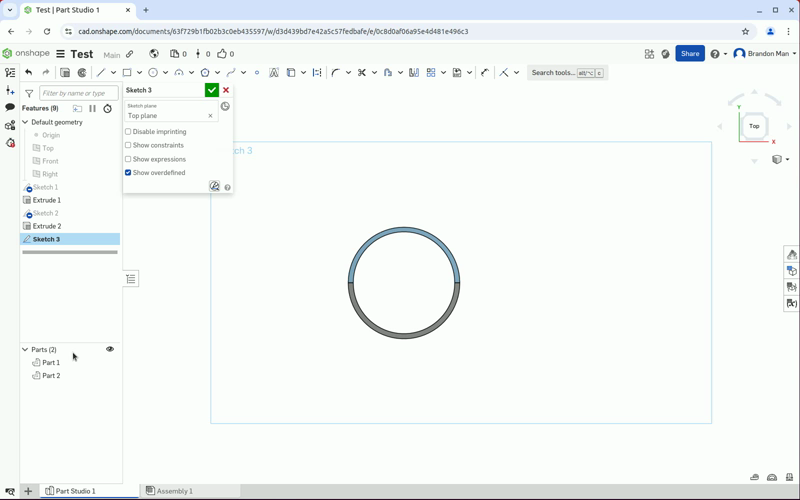
key(y)
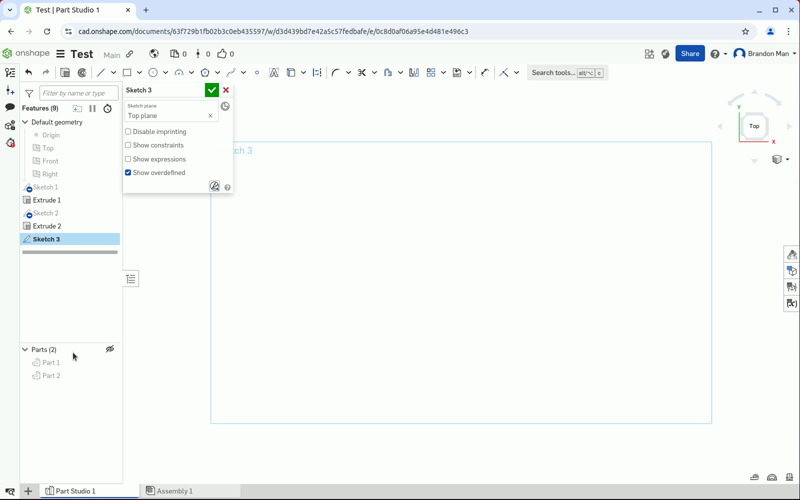
key(l)
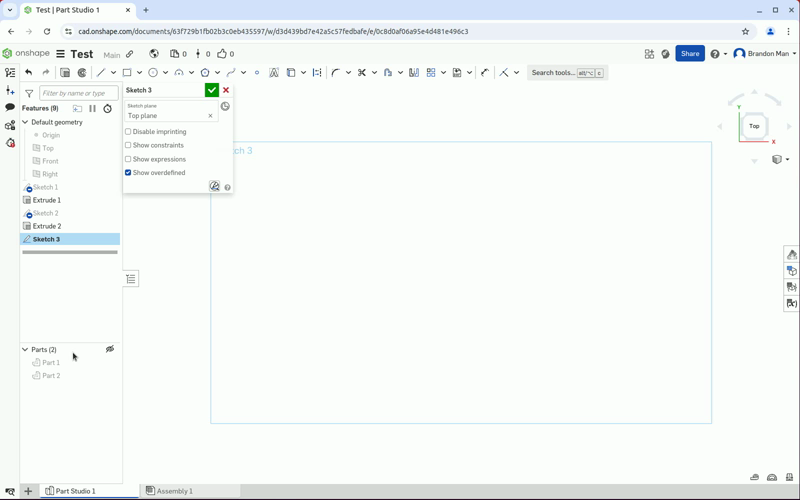
key_down(shift)
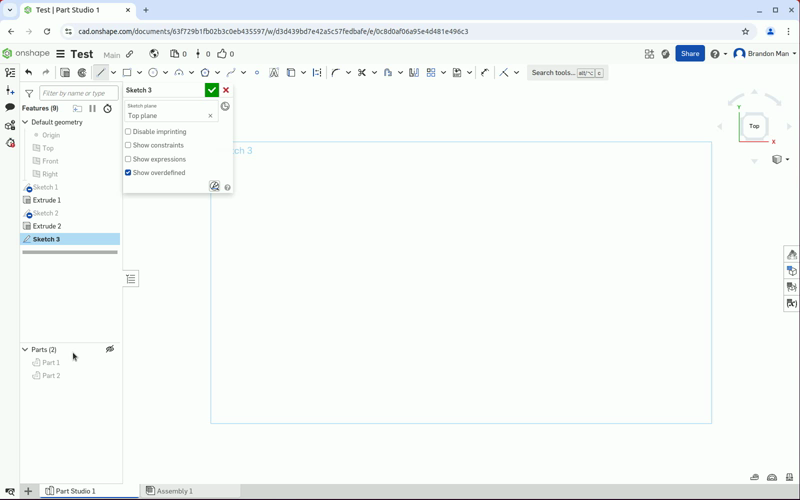
mouse_move(348, 282)
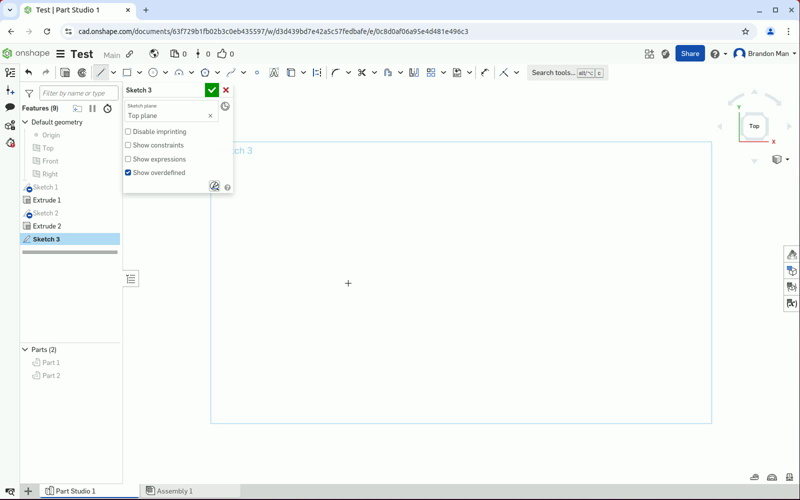
click(348, 282)
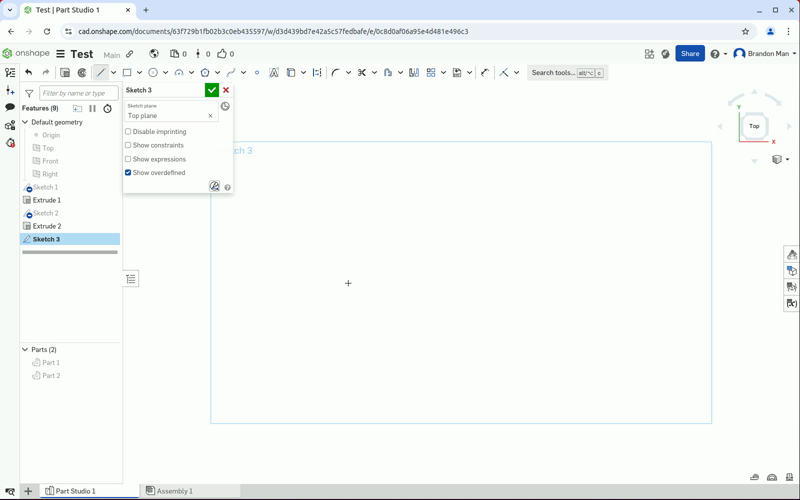
key_up(shift)
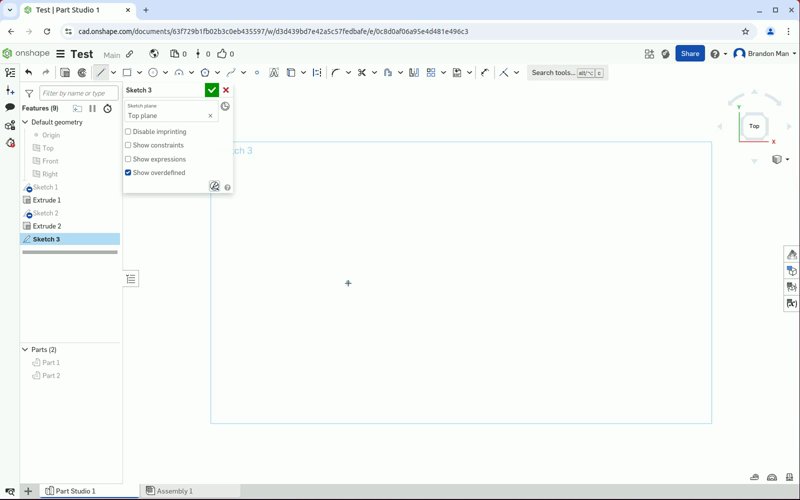
key_down(shift)
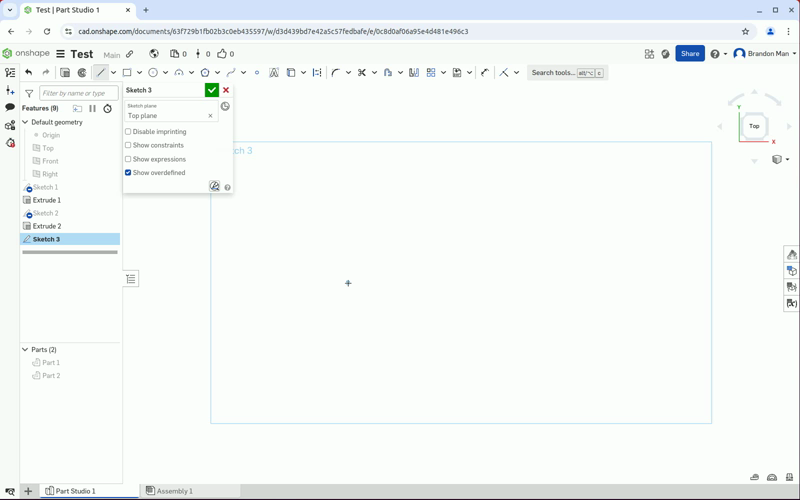
mouse_move(378, 282)
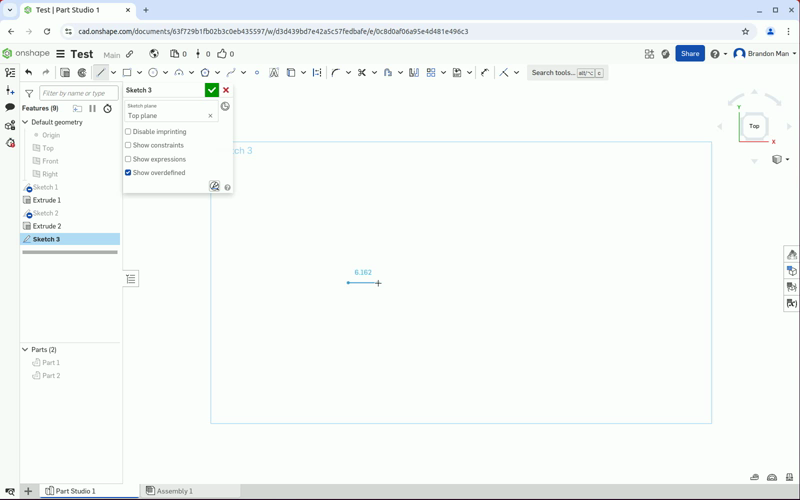
mouse_move(353, 282)
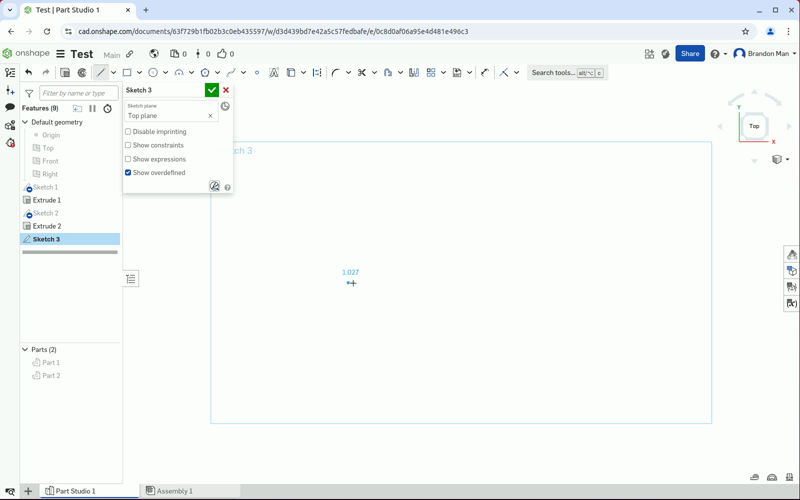
scroll(6)
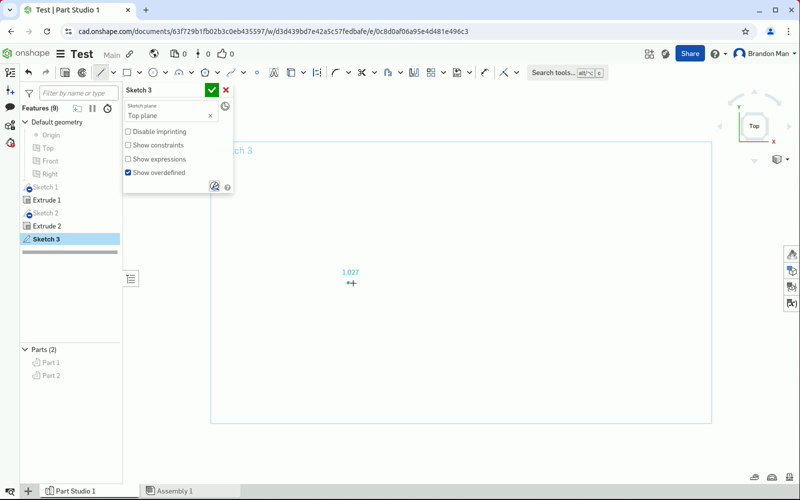
scroll(6)
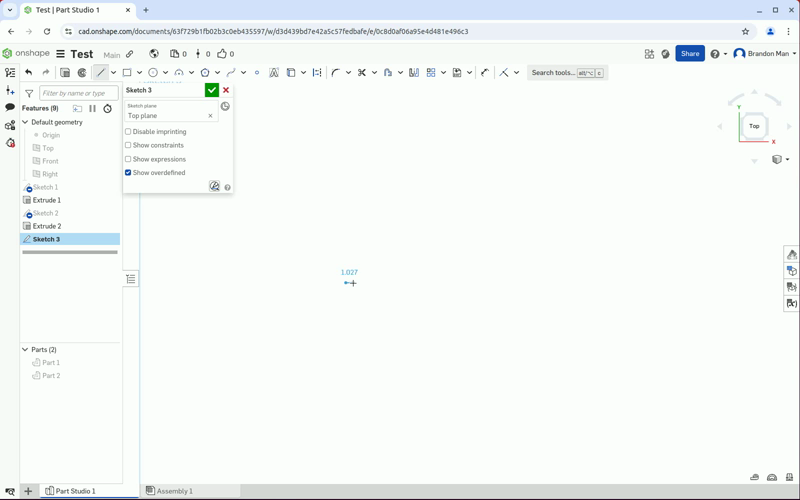
scroll(6)
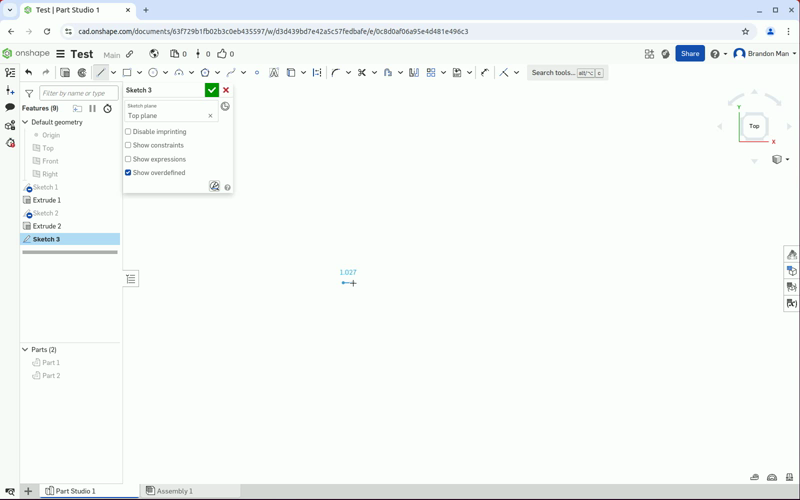
scroll(6)
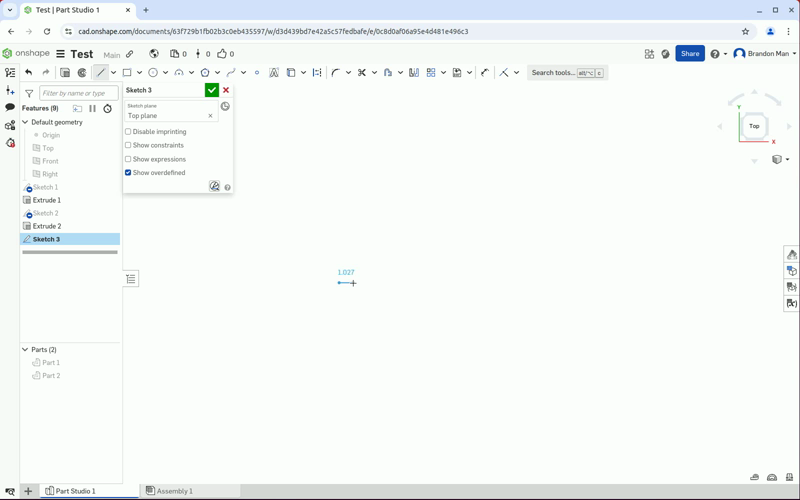
scroll(6)
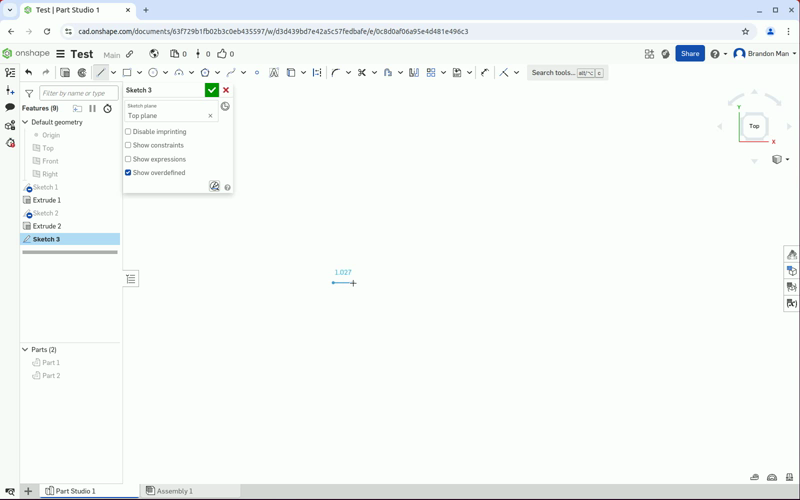
scroll(6)
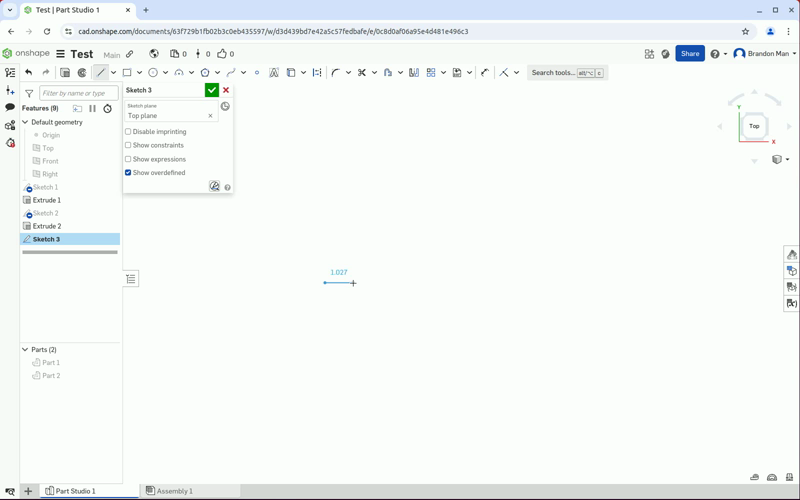
scroll(6)
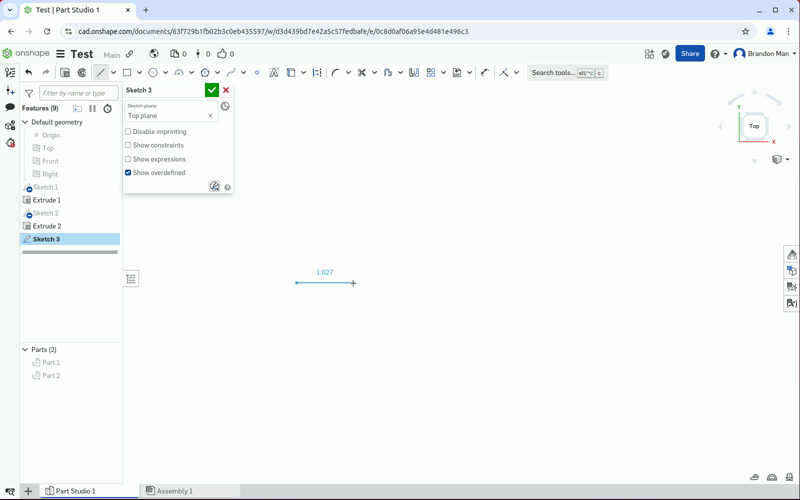
click(353, 282)
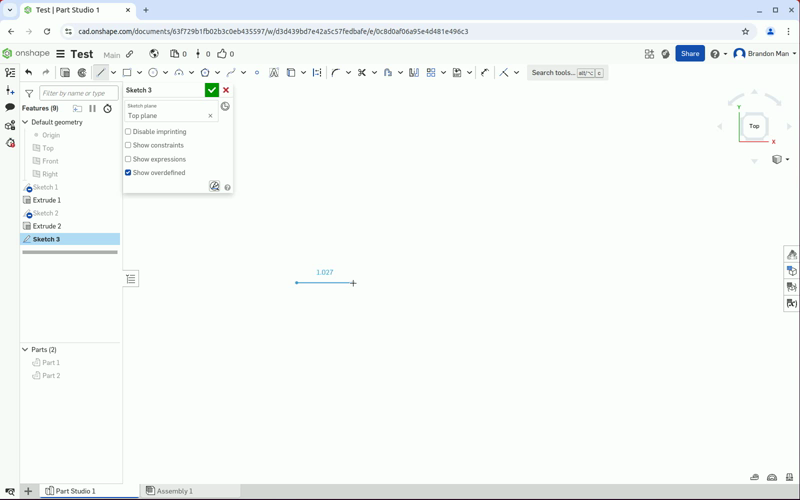
scroll(-6)
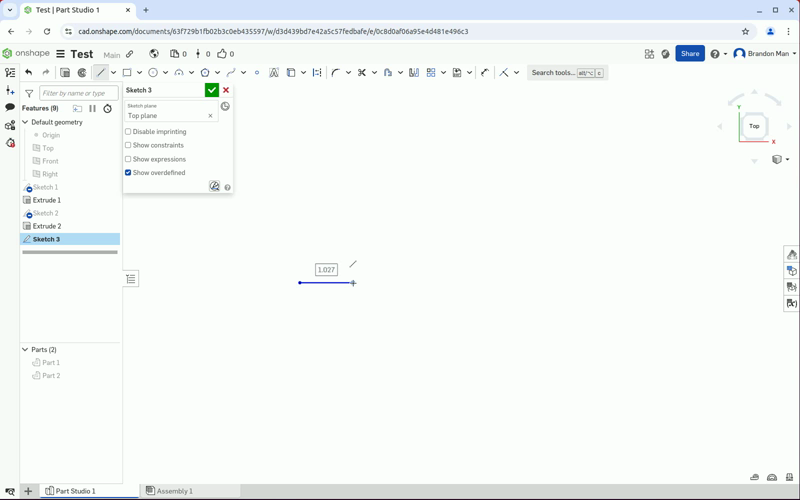
scroll(-6)
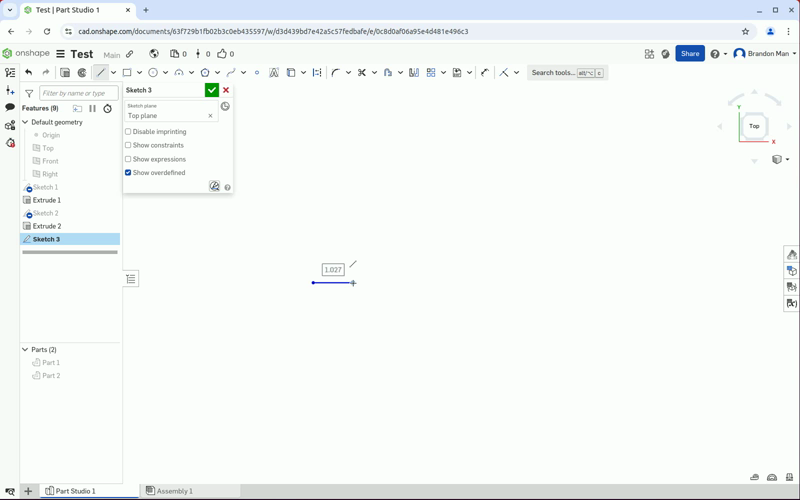
scroll(-6)
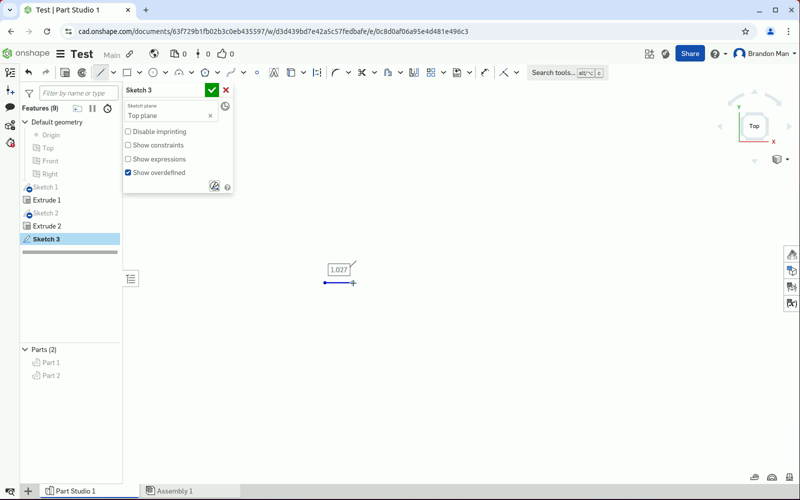
scroll(-6)
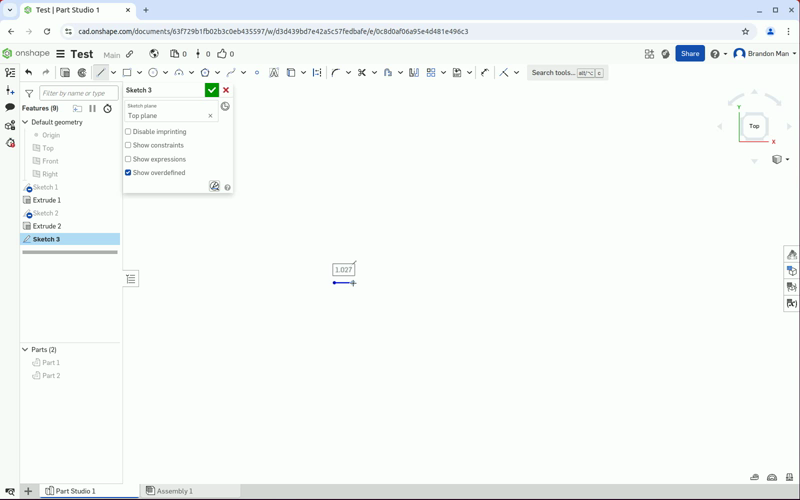
scroll(-6)
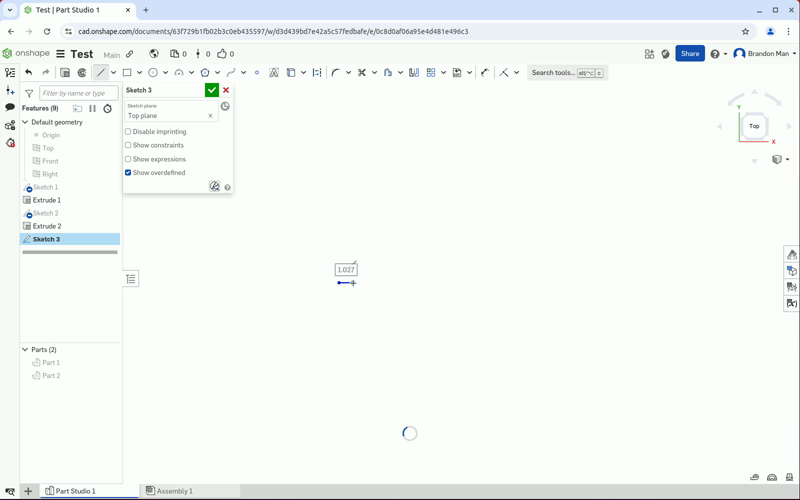
scroll(-6)
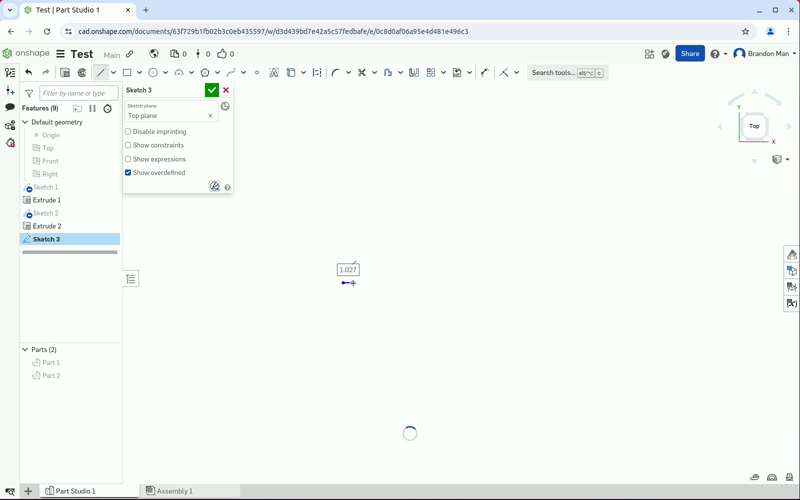
scroll(-6)
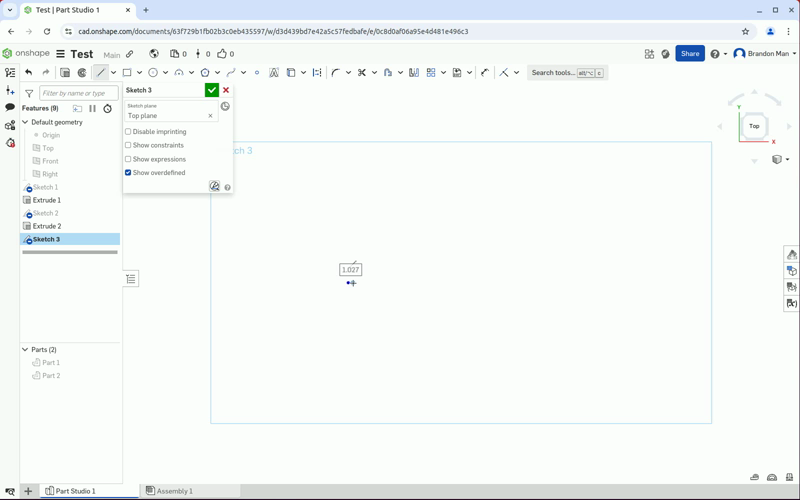
key_up(shift)
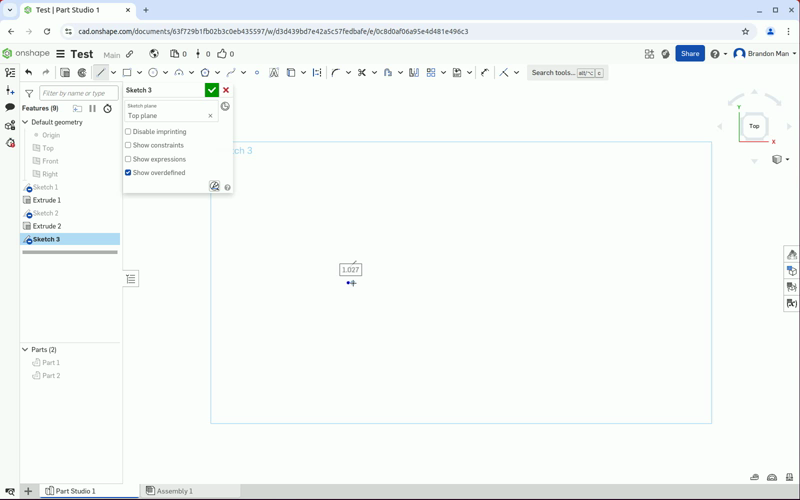
key(esc)
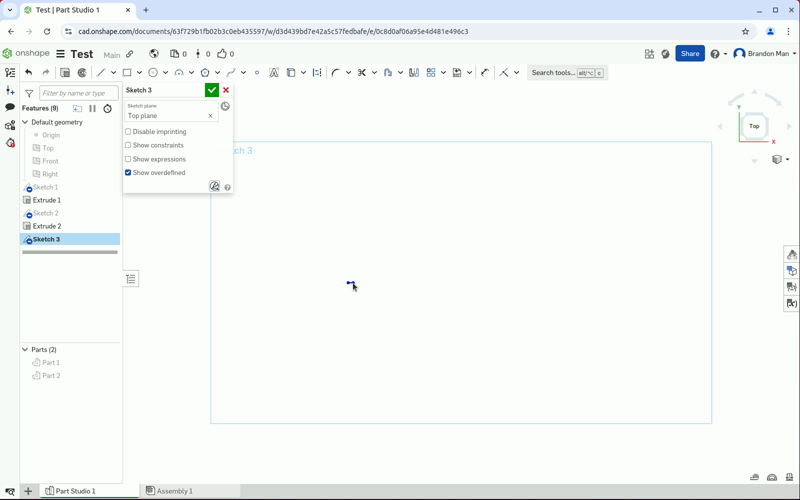
key(a)
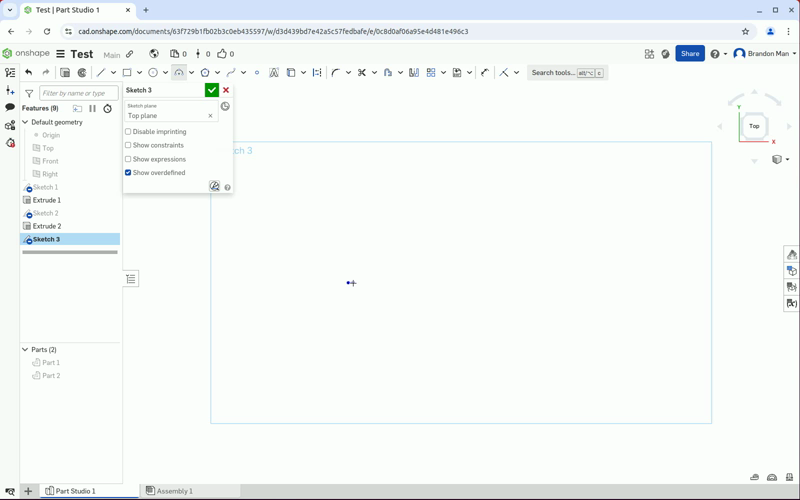
mouse_move(353, 282)
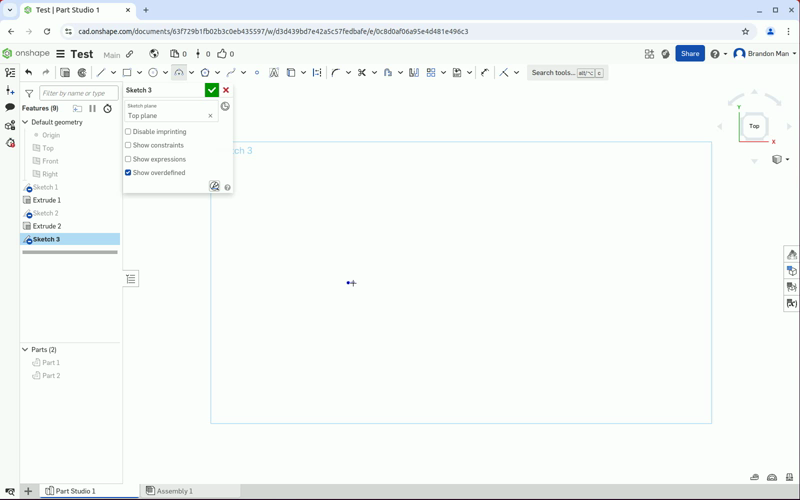
click(353, 282)
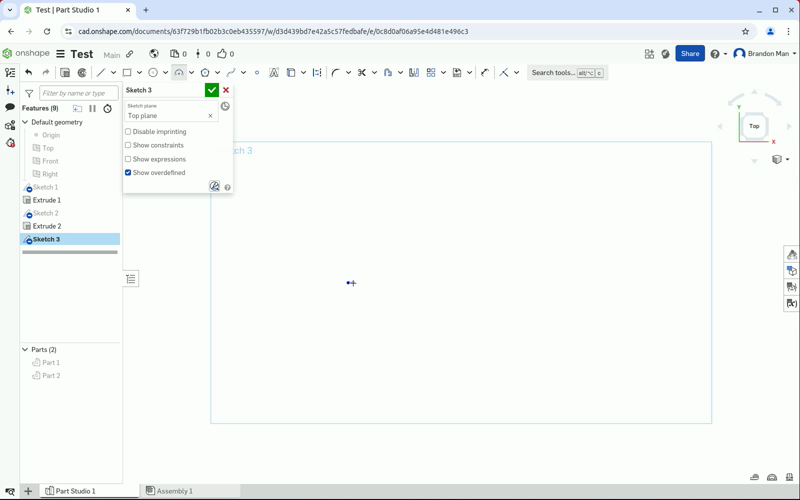
key_down(shift)
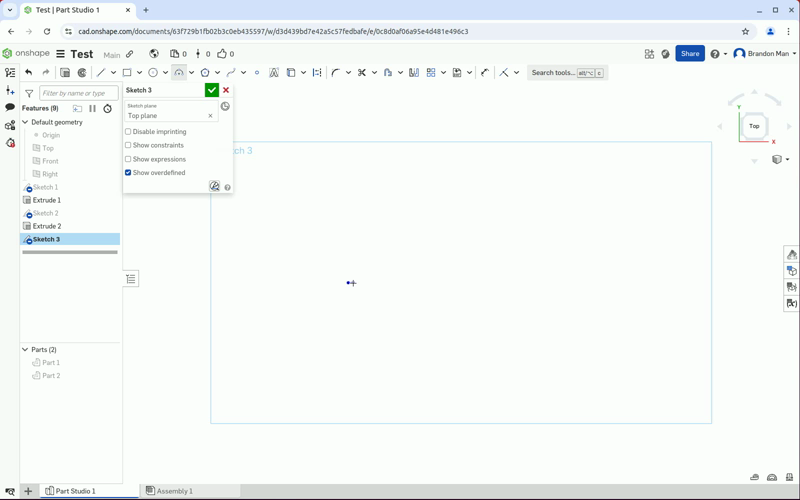
mouse_move(454, 282)
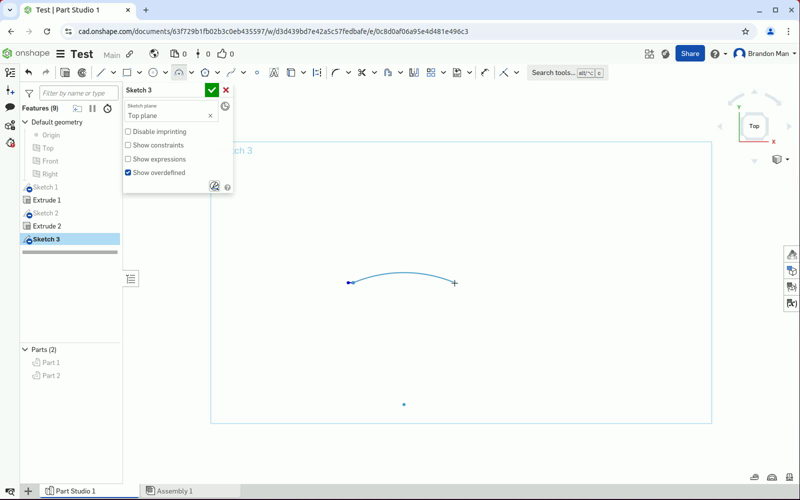
click(454, 282)
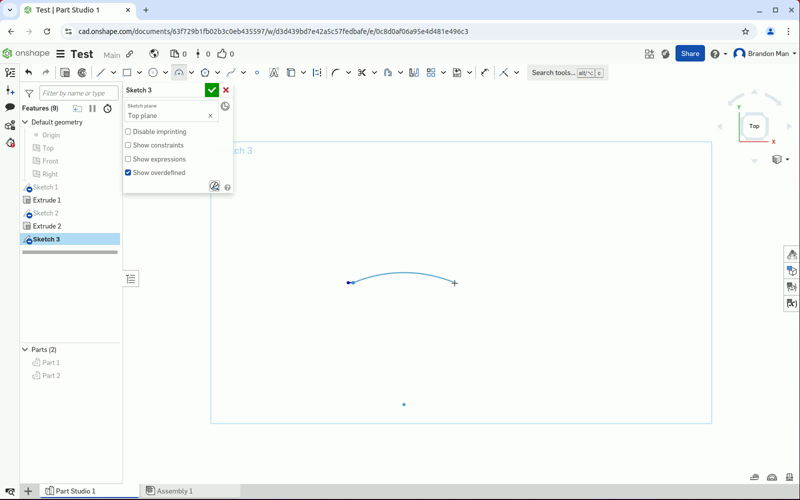
mouse_move(404, 231)
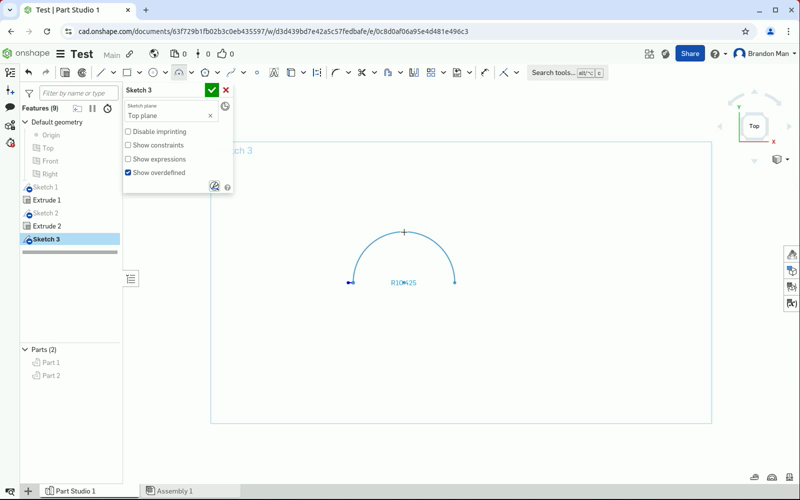
click(404, 231)
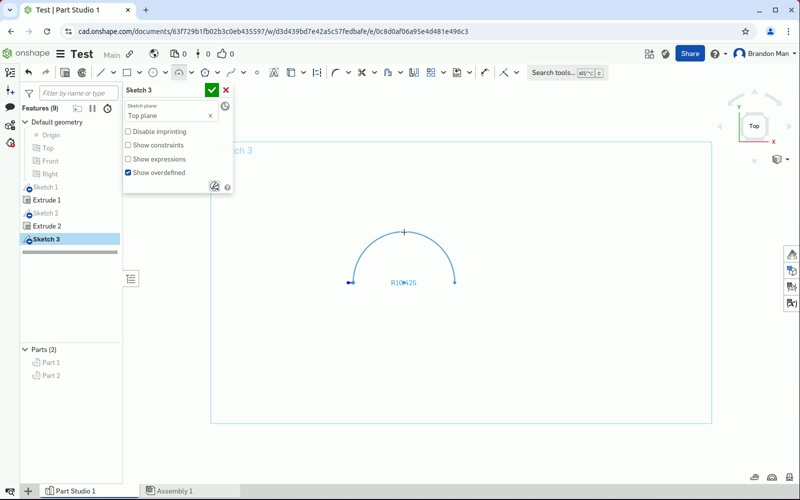
key_up(shift)
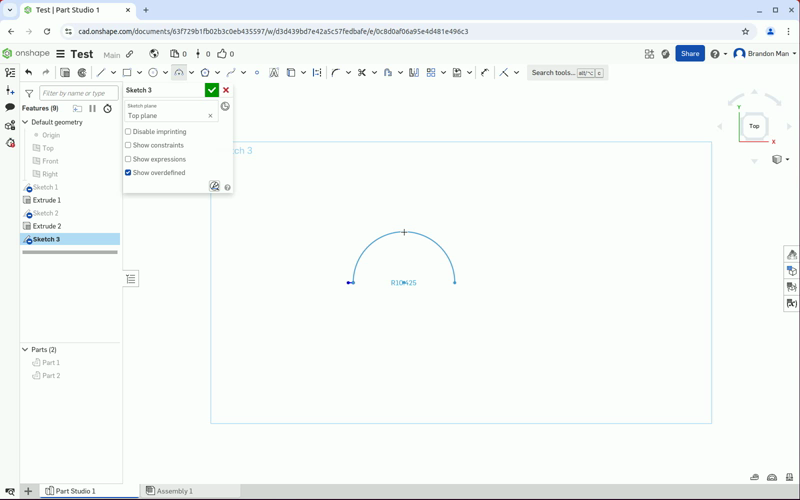
key(esc)
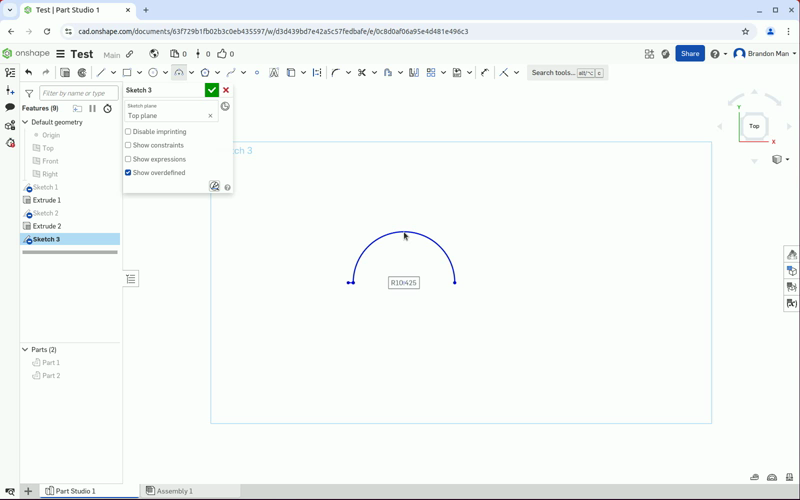
key(l)
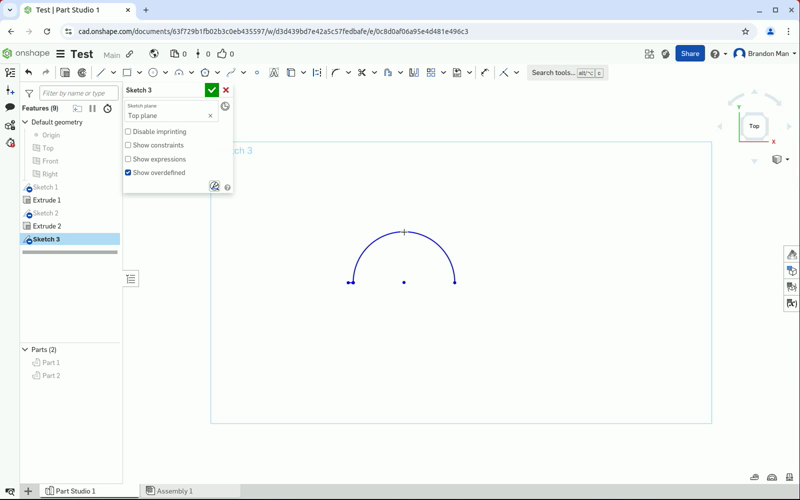
mouse_move(454, 282)
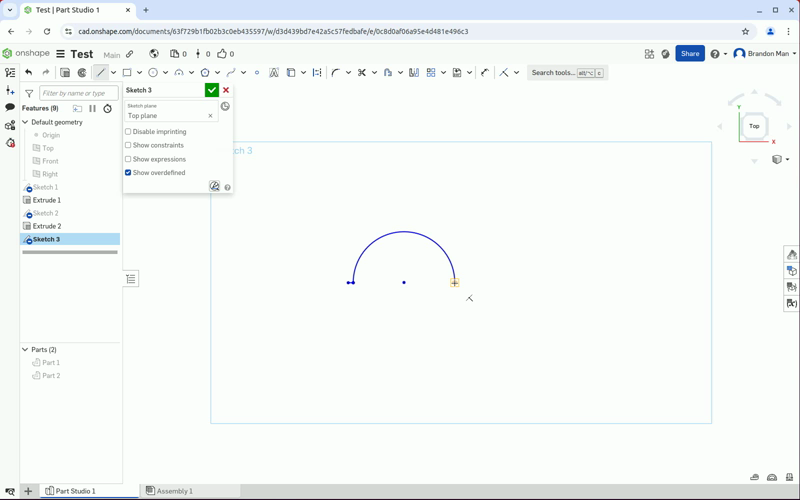
click(454, 282)
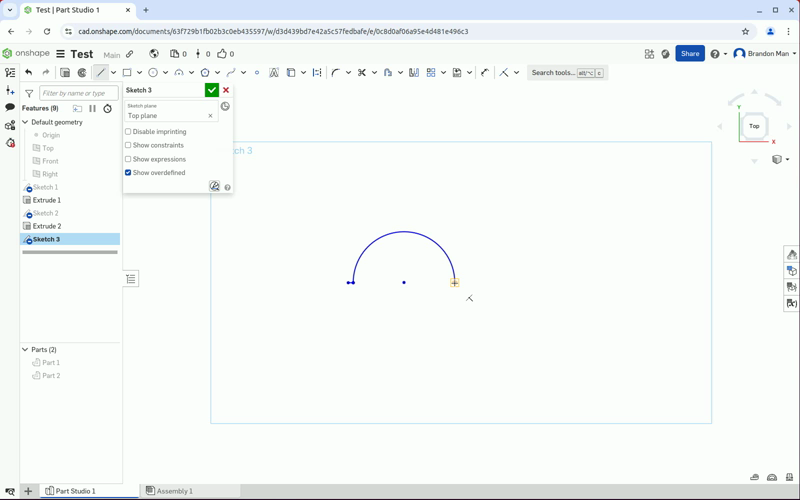
key_down(shift)
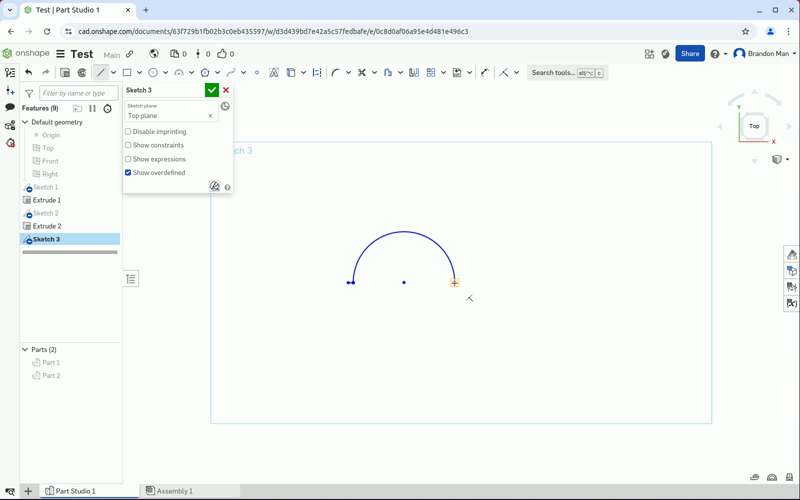
mouse_move(484, 282)
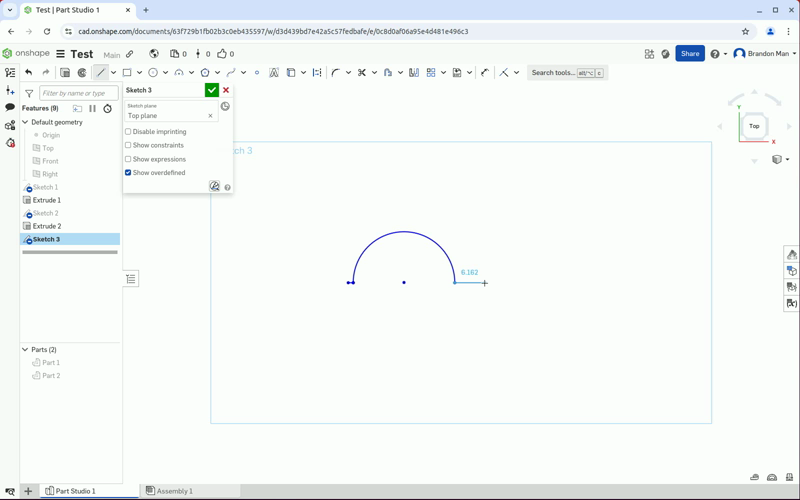
mouse_move(459, 282)
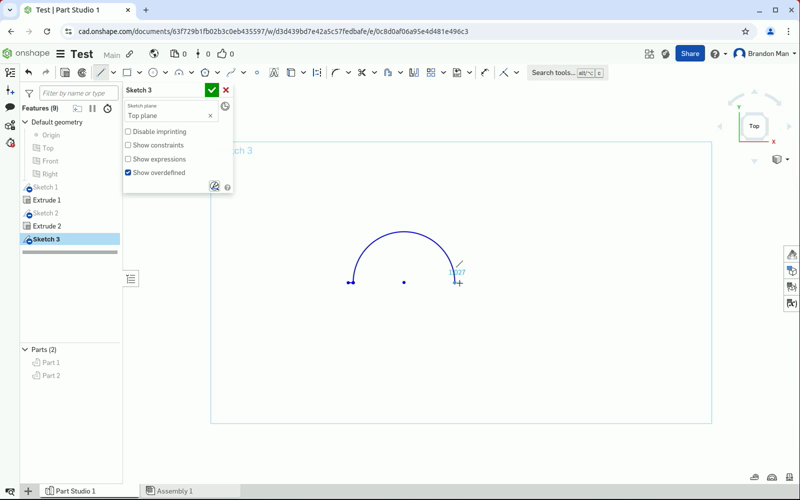
scroll(6)
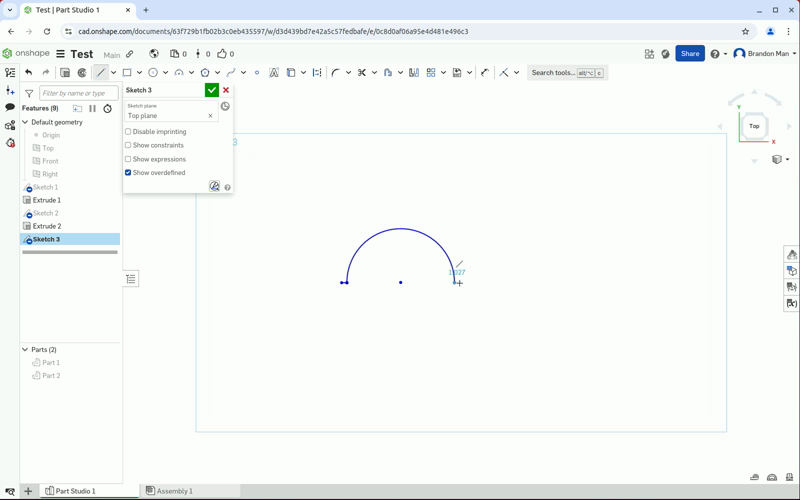
scroll(6)
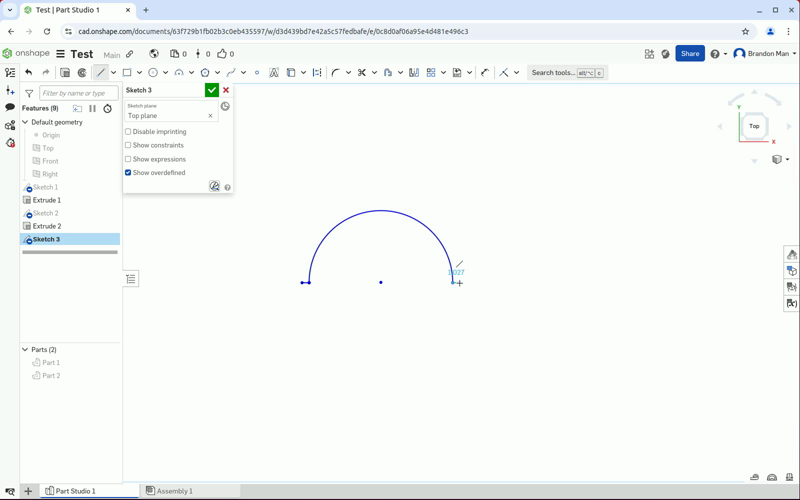
scroll(6)
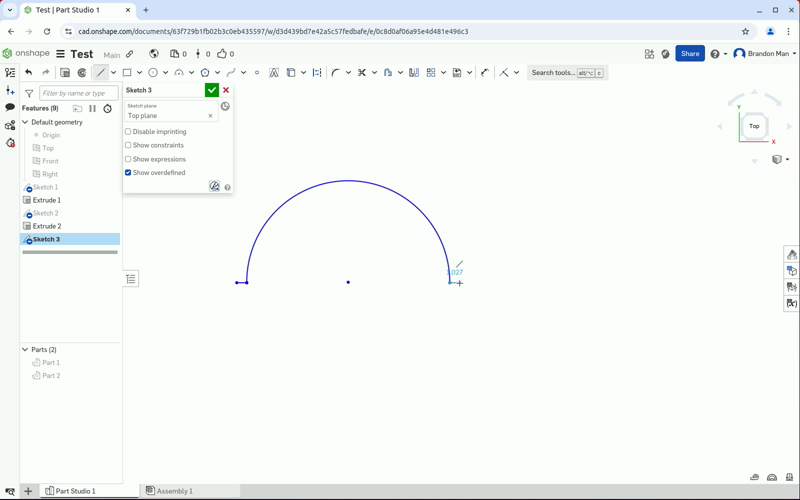
scroll(6)
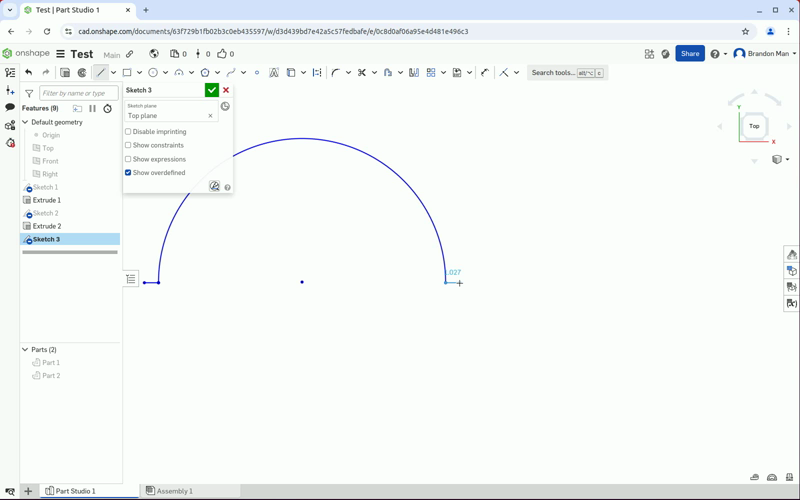
scroll(6)
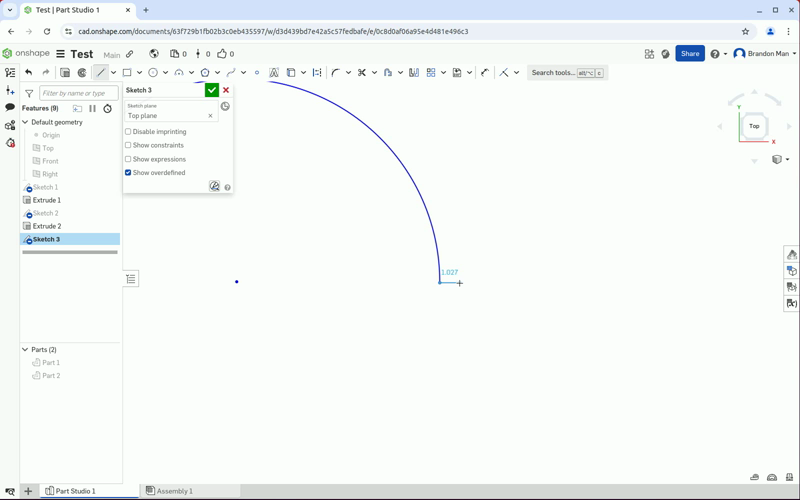
scroll(6)
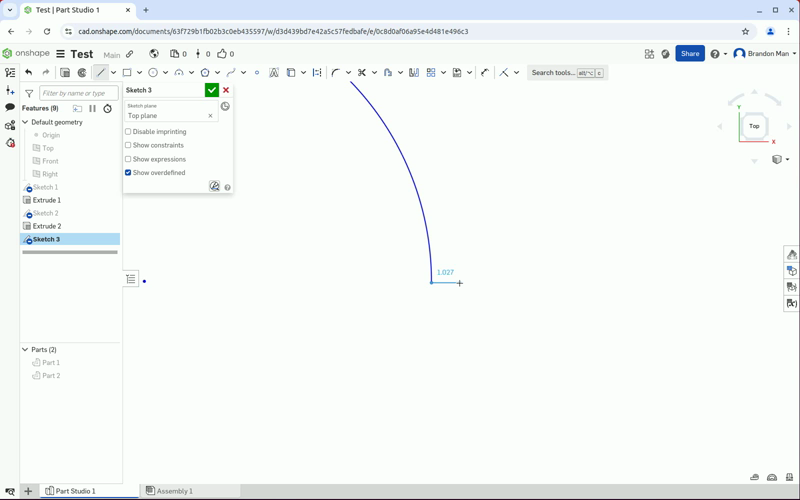
scroll(6)
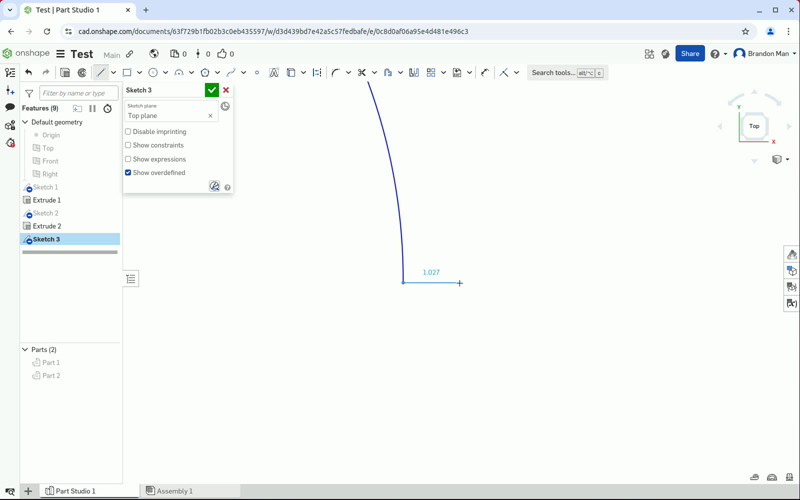
click(459, 282)
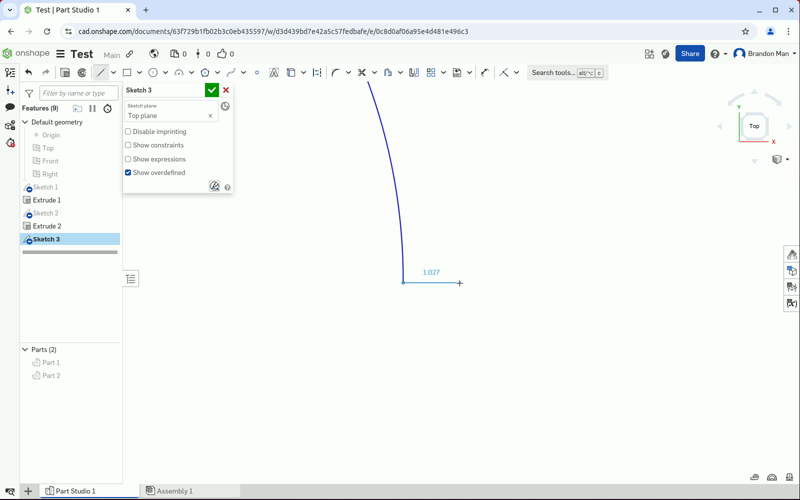
scroll(-6)
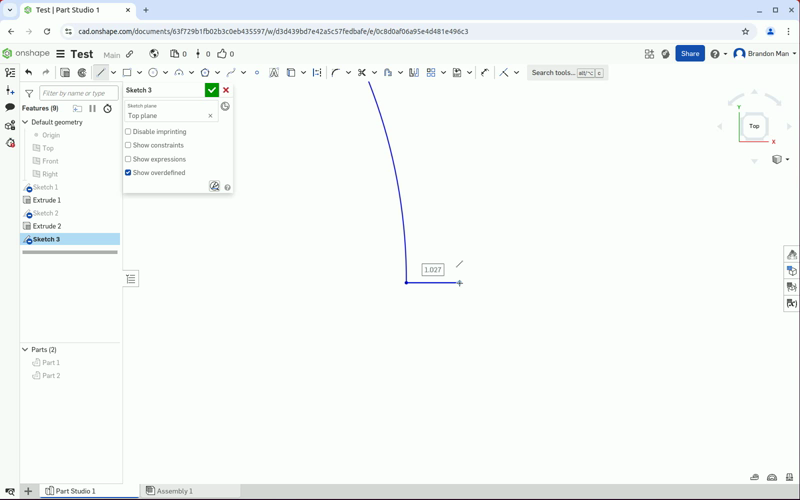
scroll(-6)
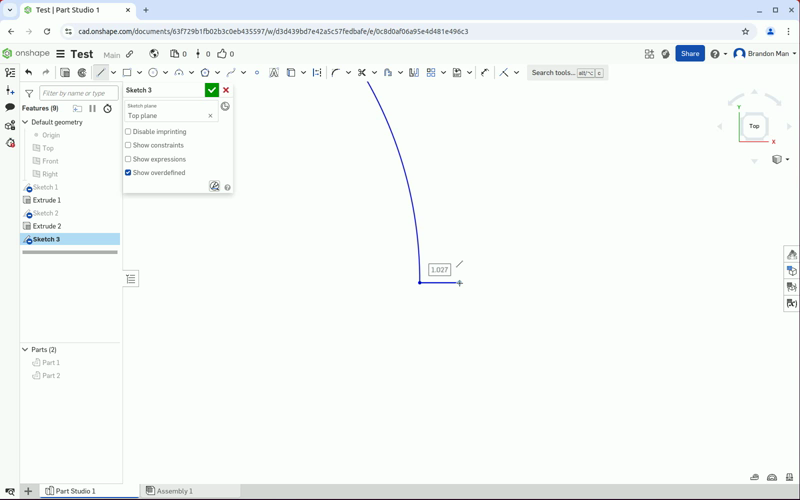
scroll(-6)
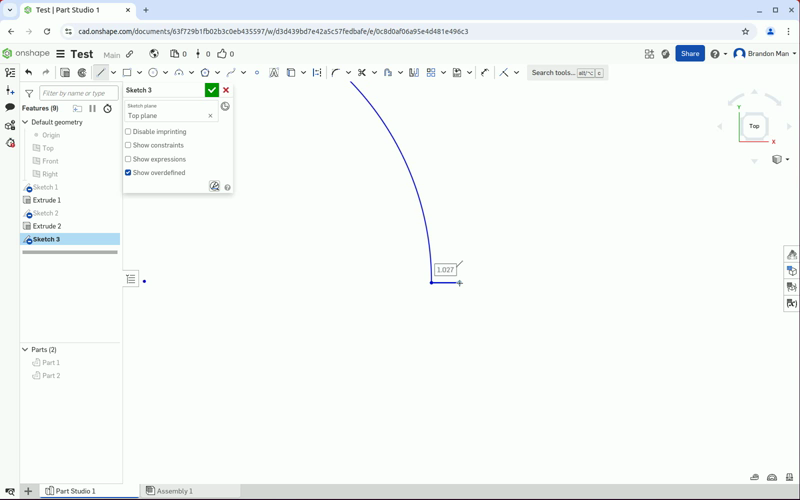
scroll(-6)
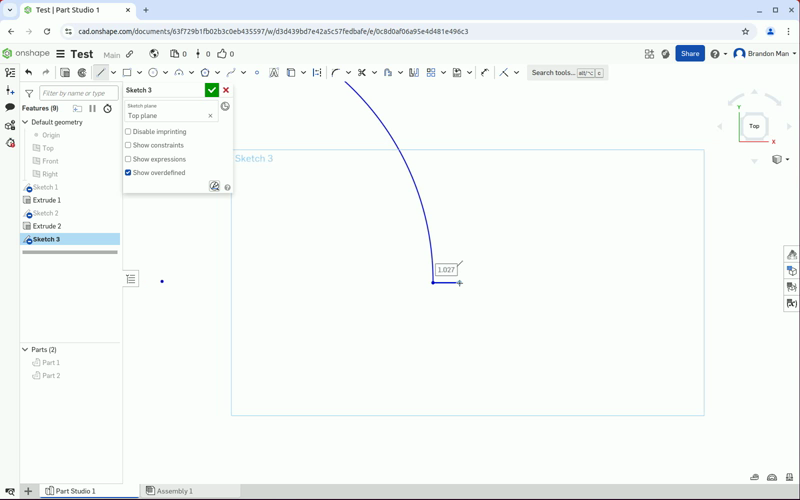
scroll(-6)
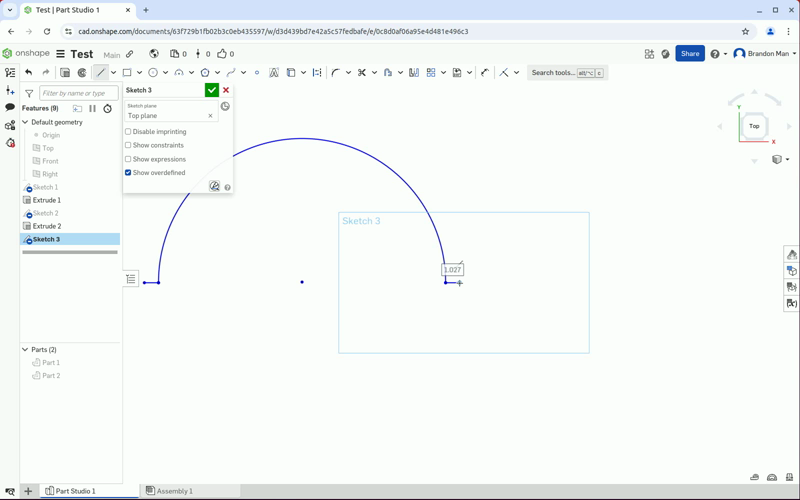
scroll(-6)
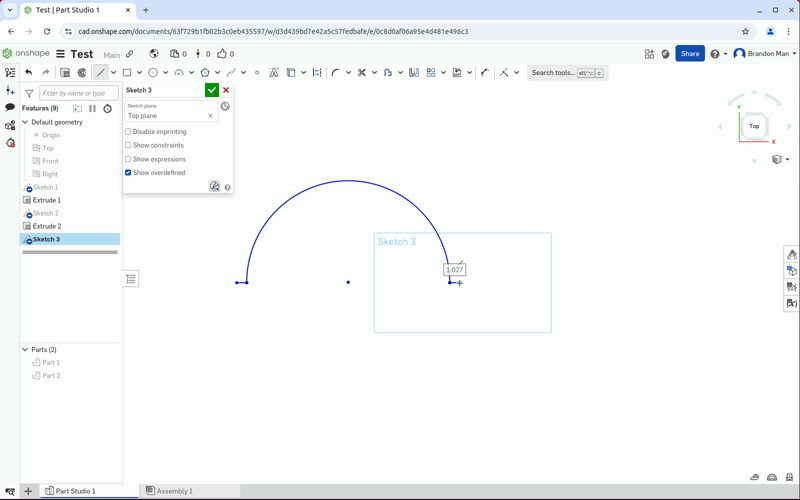
scroll(-6)
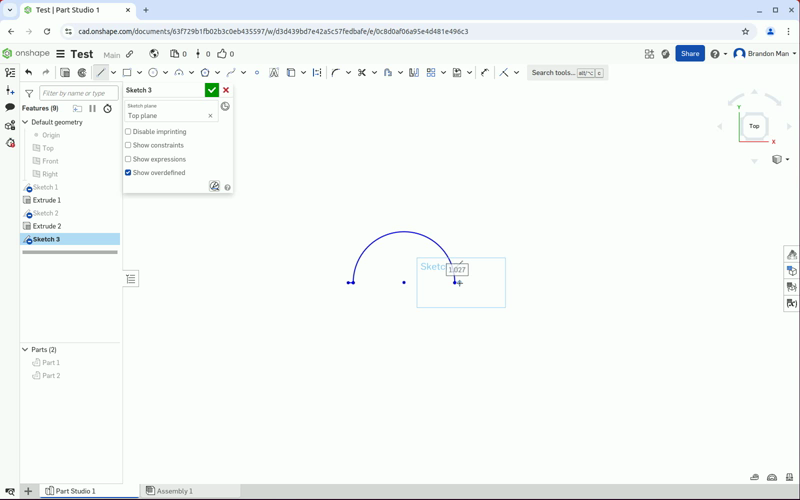
key_up(shift)
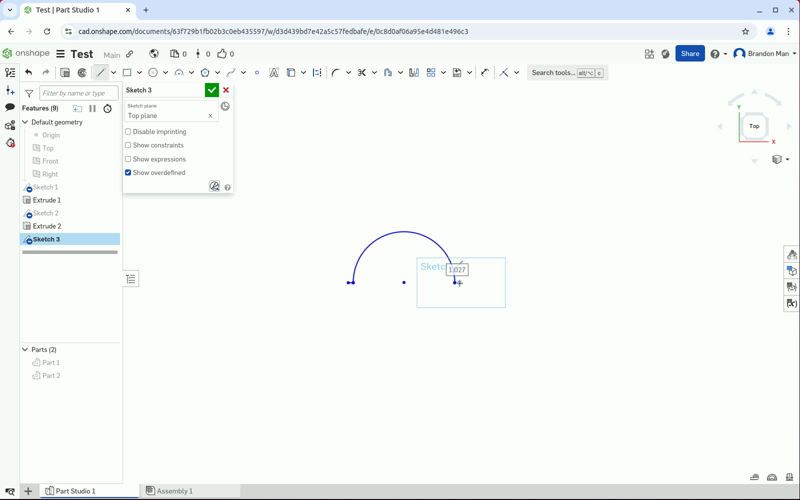
key(esc)
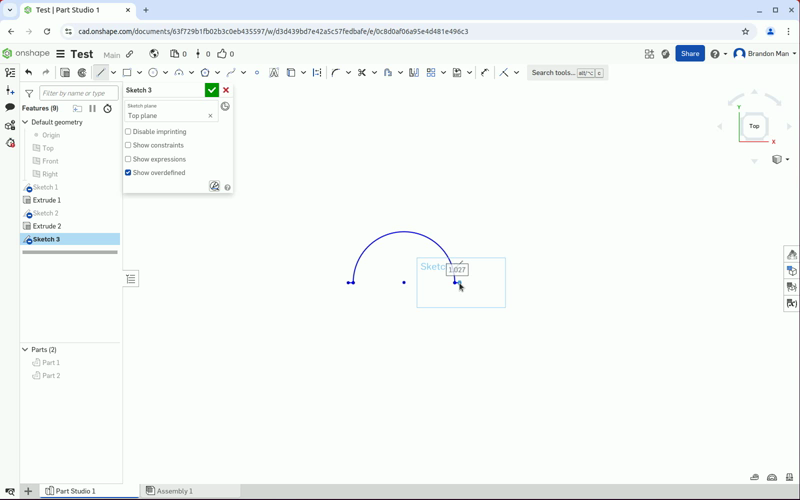
key(a)
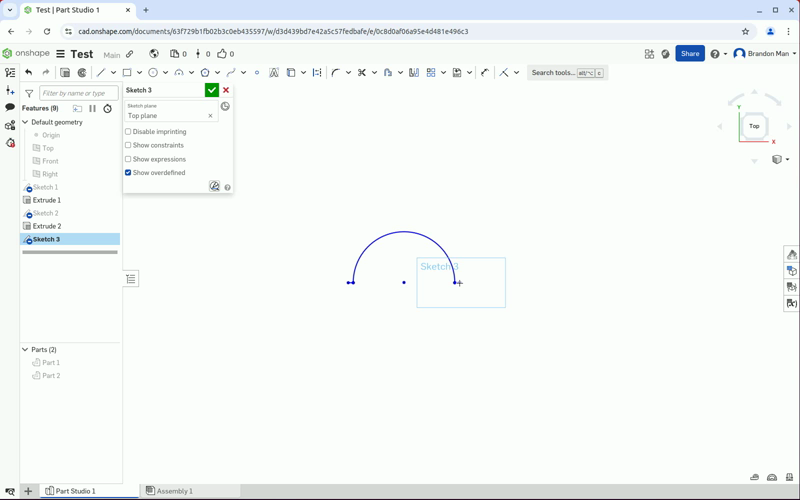
mouse_move(459, 282)
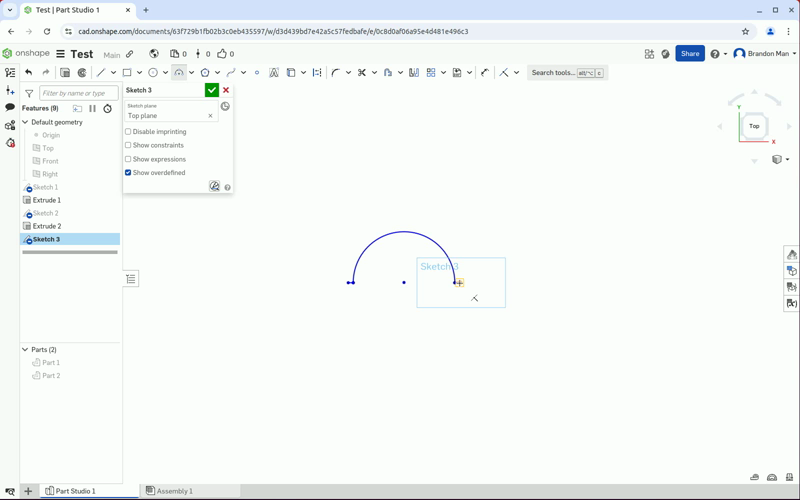
click(459, 282)
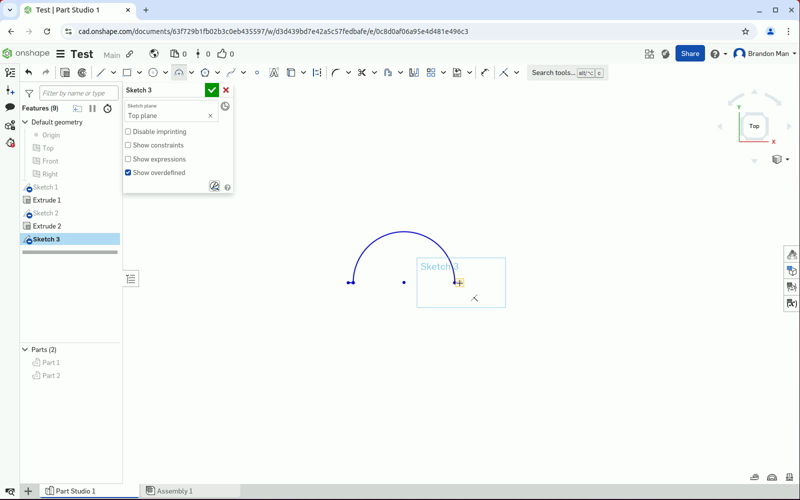
mouse_move(348, 282)
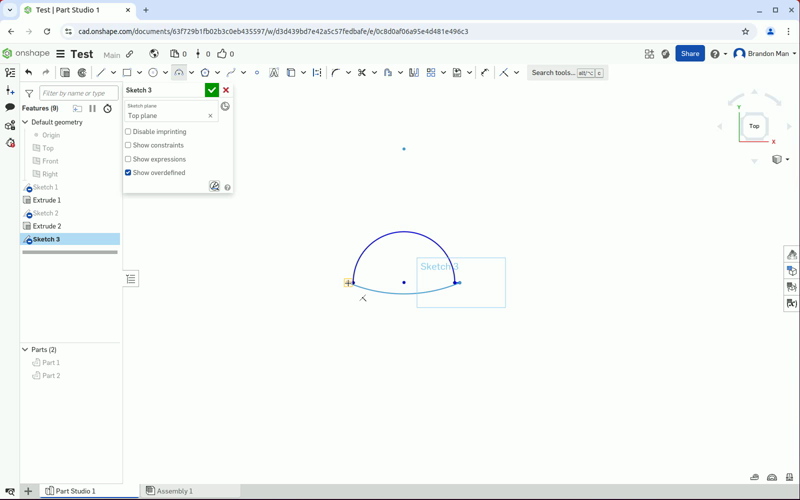
click(348, 282)
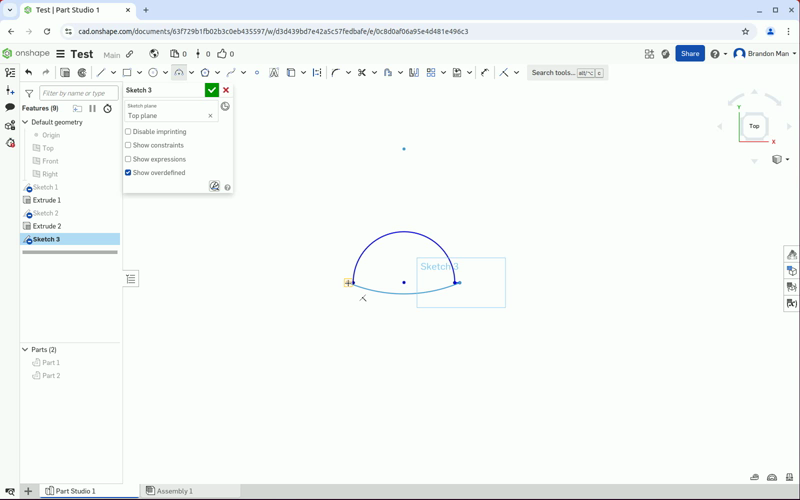
key_down(shift)
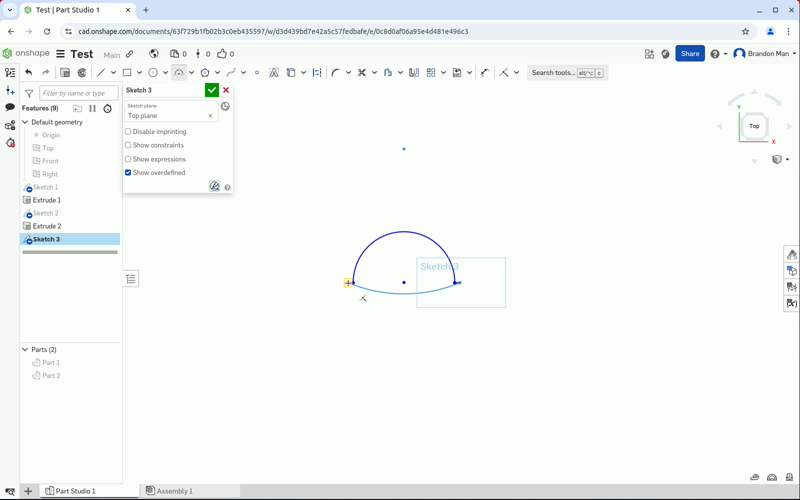
mouse_move(404, 227)
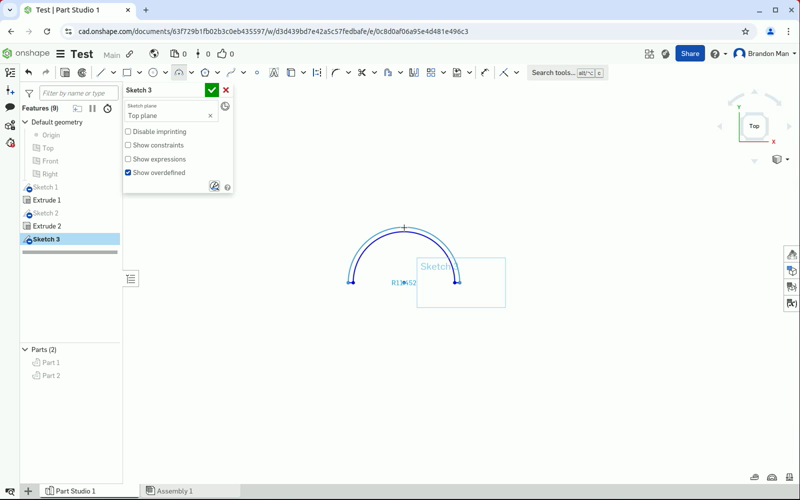
click(404, 227)
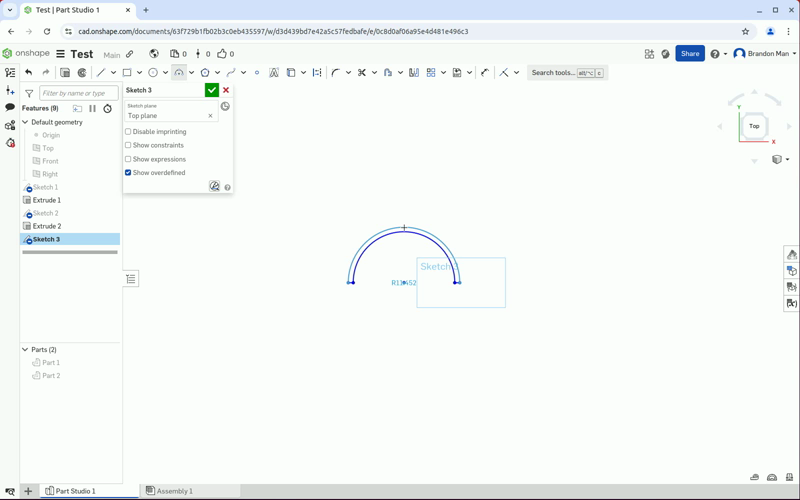
key_up(shift)
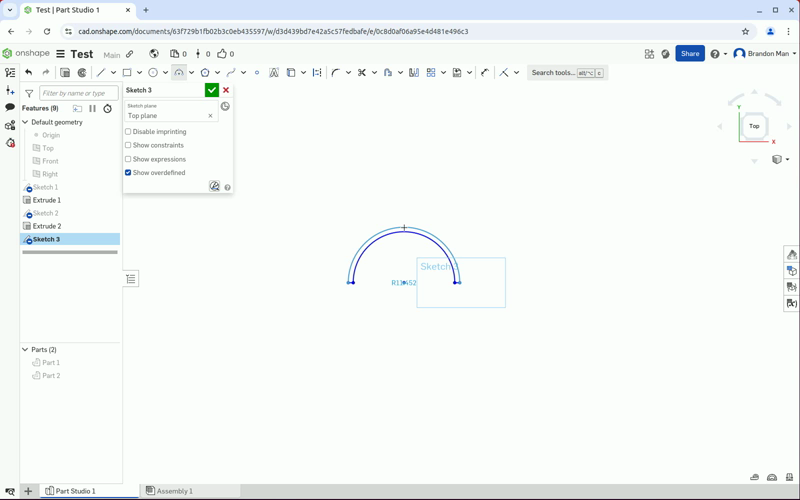
key(esc)
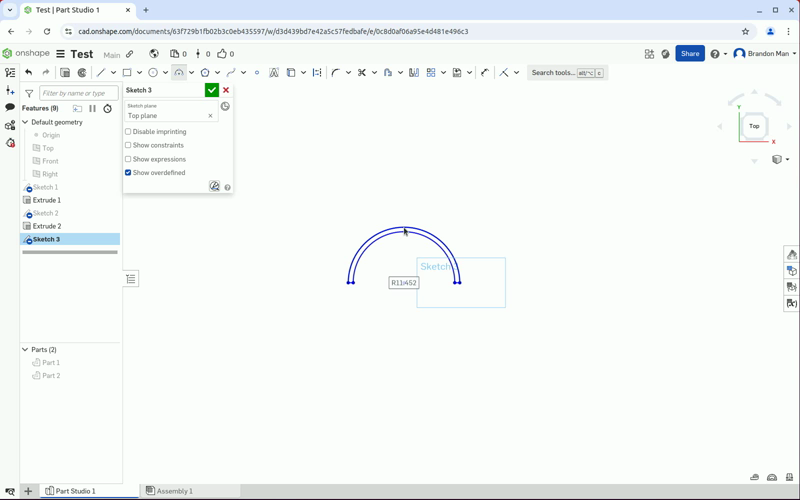
mouse_move(394, 248)
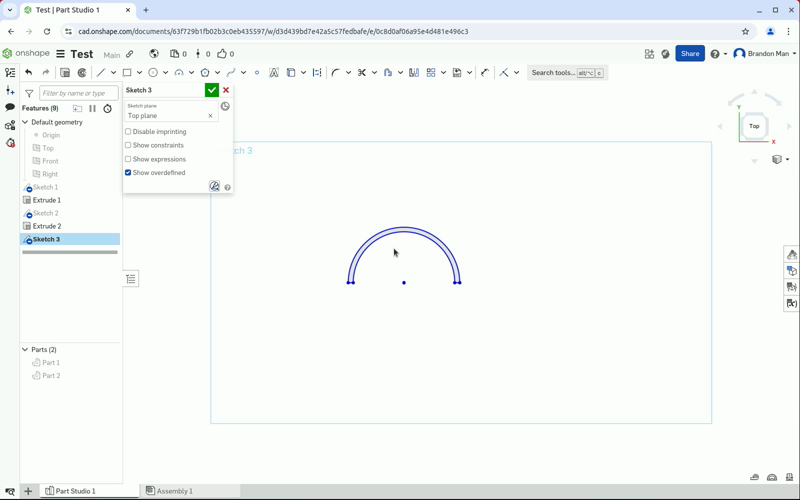
scroll(6)
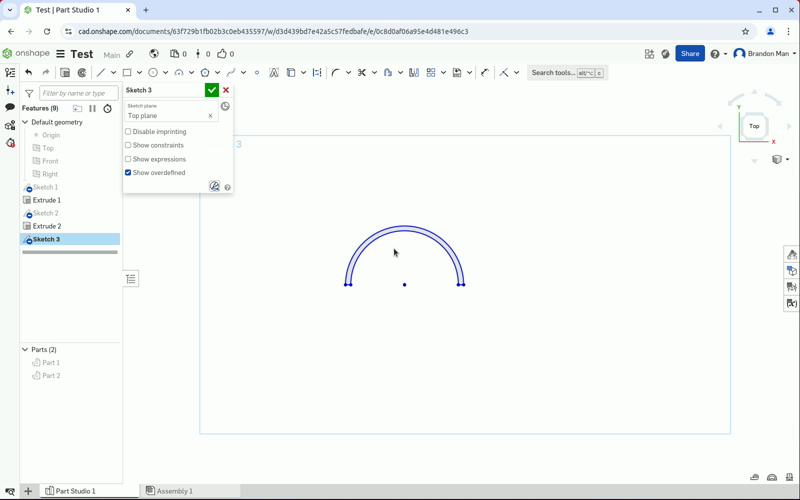
scroll(6)
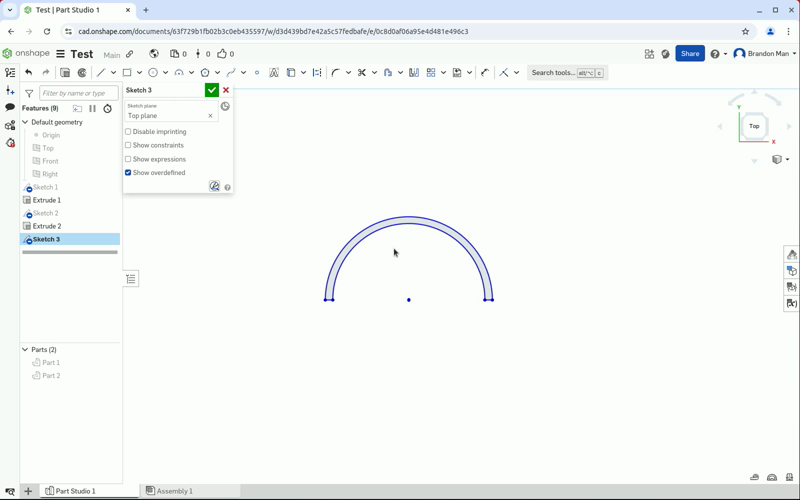
scroll(6)
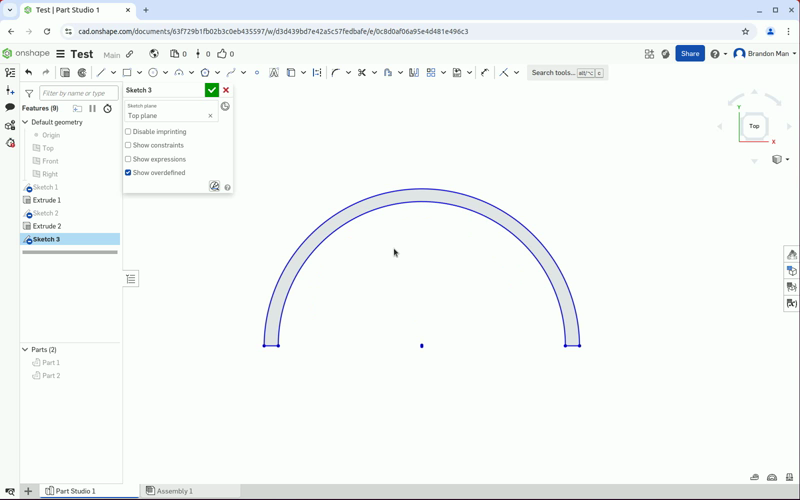
scroll(6)
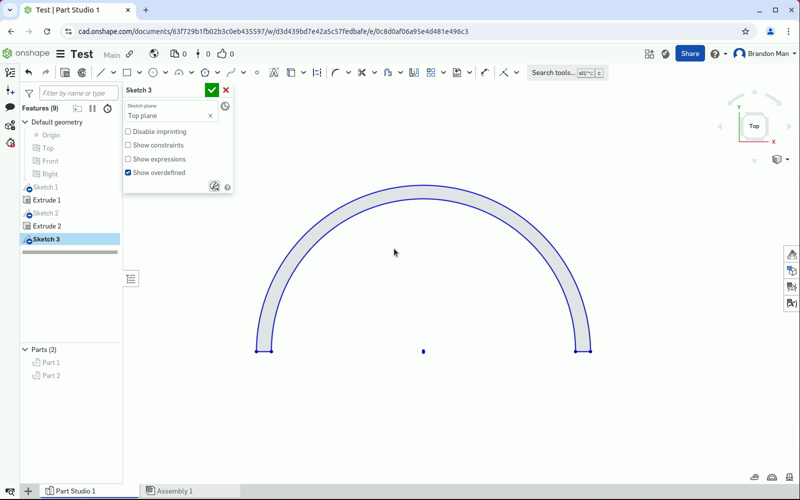
scroll(6)
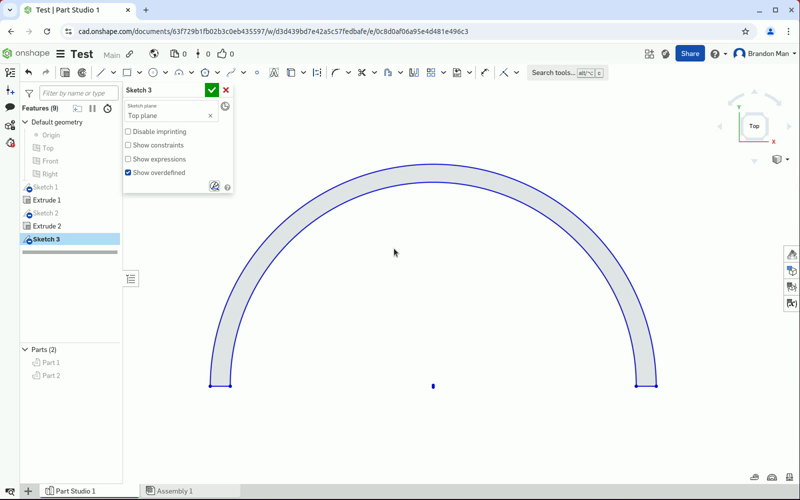
scroll(6)
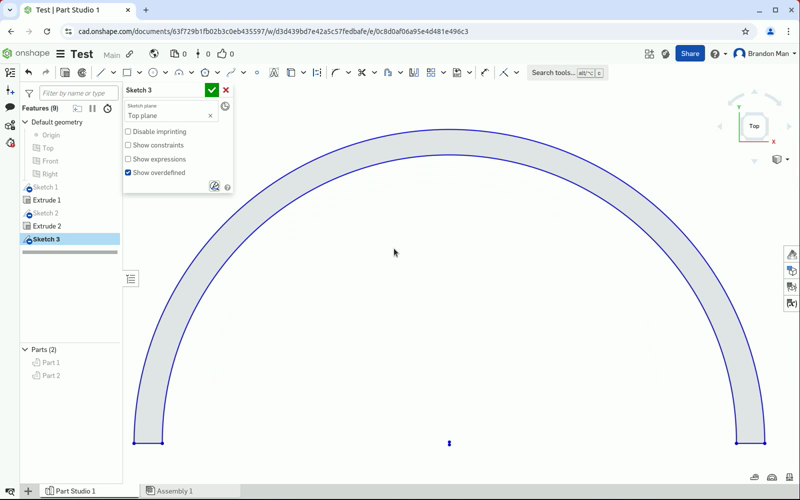
scroll(6)
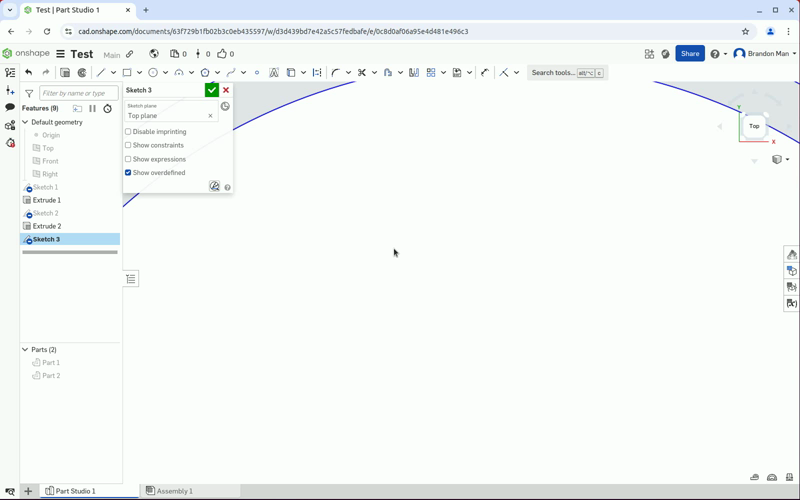
click(394, 248)
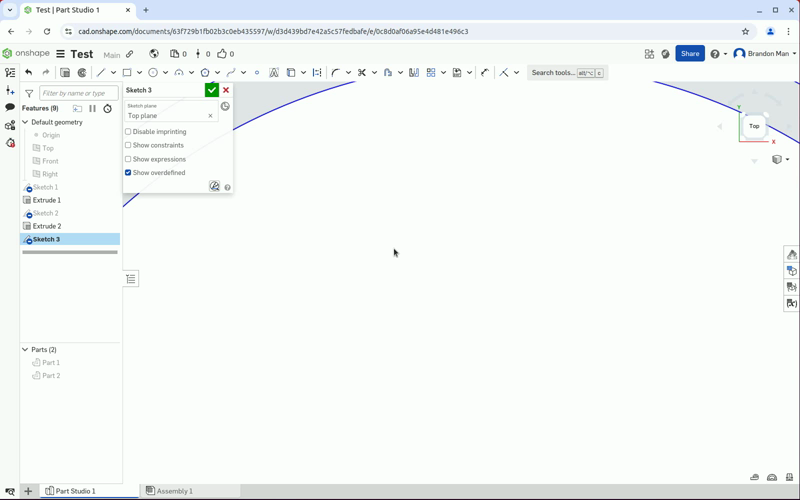
scroll(-6)
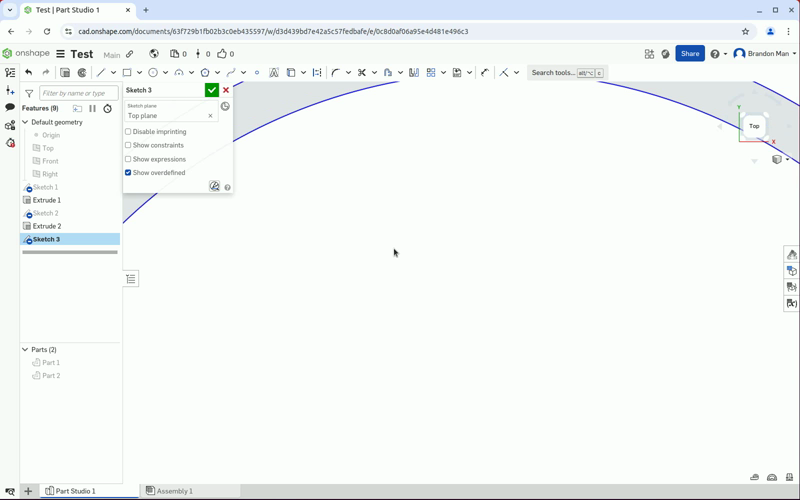
scroll(-6)
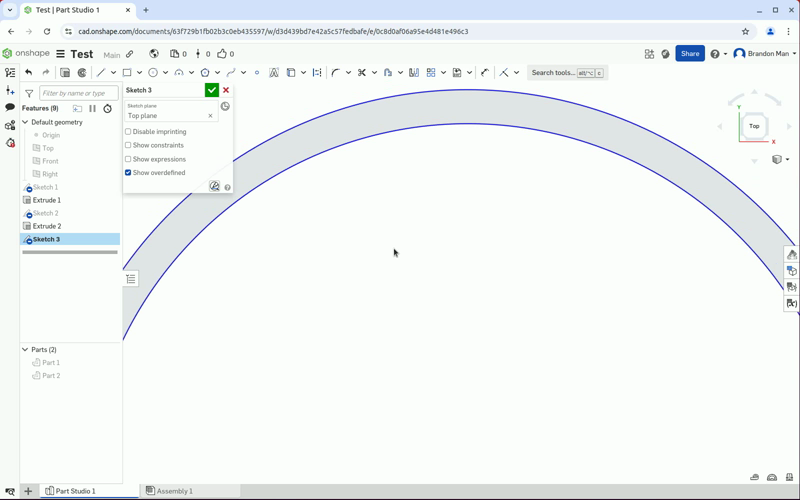
scroll(-6)
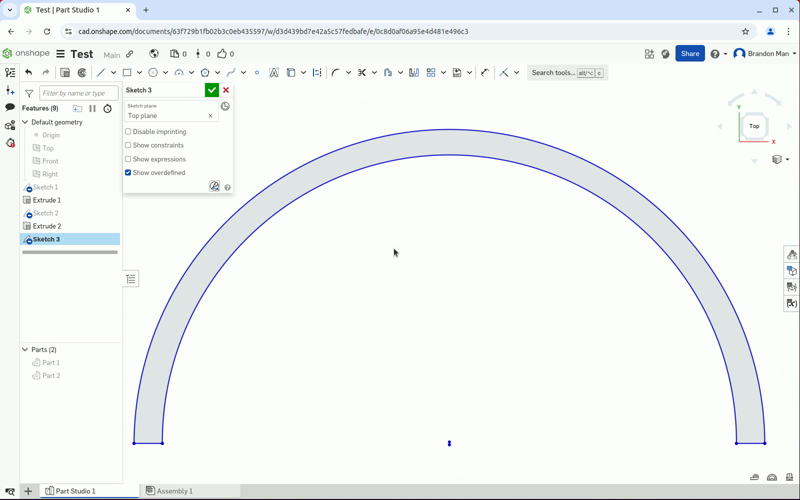
scroll(-6)
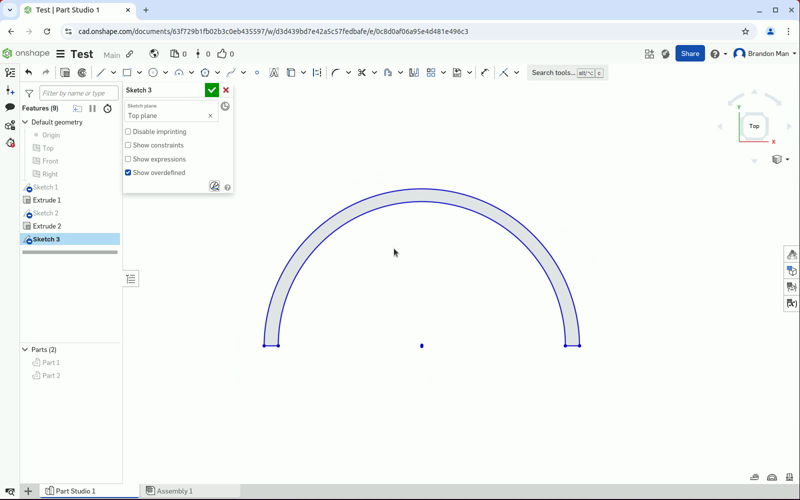
scroll(-6)
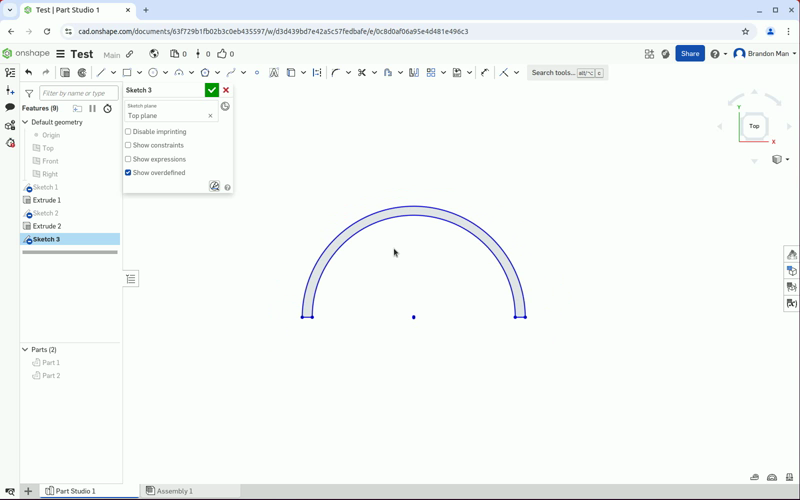
scroll(-6)
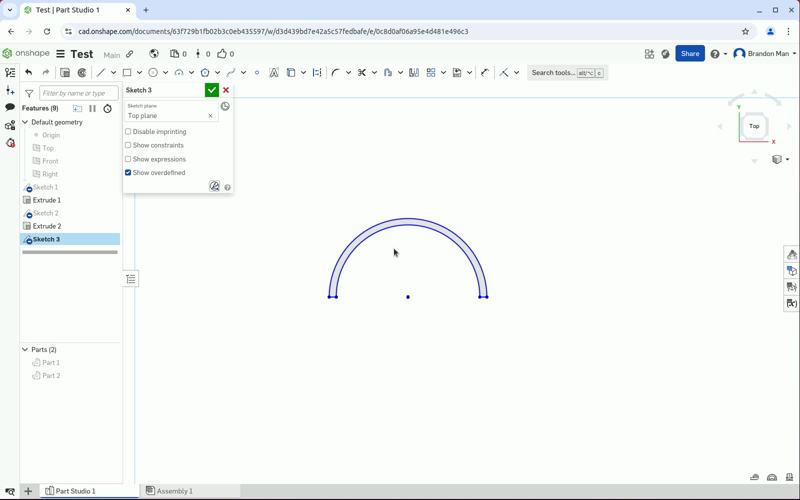
scroll(-6)
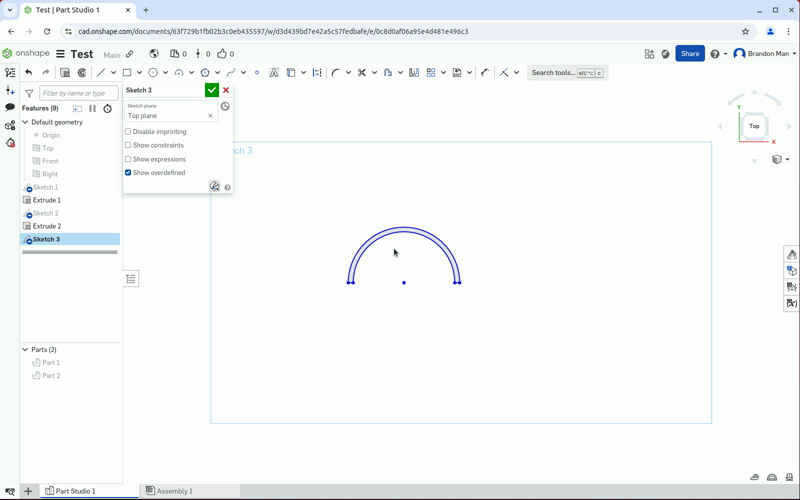
mouse_move(73, 352)
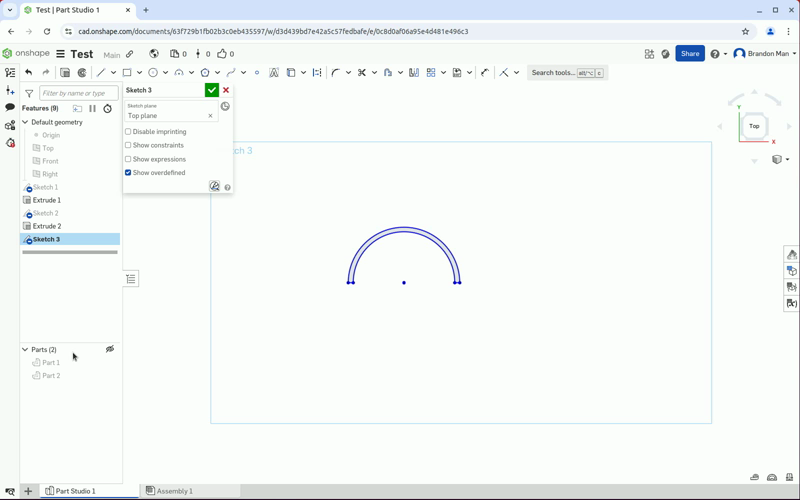
key(shift+y)
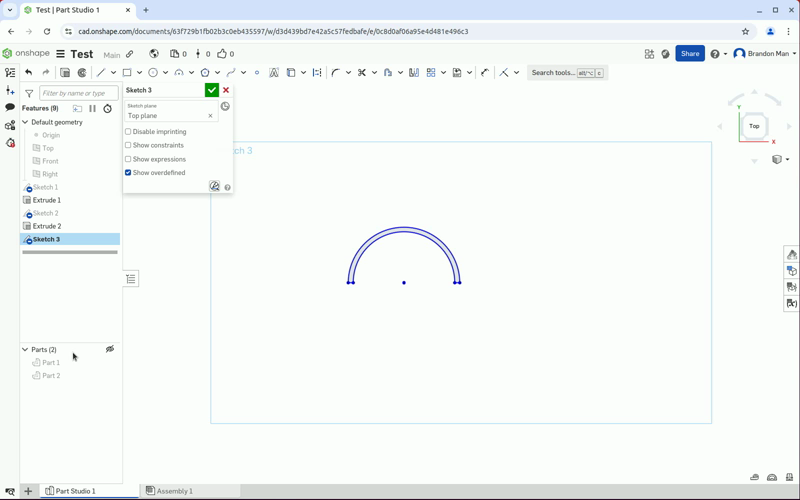
key(shift+e)
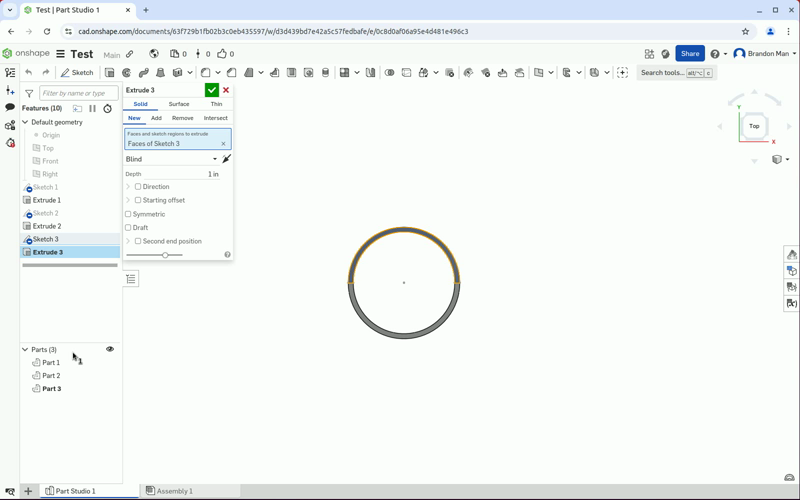
mouse_move(143, 106)
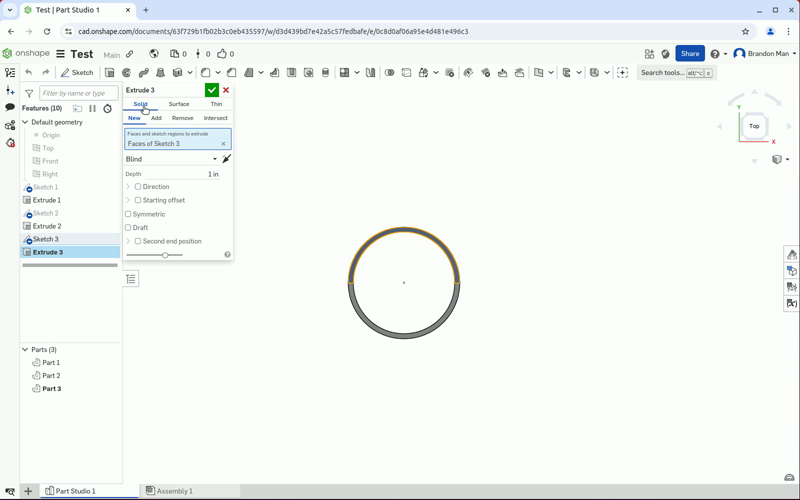
click(143, 106)
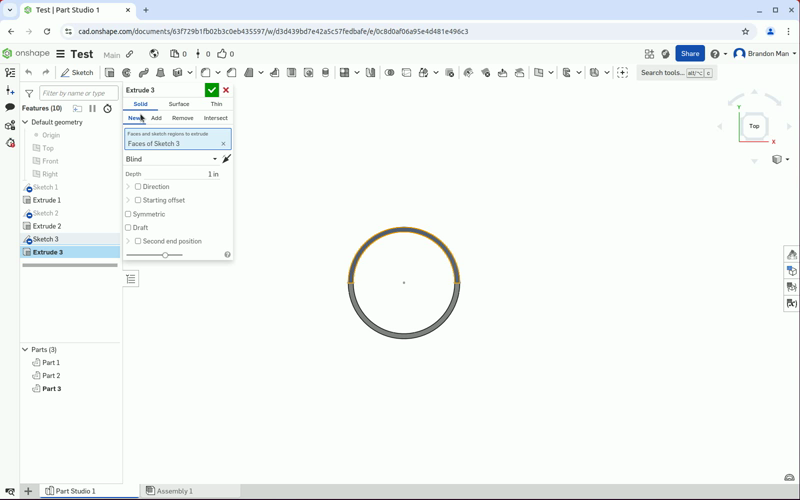
mouse_move(137, 120)
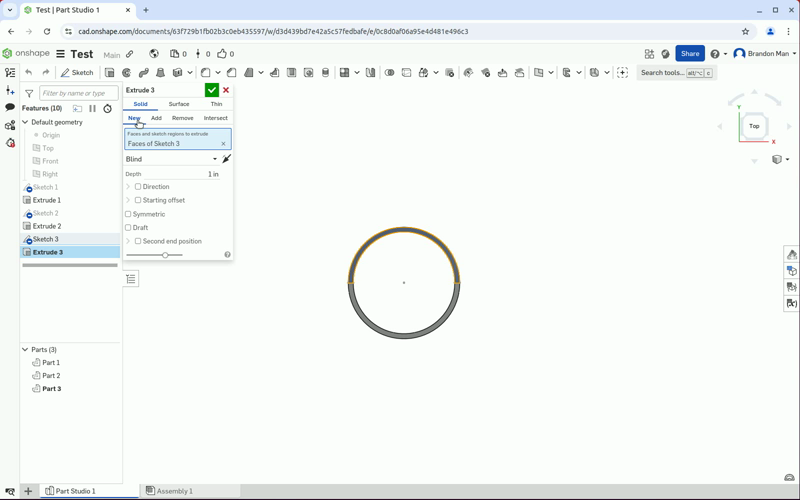
click(137, 120)
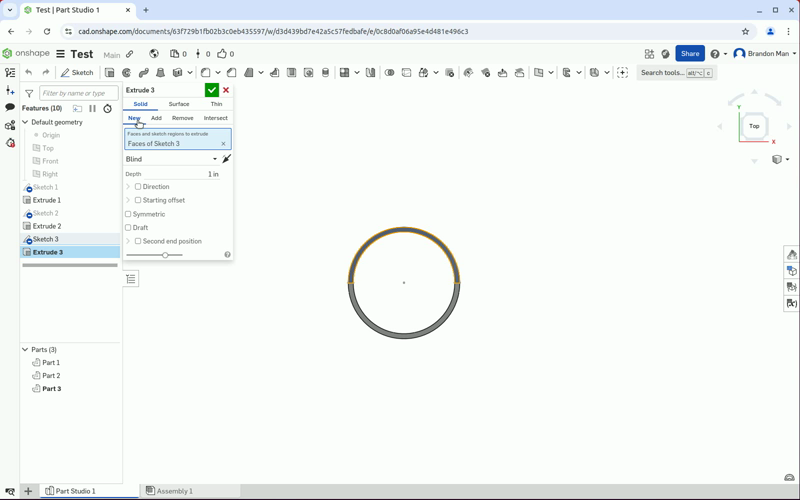
key(tab, 4)
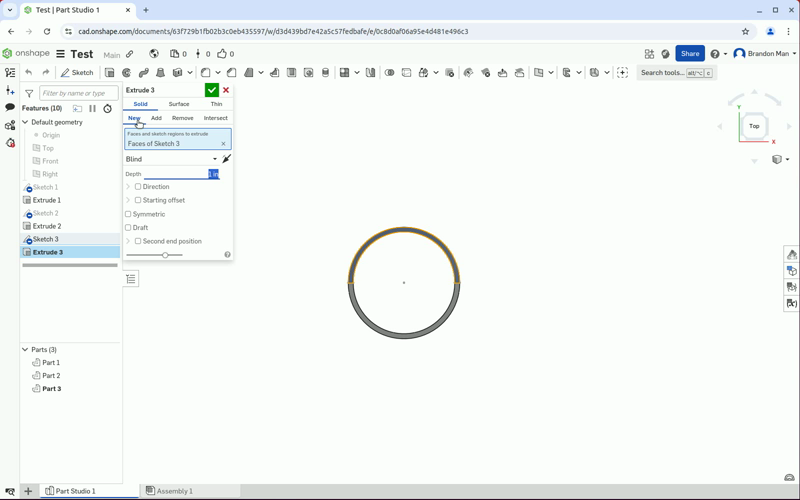
text(0.241)
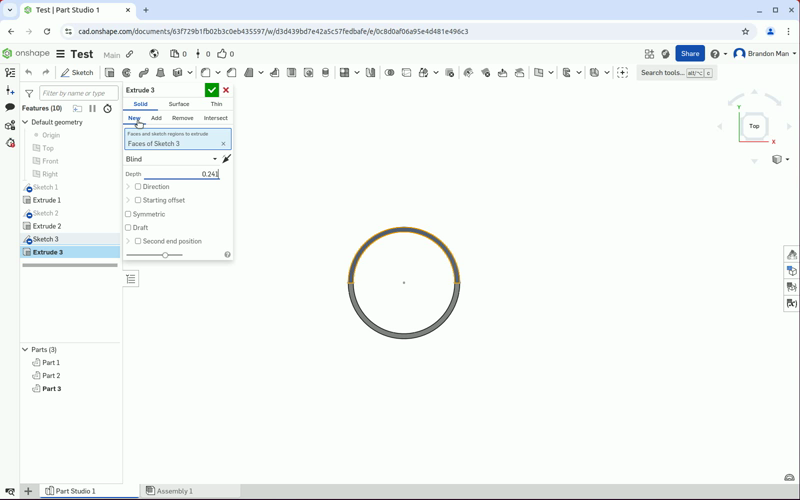
key(enter)
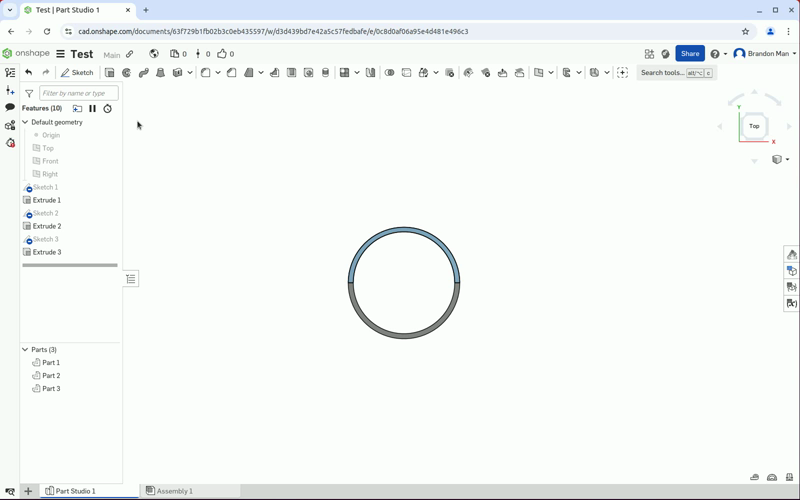
key(shift+h)
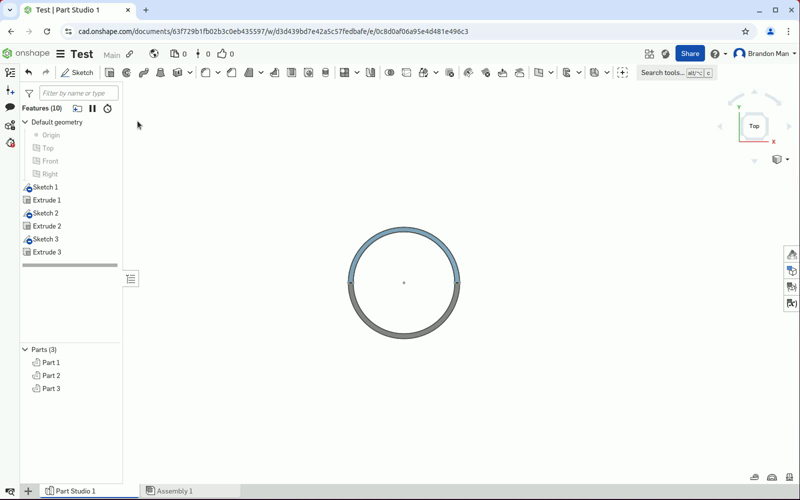
key(shift+h)
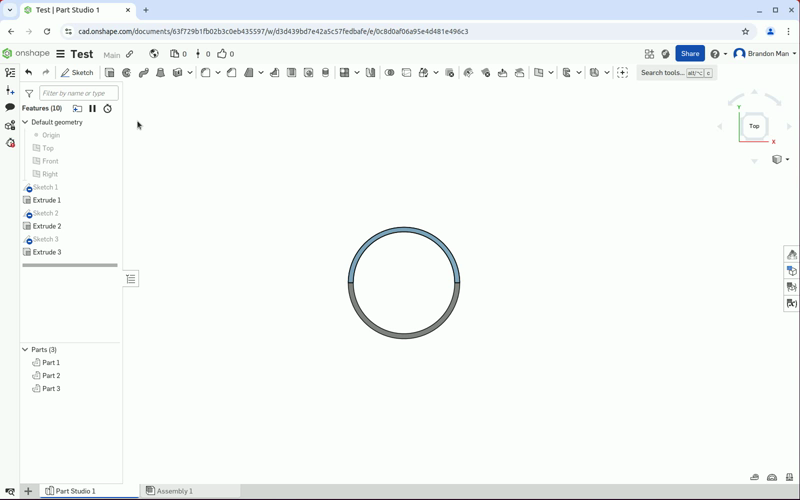
mouse_move(73, 189)
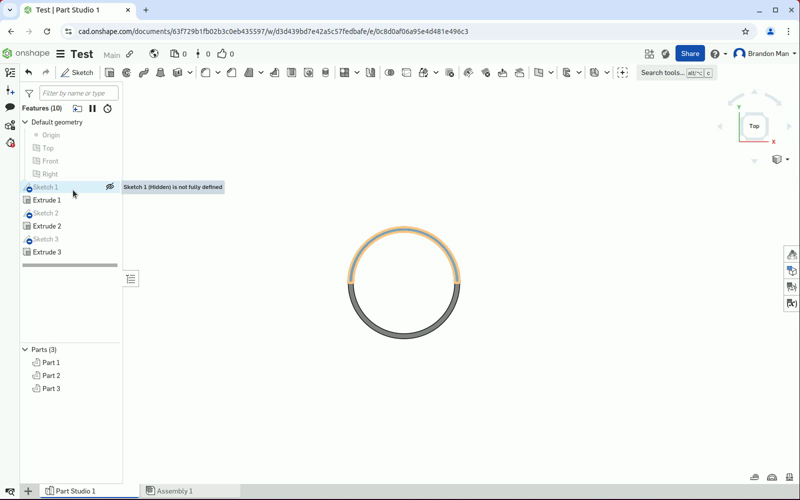
click(73, 189)
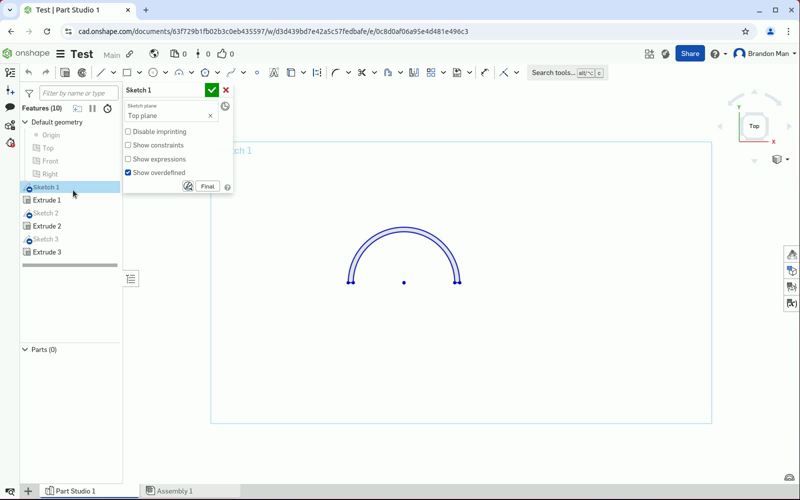
mouse_move(229, 92)
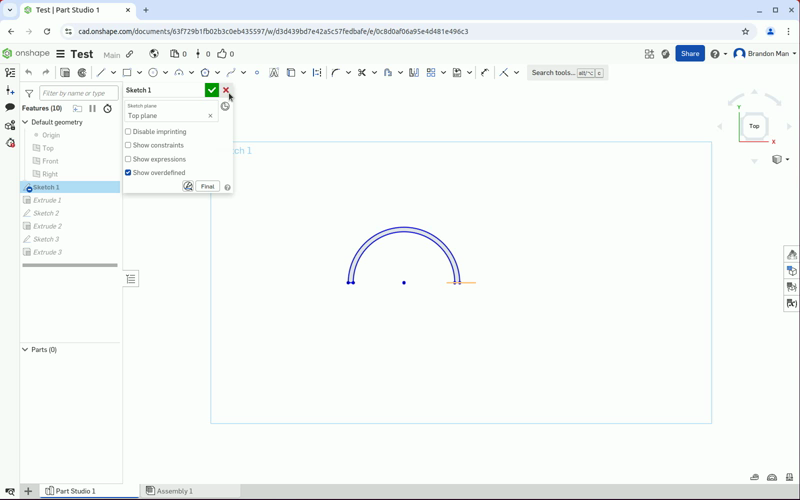
click(229, 92)
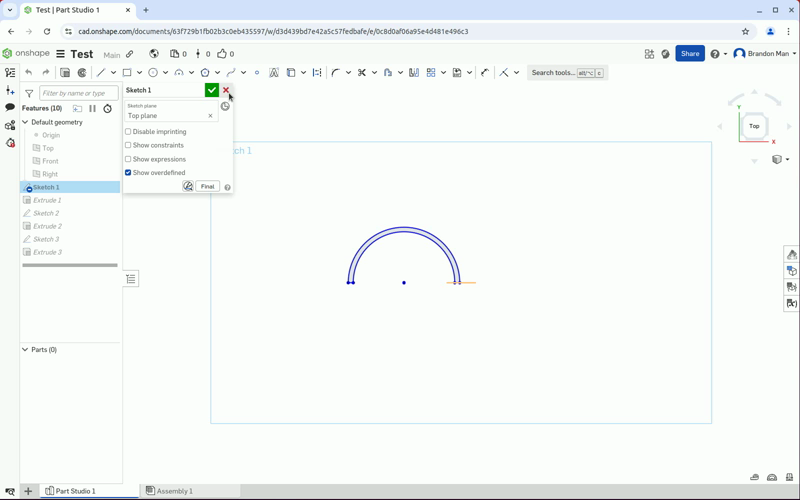
key(shift+s)
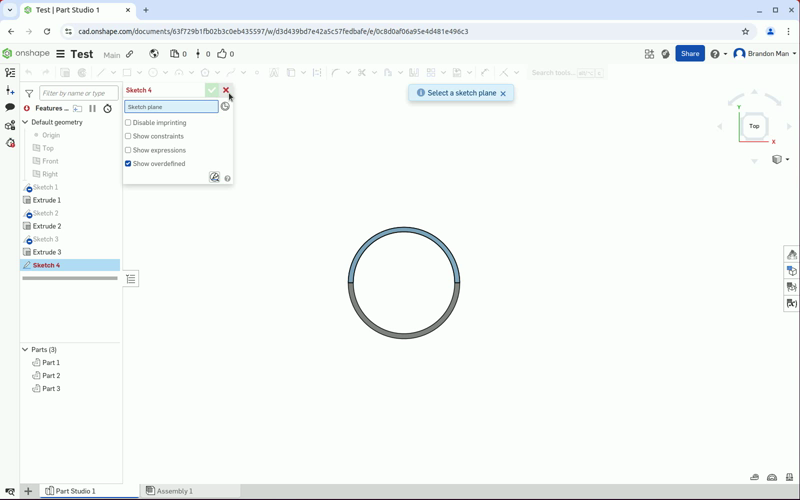
mouse_move(73, 150)
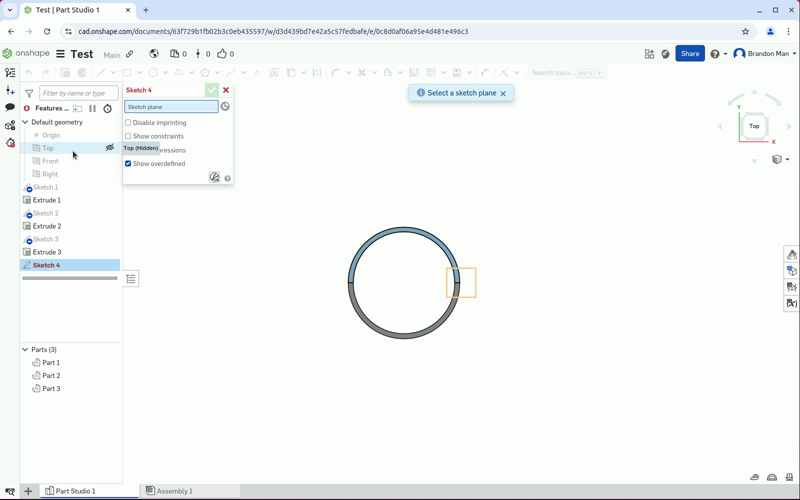
click(73, 150)
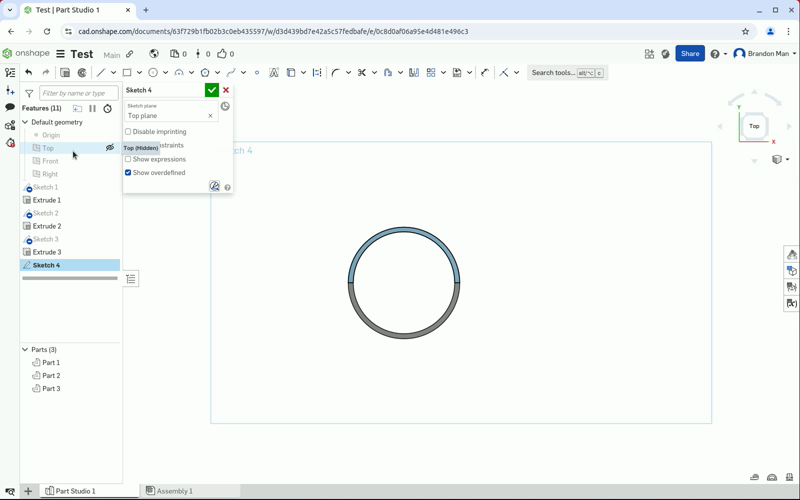
mouse_move(73, 352)
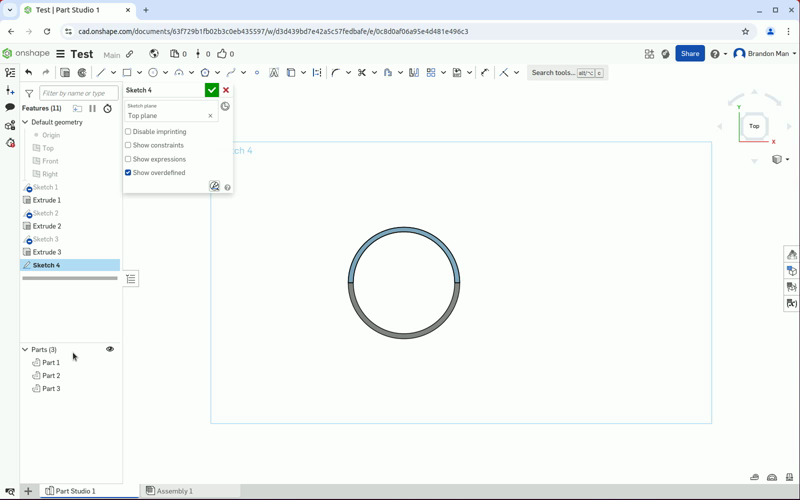
key(y)
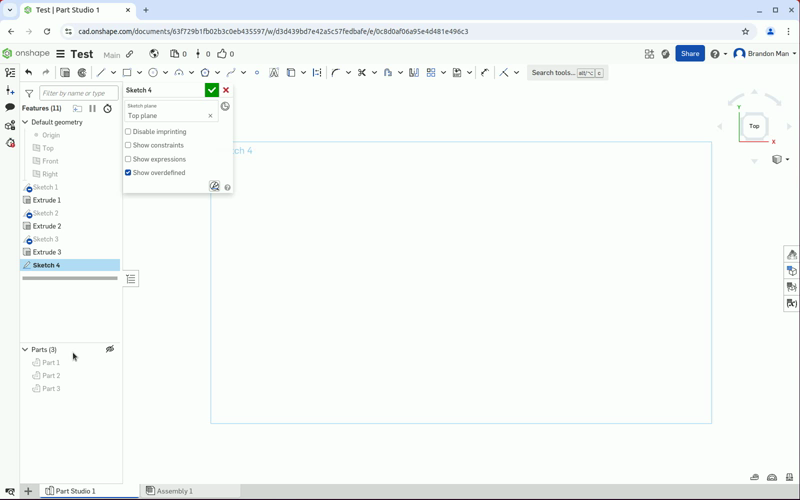
key(a)
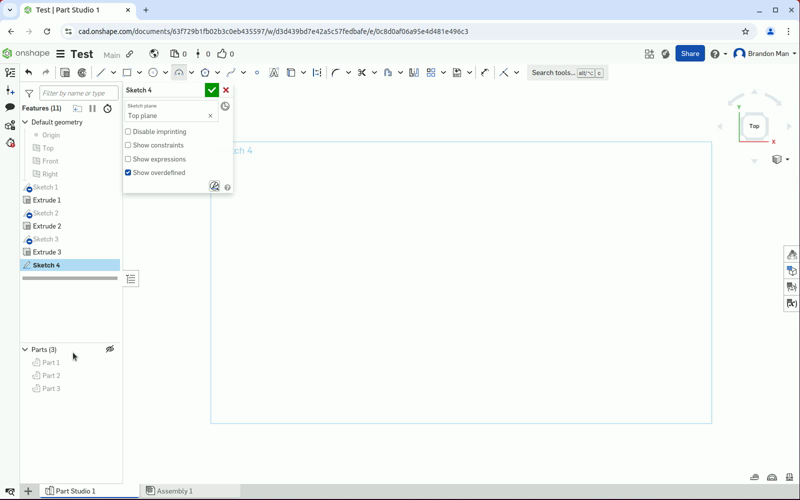
key_down(shift)
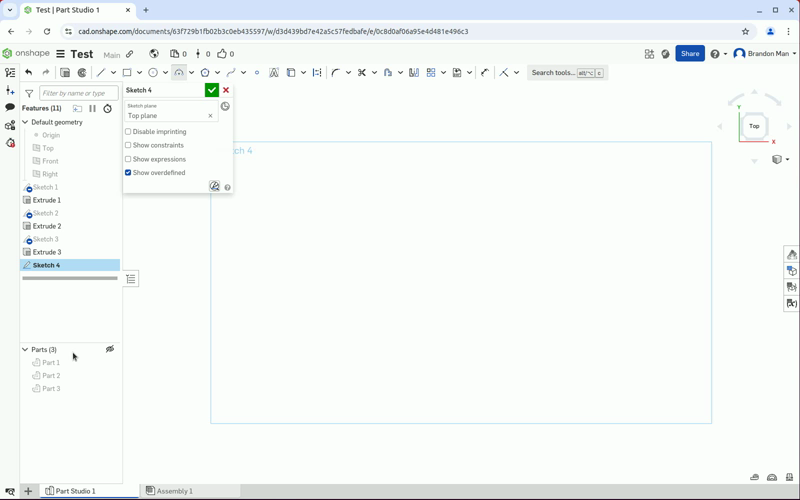
mouse_move(348, 282)
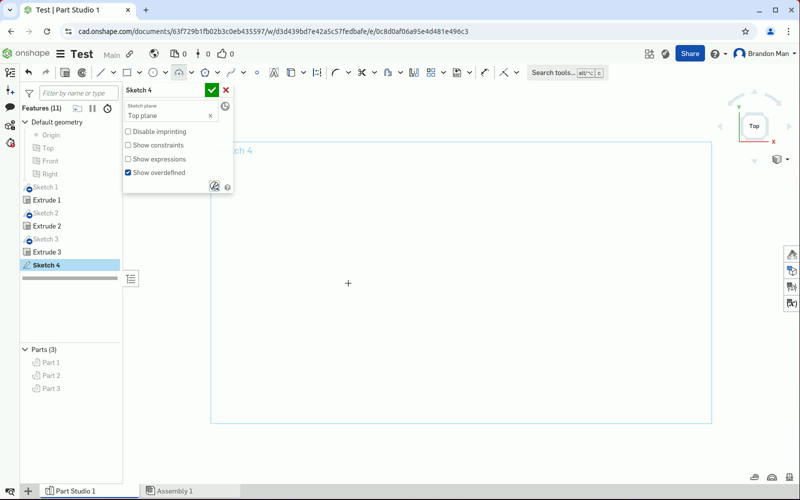
click(348, 282)
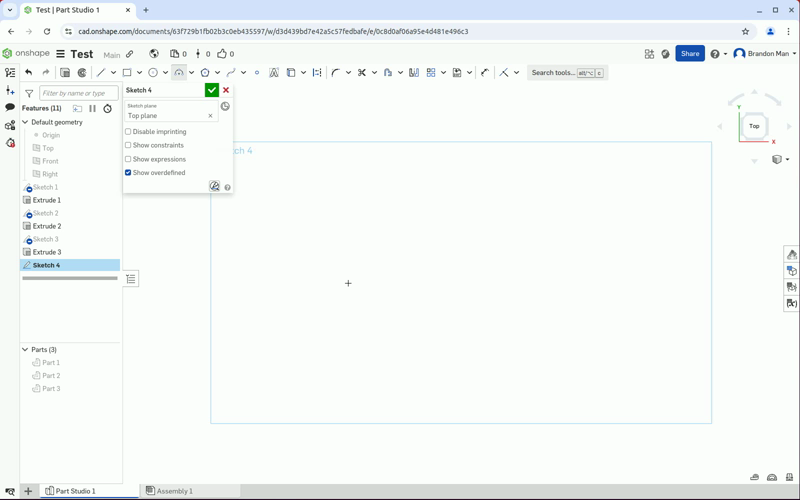
key_up(shift)
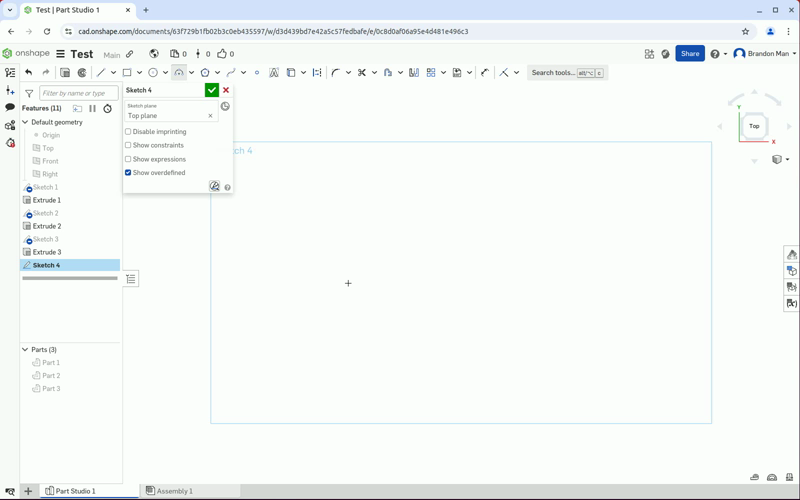
key_down(shift)
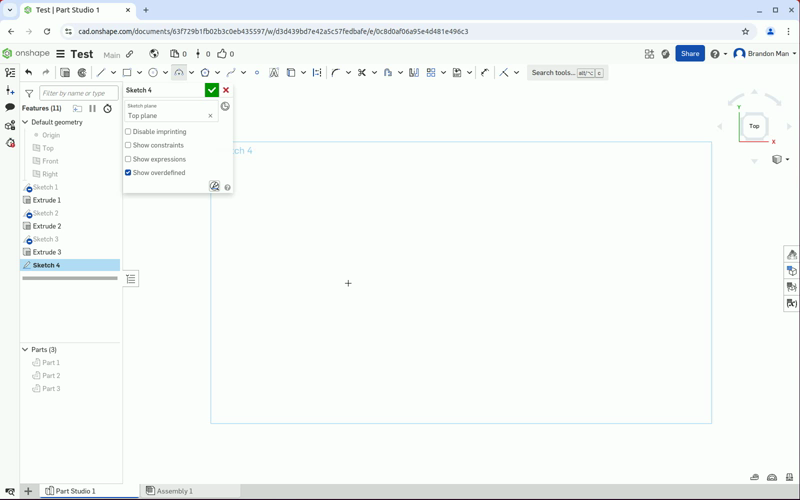
mouse_move(459, 282)
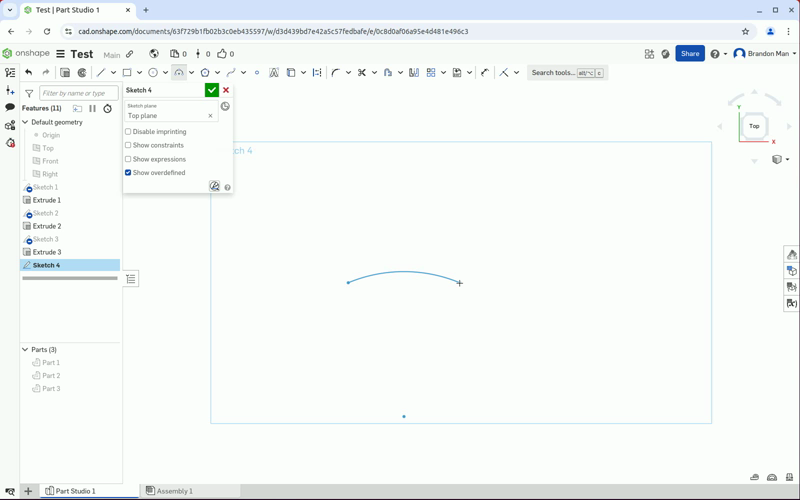
click(459, 282)
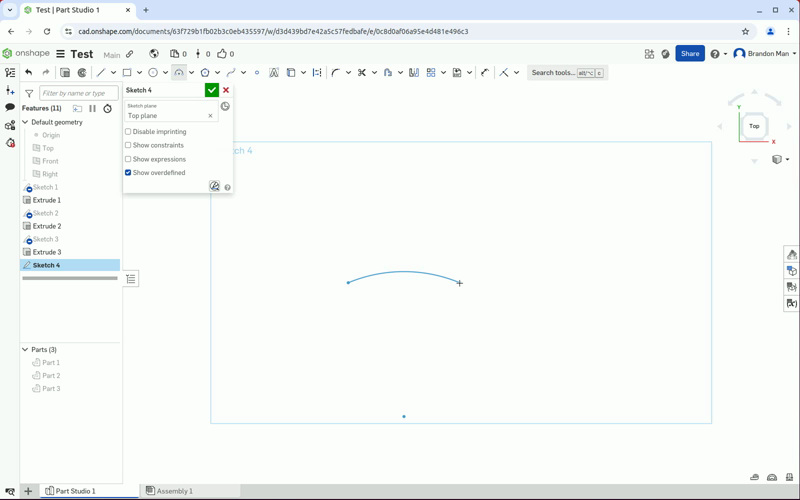
mouse_move(404, 338)
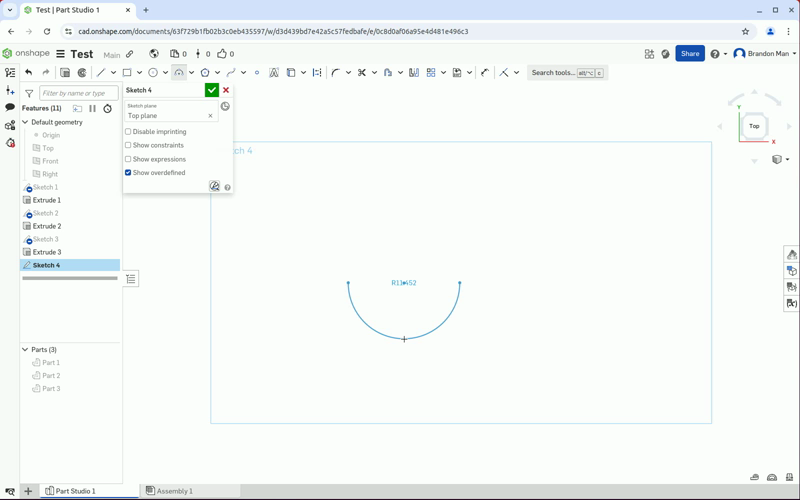
click(404, 338)
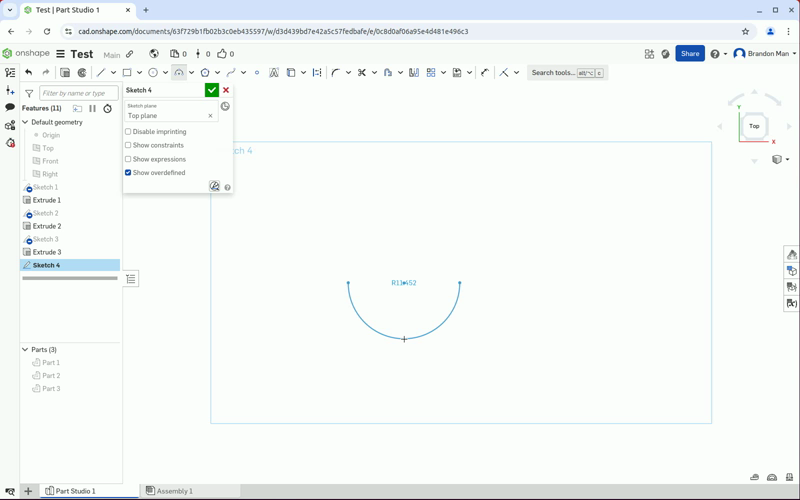
key_up(shift)
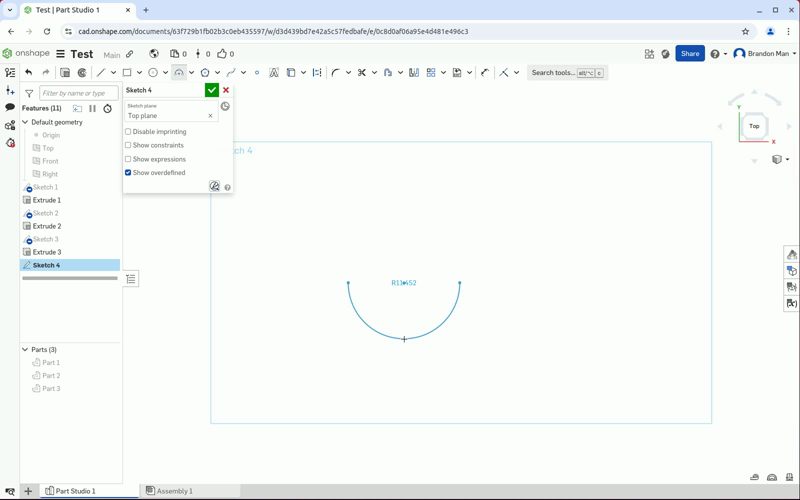
key(esc)
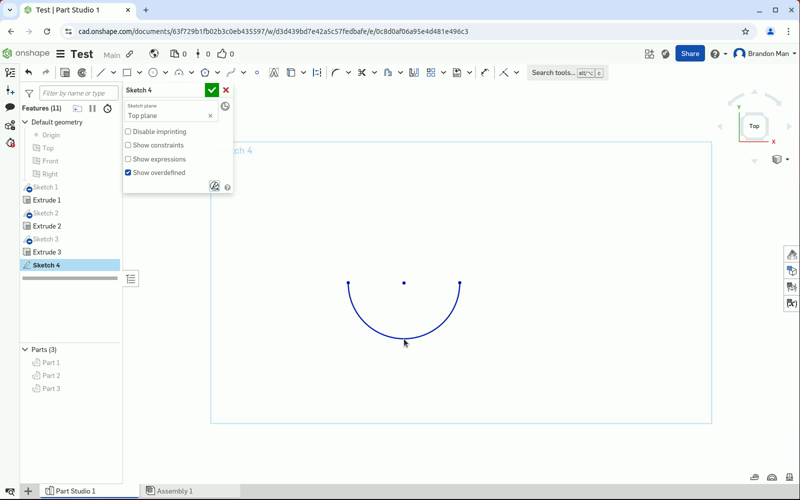
key(l)
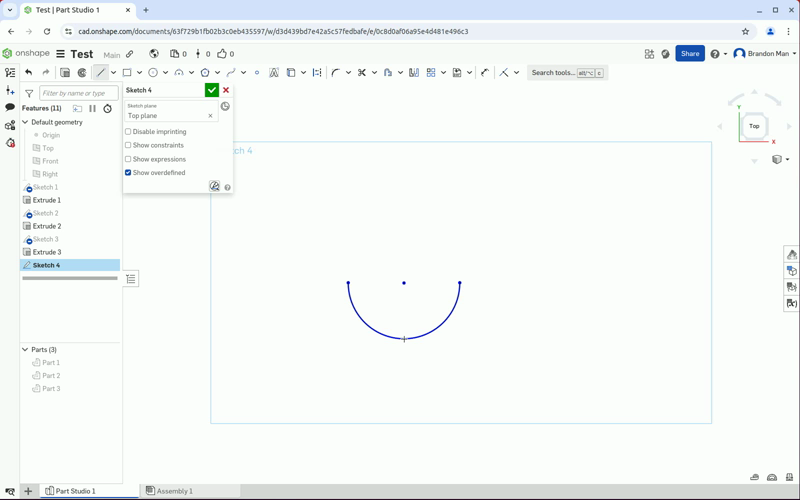
mouse_move(459, 282)
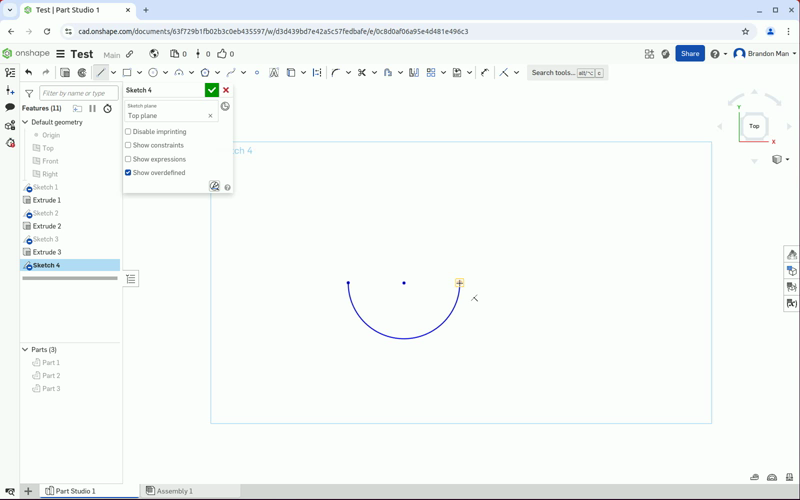
click(459, 282)
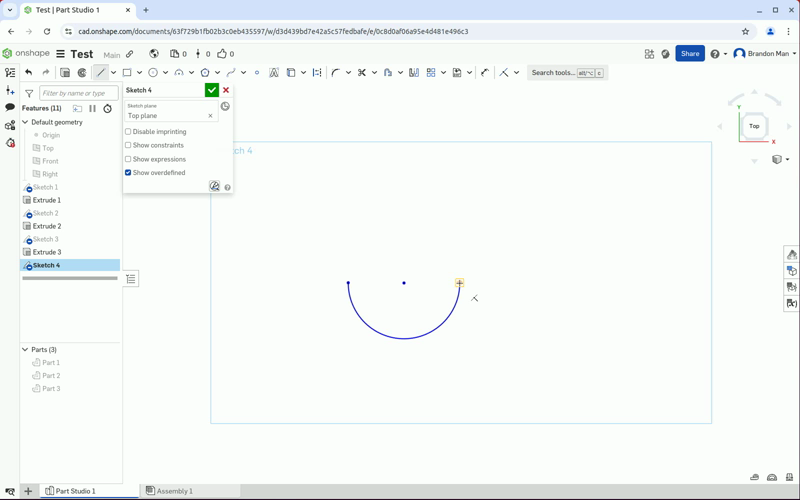
key_down(shift)
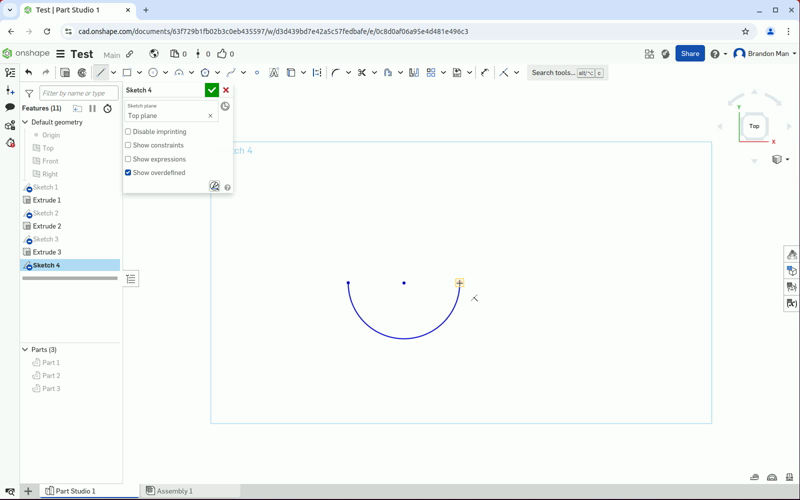
mouse_move(489, 282)
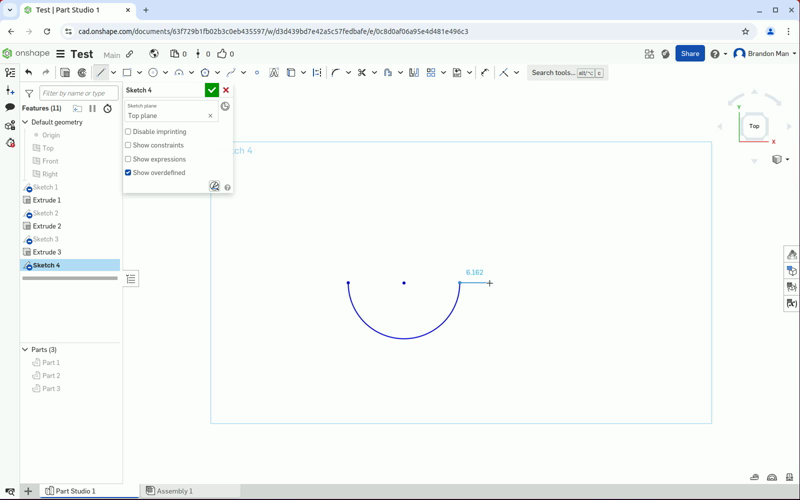
mouse_move(454, 282)
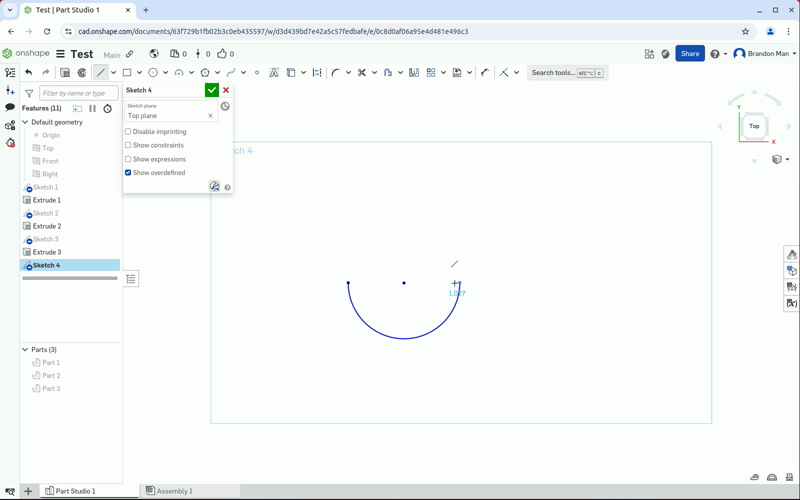
scroll(6)
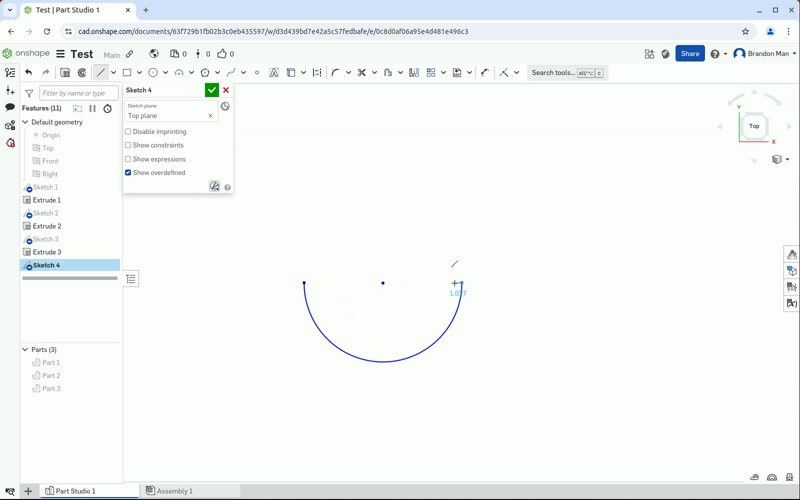
scroll(6)
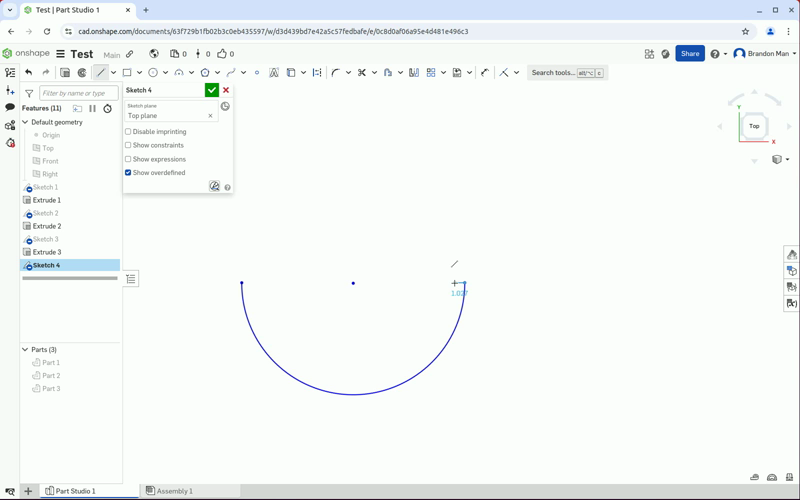
scroll(6)
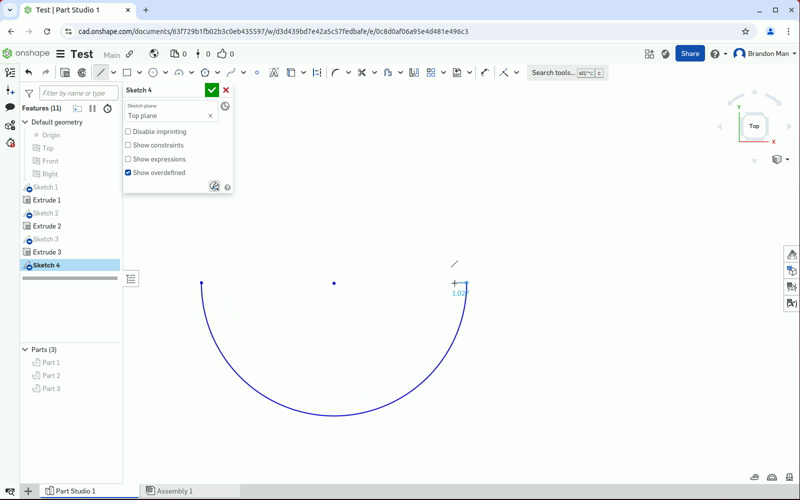
scroll(6)
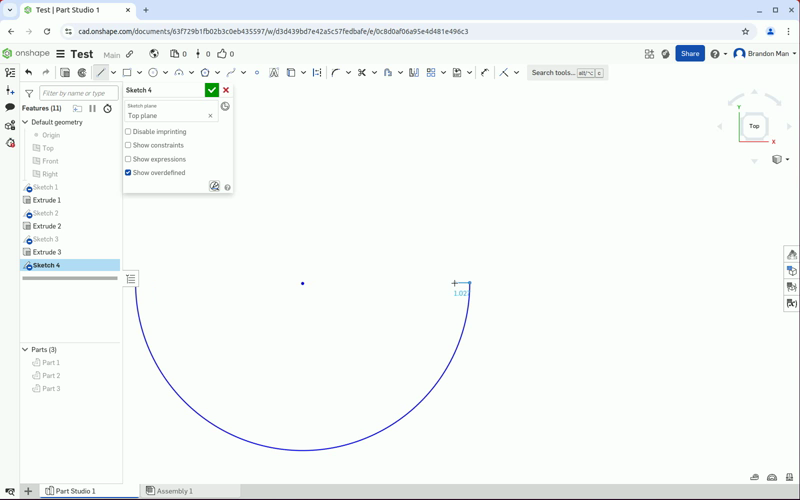
scroll(6)
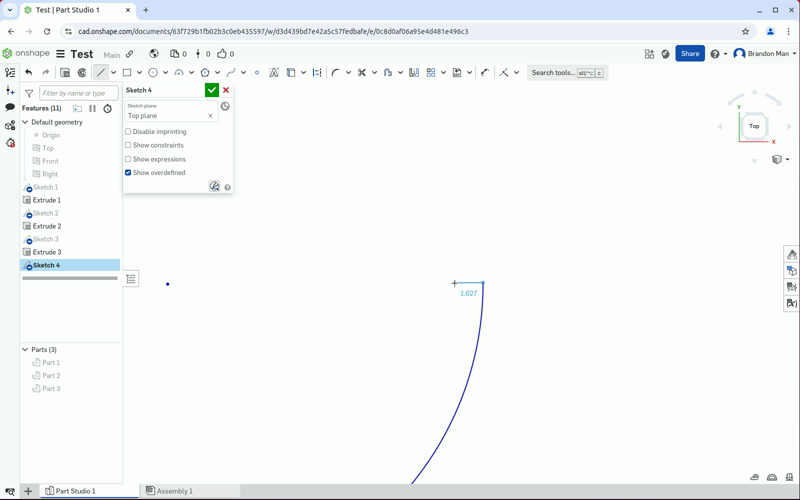
scroll(6)
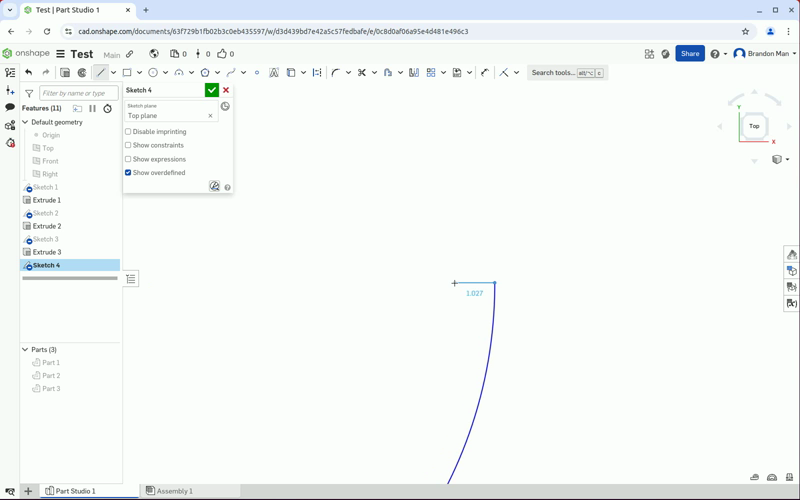
scroll(6)
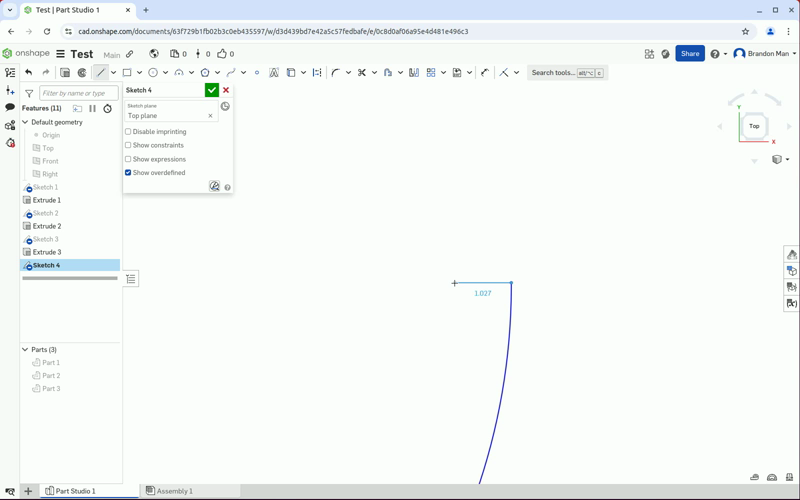
click(454, 282)
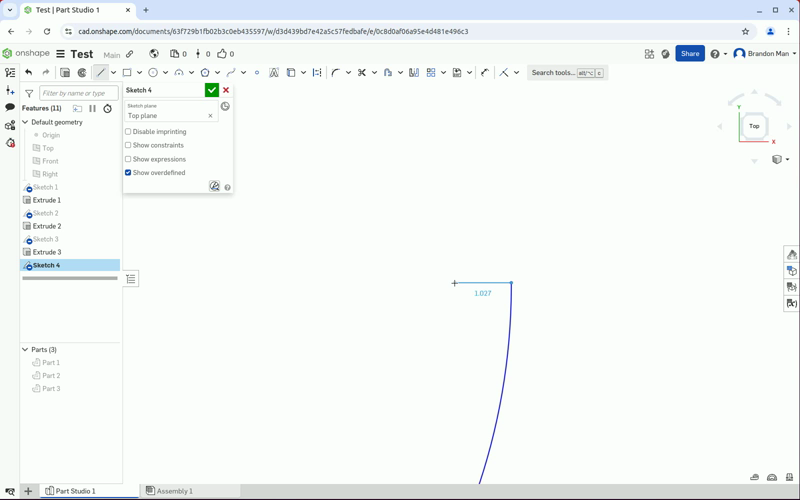
scroll(-6)
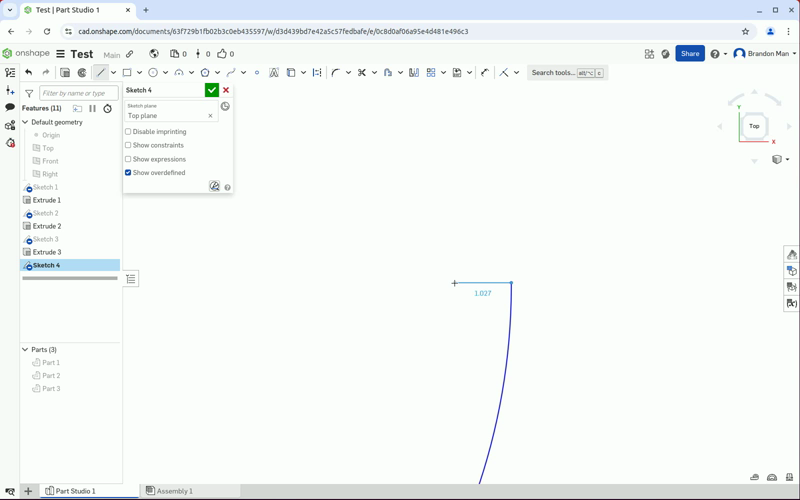
scroll(-6)
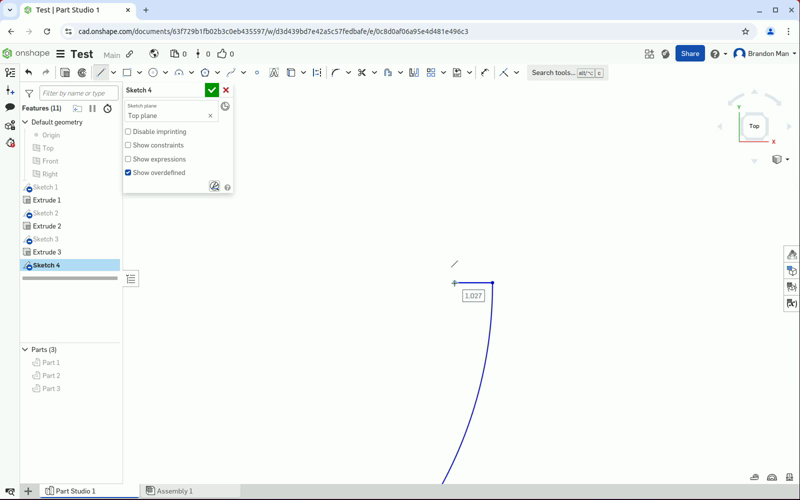
scroll(-6)
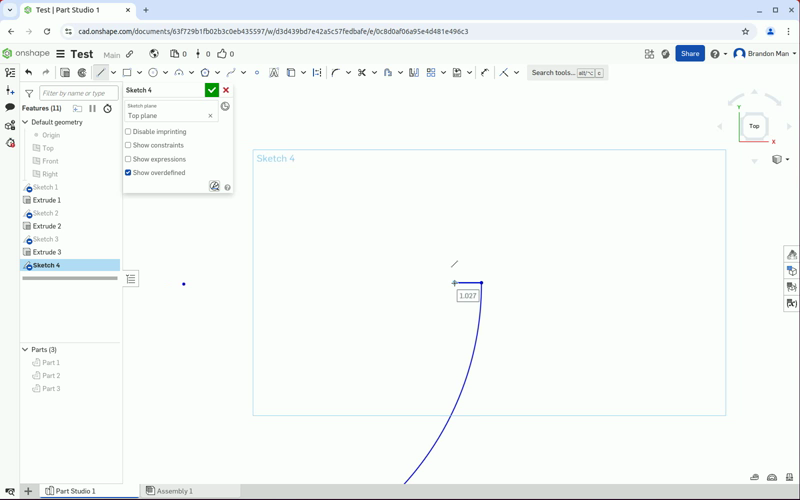
scroll(-6)
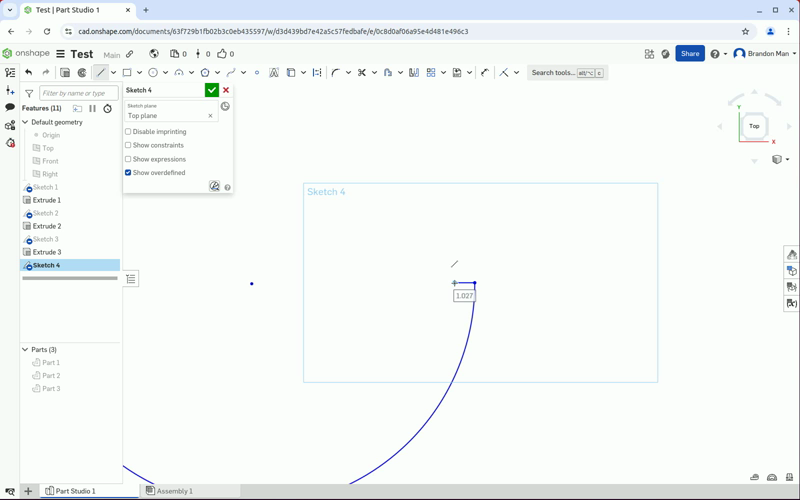
scroll(-6)
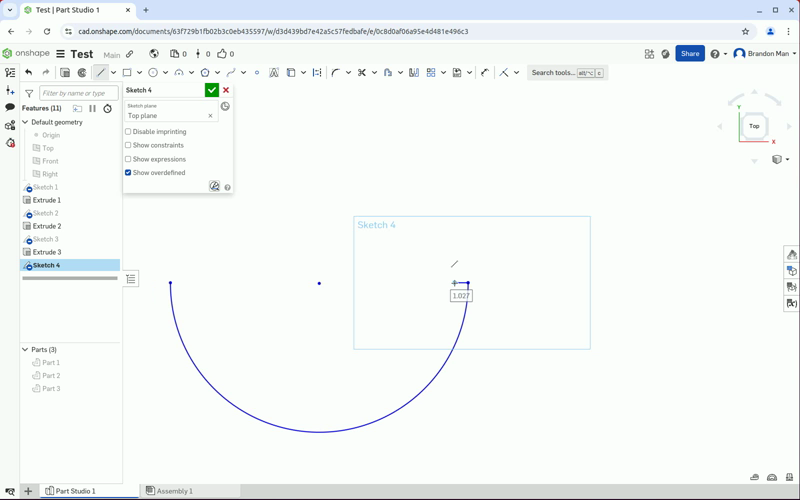
scroll(-6)
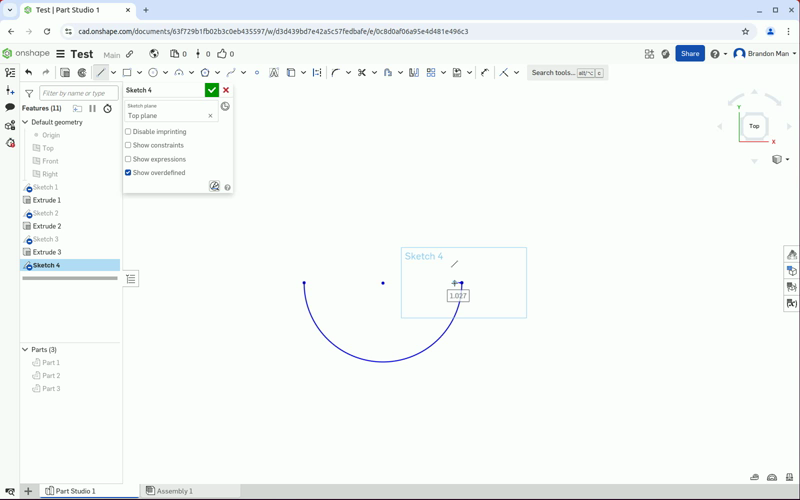
scroll(-6)
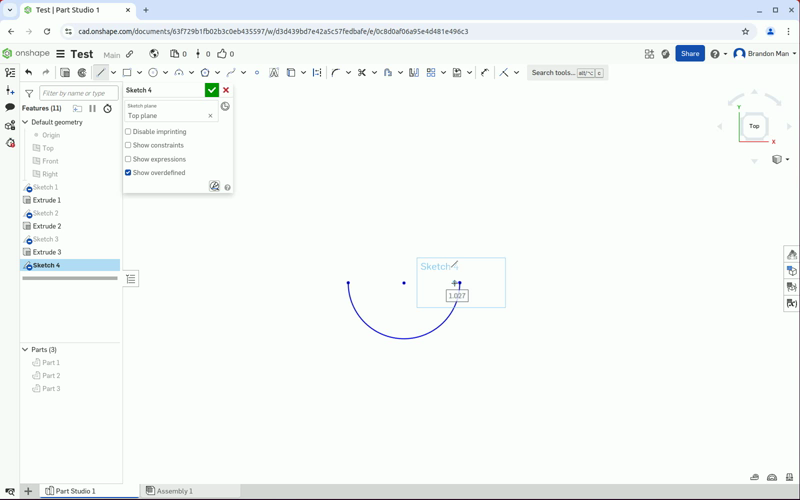
key_up(shift)
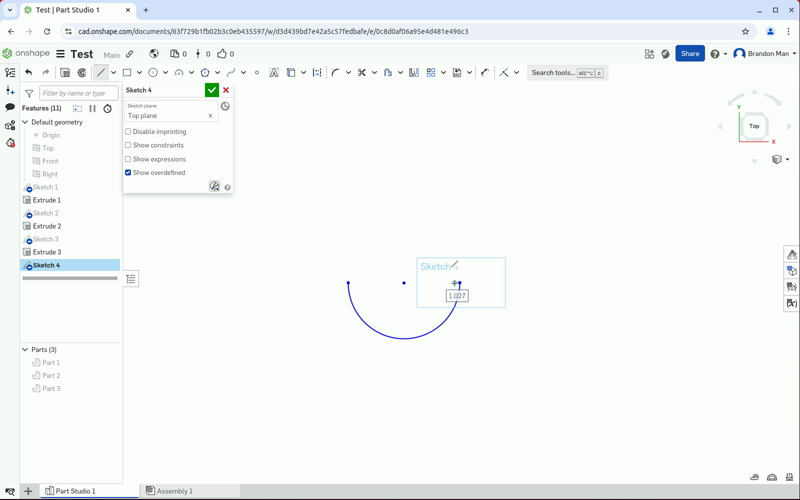
key(esc)
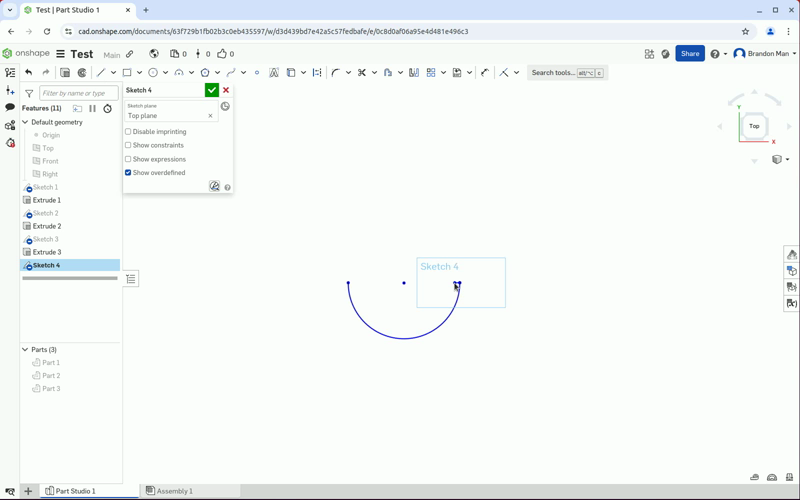
key(a)
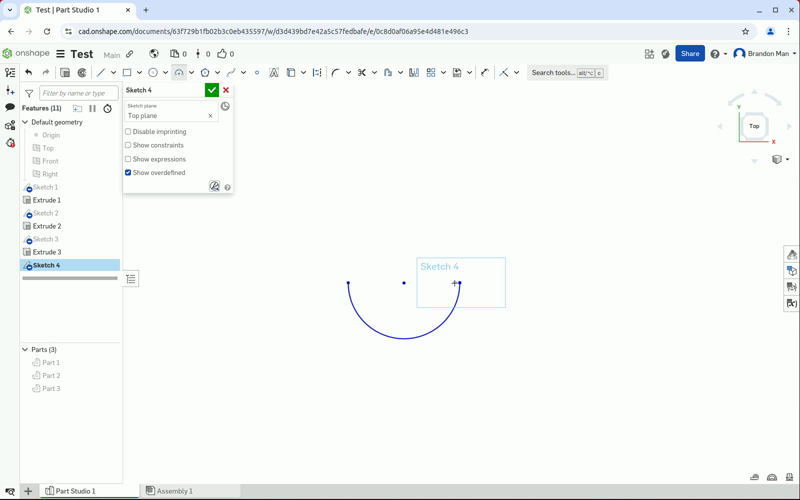
mouse_move(454, 282)
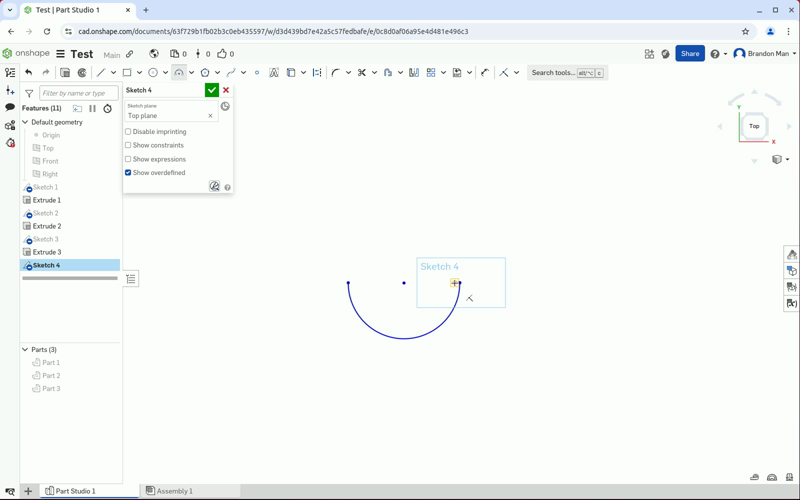
click(454, 282)
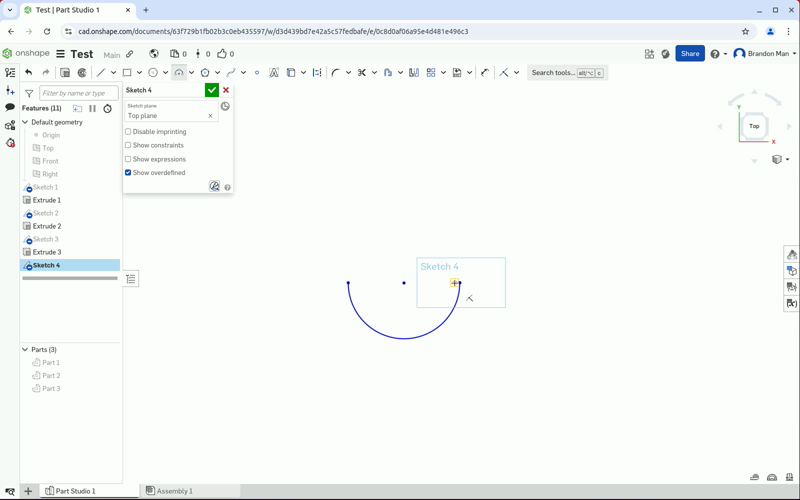
key_down(shift)
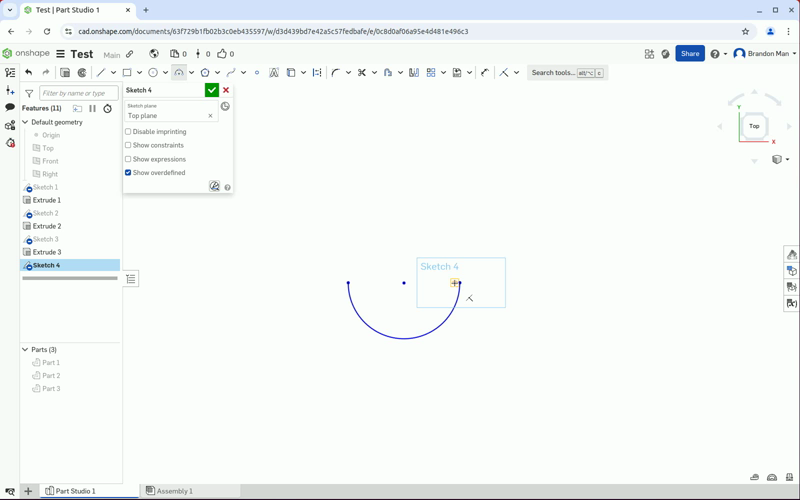
mouse_move(353, 282)
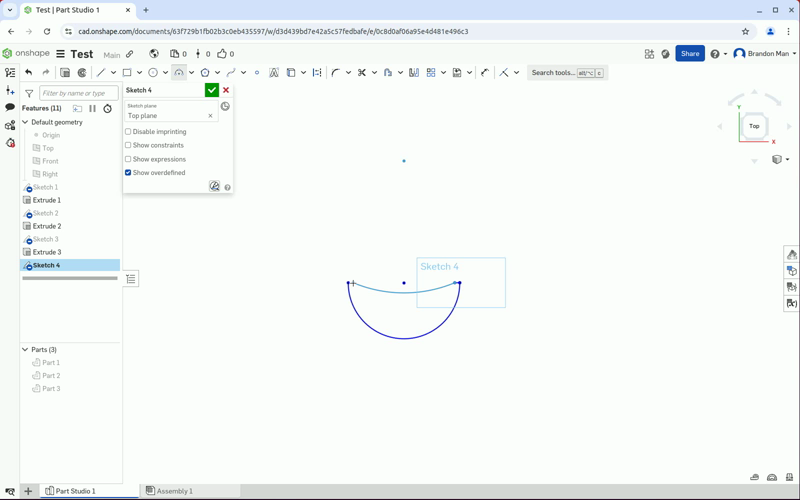
click(353, 282)
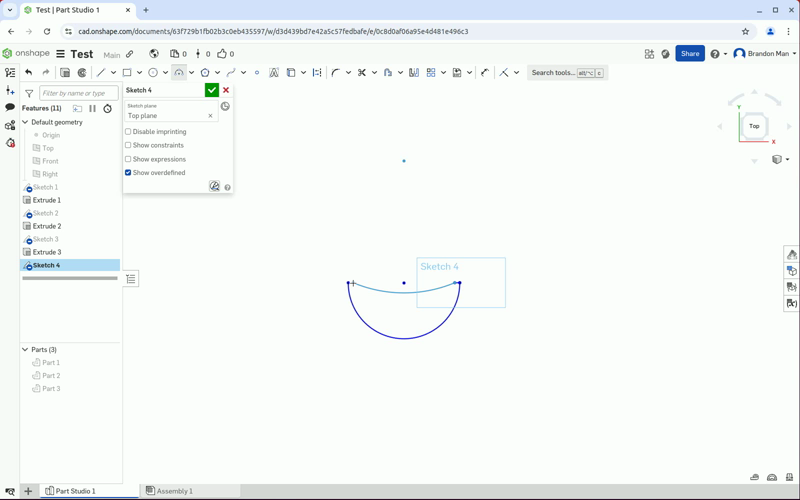
mouse_move(404, 333)
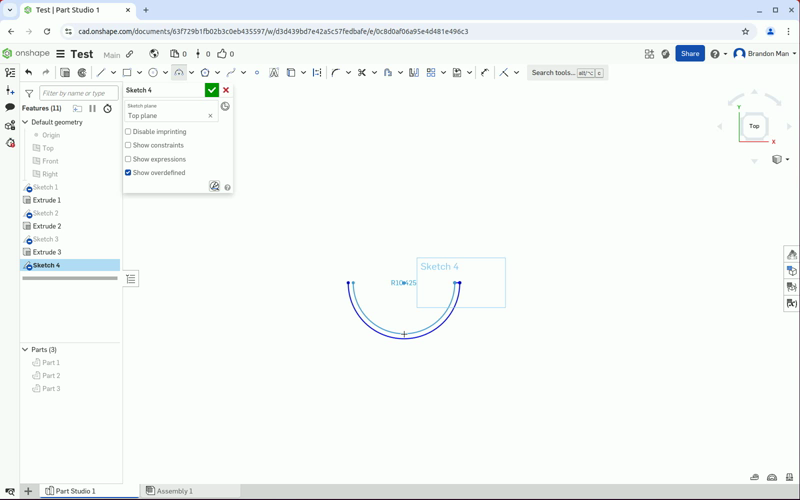
click(404, 333)
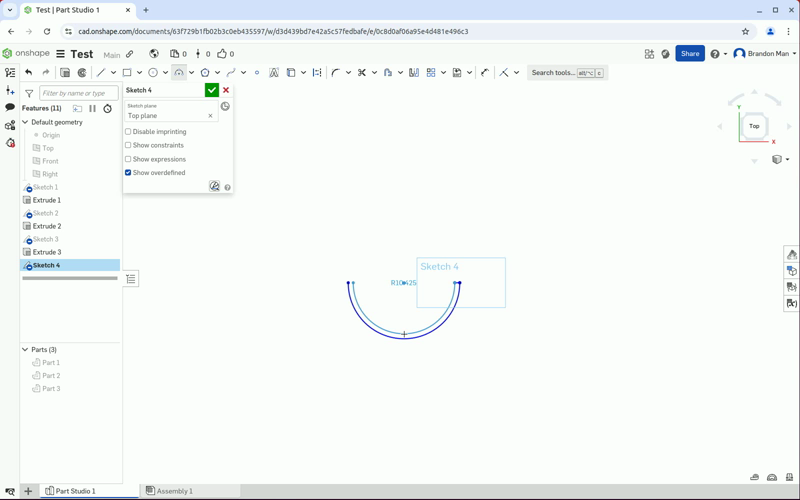
key_up(shift)
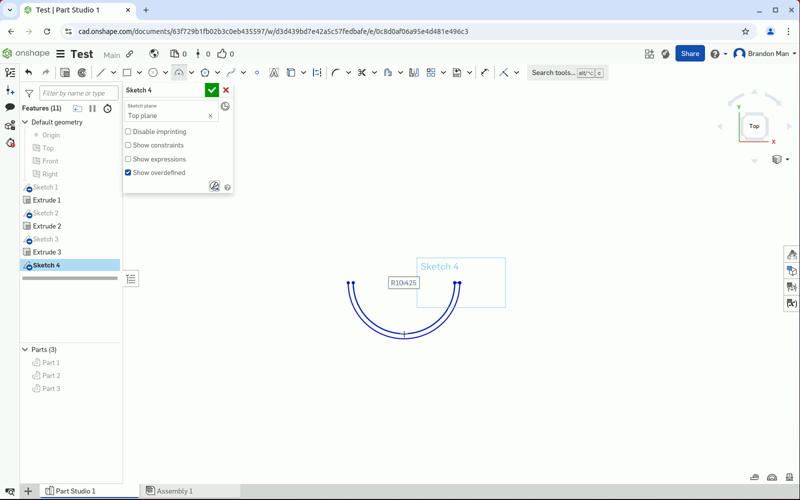
key(esc)
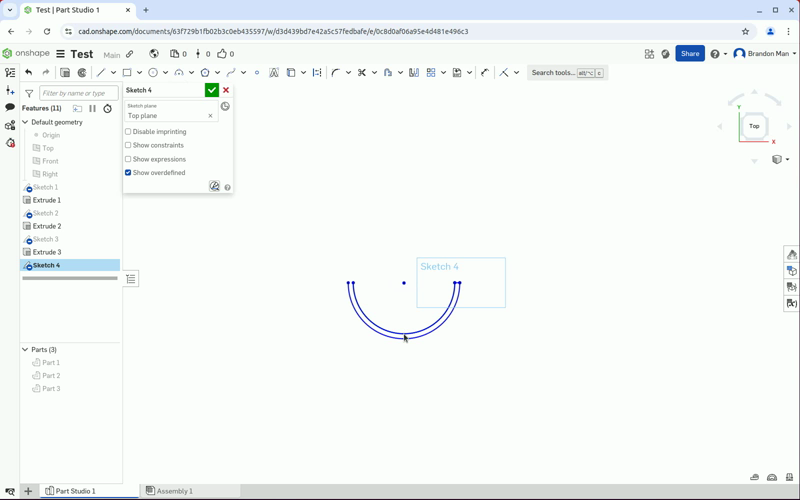
key(l)
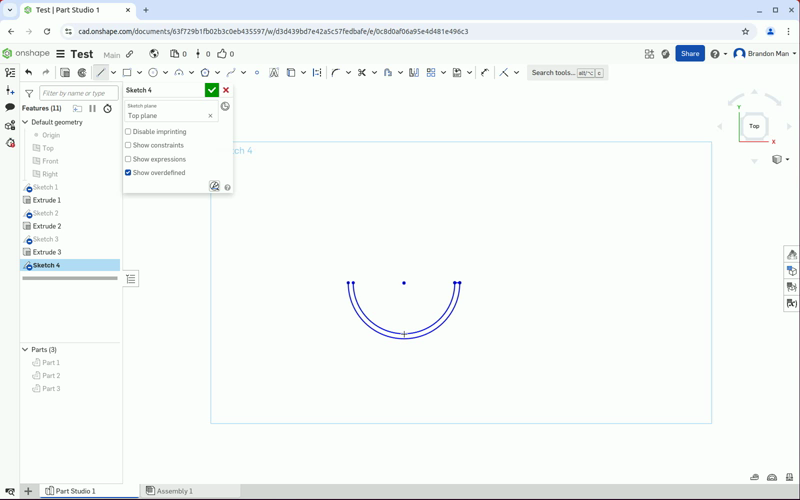
mouse_move(353, 282)
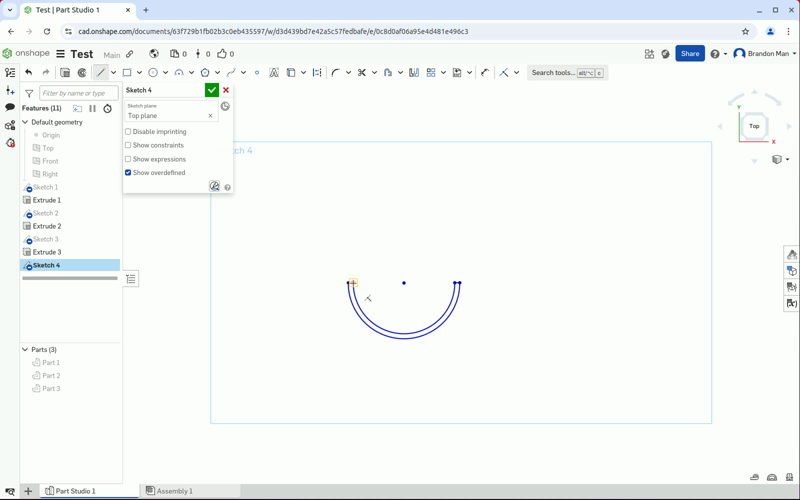
click(353, 282)
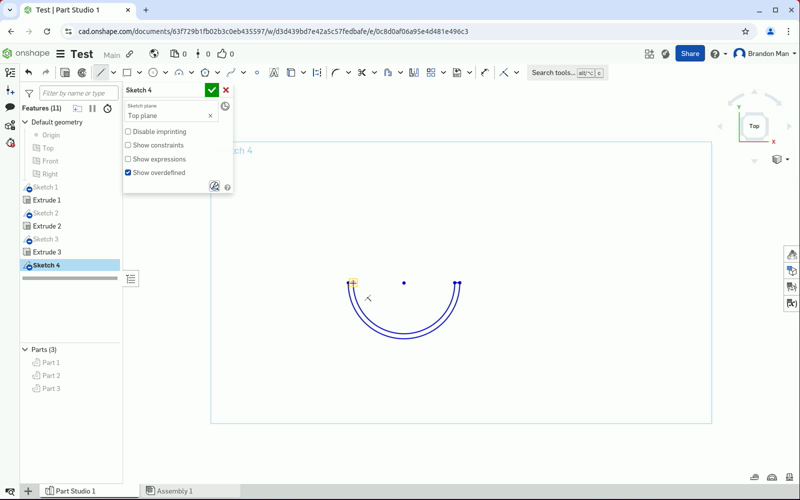
mouse_move(383, 282)
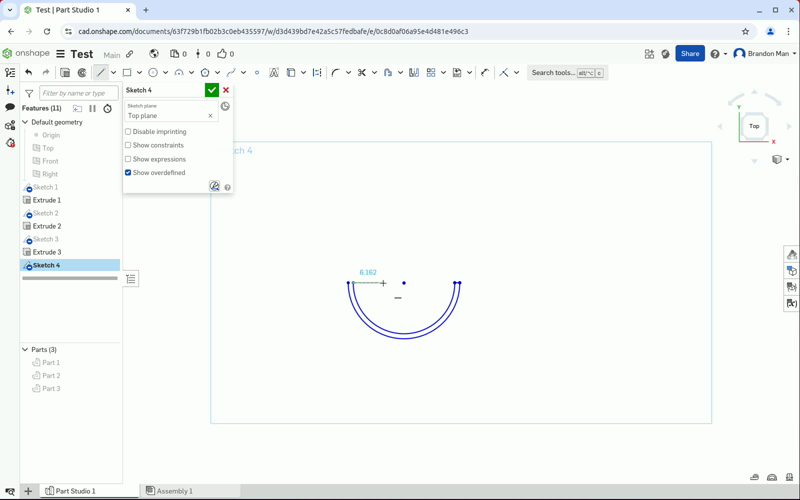
key_down(shift)
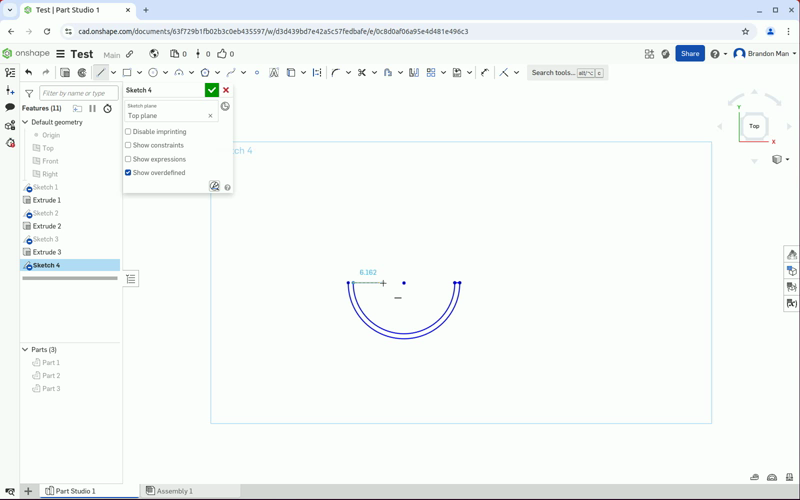
mouse_move(348, 282)
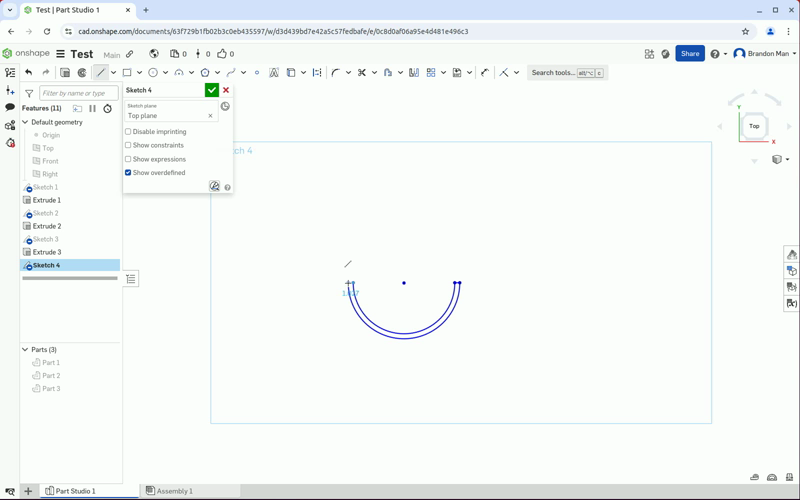
scroll(6)
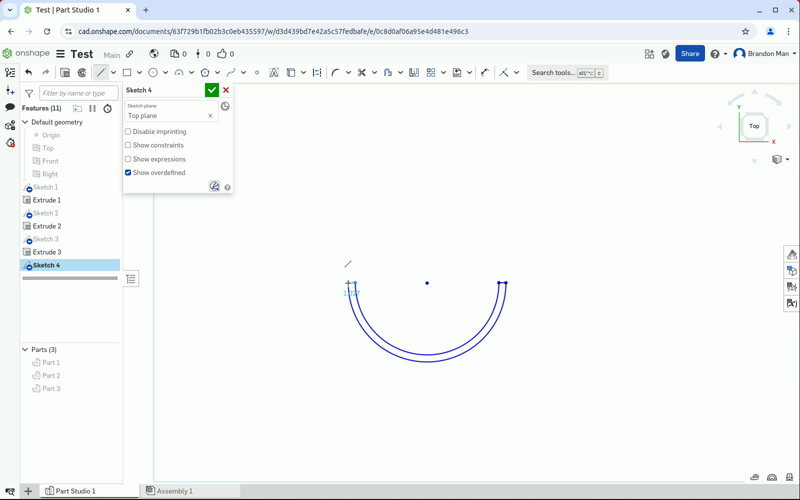
scroll(6)
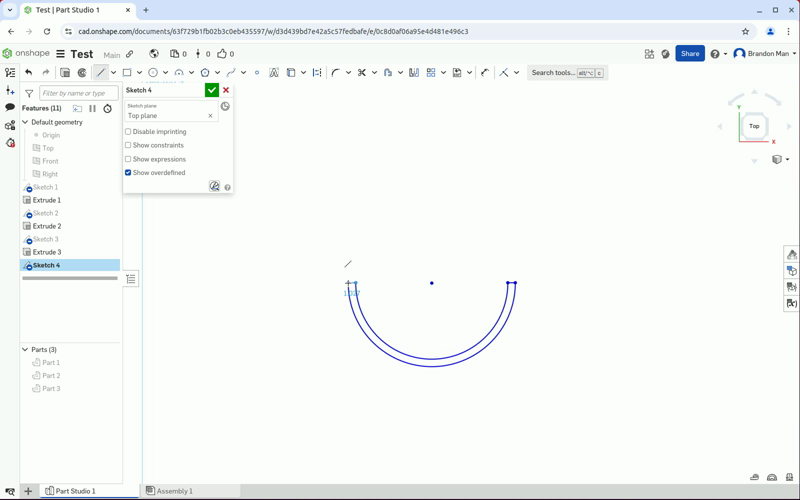
scroll(6)
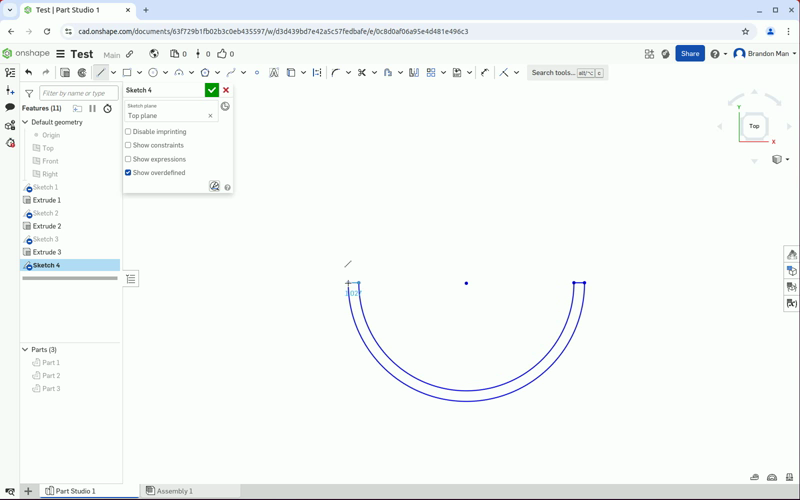
scroll(6)
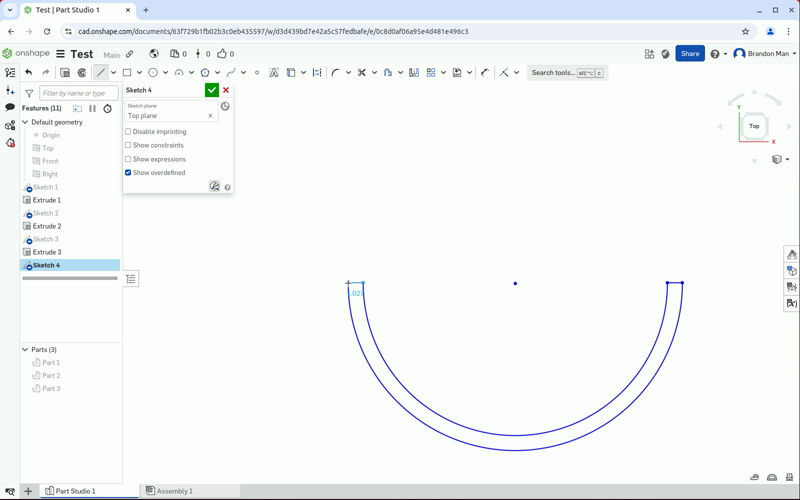
scroll(6)
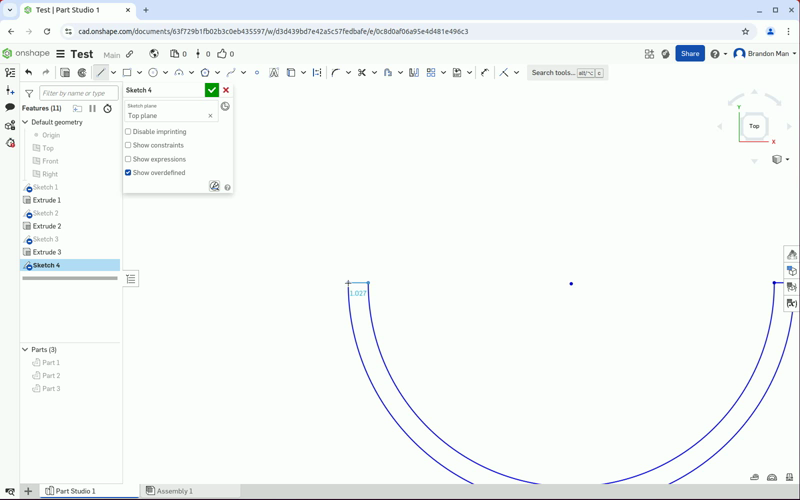
scroll(6)
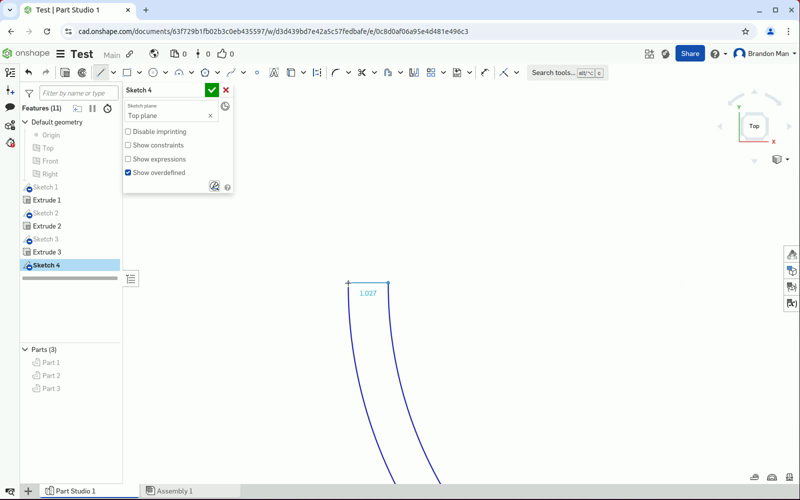
scroll(6)
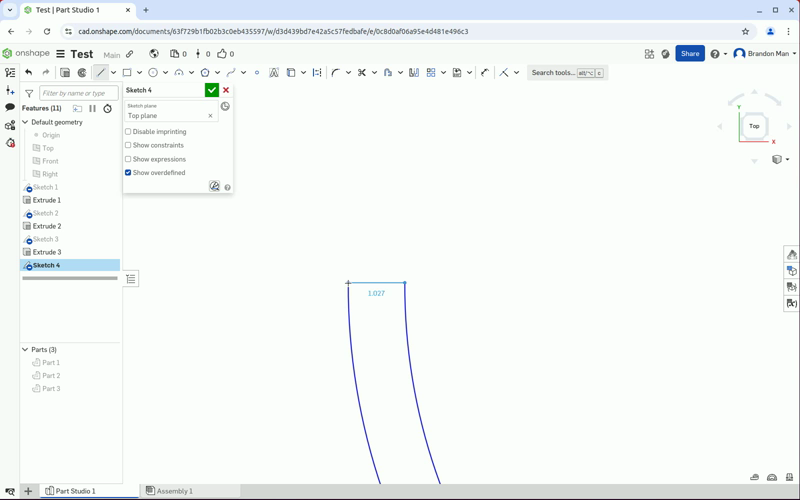
key_up(shift)
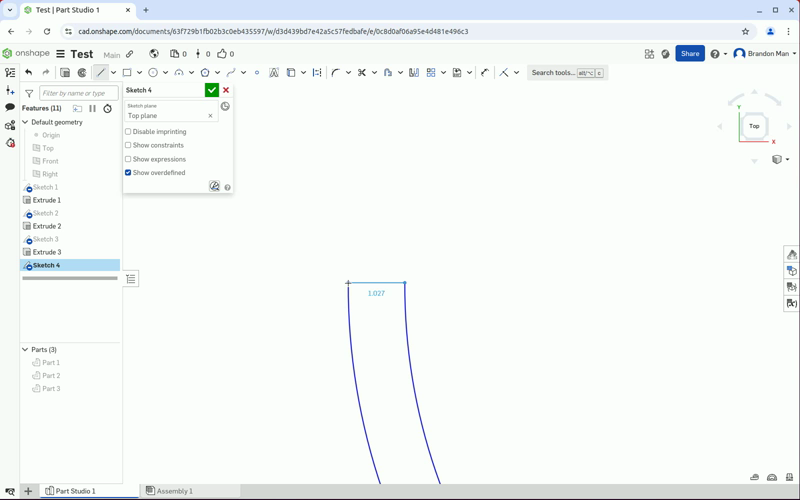
click(348, 282)
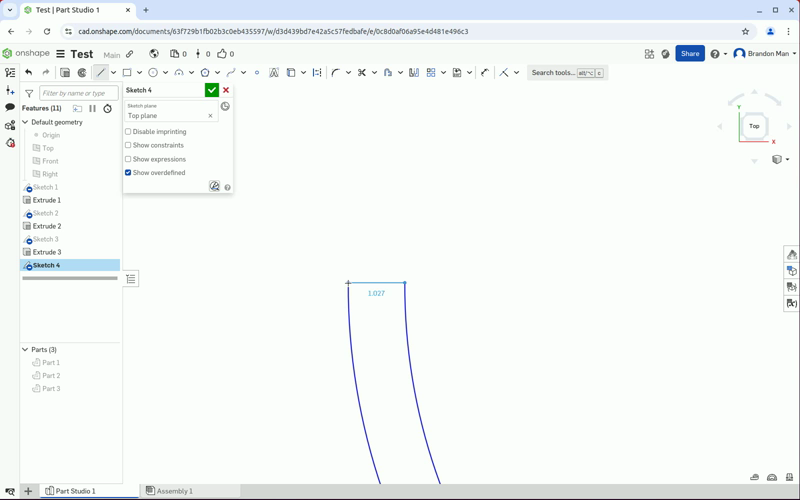
scroll(-6)
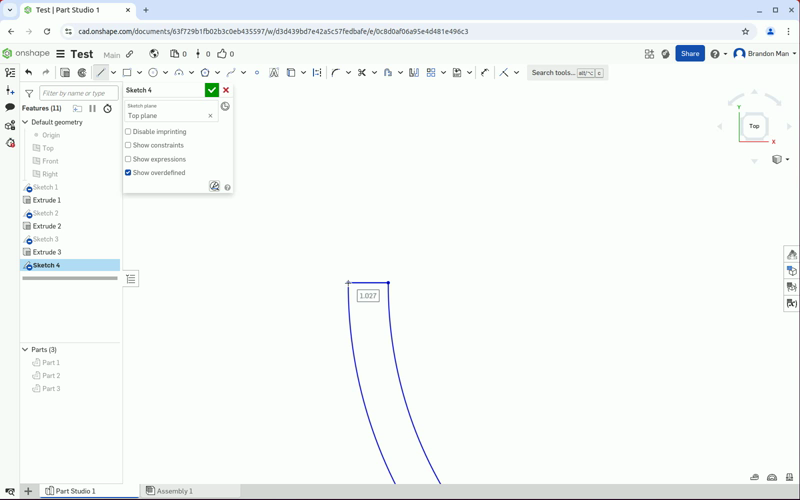
scroll(-6)
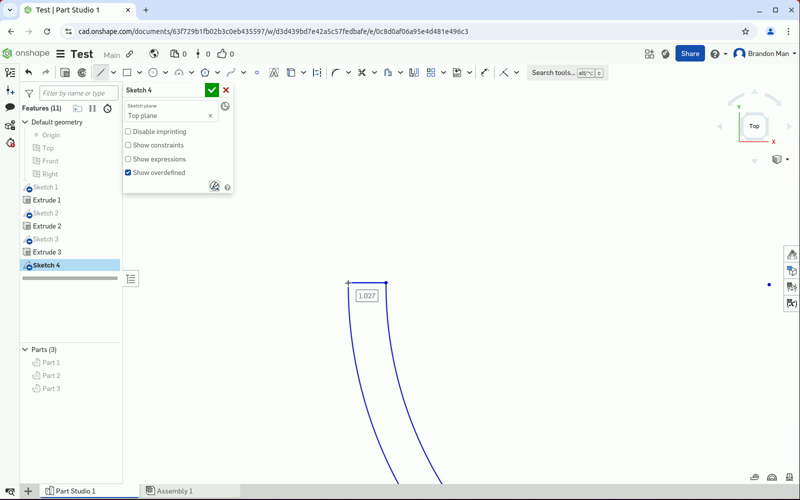
scroll(-6)
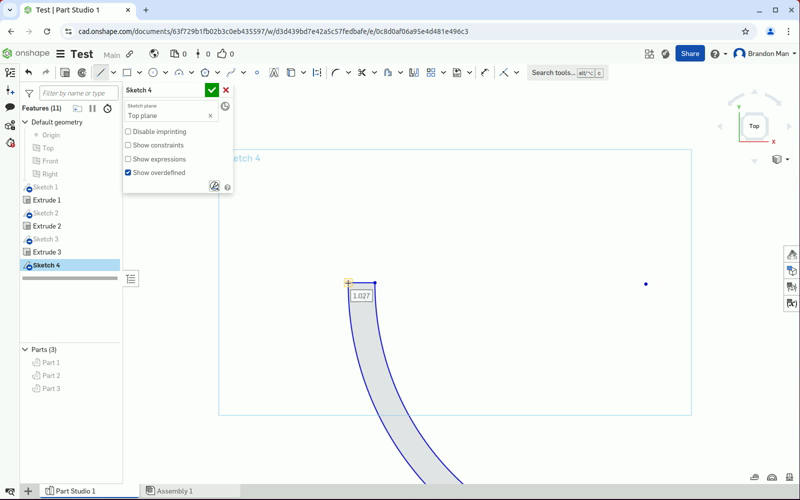
scroll(-6)
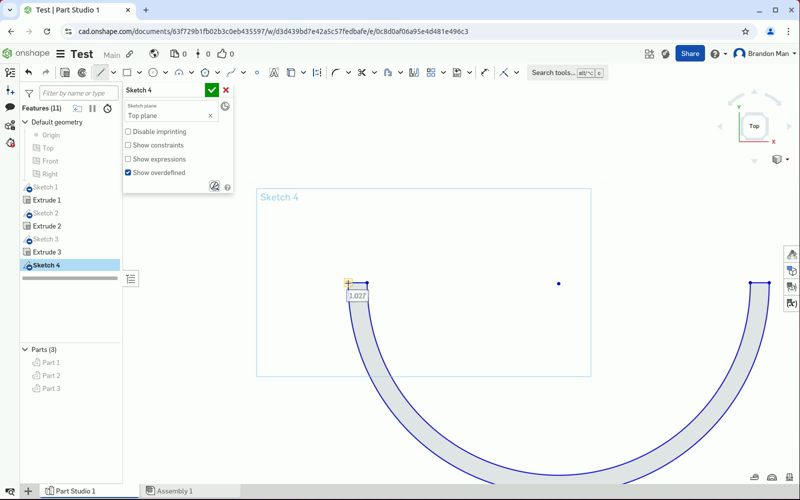
scroll(-6)
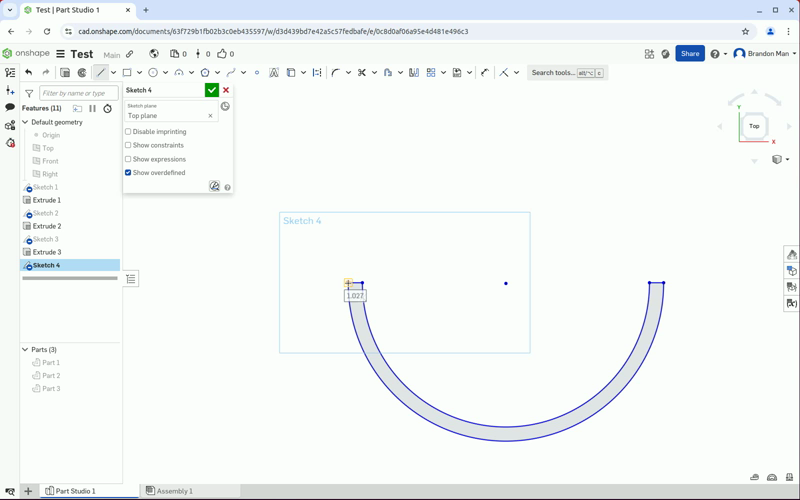
scroll(-6)
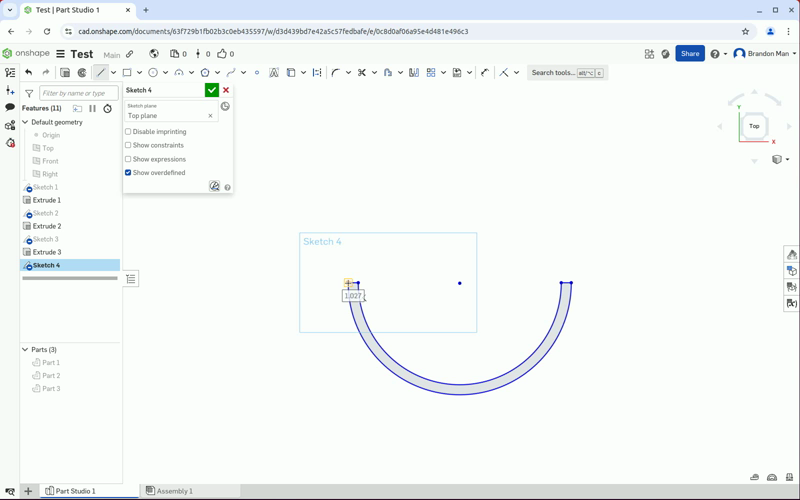
scroll(-6)
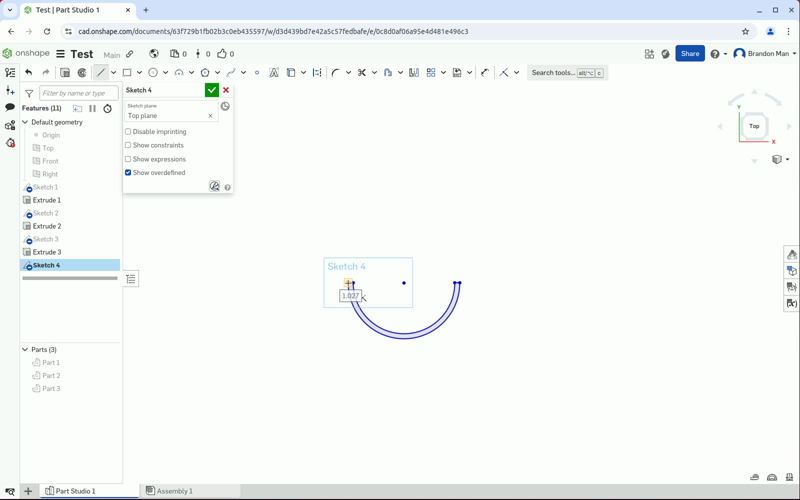
key(esc)
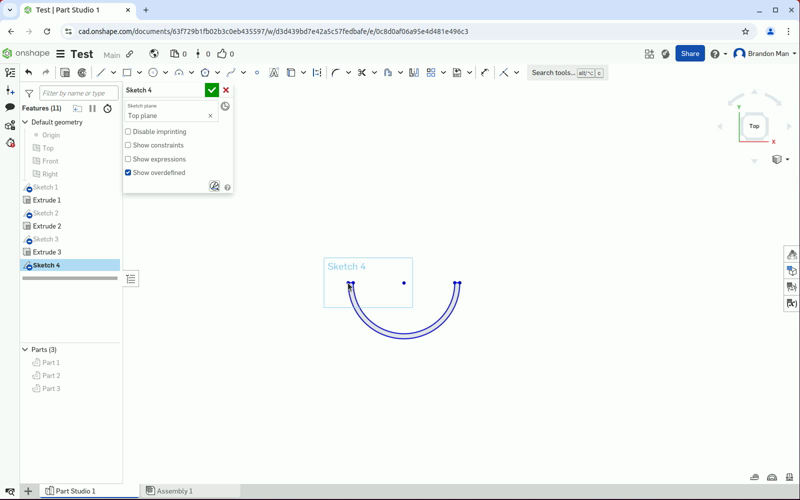
mouse_move(412, 314)
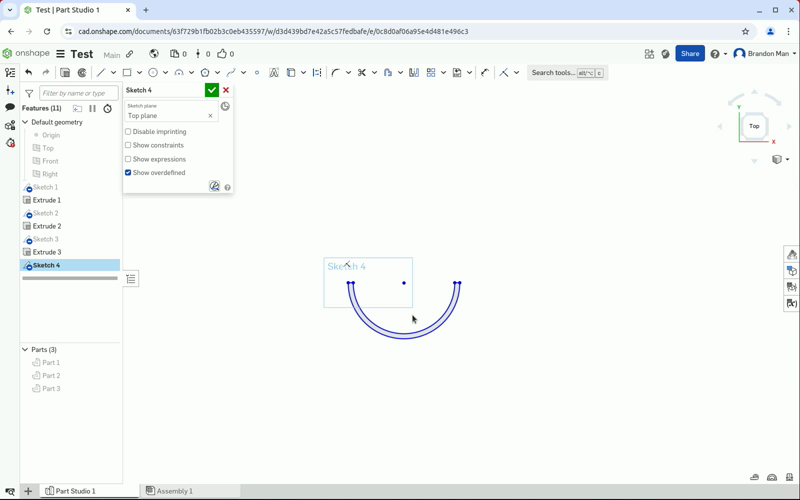
scroll(6)
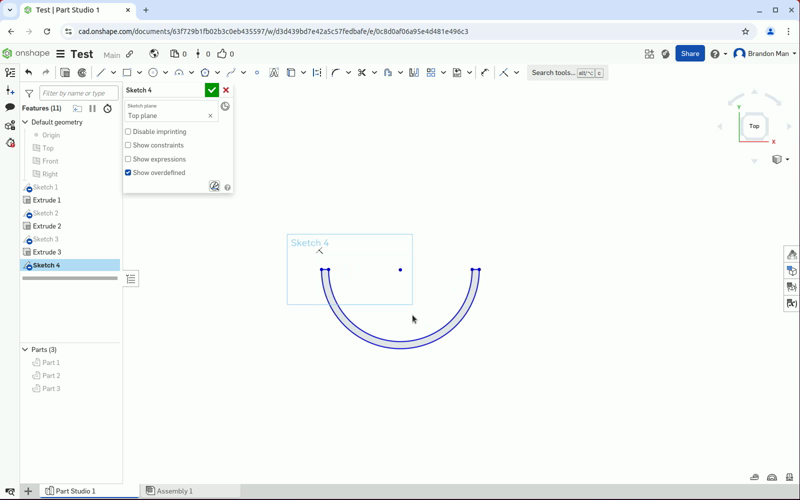
scroll(6)
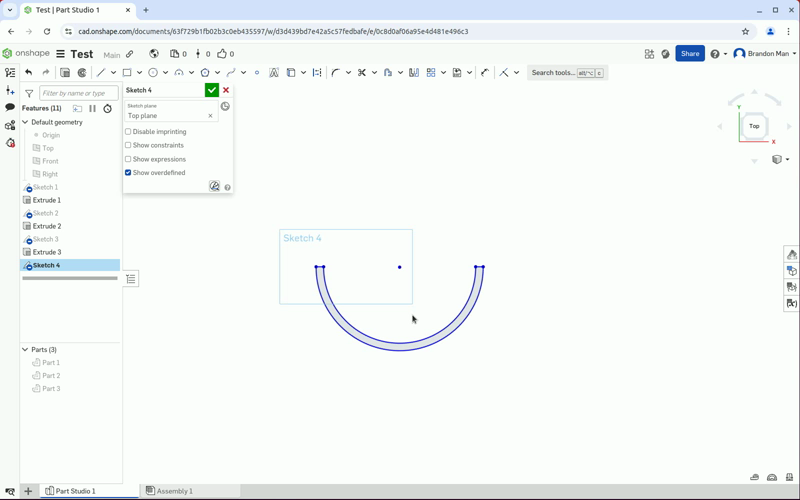
scroll(6)
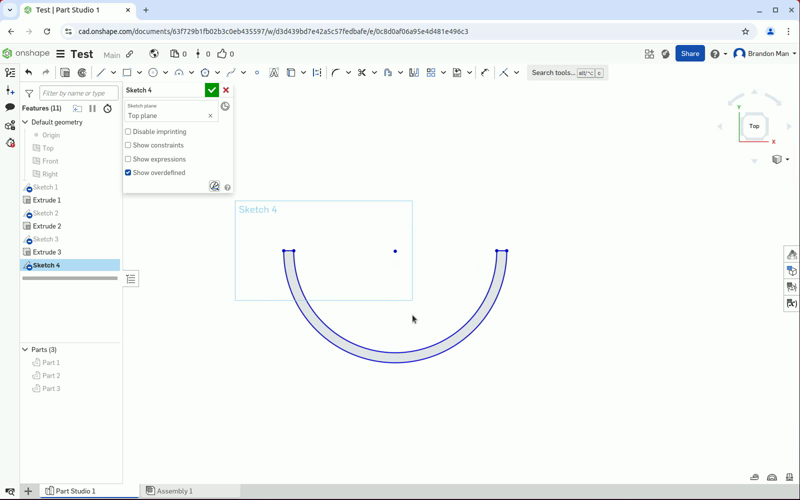
scroll(6)
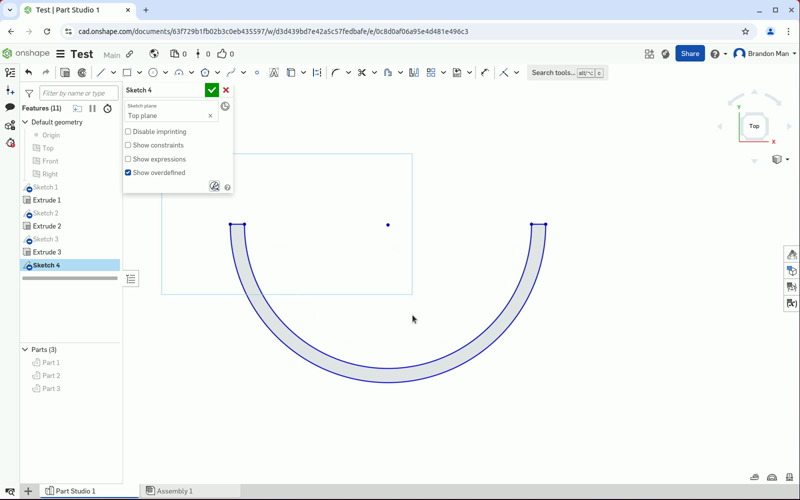
scroll(6)
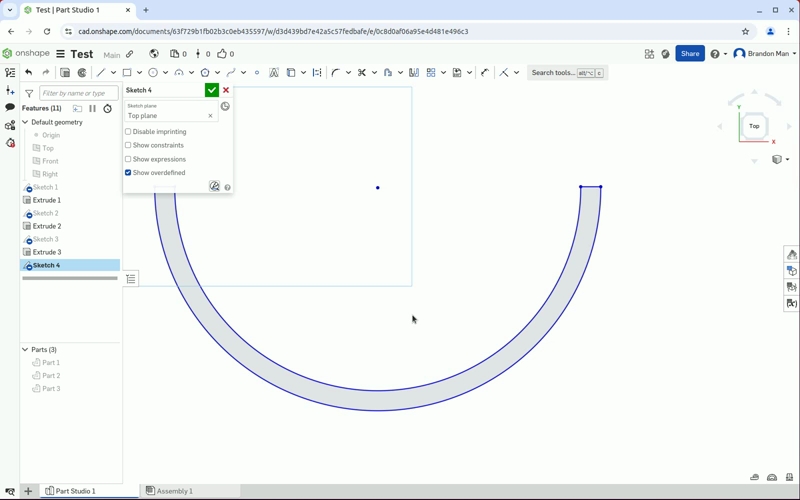
scroll(6)
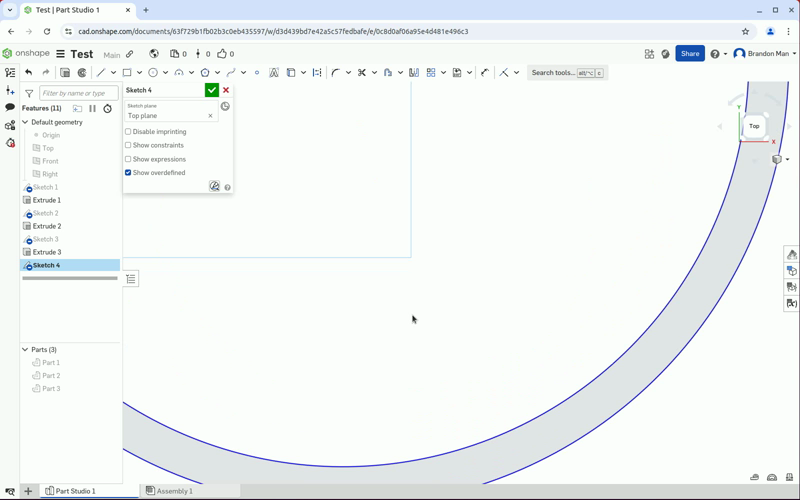
scroll(6)
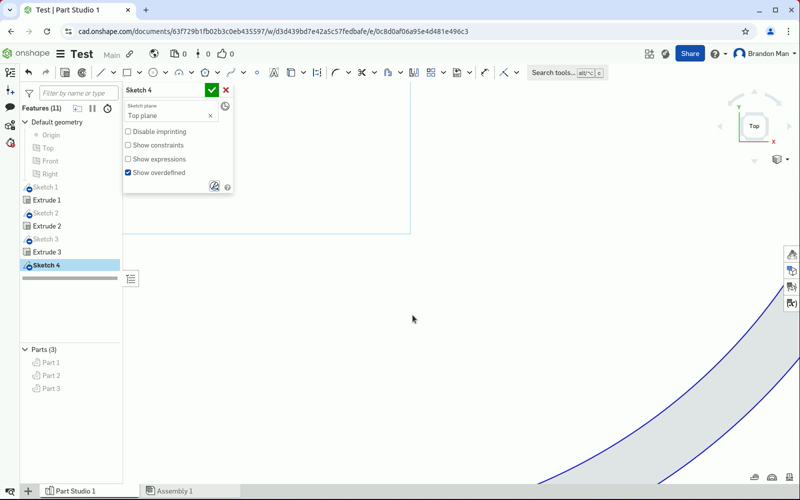
click(412, 314)
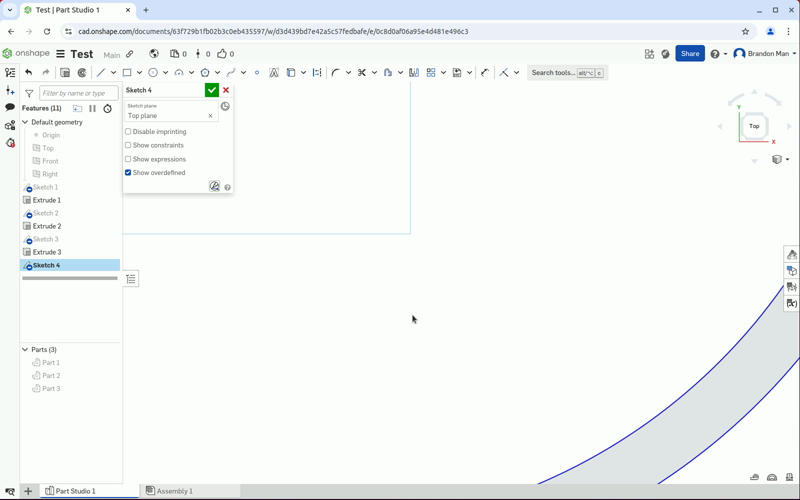
scroll(-6)
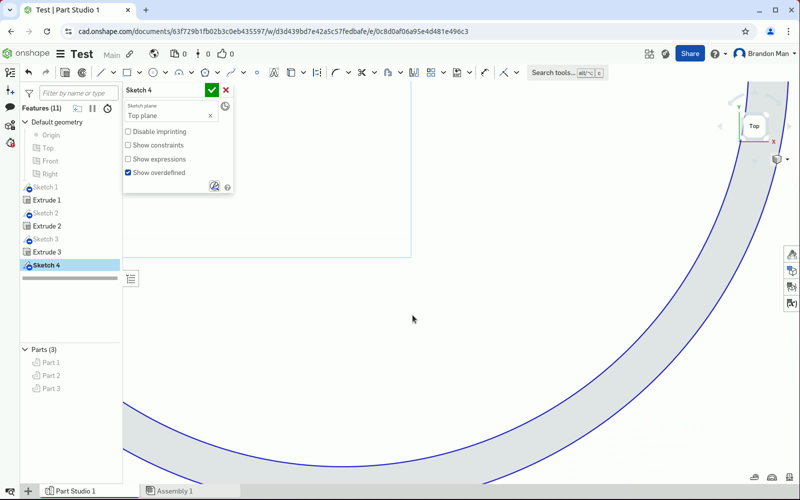
scroll(-6)
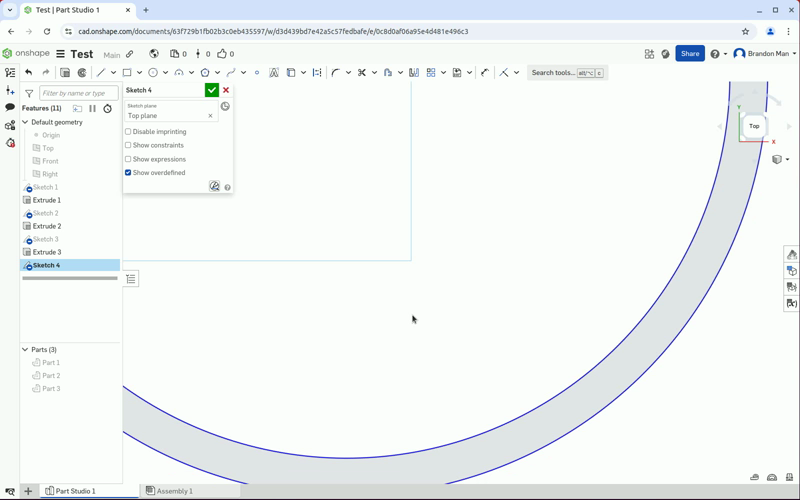
scroll(-6)
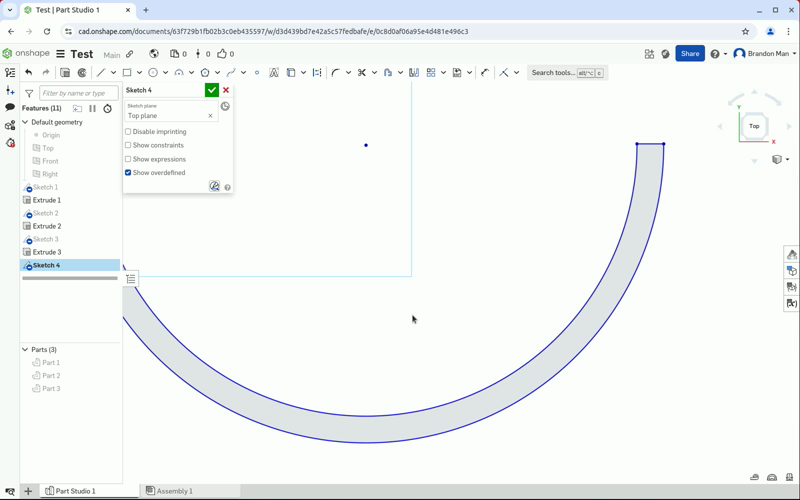
scroll(-6)
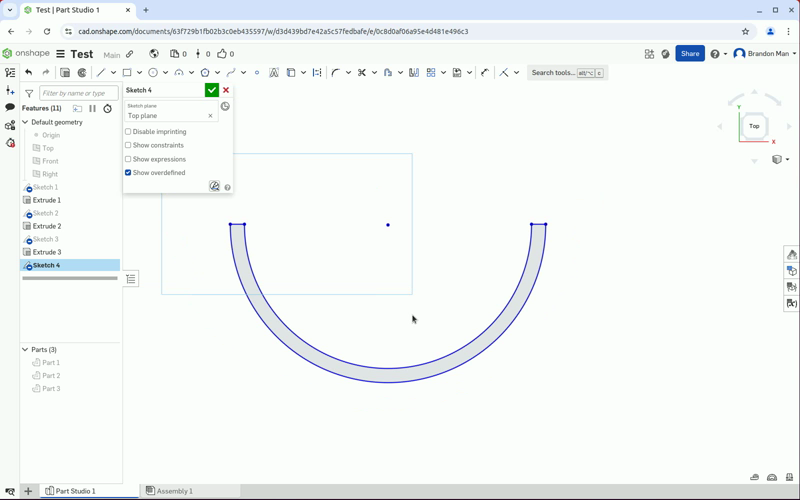
scroll(-6)
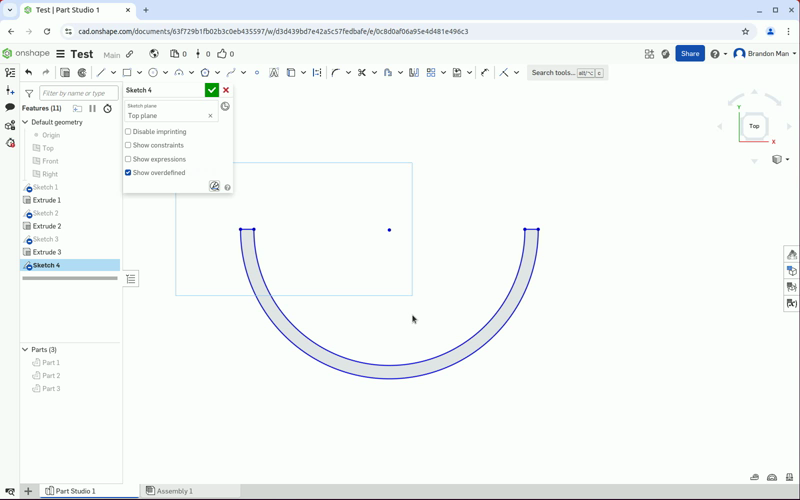
scroll(-6)
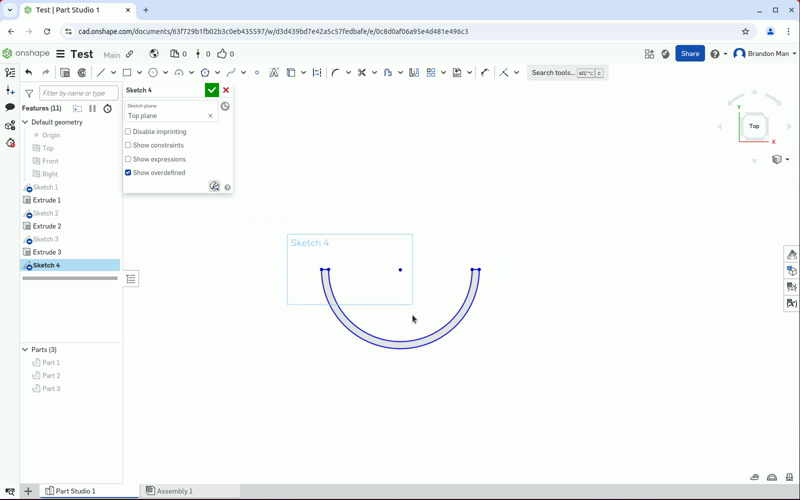
scroll(-6)
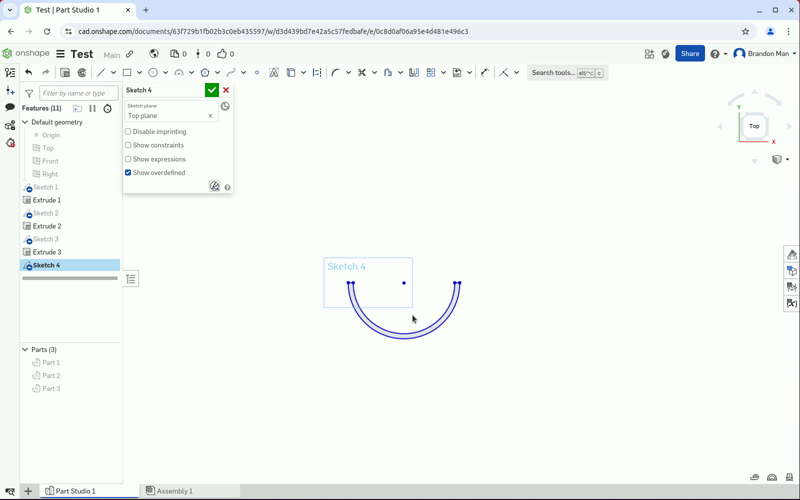
mouse_move(73, 352)
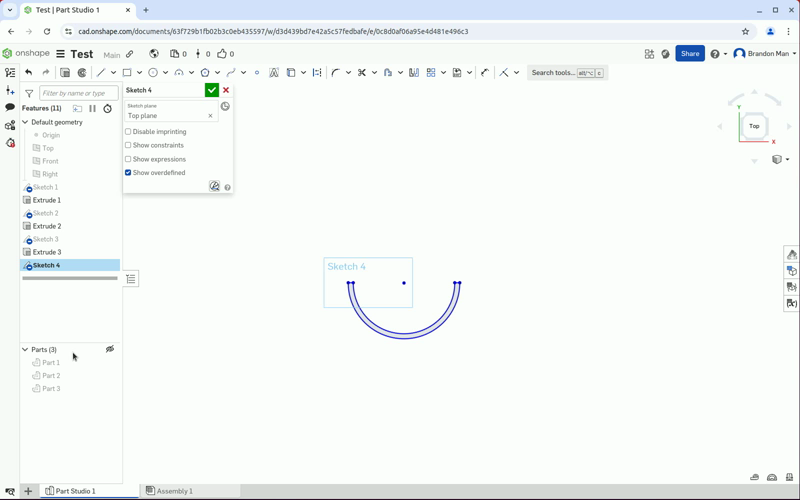
key(shift+y)
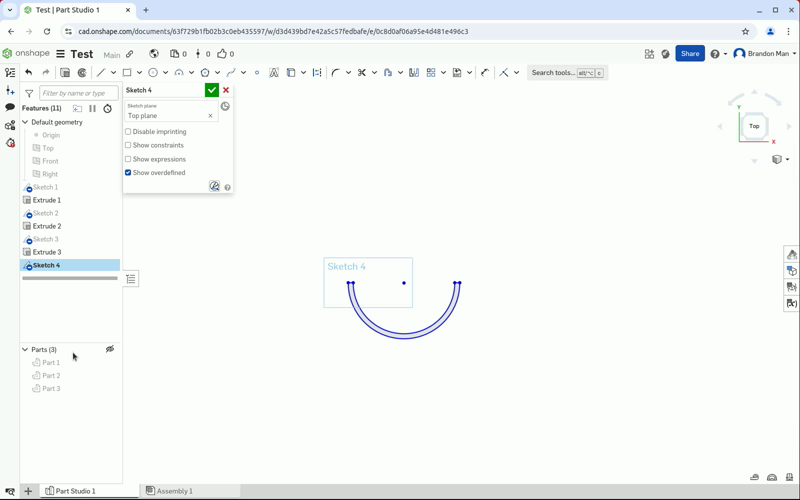
key(shift+e)
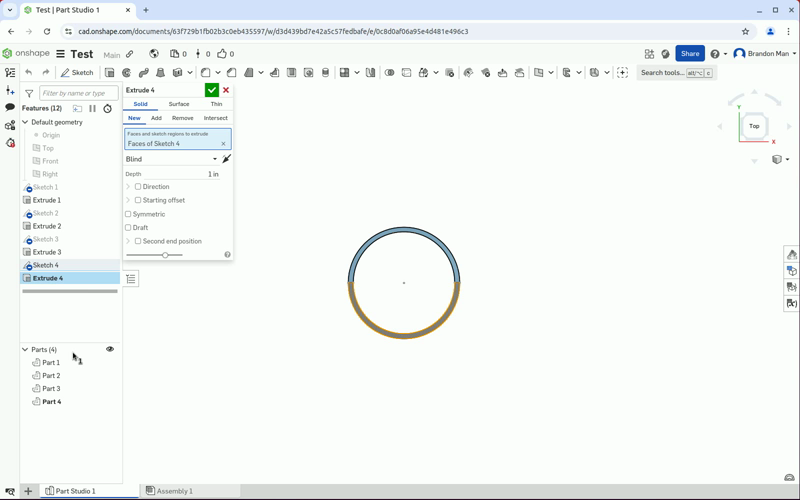
mouse_move(143, 106)
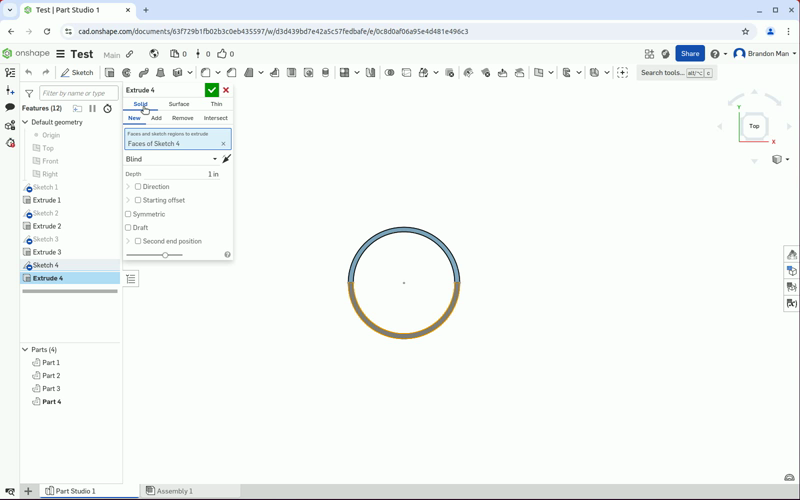
click(143, 106)
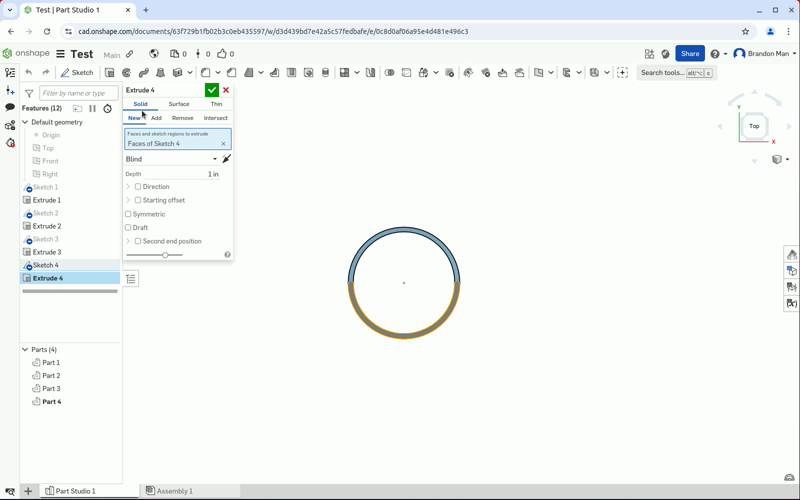
mouse_move(137, 120)
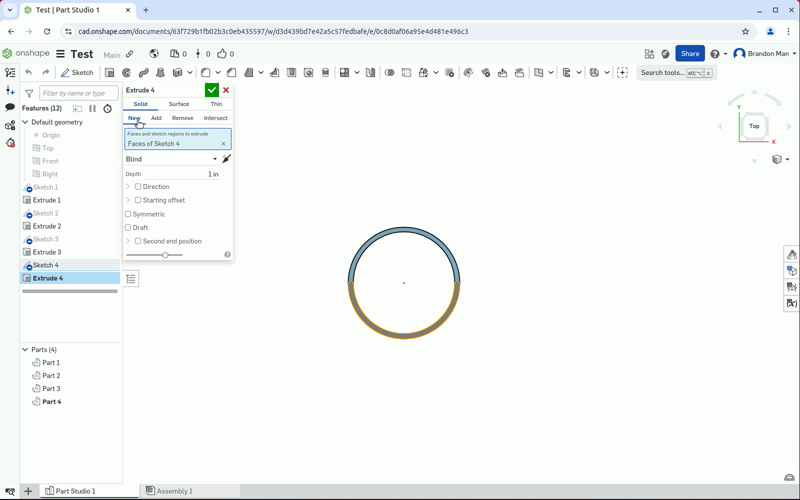
click(137, 120)
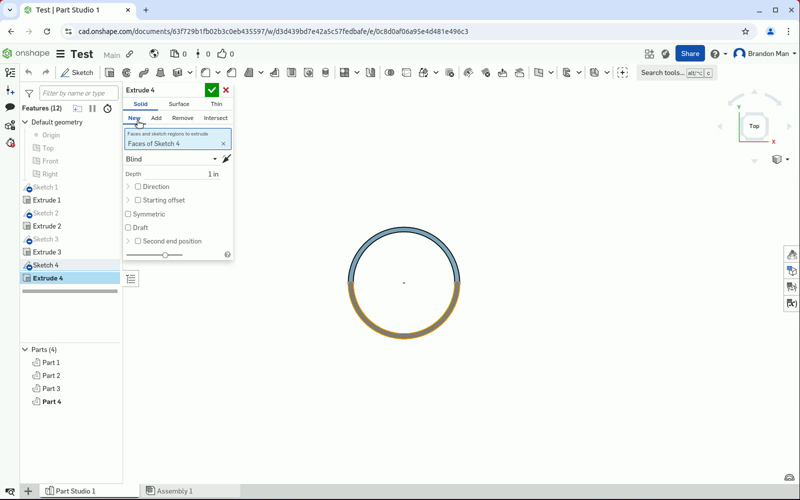
key(tab, 4)
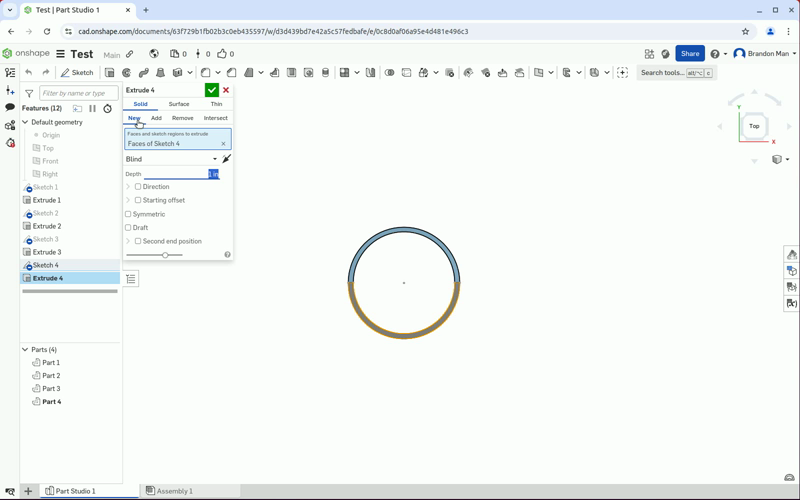
text(0.241)
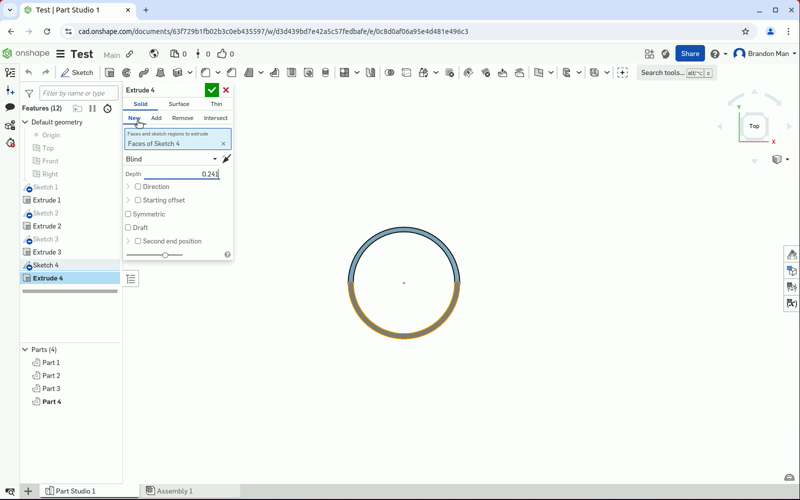
key(enter)
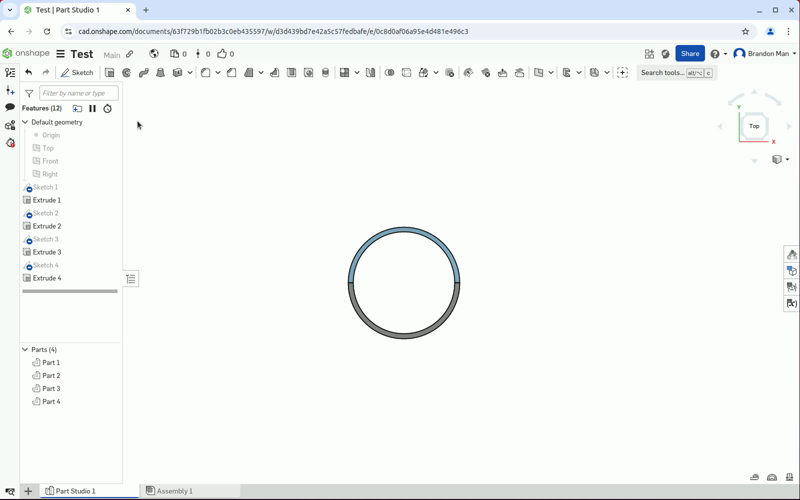
key(shift+h)
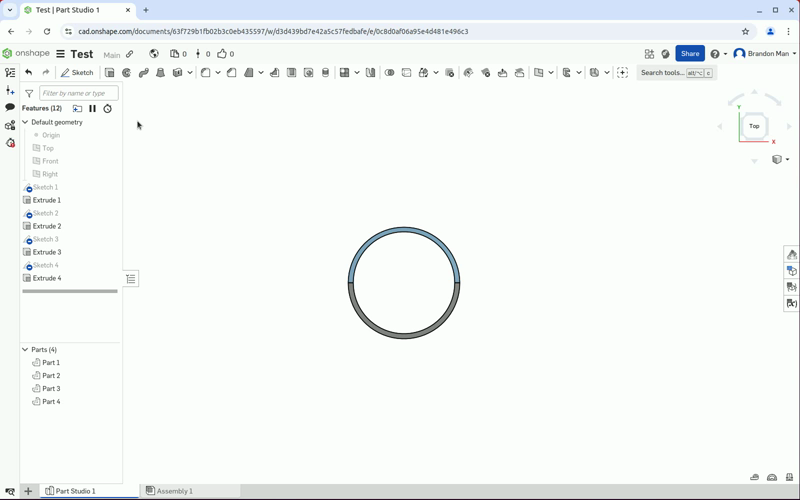
key(shift+h)
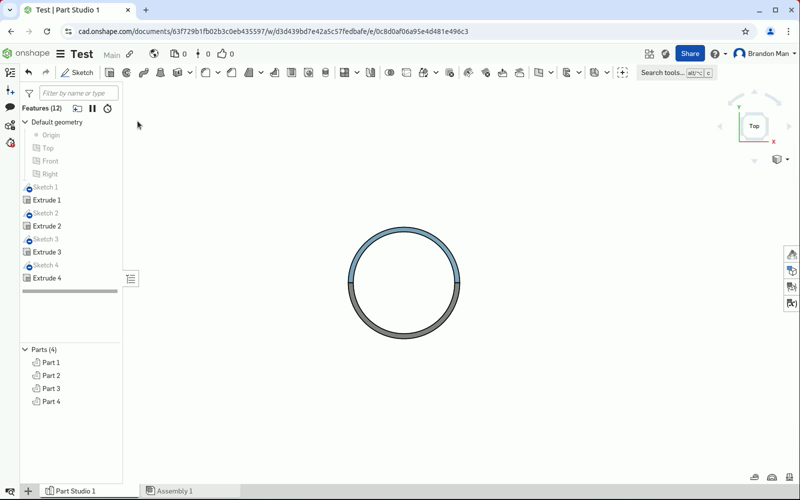
mouse_move(73, 189)
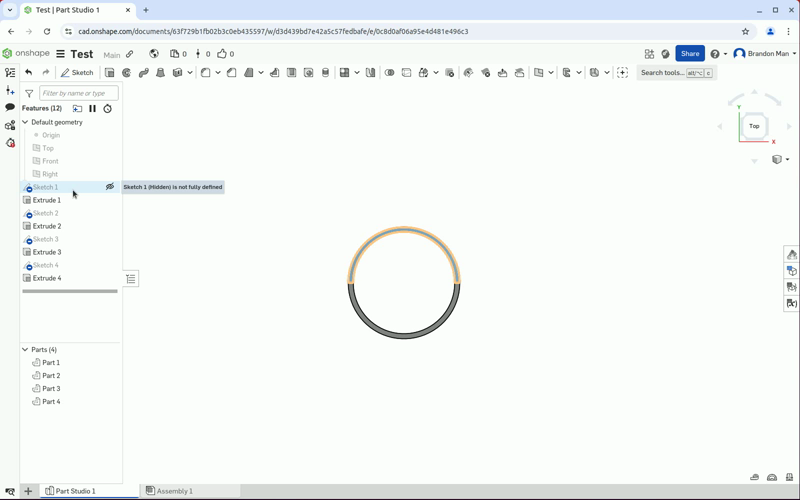
click(73, 189)
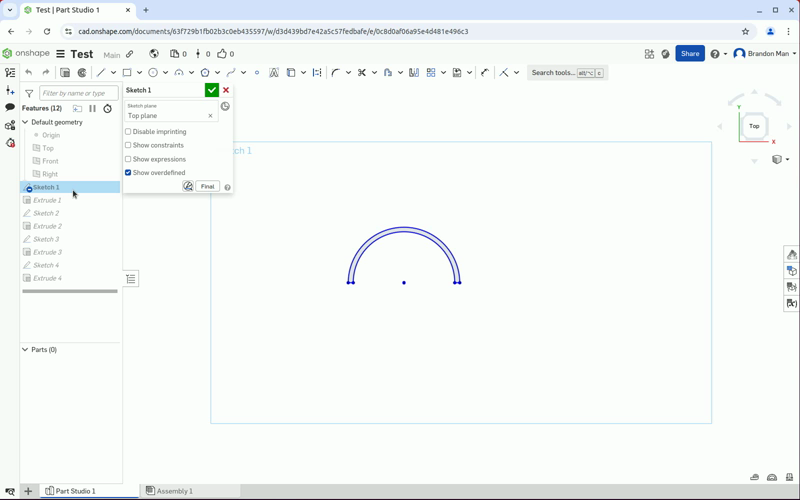
mouse_move(229, 92)
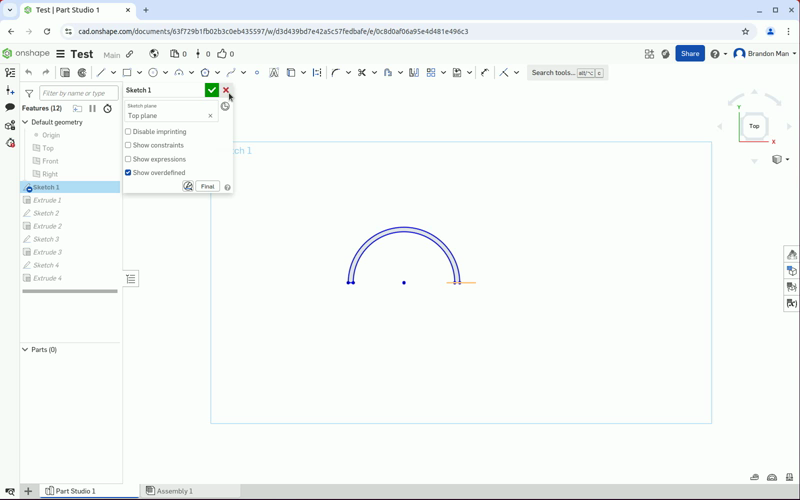
click(229, 92)
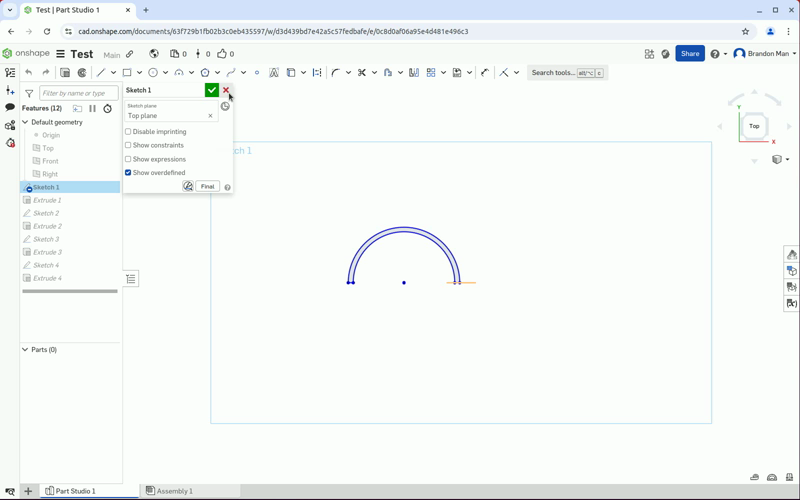
key(shift+s)
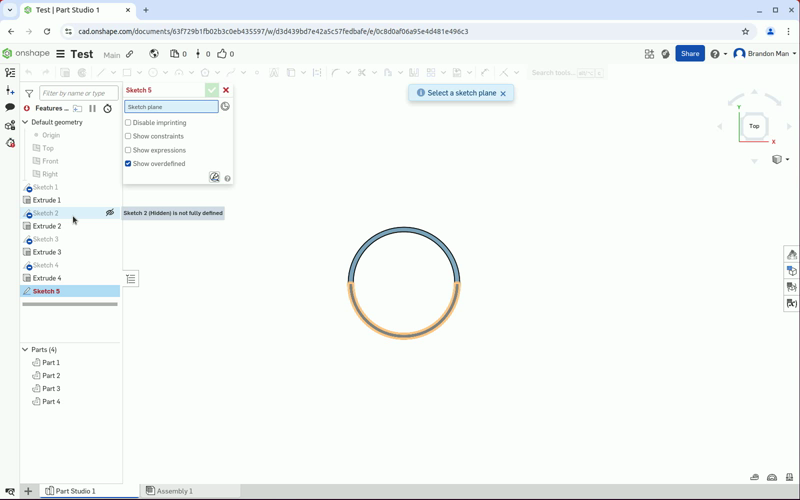
scroll(3)
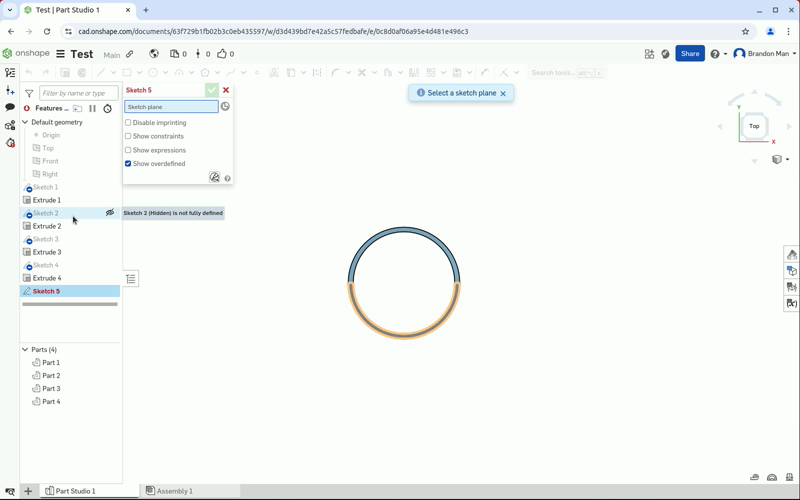
mouse_move(73, 150)
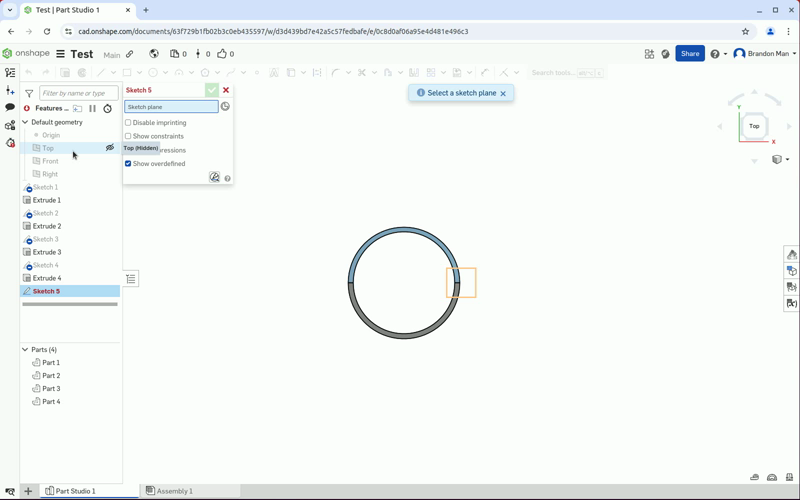
click(73, 150)
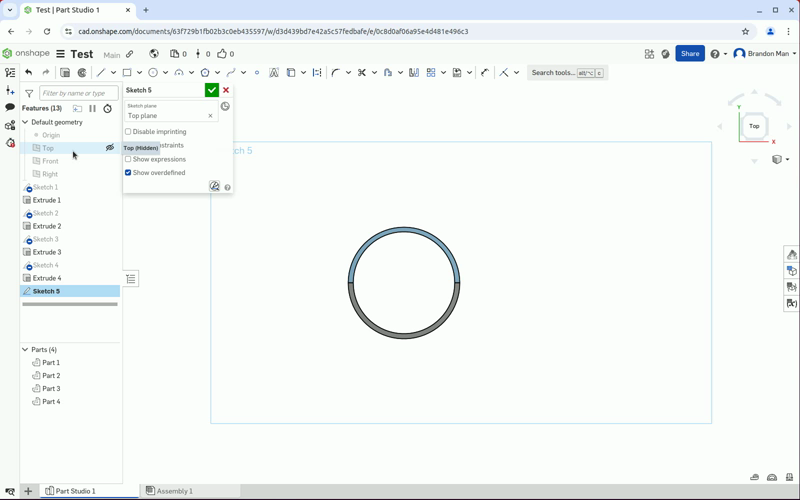
mouse_move(73, 352)
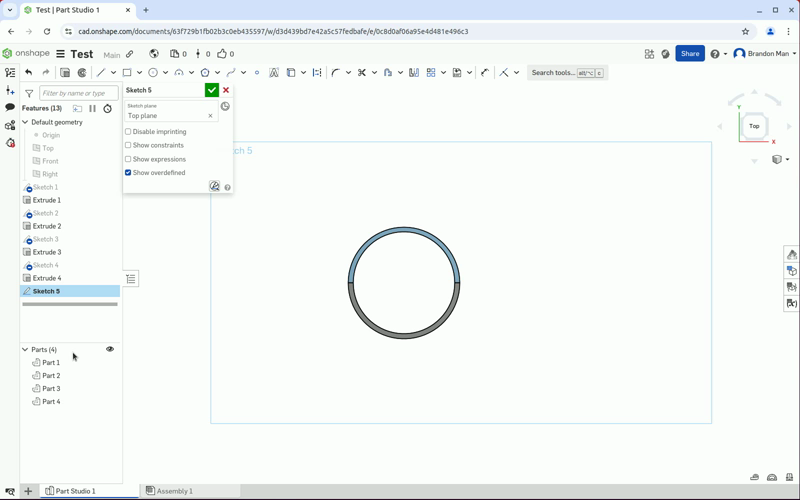
key(y)
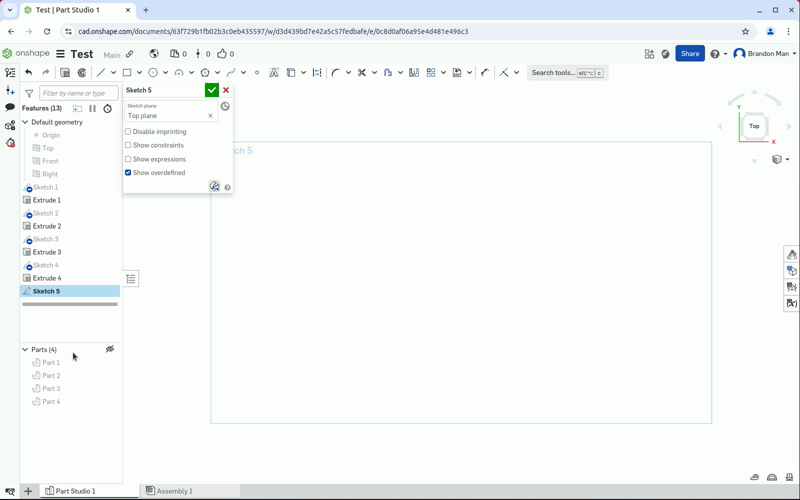
key(c)
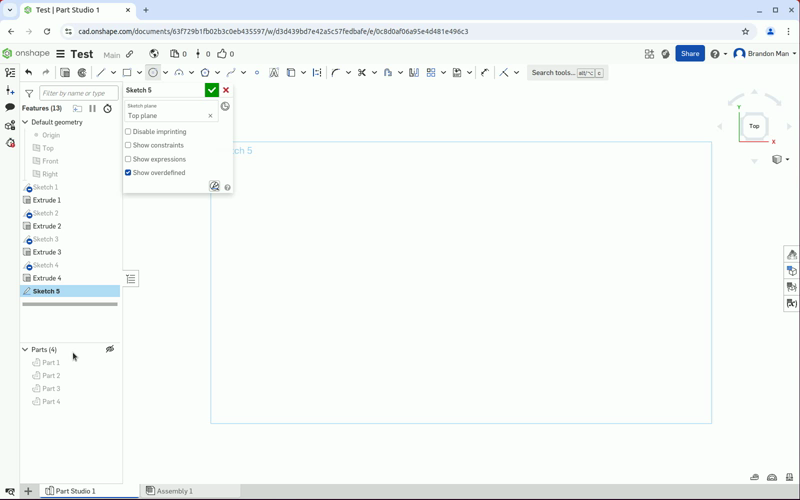
key_down(shift)
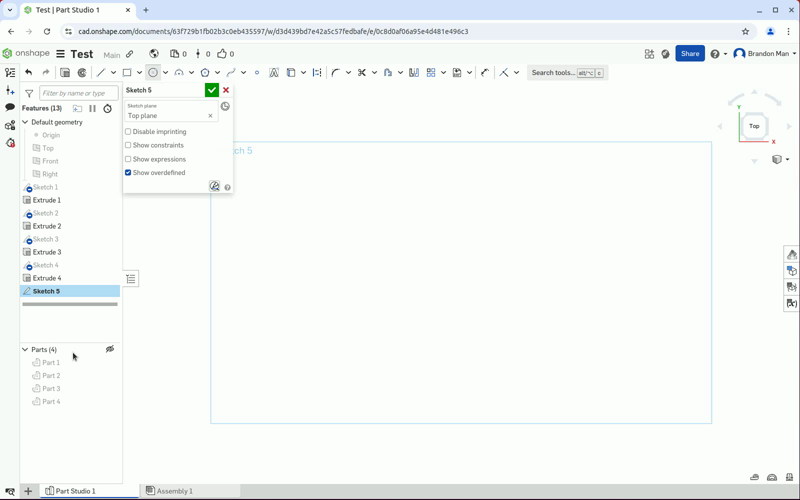
mouse_move(518, 282)
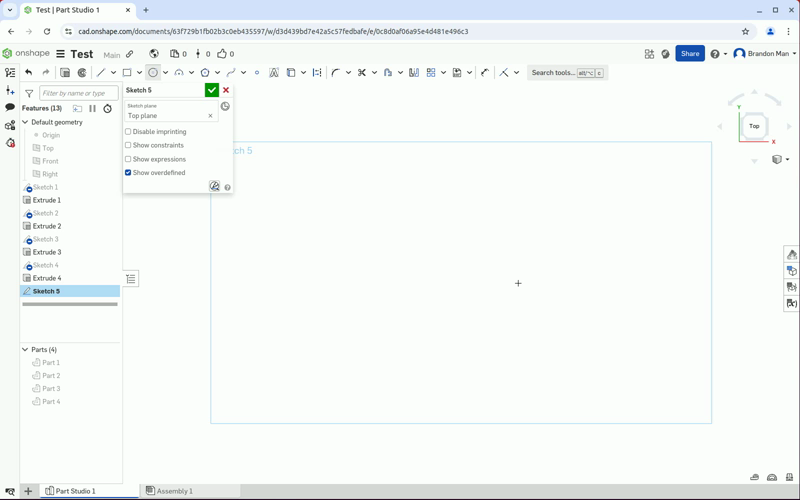
click(518, 282)
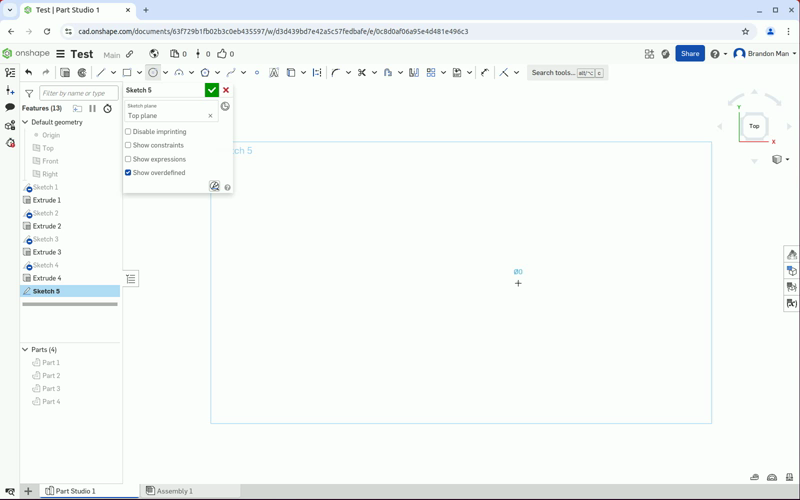
key_up(shift)
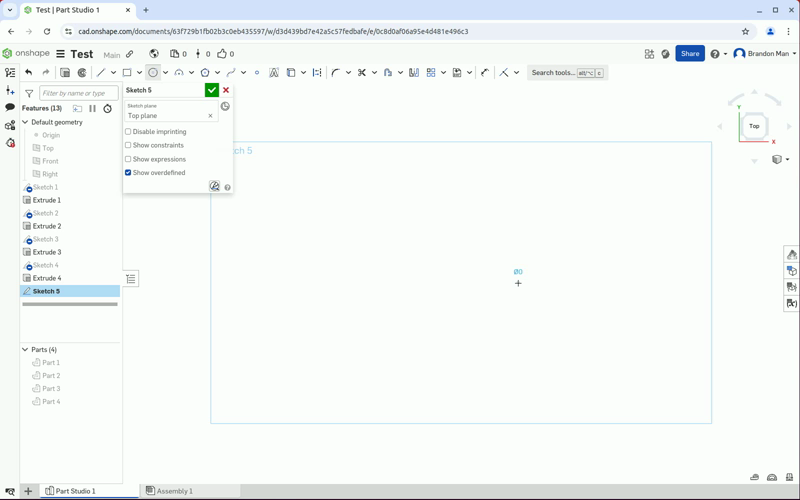
mouse_move(574, 282)
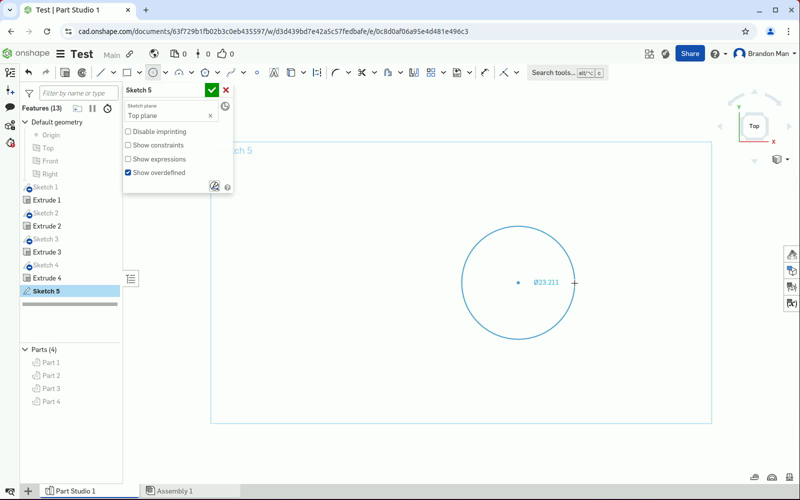
click(574, 282)
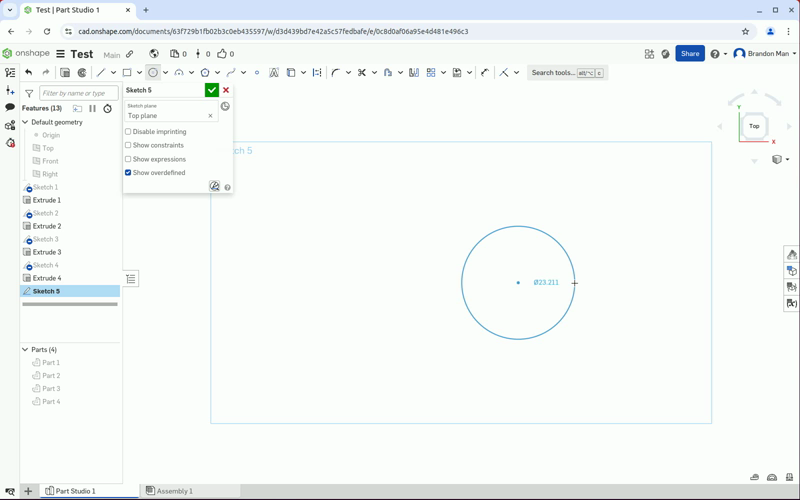
key(esc)
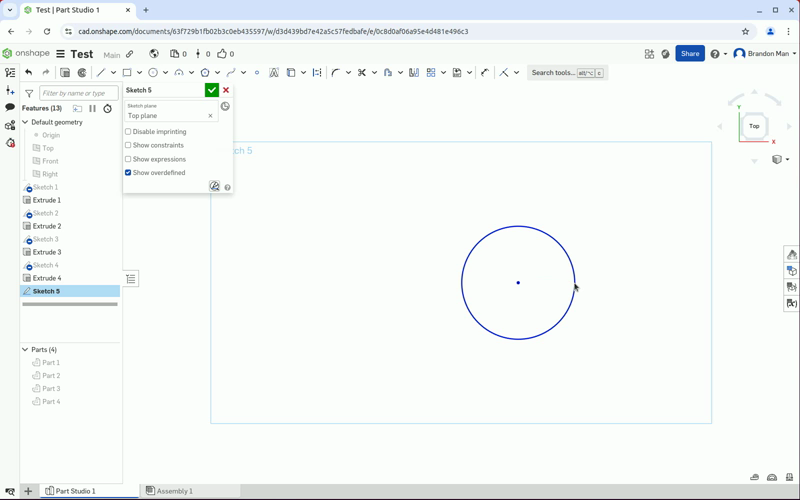
key(c)
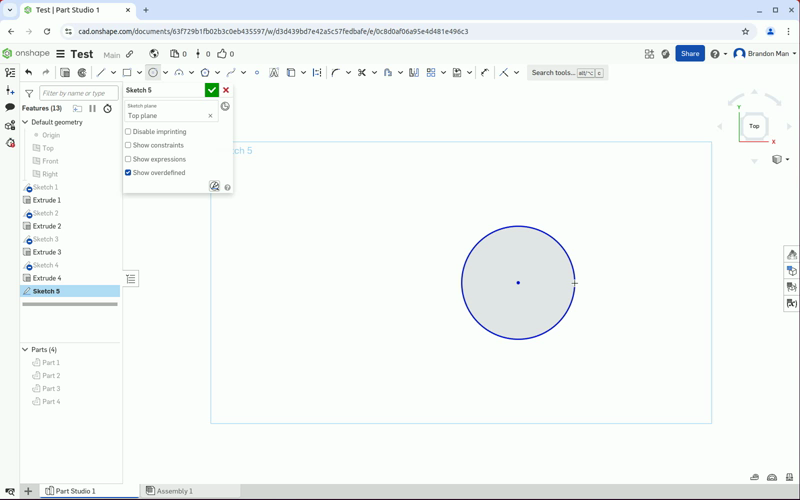
key_down(shift)
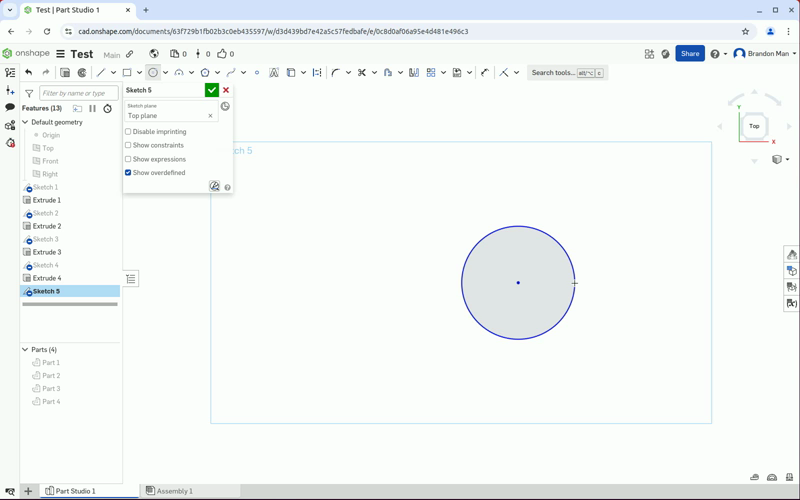
mouse_move(518, 282)
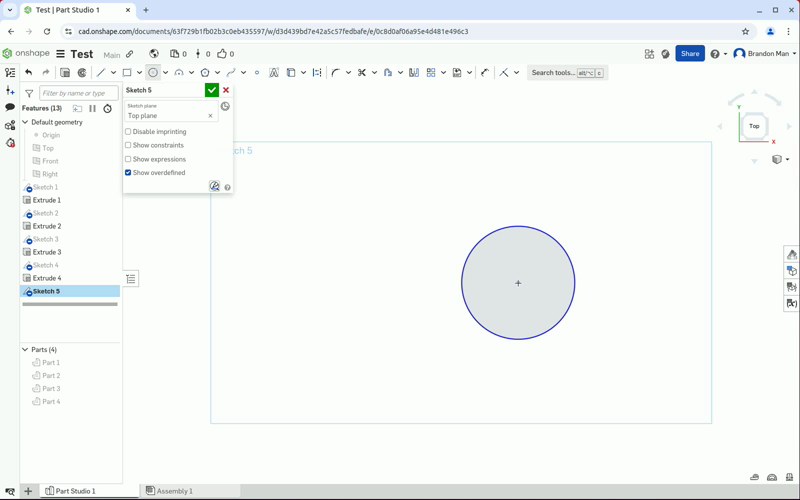
click(518, 282)
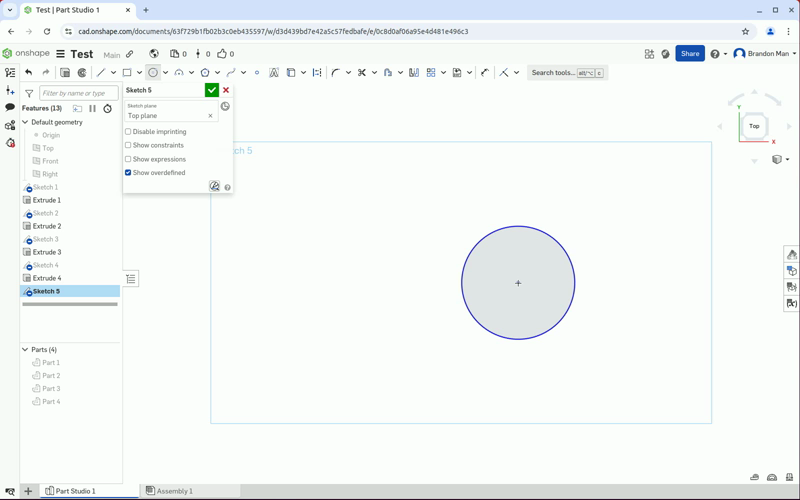
key_up(shift)
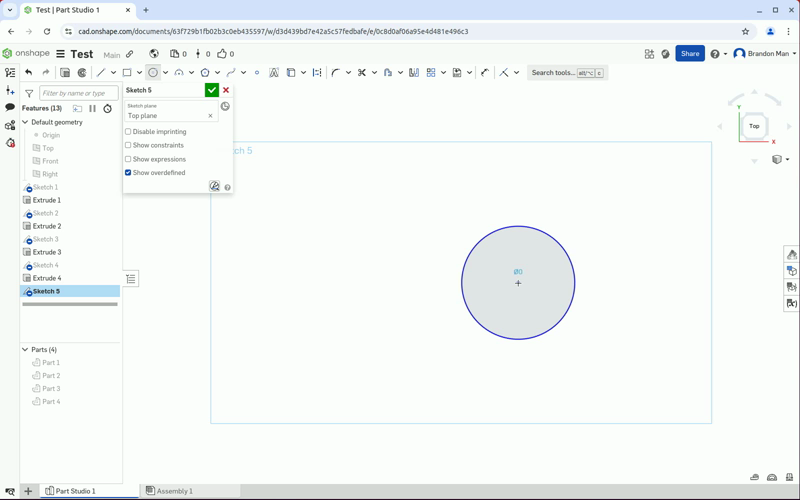
mouse_move(569, 282)
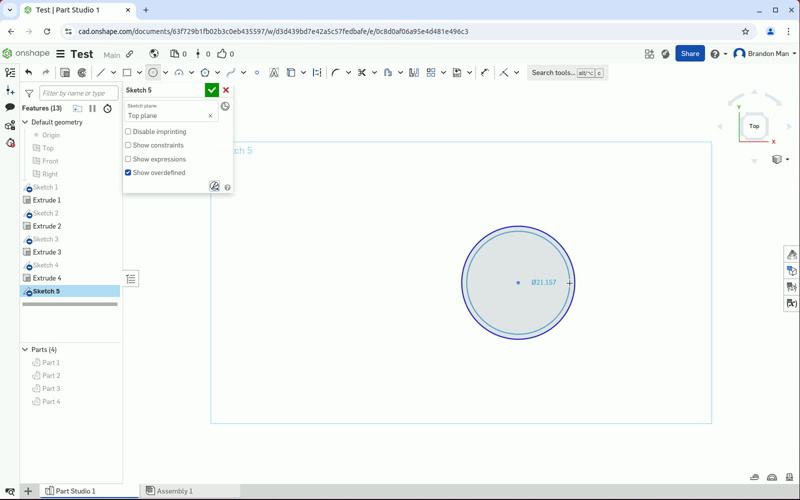
click(569, 282)
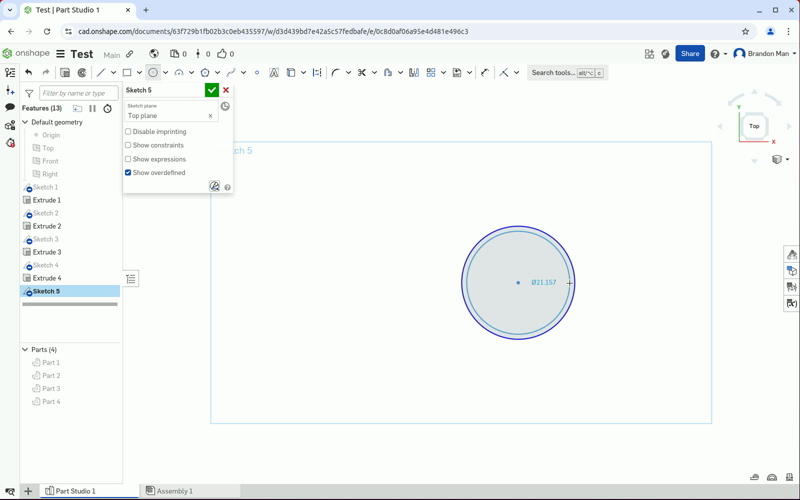
key(esc)
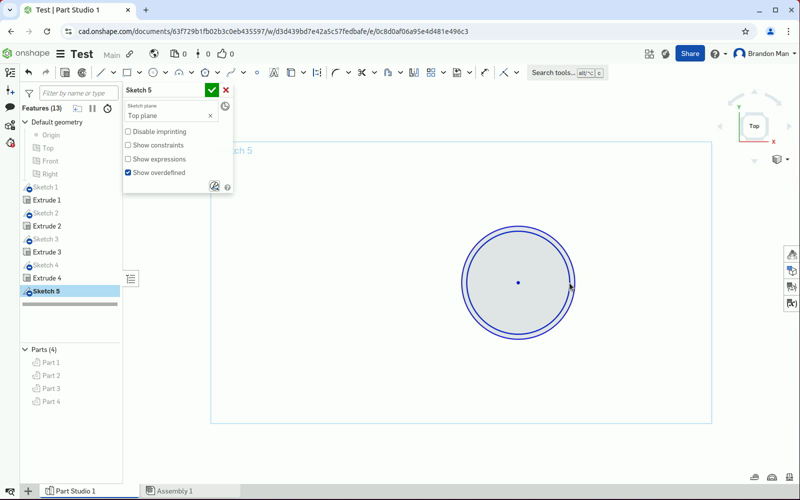
mouse_move(518, 228)
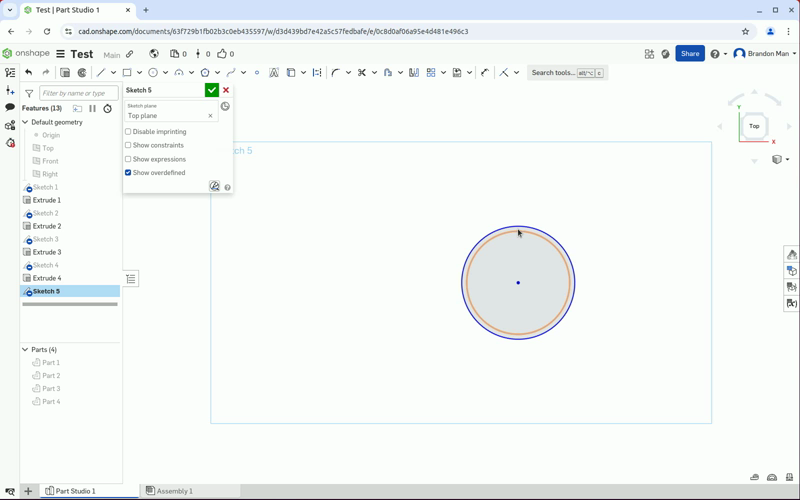
scroll(6)
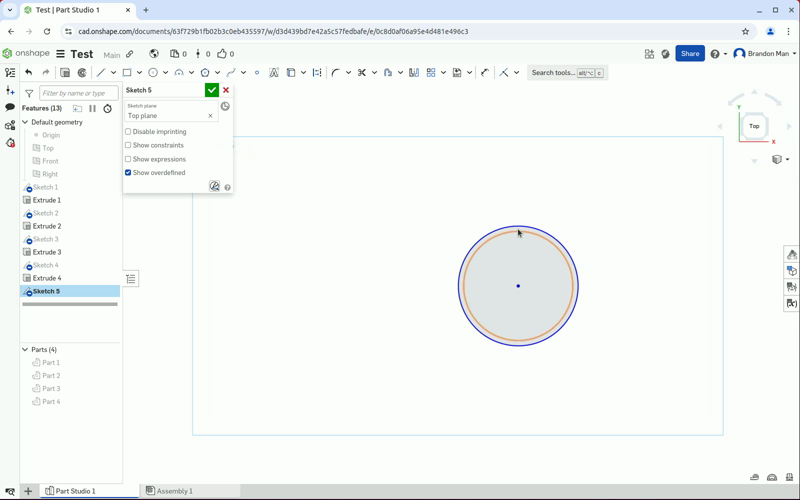
scroll(6)
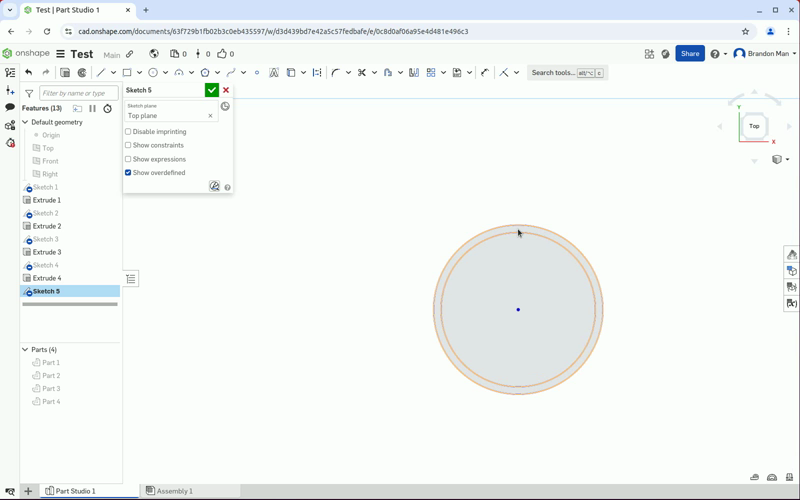
scroll(6)
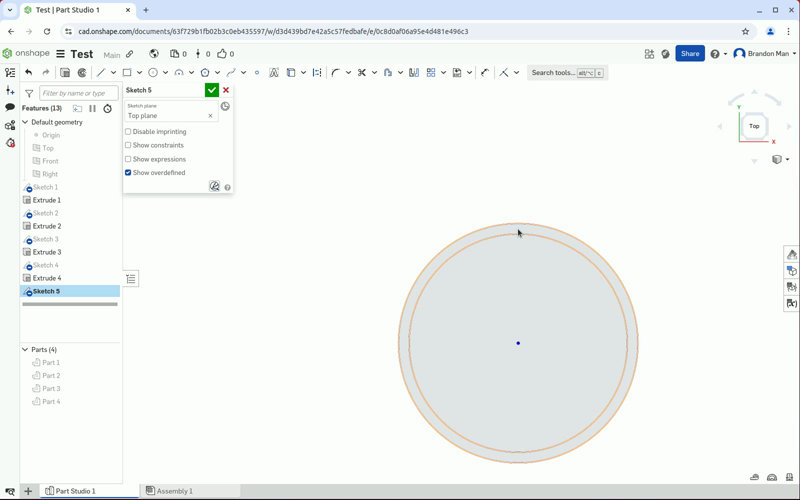
scroll(6)
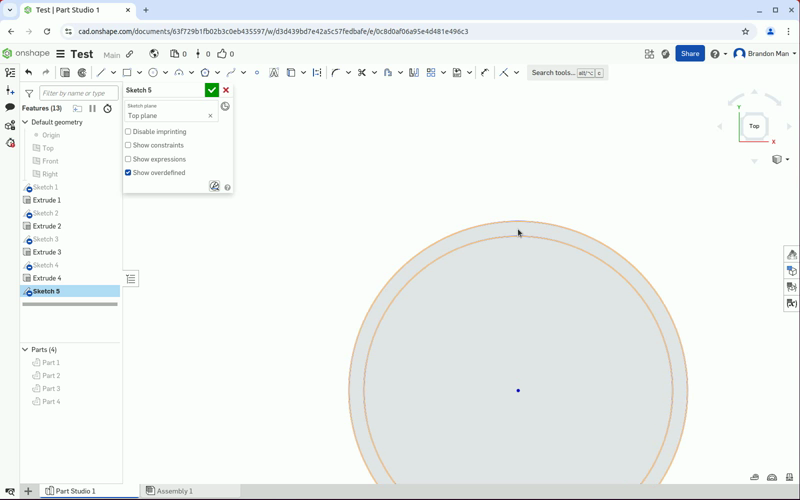
scroll(6)
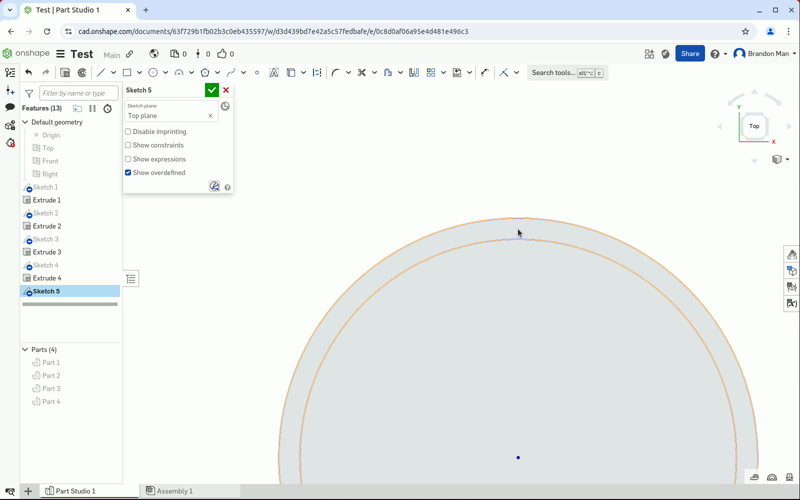
scroll(6)
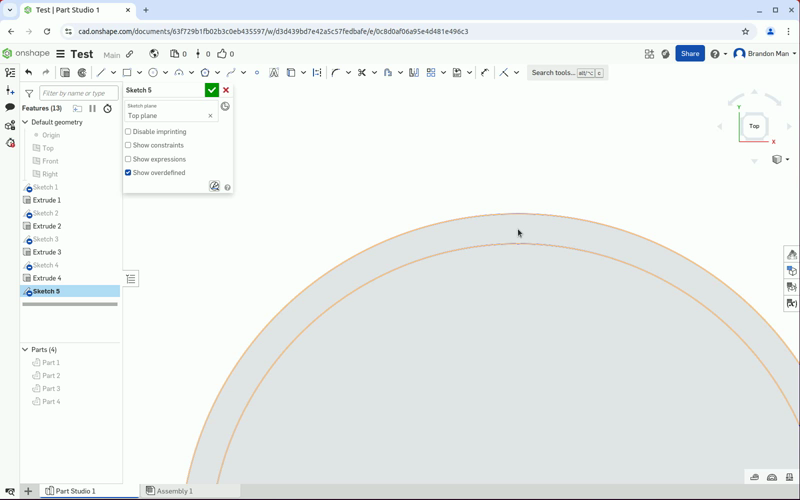
scroll(6)
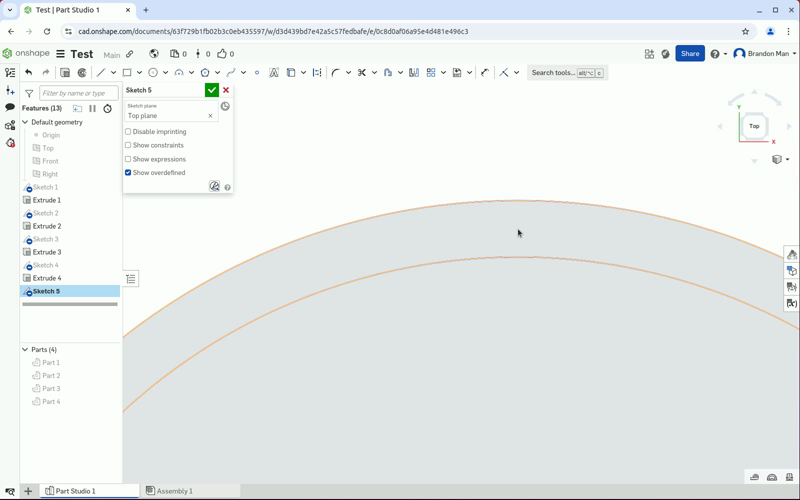
click(518, 228)
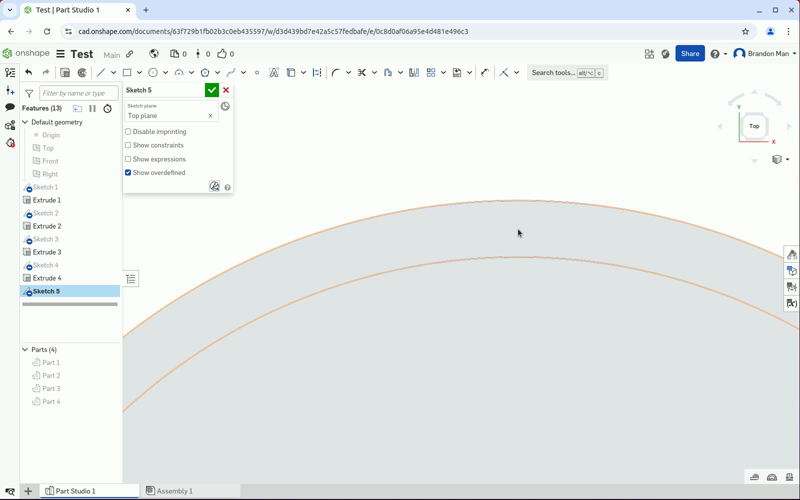
scroll(-6)
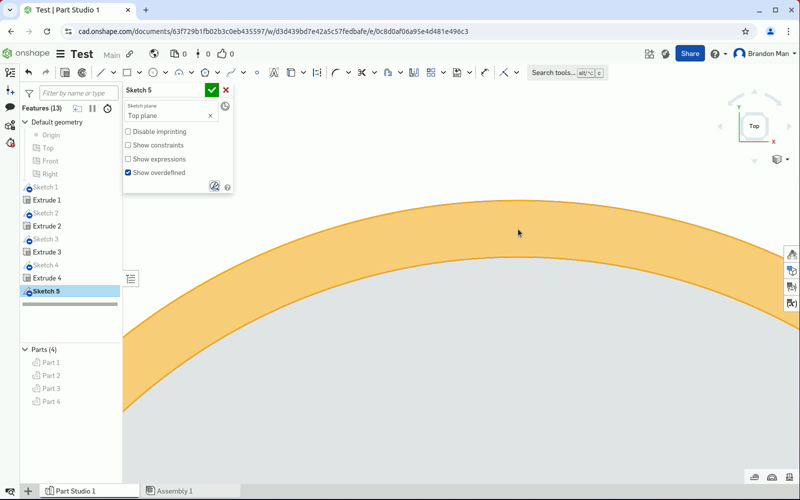
scroll(-6)
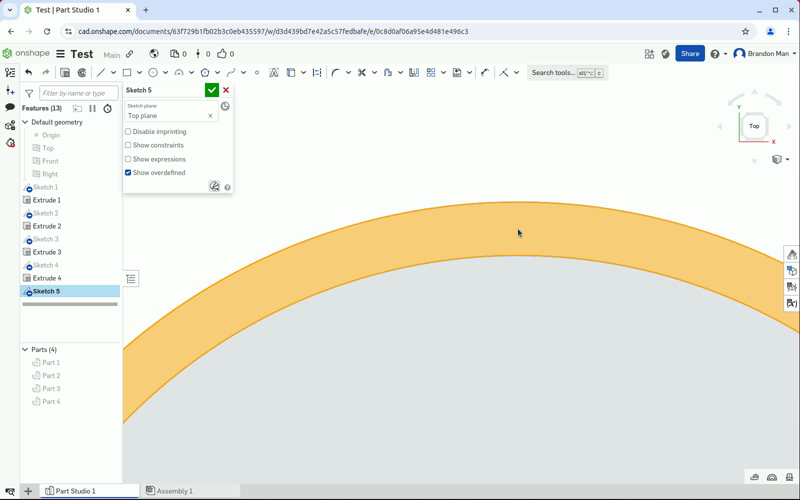
scroll(-6)
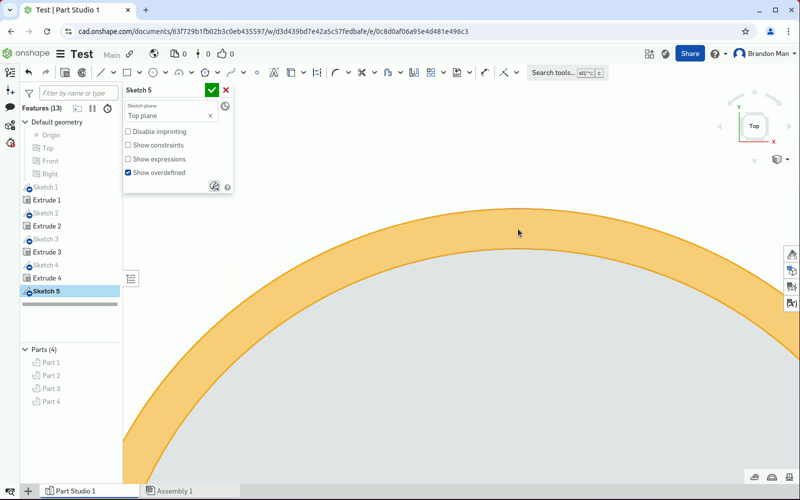
scroll(-6)
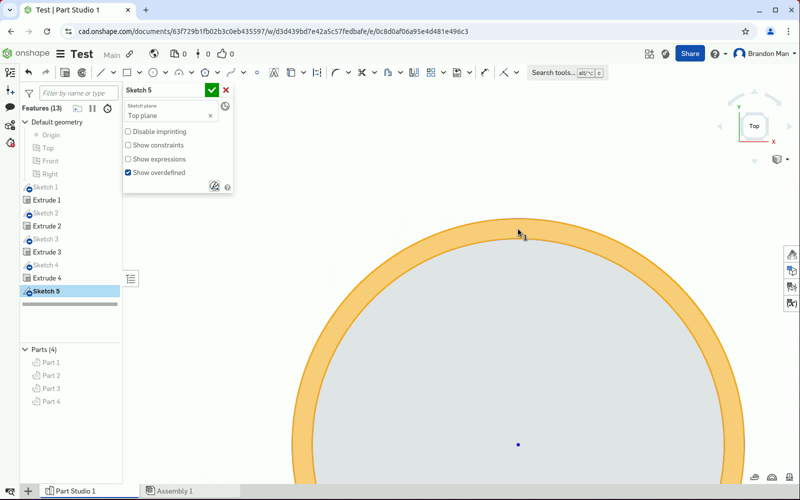
scroll(-6)
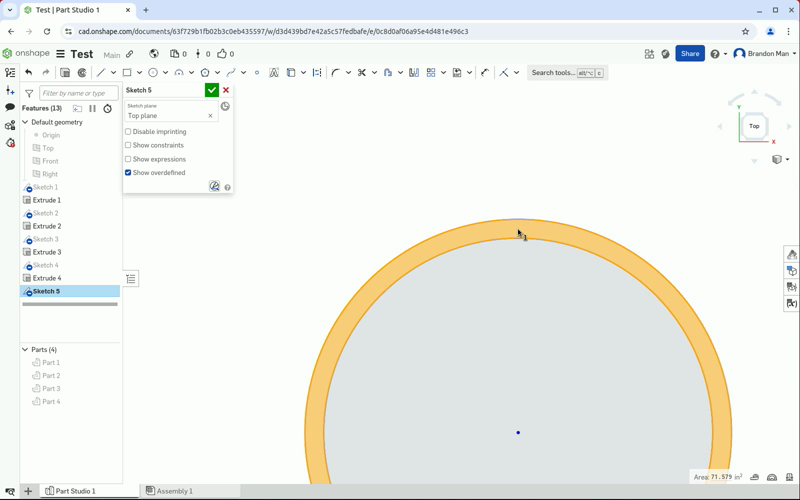
scroll(-6)
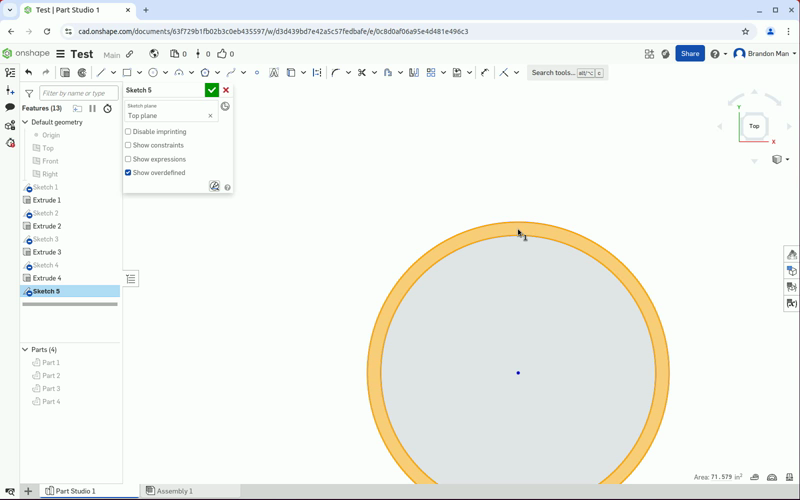
scroll(-6)
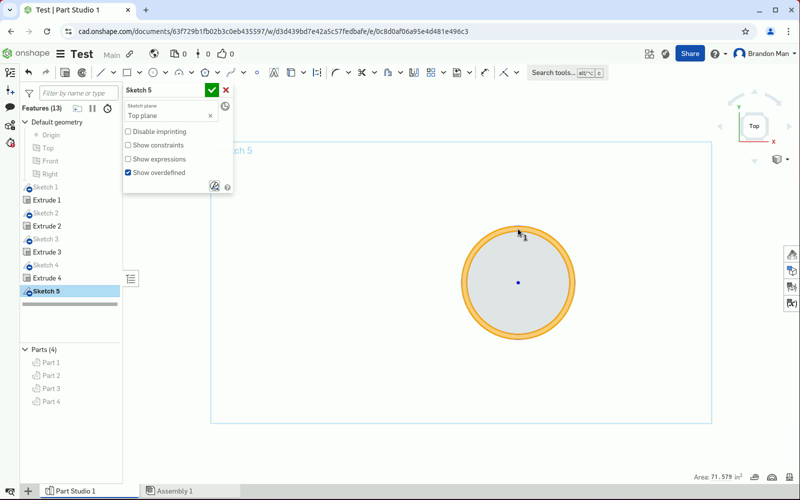
mouse_move(73, 352)
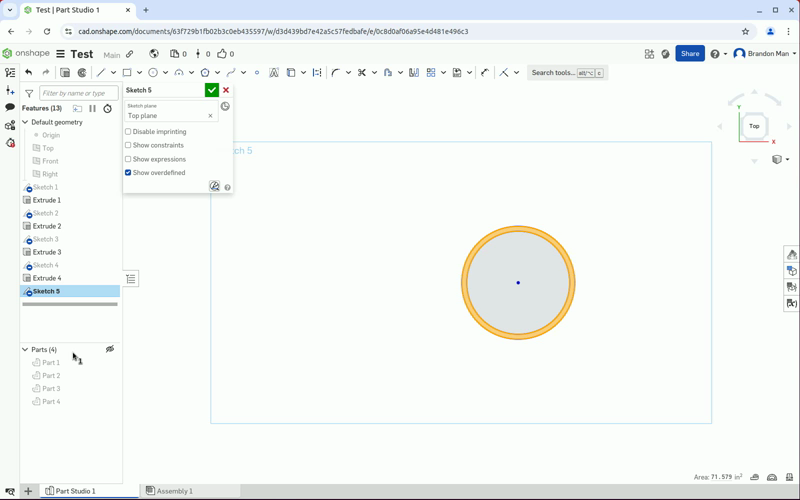
key(shift+y)
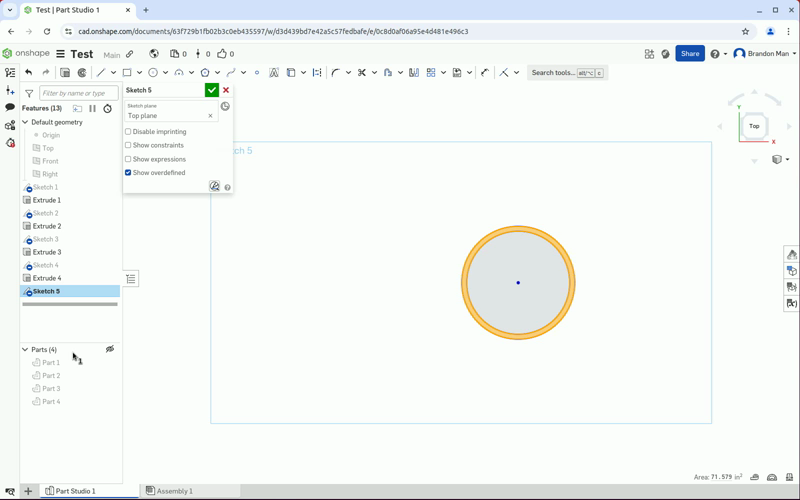
key(shift+e)
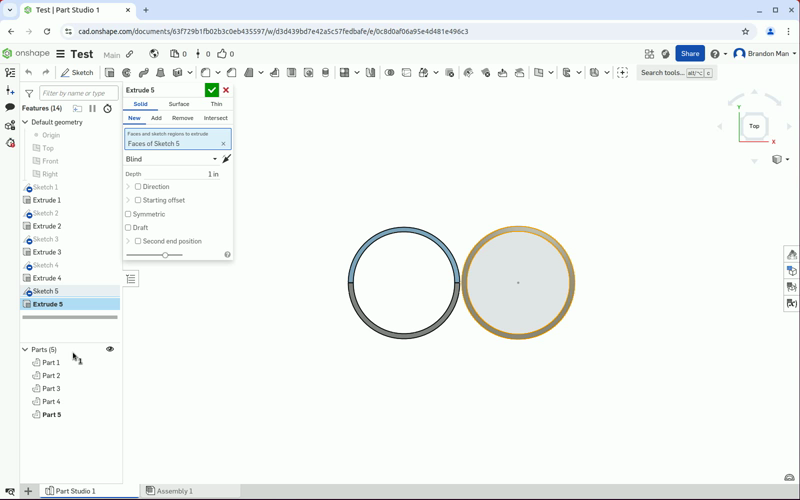
mouse_move(143, 106)
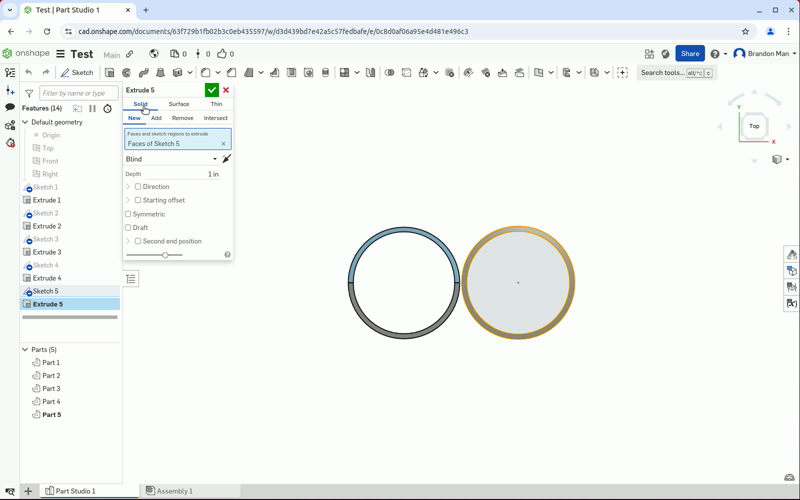
click(143, 106)
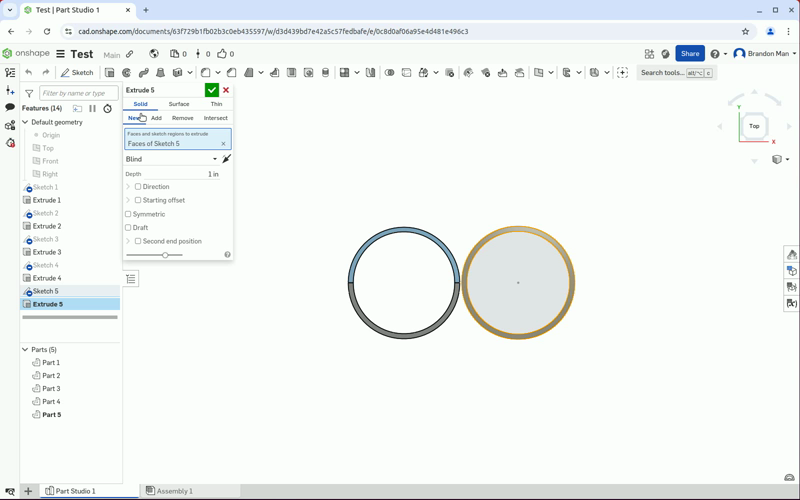
mouse_move(137, 120)
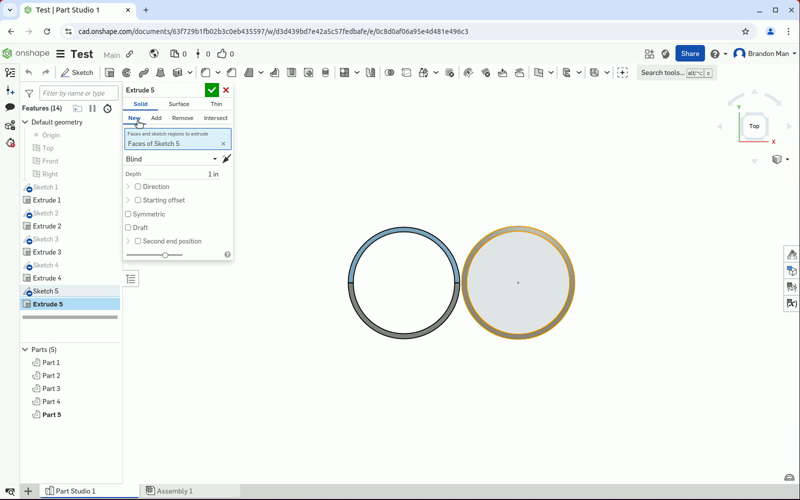
click(137, 120)
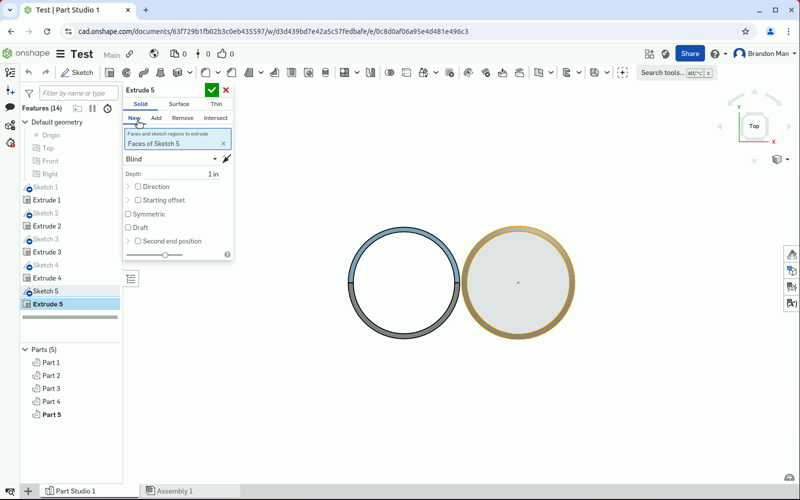
key(tab, 4)
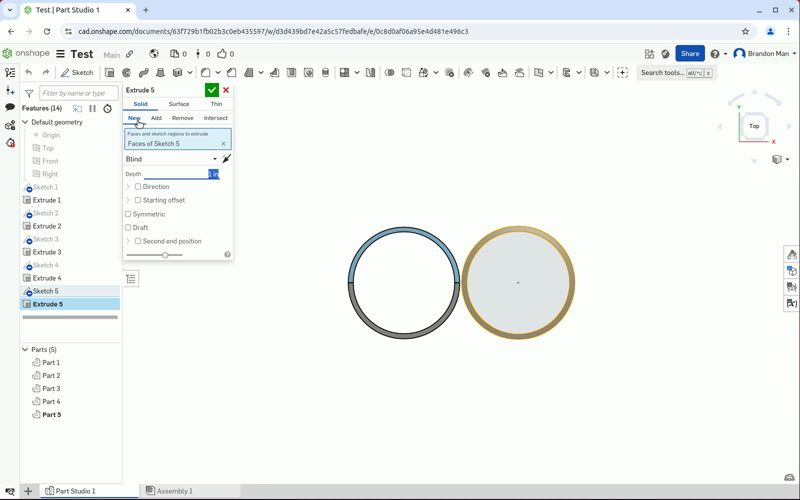
text(0.241)
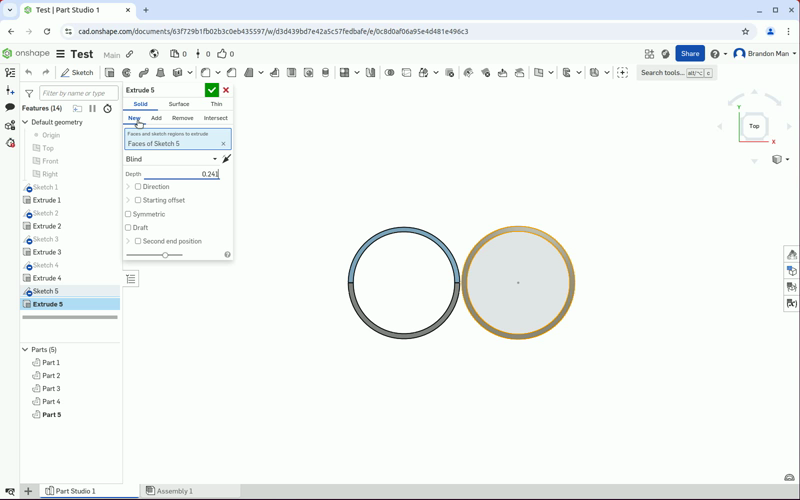
key(enter)
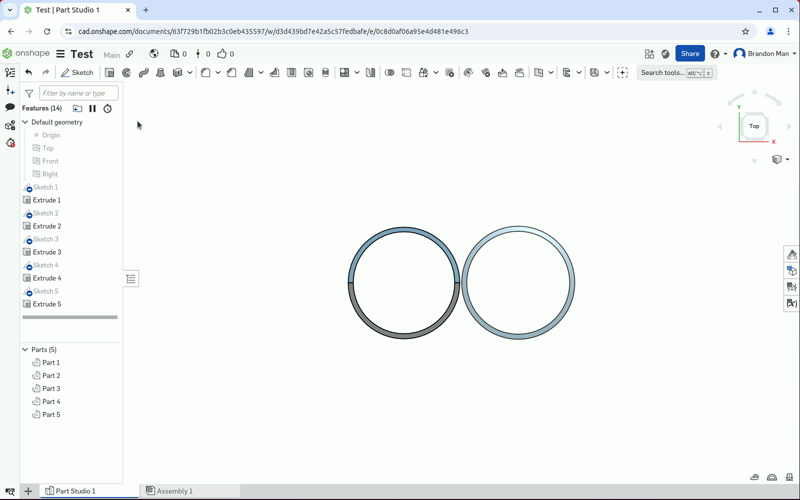
key(shift+h)
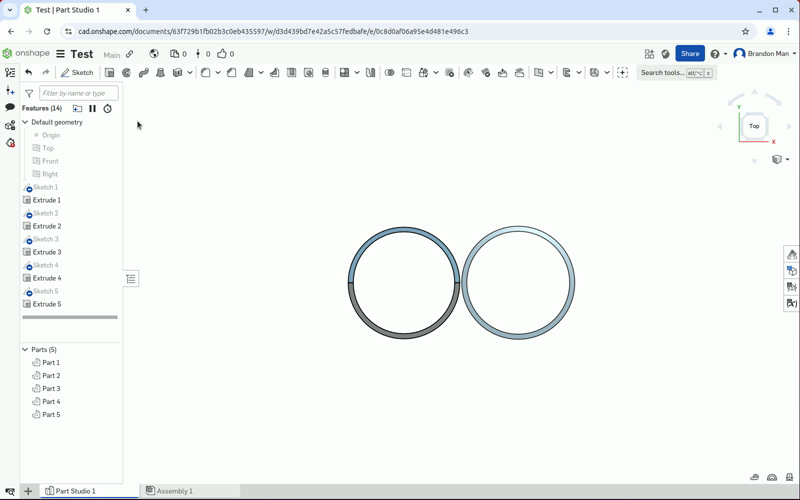
key(shift+h)
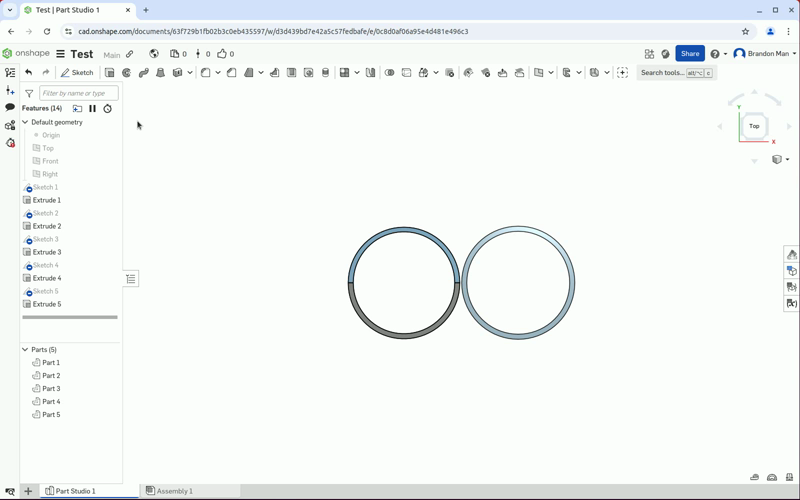
mouse_move(73, 189)
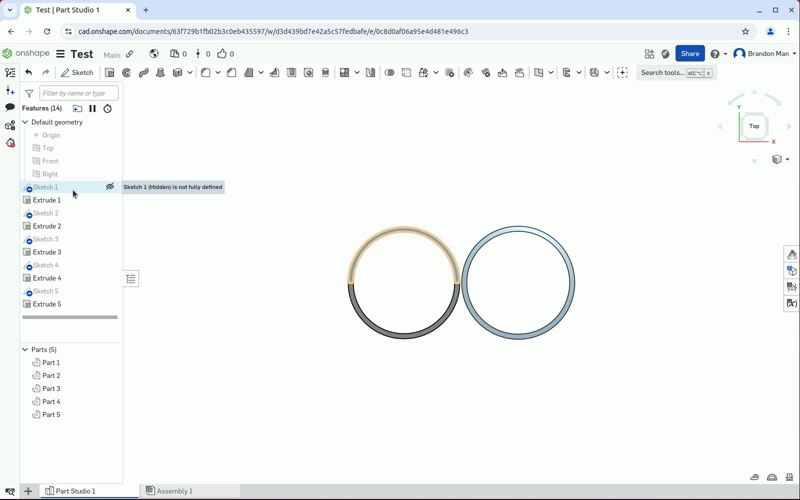
click(73, 189)
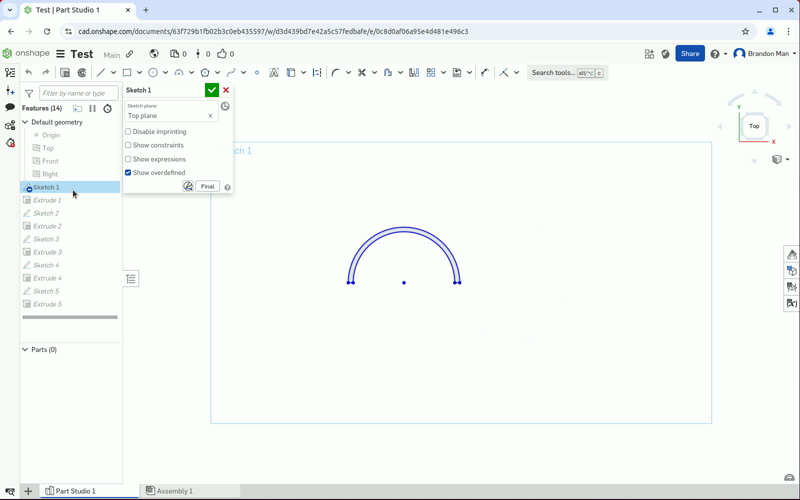
mouse_move(229, 92)
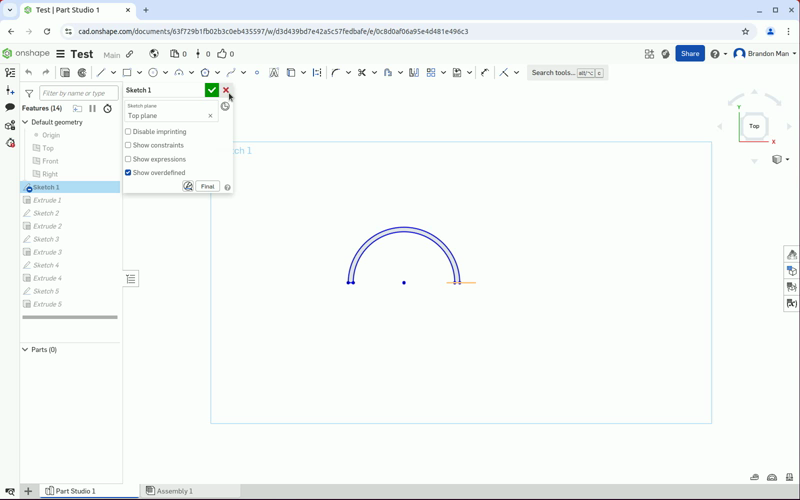
click(229, 92)
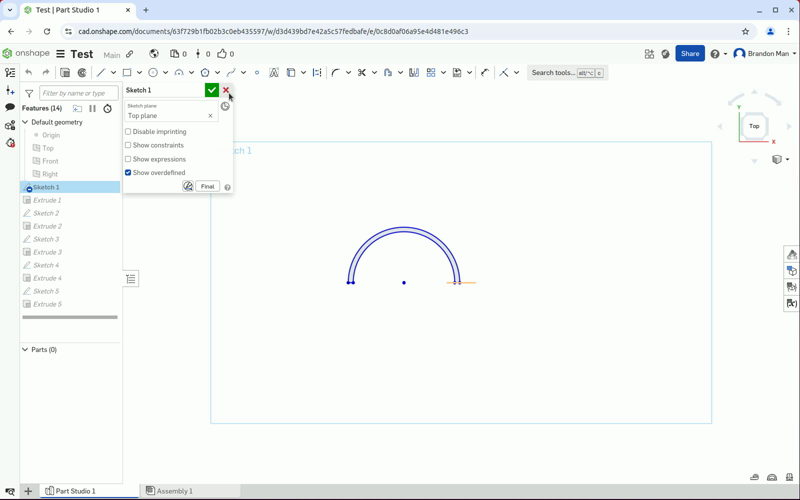
key(shift+s)
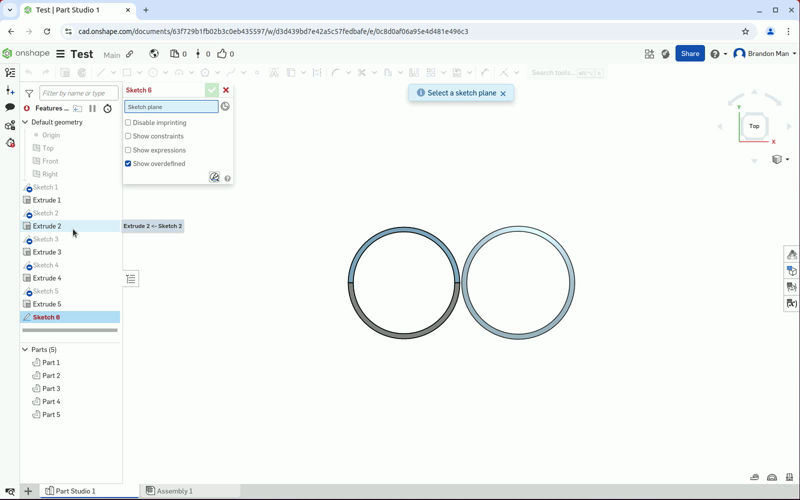
scroll(3)
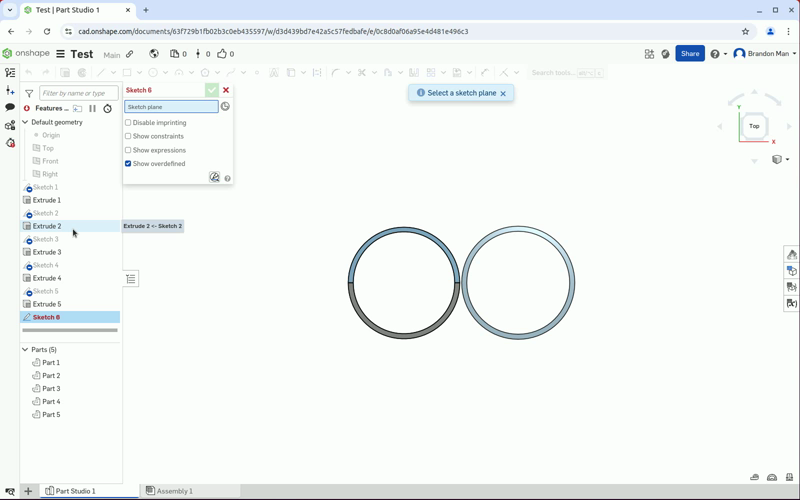
mouse_move(73, 150)
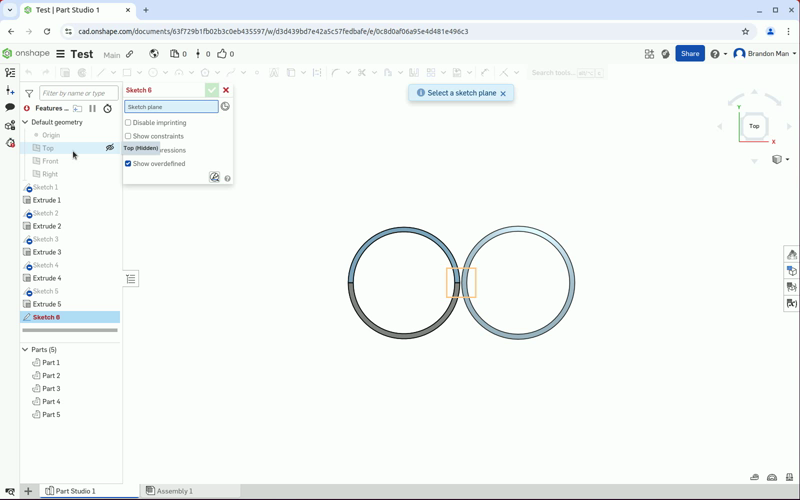
click(73, 150)
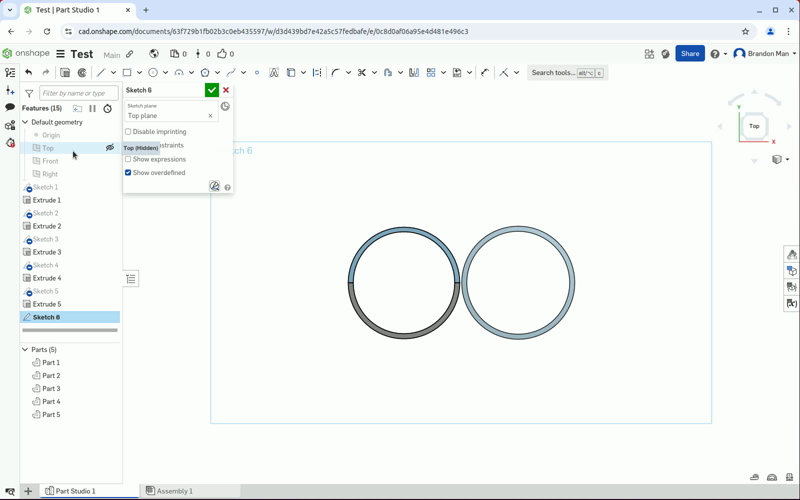
mouse_move(73, 352)
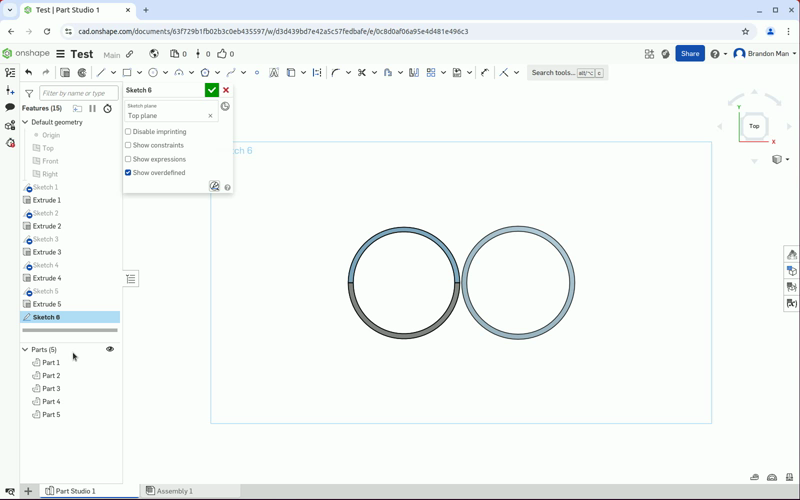
key(y)
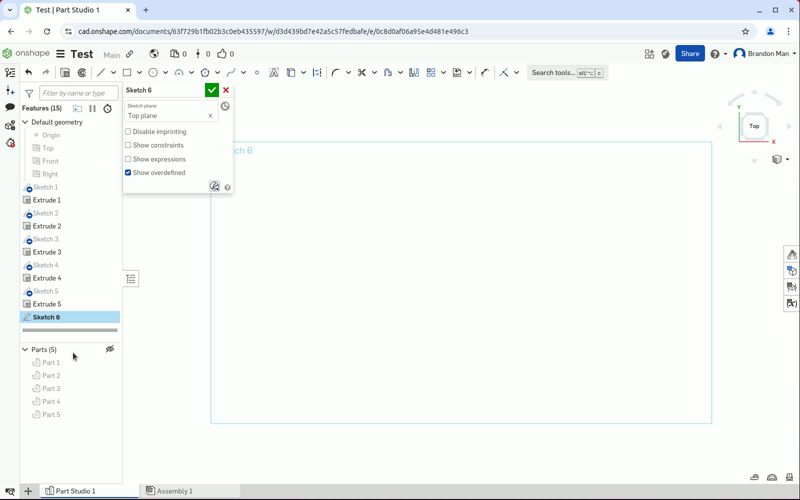
key(l)
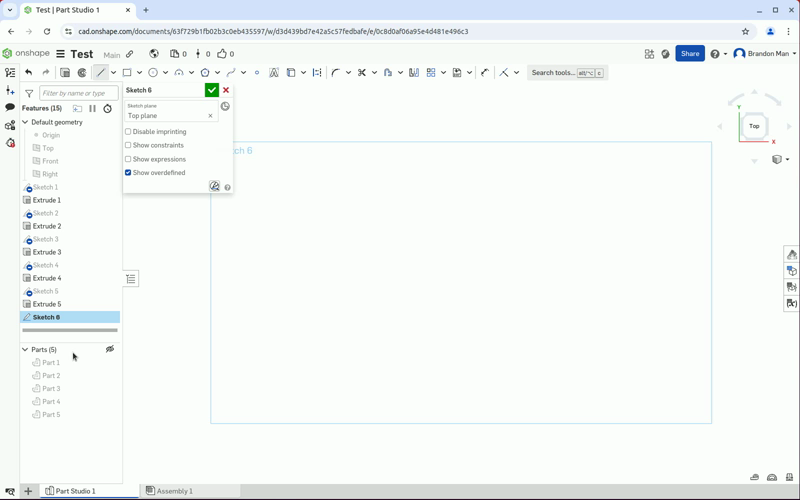
key_down(shift)
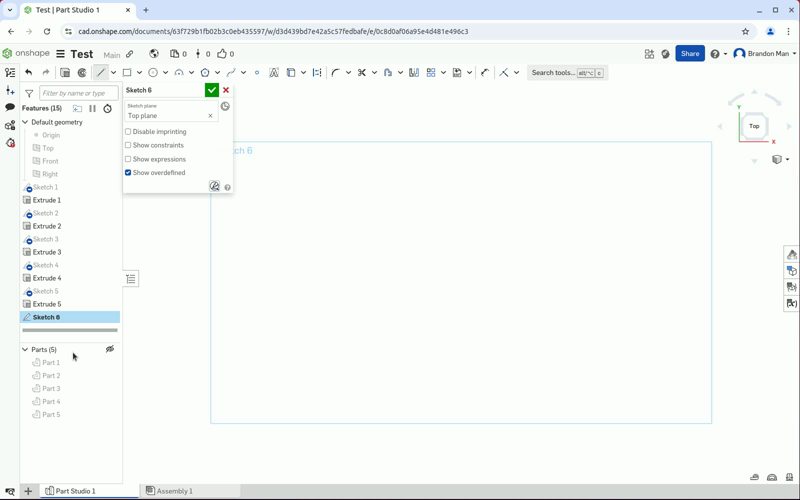
mouse_move(353, 282)
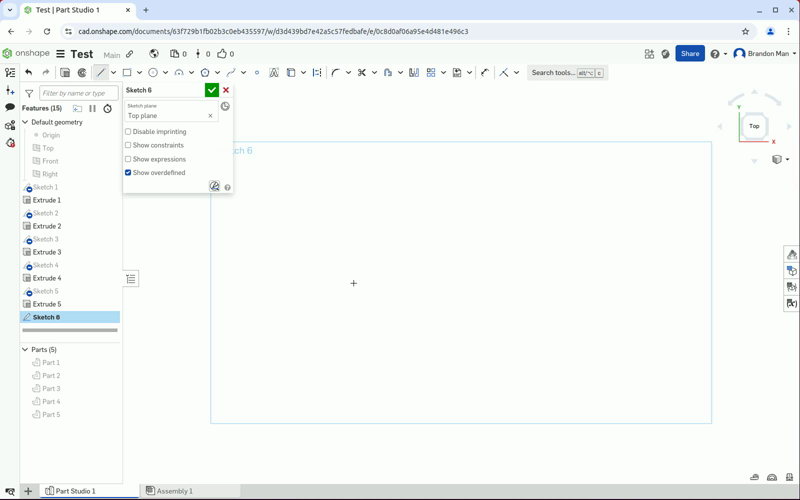
click(353, 282)
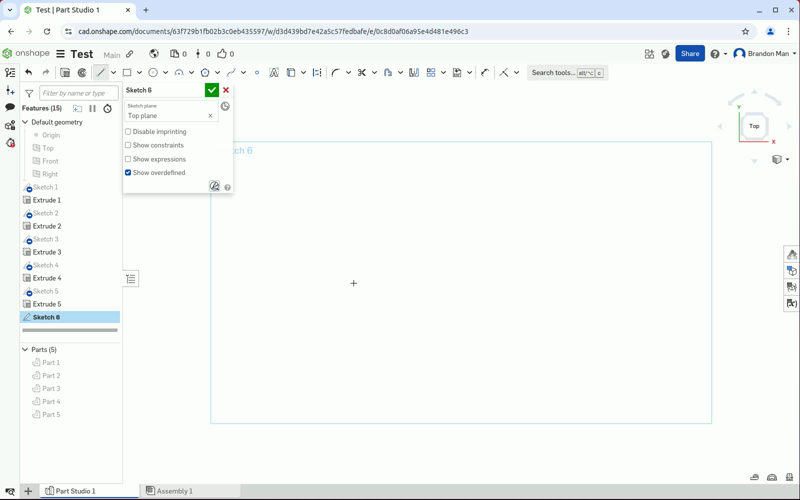
key_up(shift)
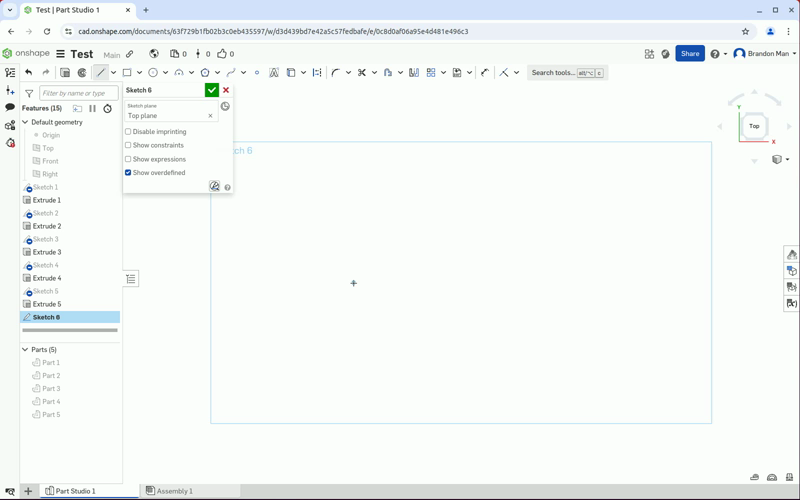
key_down(shift)
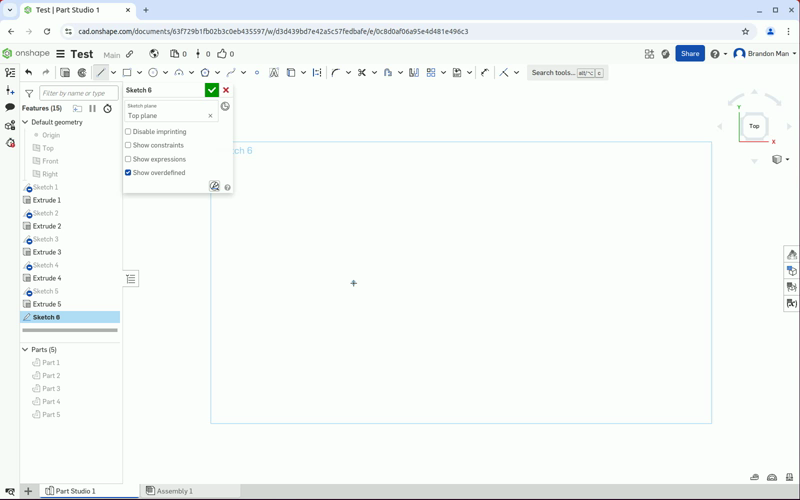
mouse_move(383, 282)
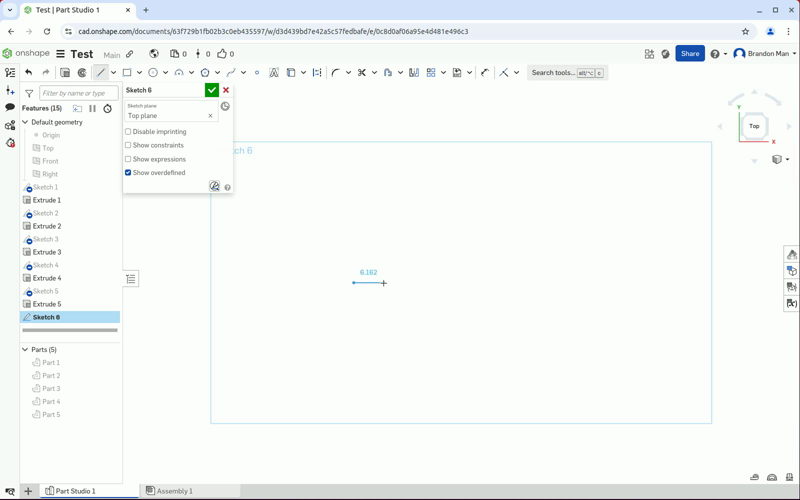
mouse_move(358, 282)
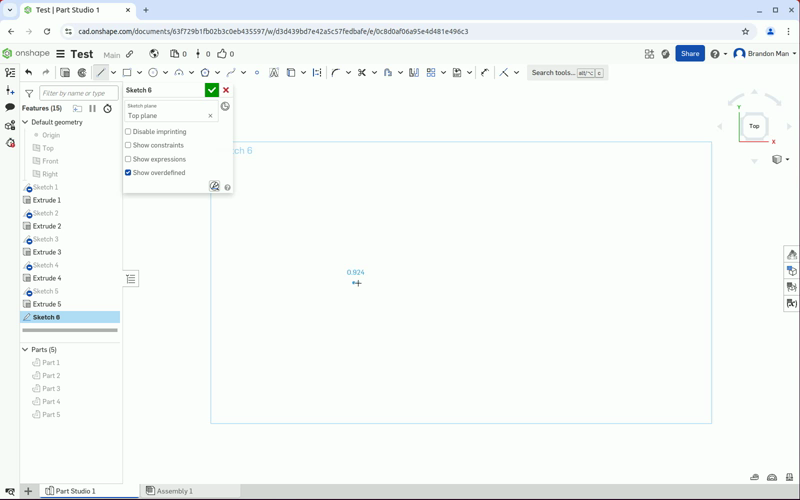
scroll(6)
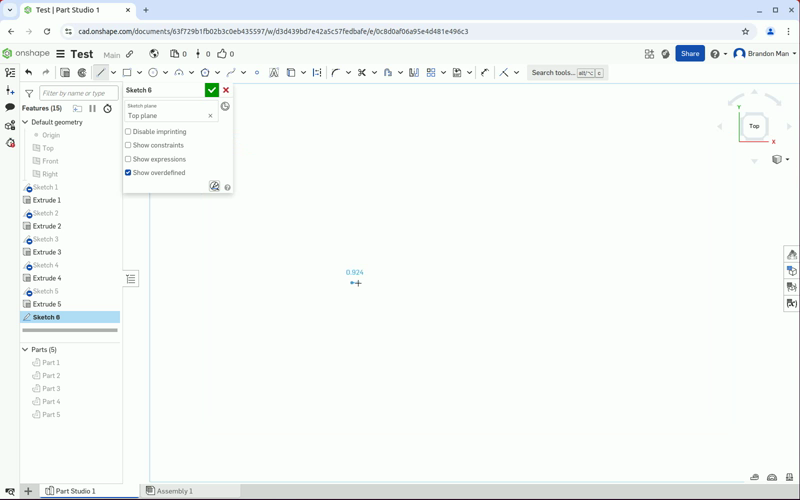
scroll(6)
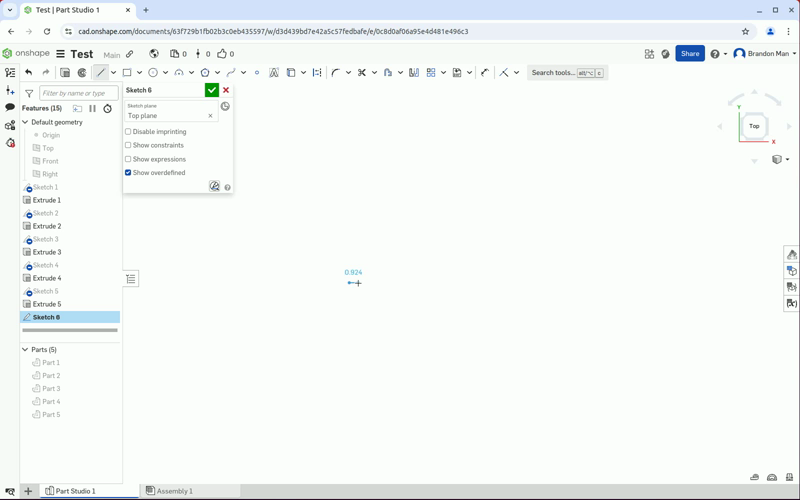
scroll(6)
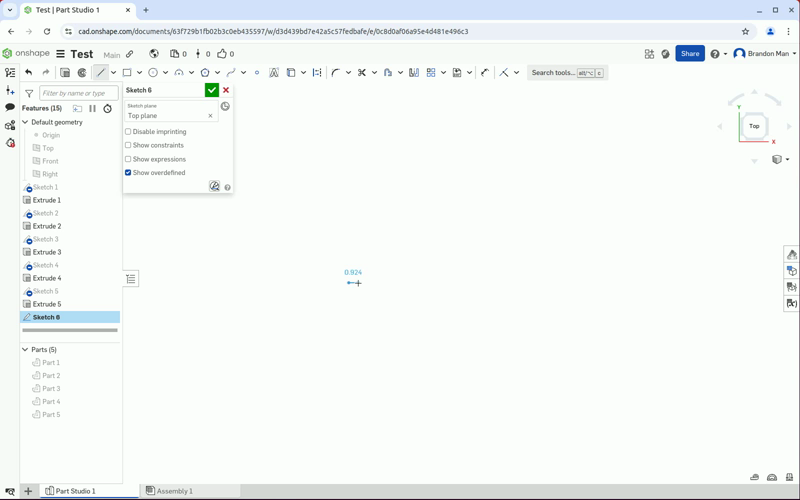
scroll(6)
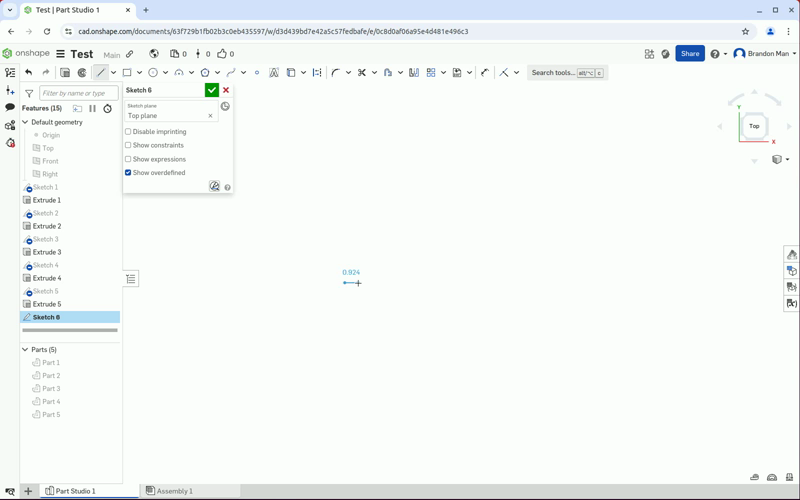
scroll(6)
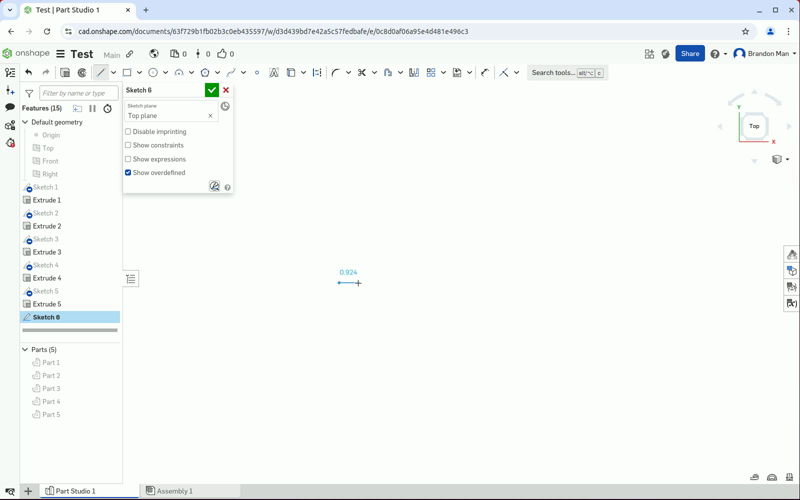
scroll(6)
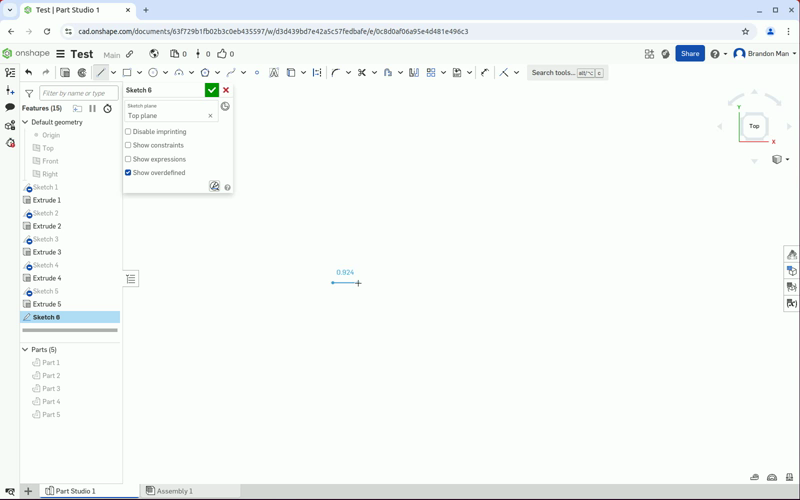
scroll(6)
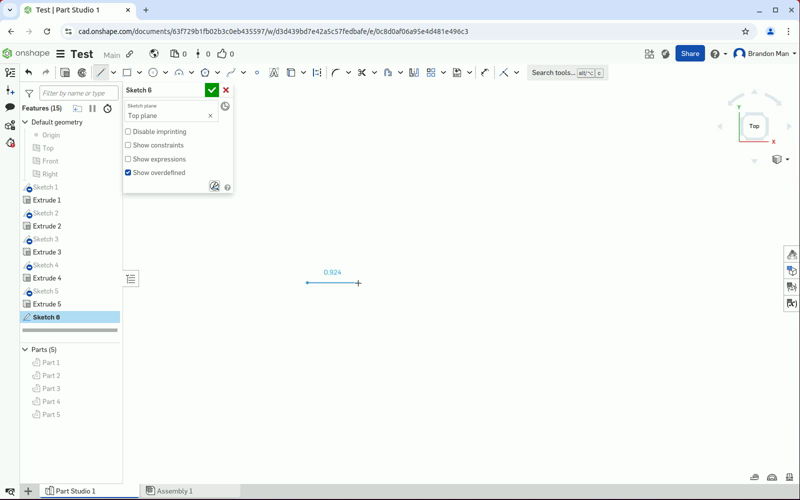
click(358, 282)
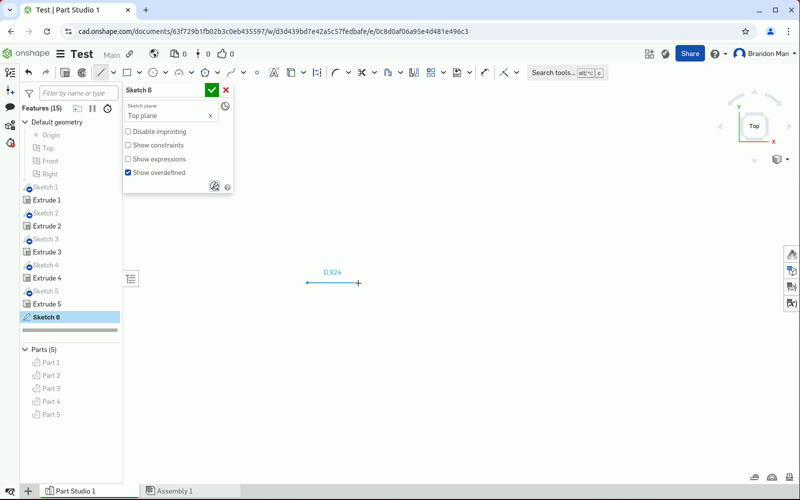
scroll(-6)
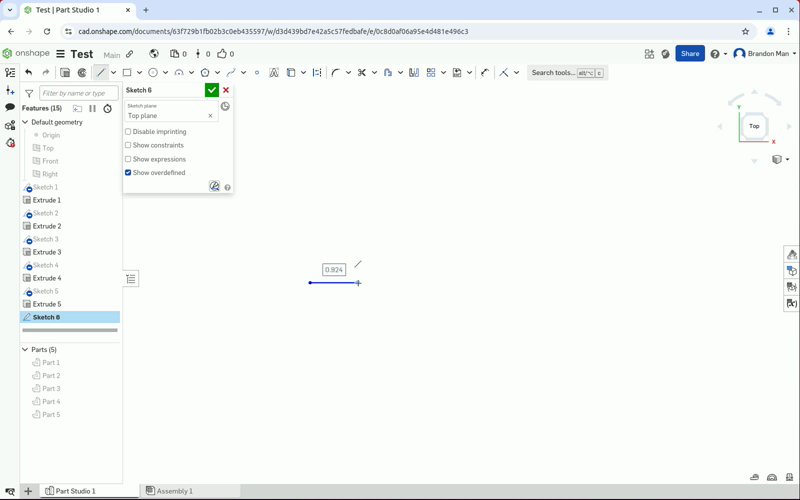
scroll(-6)
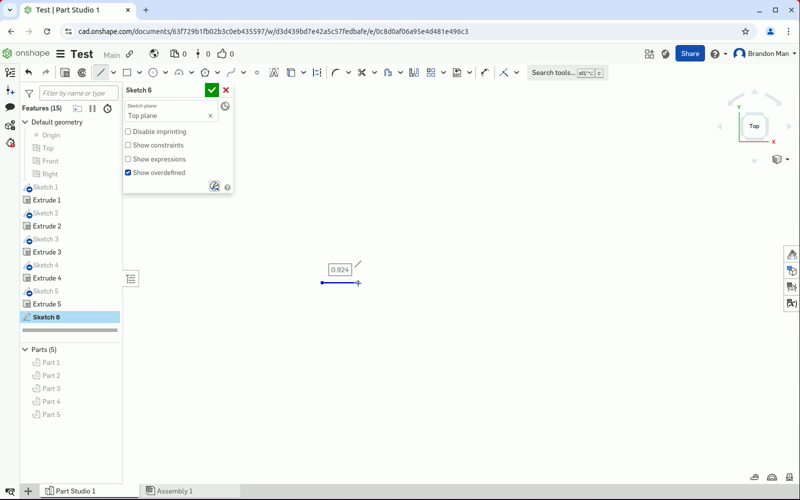
scroll(-6)
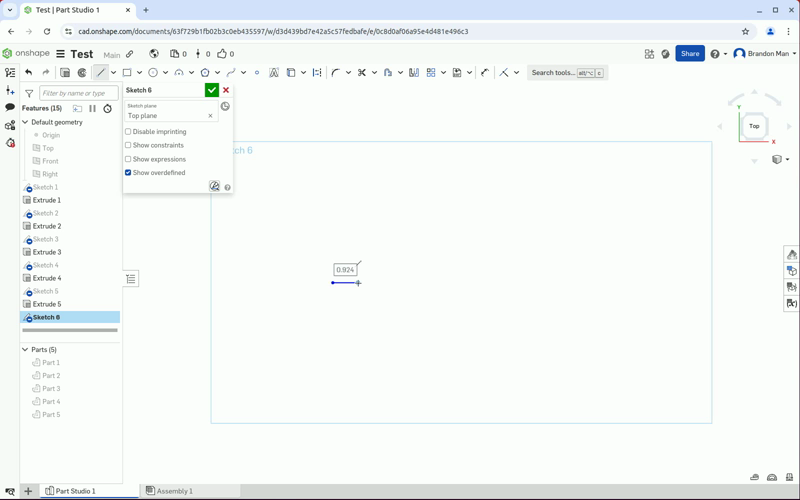
scroll(-6)
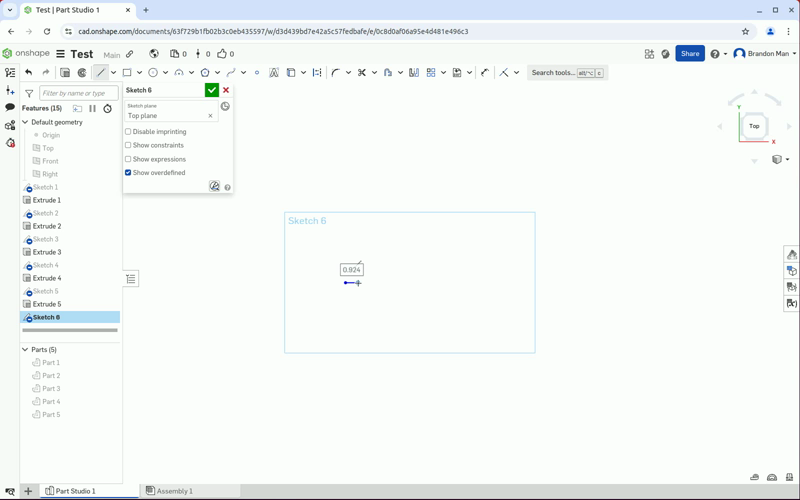
scroll(-6)
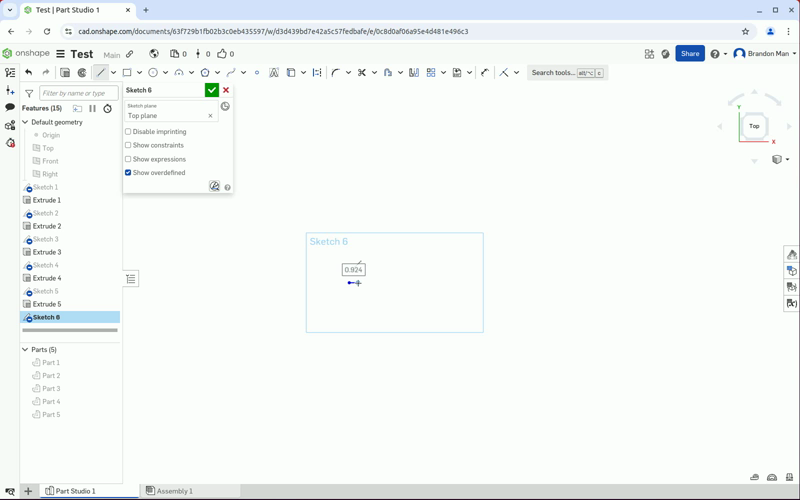
scroll(-6)
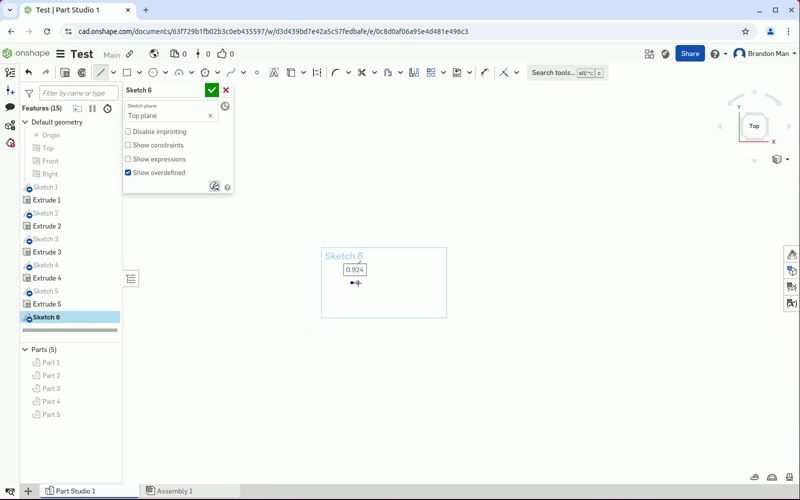
scroll(-6)
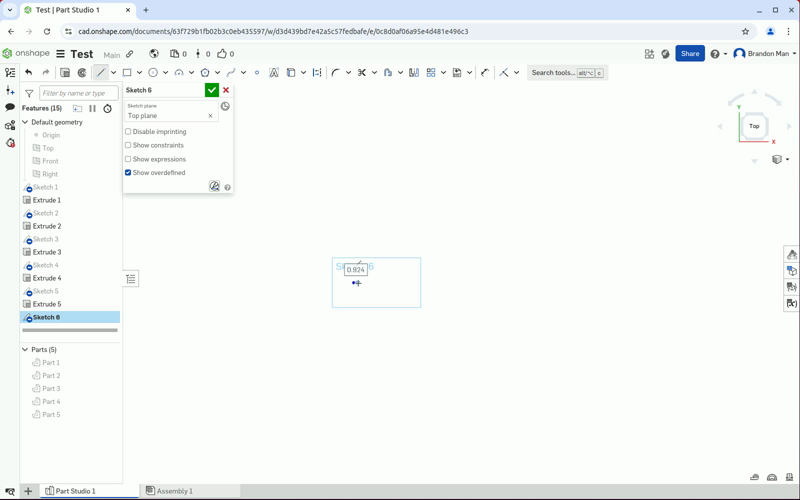
key_up(shift)
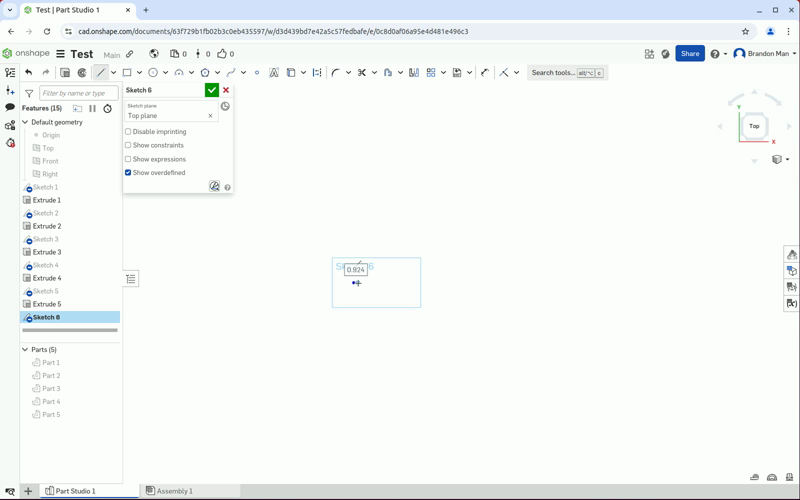
key(esc)
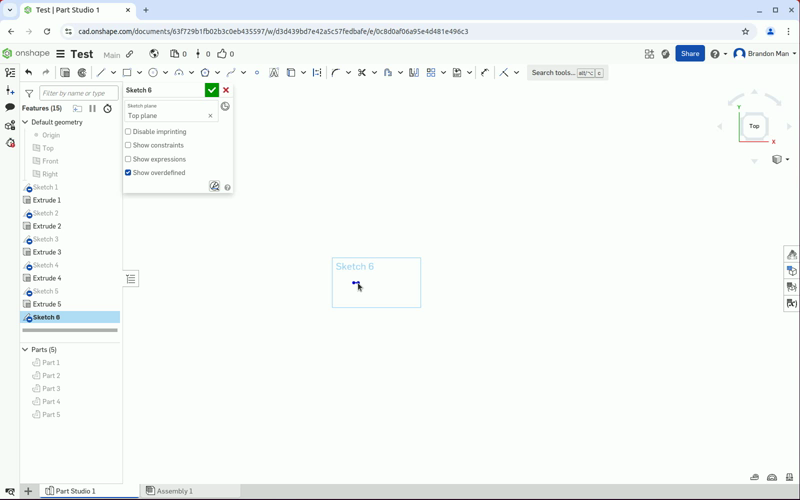
key(a)
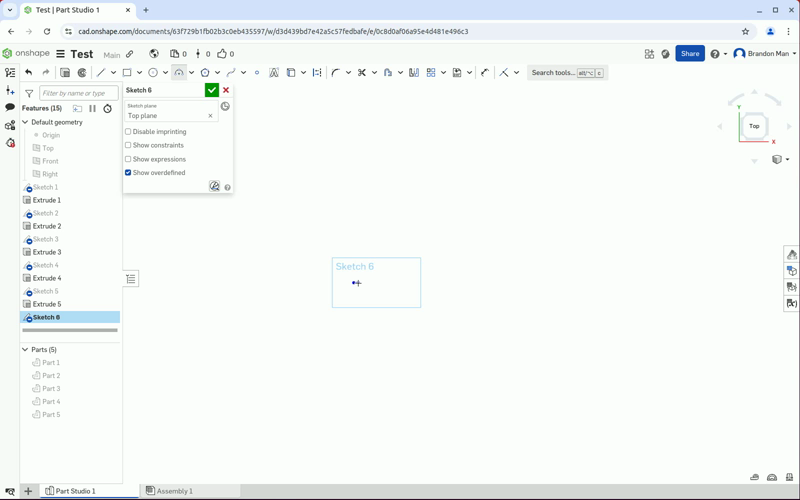
mouse_move(358, 282)
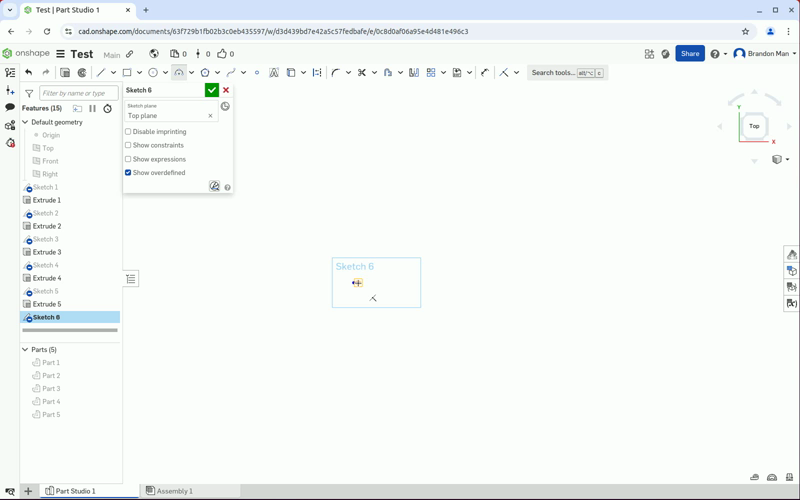
click(358, 282)
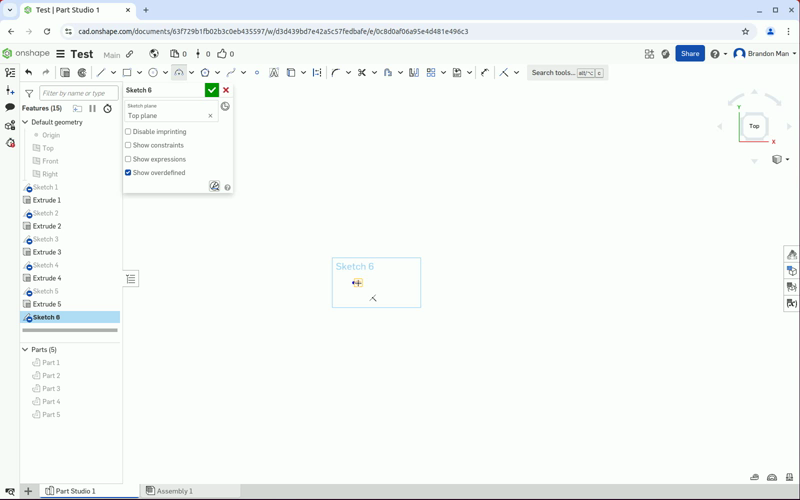
key_down(shift)
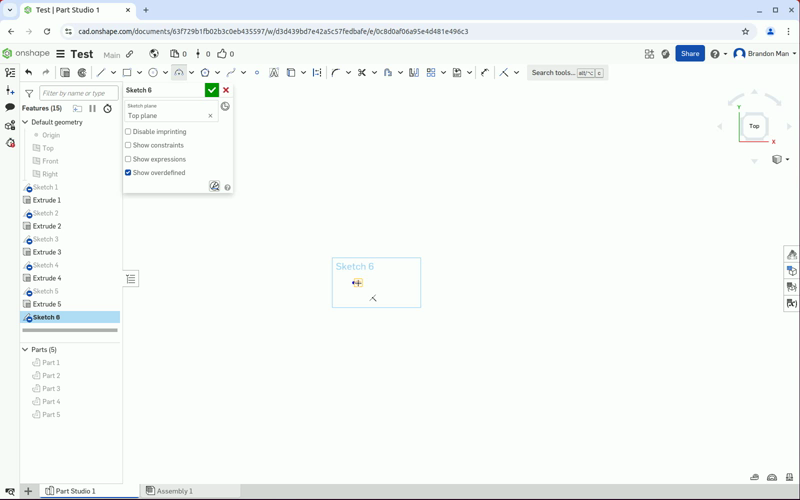
mouse_move(450, 282)
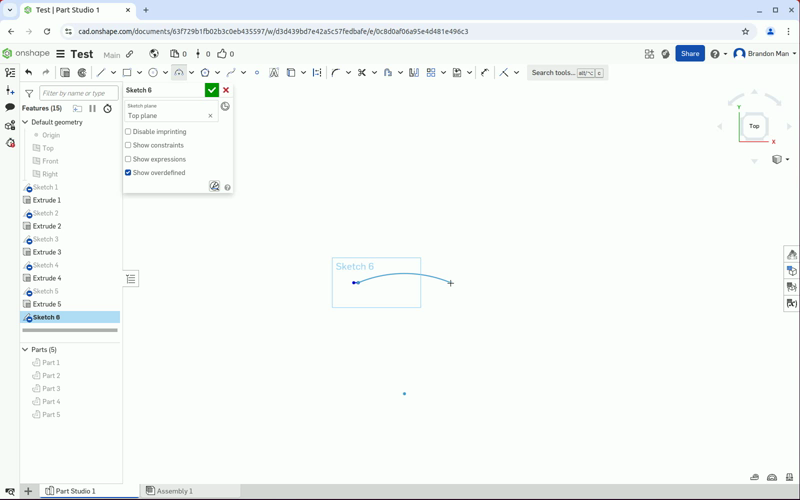
click(450, 282)
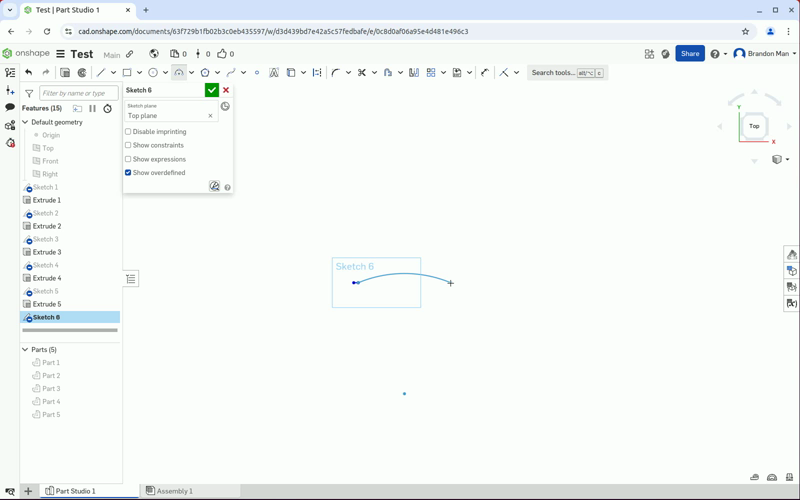
mouse_move(404, 236)
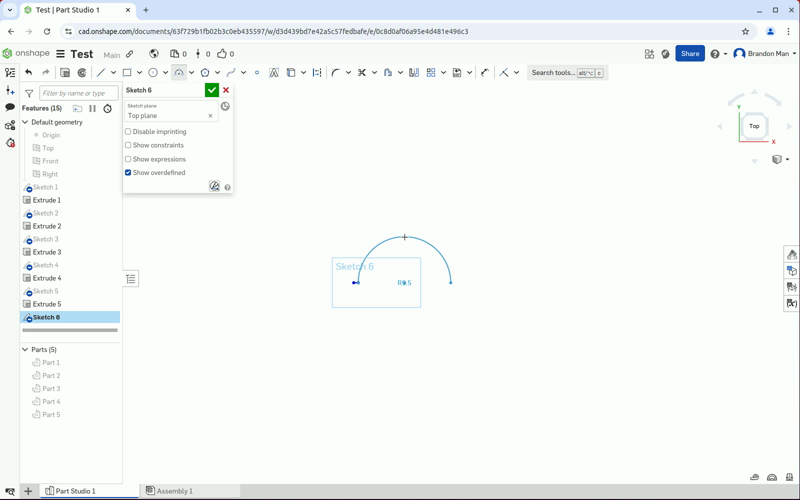
click(404, 236)
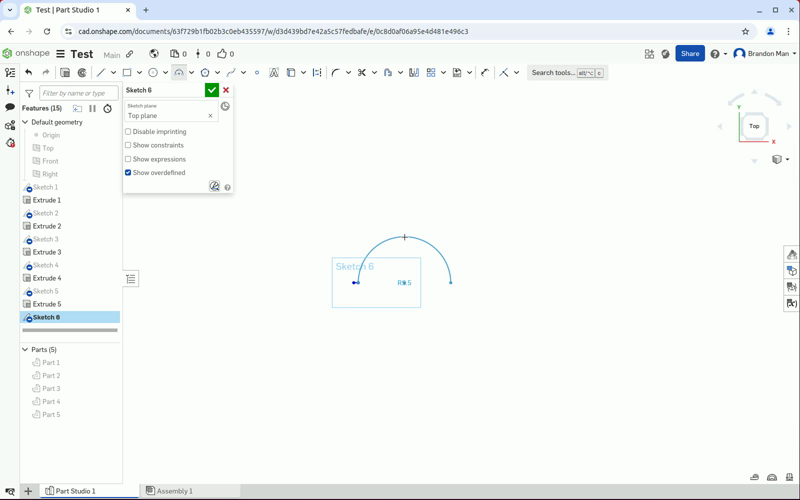
key_up(shift)
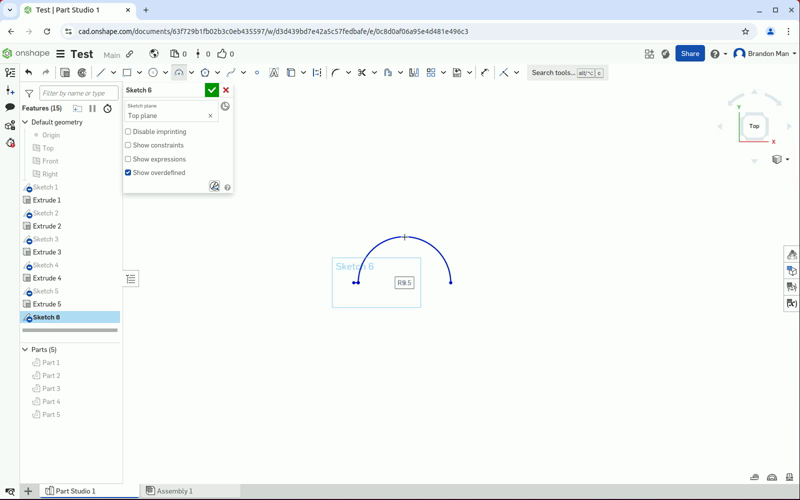
key(esc)
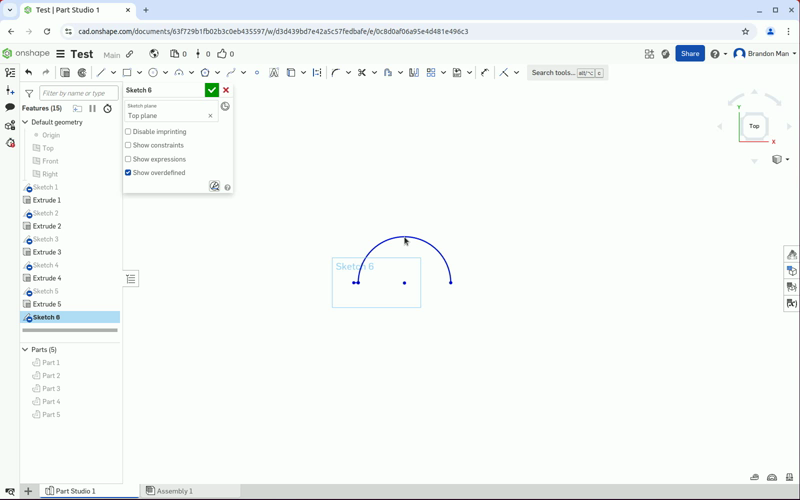
key(l)
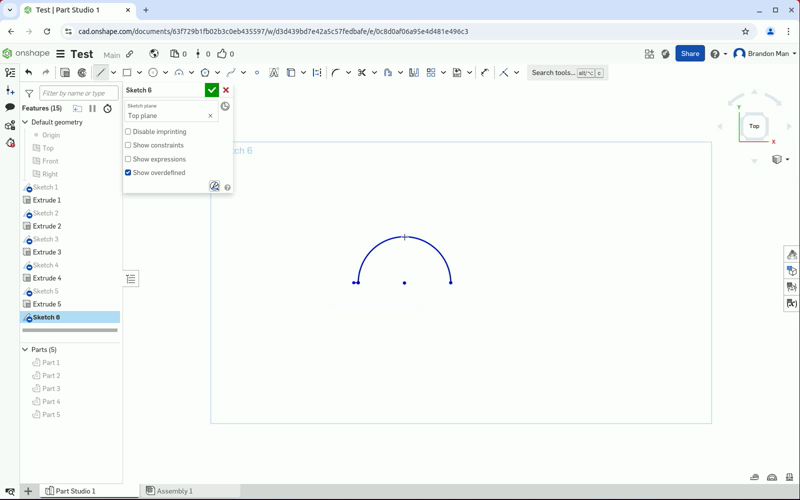
mouse_move(450, 282)
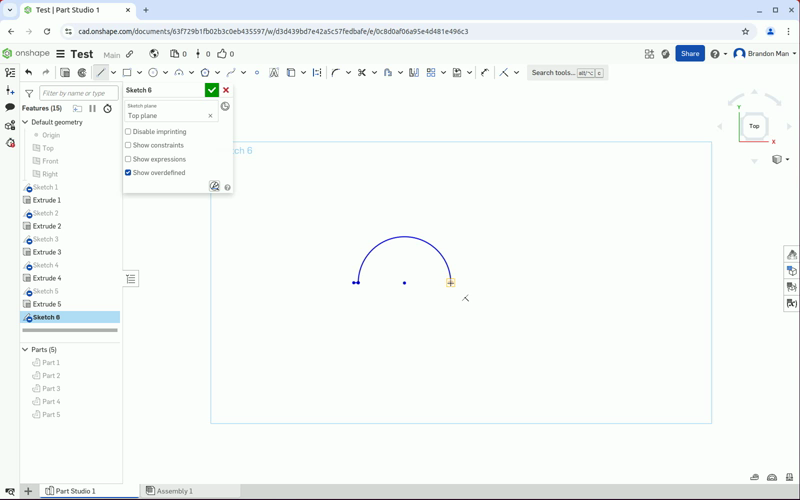
click(450, 282)
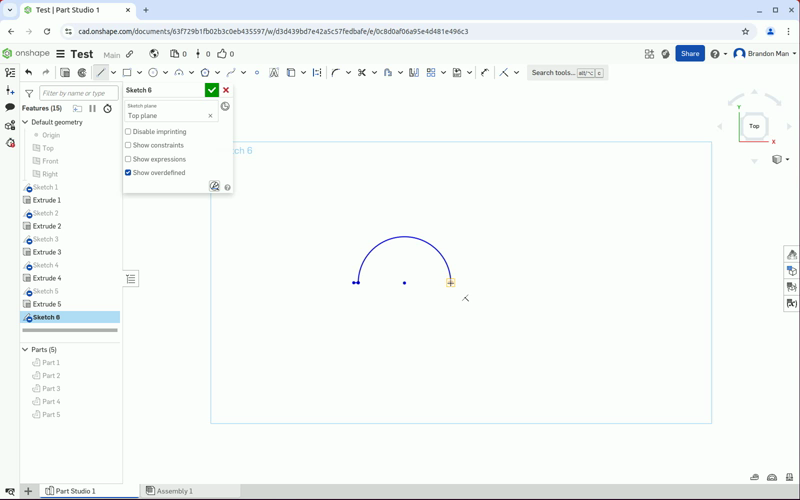
key_down(shift)
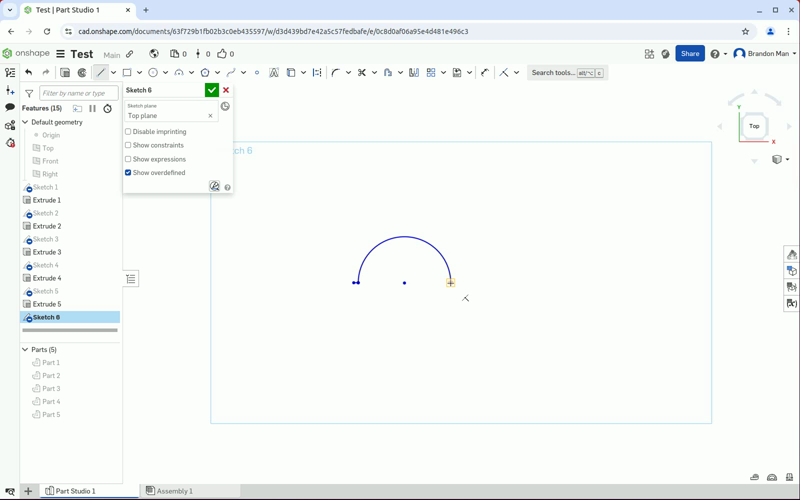
mouse_move(480, 282)
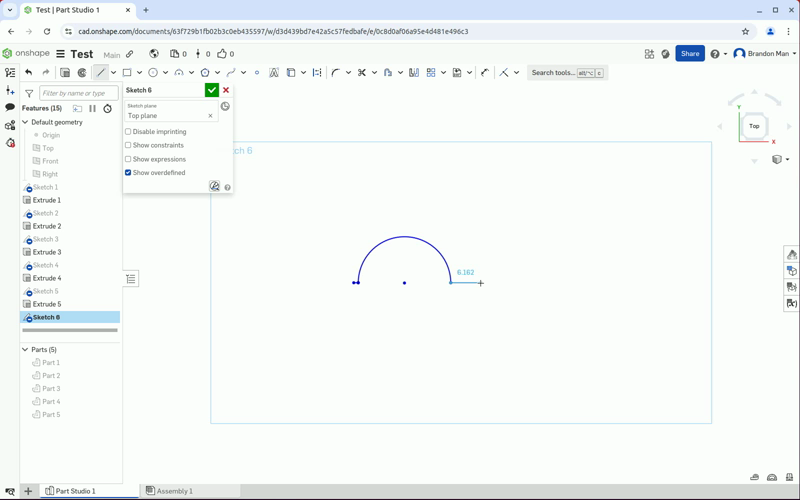
mouse_move(455, 282)
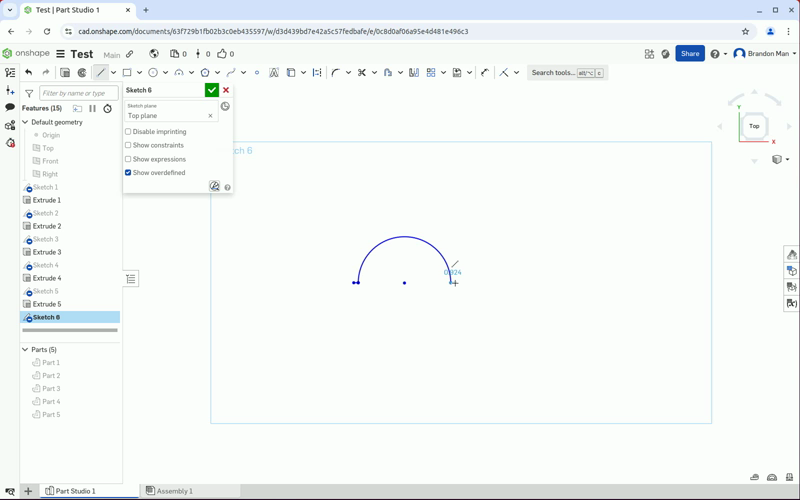
scroll(6)
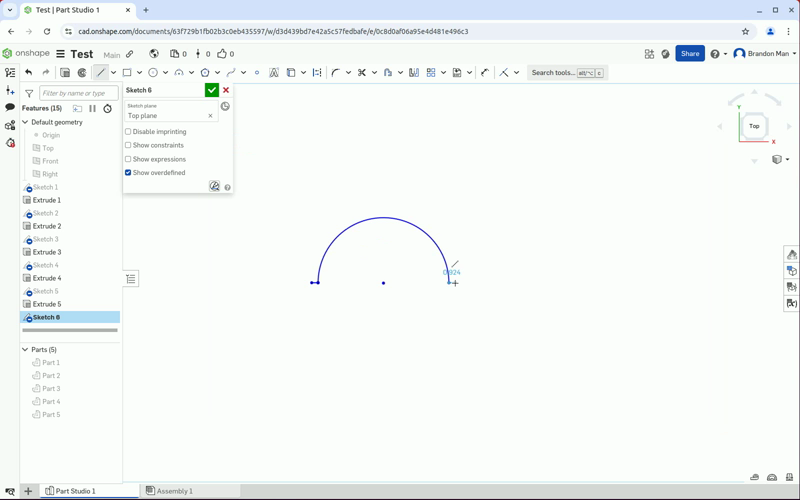
scroll(6)
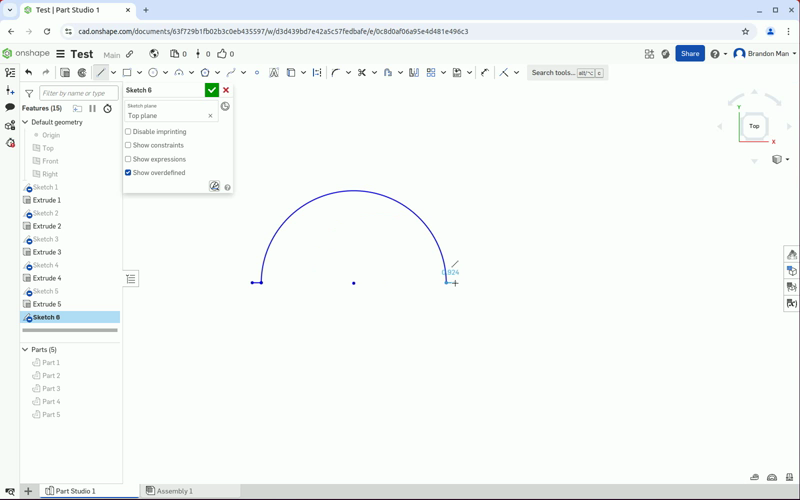
scroll(6)
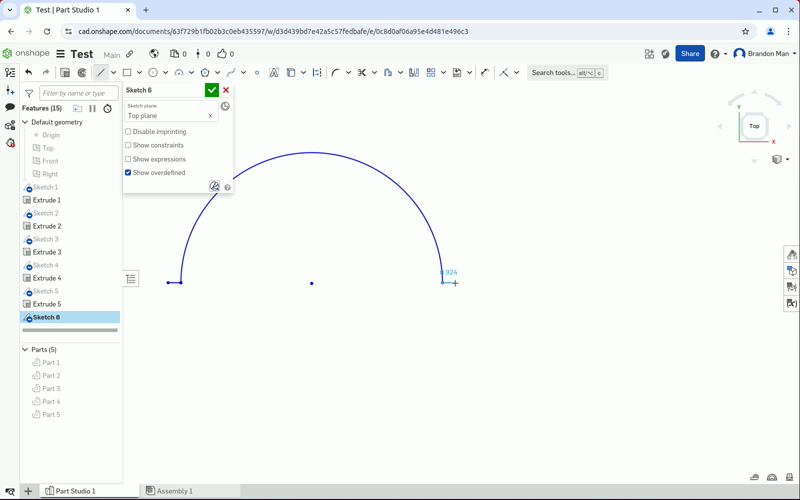
scroll(6)
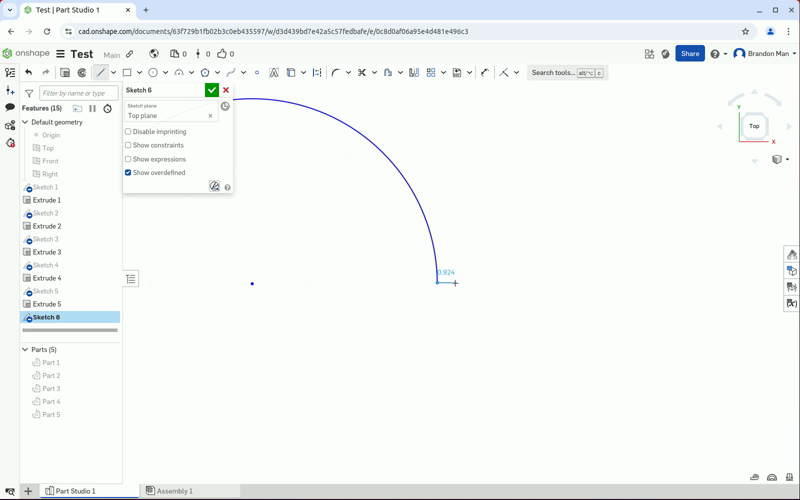
scroll(6)
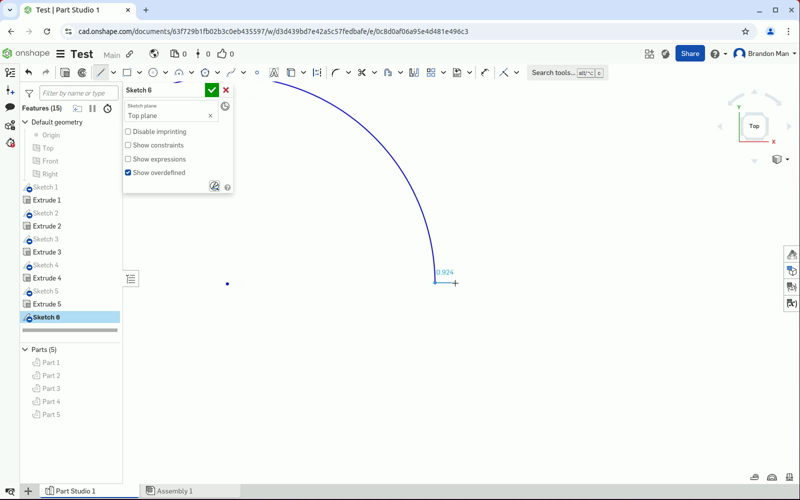
scroll(6)
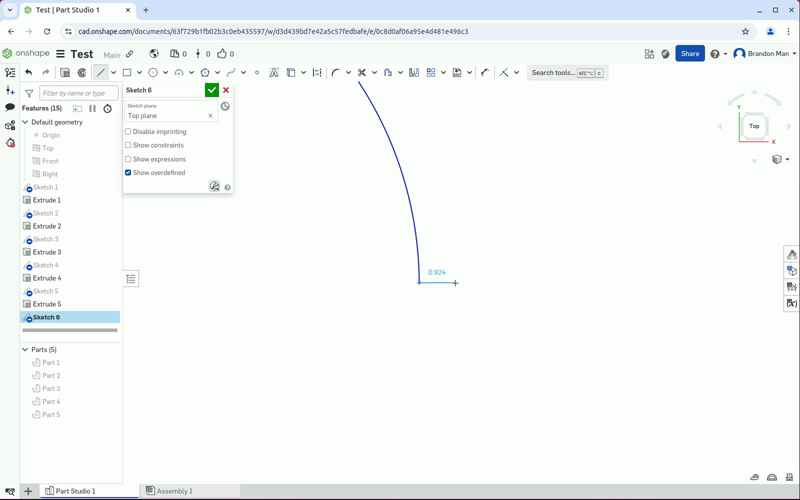
scroll(6)
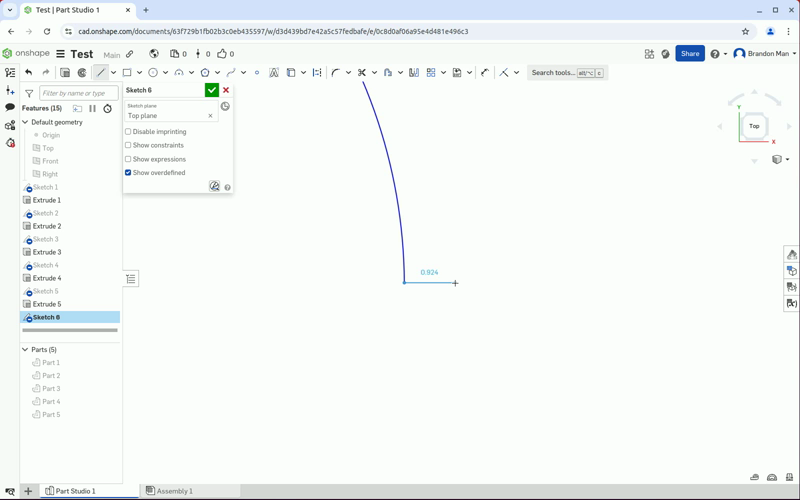
click(455, 282)
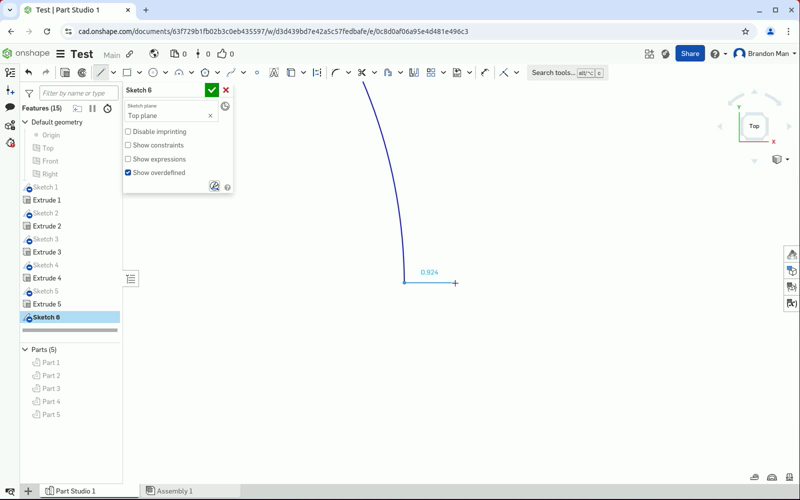
scroll(-6)
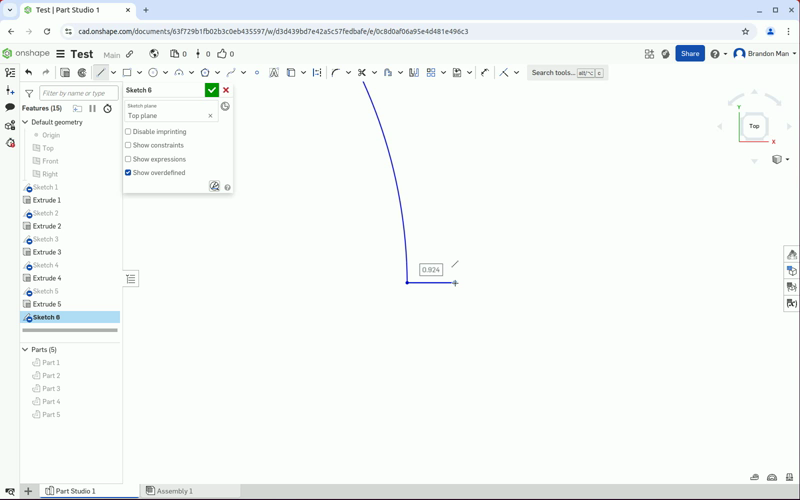
scroll(-6)
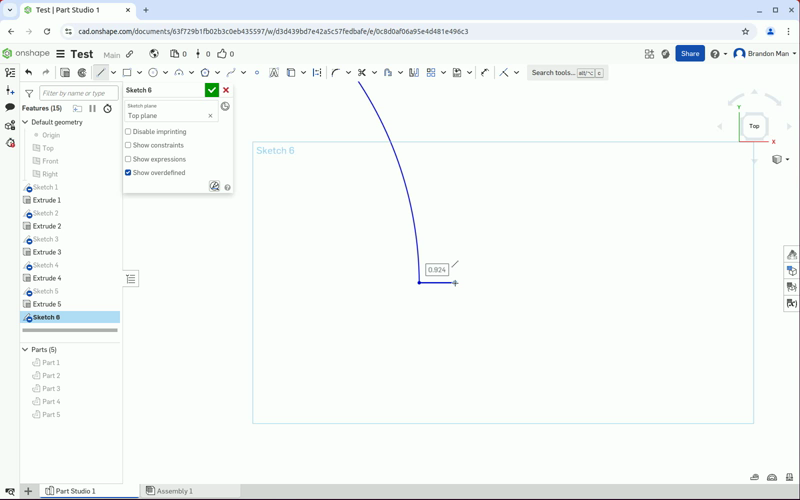
scroll(-6)
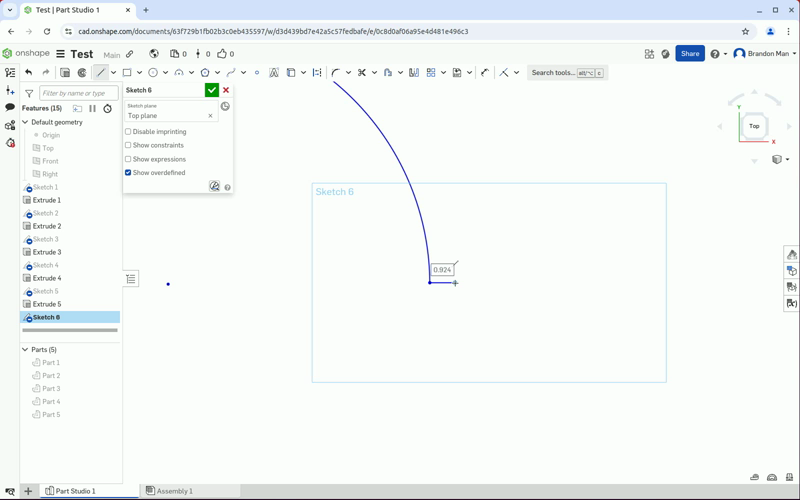
scroll(-6)
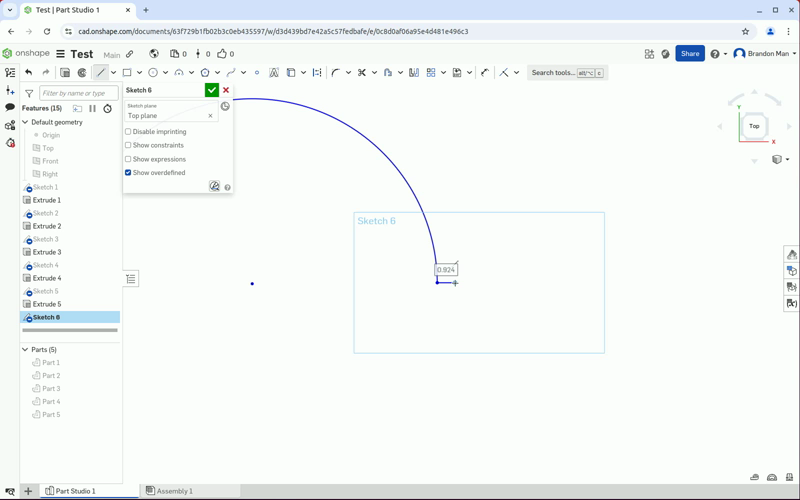
scroll(-6)
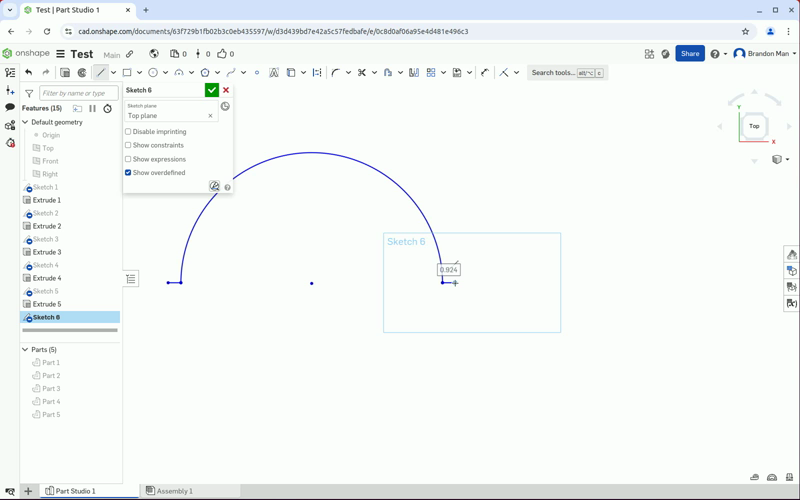
scroll(-6)
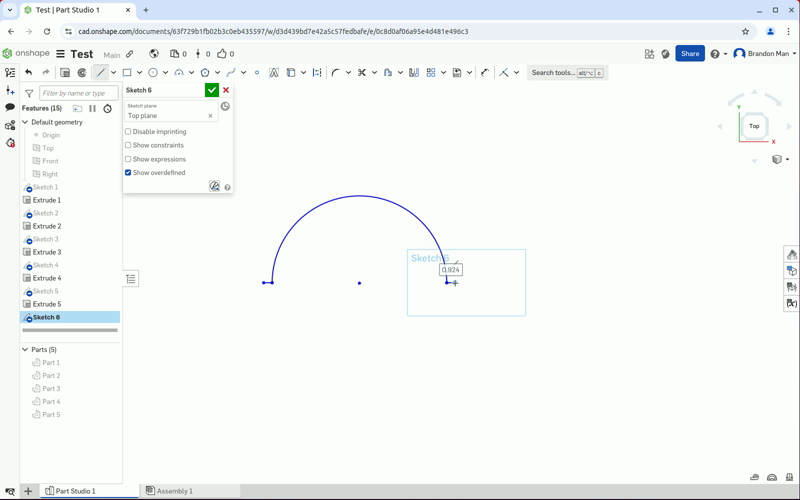
scroll(-6)
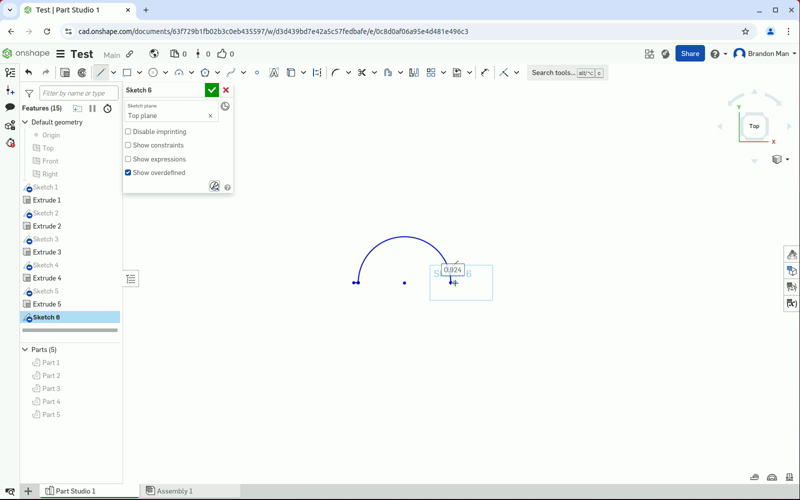
key_up(shift)
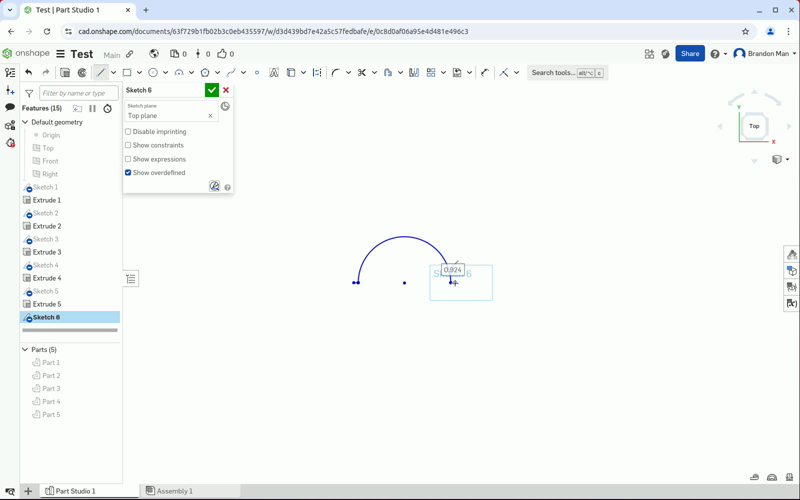
key(esc)
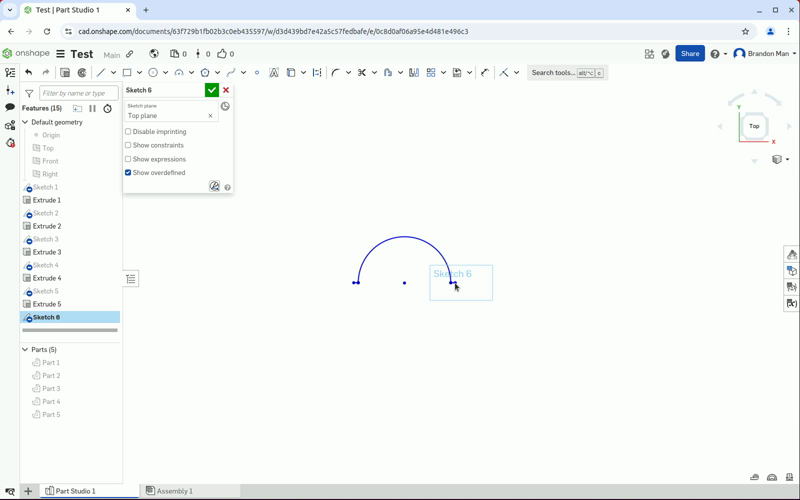
key(a)
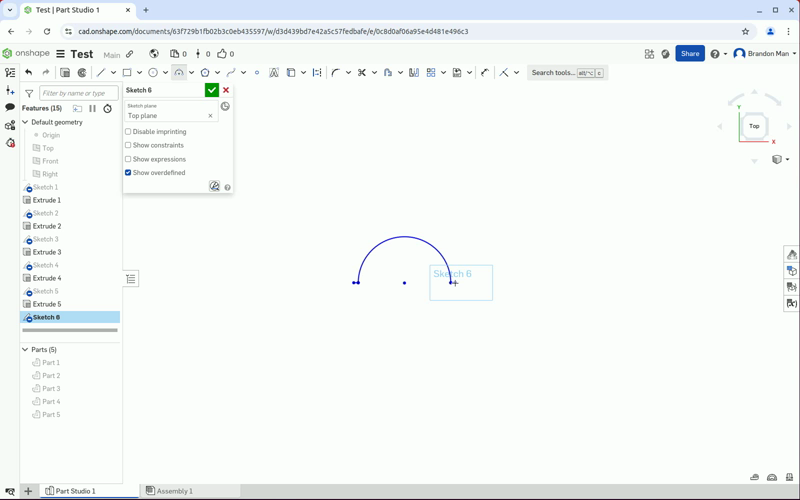
mouse_move(455, 282)
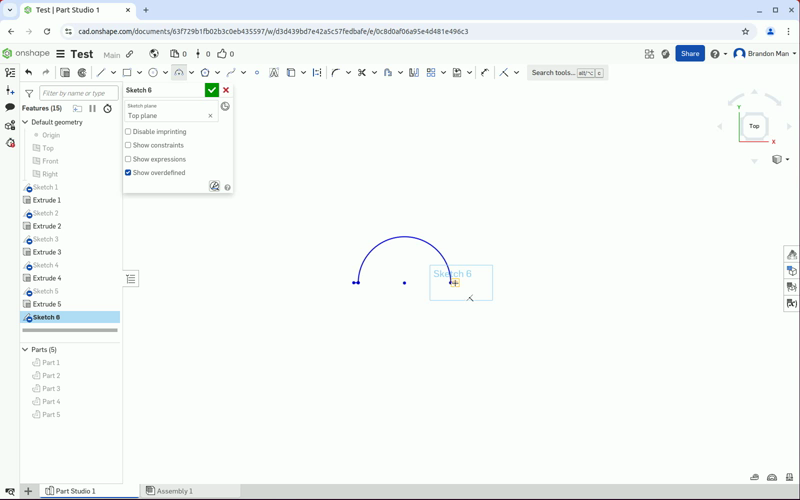
scroll(6)
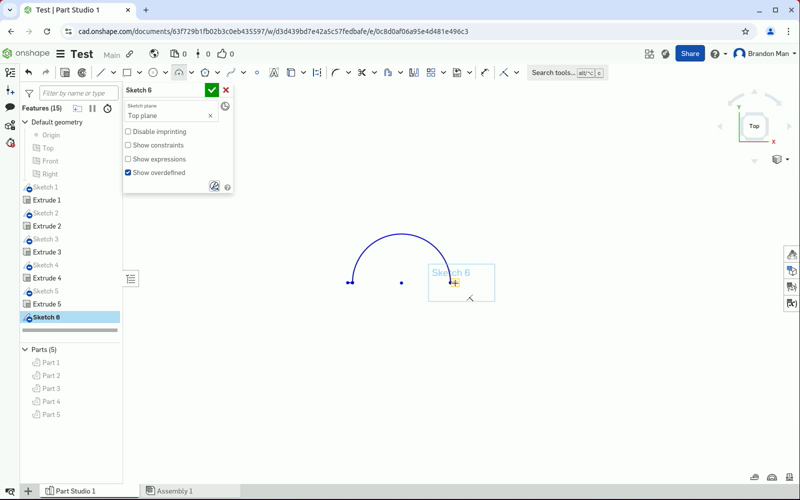
scroll(6)
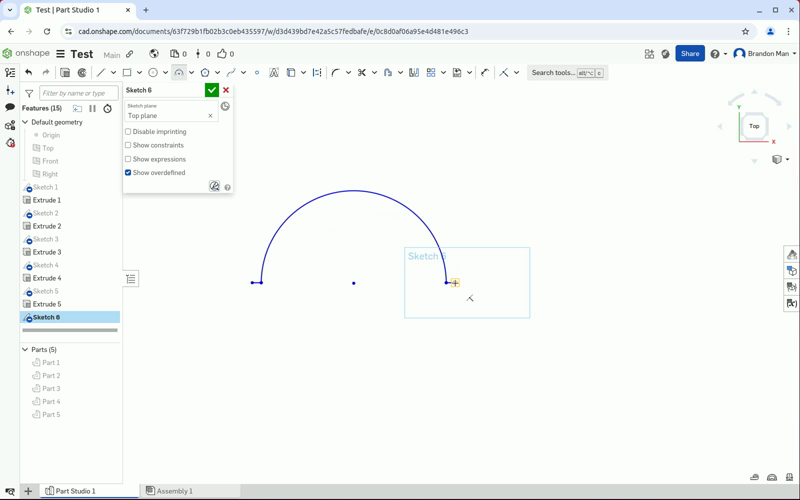
scroll(6)
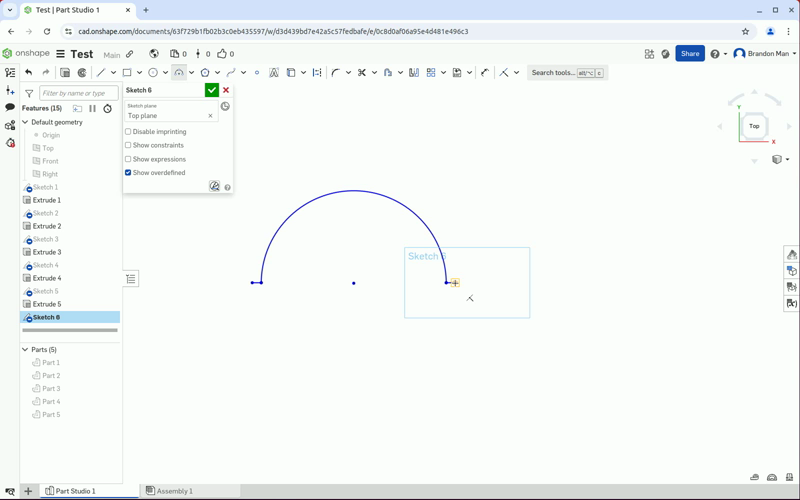
scroll(6)
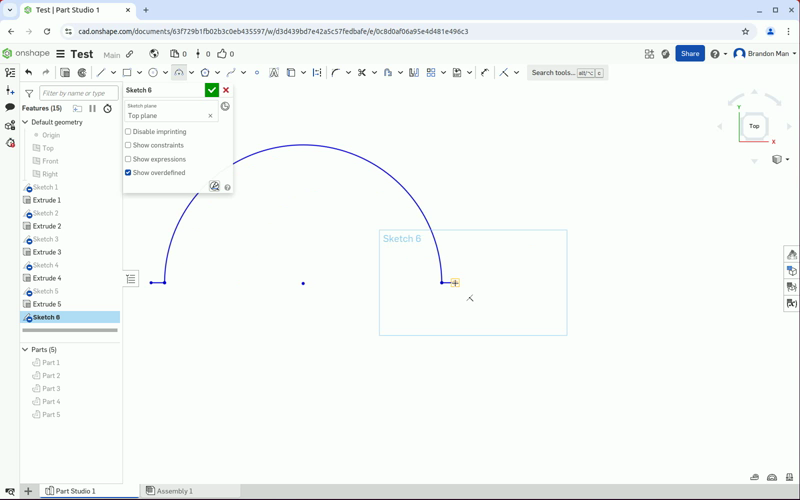
scroll(6)
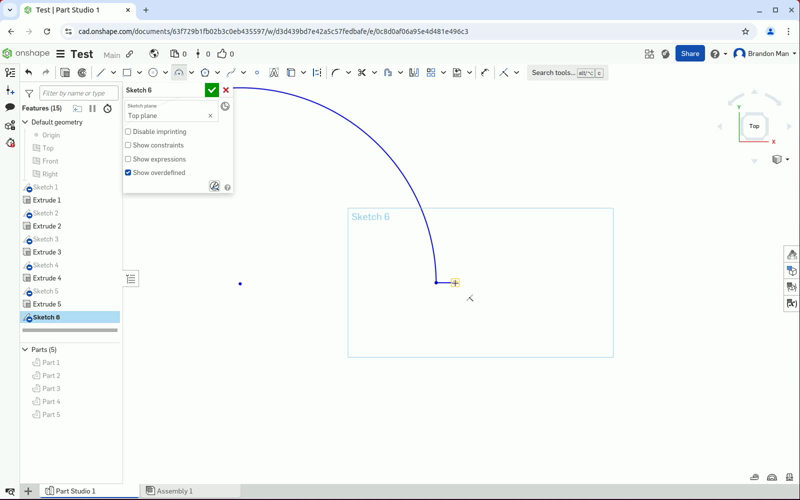
scroll(6)
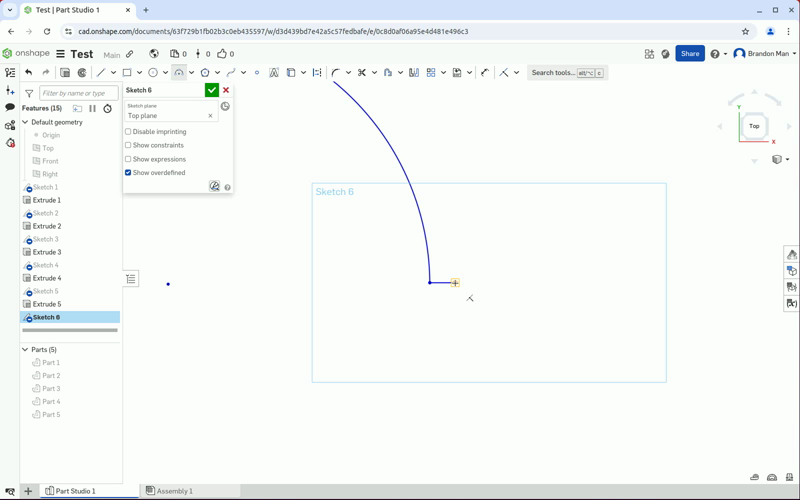
scroll(6)
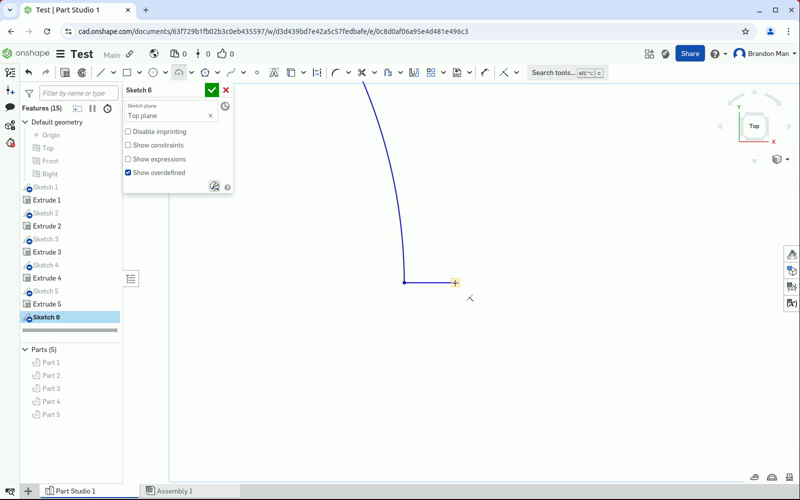
click(455, 282)
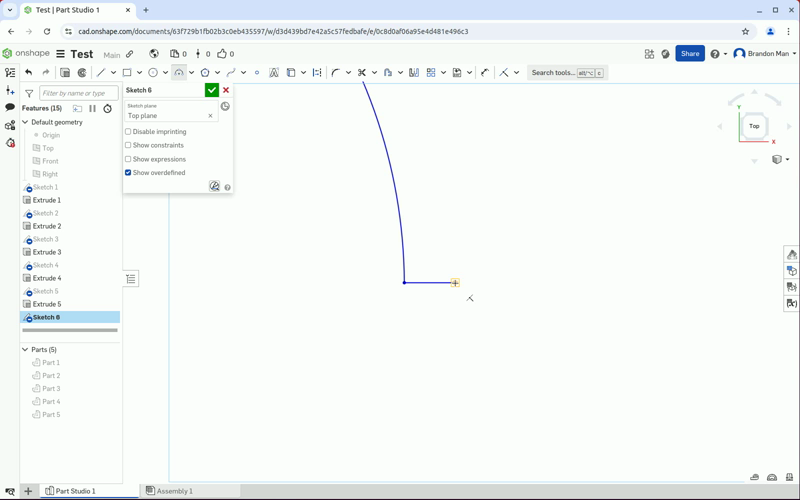
scroll(-6)
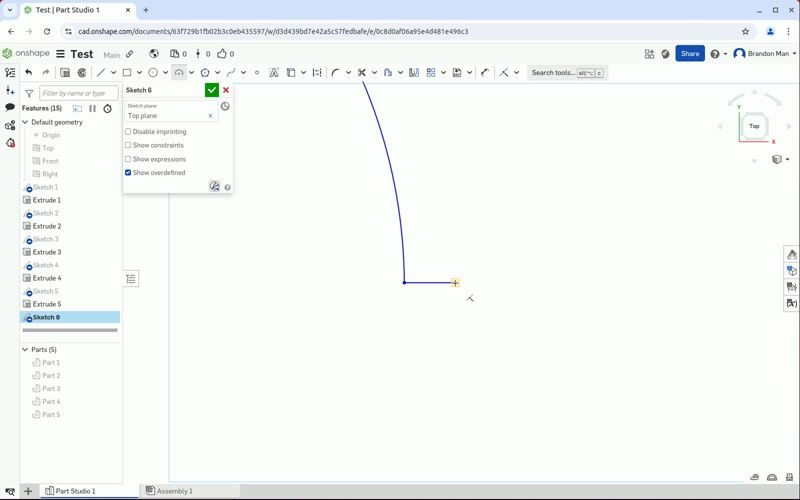
scroll(-6)
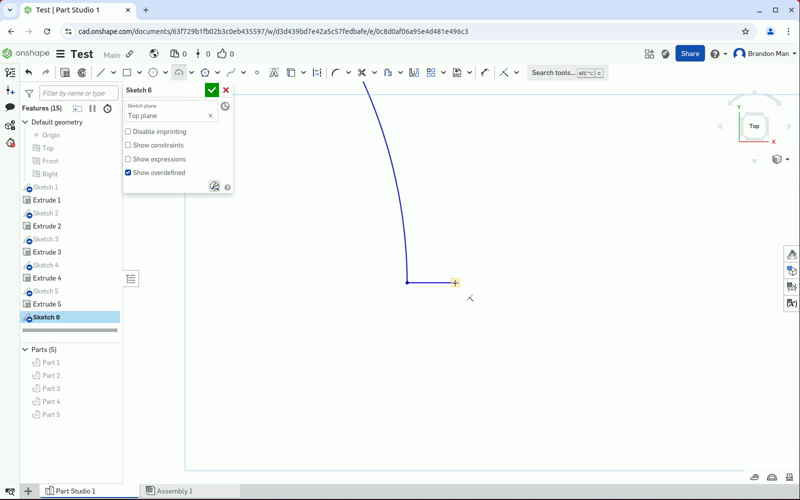
scroll(-6)
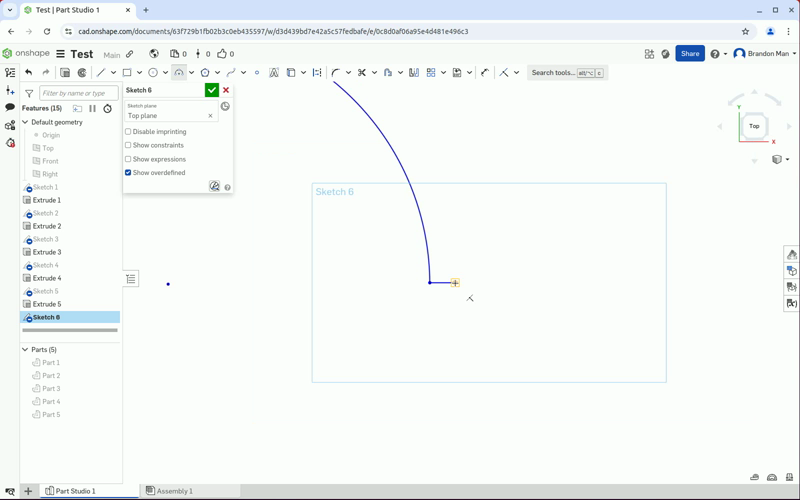
scroll(-6)
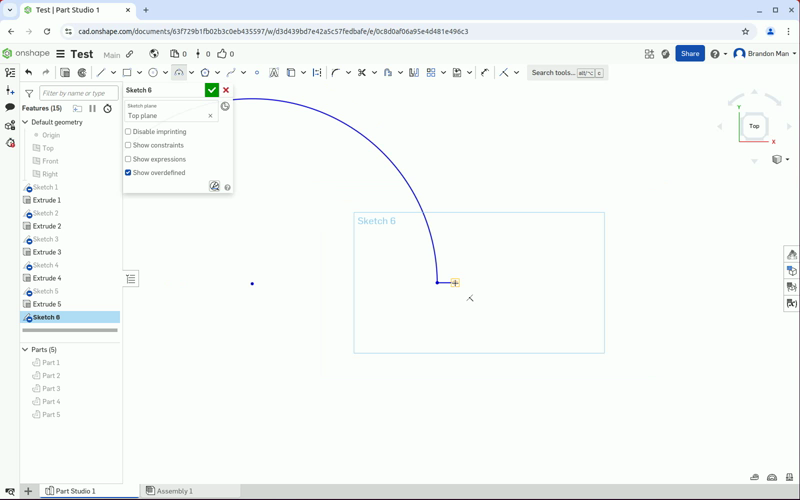
scroll(-6)
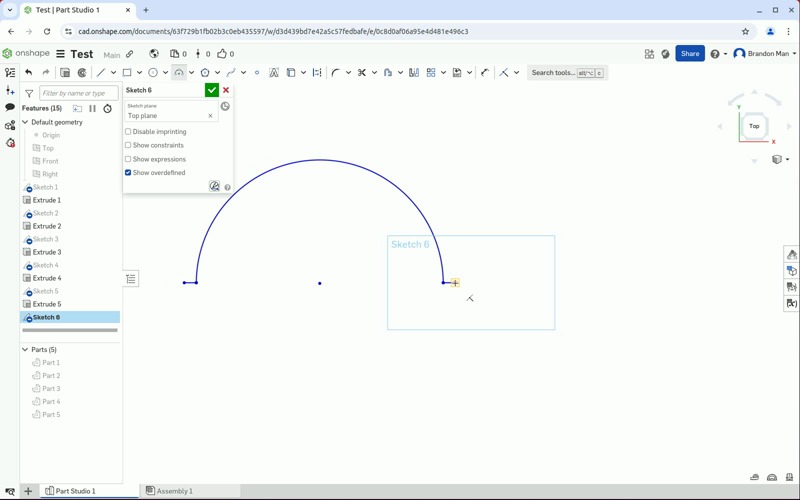
scroll(-6)
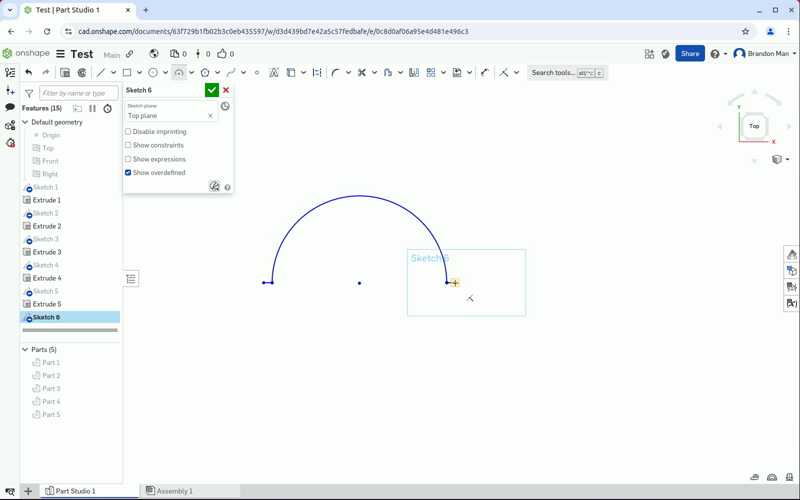
scroll(-6)
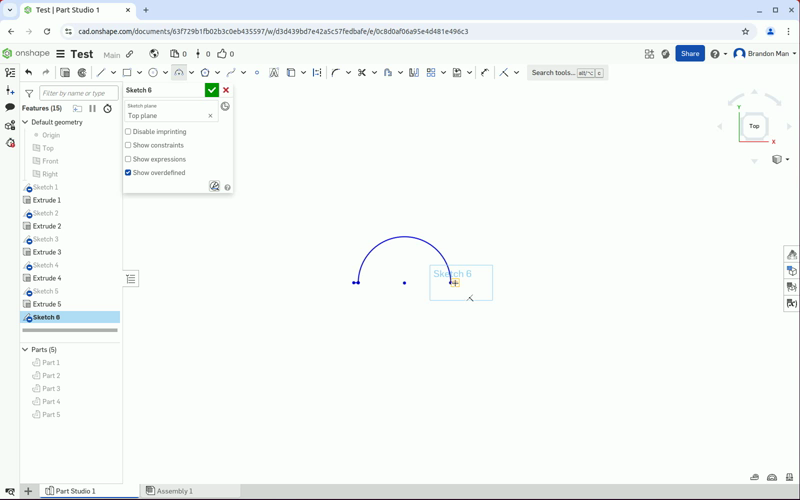
mouse_move(353, 282)
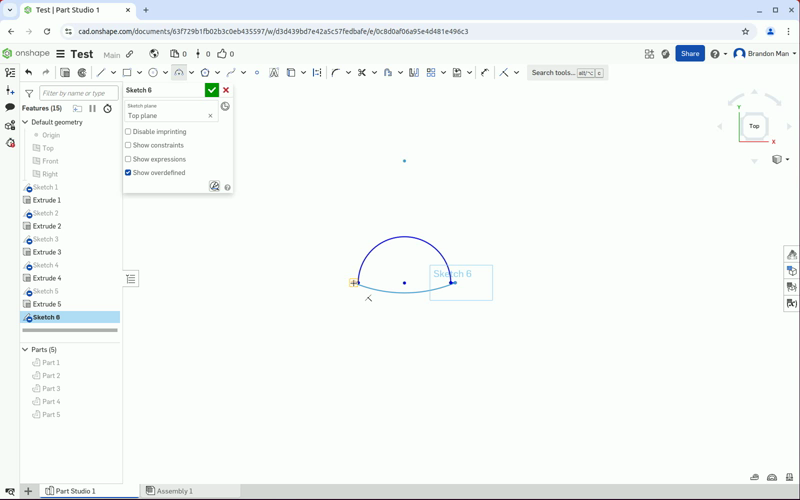
click(353, 282)
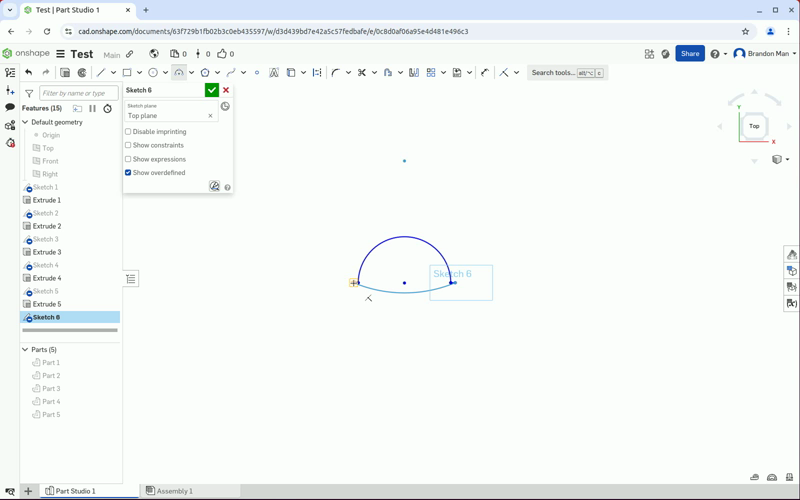
key_down(shift)
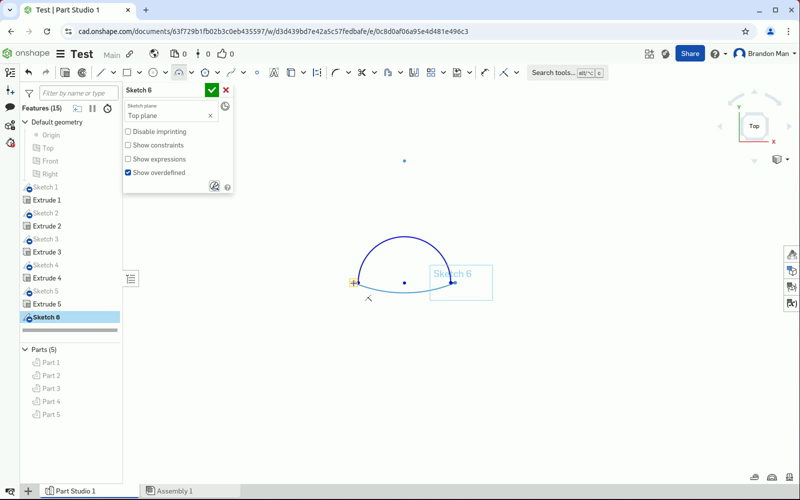
mouse_move(404, 232)
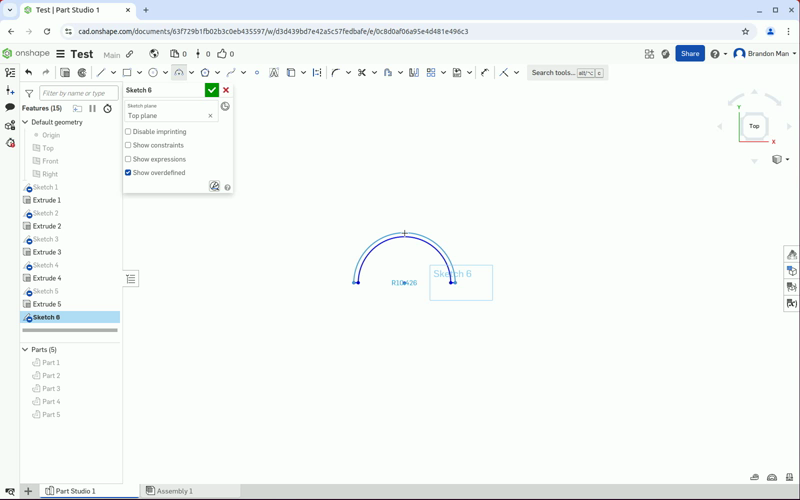
scroll(6)
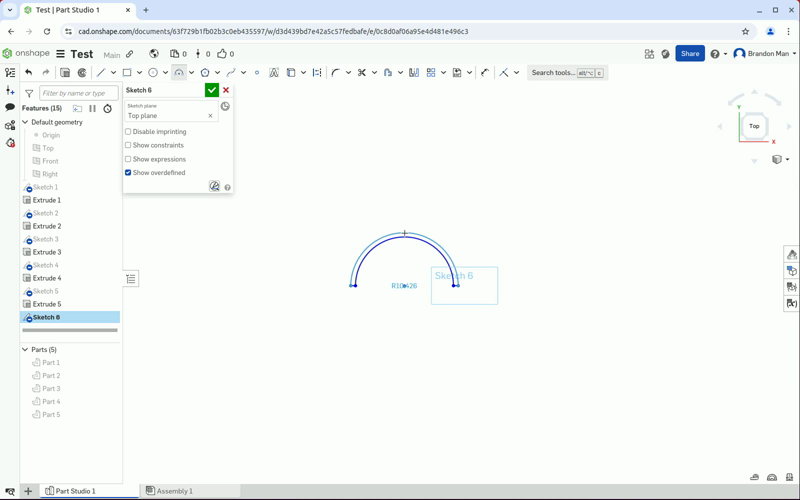
scroll(6)
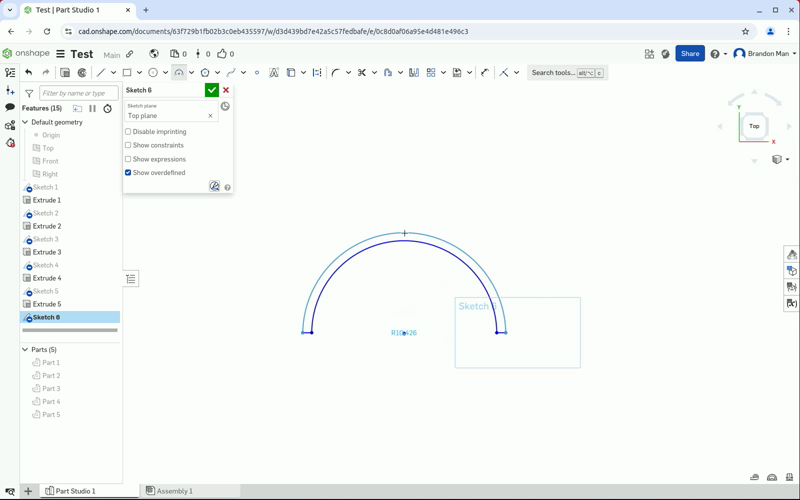
scroll(6)
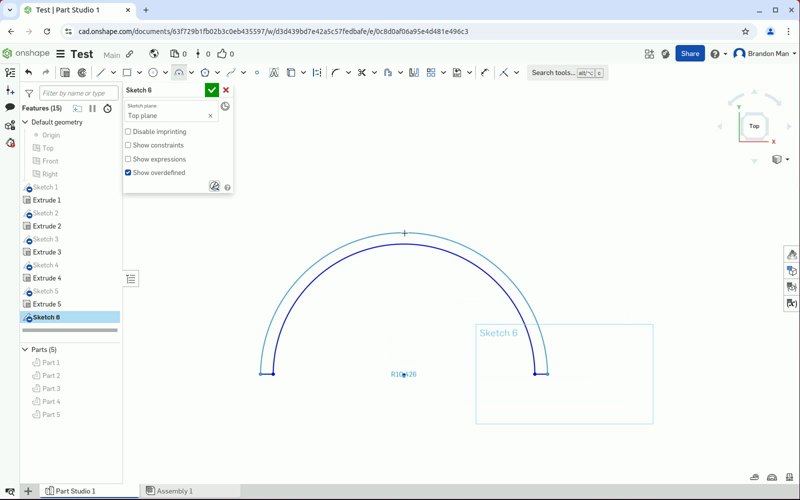
scroll(6)
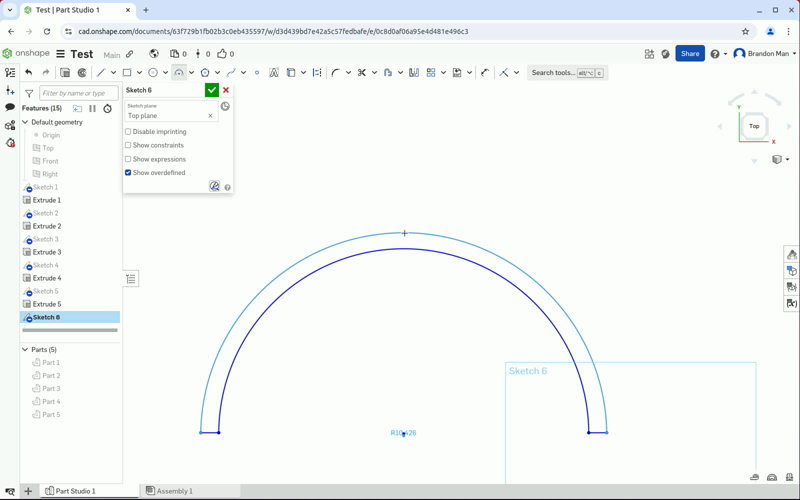
scroll(6)
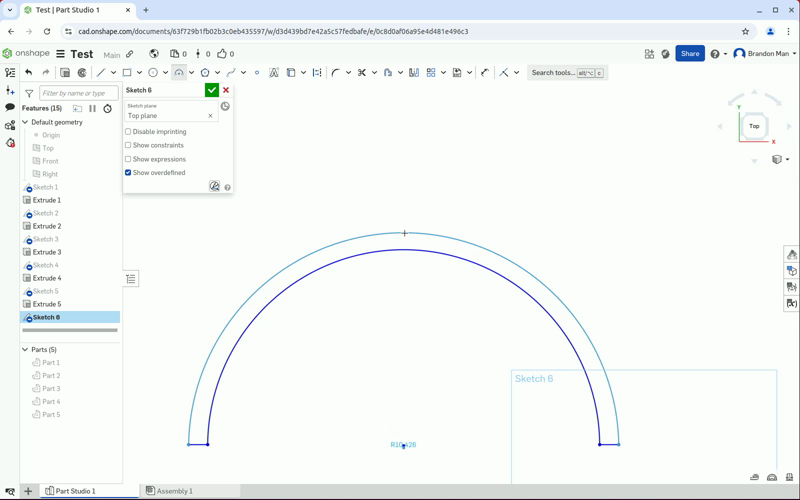
scroll(6)
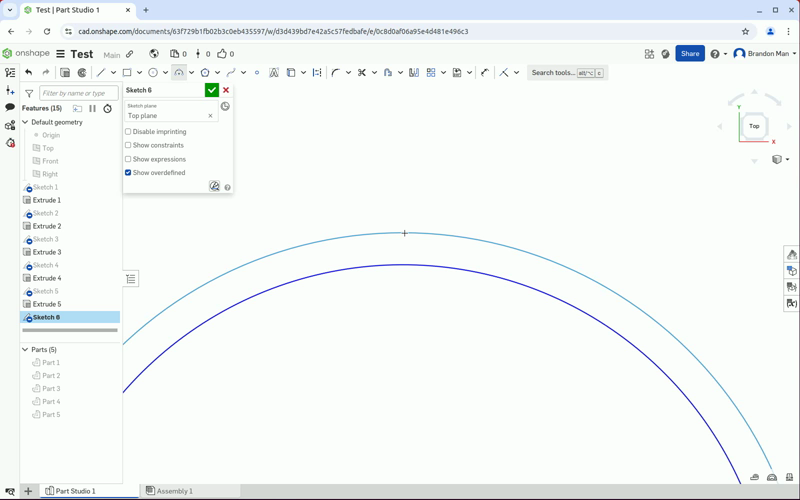
scroll(6)
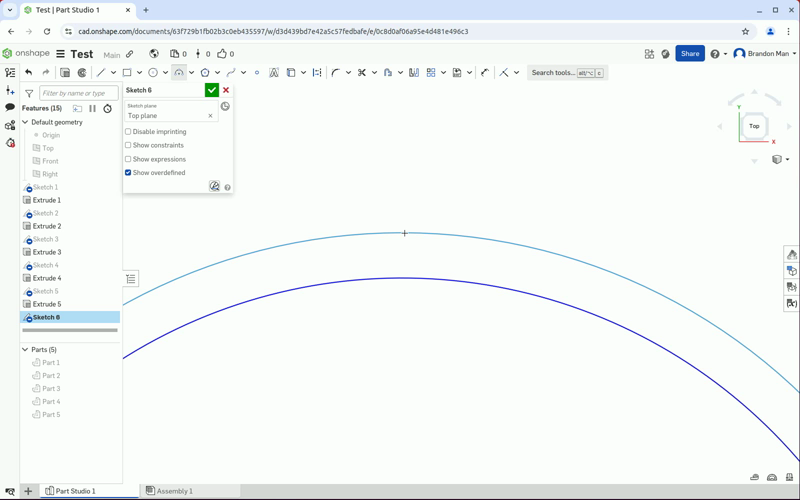
click(404, 232)
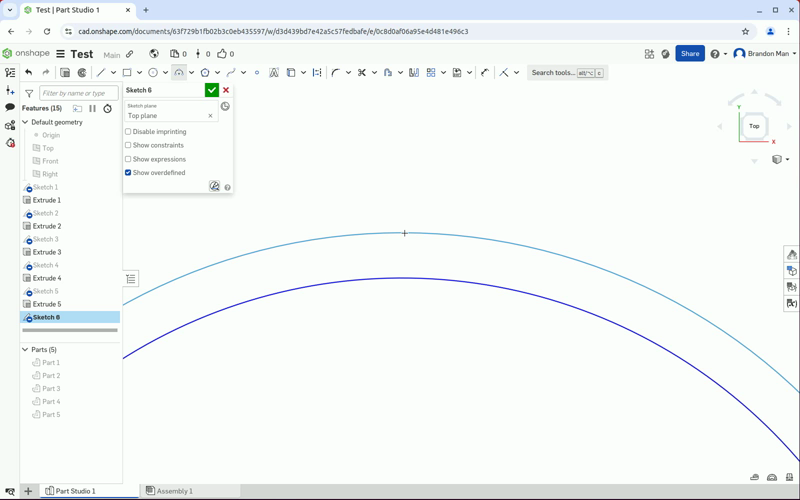
scroll(-6)
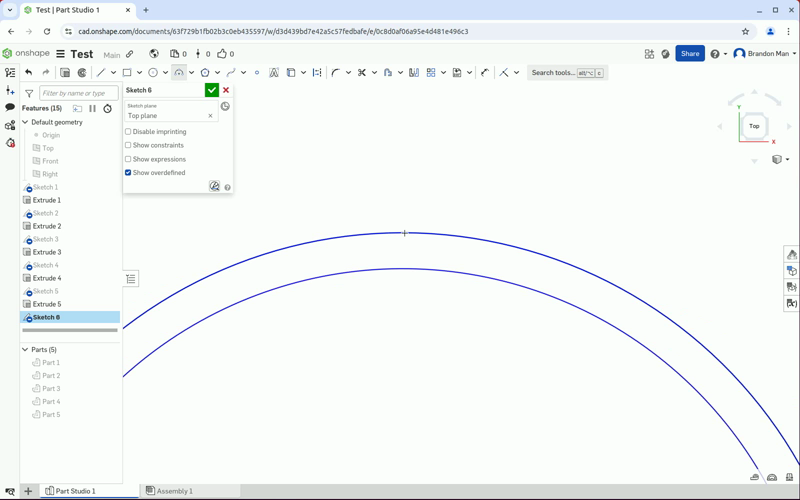
scroll(-6)
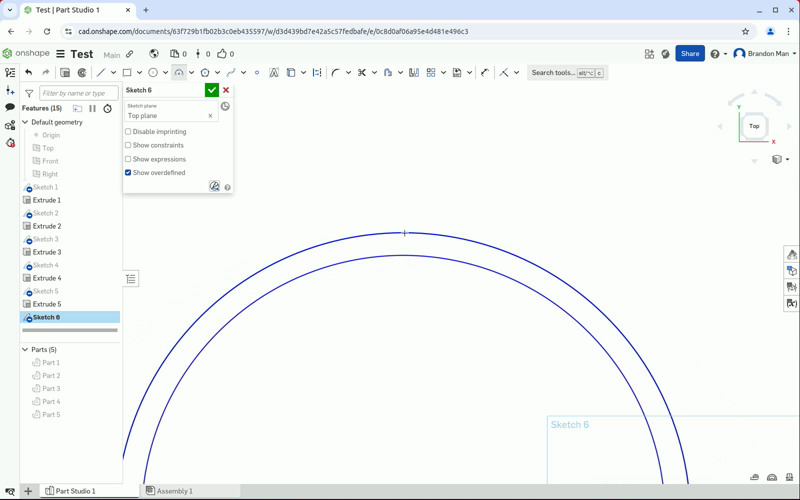
scroll(-6)
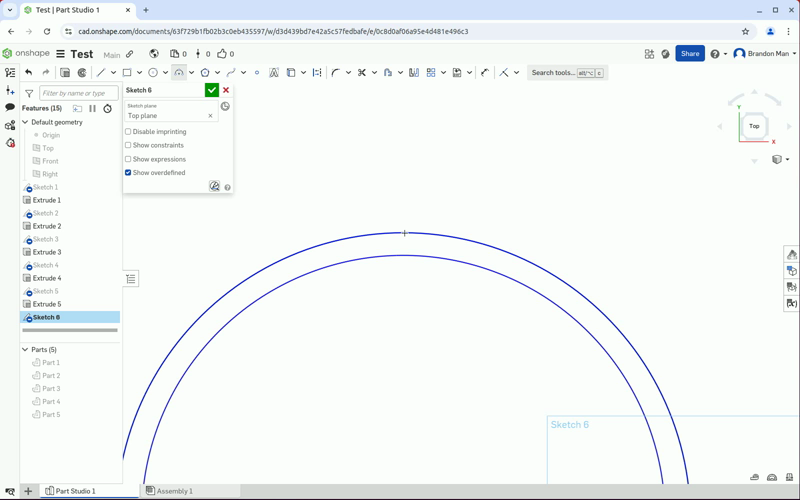
scroll(-6)
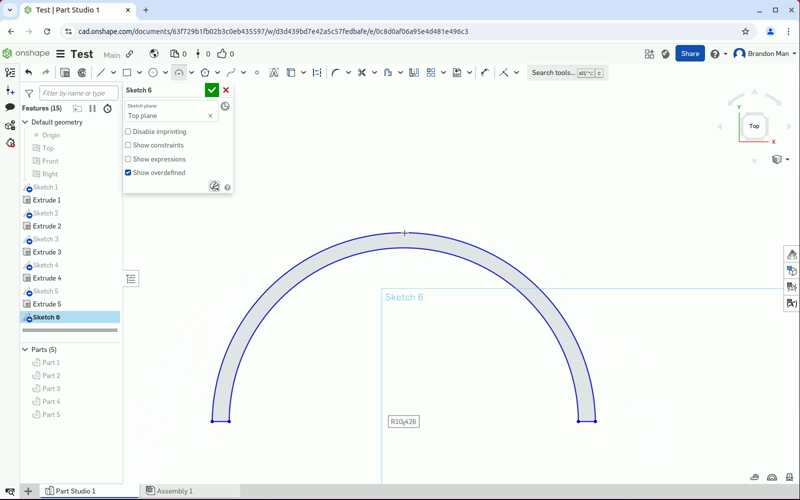
scroll(-6)
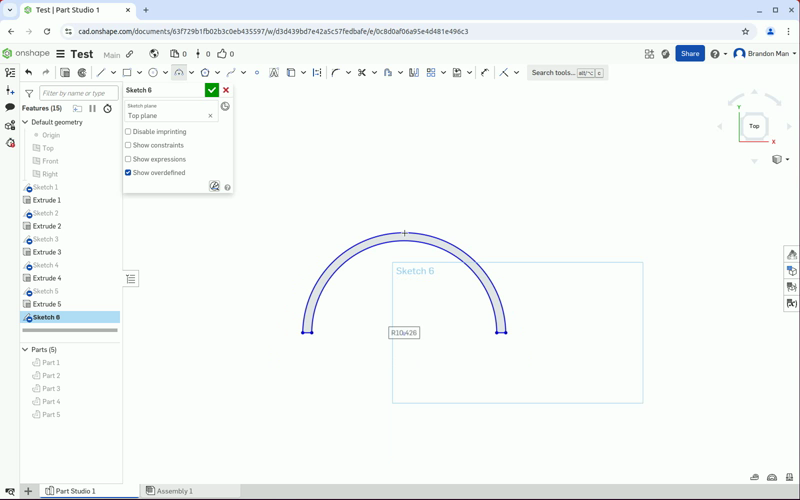
scroll(-6)
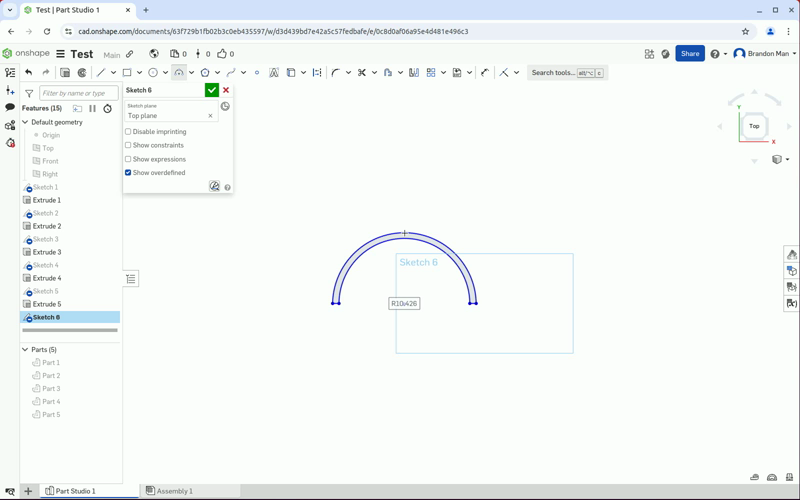
scroll(-6)
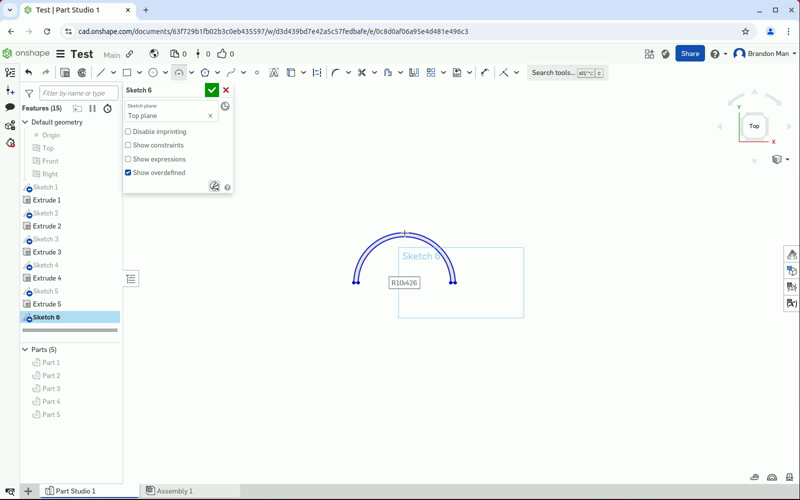
key_up(shift)
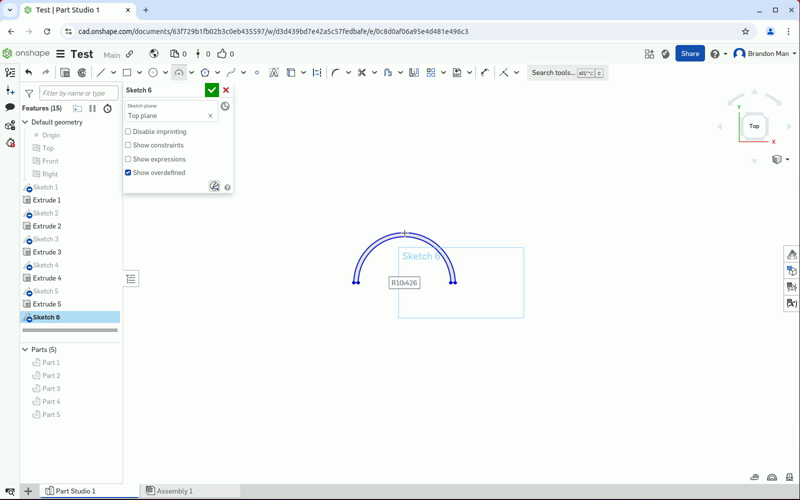
key(esc)
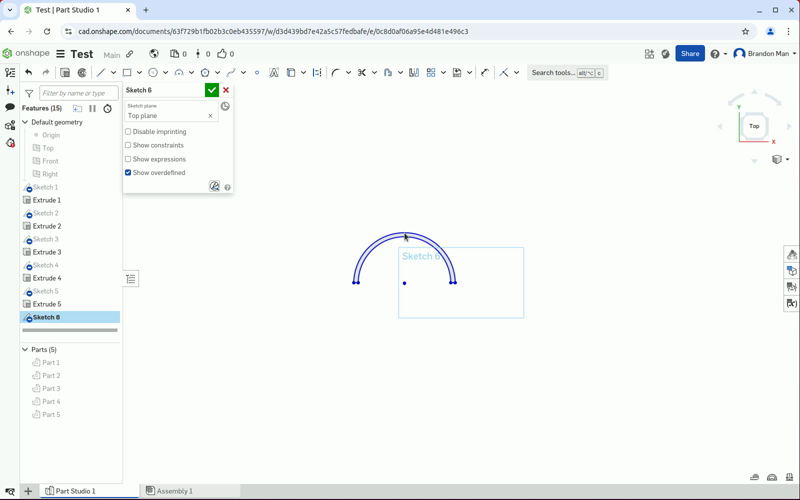
mouse_move(443, 263)
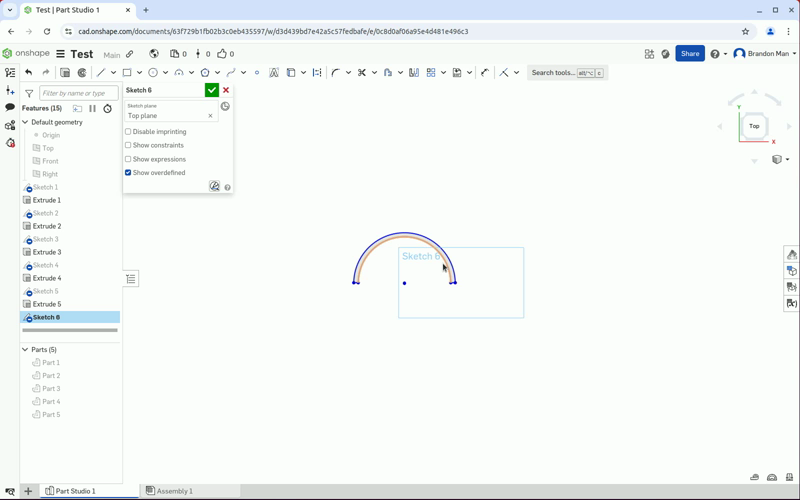
scroll(6)
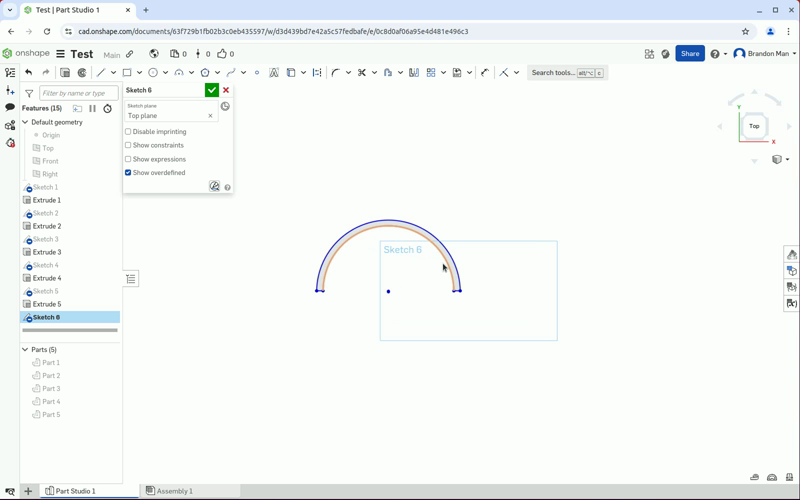
scroll(6)
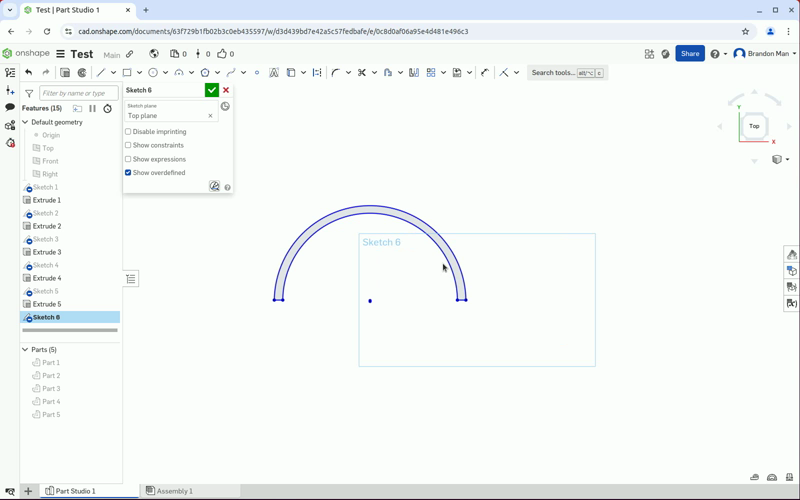
scroll(6)
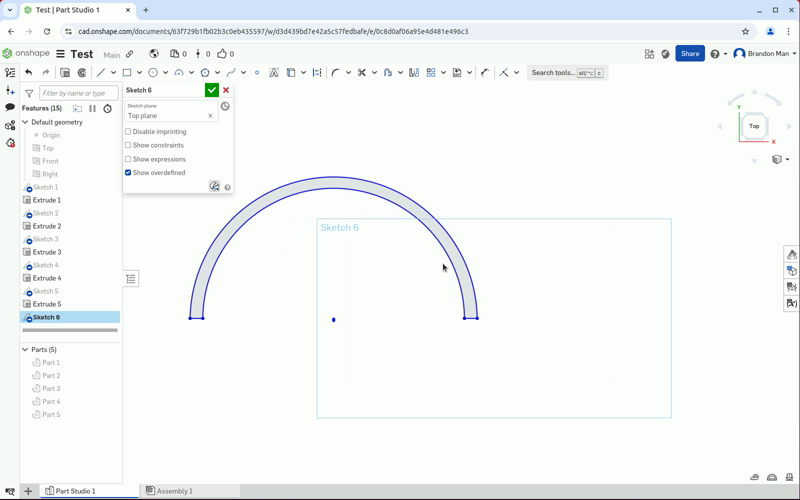
scroll(6)
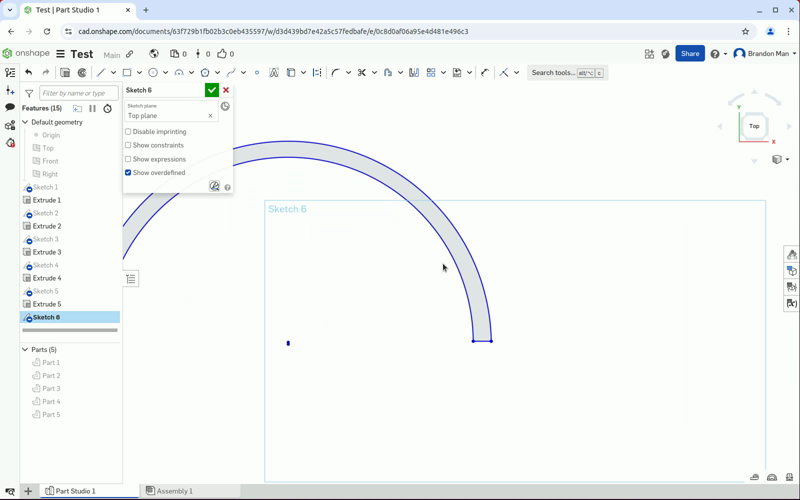
scroll(6)
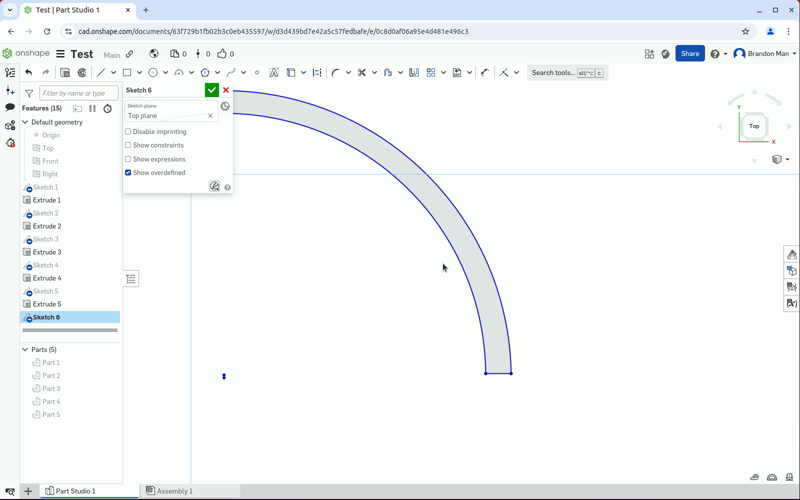
scroll(6)
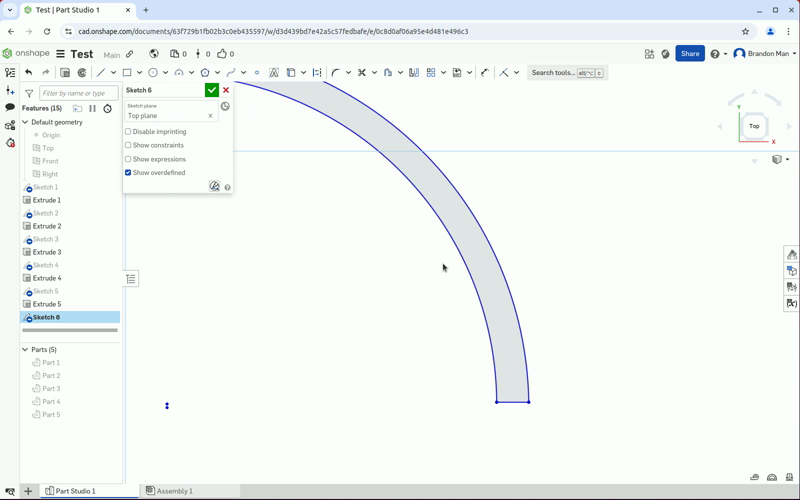
scroll(6)
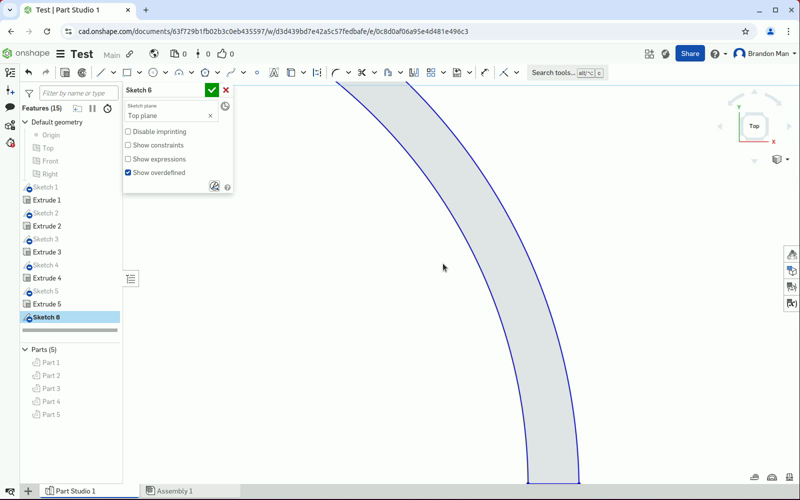
click(443, 263)
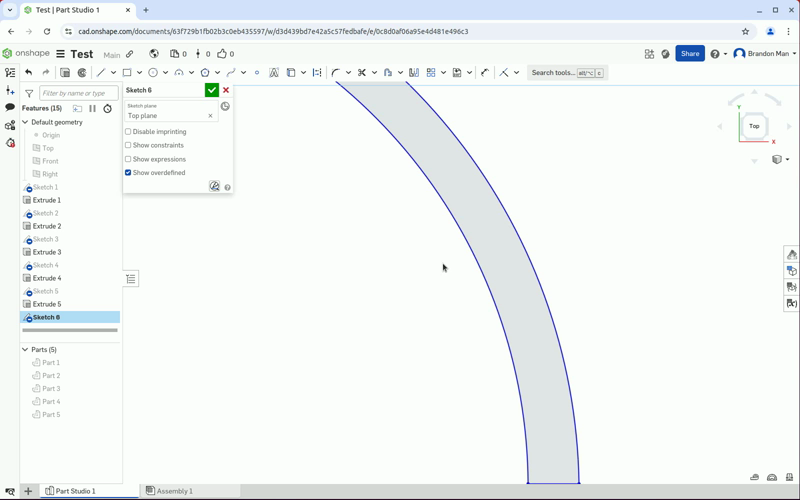
scroll(-6)
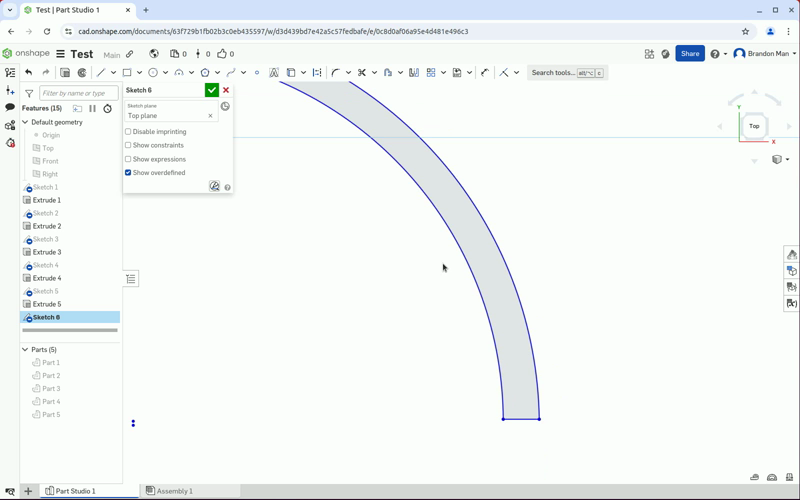
scroll(-6)
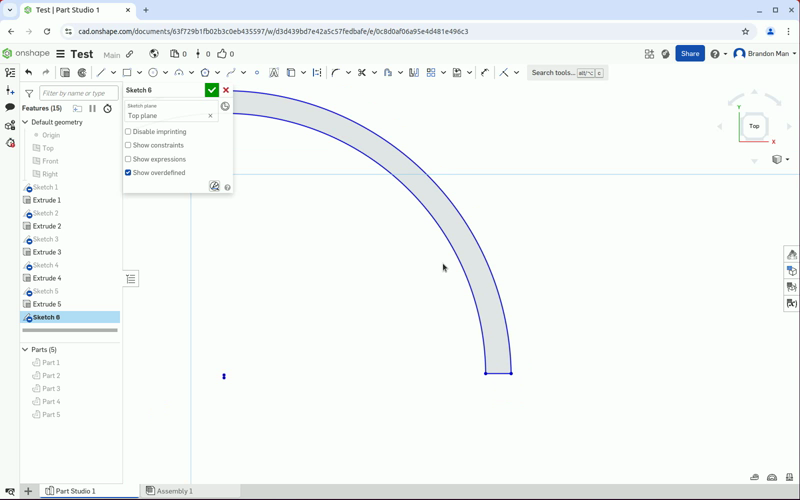
scroll(-6)
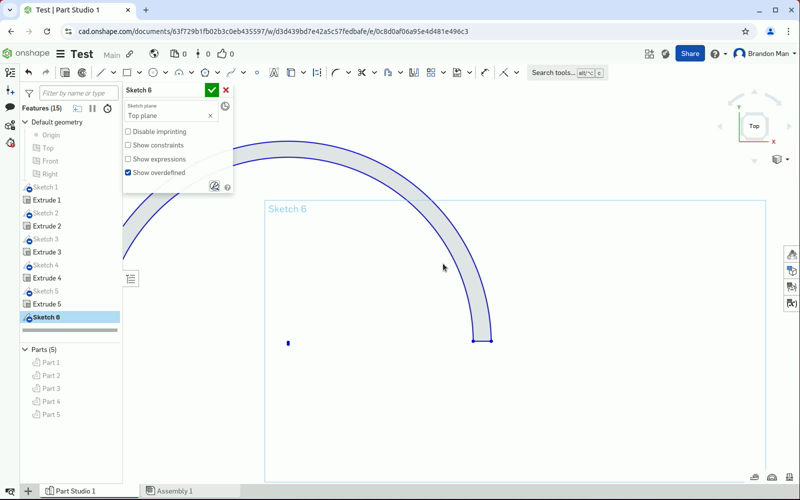
scroll(-6)
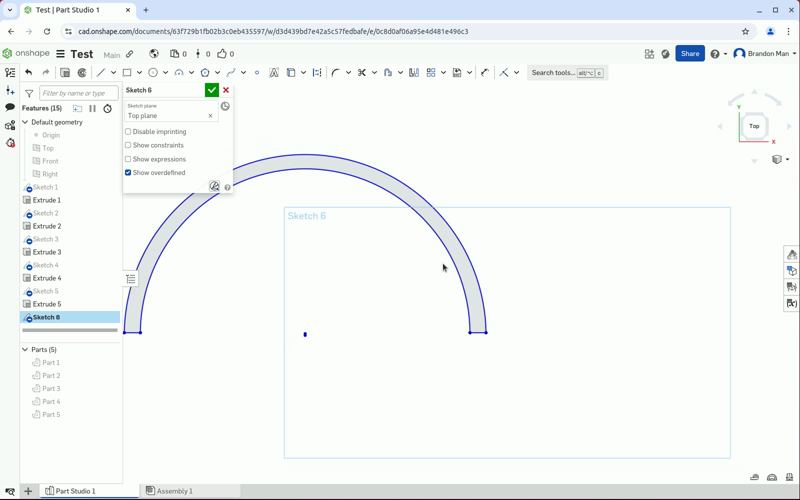
scroll(-6)
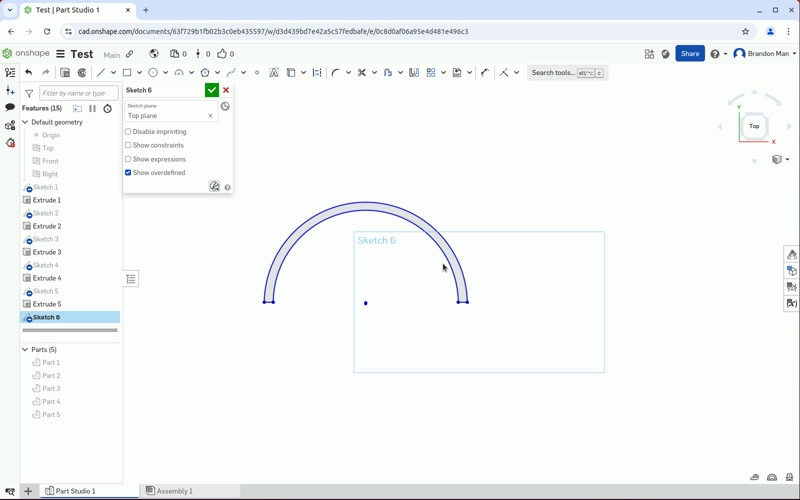
scroll(-6)
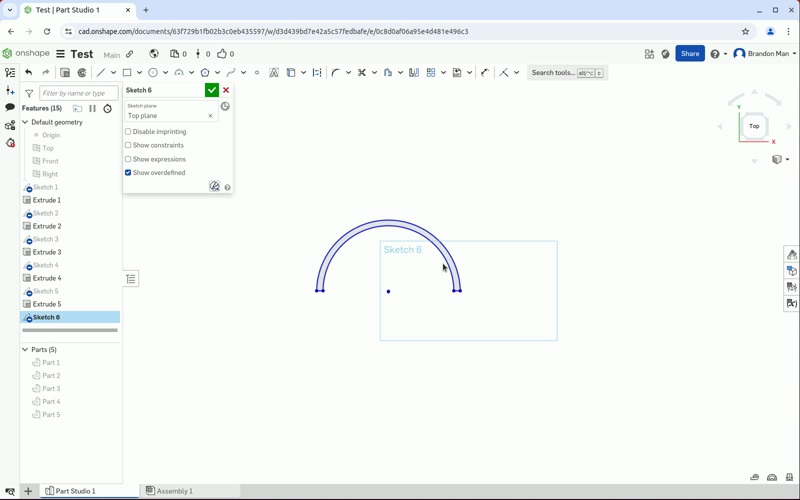
scroll(-6)
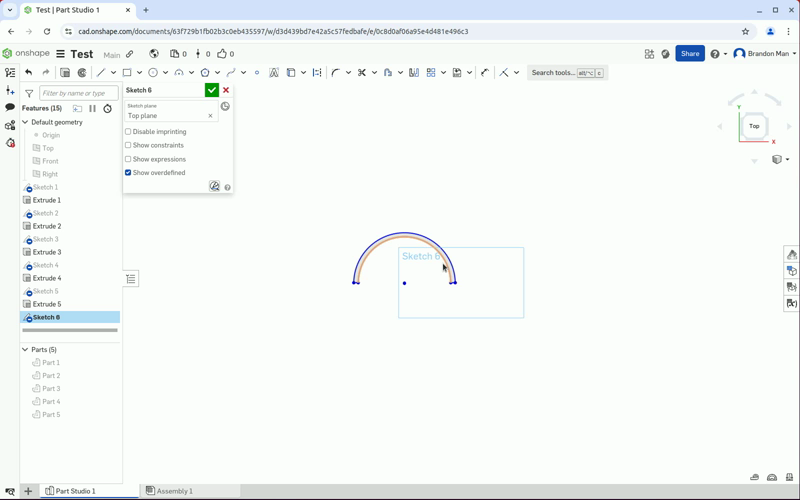
mouse_move(73, 352)
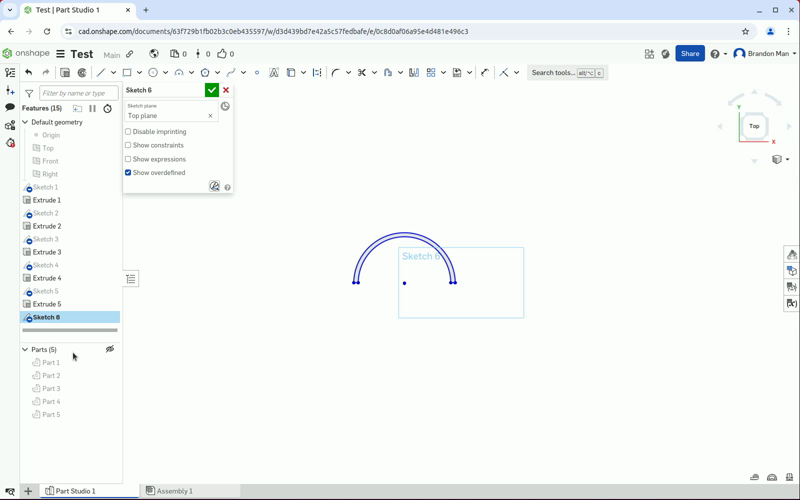
key(shift+y)
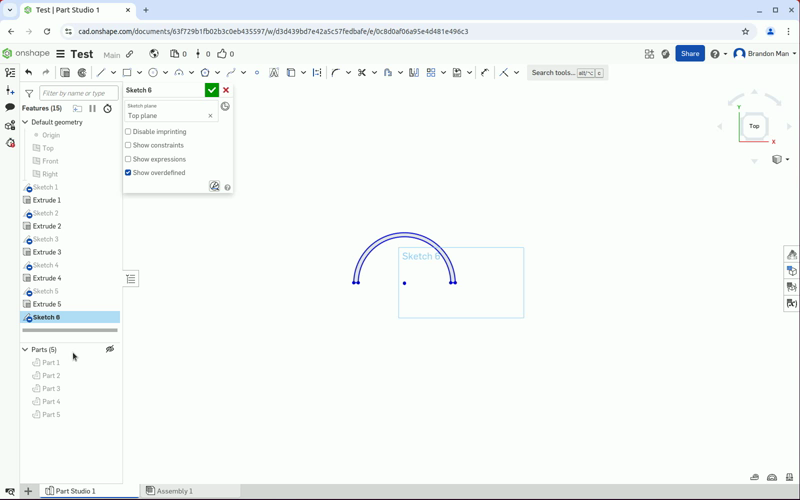
key(shift+e)
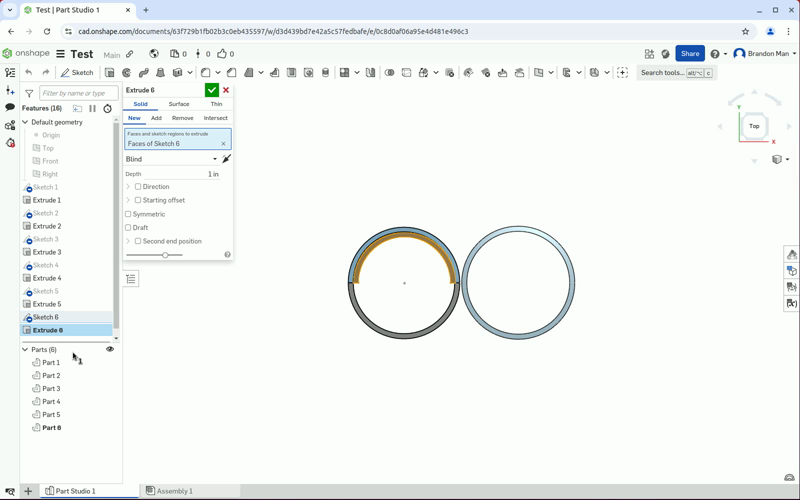
mouse_move(143, 106)
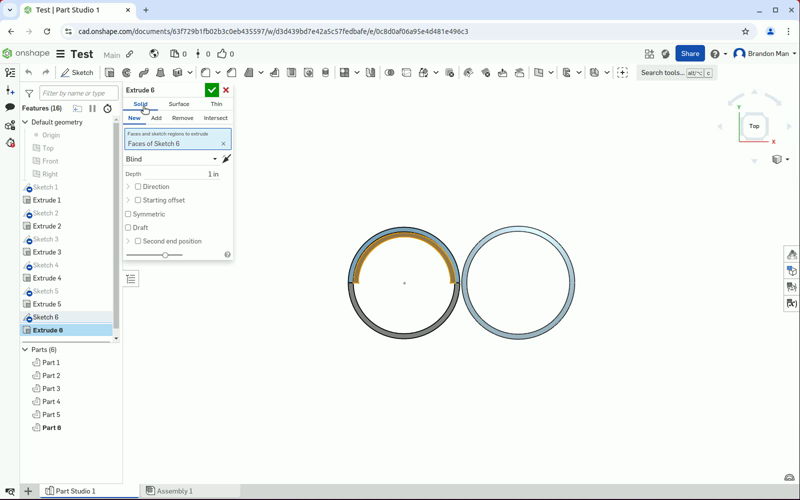
click(143, 106)
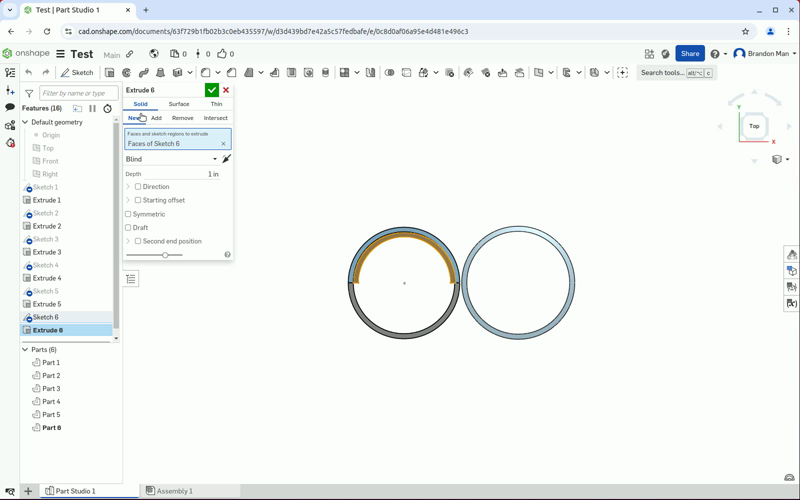
mouse_move(137, 120)
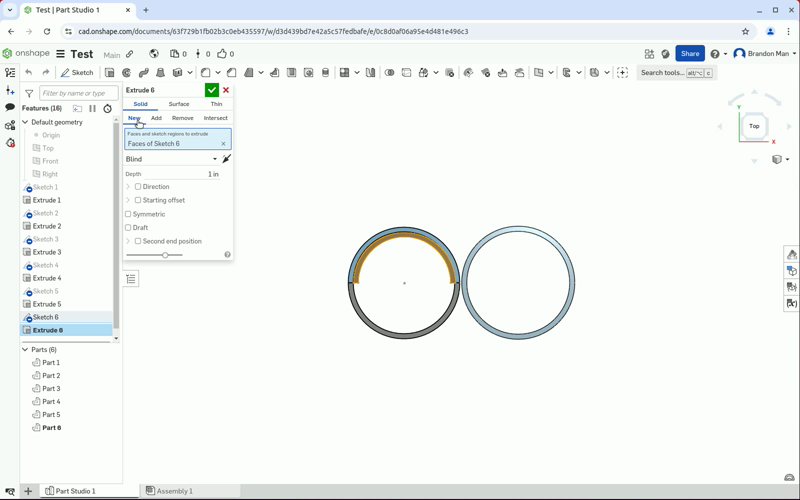
click(137, 120)
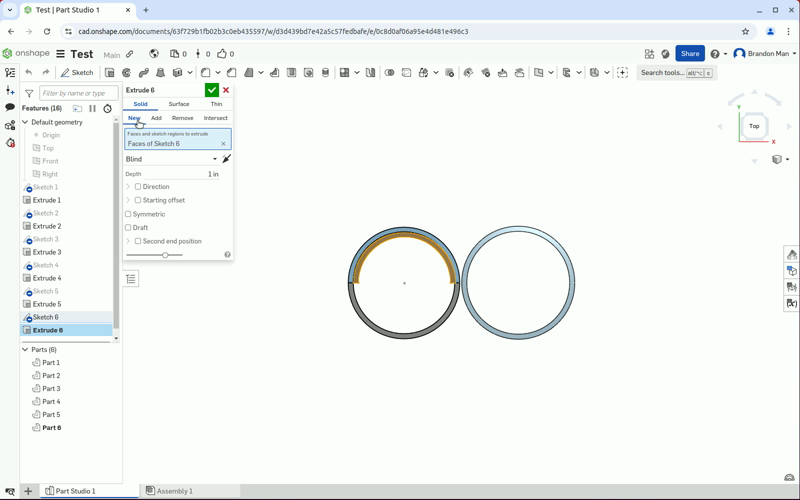
key(tab, 4)
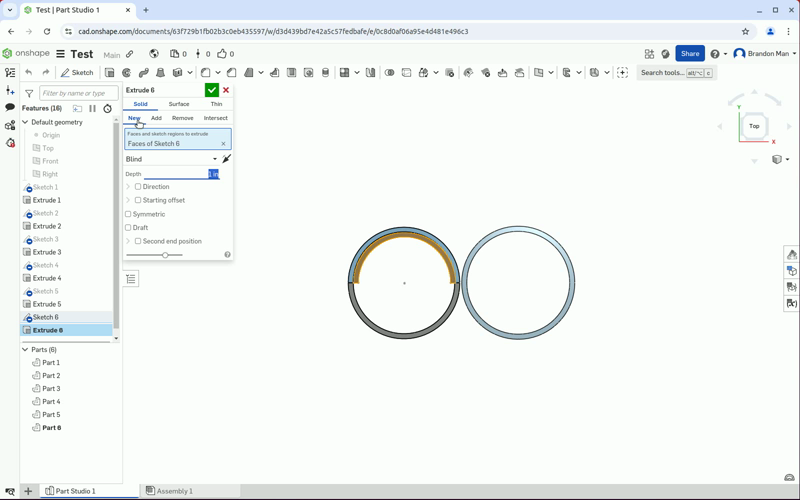
text(0.241)
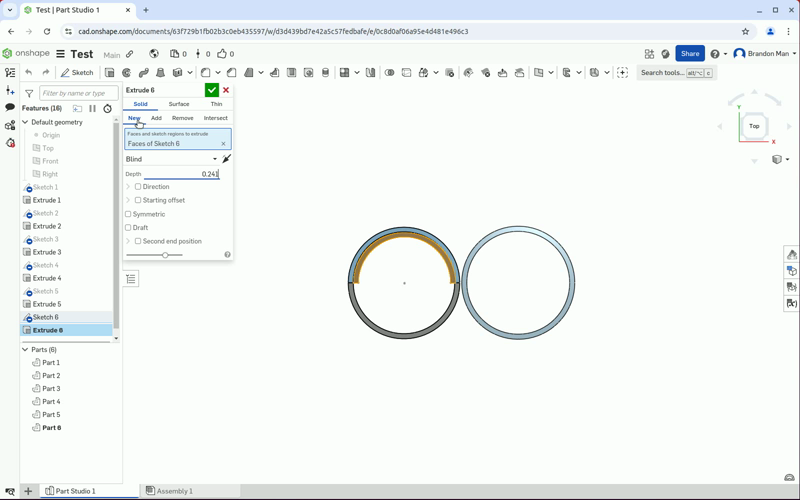
key(enter)
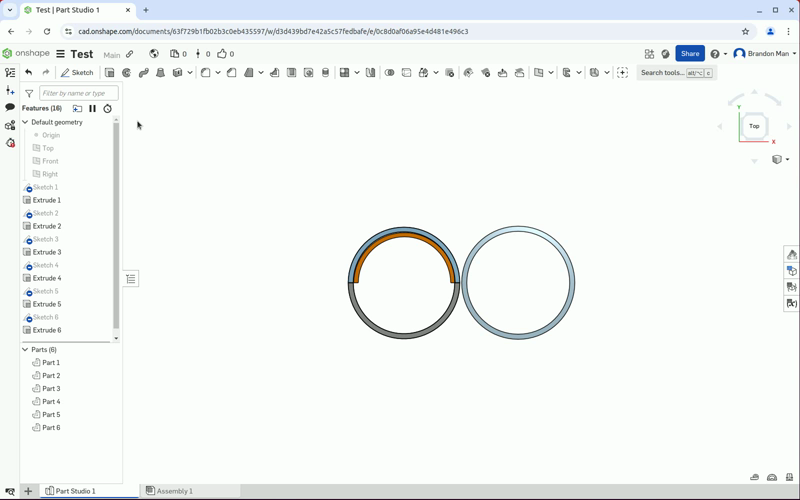
key(shift+h)
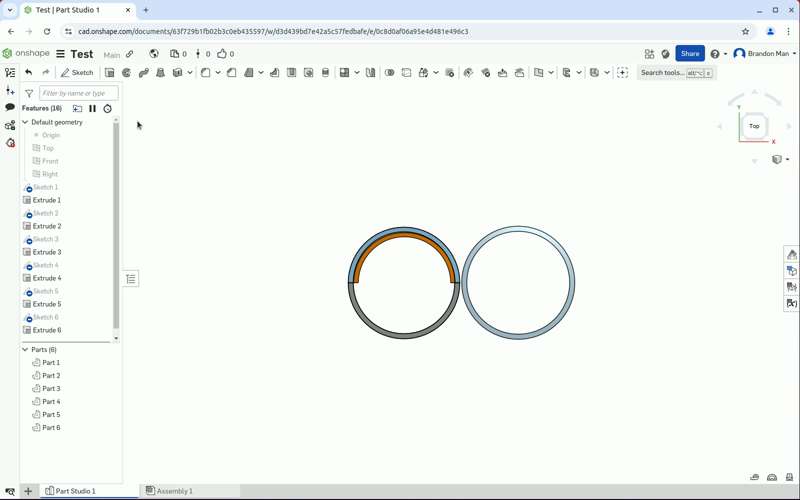
key(shift+h)
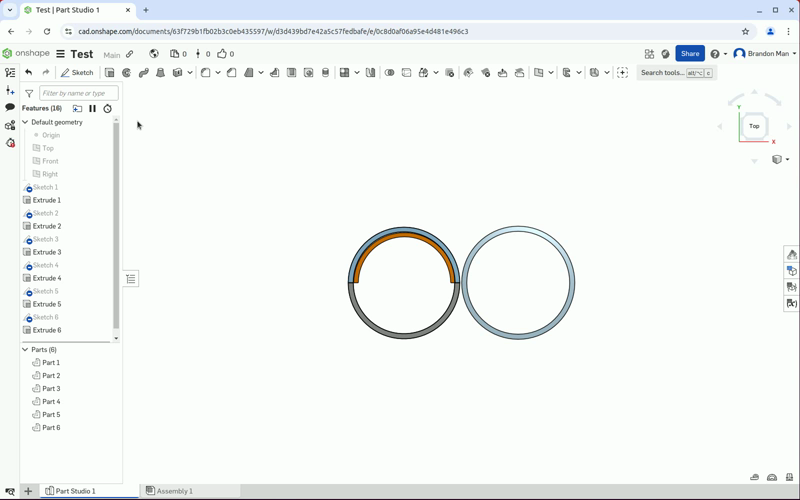
mouse_move(69, 189)
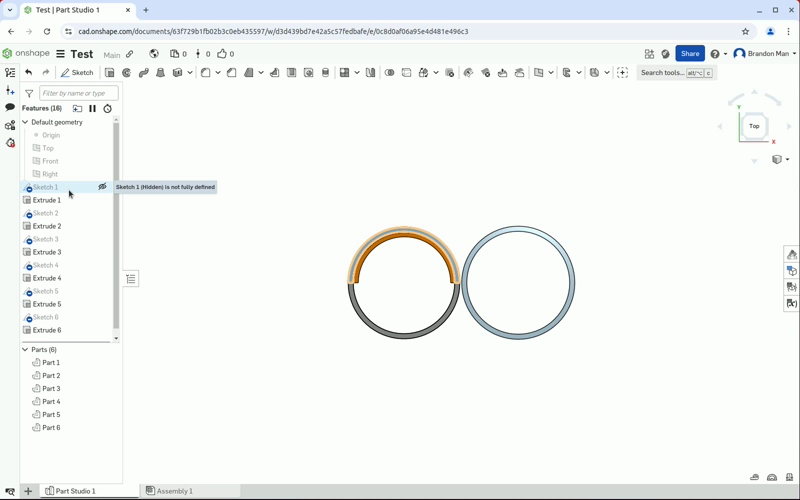
click(69, 189)
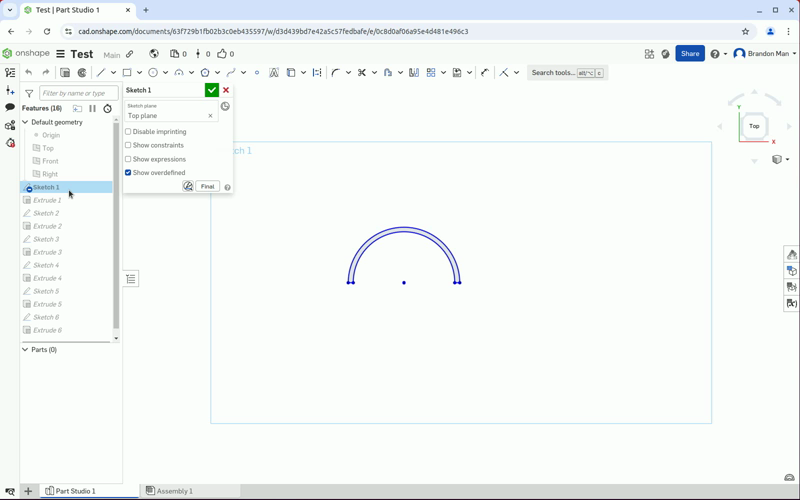
mouse_move(229, 92)
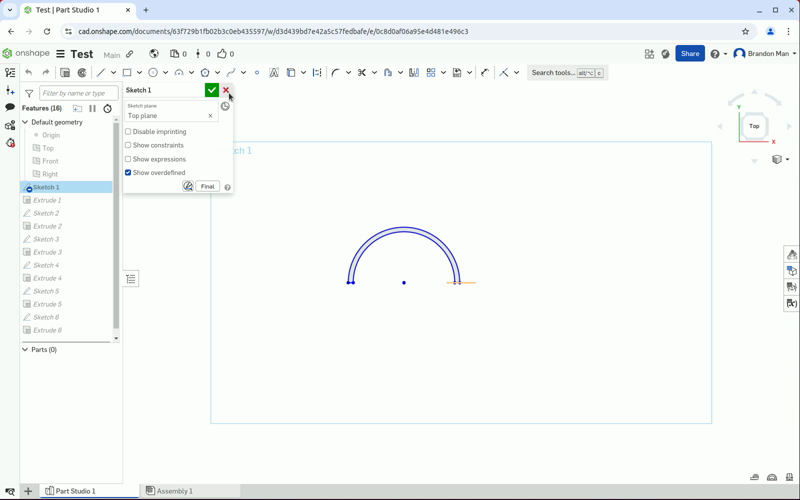
click(229, 92)
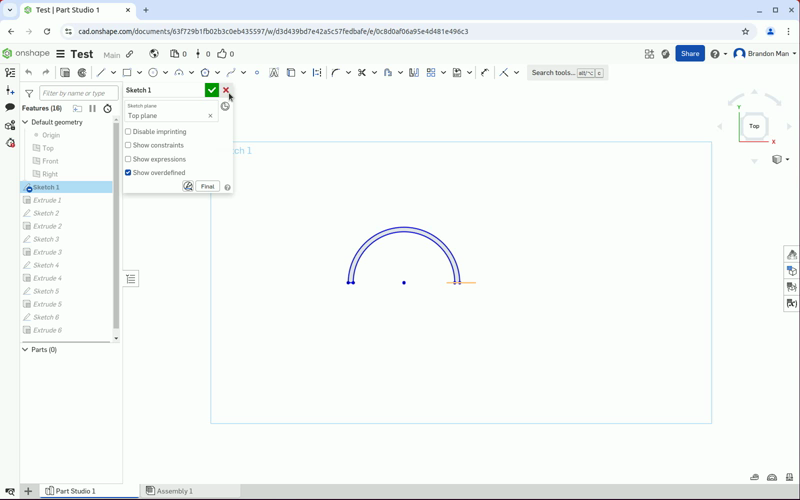
key(shift+s)
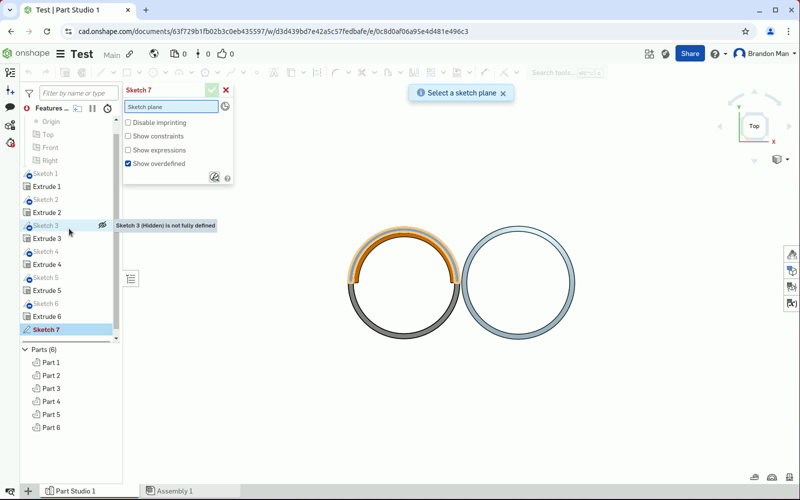
scroll(3)
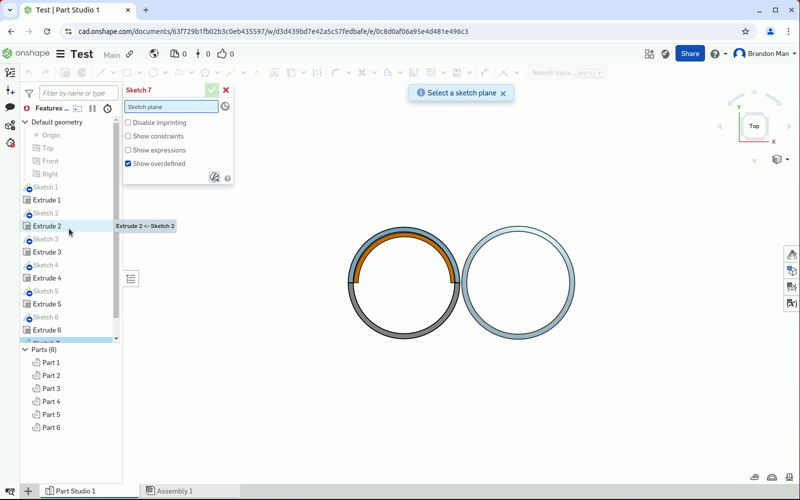
mouse_move(69, 150)
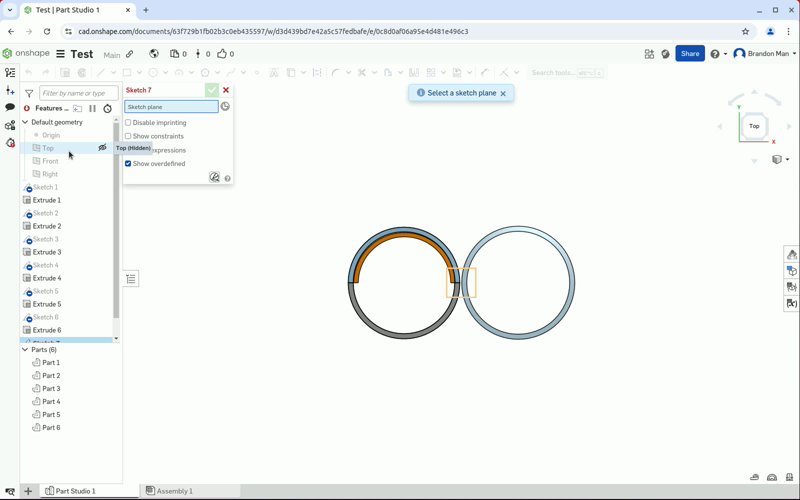
click(69, 150)
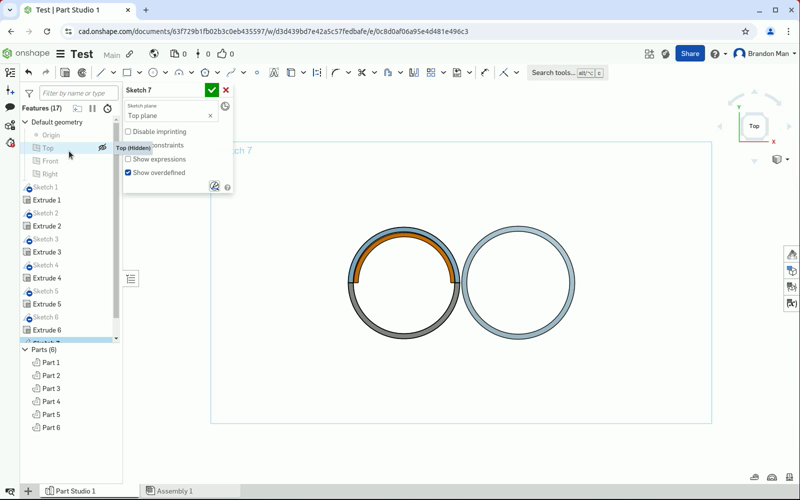
mouse_move(73, 352)
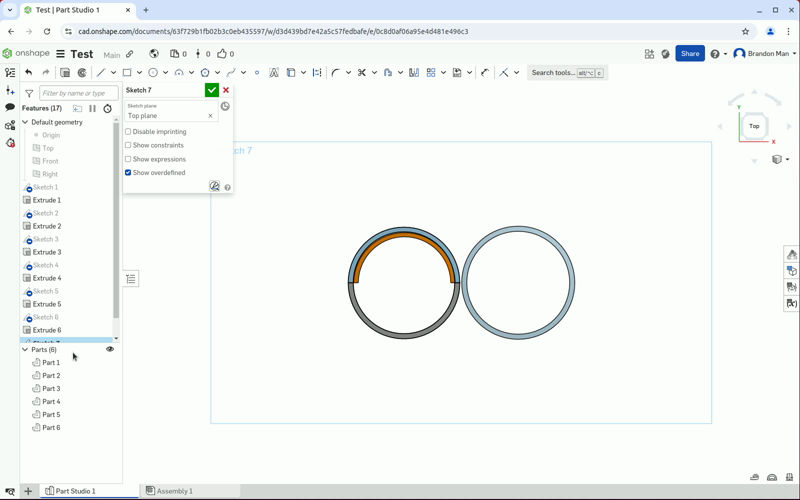
key(y)
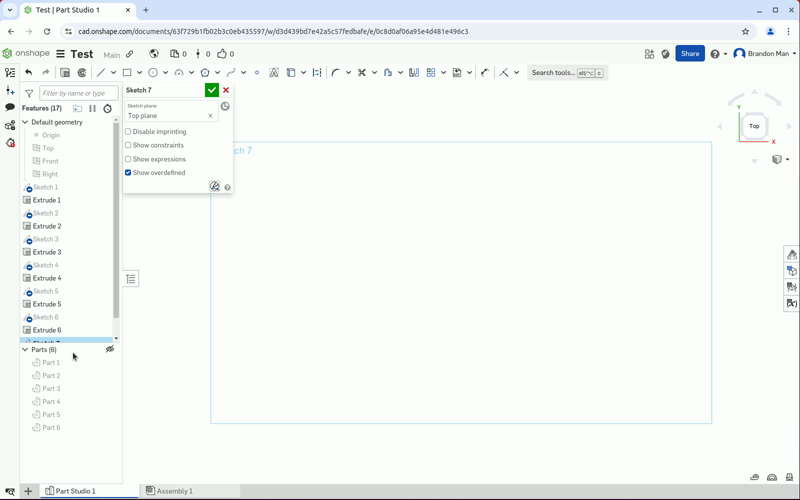
key(a)
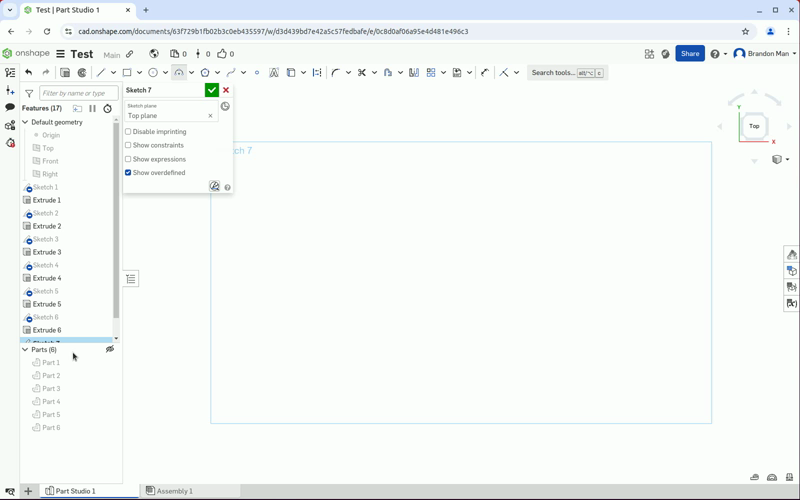
key_down(shift)
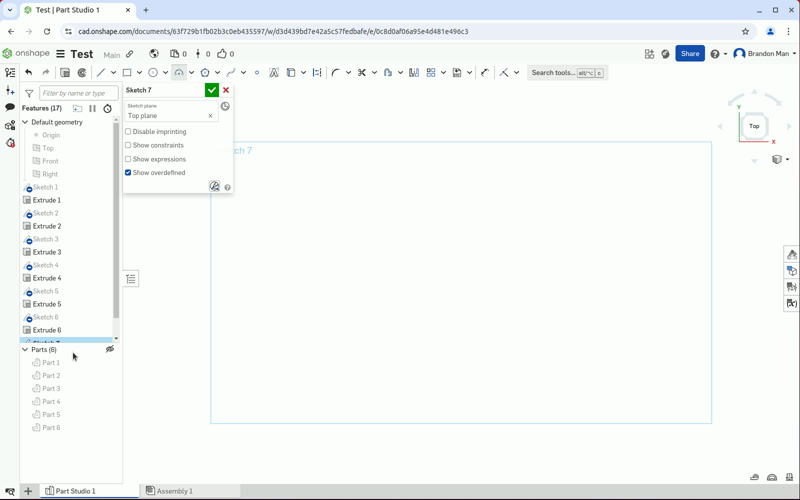
mouse_move(353, 282)
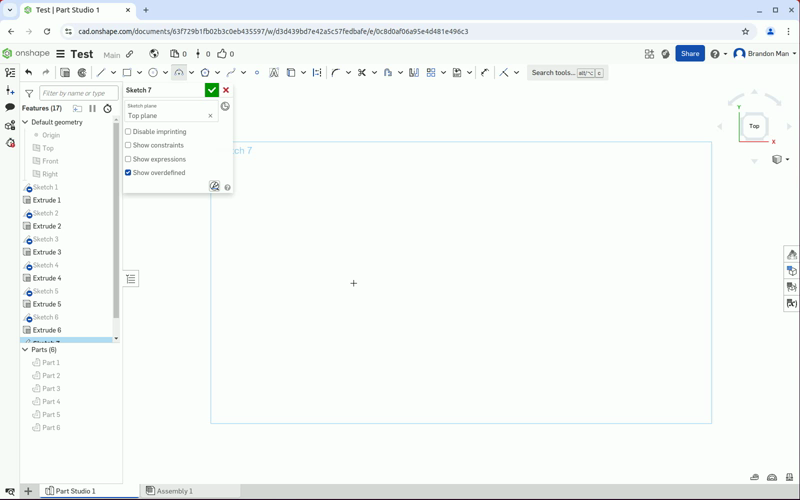
click(353, 282)
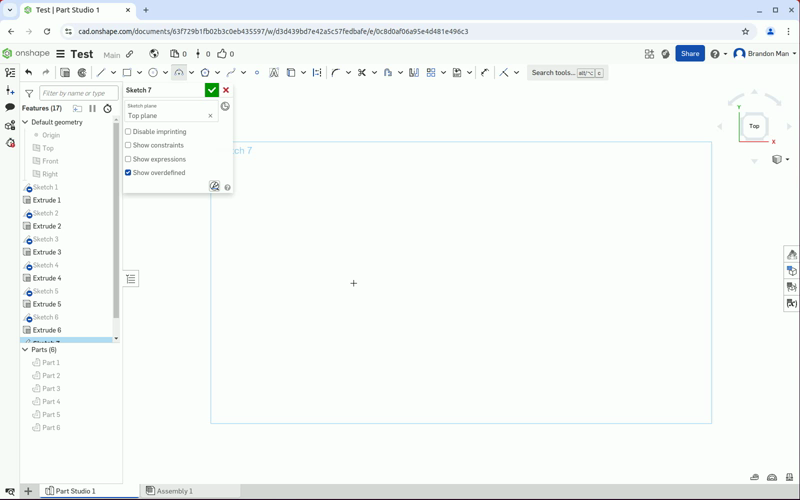
key_up(shift)
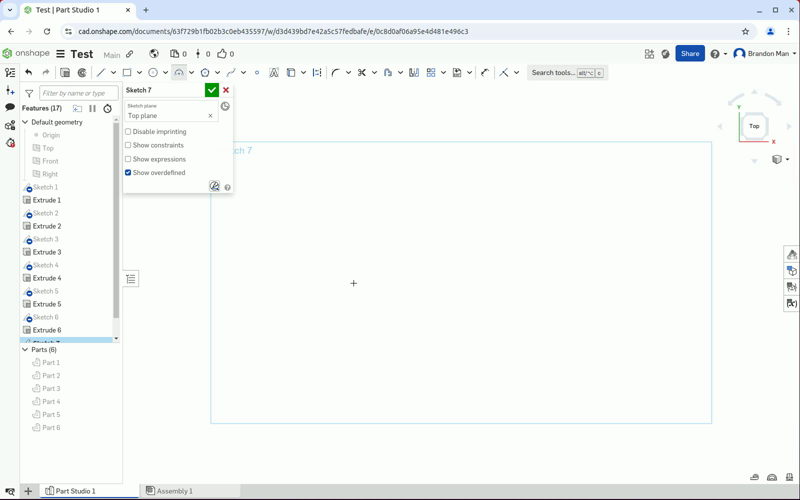
key_down(shift)
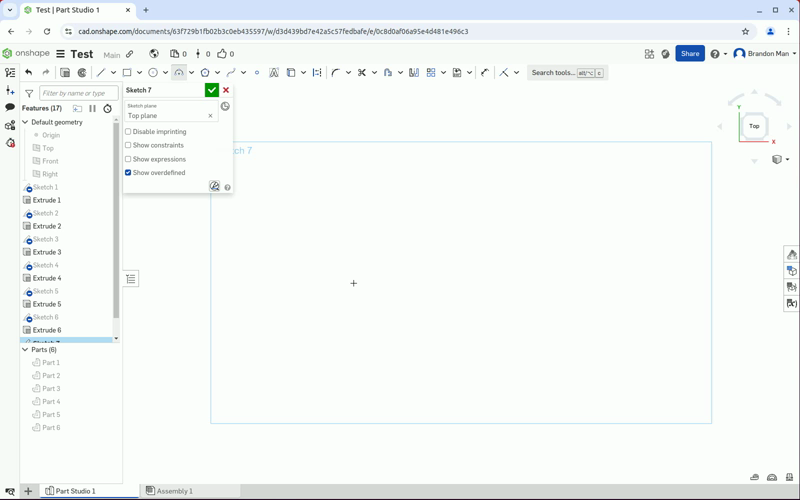
mouse_move(455, 282)
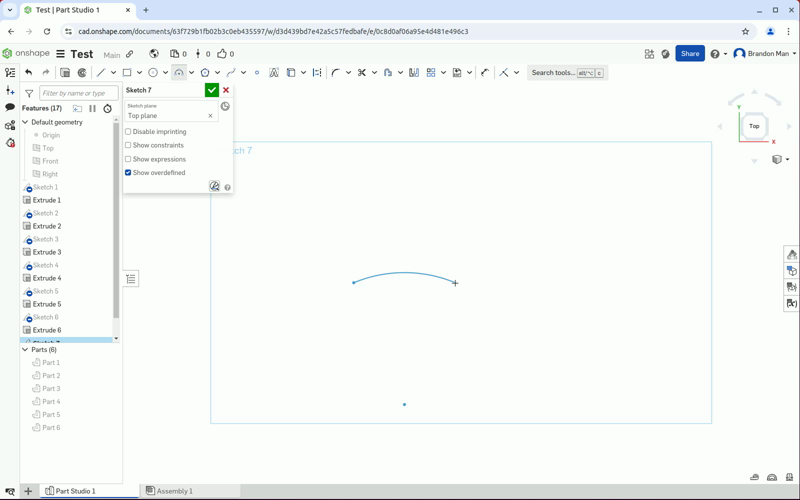
click(455, 282)
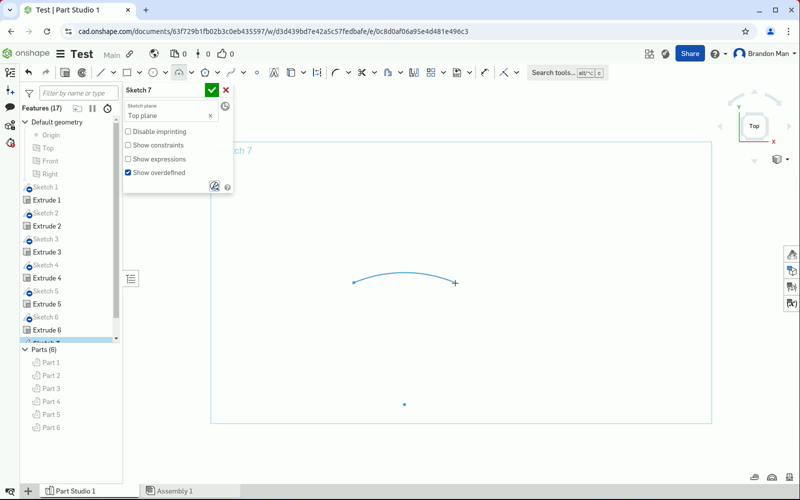
mouse_move(404, 333)
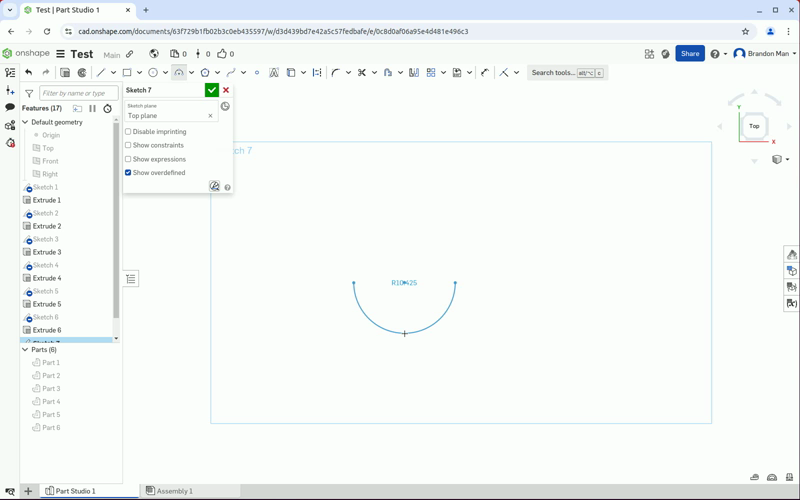
click(404, 333)
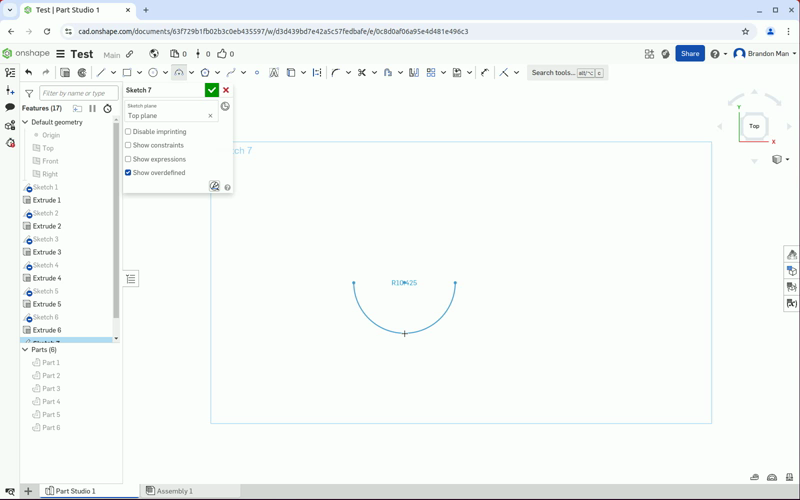
key_up(shift)
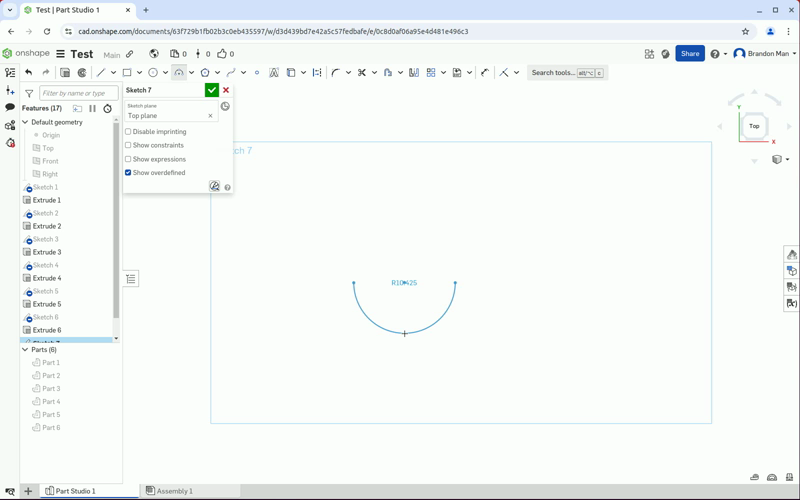
key(esc)
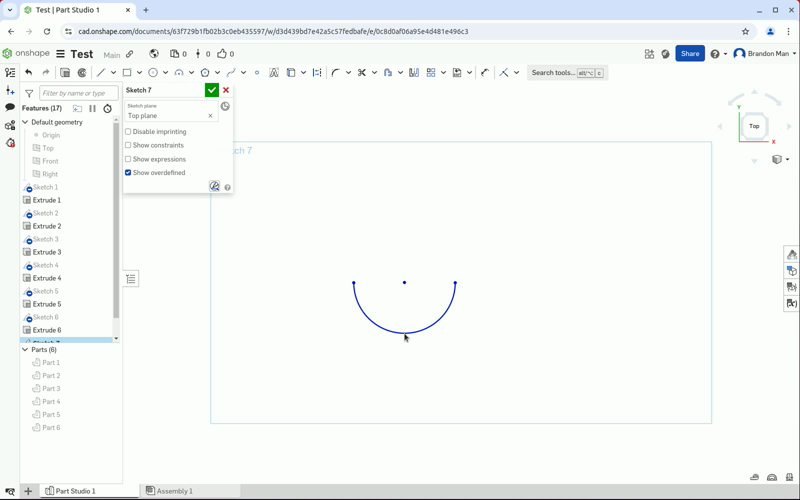
key(l)
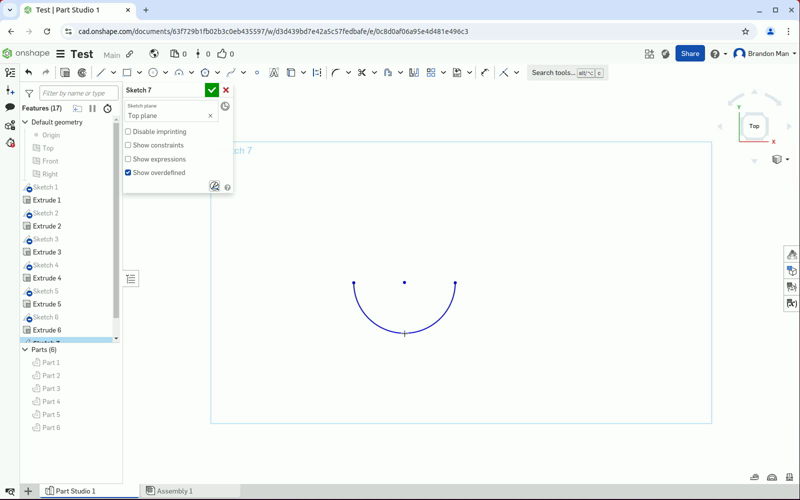
mouse_move(455, 282)
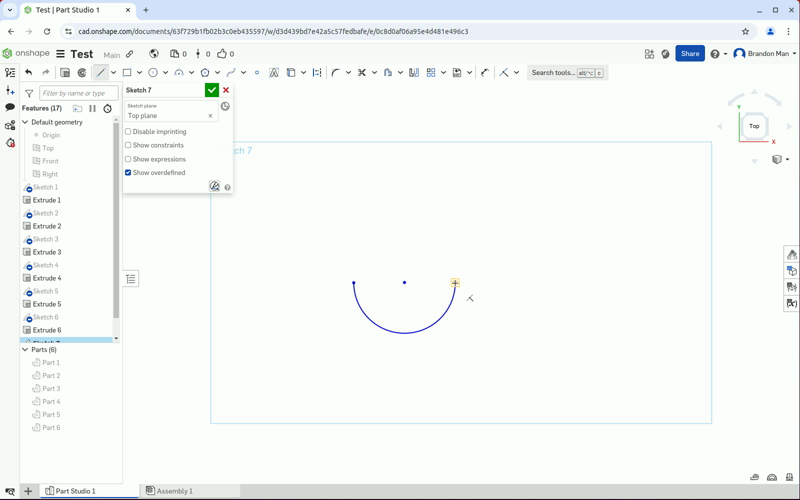
click(455, 282)
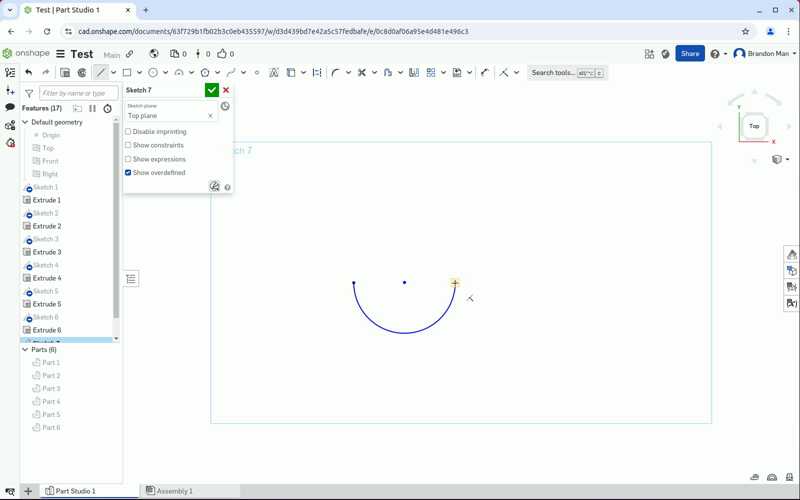
key_down(shift)
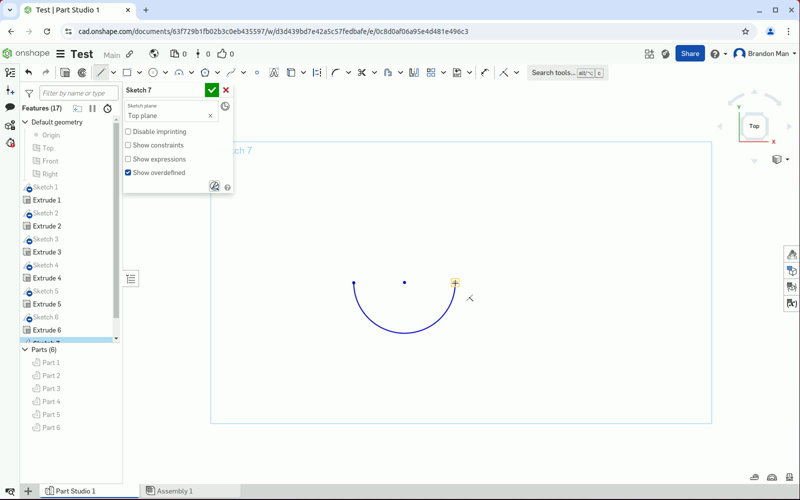
mouse_move(485, 282)
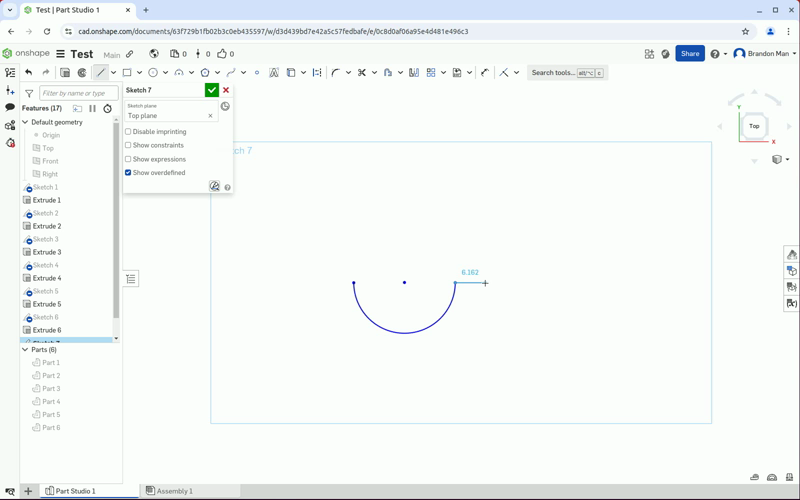
mouse_move(450, 282)
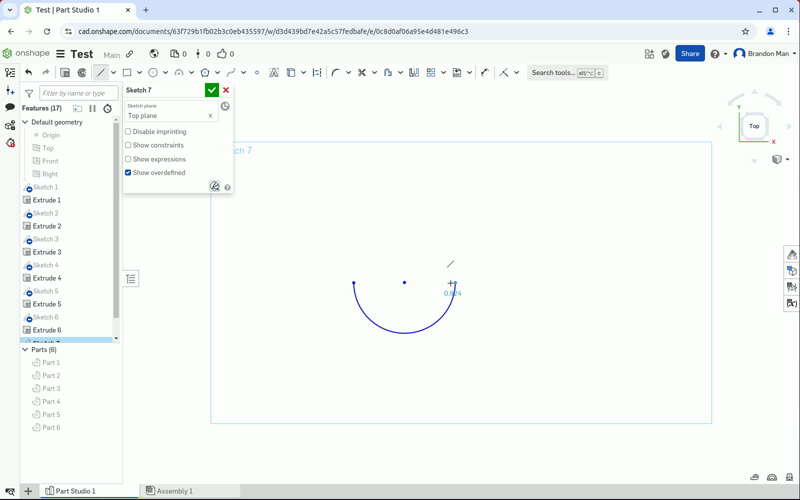
scroll(6)
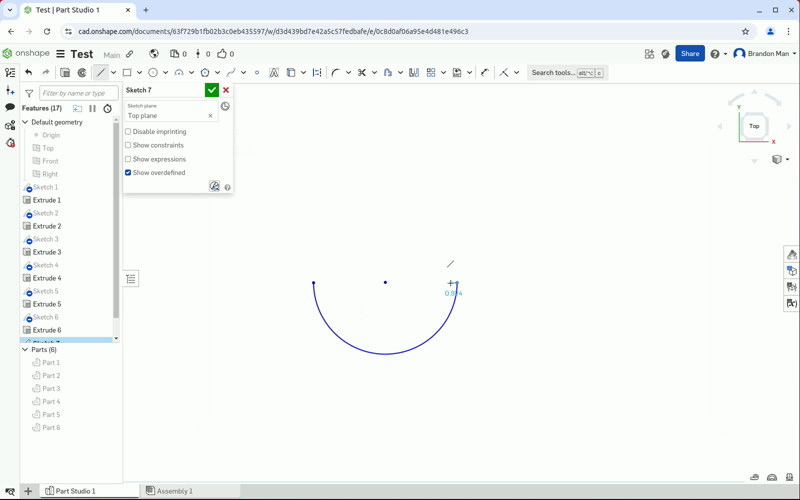
scroll(6)
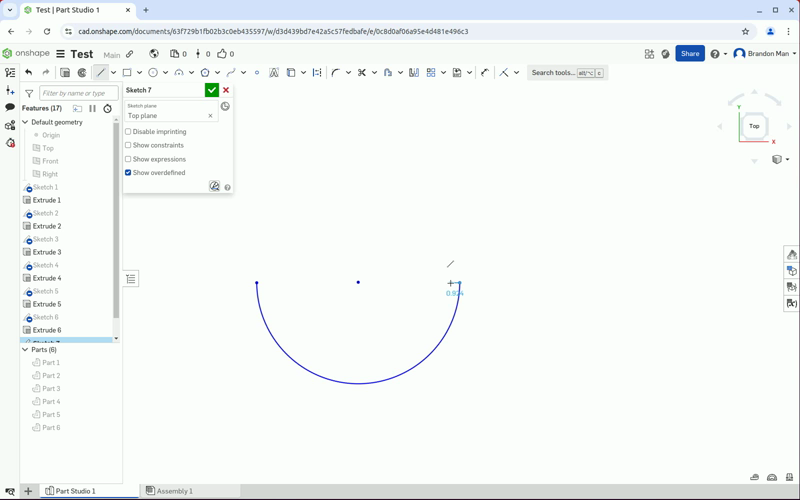
scroll(6)
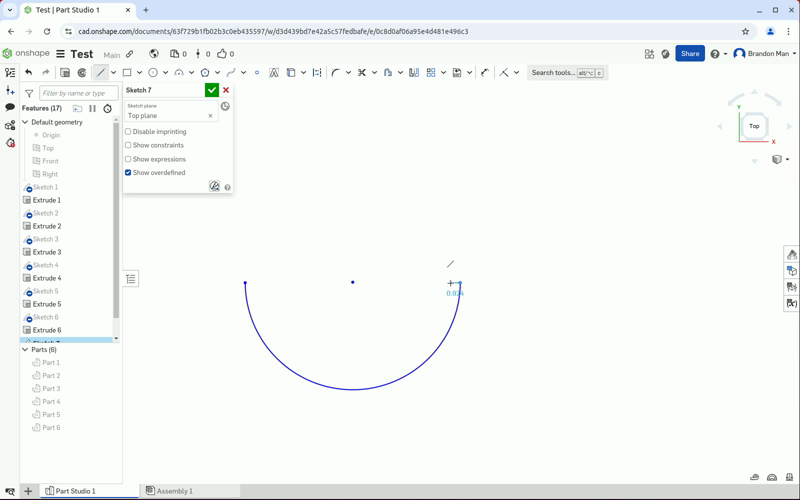
scroll(6)
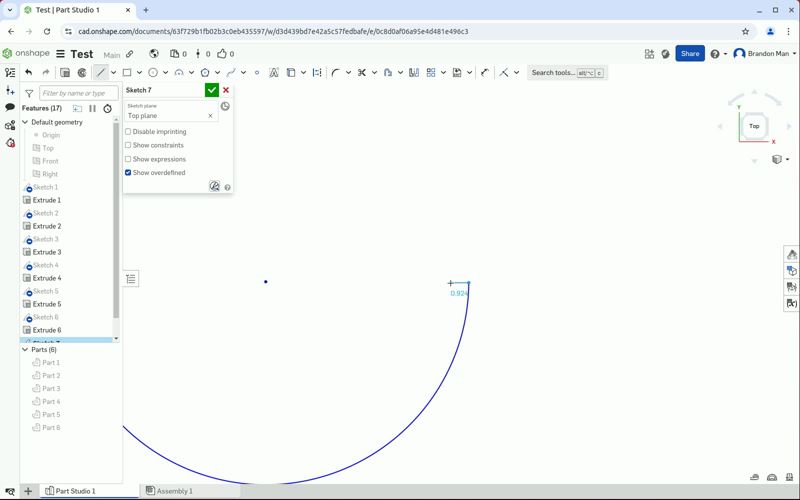
scroll(6)
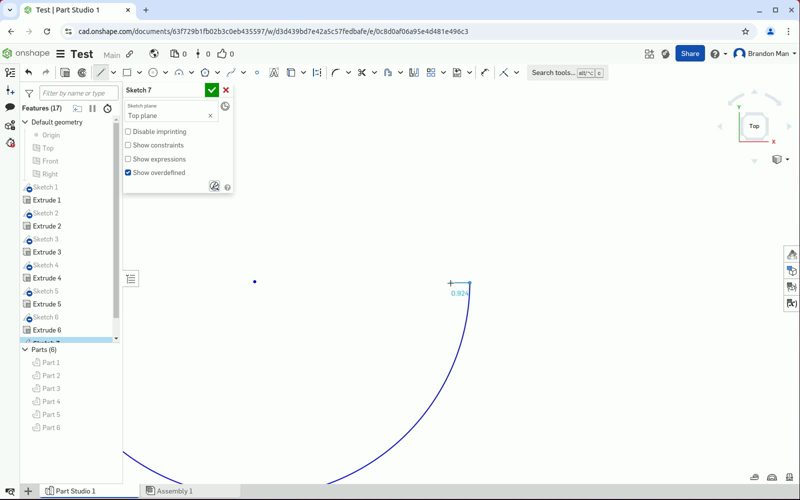
scroll(6)
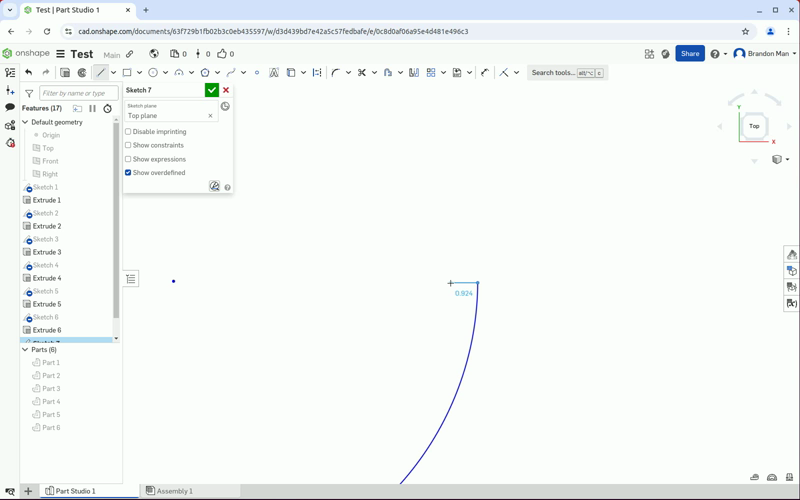
scroll(6)
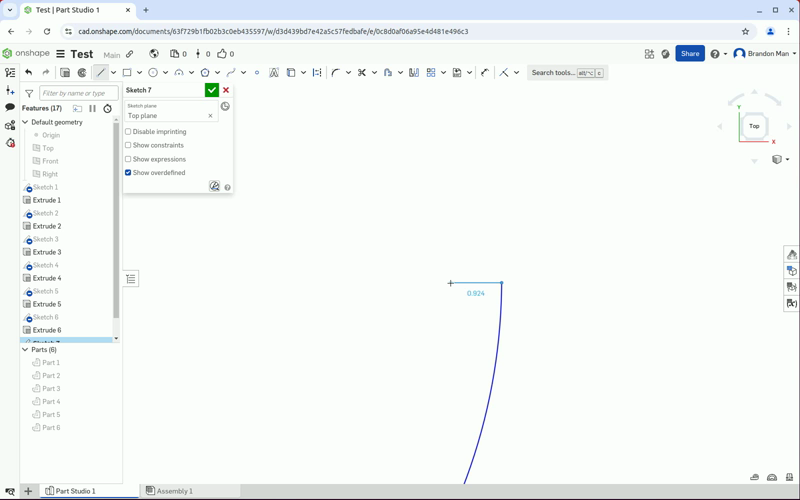
click(450, 282)
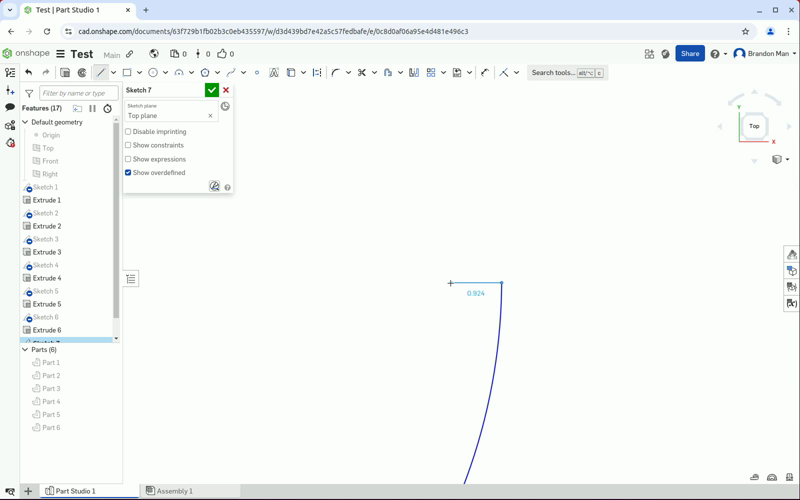
scroll(-6)
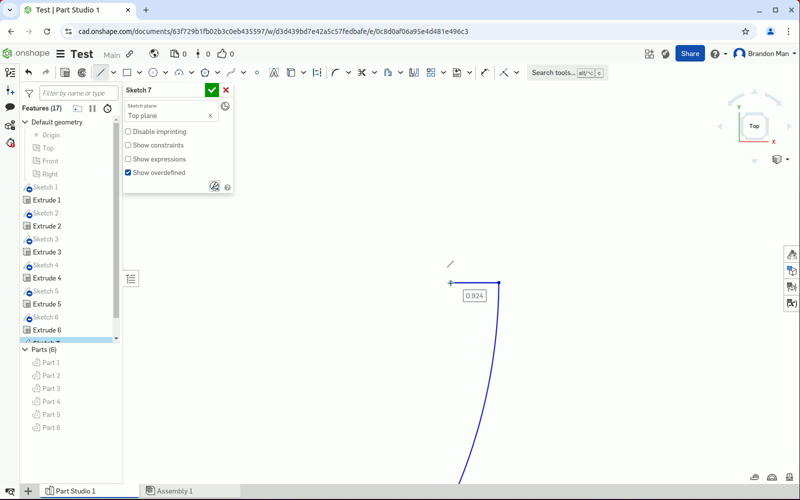
scroll(-6)
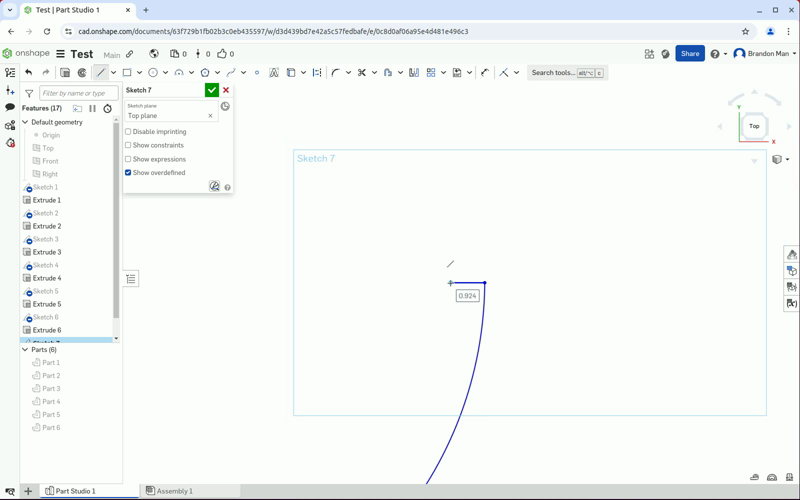
scroll(-6)
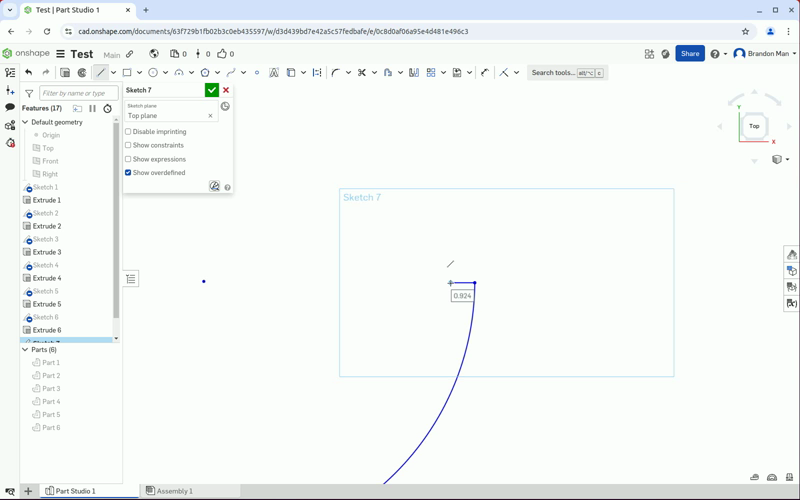
scroll(-6)
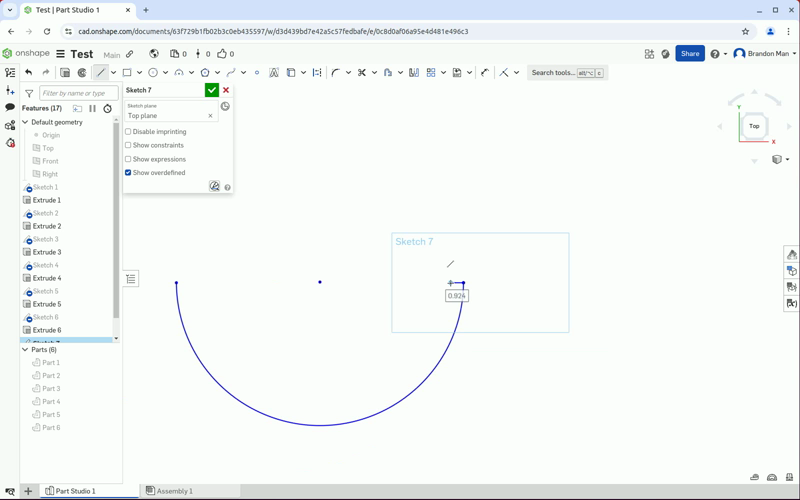
scroll(-6)
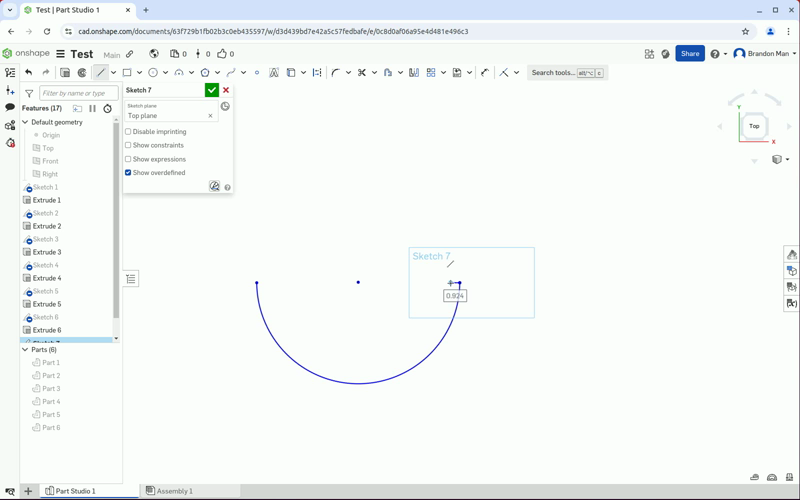
scroll(-6)
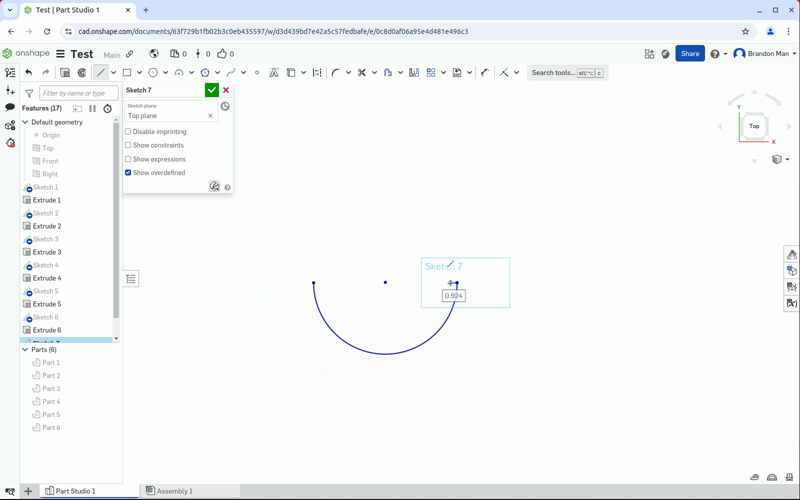
scroll(-6)
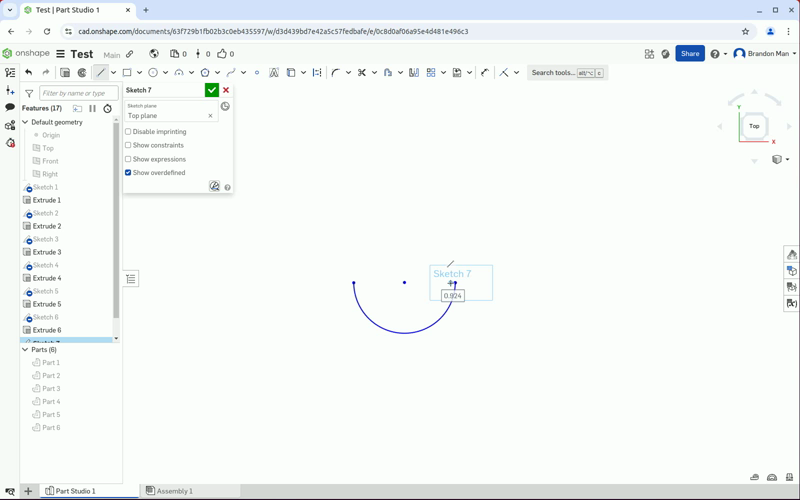
key_up(shift)
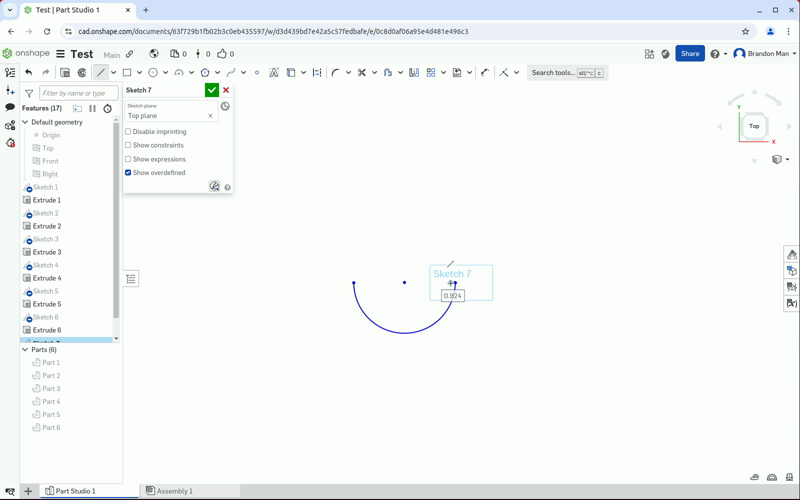
key(esc)
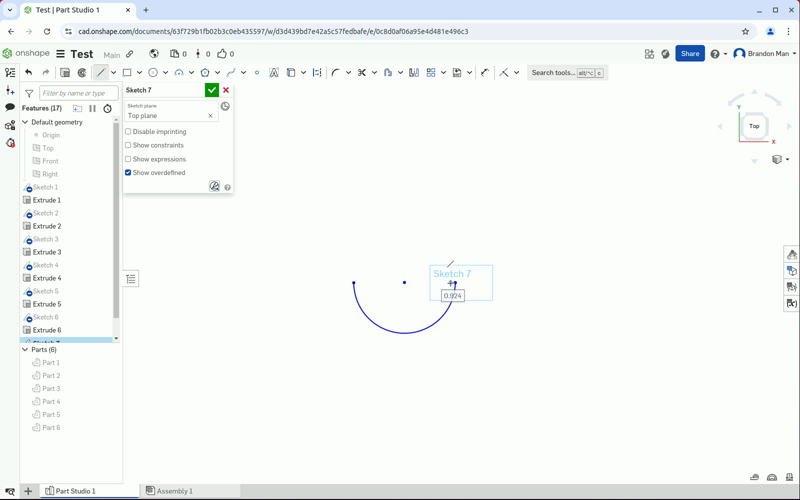
key(a)
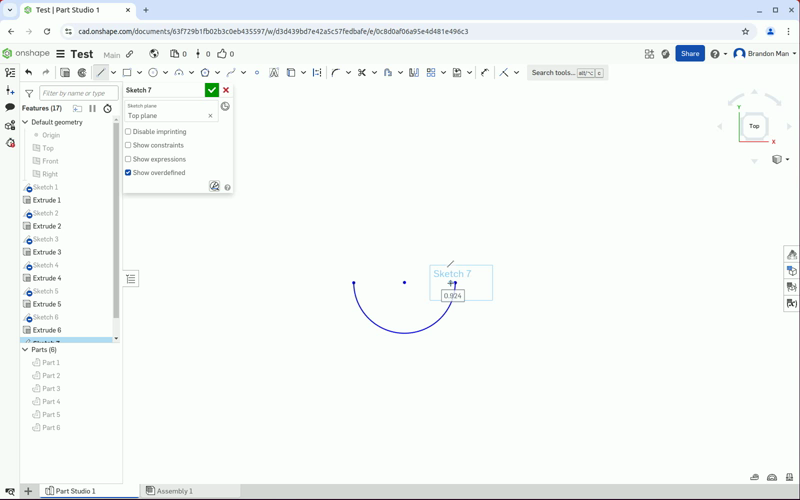
mouse_move(450, 282)
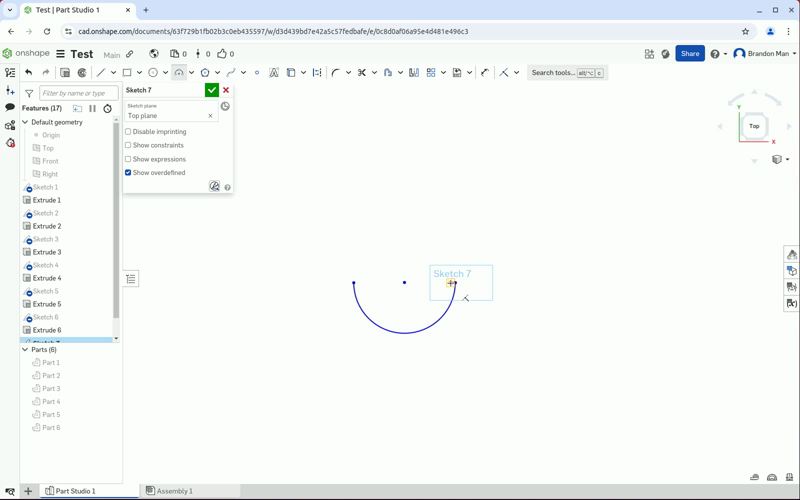
scroll(6)
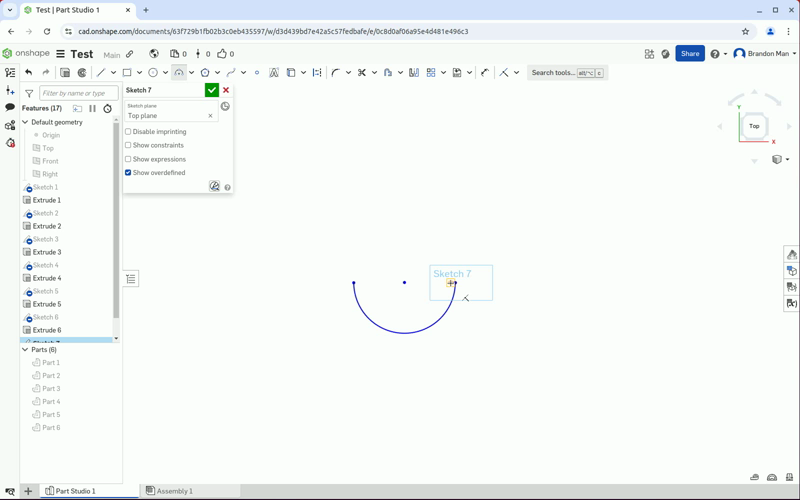
scroll(6)
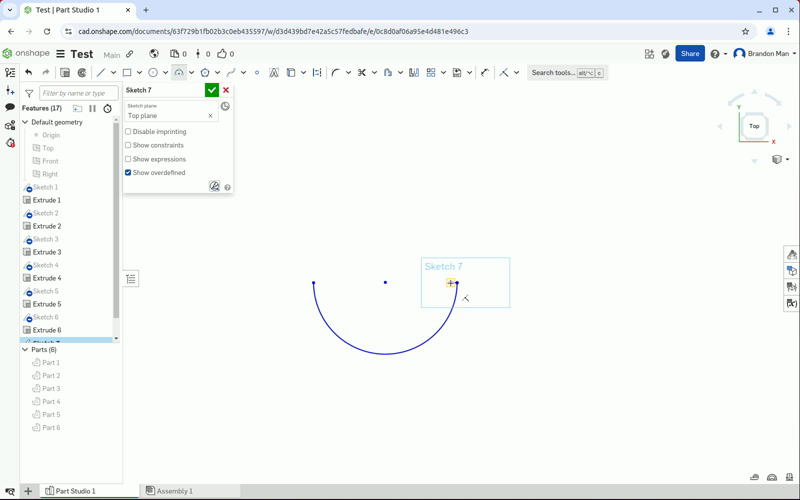
scroll(6)
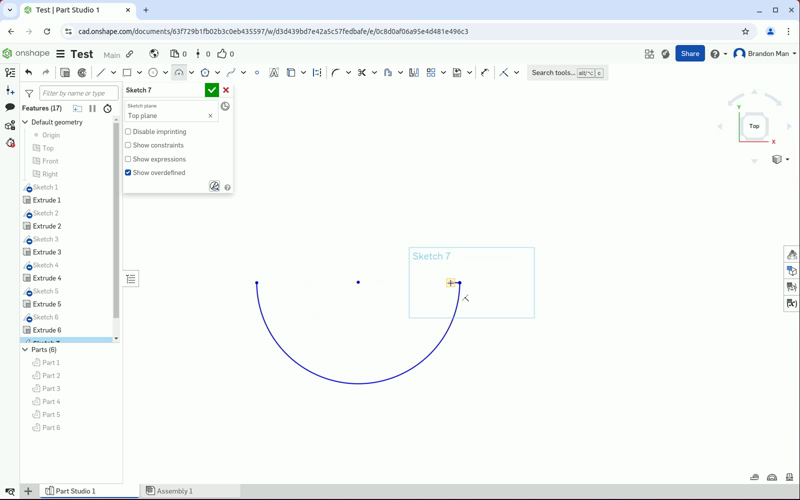
scroll(6)
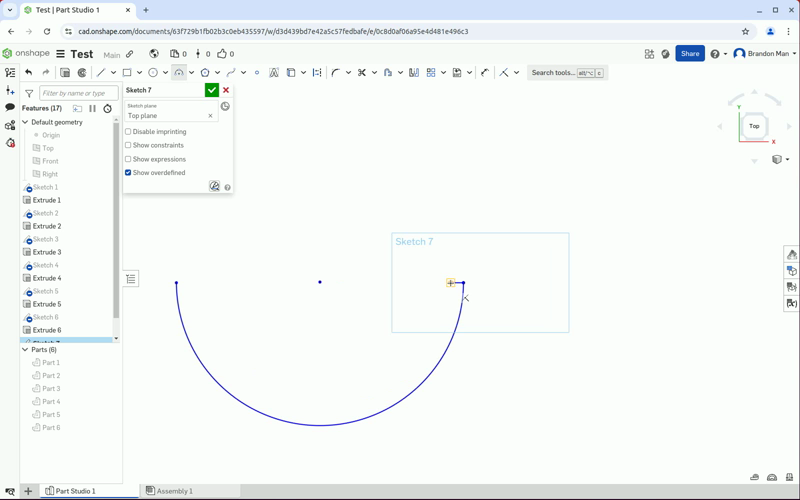
scroll(6)
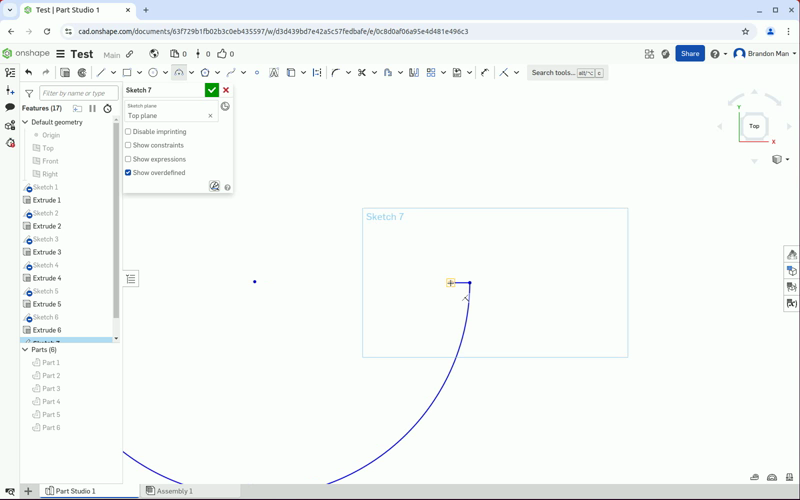
scroll(6)
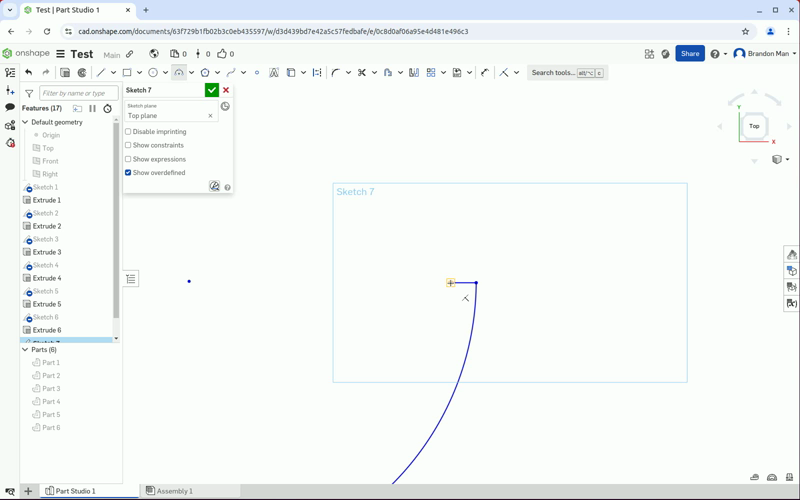
scroll(6)
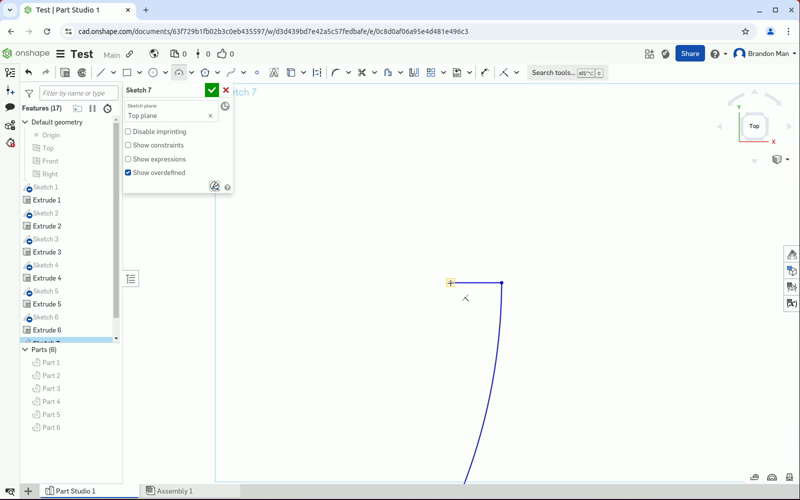
click(450, 282)
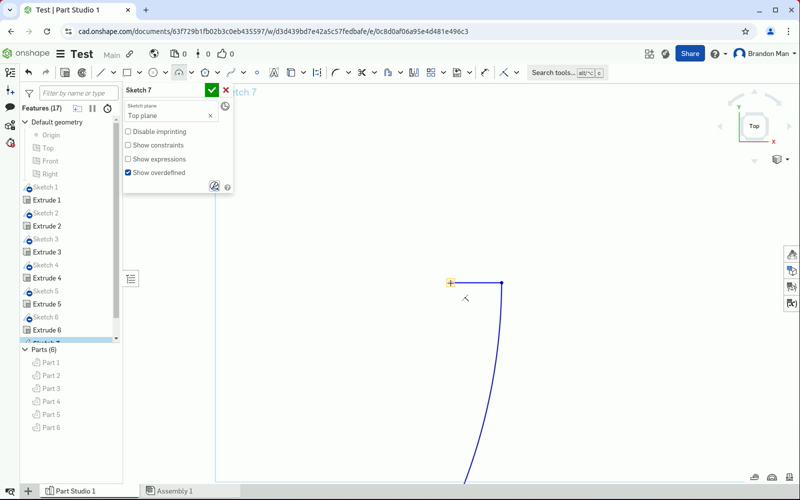
scroll(-6)
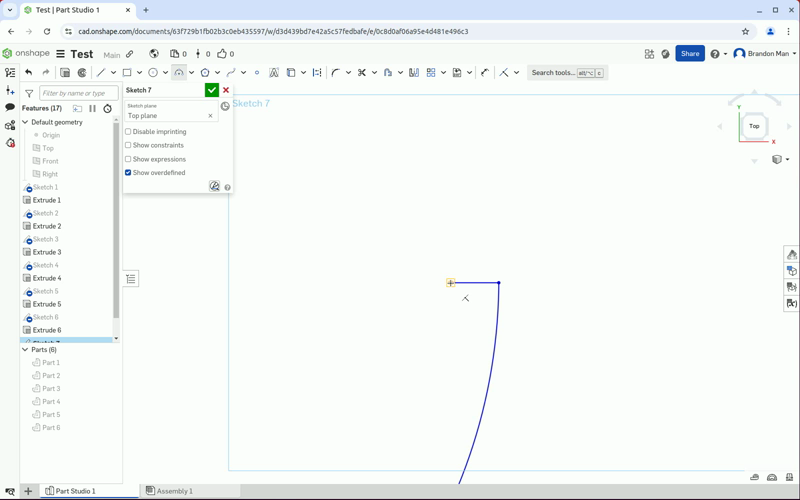
scroll(-6)
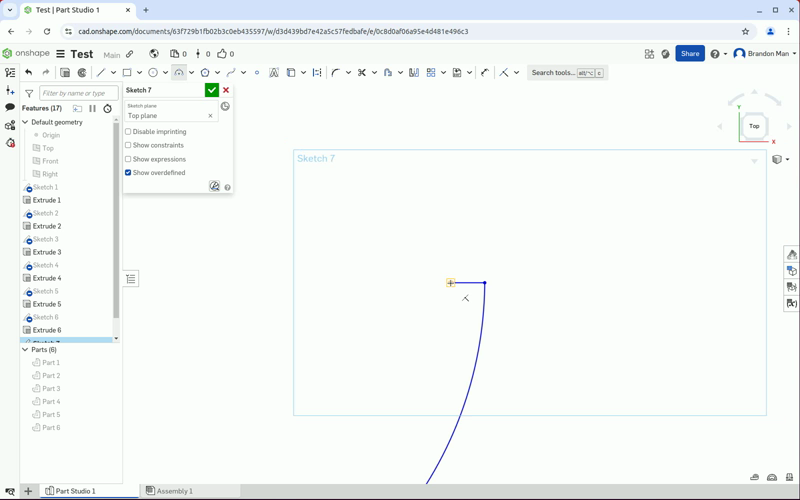
scroll(-6)
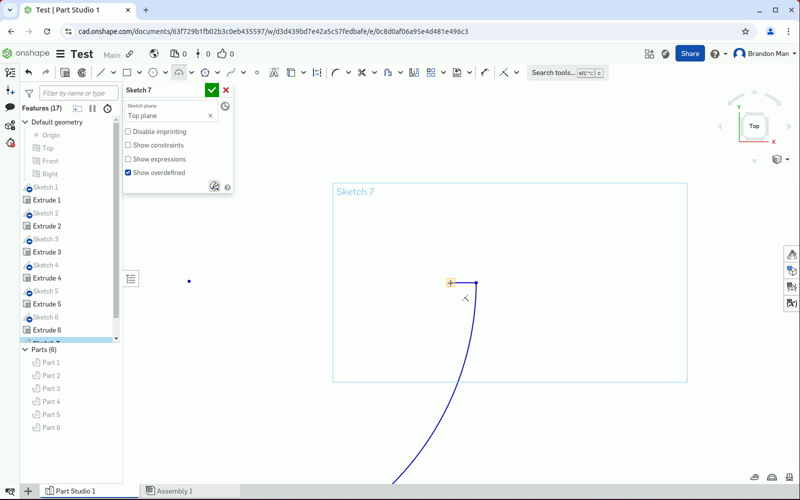
scroll(-6)
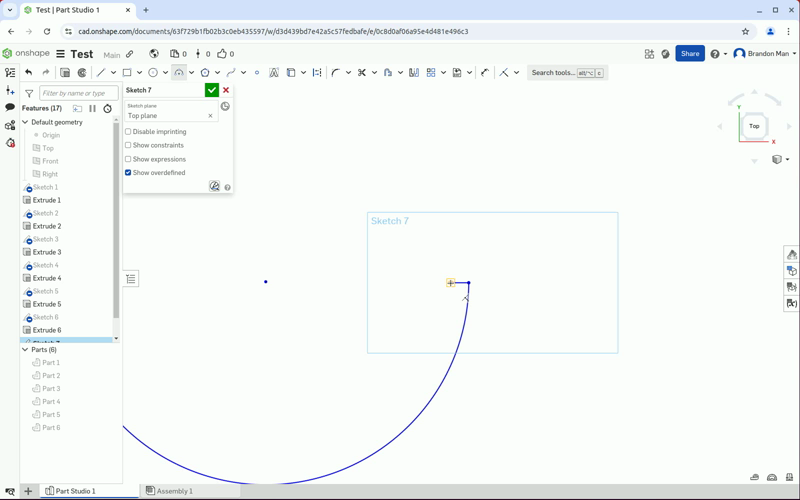
scroll(-6)
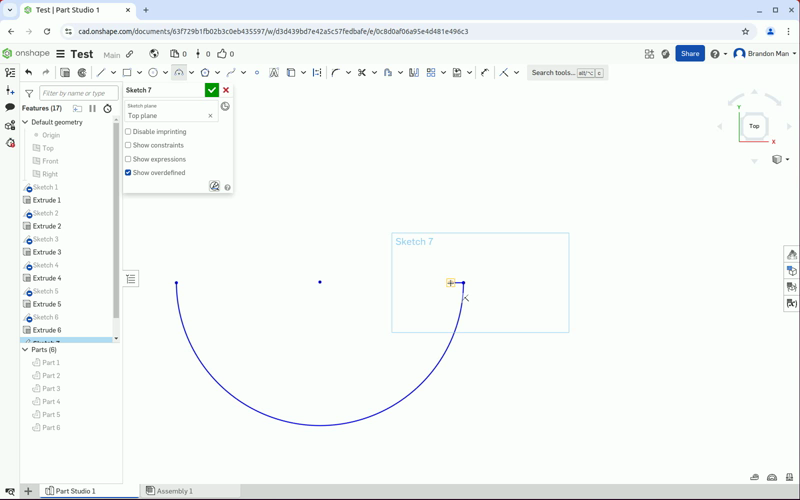
scroll(-6)
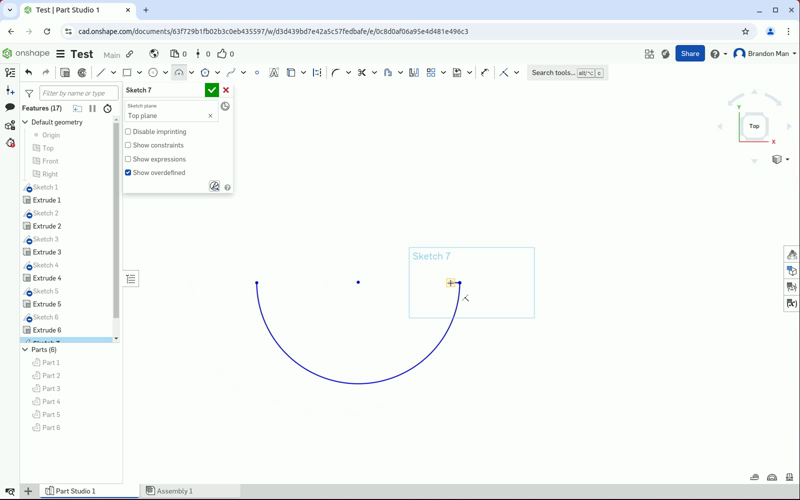
scroll(-6)
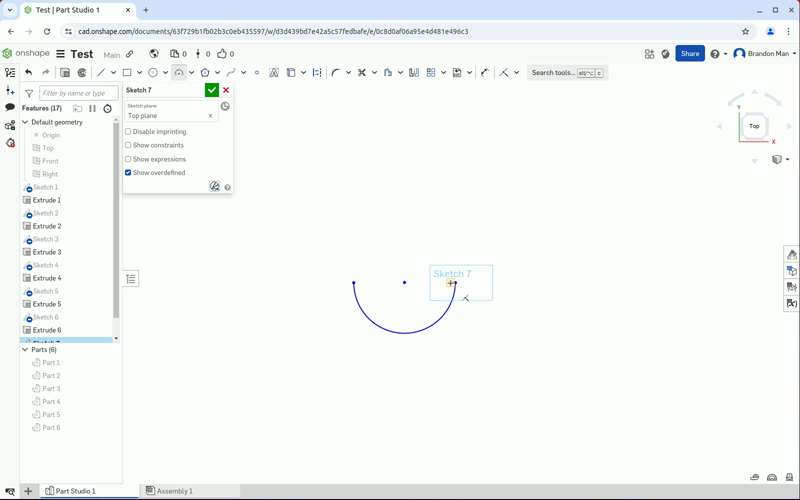
key_down(shift)
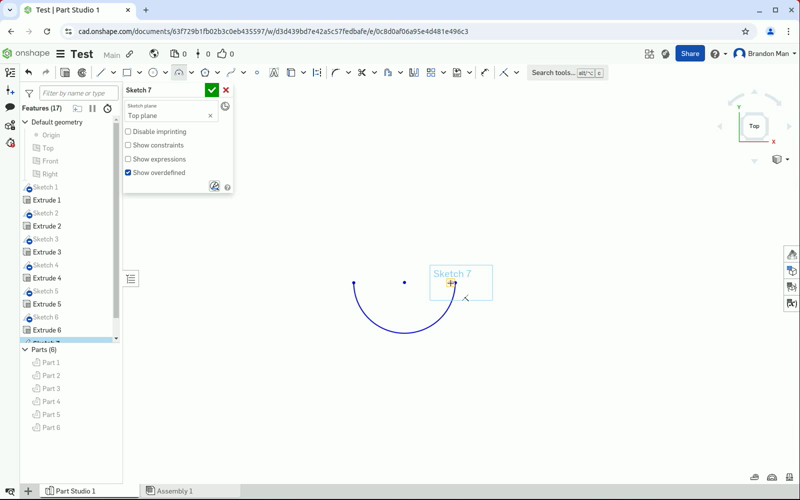
mouse_move(358, 282)
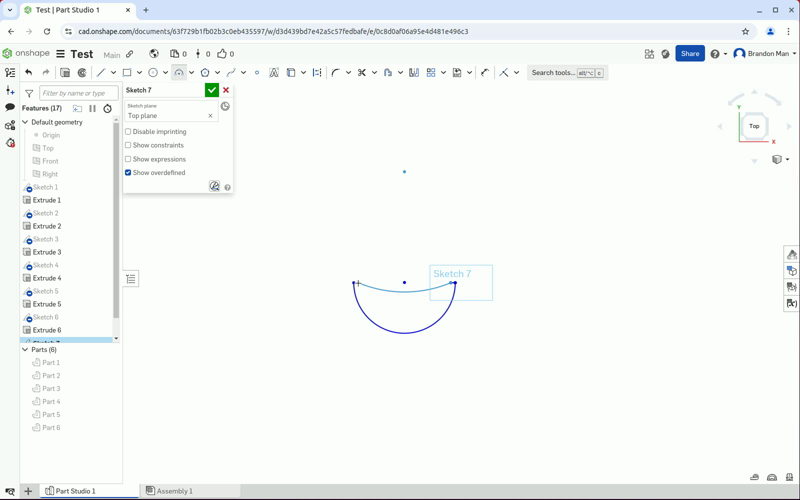
click(358, 282)
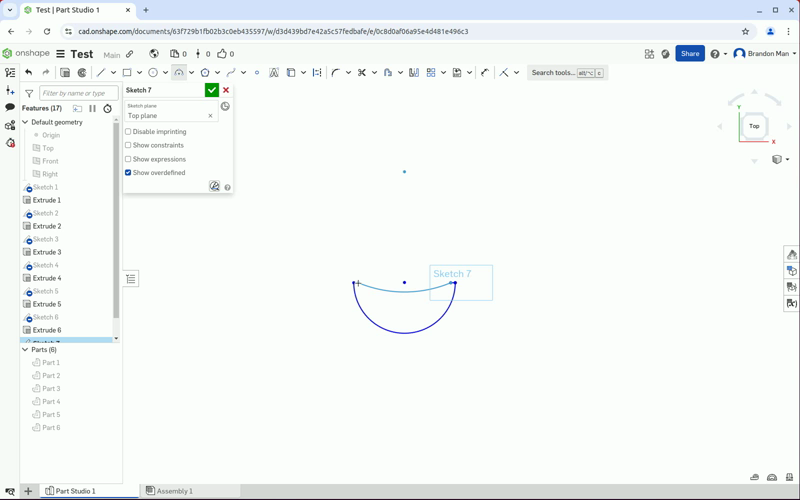
mouse_move(404, 329)
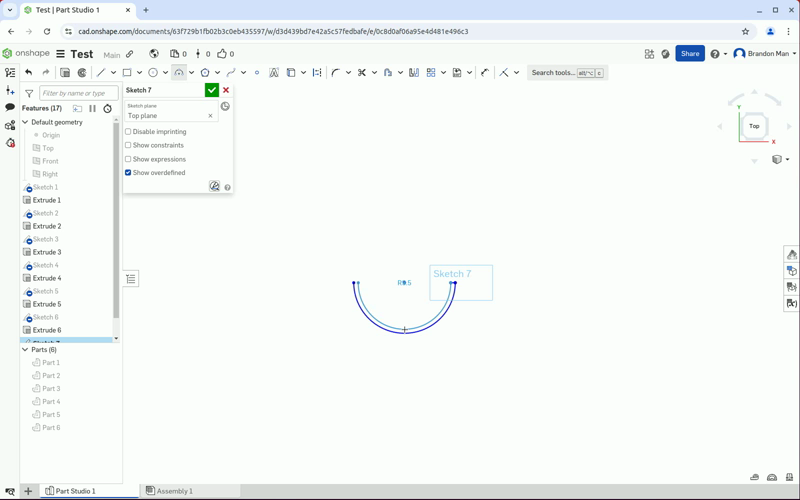
scroll(6)
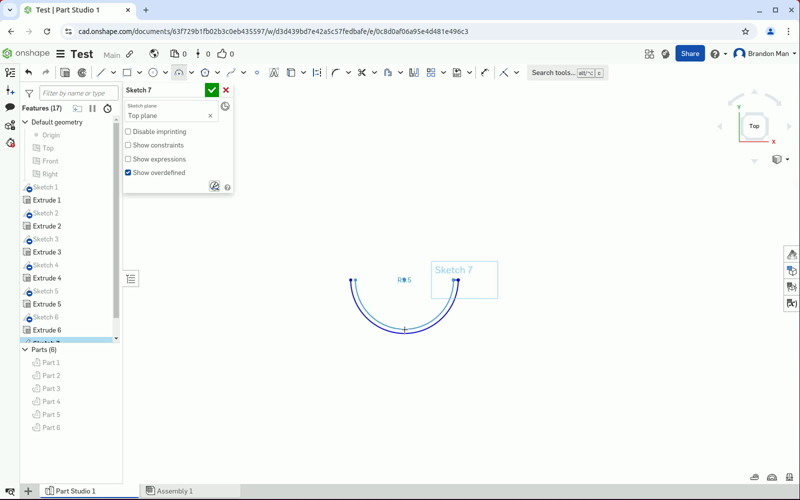
scroll(6)
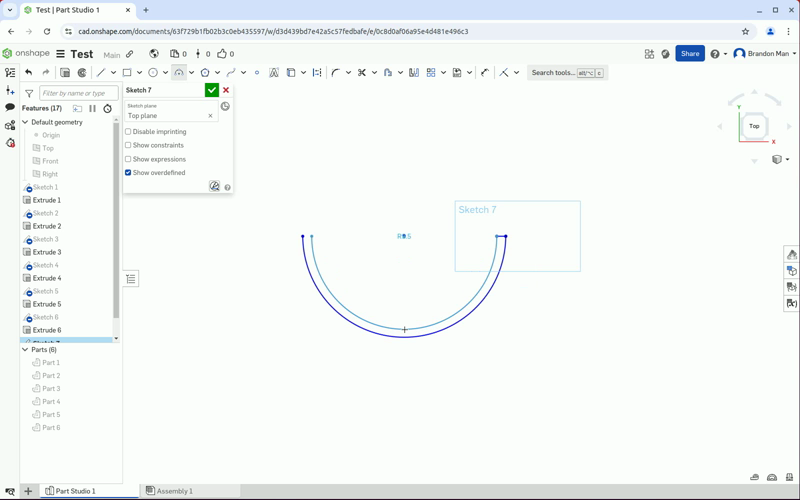
scroll(6)
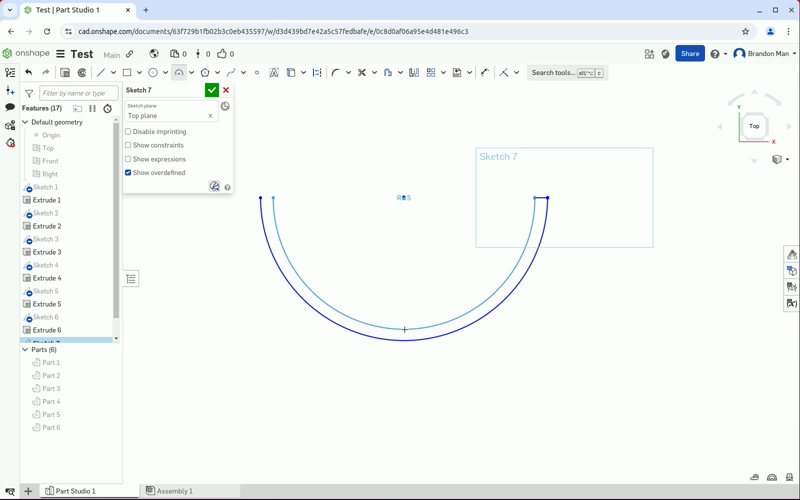
scroll(6)
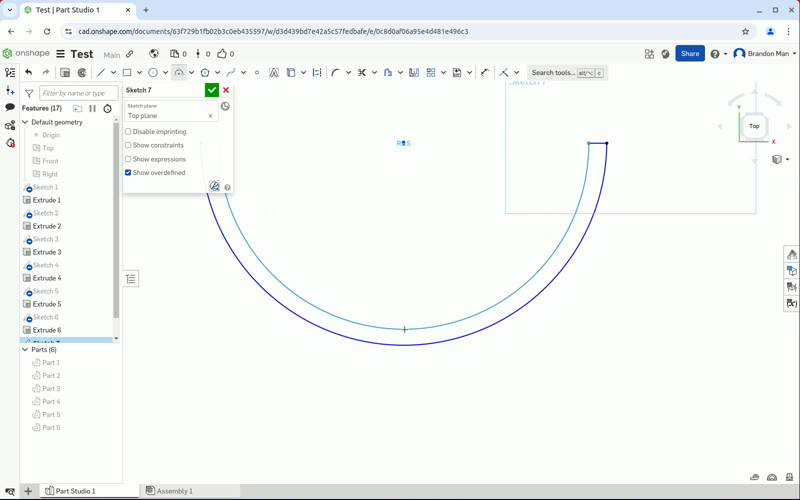
scroll(6)
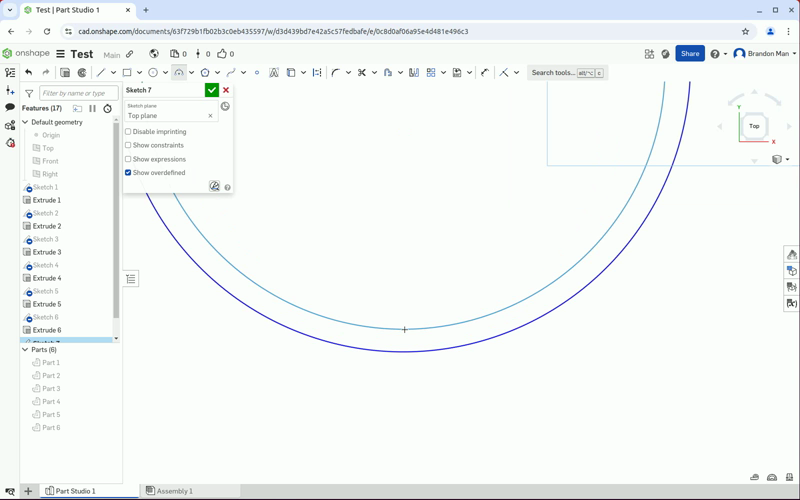
scroll(6)
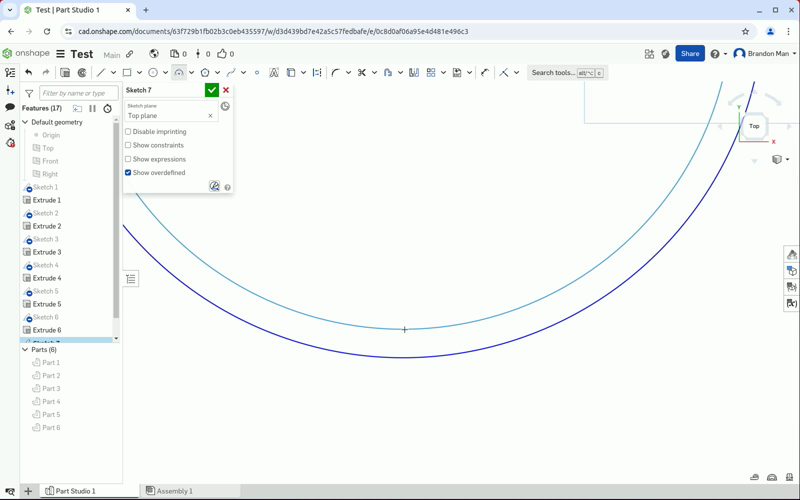
scroll(6)
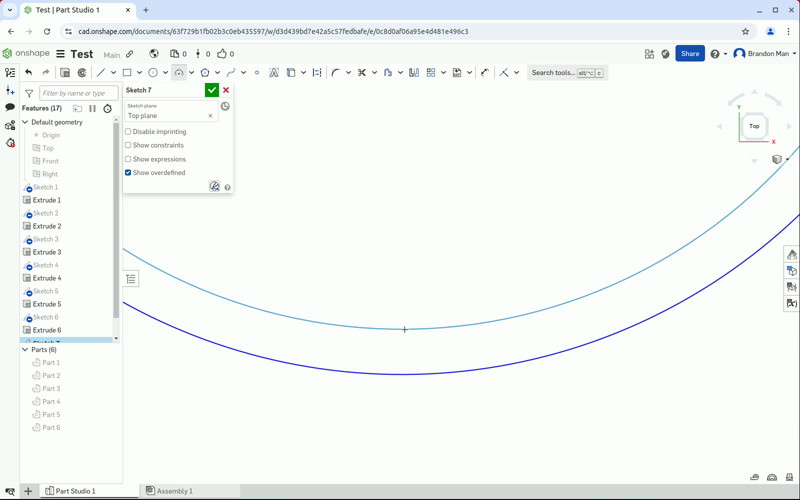
click(404, 329)
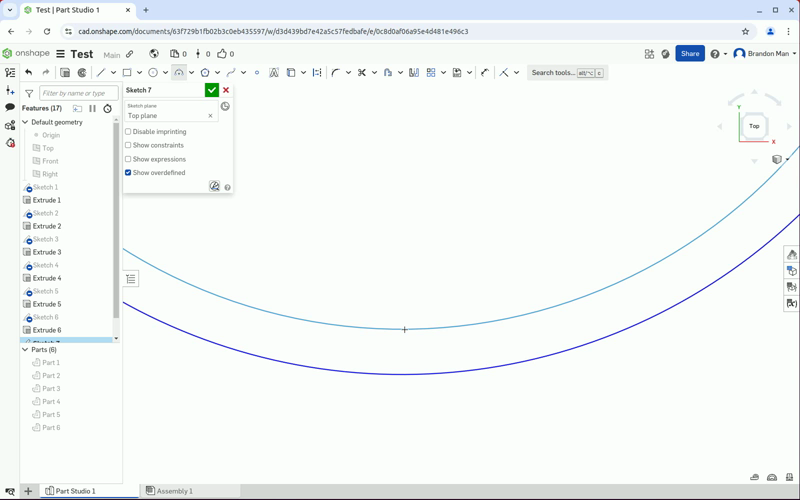
scroll(-6)
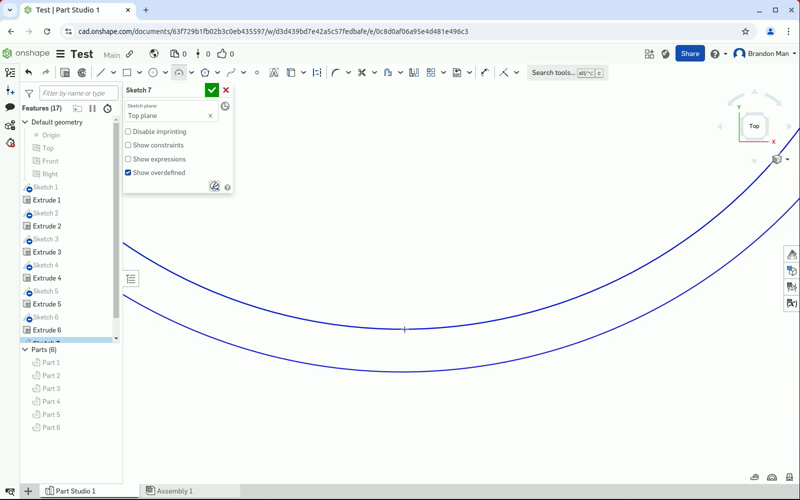
scroll(-6)
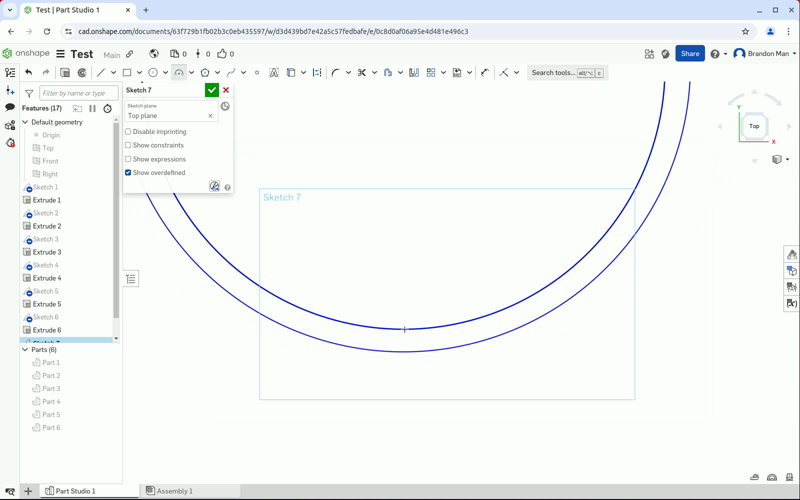
scroll(-6)
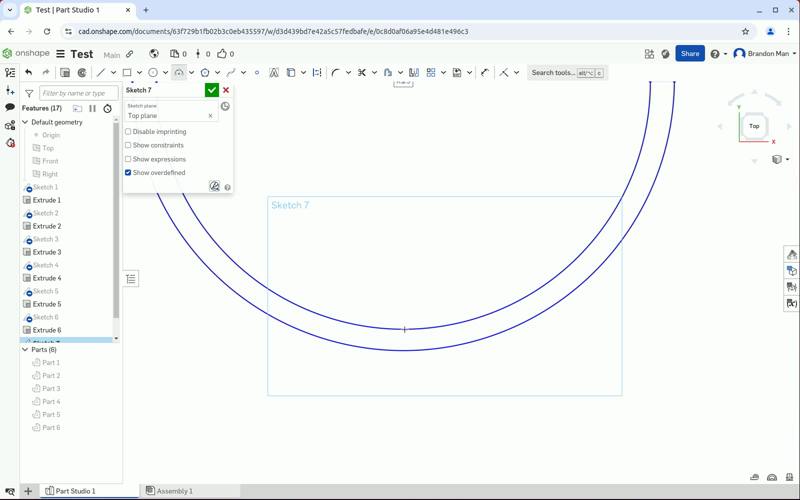
scroll(-6)
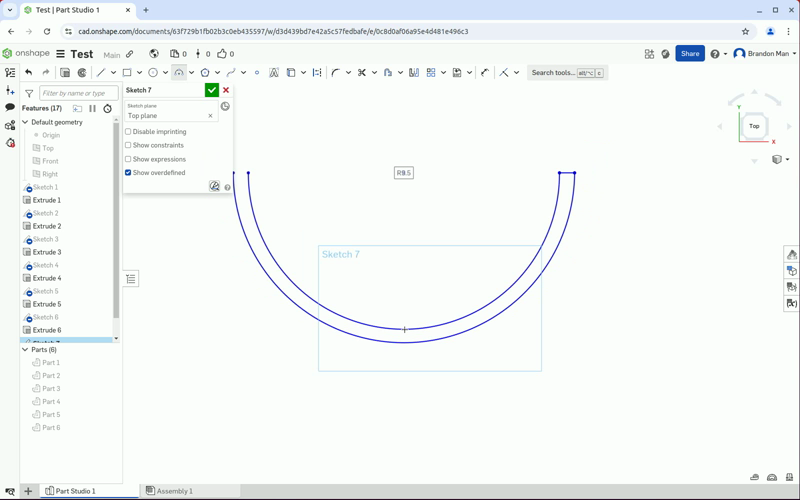
scroll(-6)
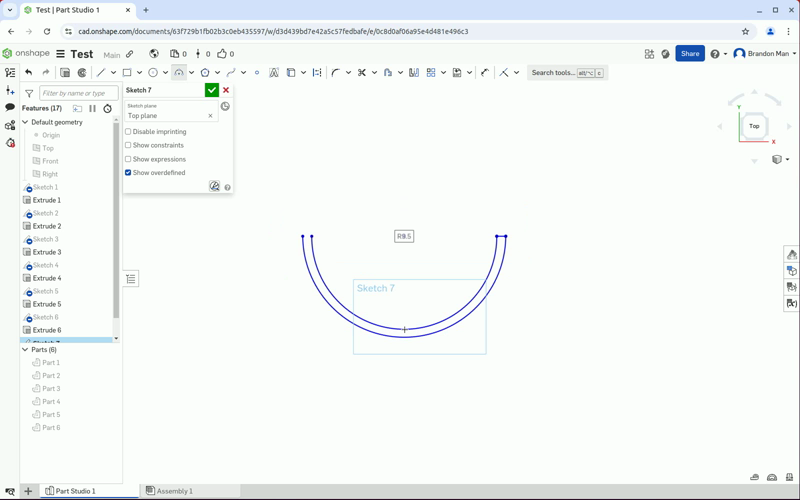
scroll(-6)
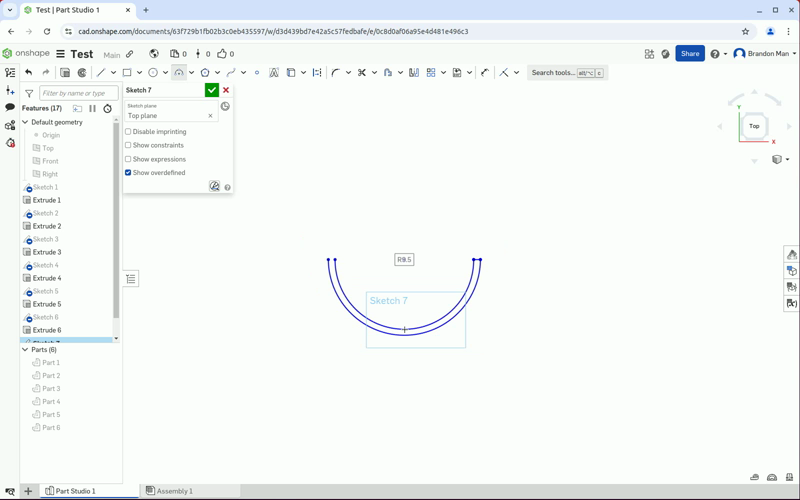
scroll(-6)
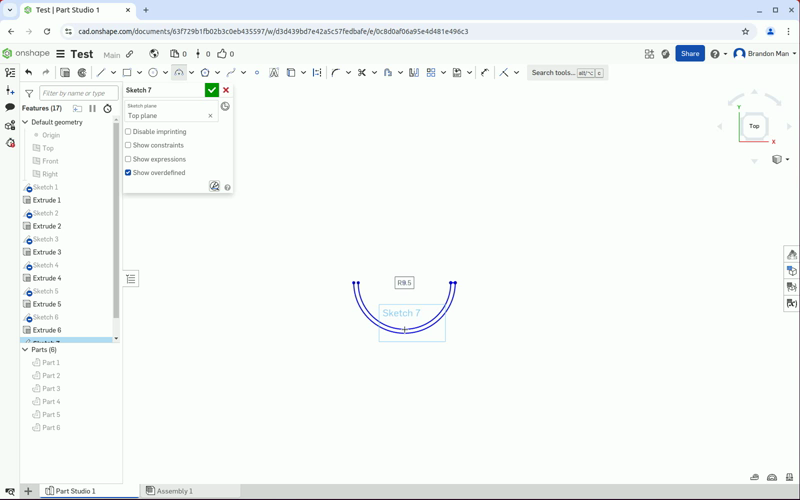
key_up(shift)
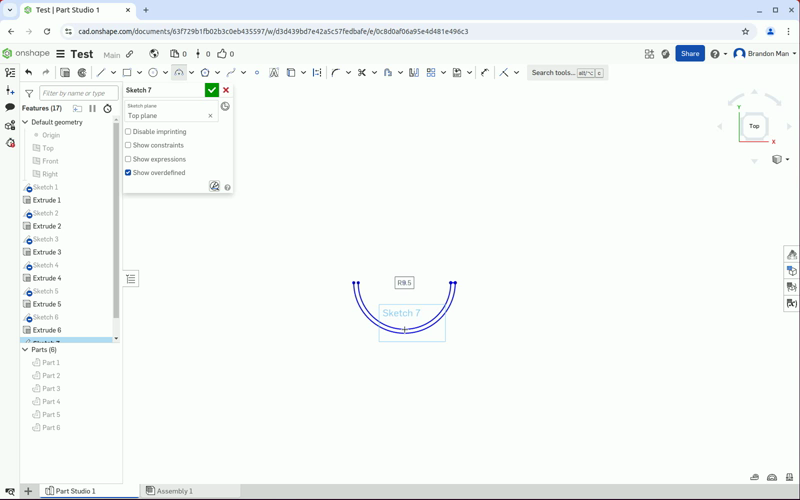
key(esc)
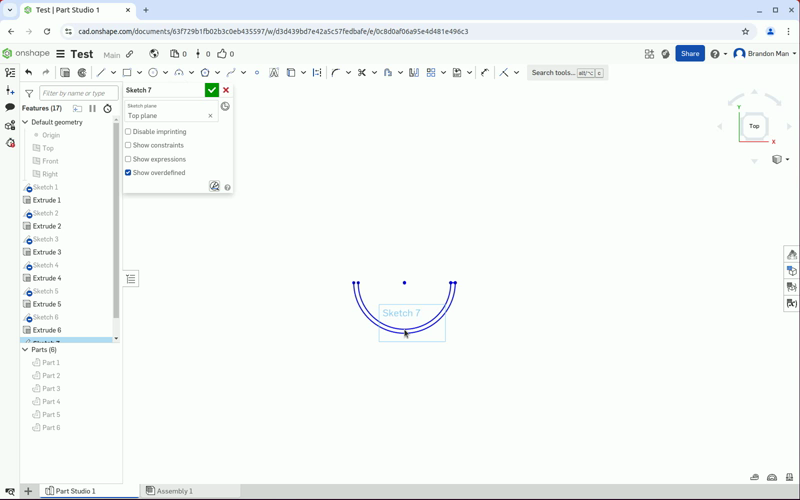
key(l)
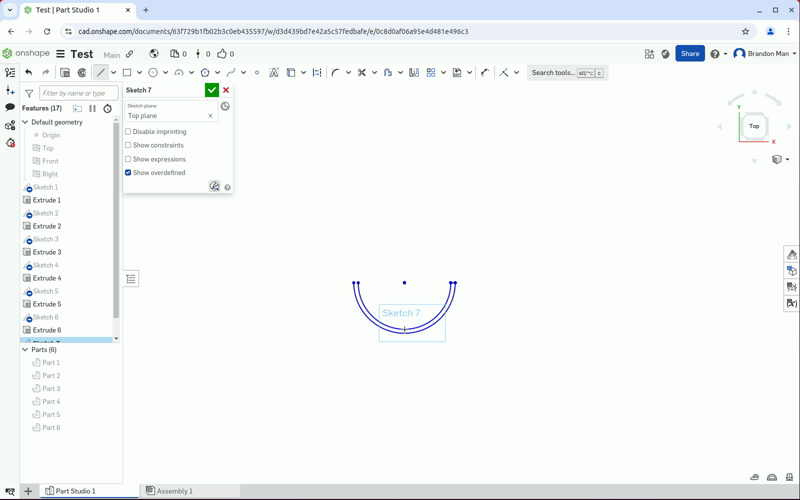
mouse_move(358, 282)
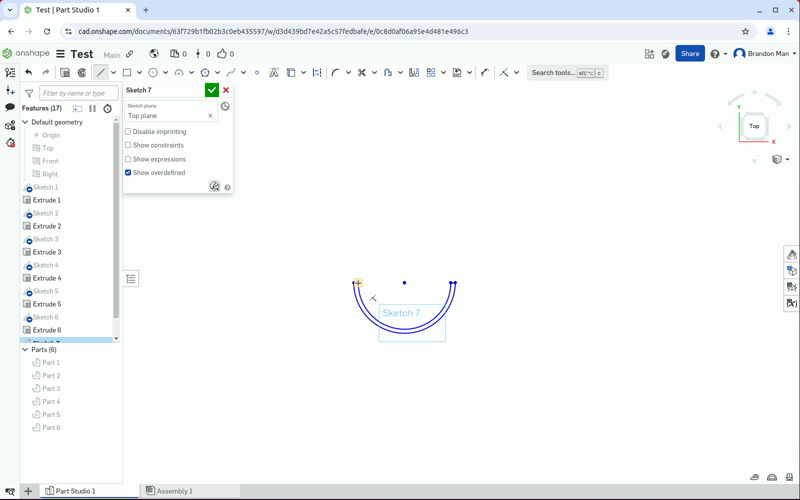
click(358, 282)
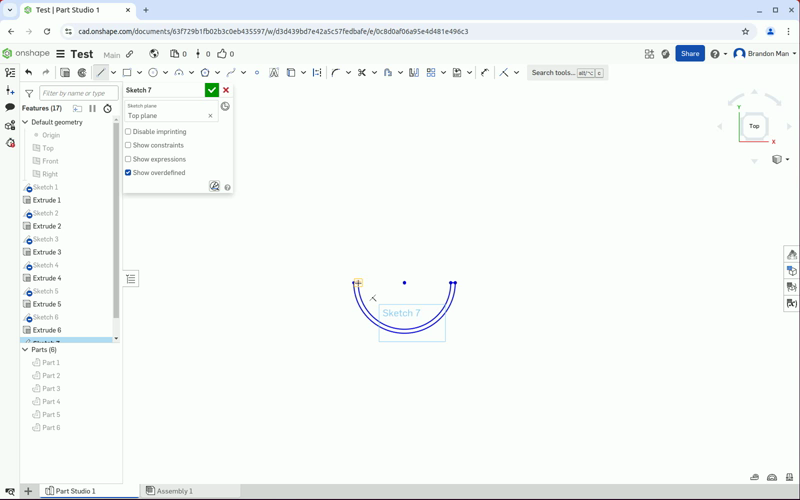
mouse_move(388, 282)
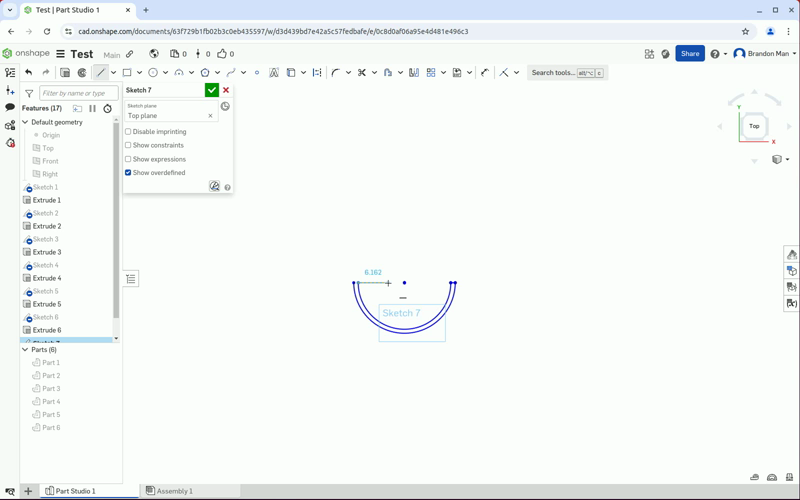
key_down(shift)
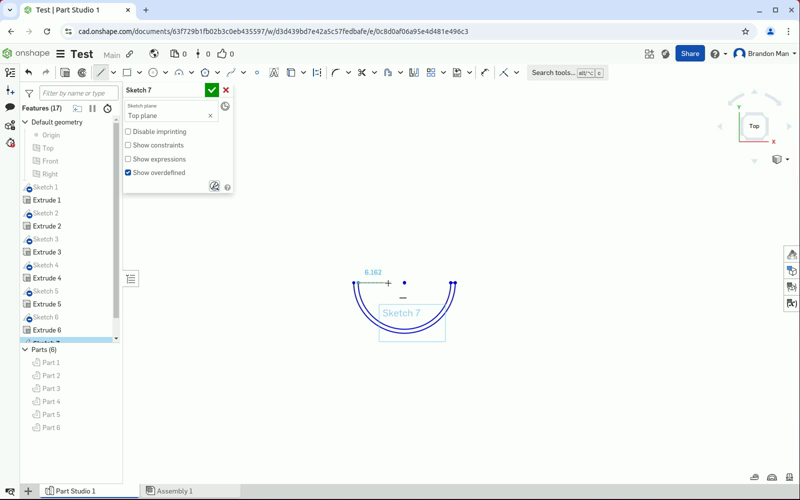
mouse_move(353, 282)
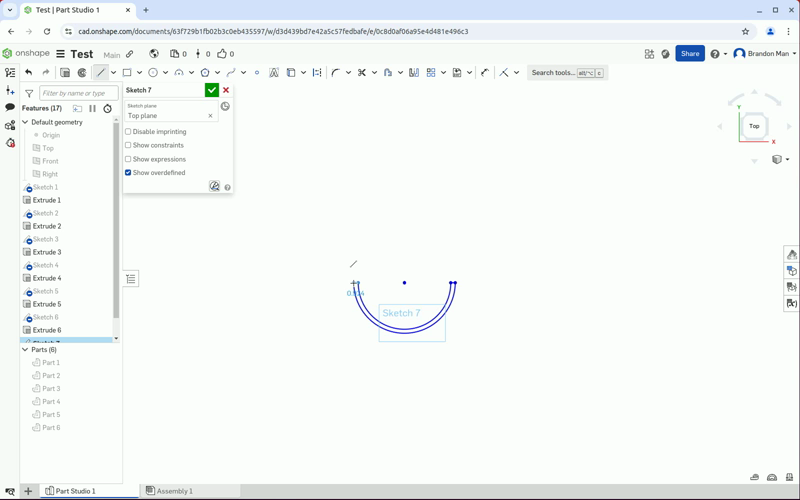
scroll(6)
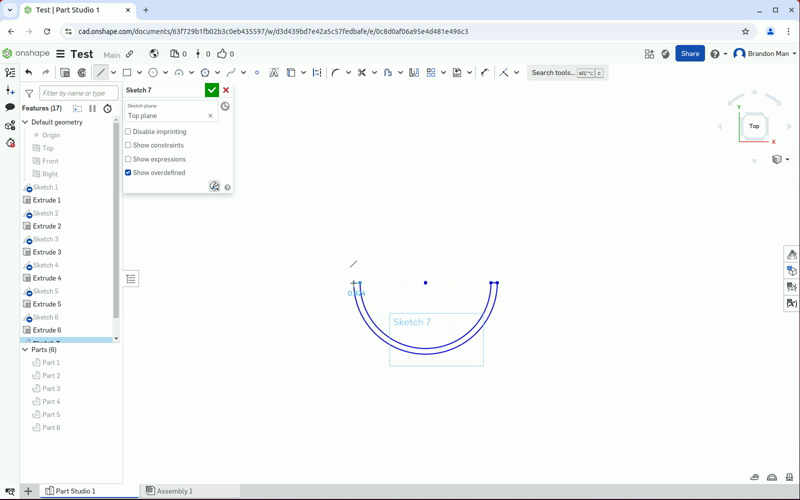
scroll(6)
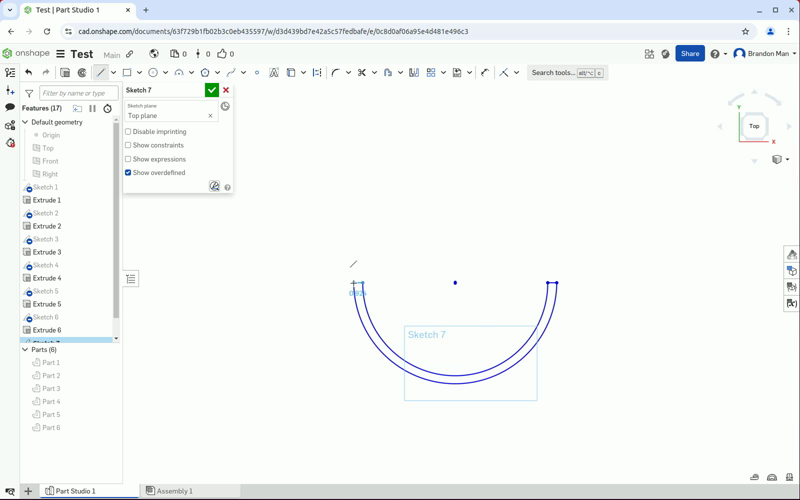
scroll(6)
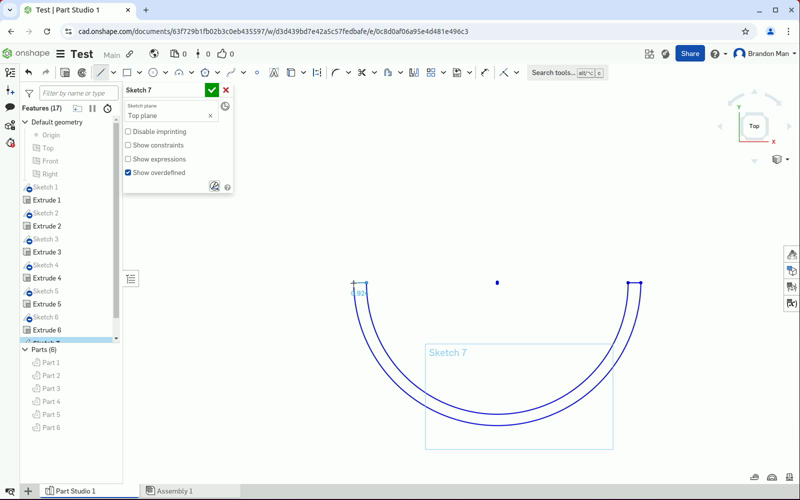
scroll(6)
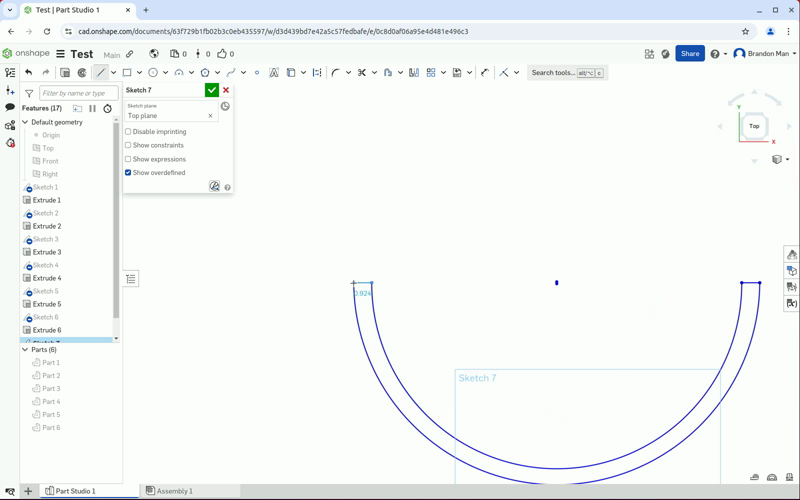
scroll(6)
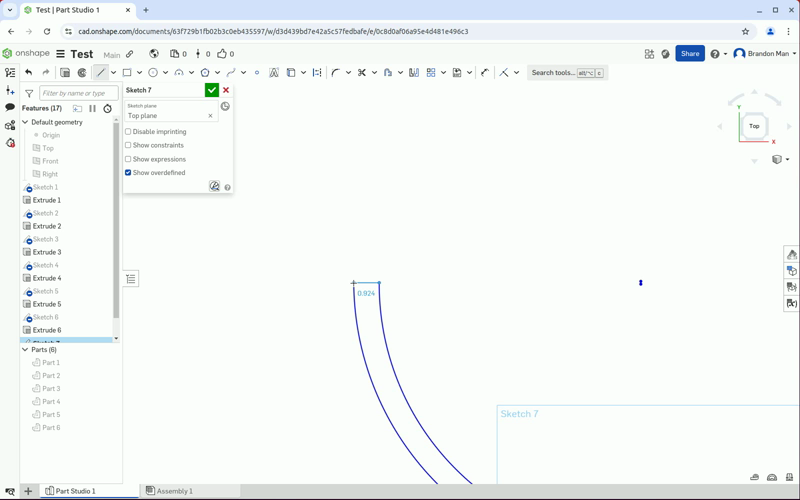
scroll(6)
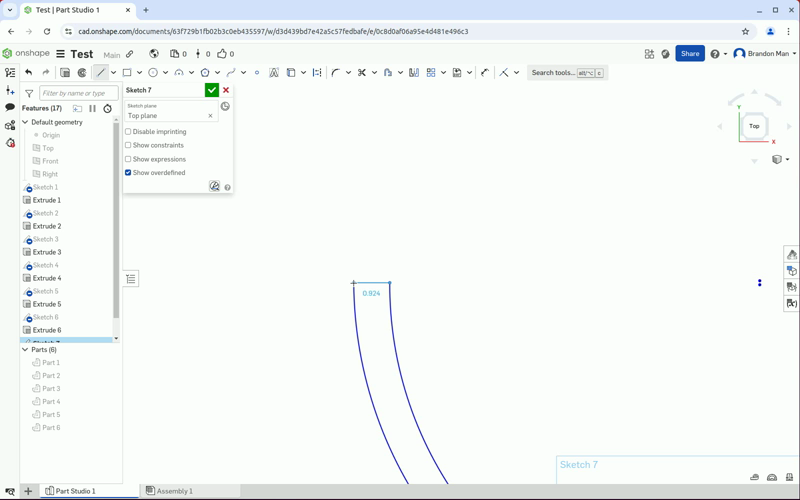
scroll(6)
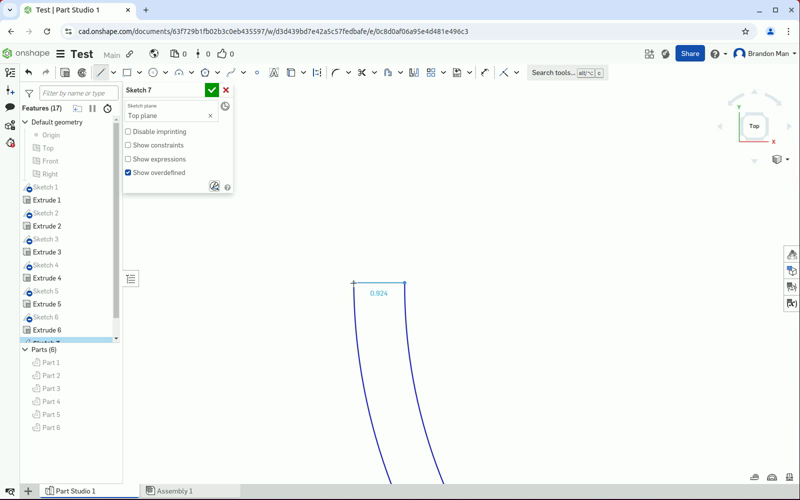
key_up(shift)
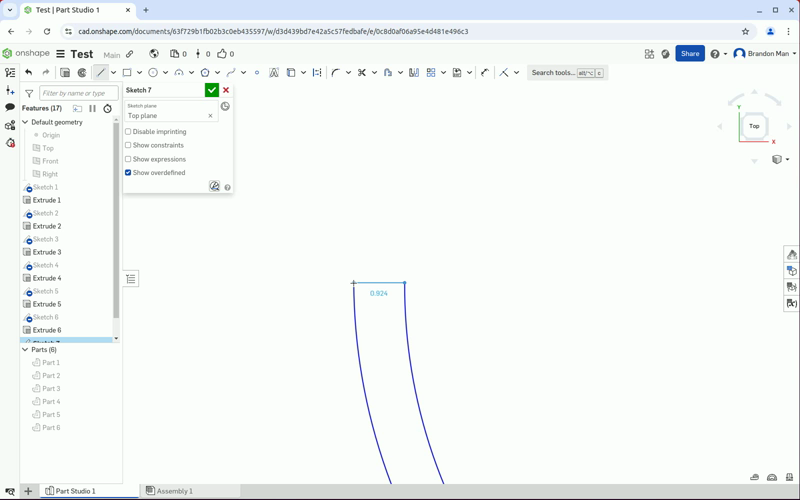
click(353, 282)
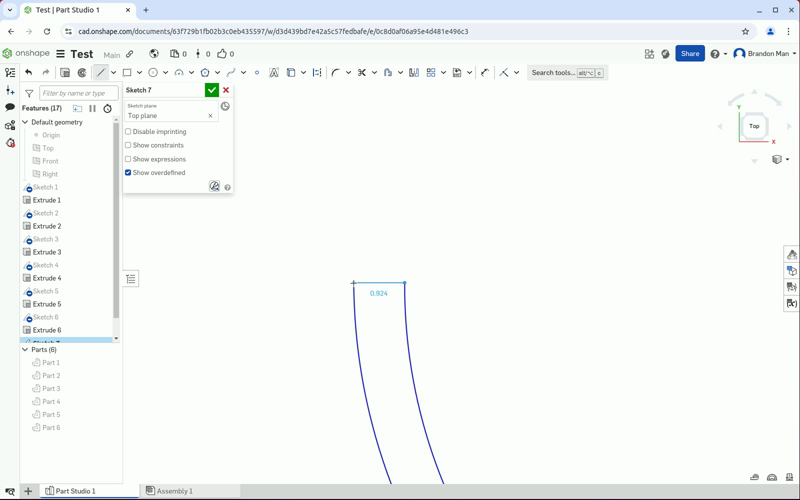
scroll(-6)
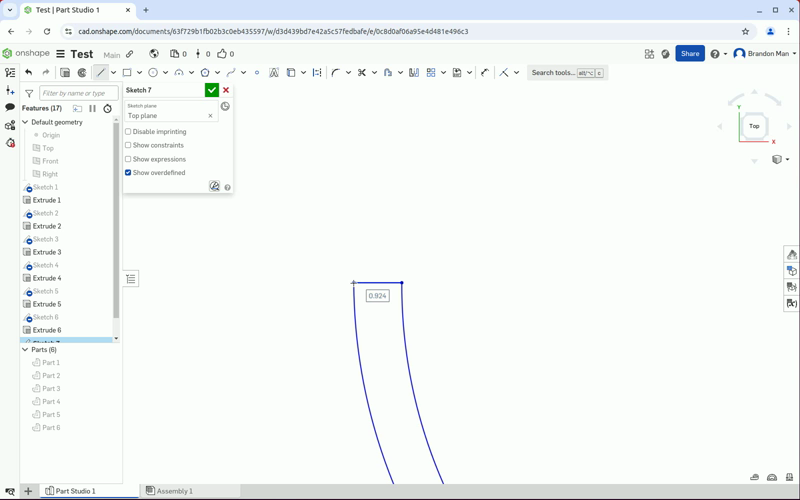
scroll(-6)
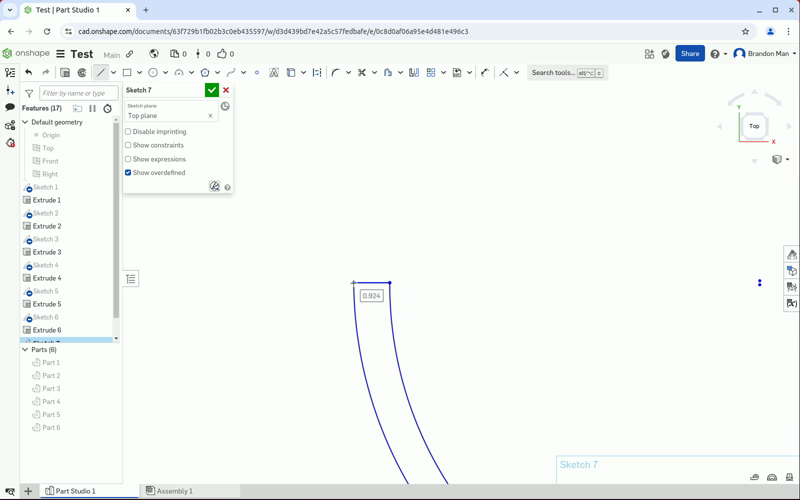
scroll(-6)
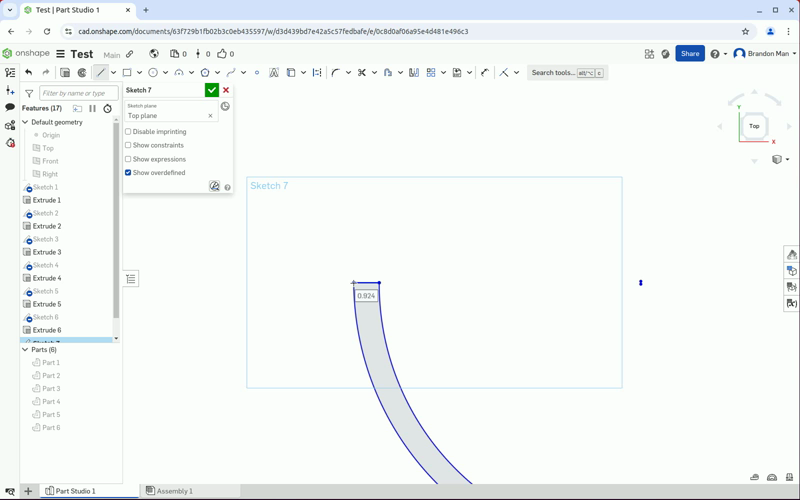
scroll(-6)
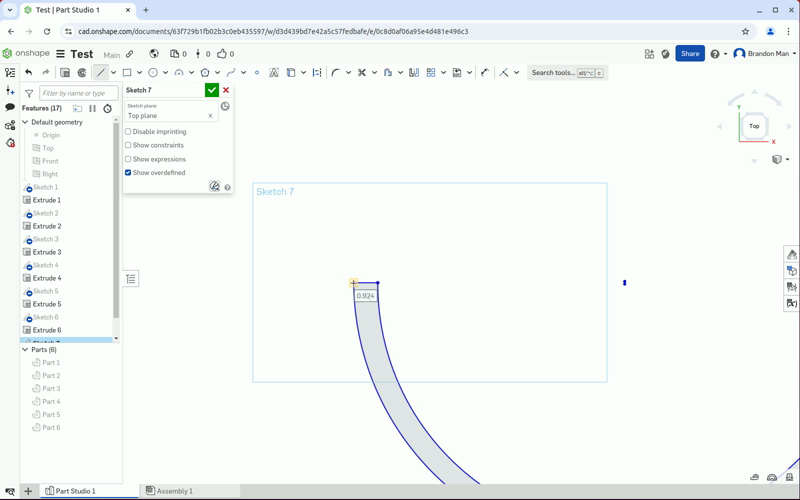
scroll(-6)
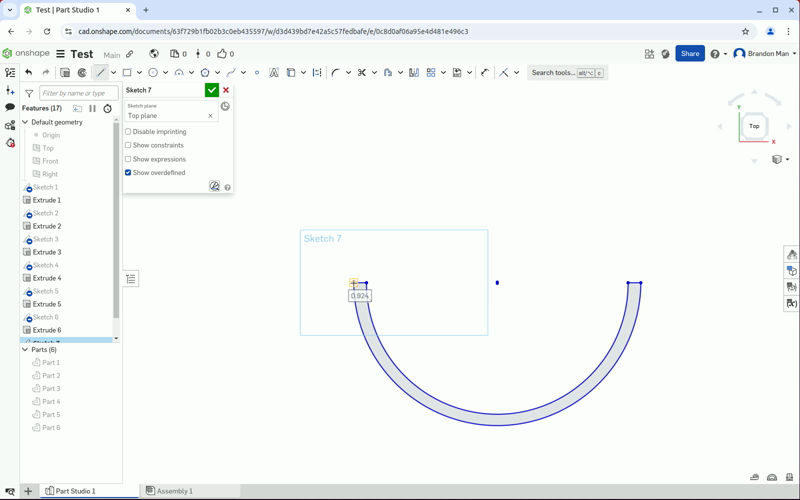
scroll(-6)
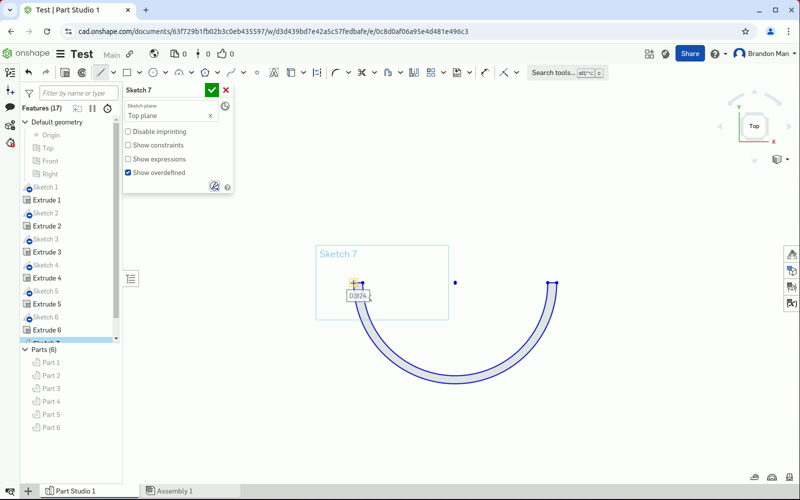
scroll(-6)
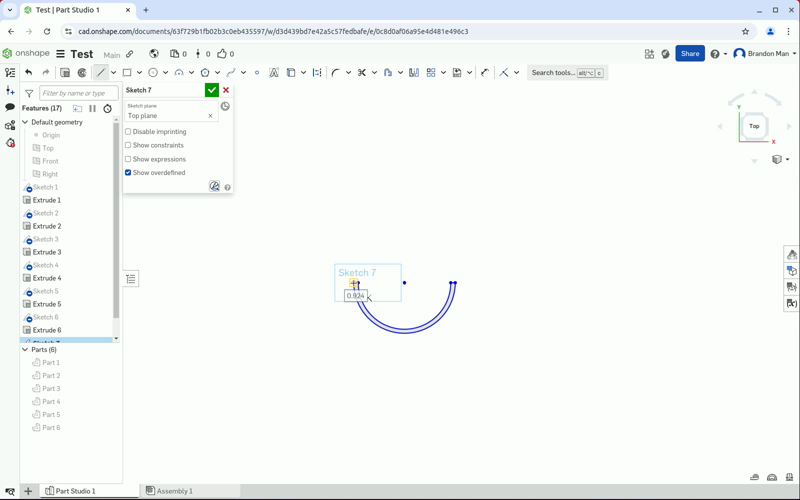
key(esc)
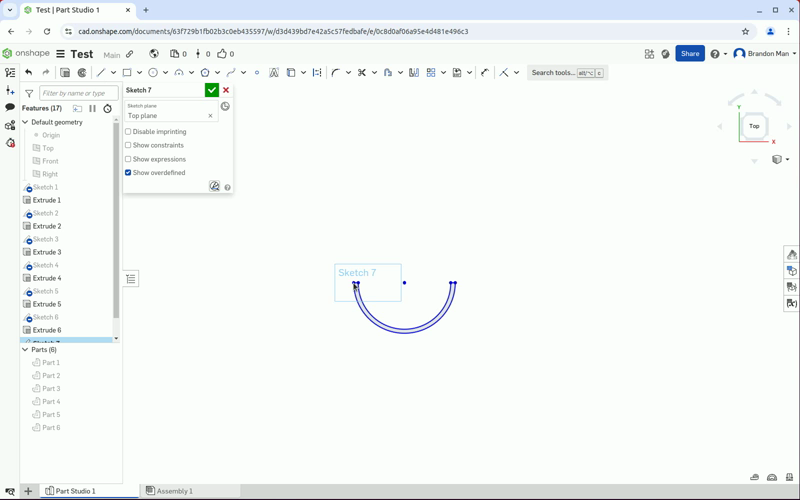
mouse_move(436, 318)
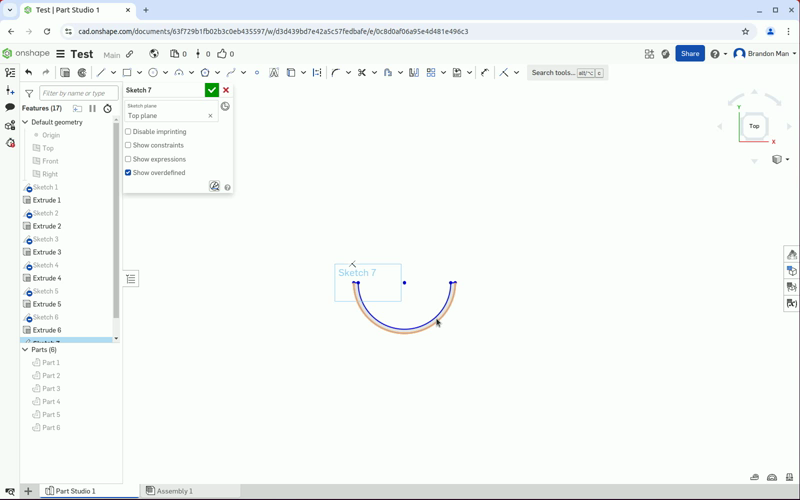
scroll(6)
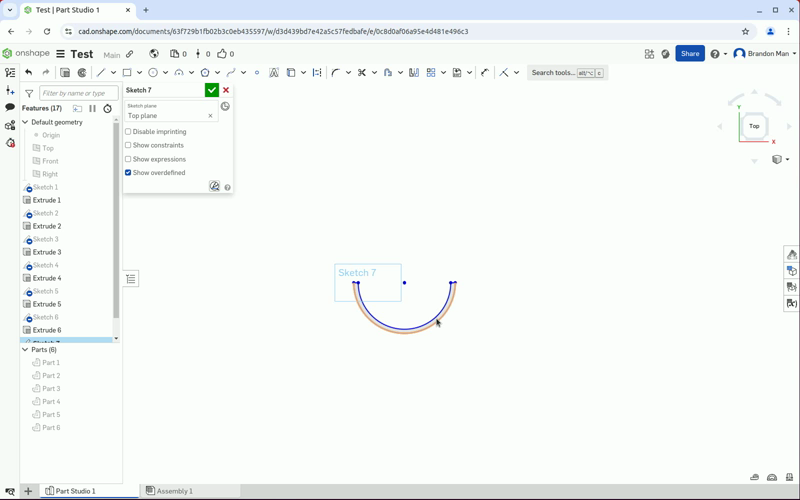
scroll(6)
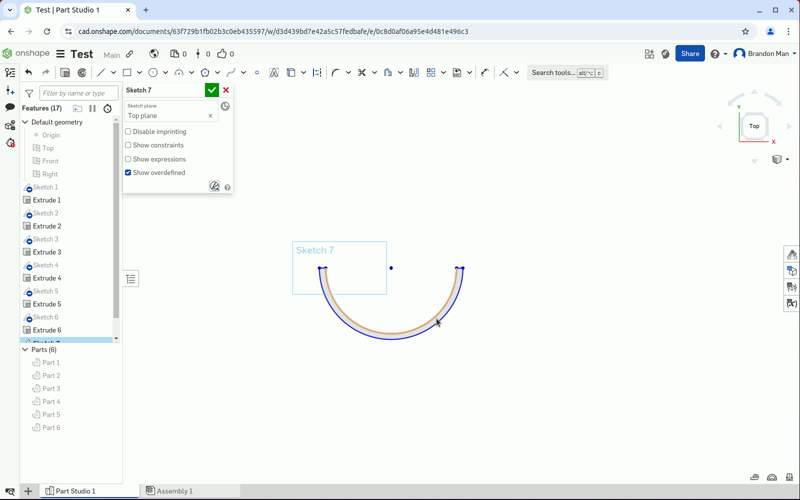
scroll(6)
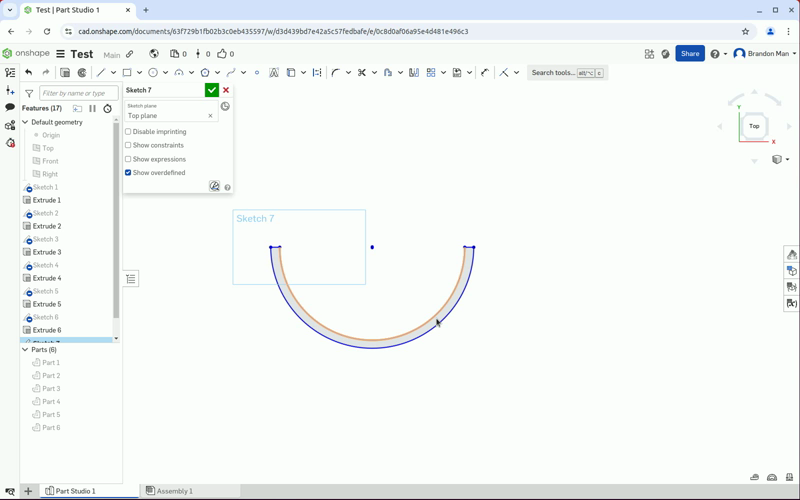
scroll(6)
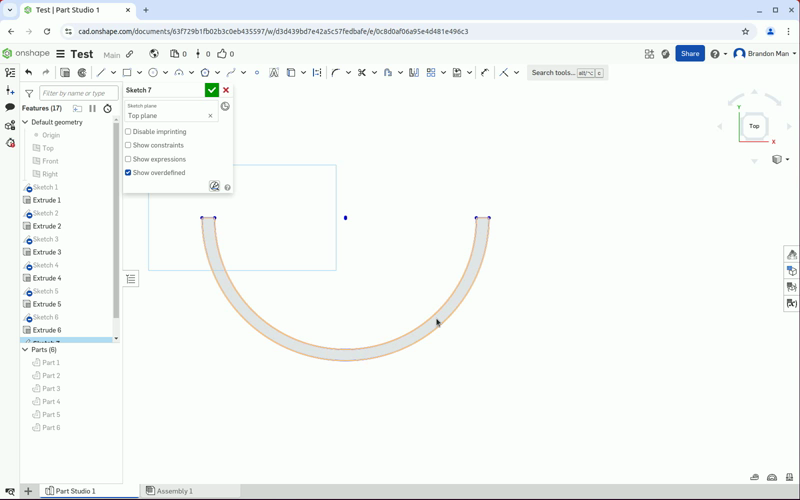
scroll(6)
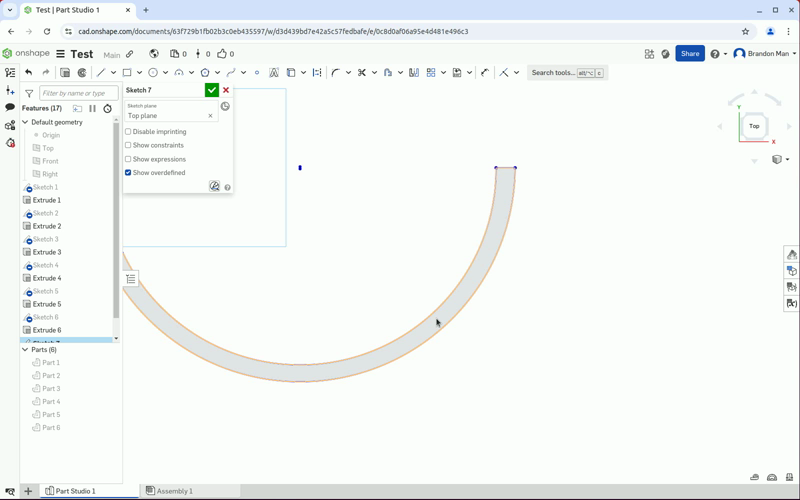
scroll(6)
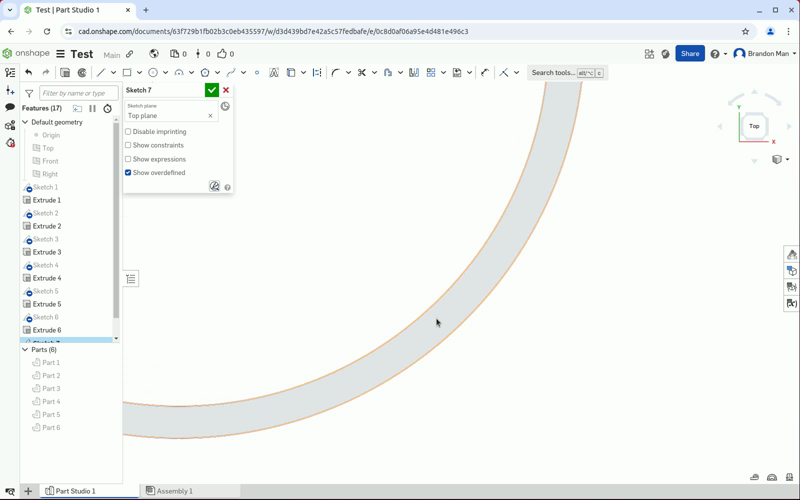
scroll(6)
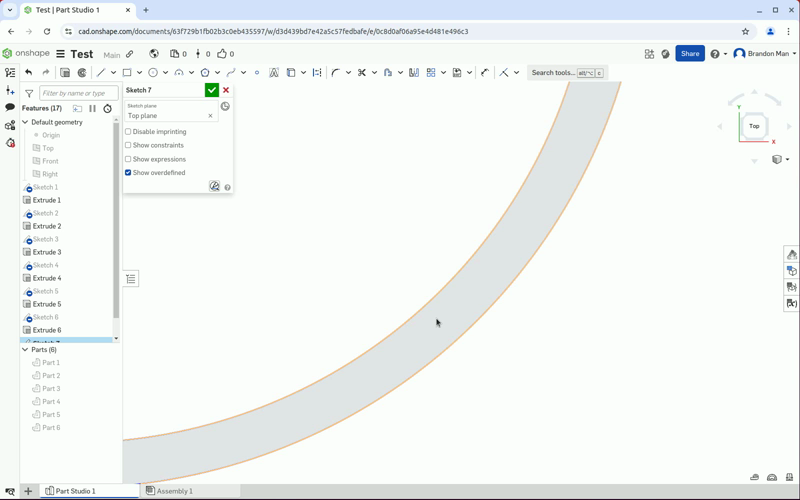
click(436, 318)
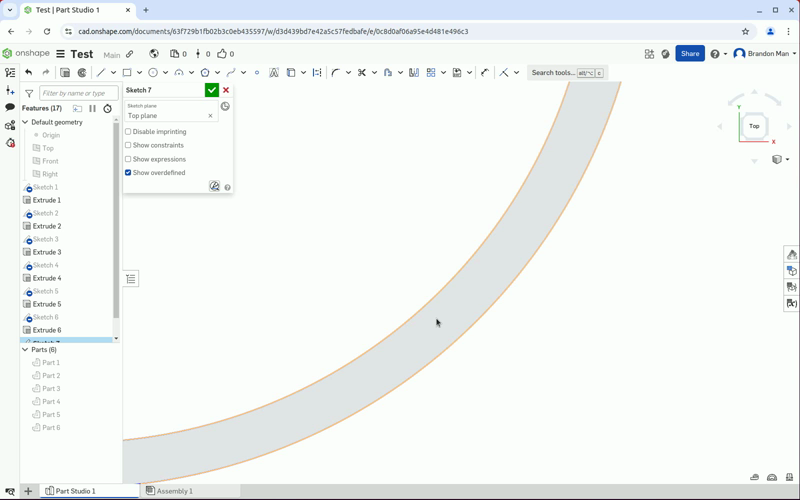
scroll(-6)
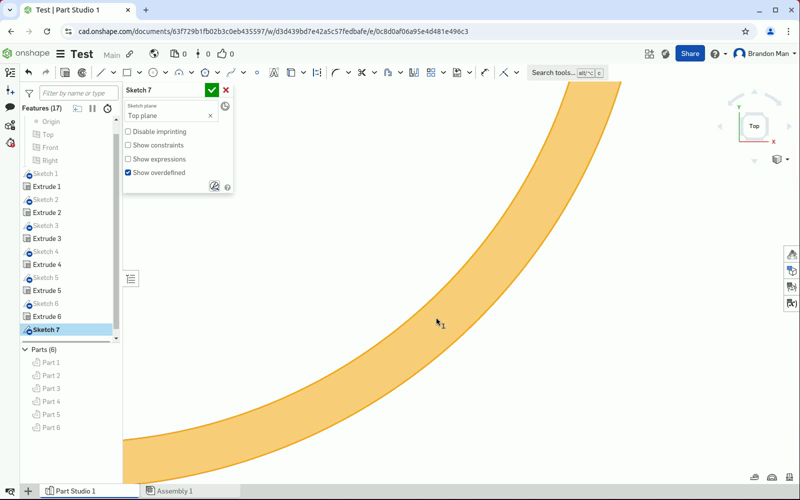
scroll(-6)
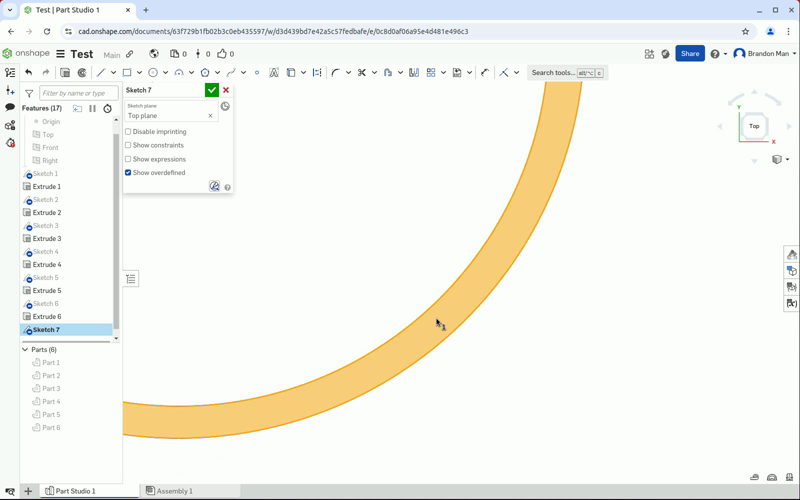
scroll(-6)
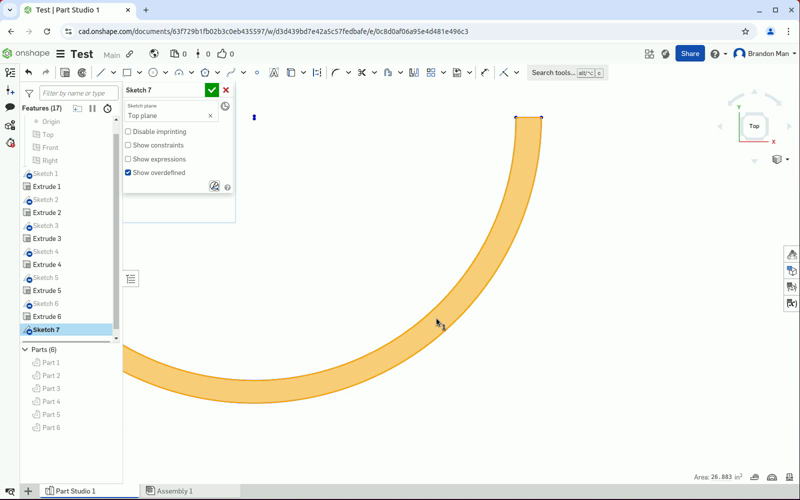
scroll(-6)
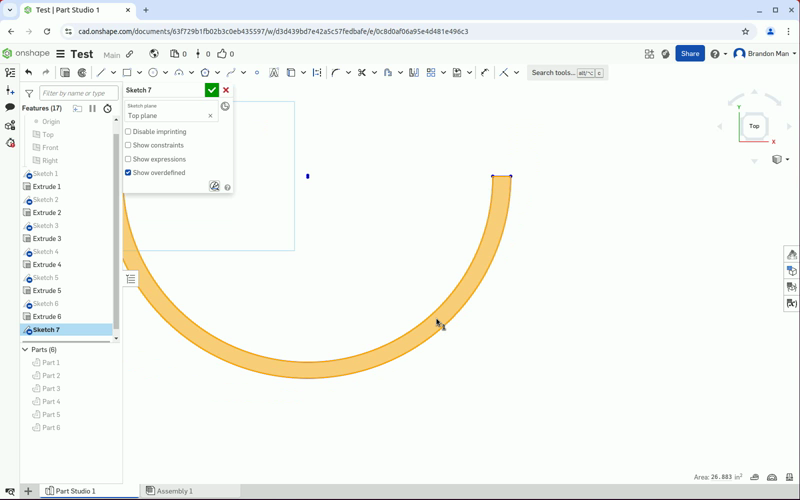
scroll(-6)
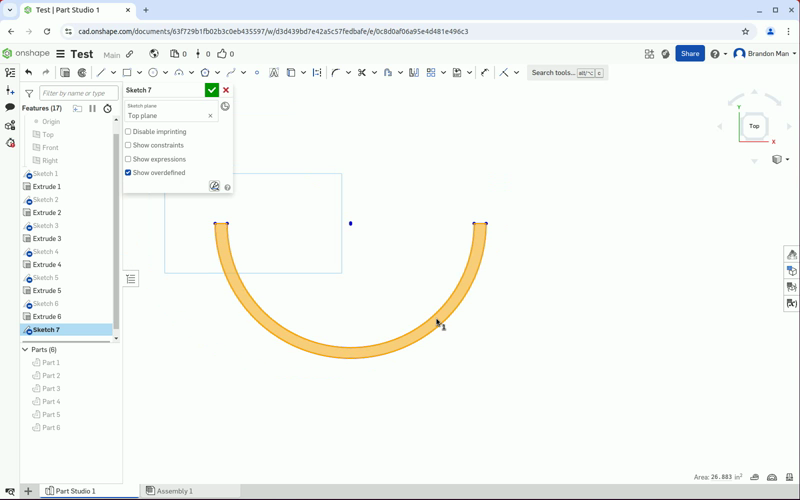
scroll(-6)
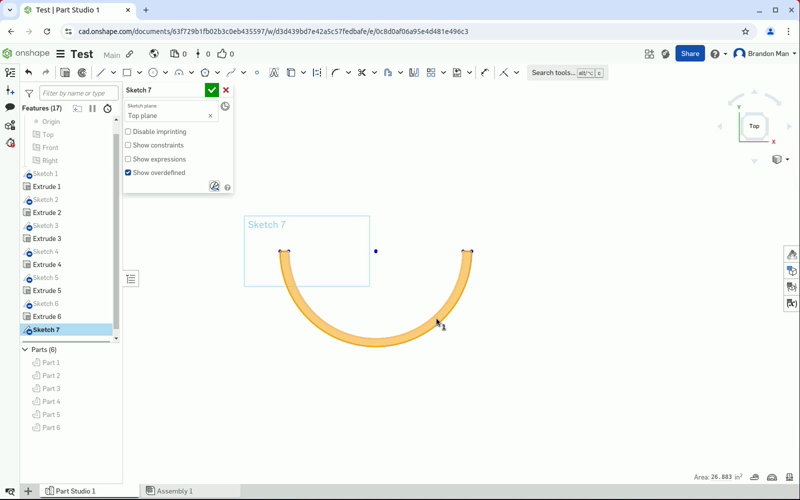
scroll(-6)
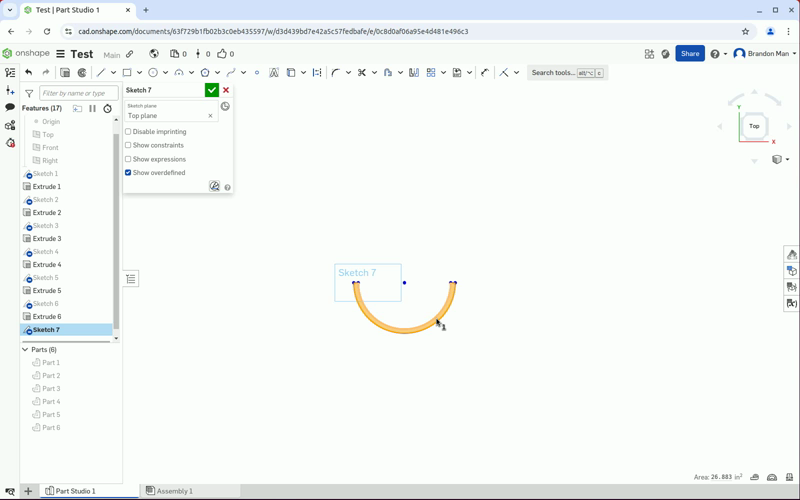
mouse_move(73, 352)
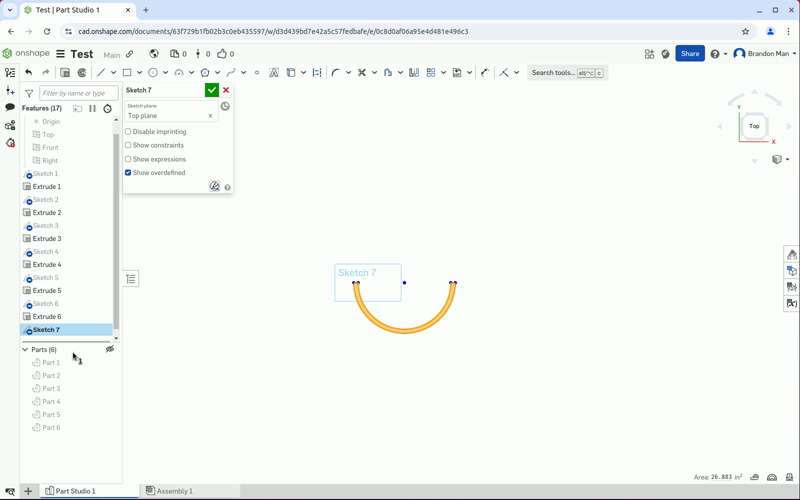
key(shift+y)
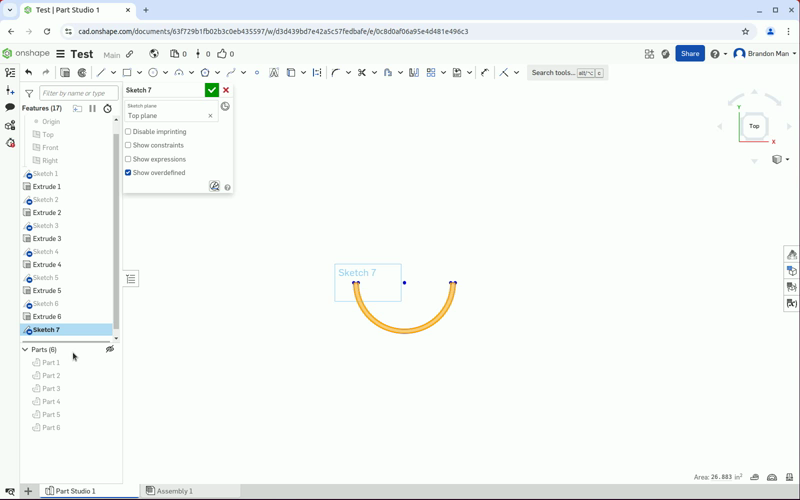
key(shift+e)
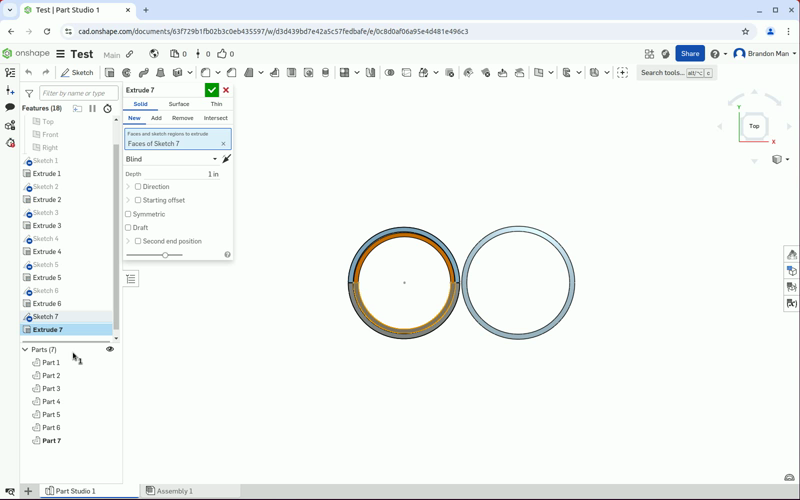
mouse_move(143, 106)
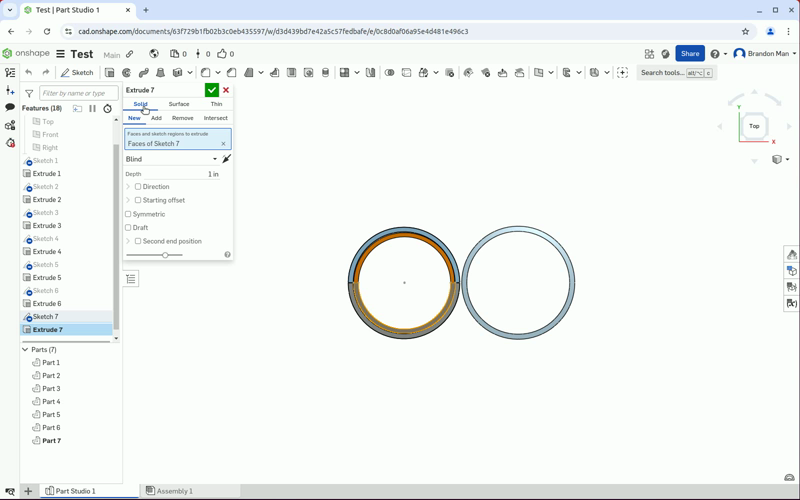
click(143, 106)
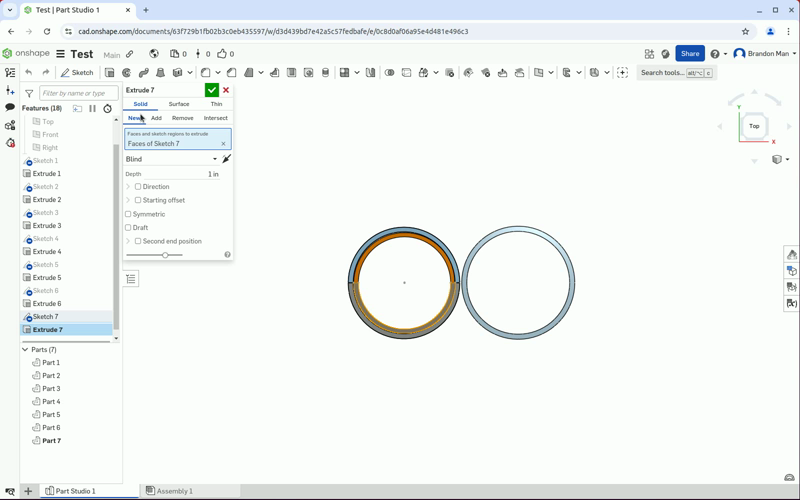
mouse_move(137, 120)
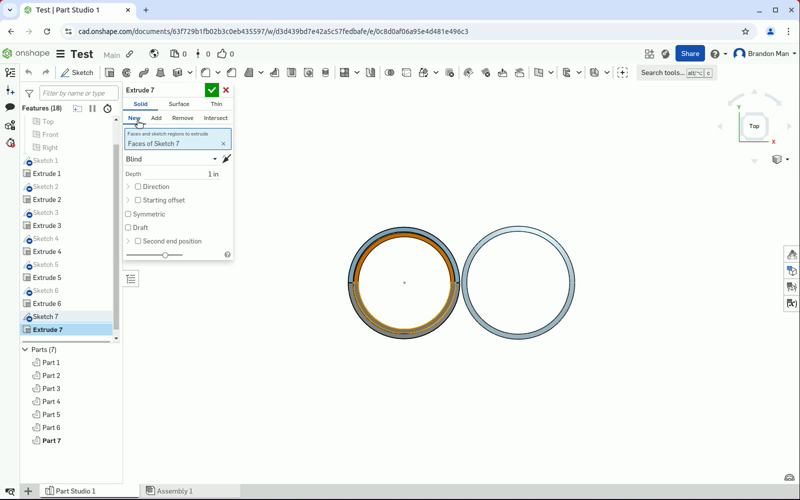
click(137, 120)
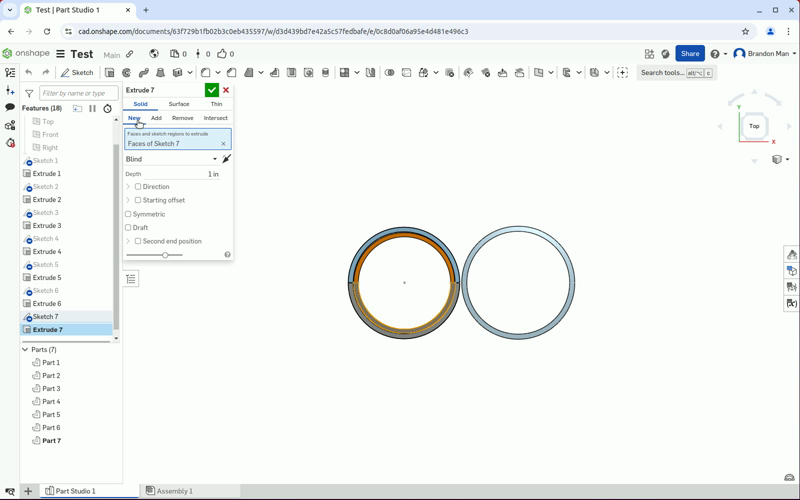
key(tab, 4)
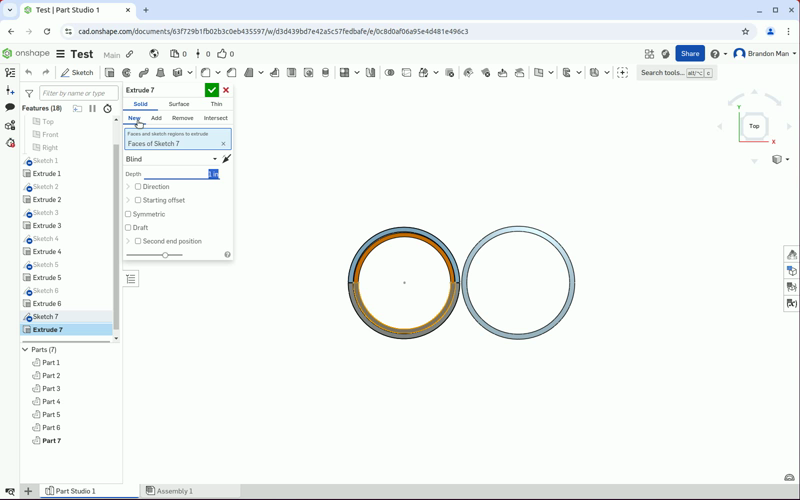
text(0.241)
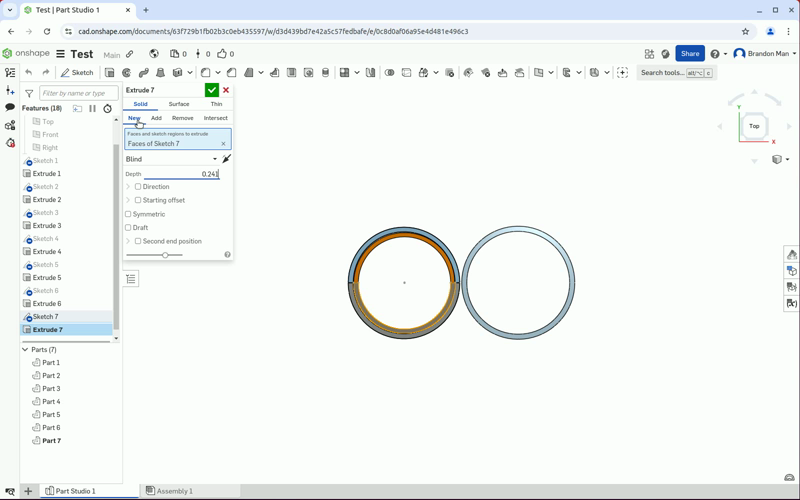
key(enter)
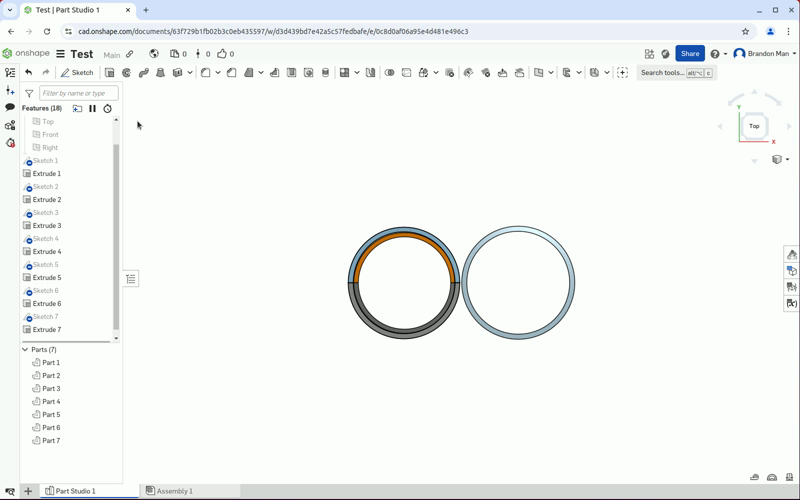
key(shift+h)
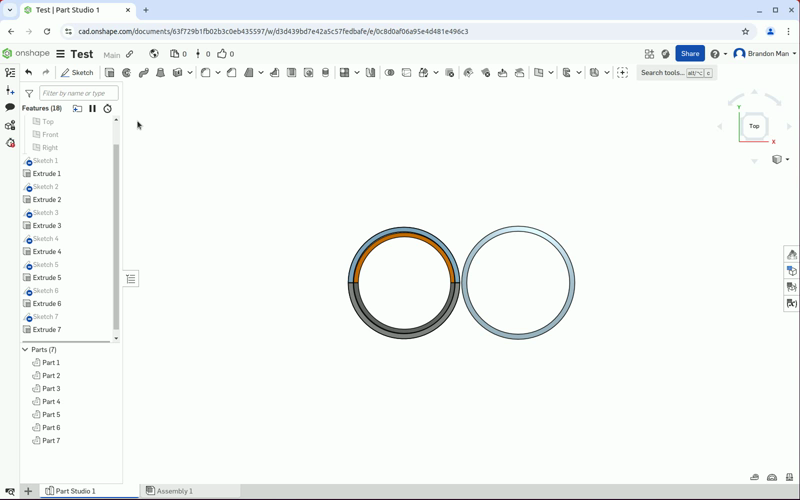
key(shift+h)
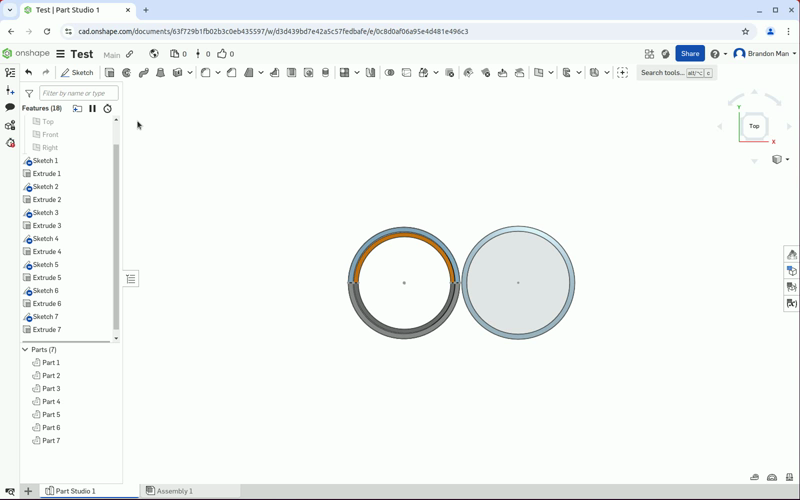
key(shift+7)
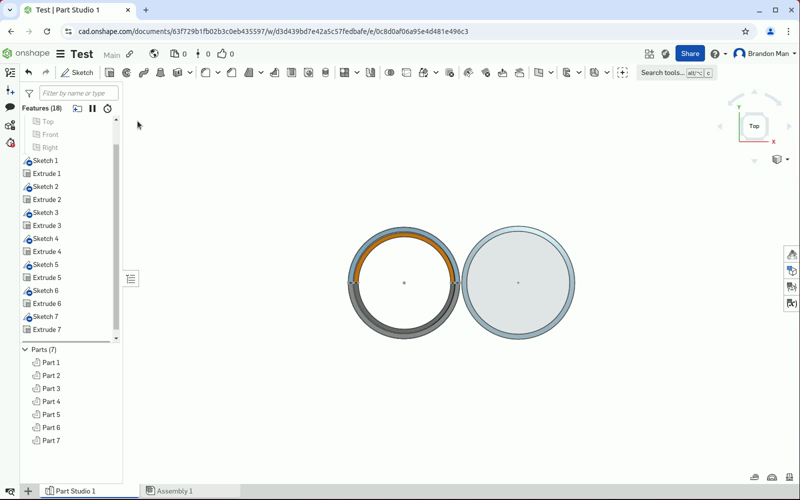
key(up, 3)
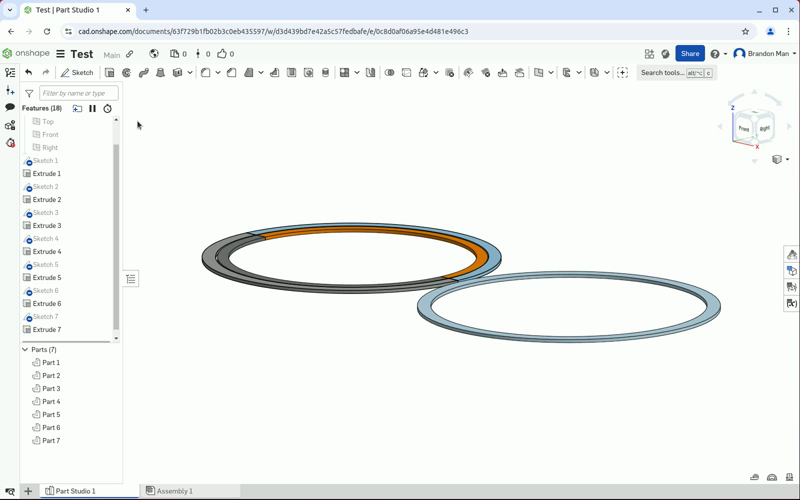
key(left, 3)
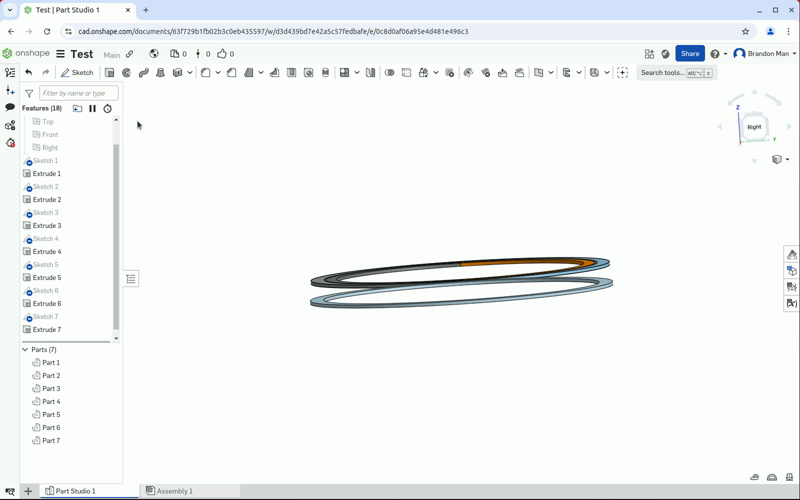
key(right, 3)
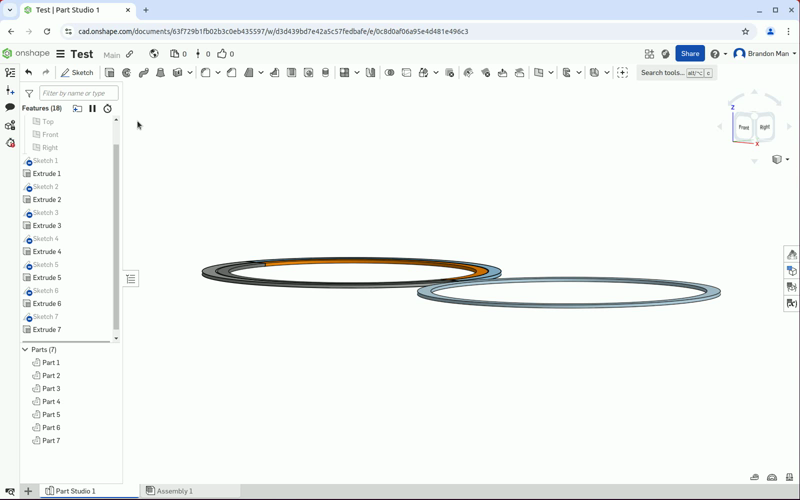
key(down, 3)
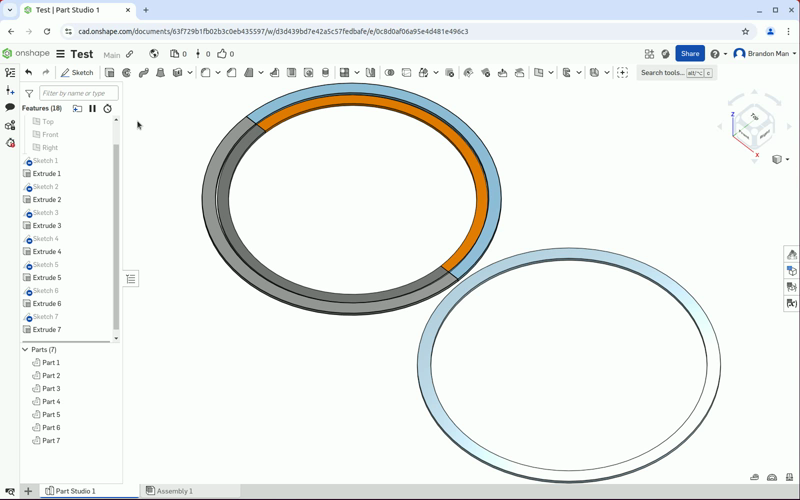
mouse_move(69, 163)
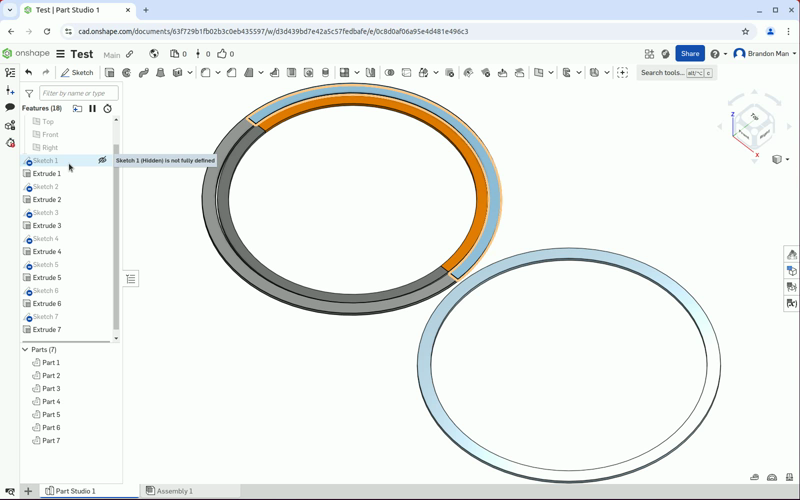
click(69, 163)